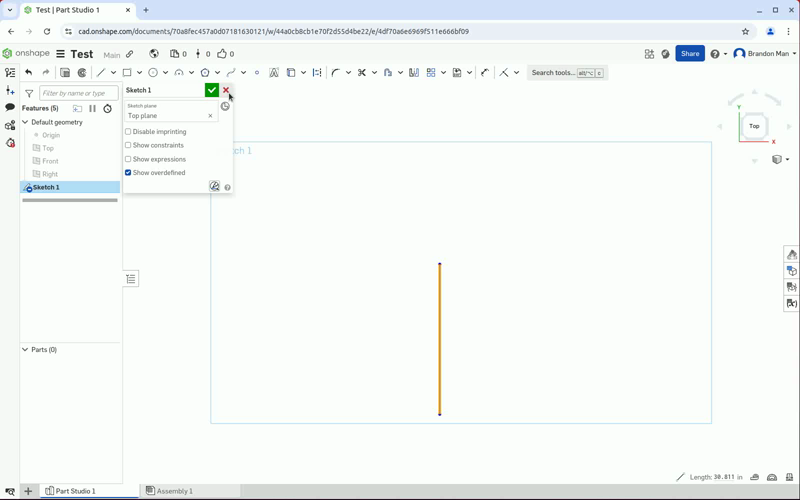
key(shift+h)
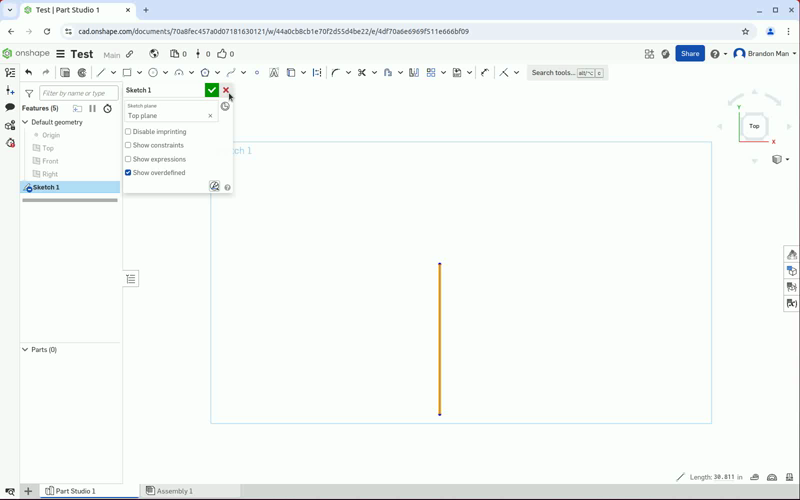
key(shift+s)
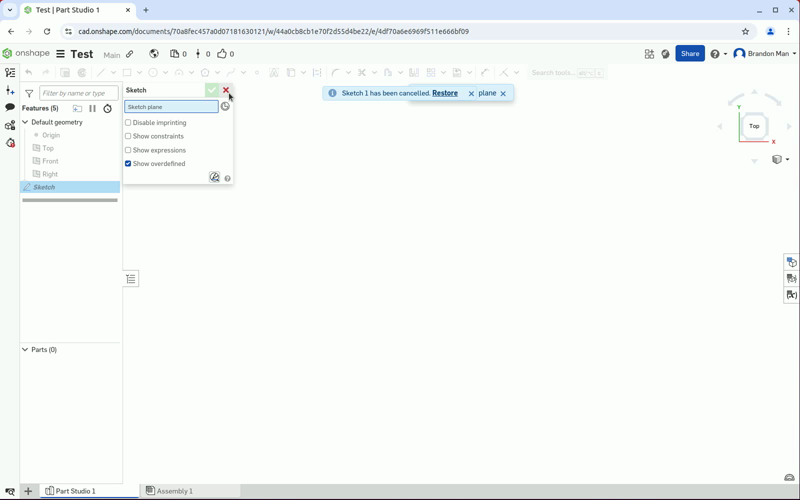
mouse_move(73, 150)
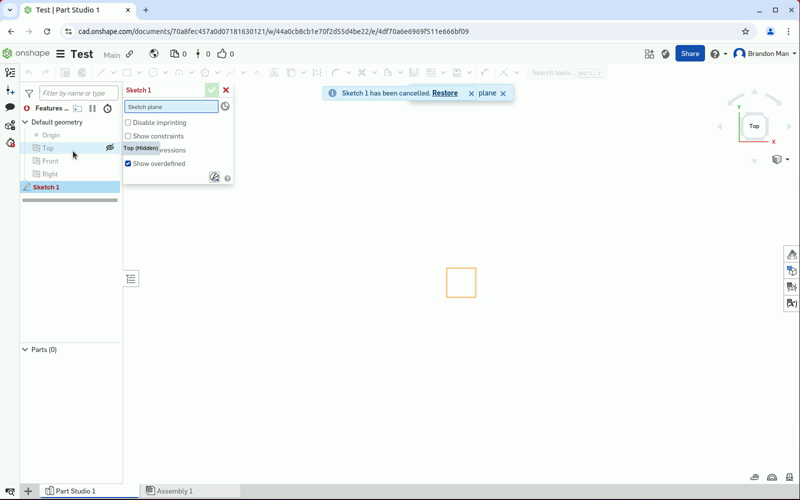
click(73, 150)
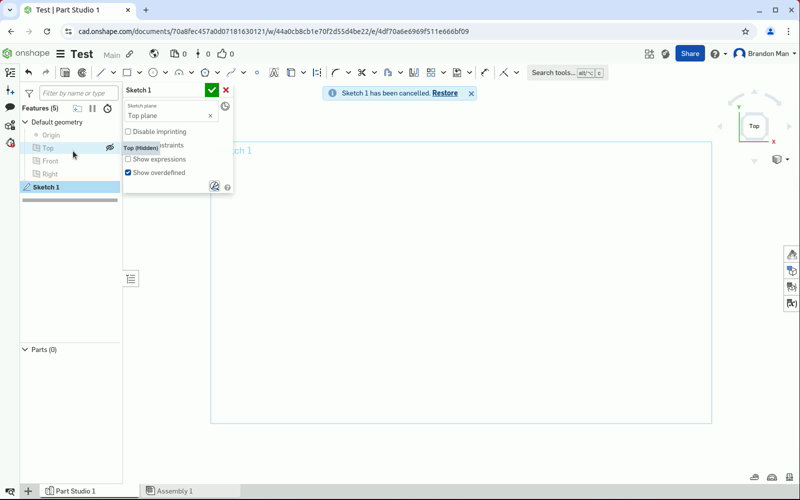
mouse_move(73, 352)
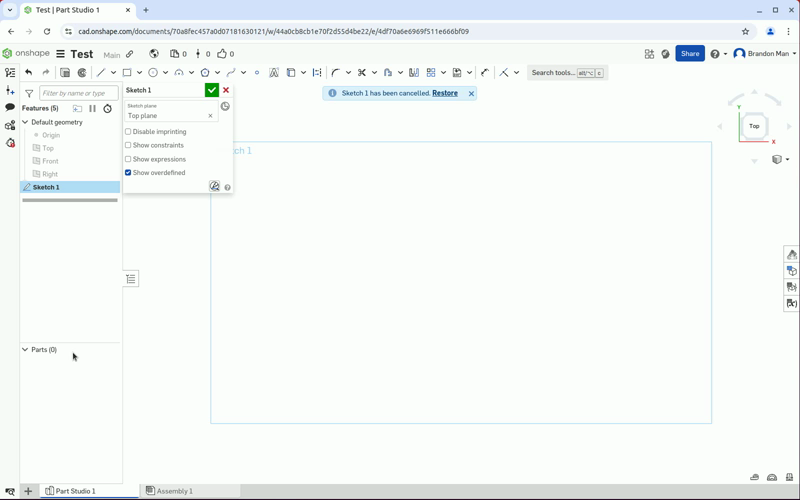
key(y)
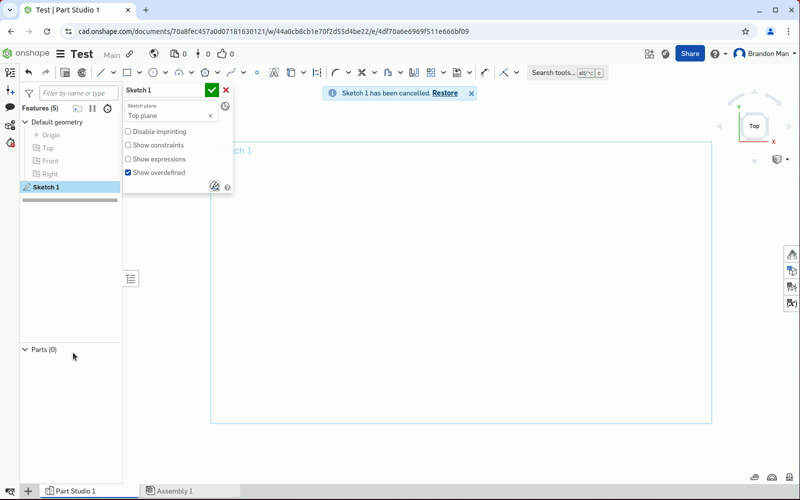
key(l)
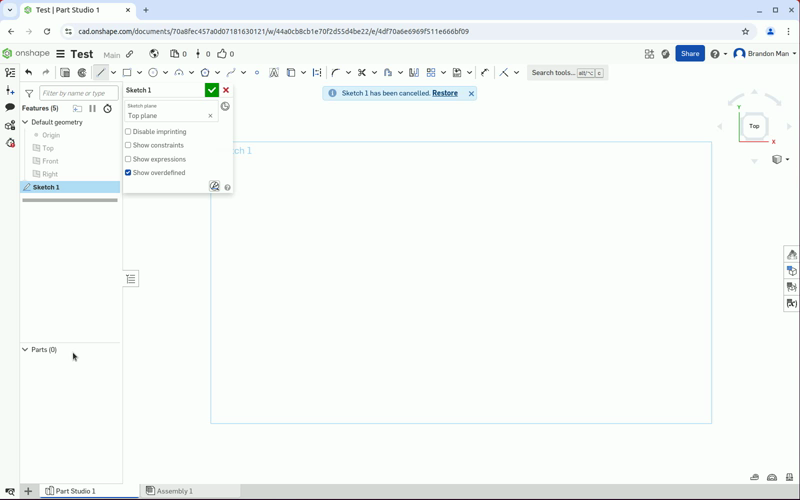
key_down(shift)
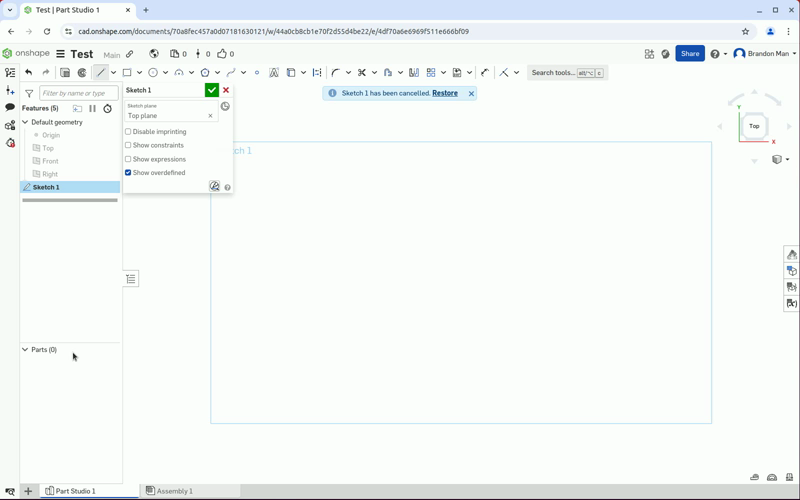
mouse_move(349, 288)
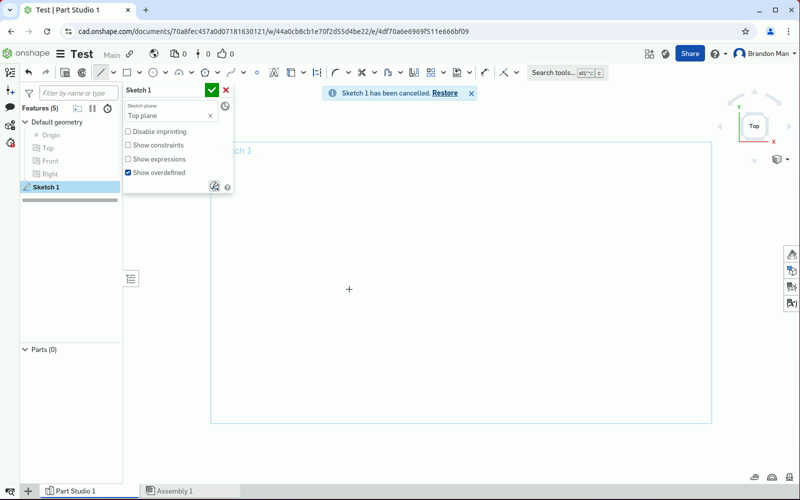
click(349, 288)
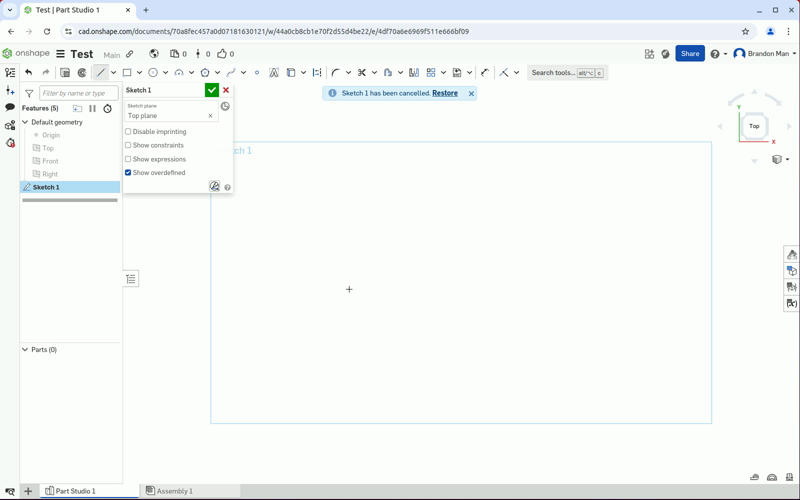
key_up(shift)
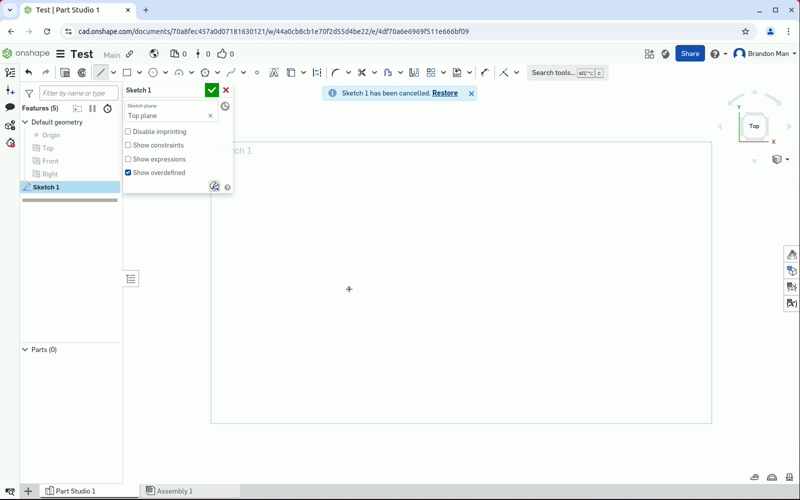
key_down(shift)
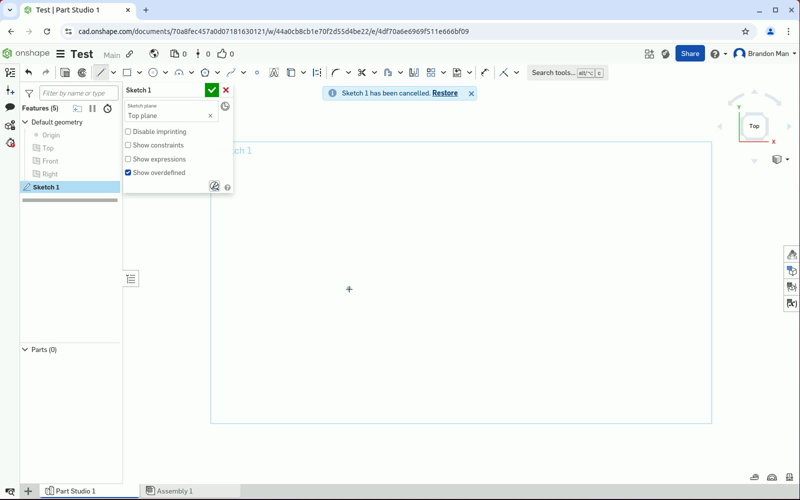
mouse_move(379, 288)
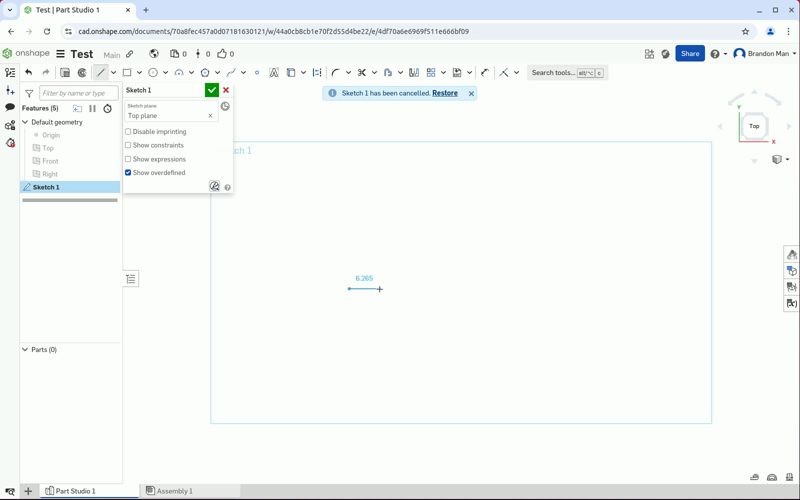
mouse_move(351, 291)
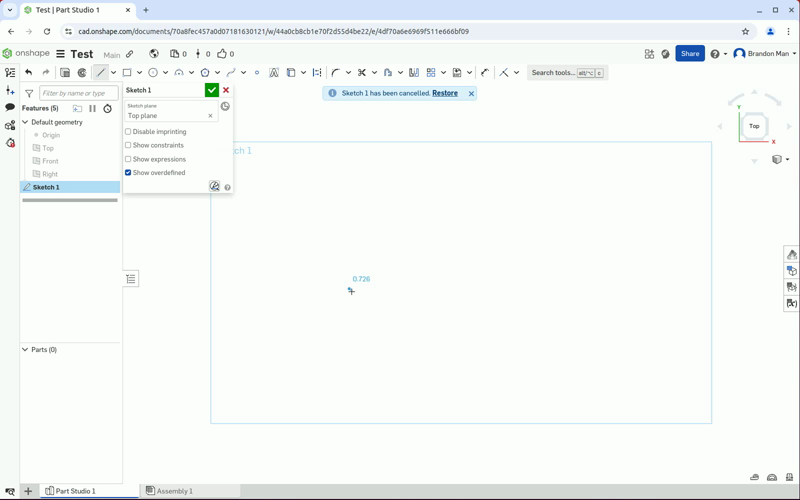
scroll(6)
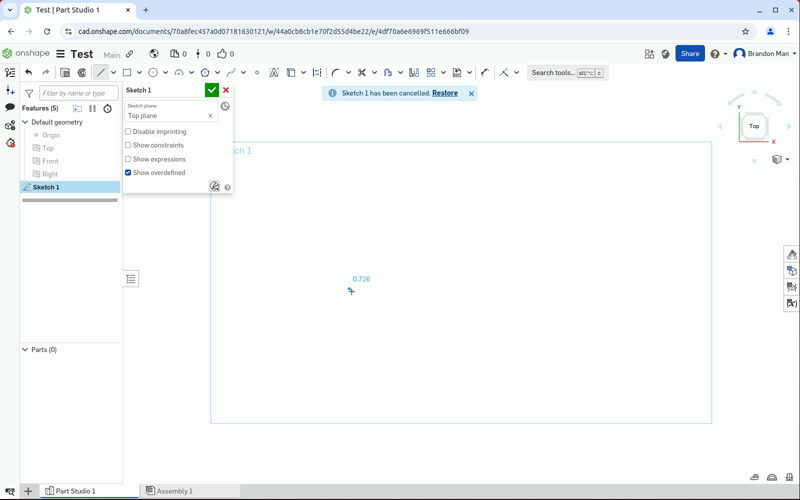
scroll(6)
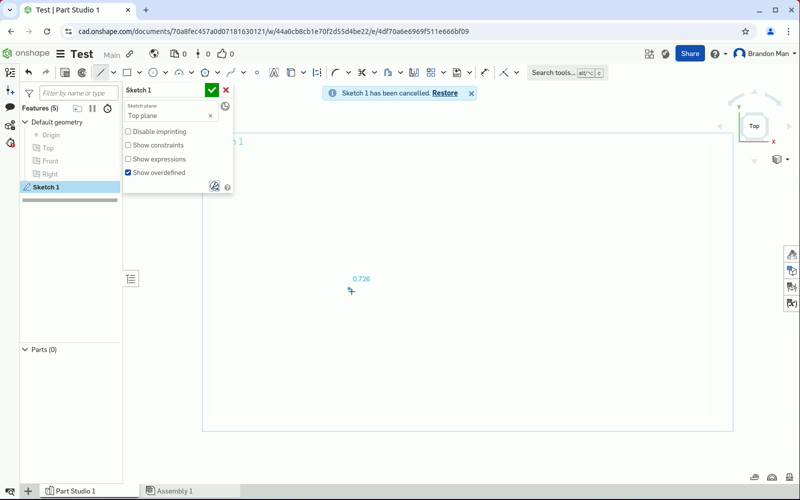
scroll(6)
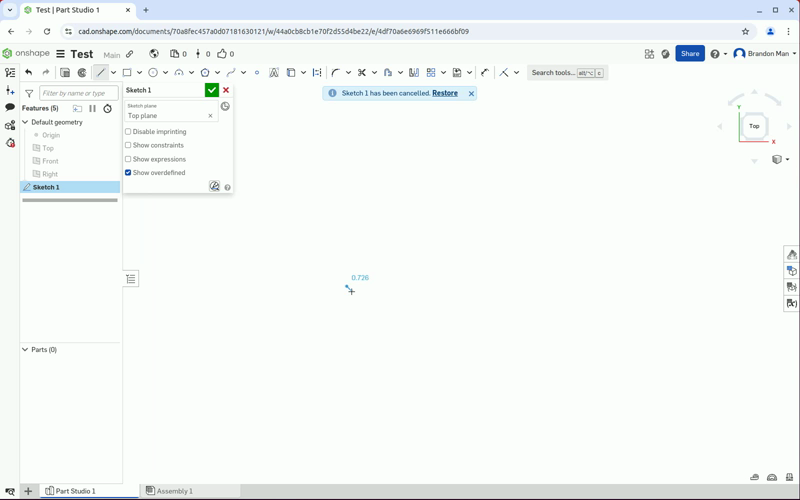
scroll(6)
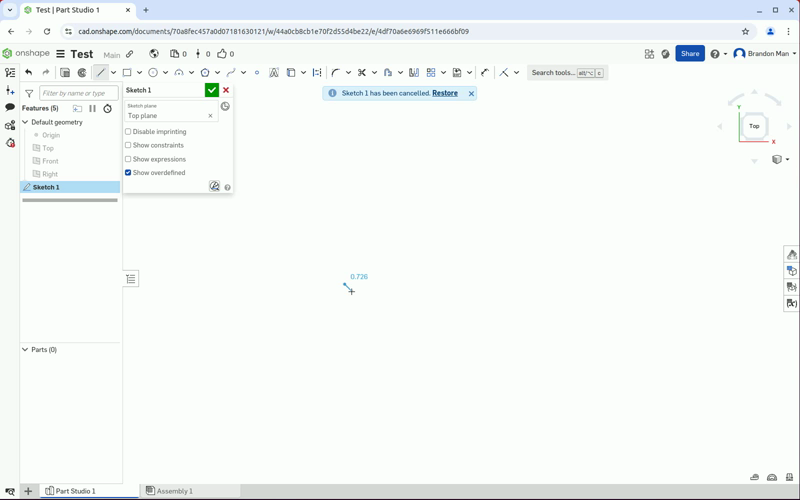
scroll(6)
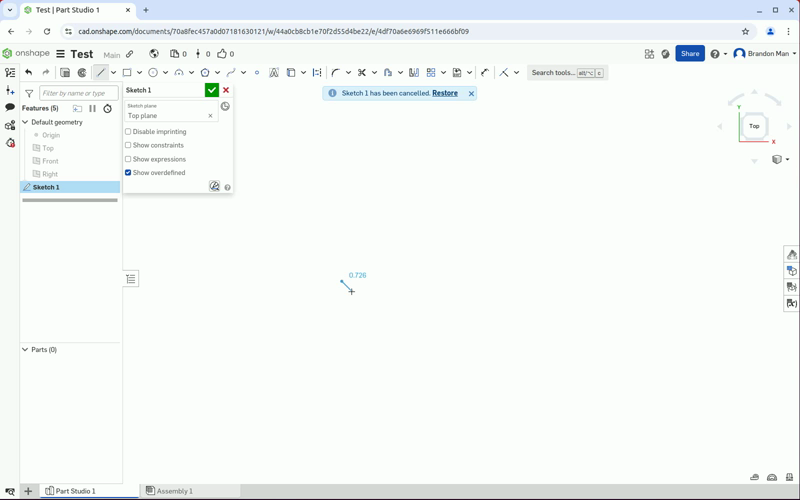
scroll(6)
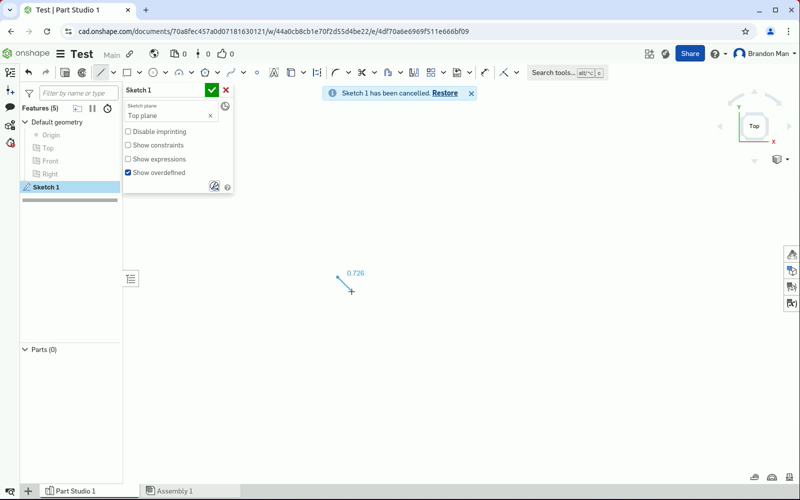
scroll(6)
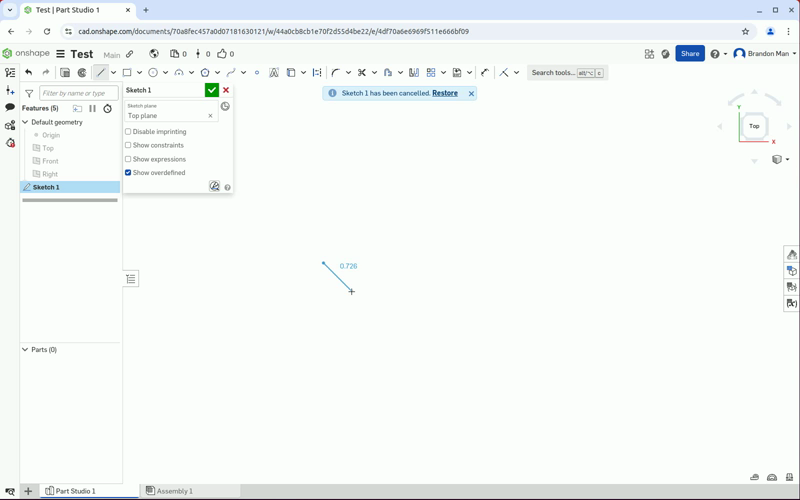
click(351, 291)
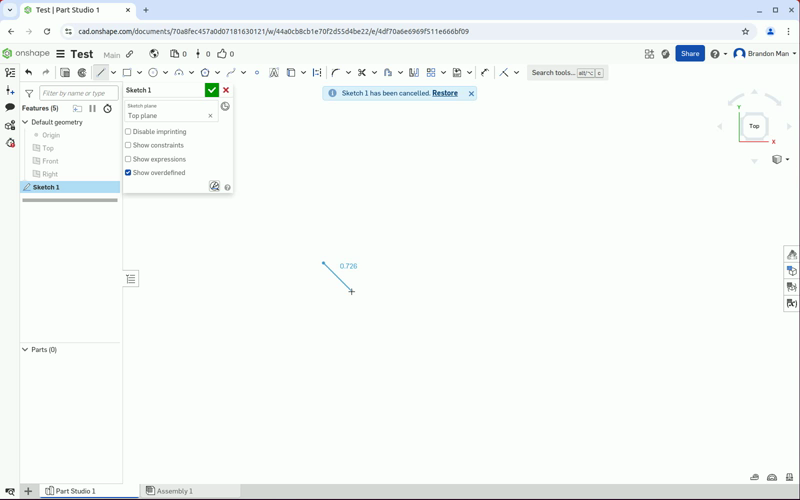
scroll(-6)
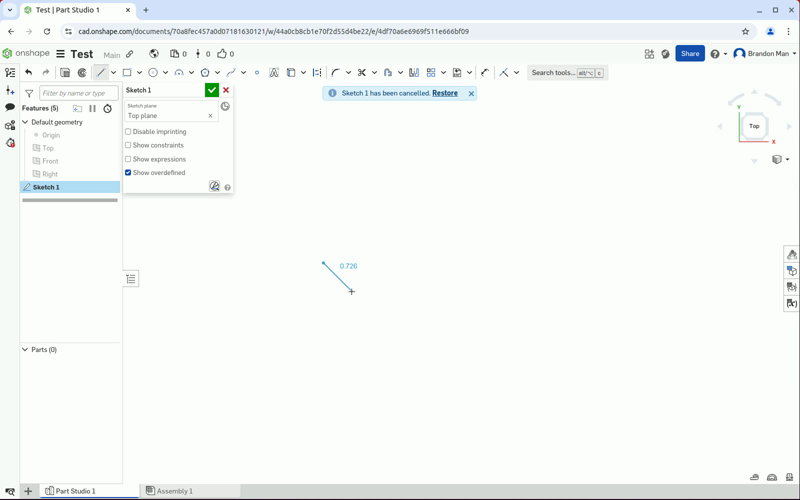
scroll(-6)
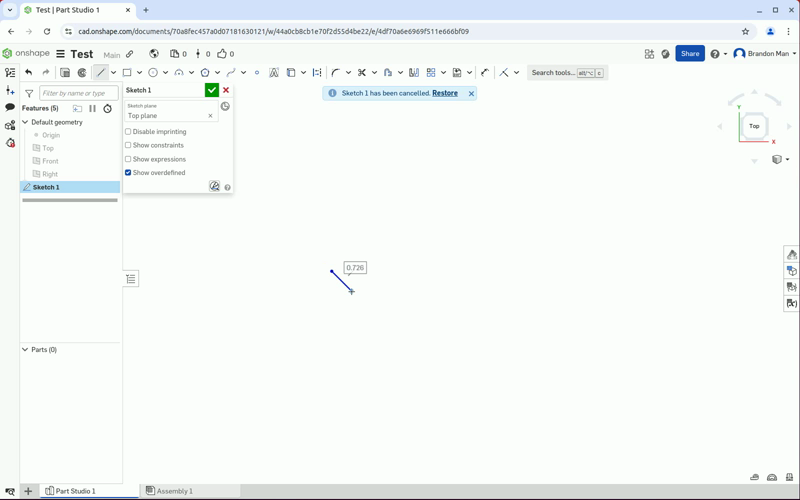
scroll(-6)
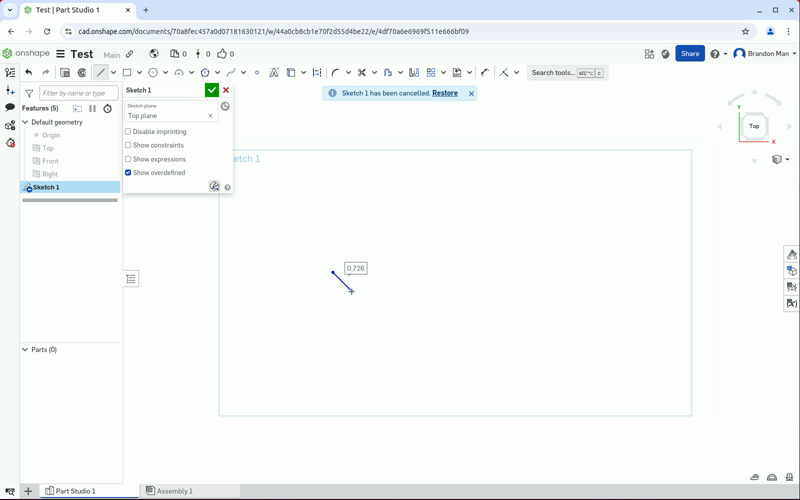
scroll(-6)
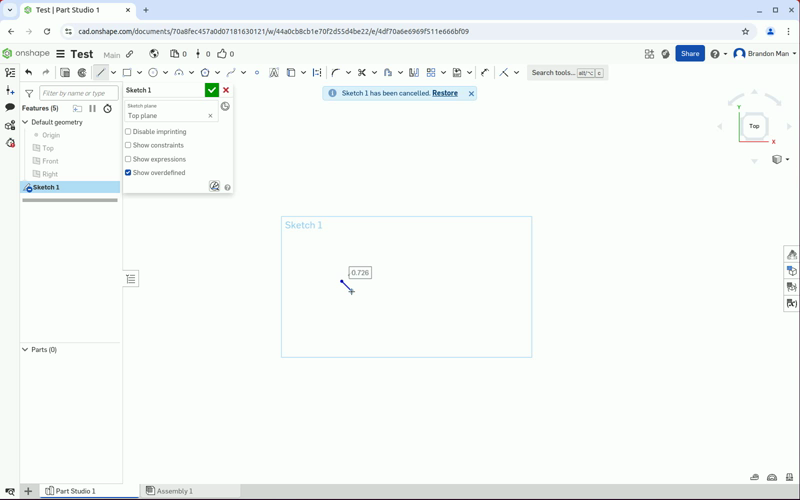
scroll(-6)
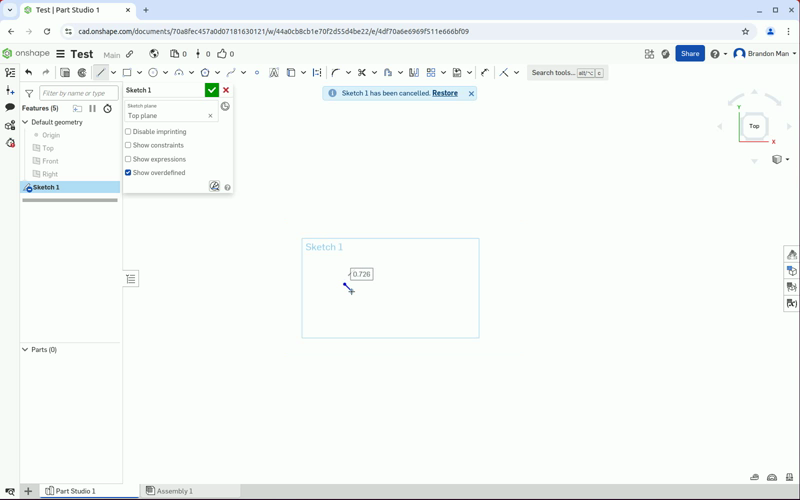
scroll(-6)
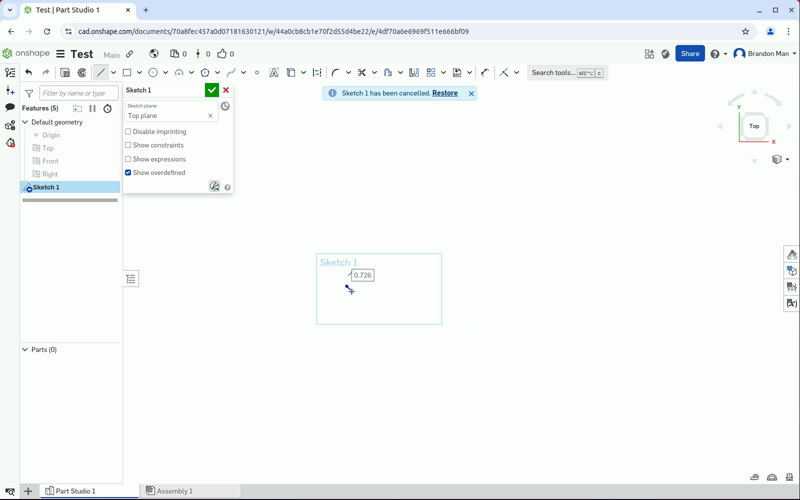
scroll(-6)
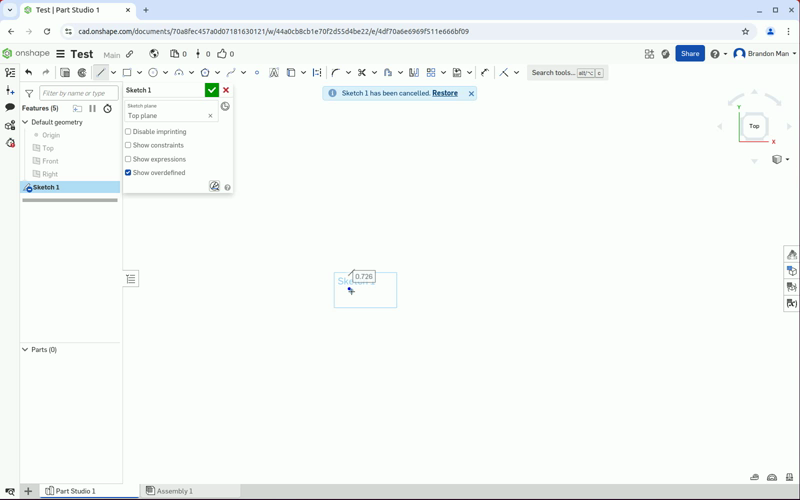
key_up(shift)
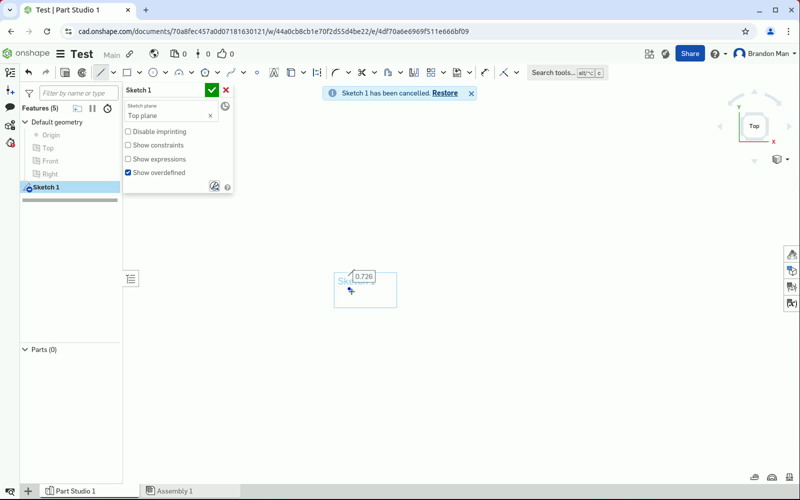
key_down(shift)
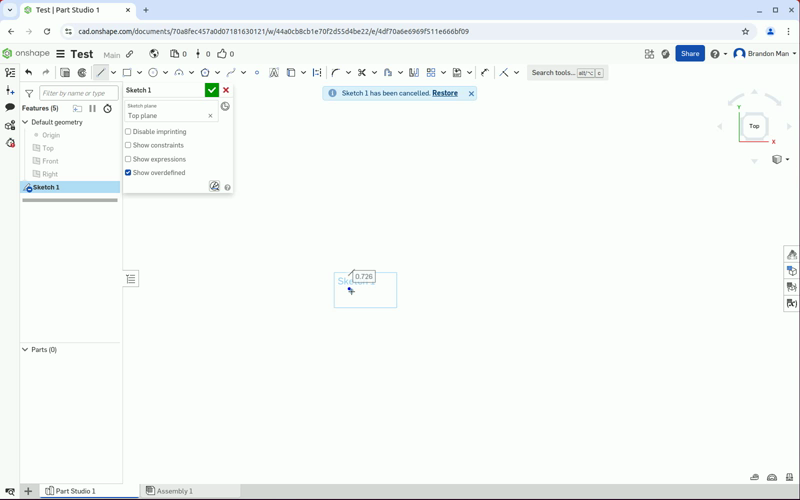
mouse_move(381, 291)
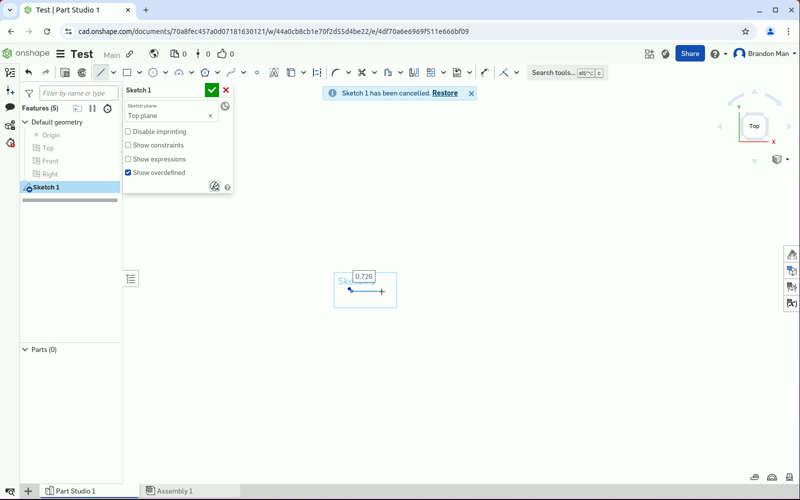
mouse_move(353, 291)
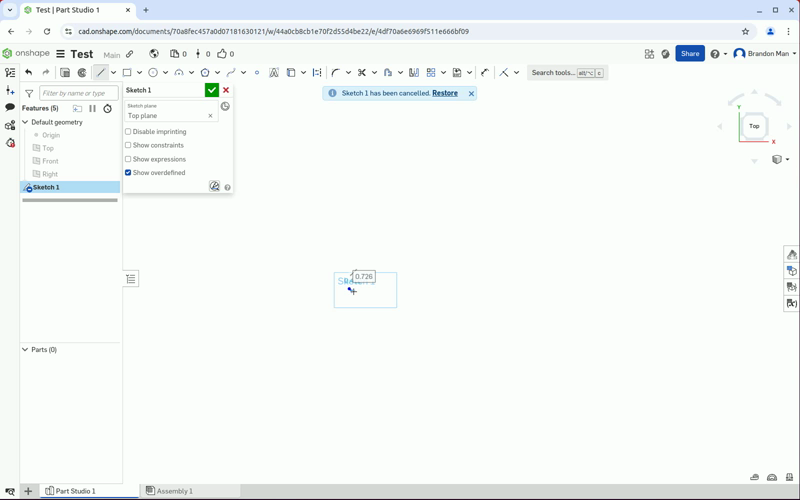
scroll(6)
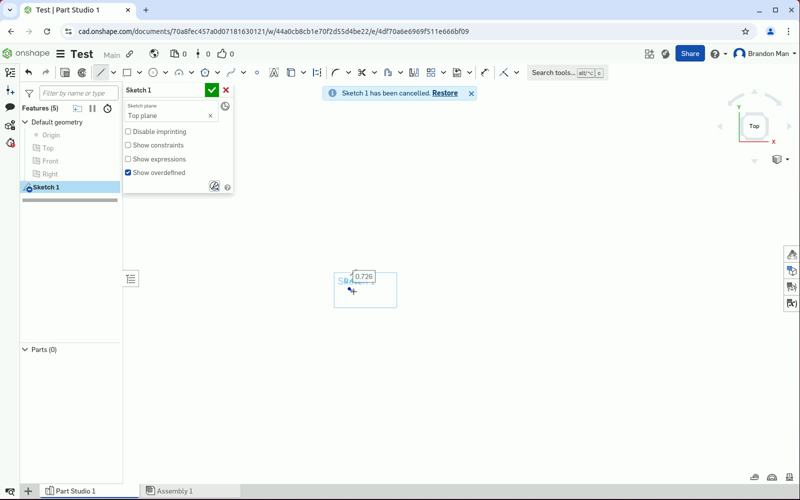
scroll(6)
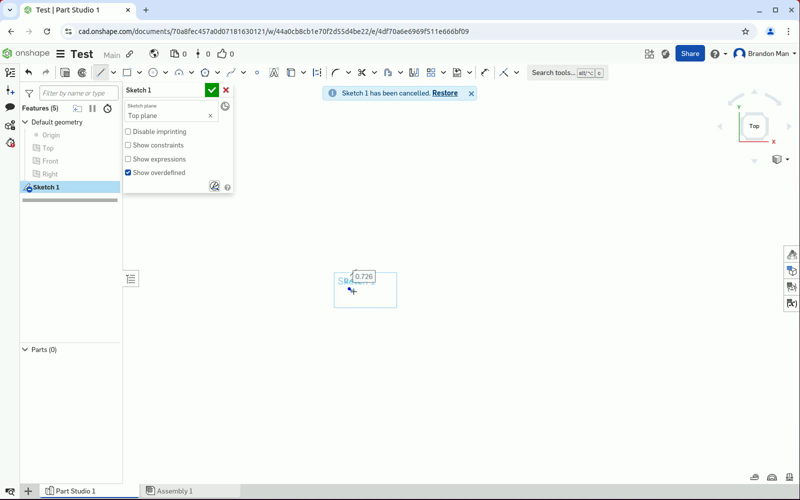
scroll(6)
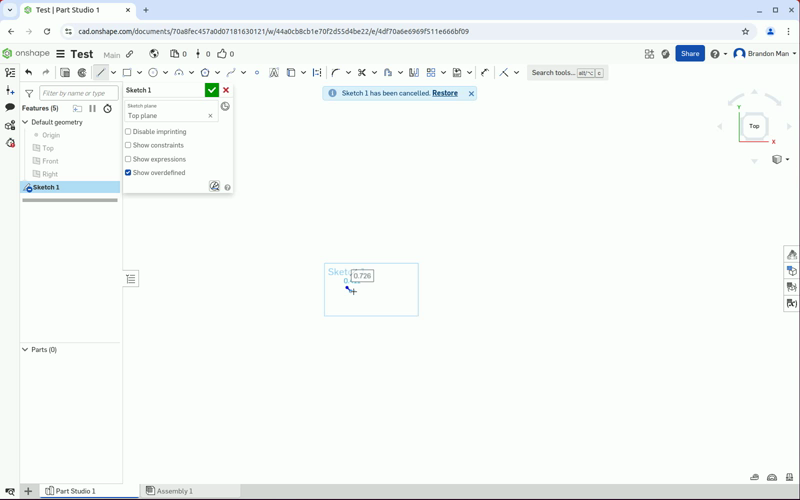
scroll(6)
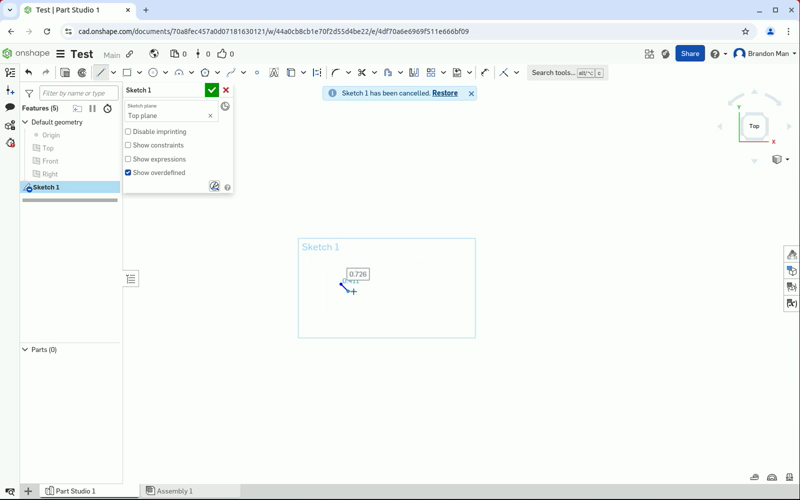
scroll(6)
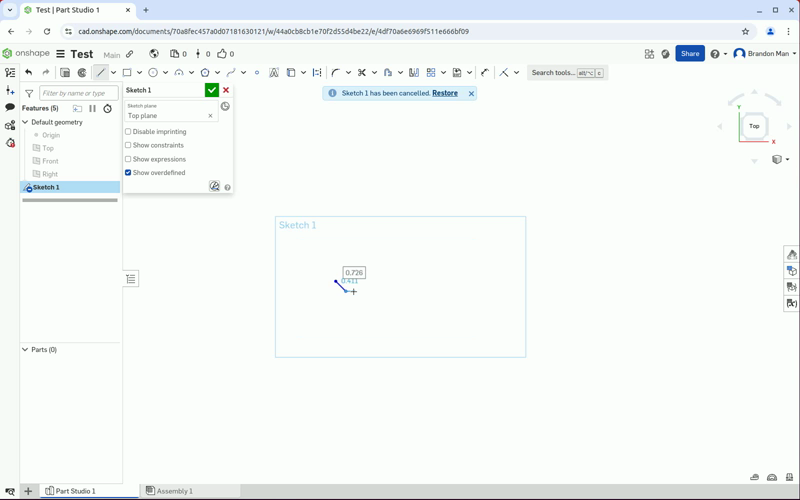
scroll(6)
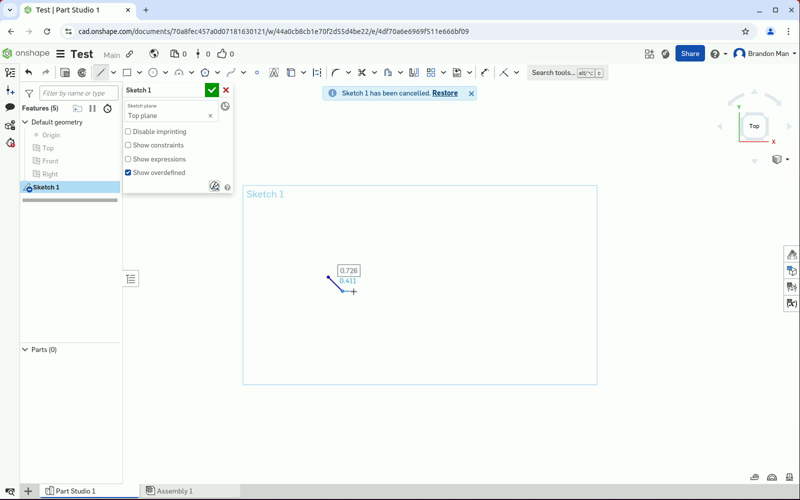
scroll(6)
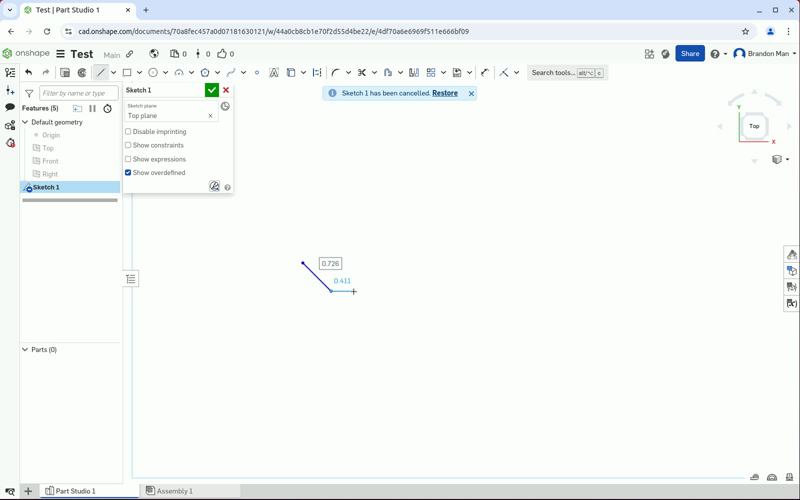
click(353, 291)
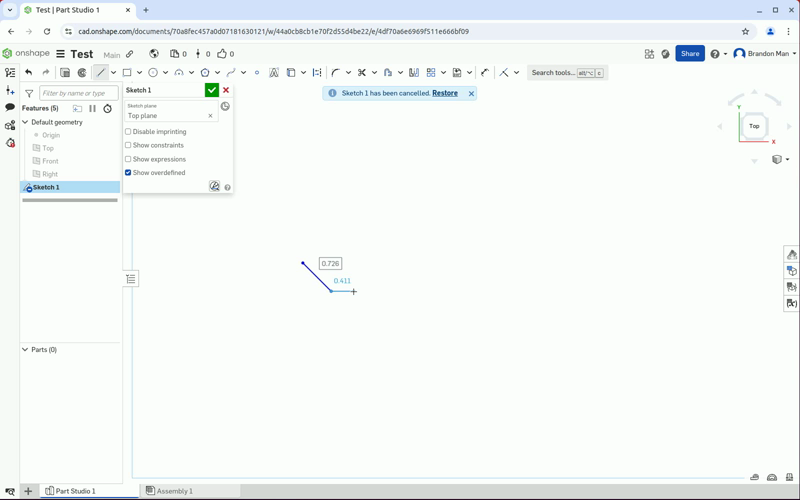
scroll(-6)
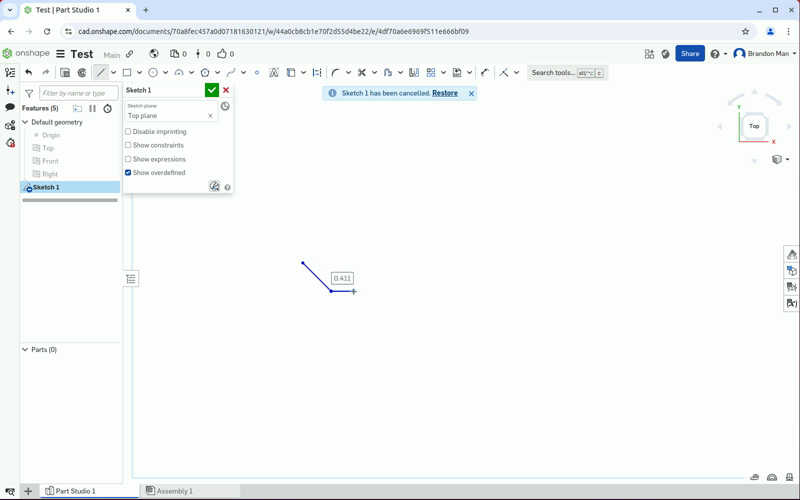
scroll(-6)
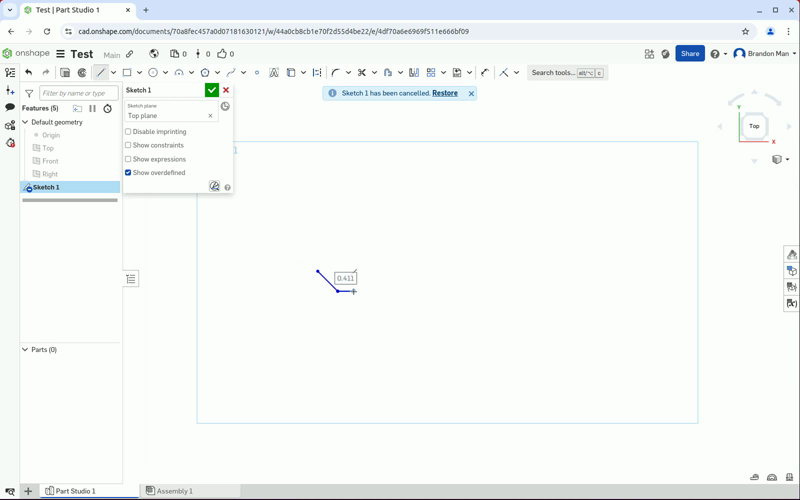
scroll(-6)
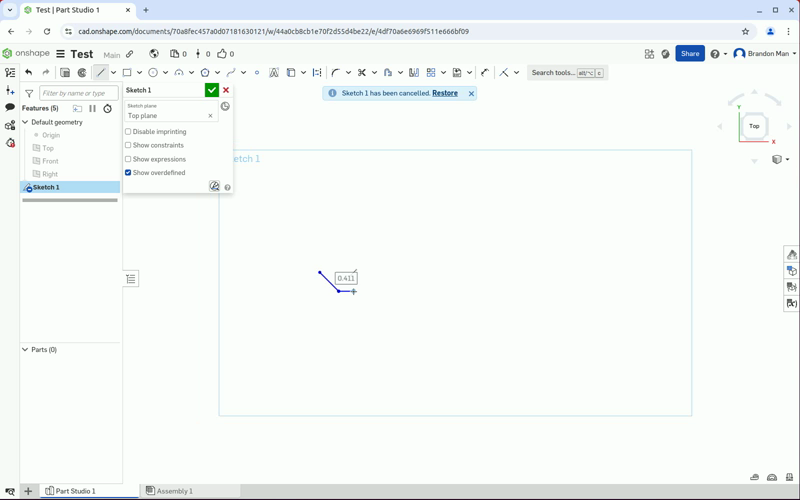
scroll(-6)
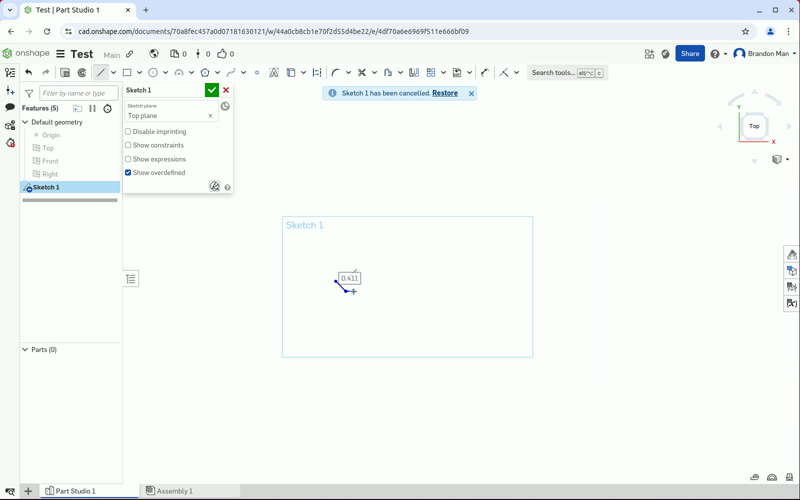
scroll(-6)
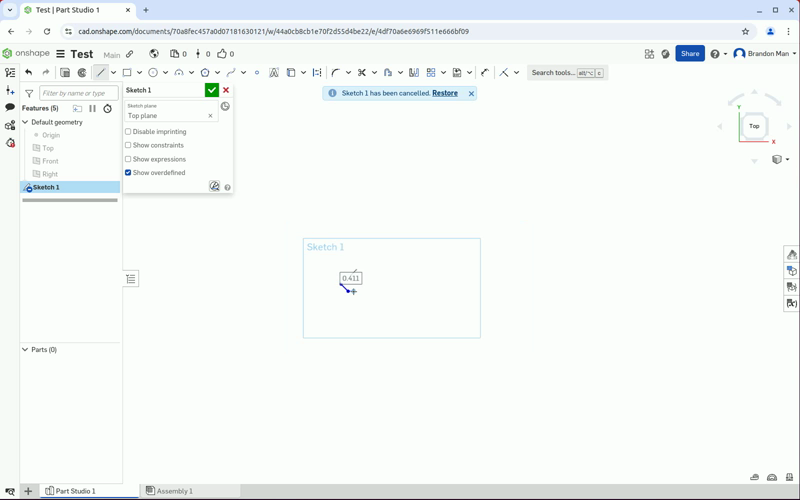
scroll(-6)
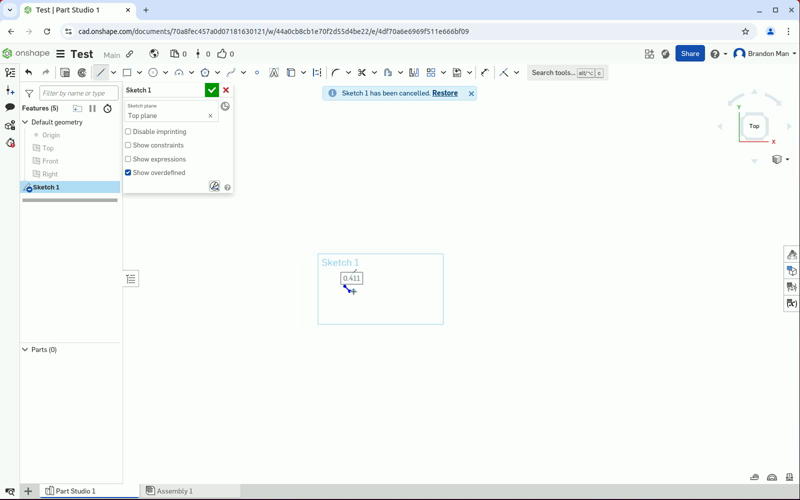
scroll(-6)
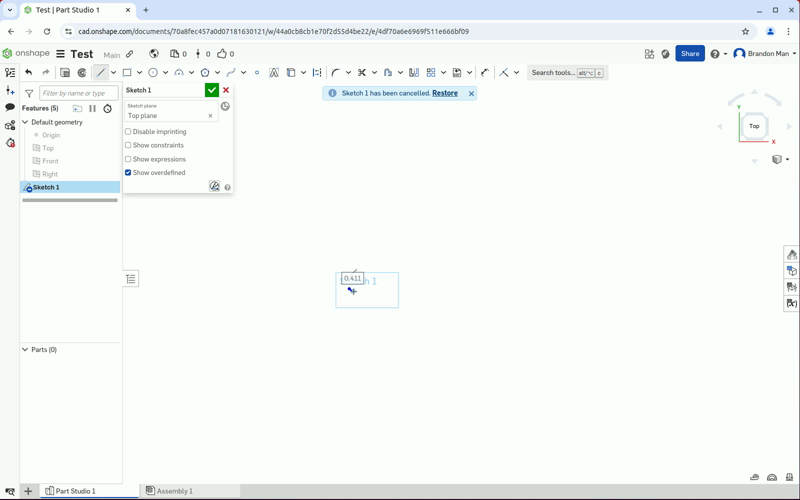
key_up(shift)
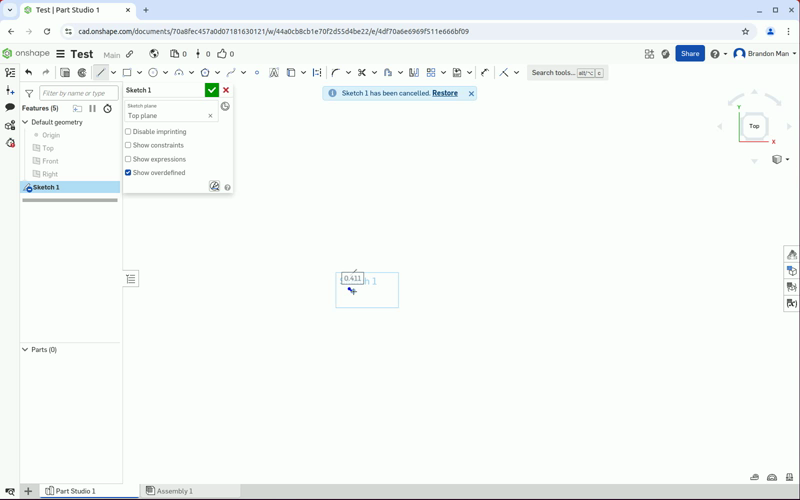
key_down(shift)
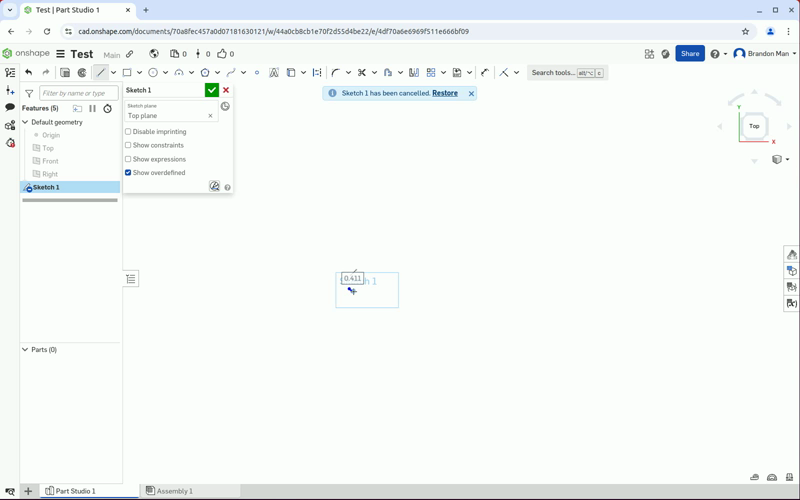
mouse_move(383, 291)
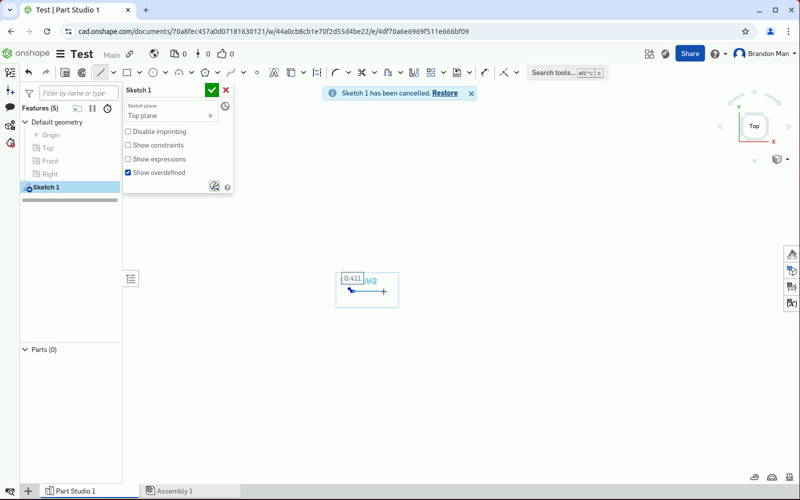
mouse_move(358, 291)
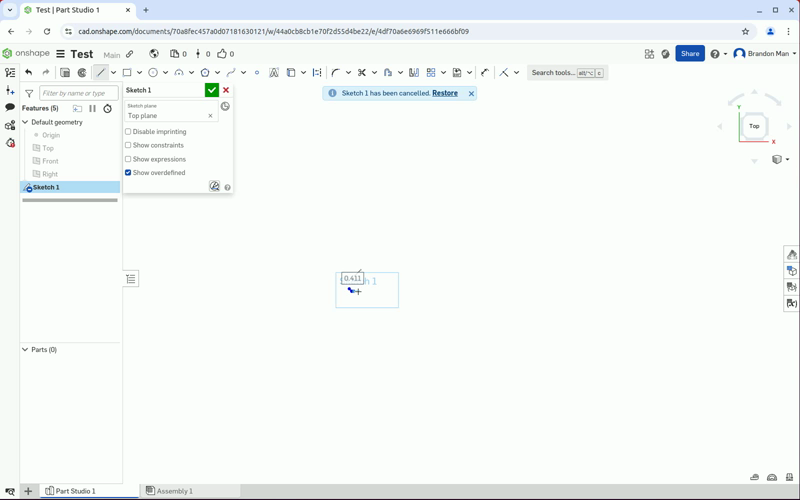
scroll(6)
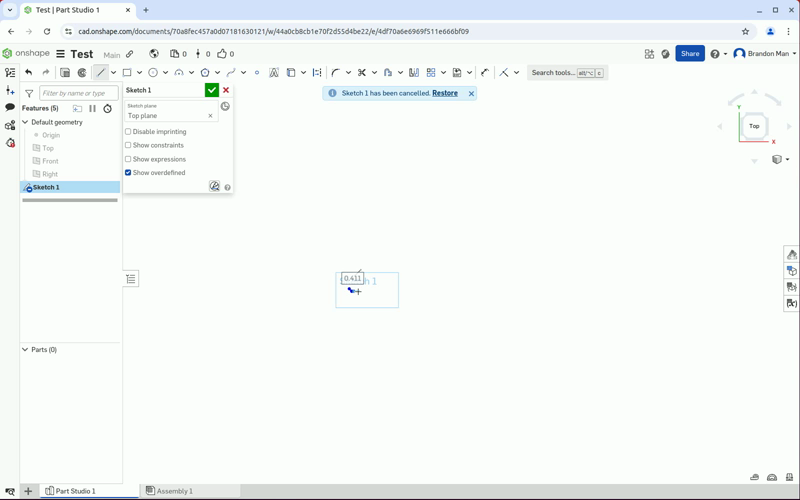
scroll(6)
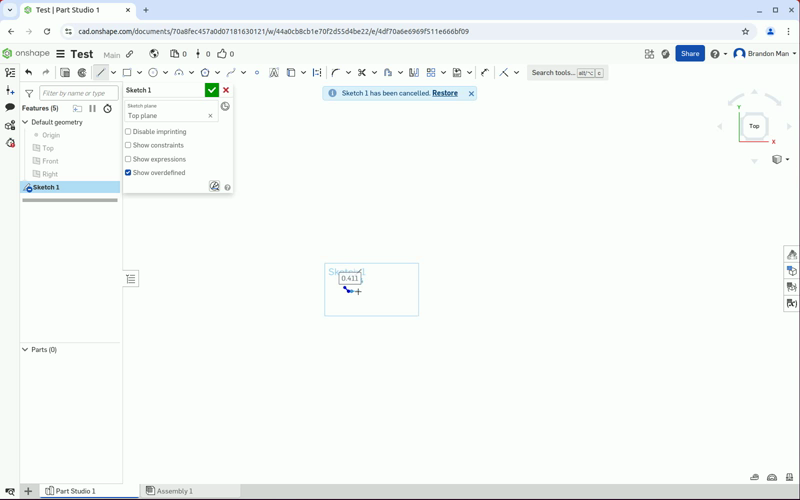
scroll(6)
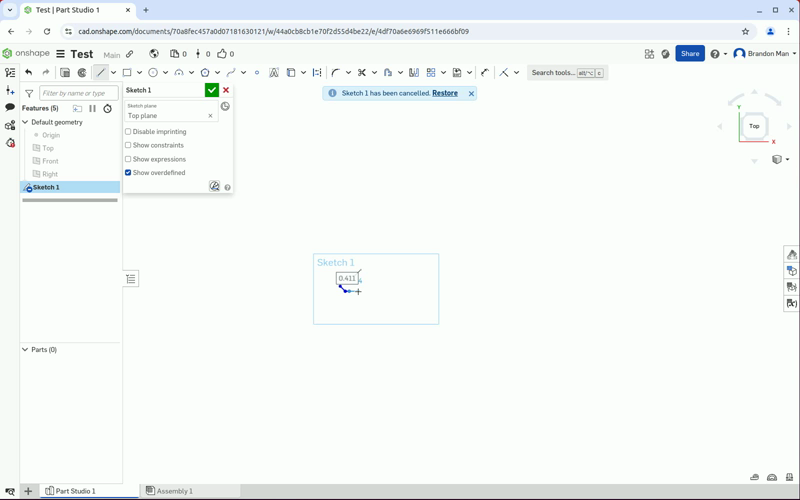
scroll(6)
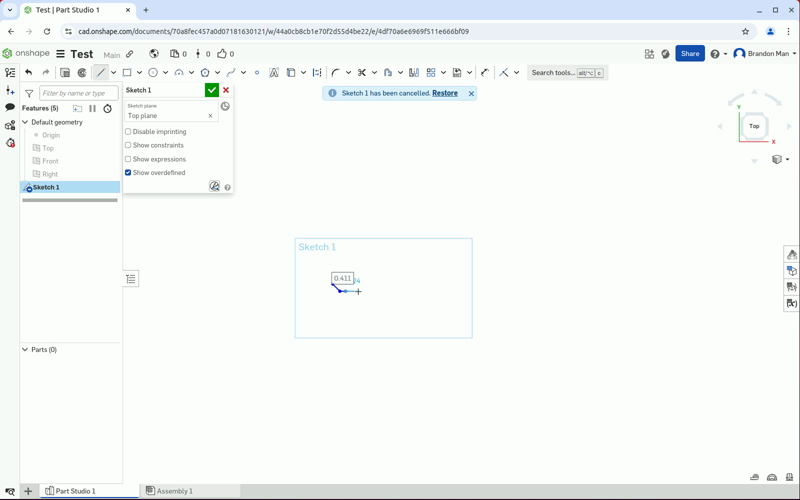
scroll(6)
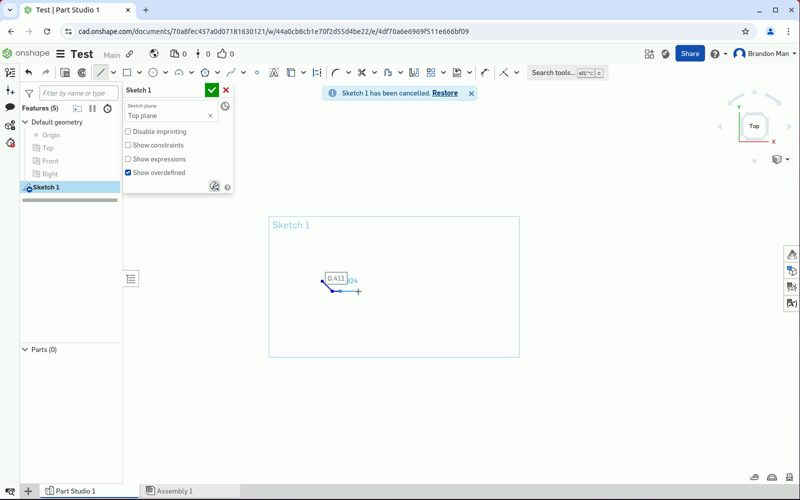
scroll(6)
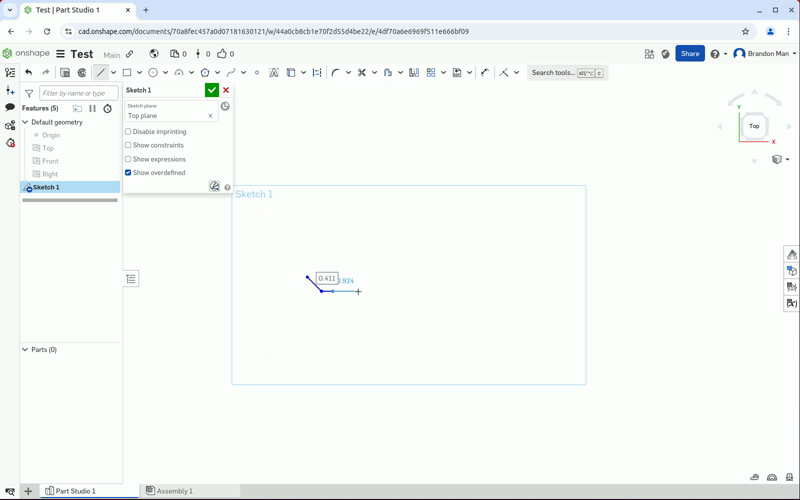
scroll(6)
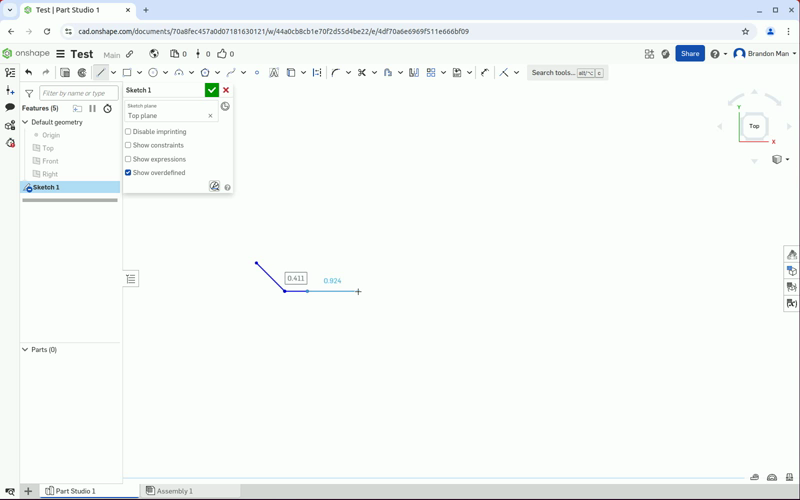
click(358, 291)
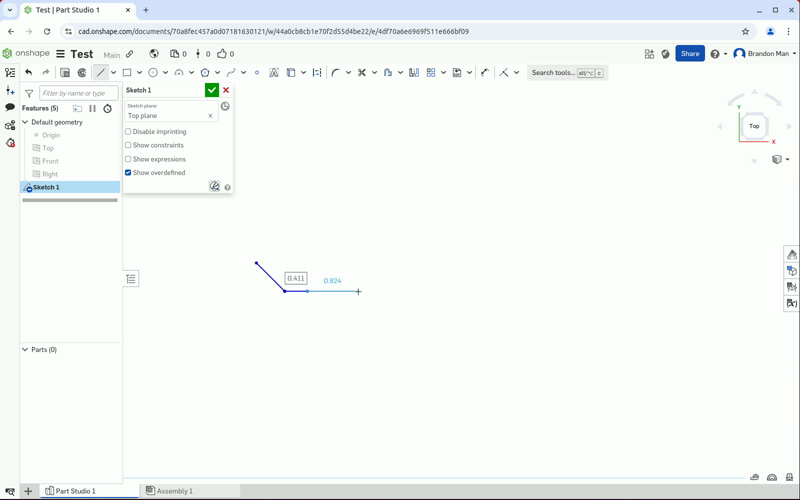
scroll(-6)
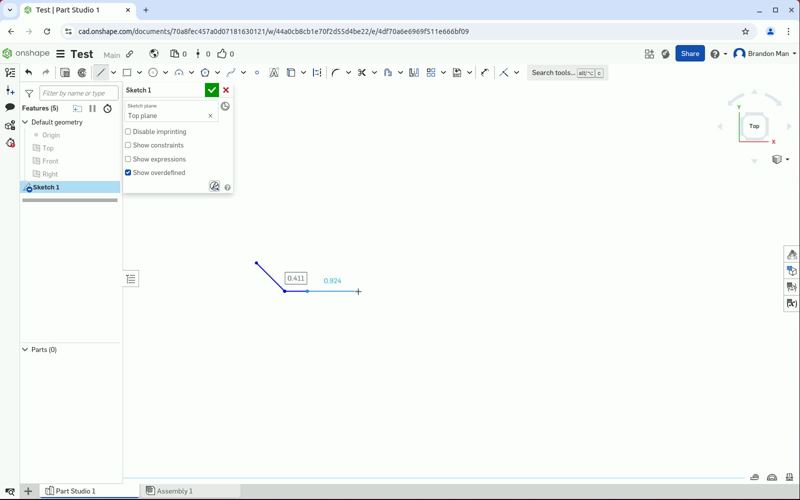
scroll(-6)
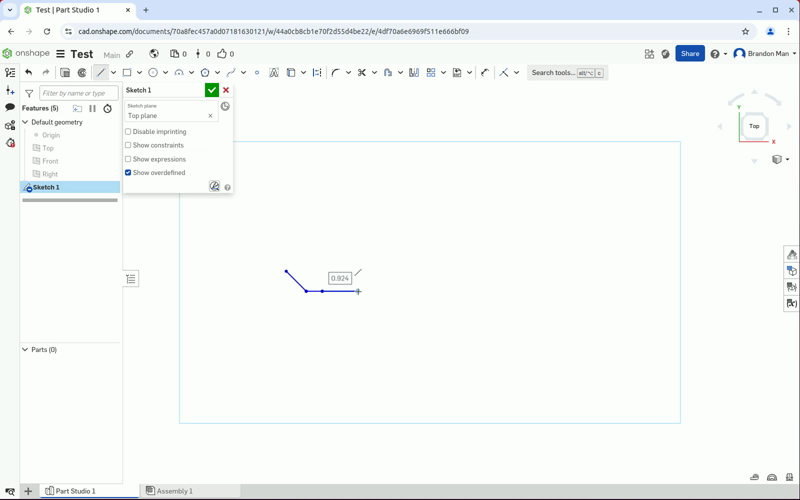
scroll(-6)
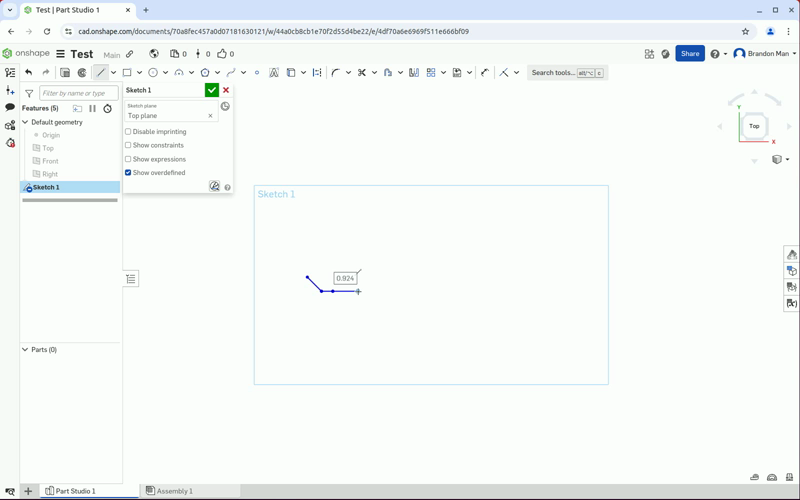
scroll(-6)
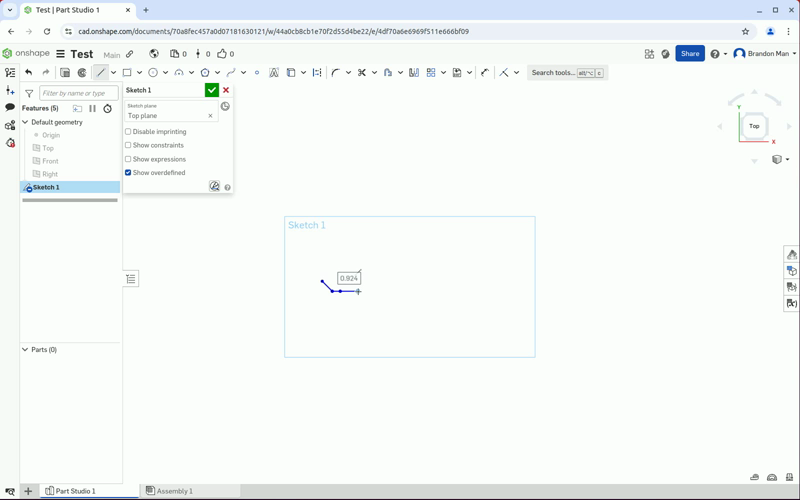
scroll(-6)
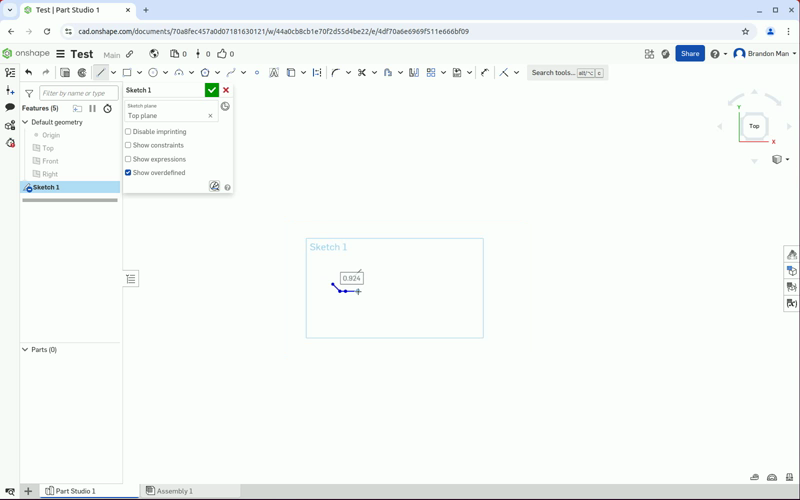
scroll(-6)
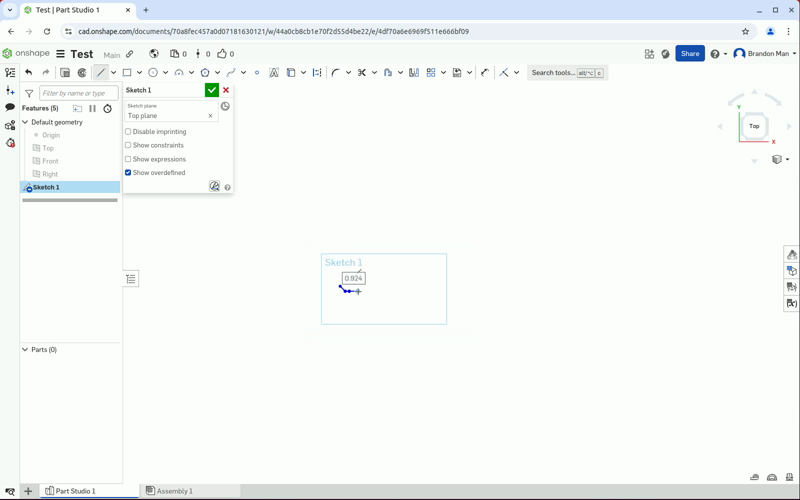
scroll(-6)
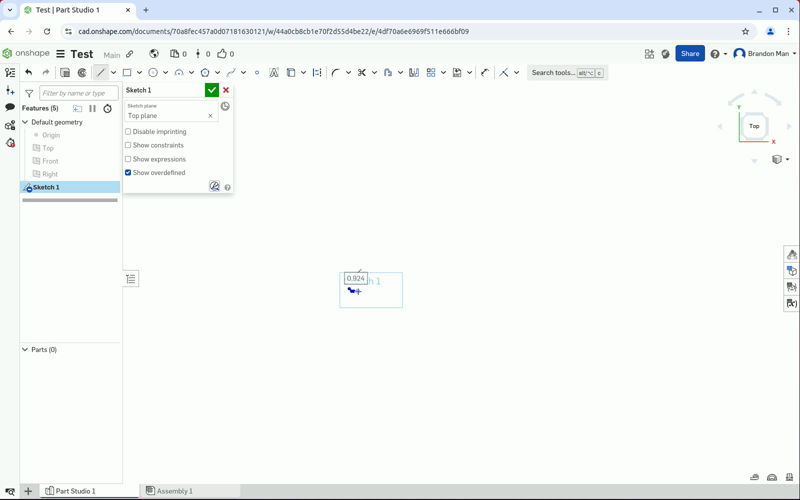
key_up(shift)
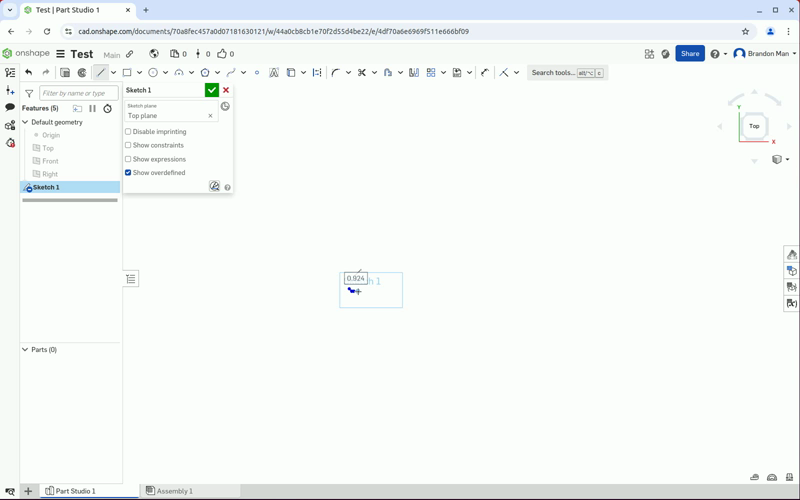
key_down(shift)
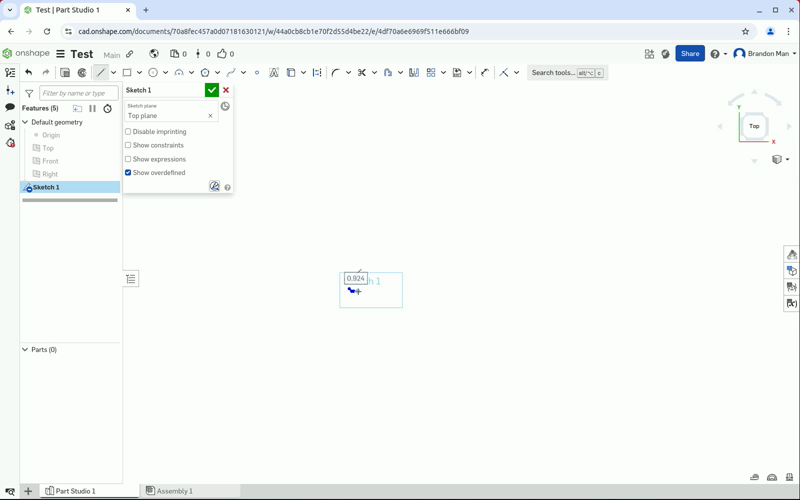
mouse_move(447, 291)
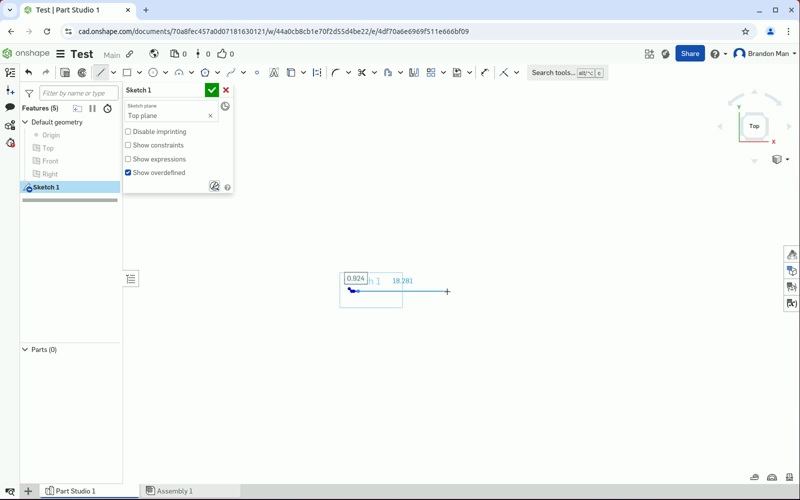
click(447, 291)
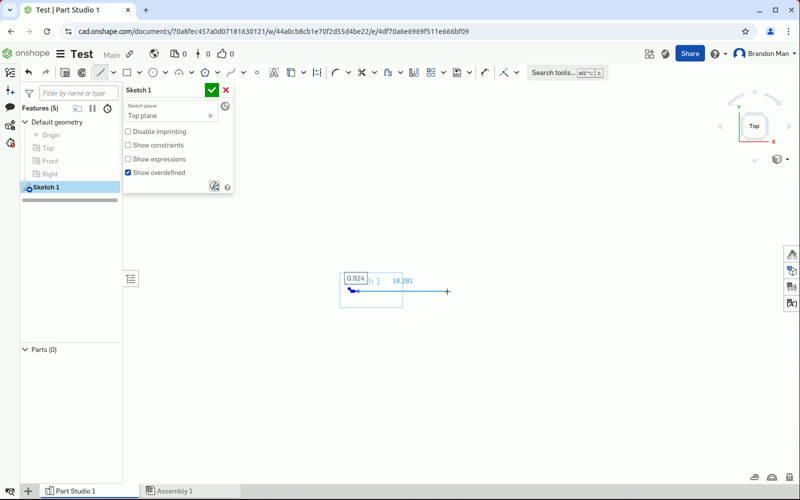
key_up(shift)
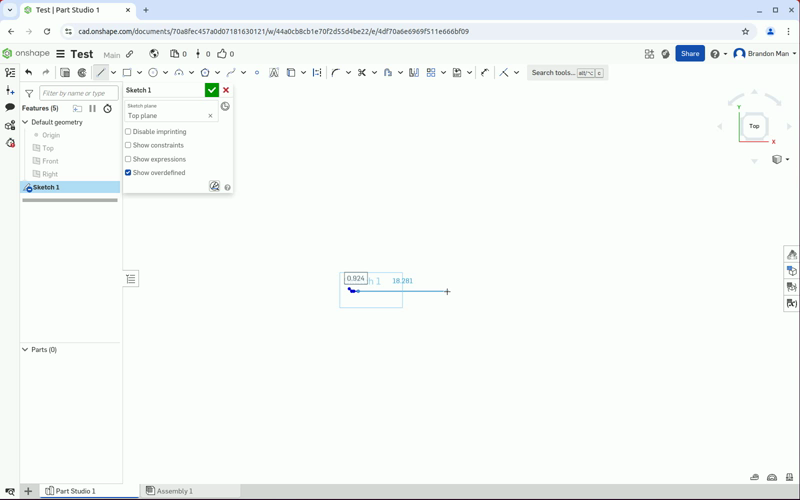
key_down(shift)
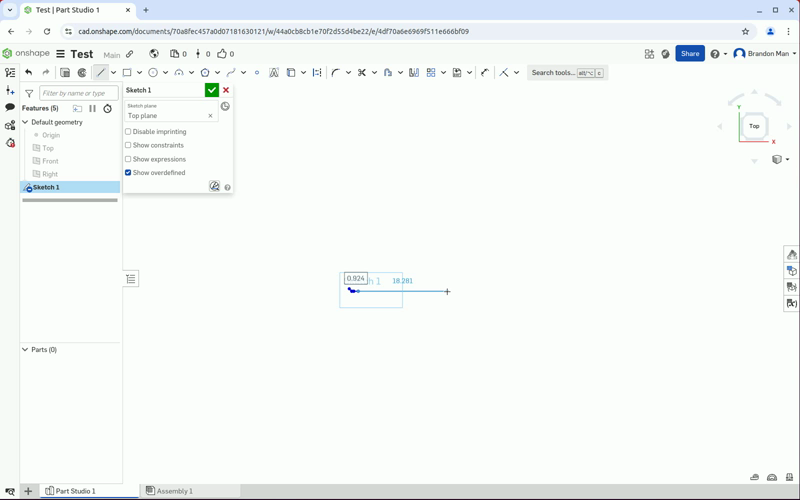
mouse_move(477, 291)
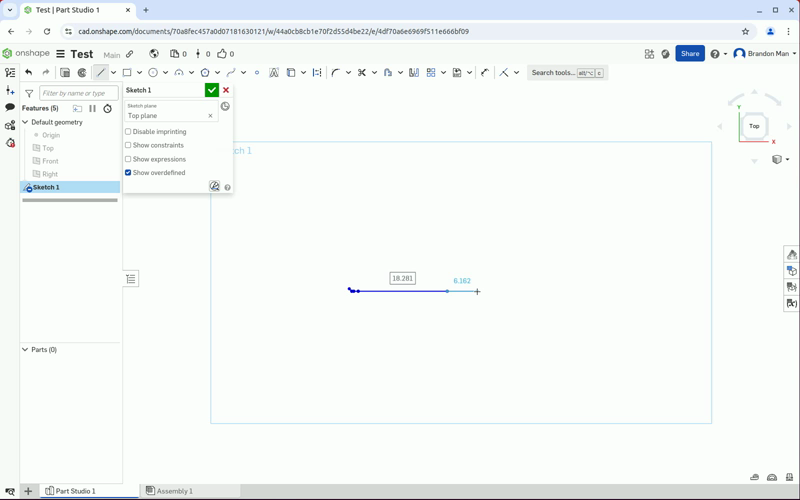
mouse_move(451, 291)
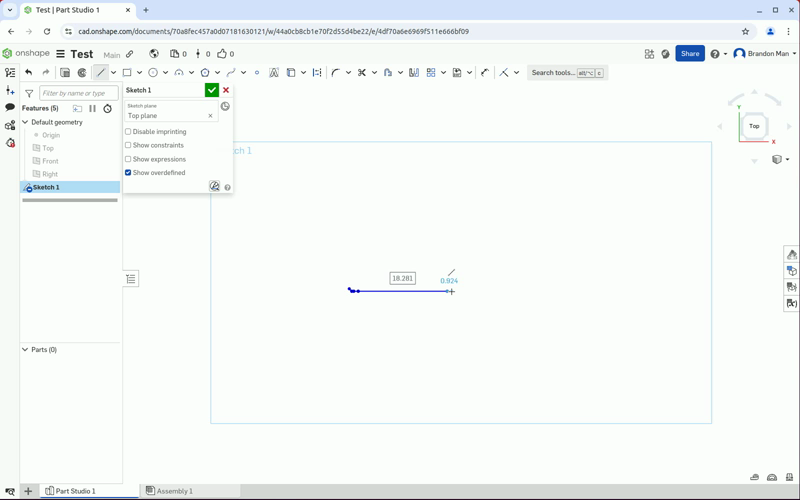
scroll(6)
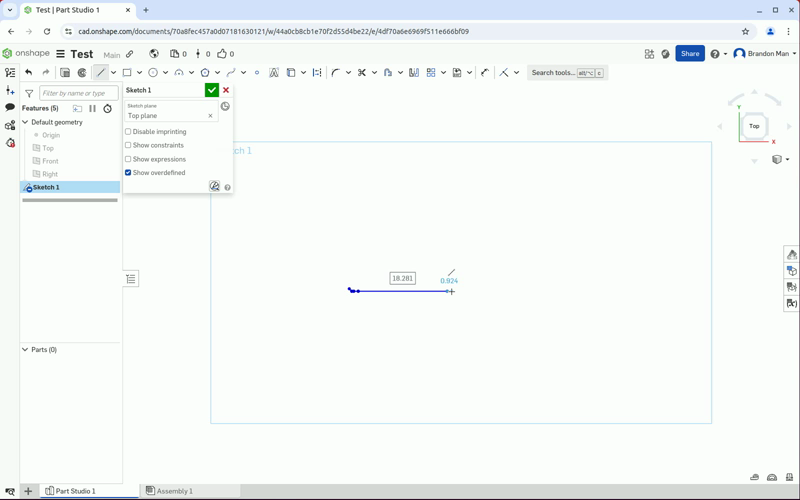
scroll(6)
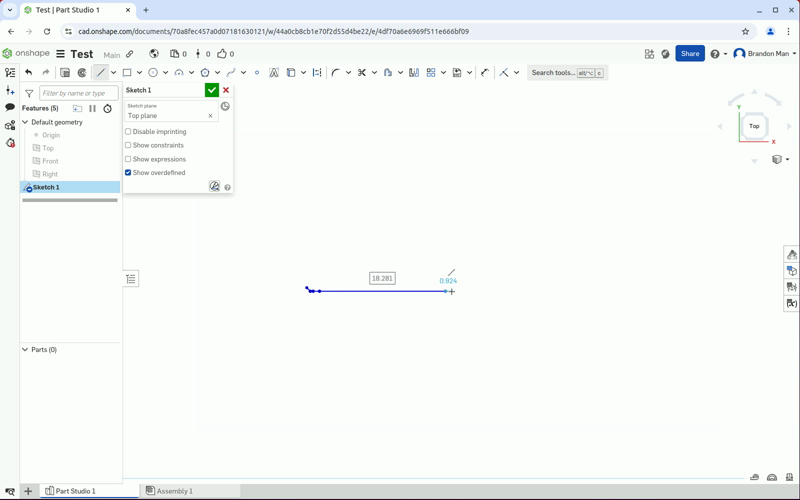
scroll(6)
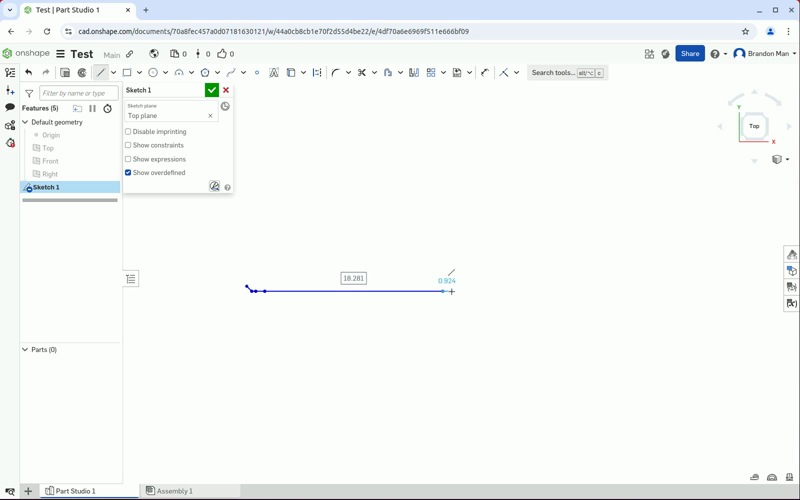
scroll(6)
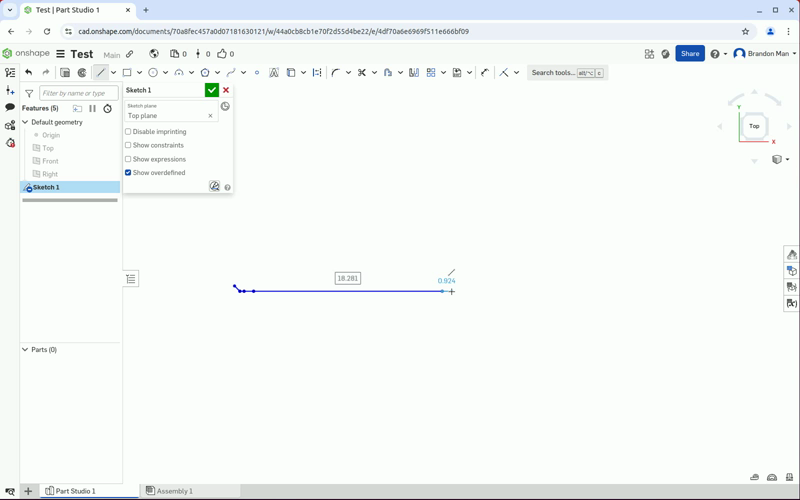
scroll(6)
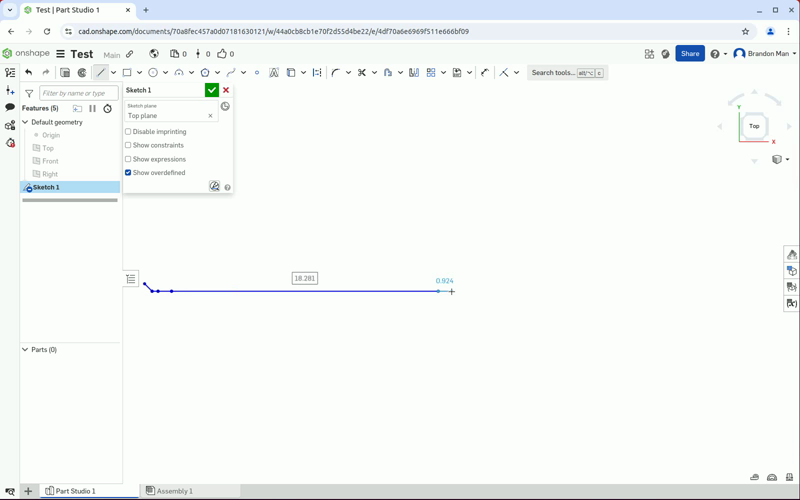
scroll(6)
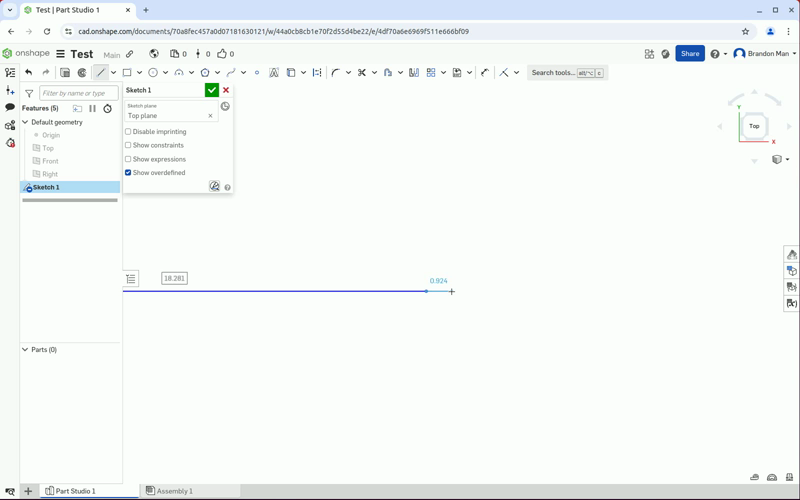
scroll(6)
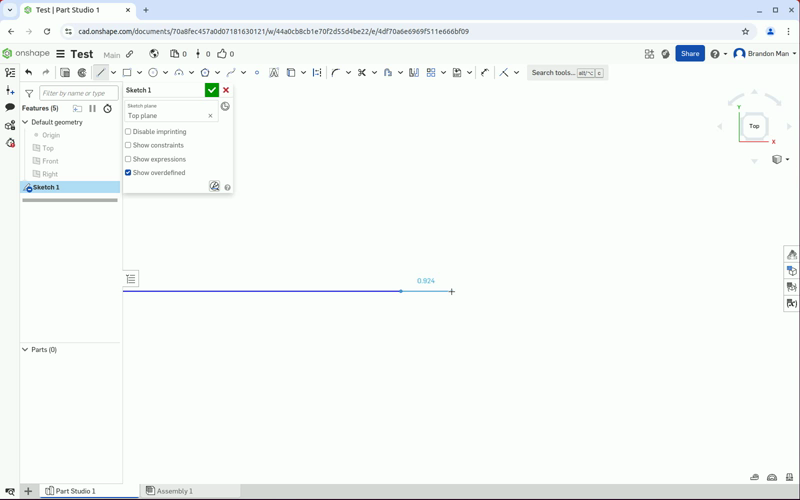
click(451, 291)
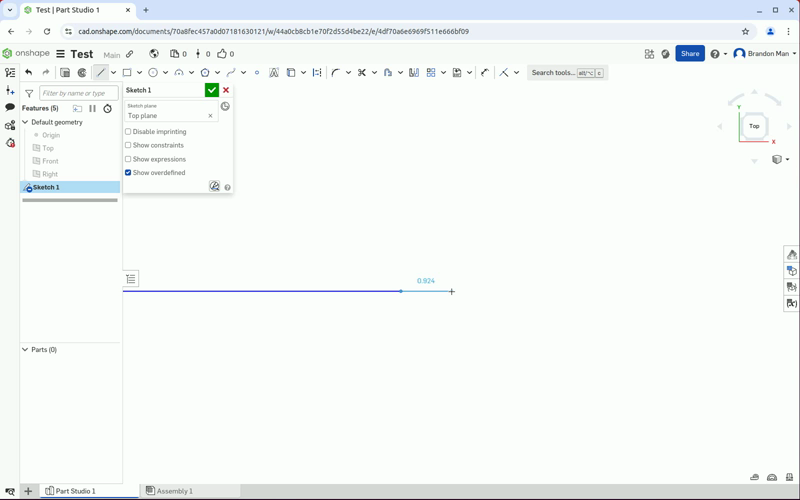
scroll(-6)
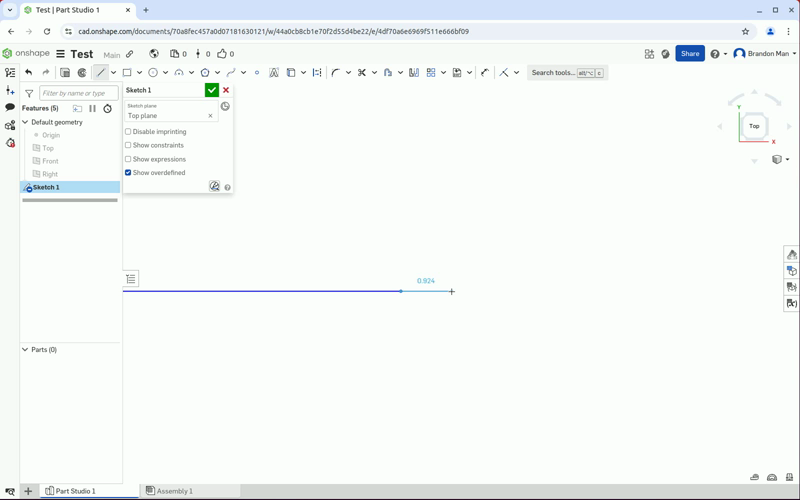
scroll(-6)
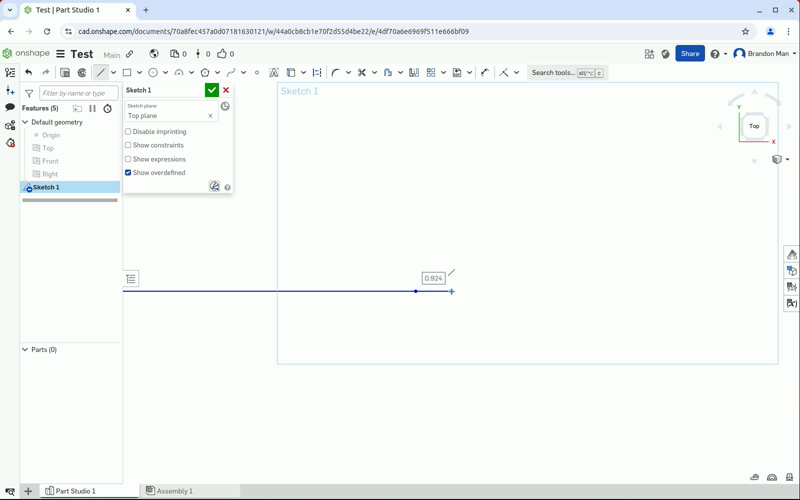
scroll(-6)
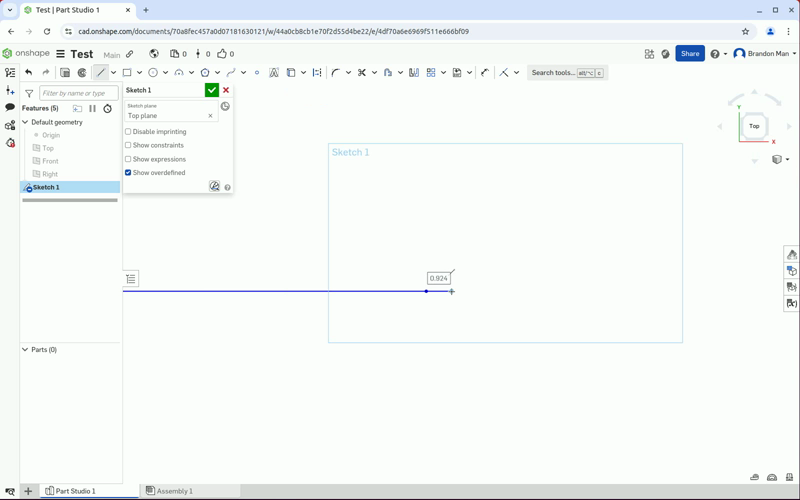
scroll(-6)
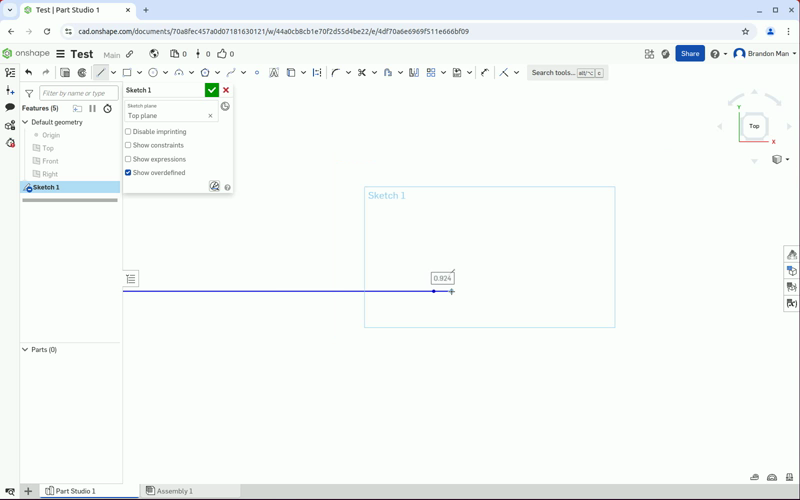
scroll(-6)
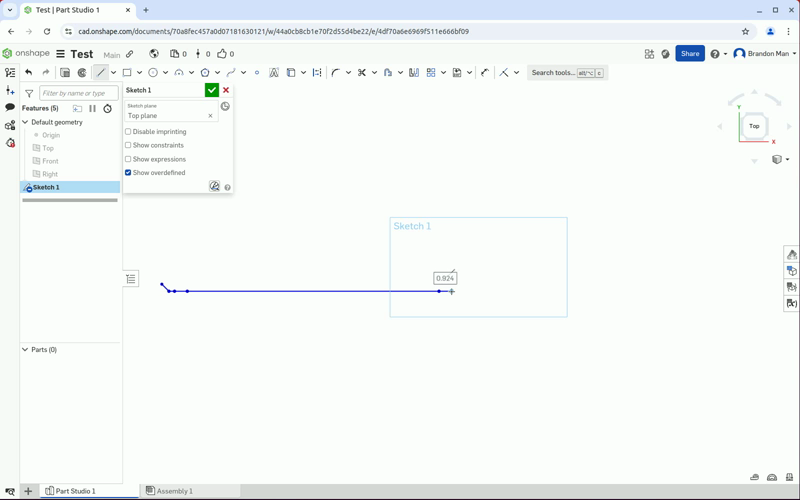
scroll(-6)
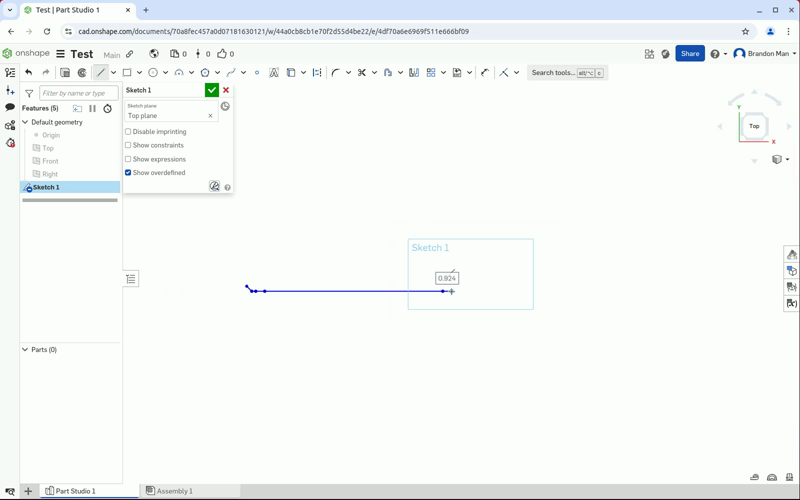
scroll(-6)
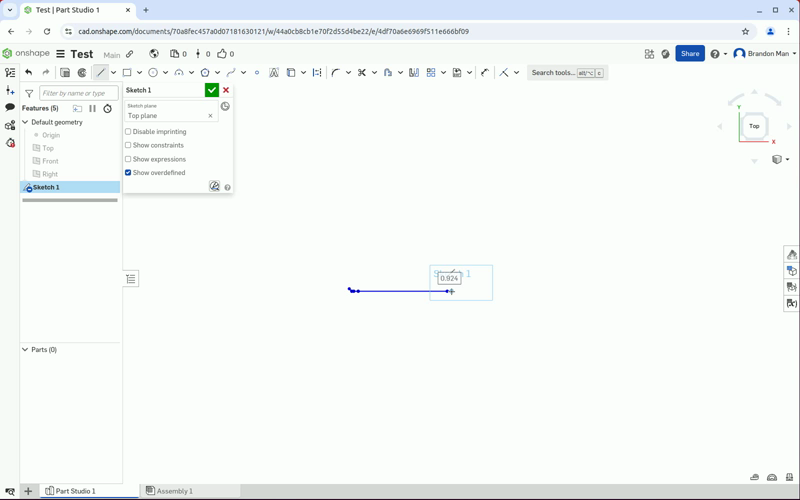
key_up(shift)
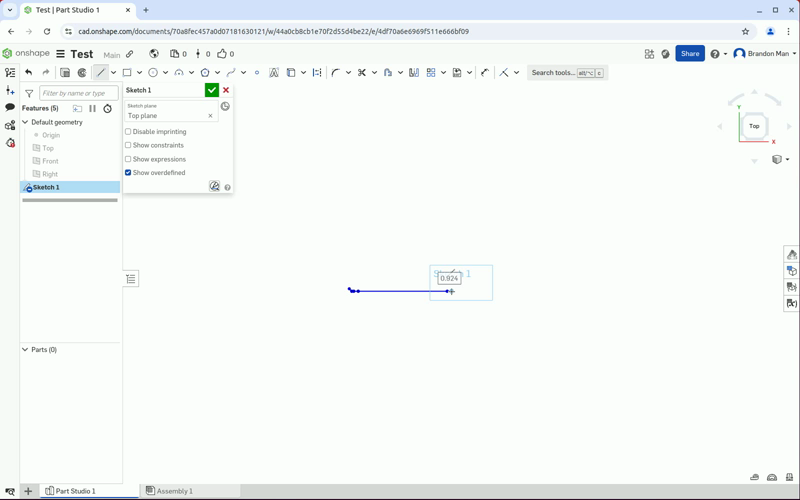
key_down(shift)
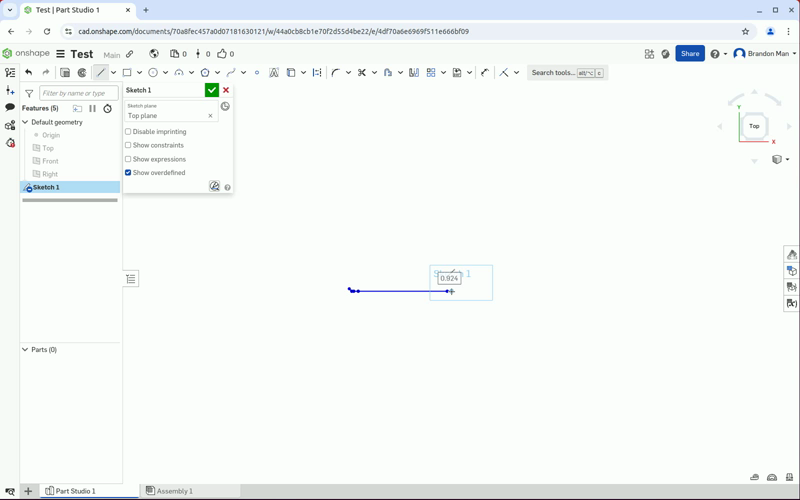
mouse_move(481, 291)
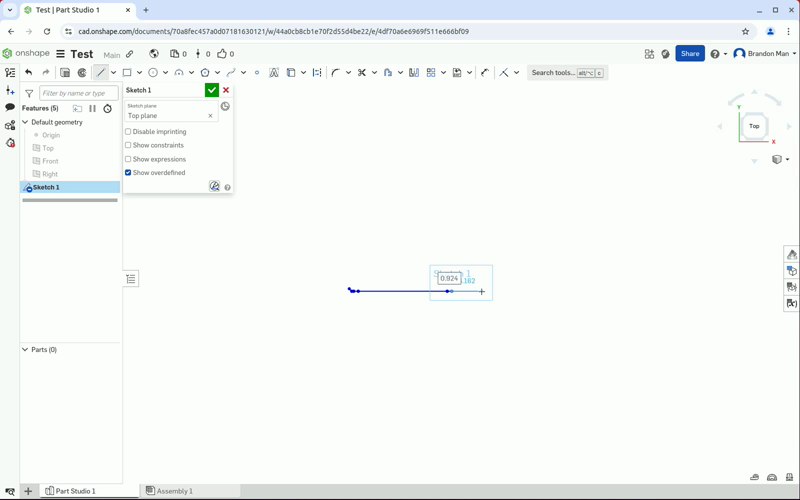
mouse_move(453, 291)
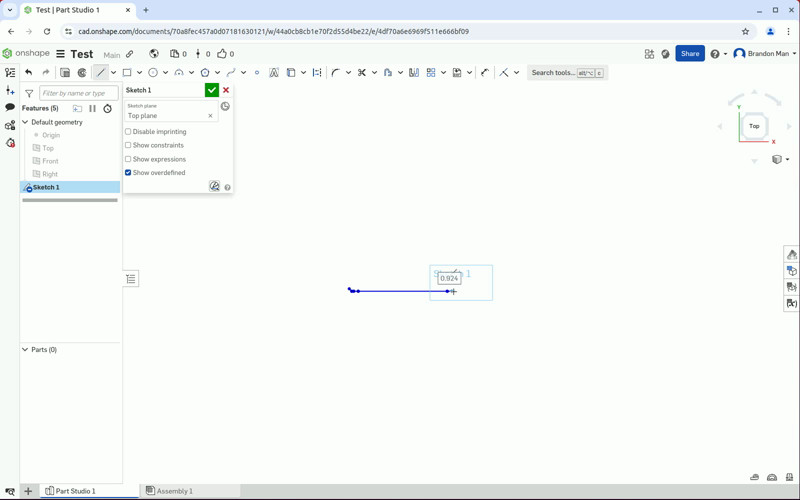
scroll(6)
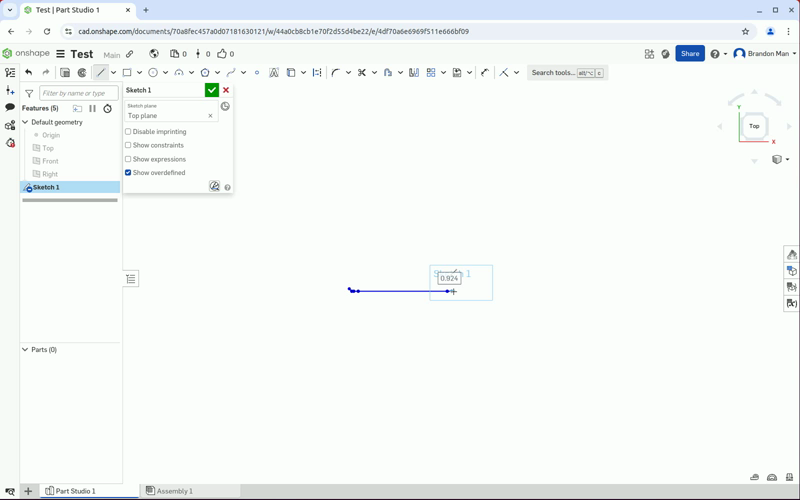
scroll(6)
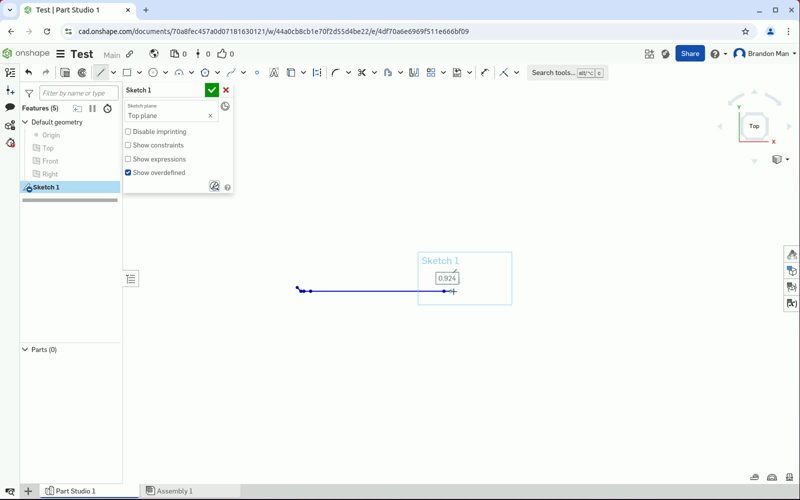
scroll(6)
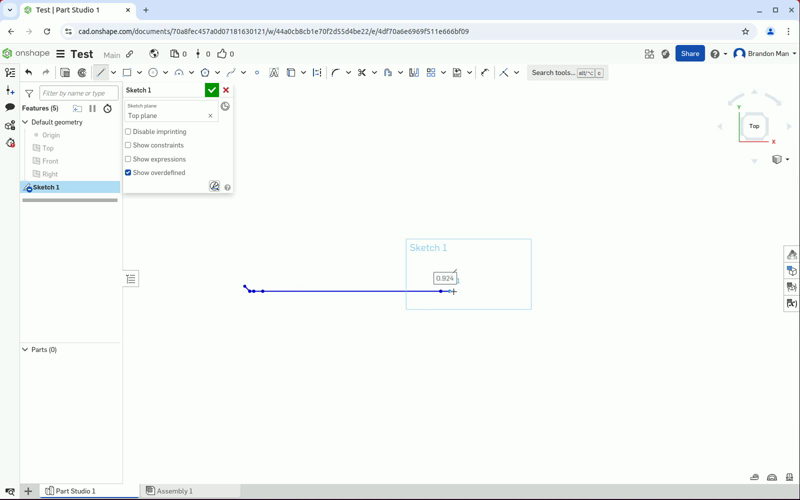
scroll(6)
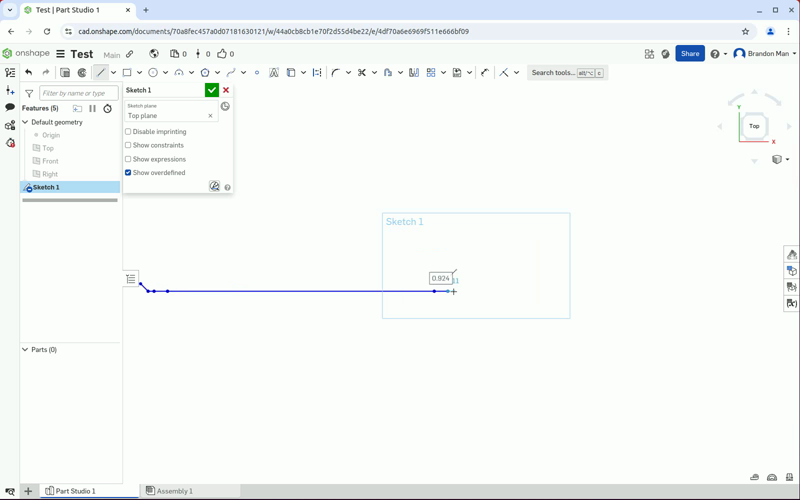
scroll(6)
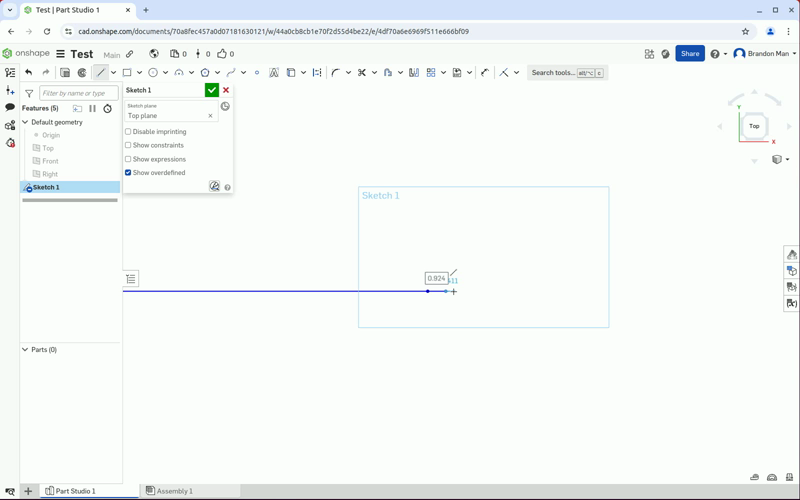
scroll(6)
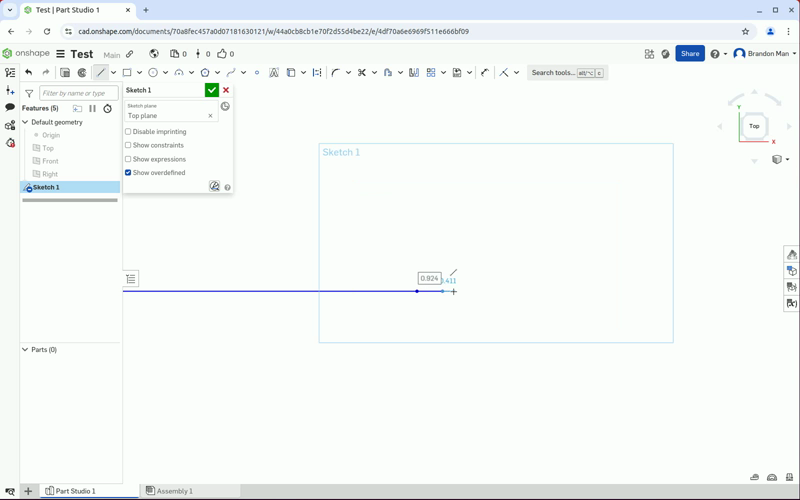
scroll(6)
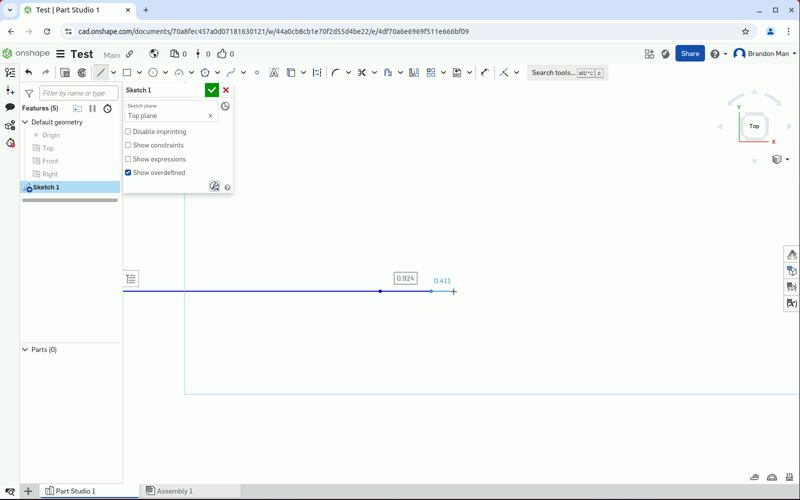
click(453, 291)
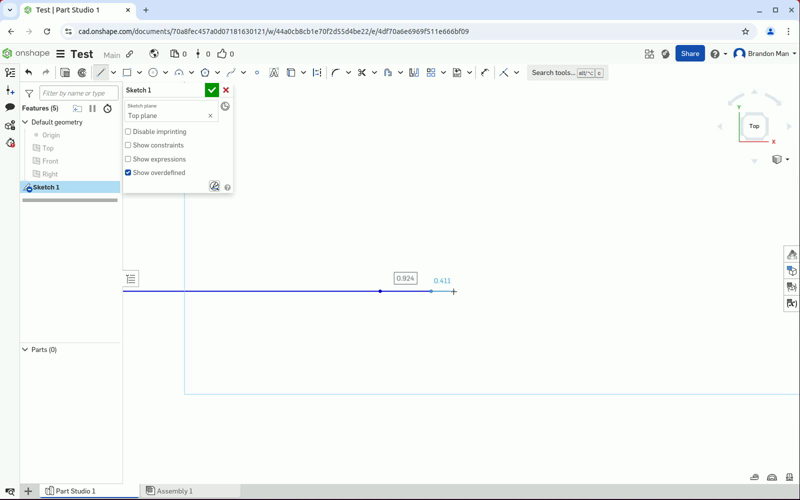
scroll(-6)
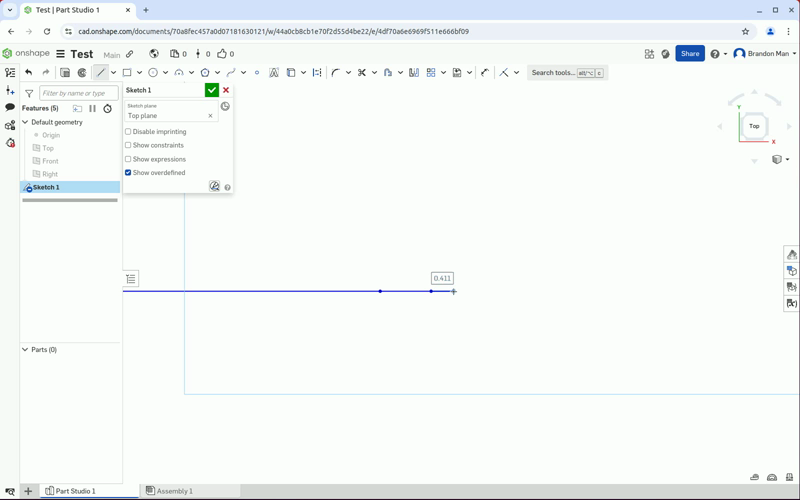
scroll(-6)
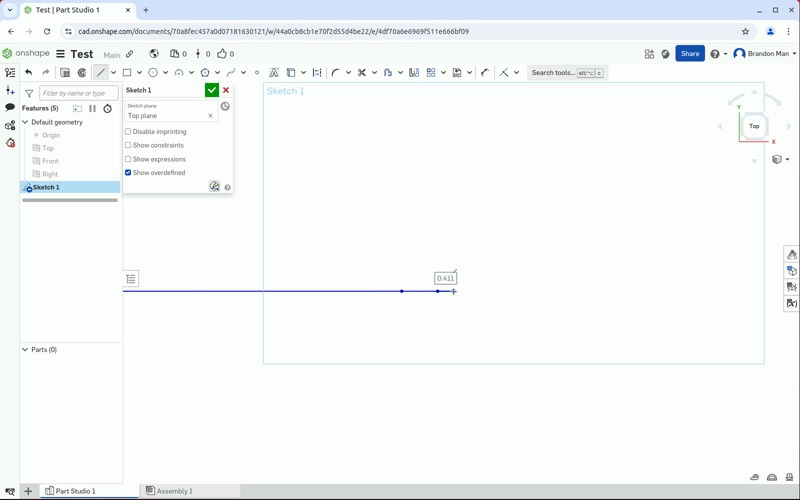
scroll(-6)
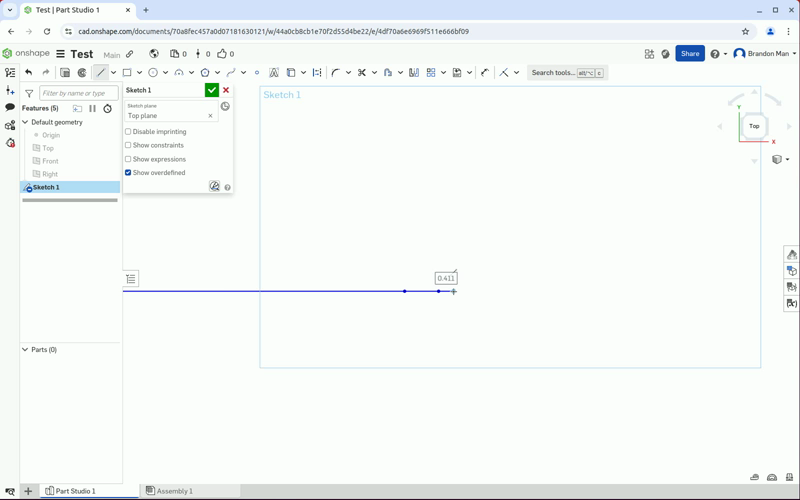
scroll(-6)
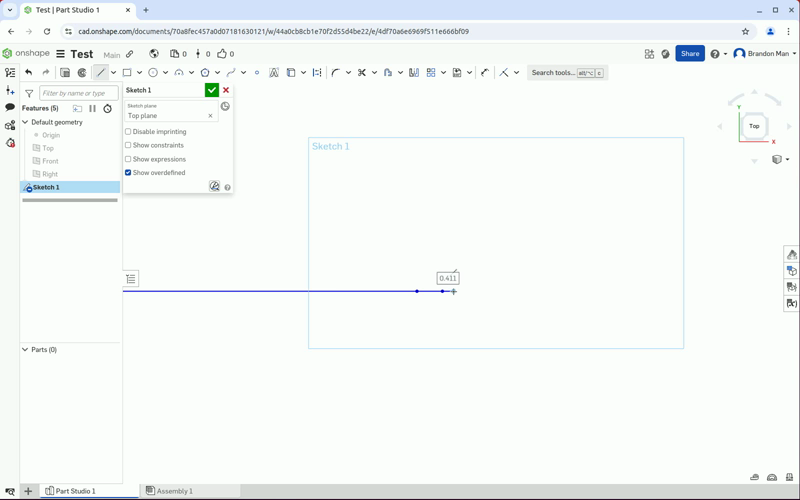
scroll(-6)
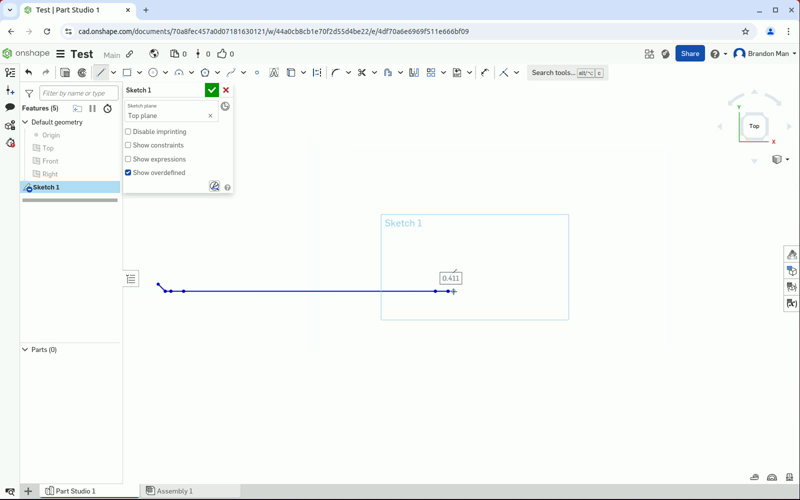
scroll(-6)
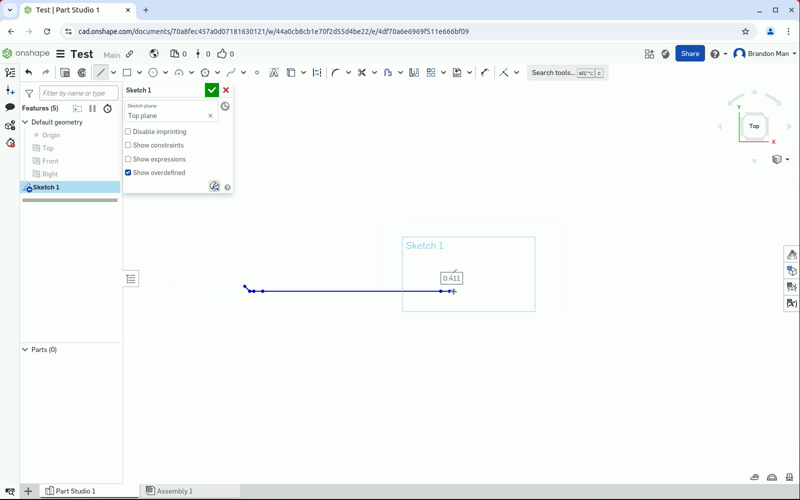
scroll(-6)
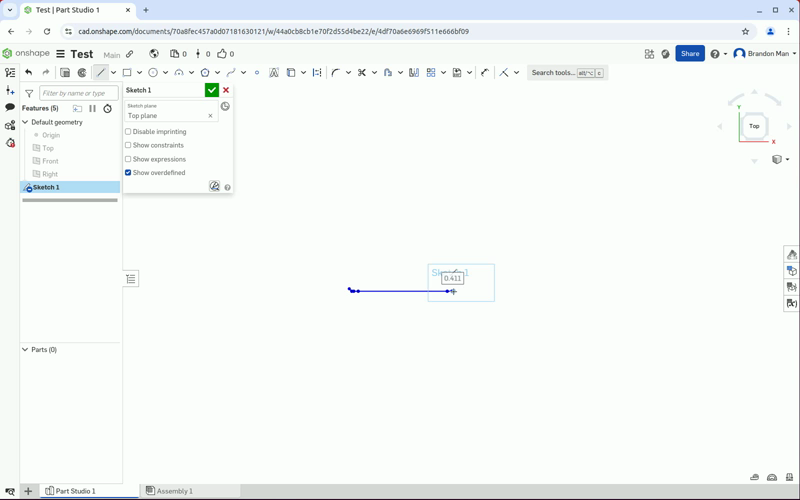
key_up(shift)
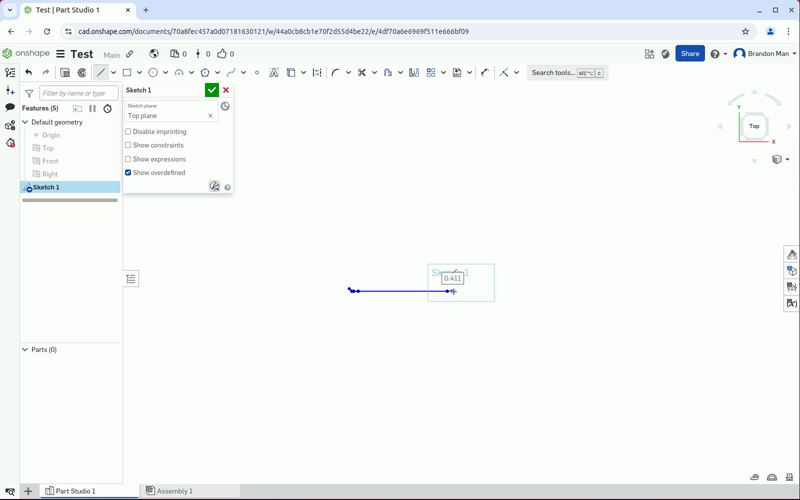
key_down(shift)
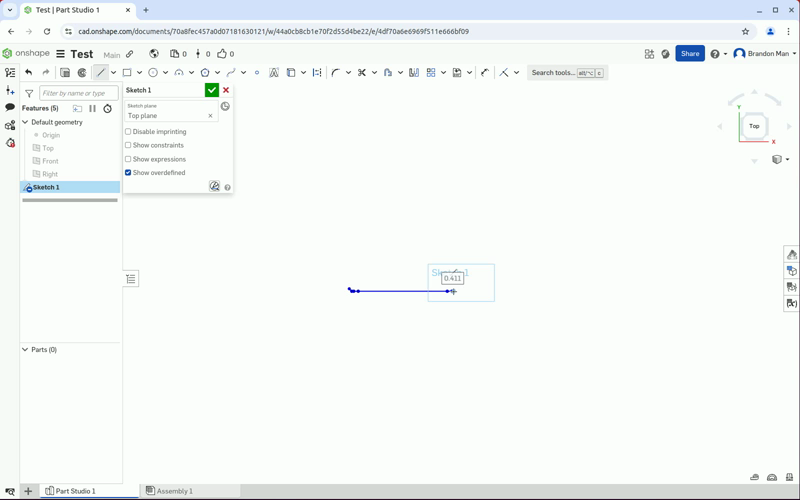
mouse_move(483, 291)
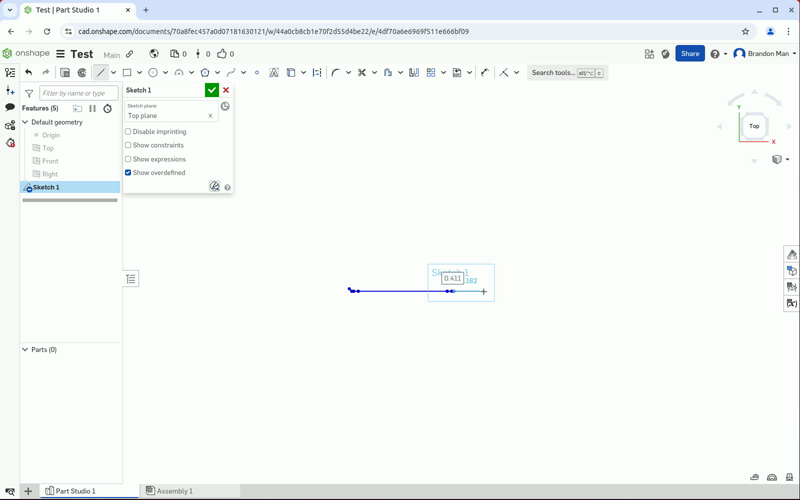
mouse_move(456, 288)
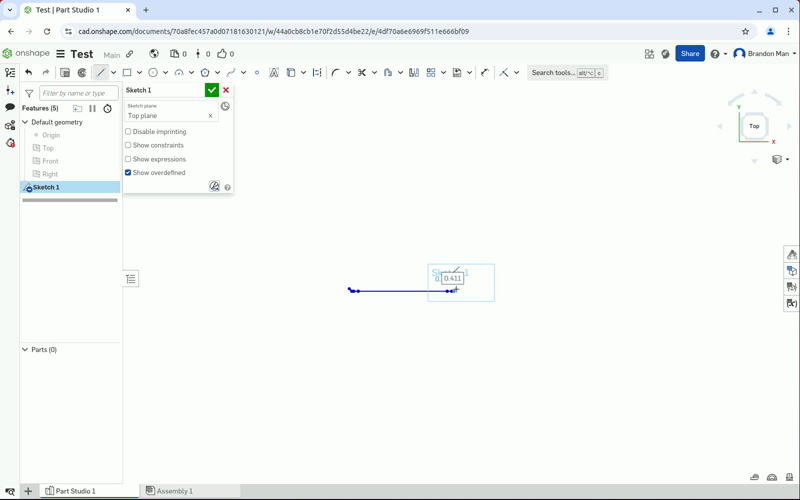
scroll(6)
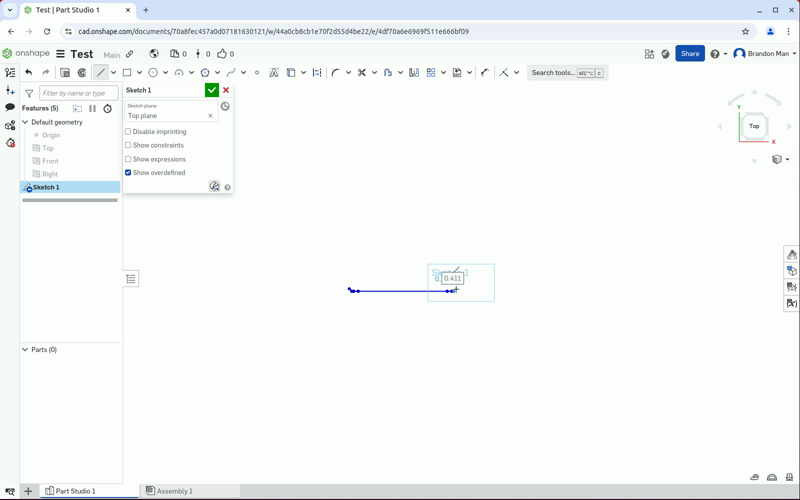
scroll(6)
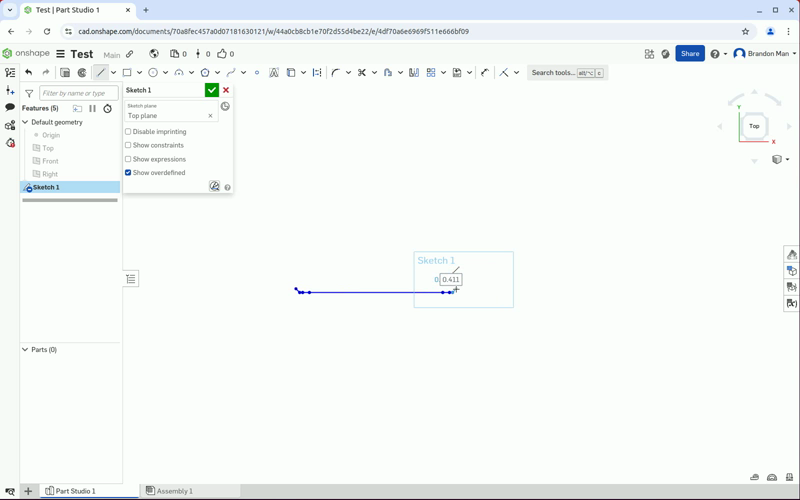
scroll(6)
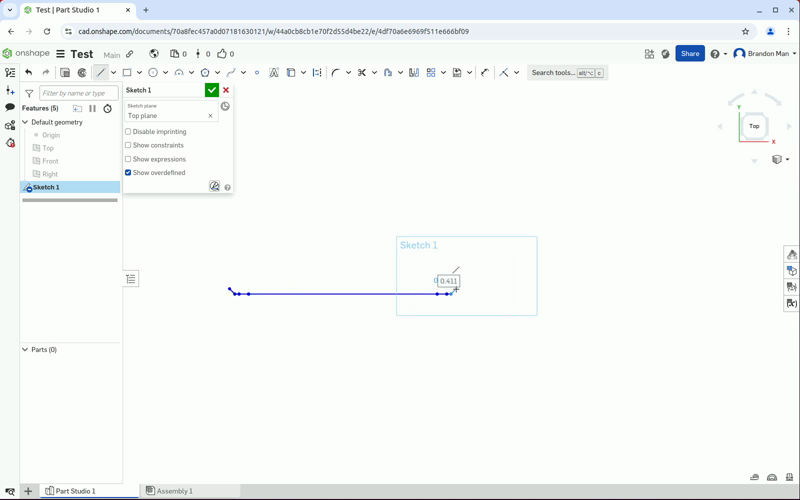
scroll(6)
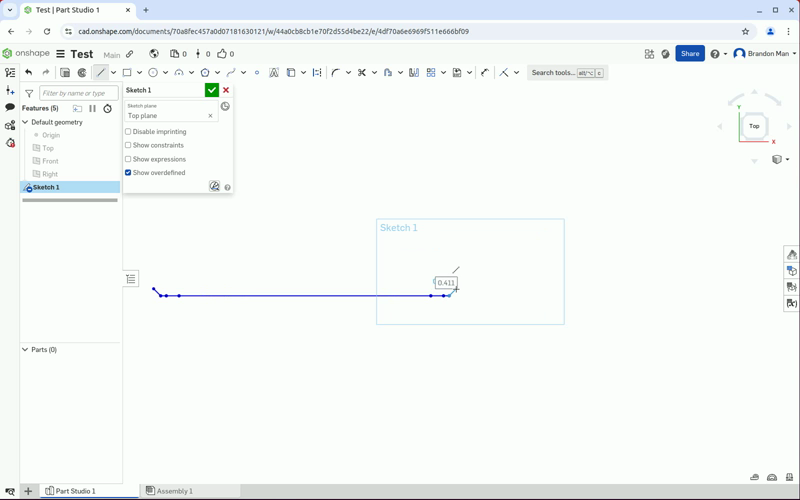
scroll(6)
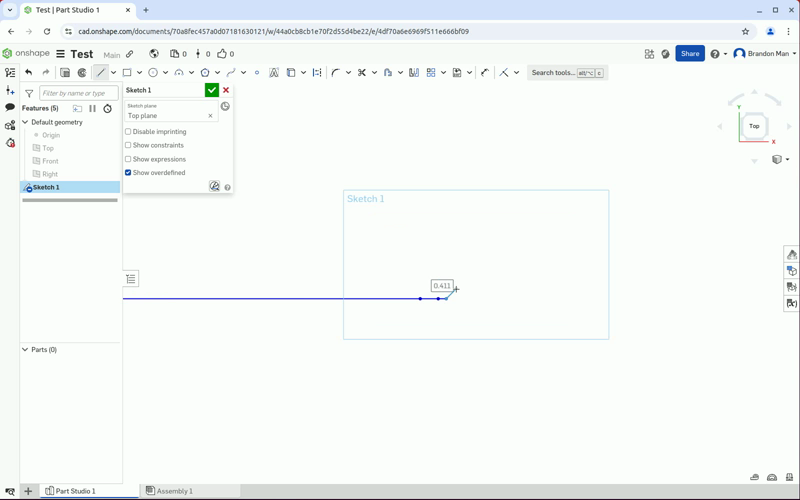
scroll(6)
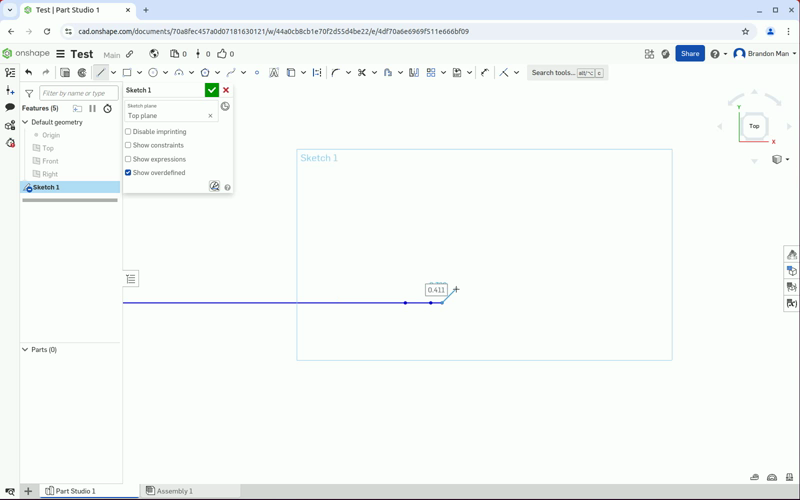
scroll(6)
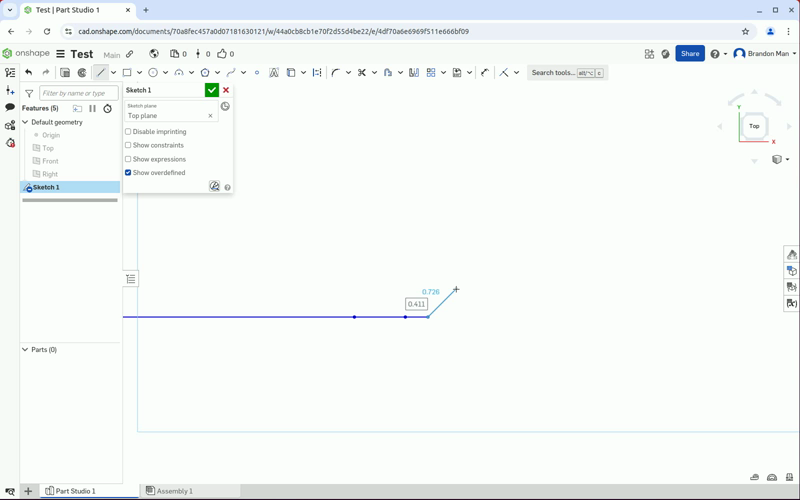
click(456, 288)
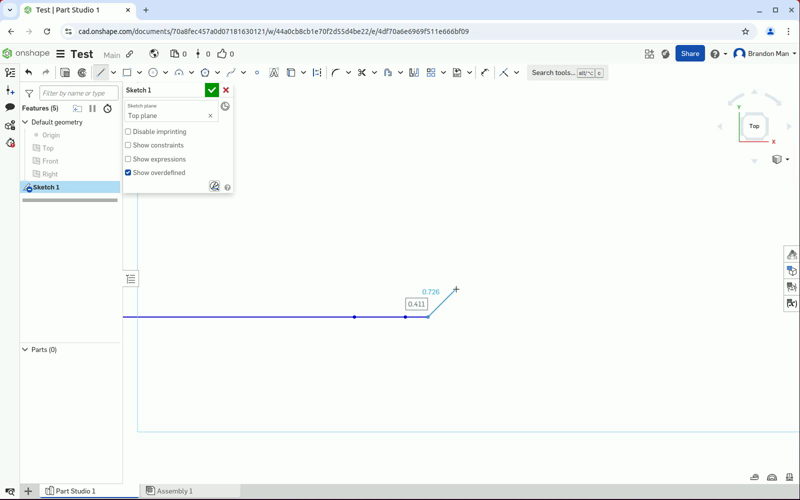
scroll(-6)
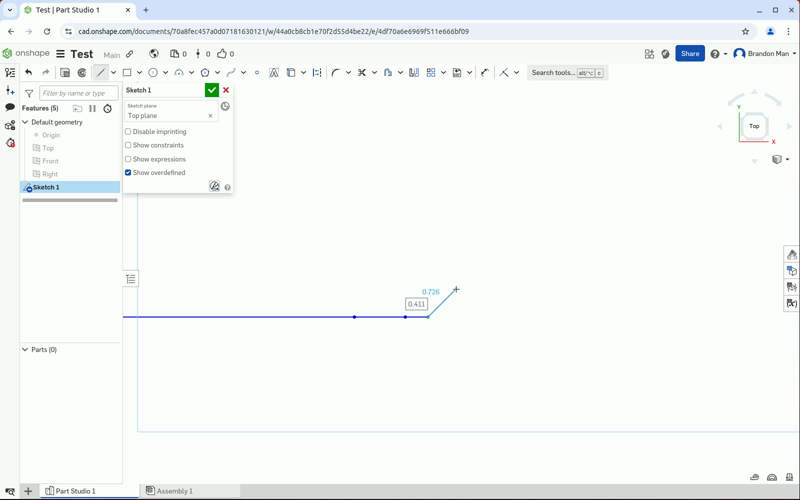
scroll(-6)
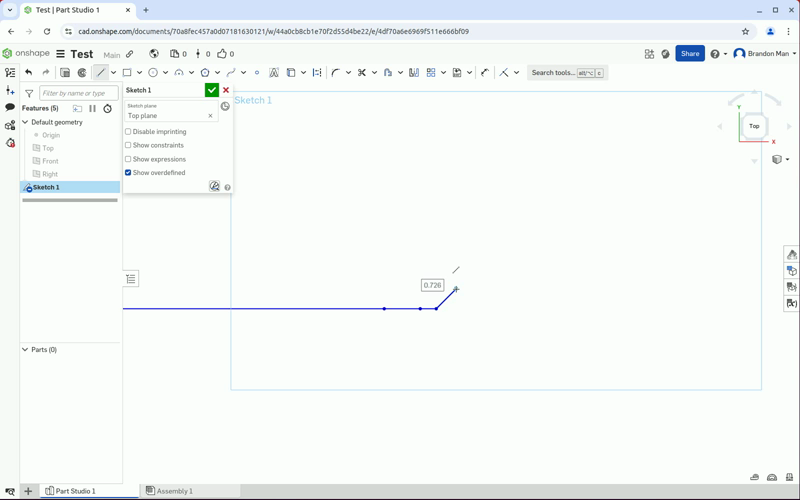
scroll(-6)
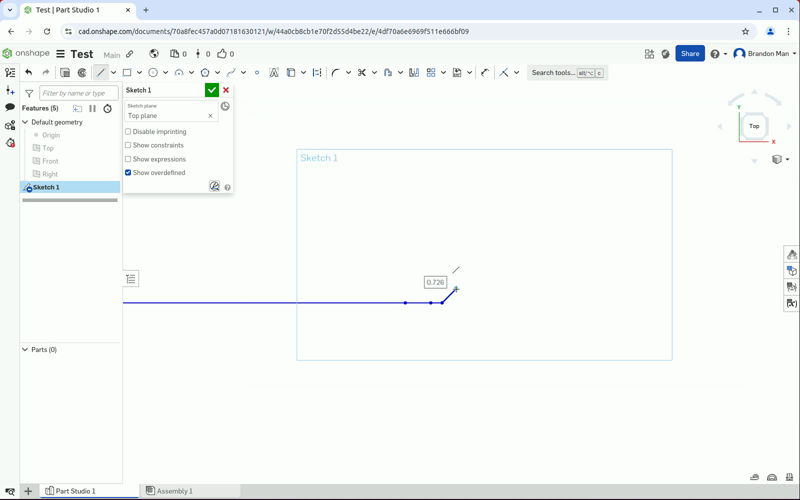
scroll(-6)
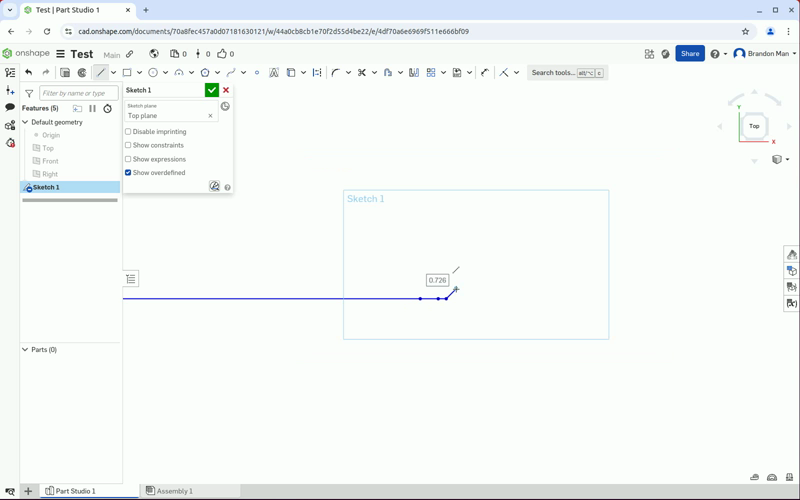
scroll(-6)
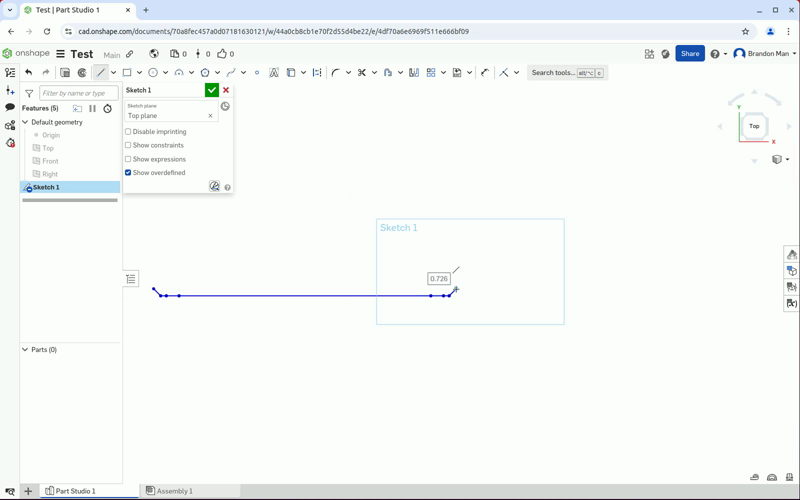
scroll(-6)
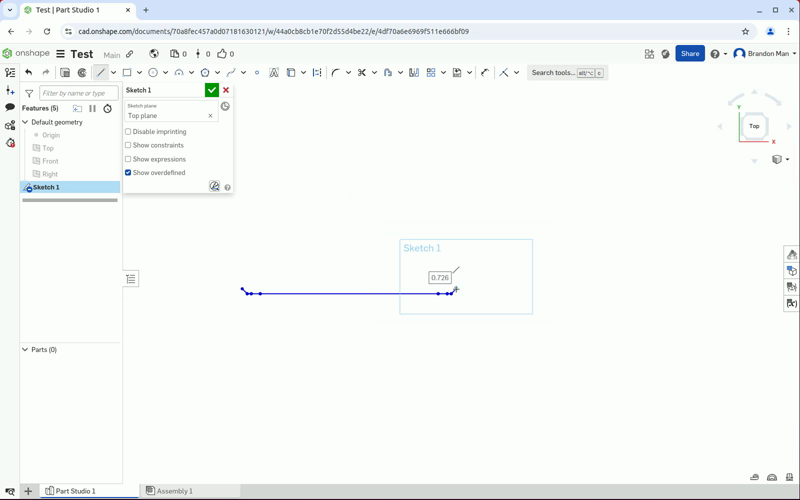
scroll(-6)
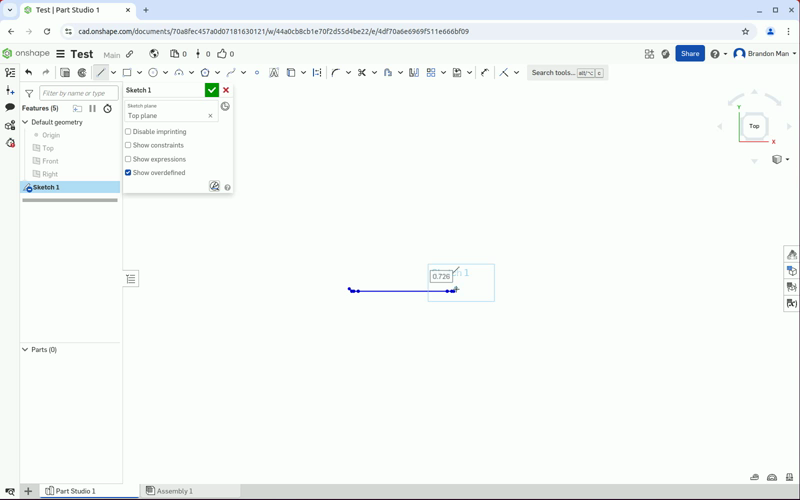
key_up(shift)
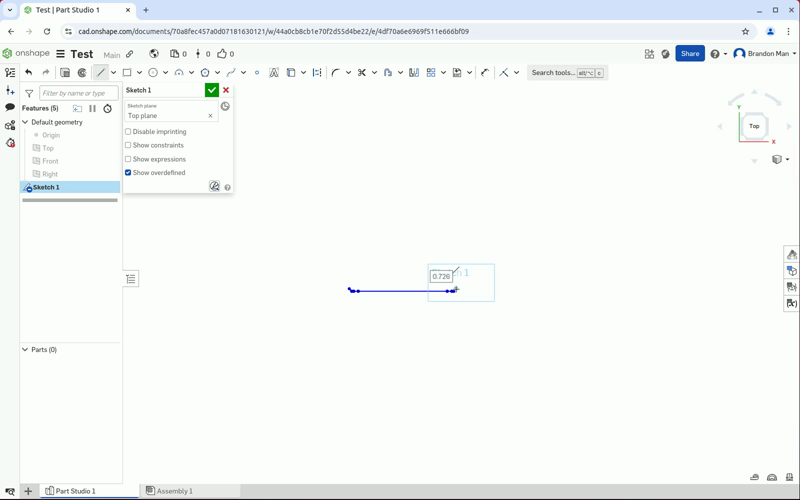
key_down(shift)
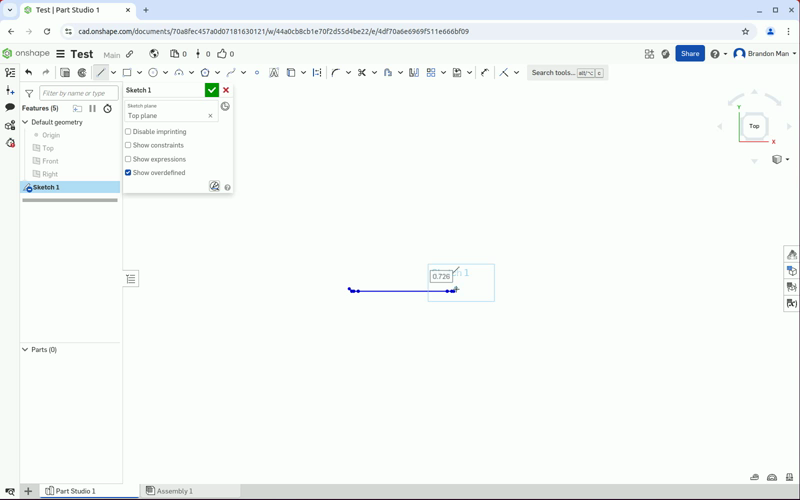
mouse_move(486, 288)
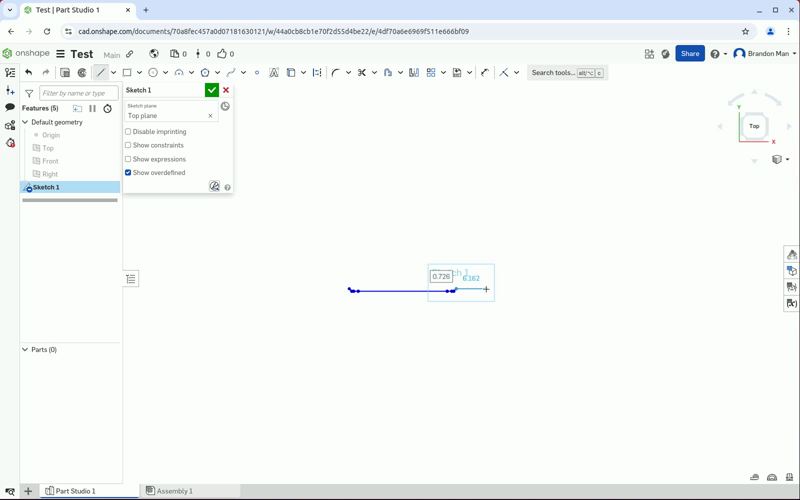
mouse_move(456, 287)
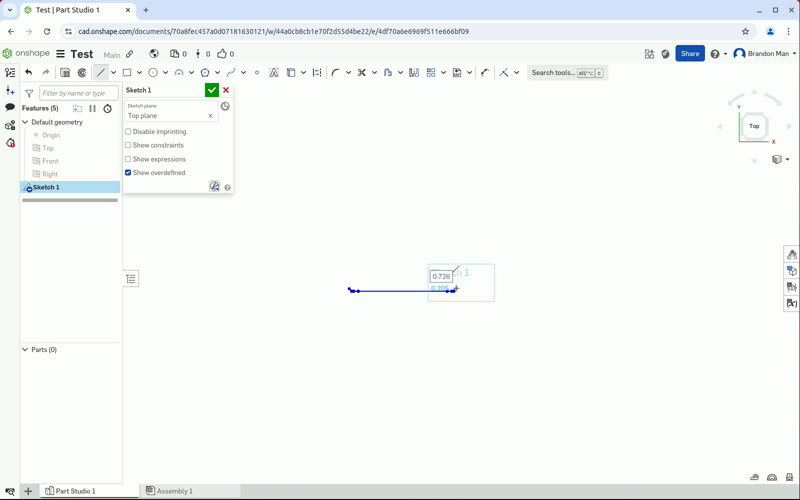
scroll(6)
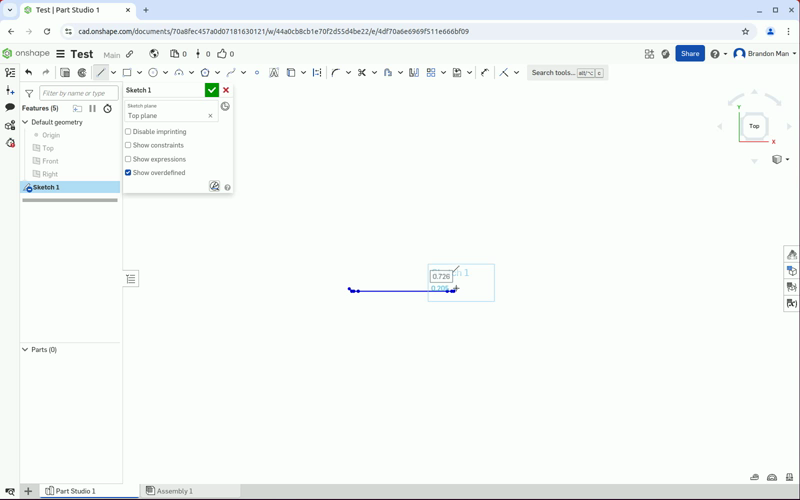
scroll(6)
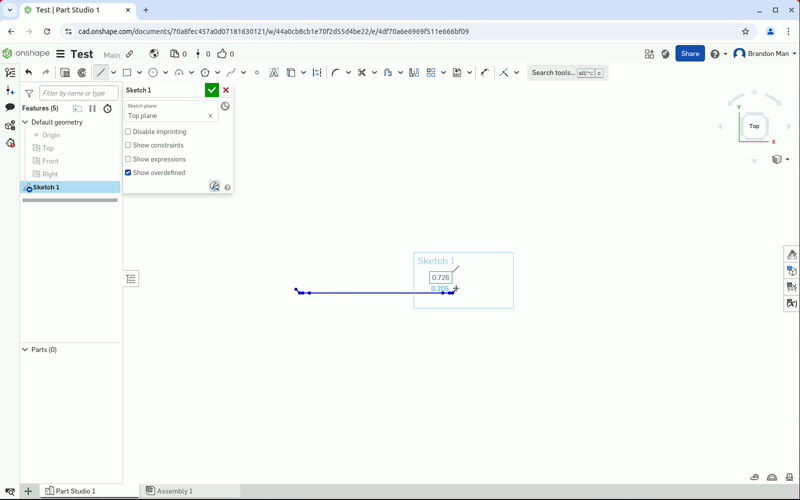
scroll(6)
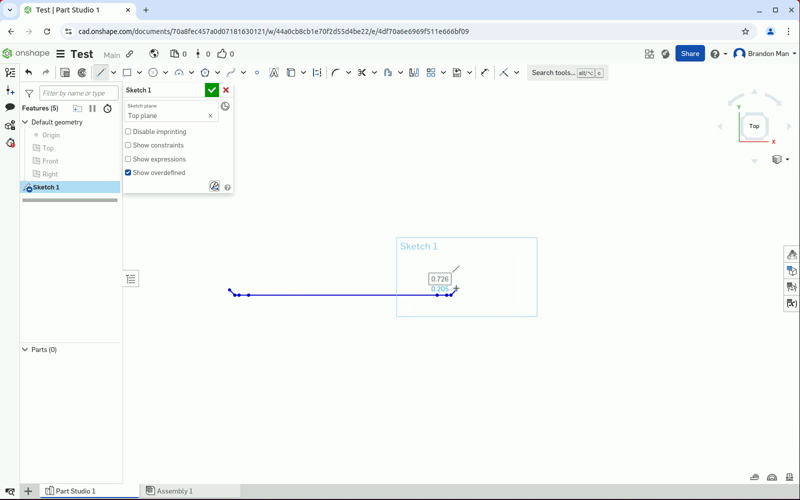
scroll(6)
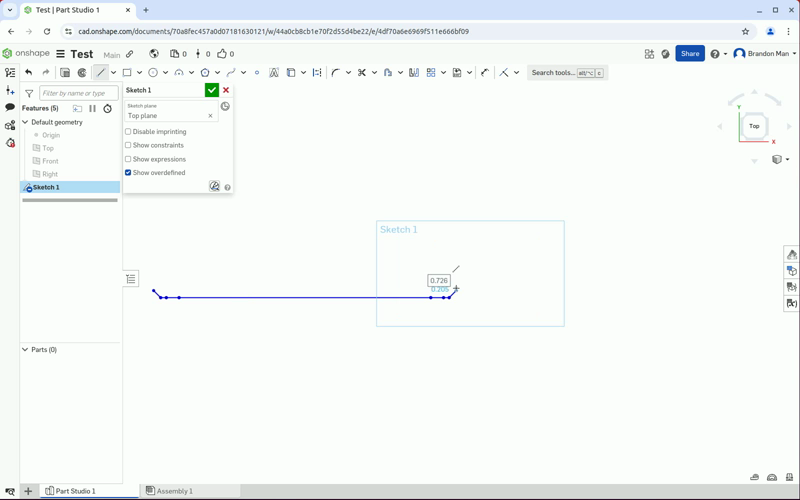
scroll(6)
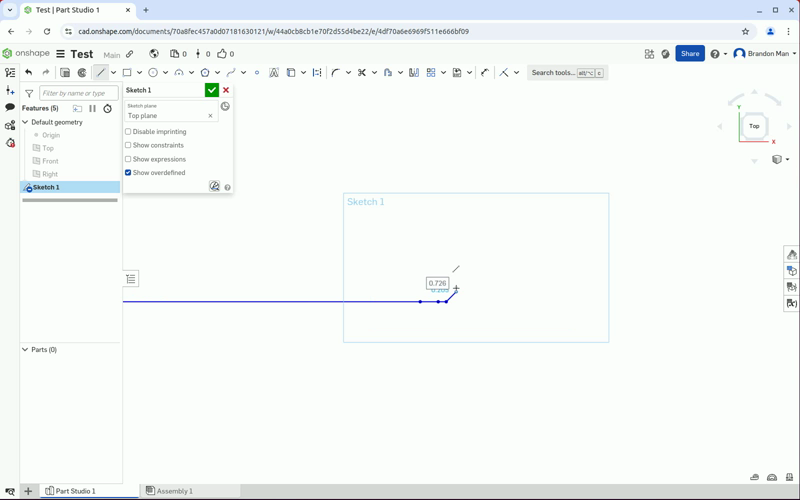
scroll(6)
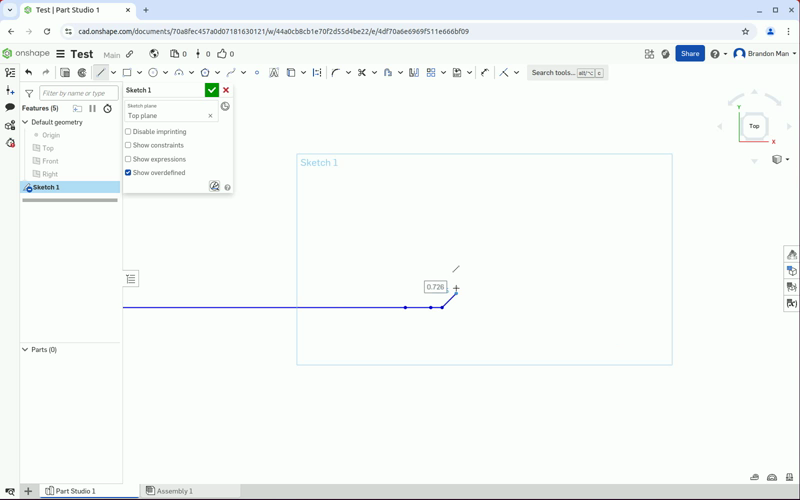
scroll(6)
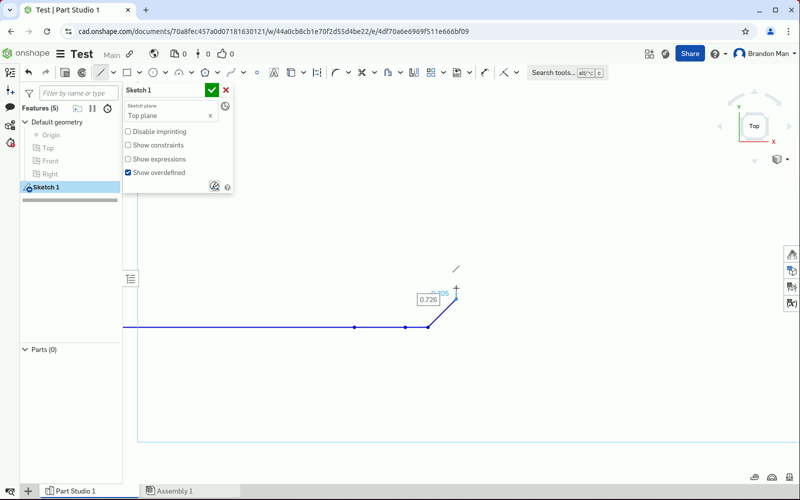
click(456, 287)
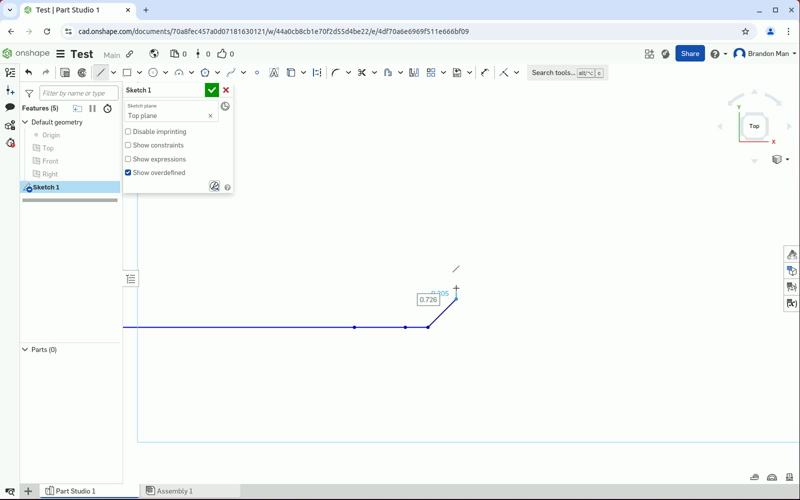
scroll(-6)
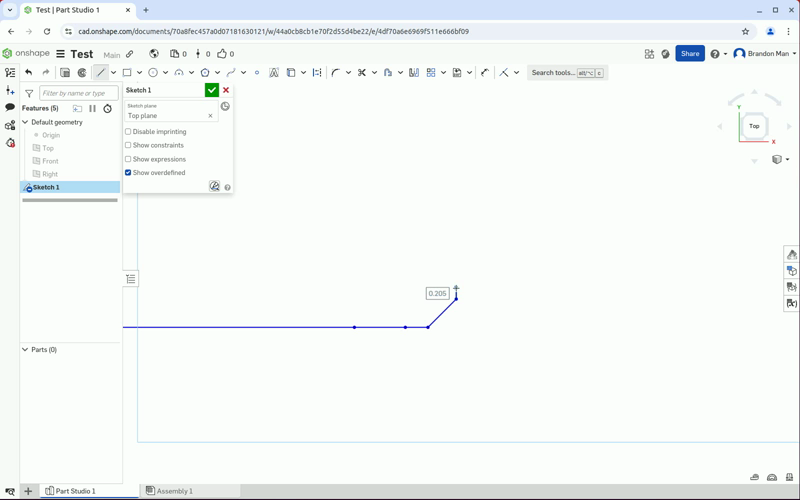
scroll(-6)
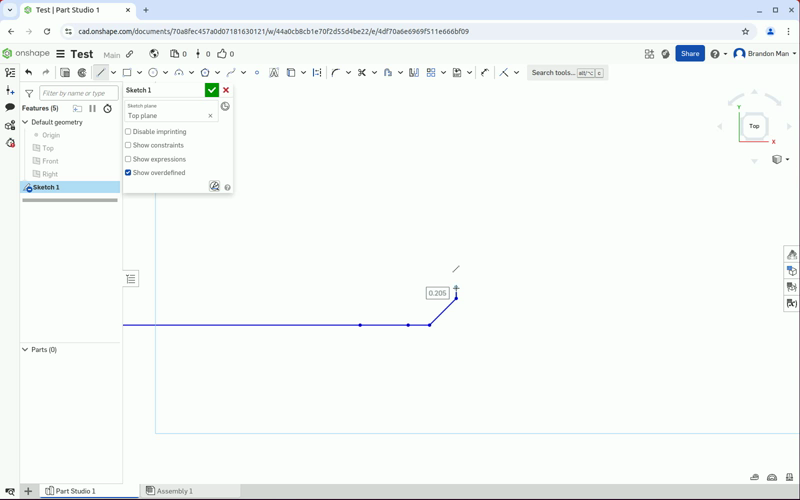
scroll(-6)
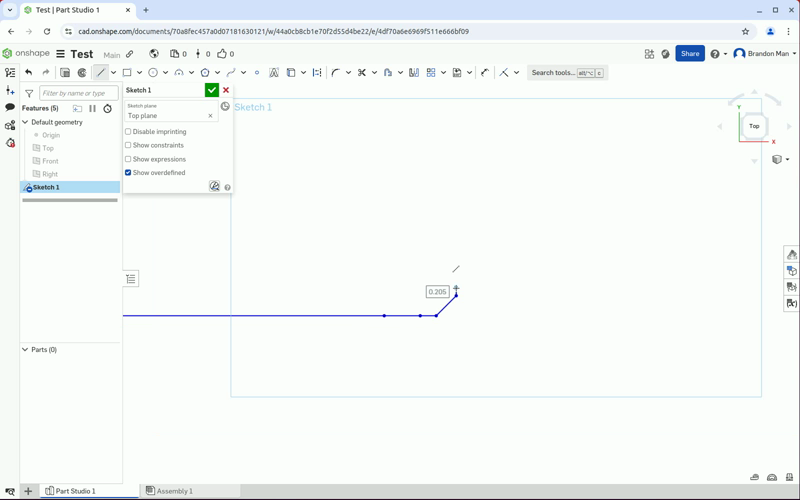
scroll(-6)
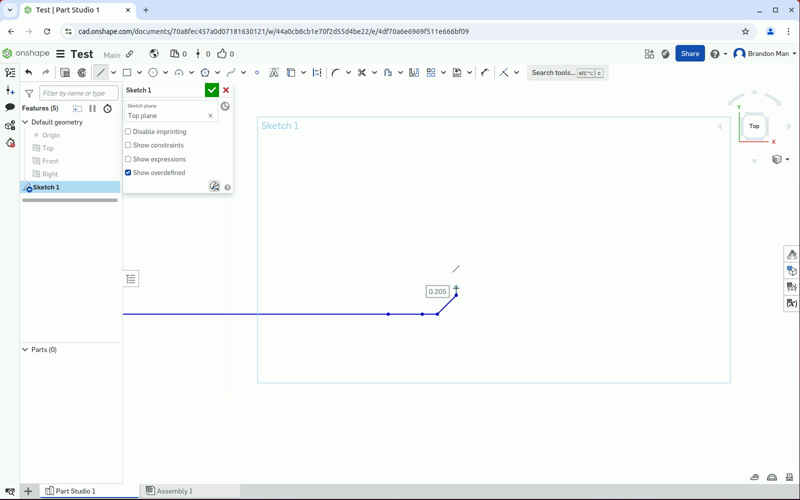
scroll(-6)
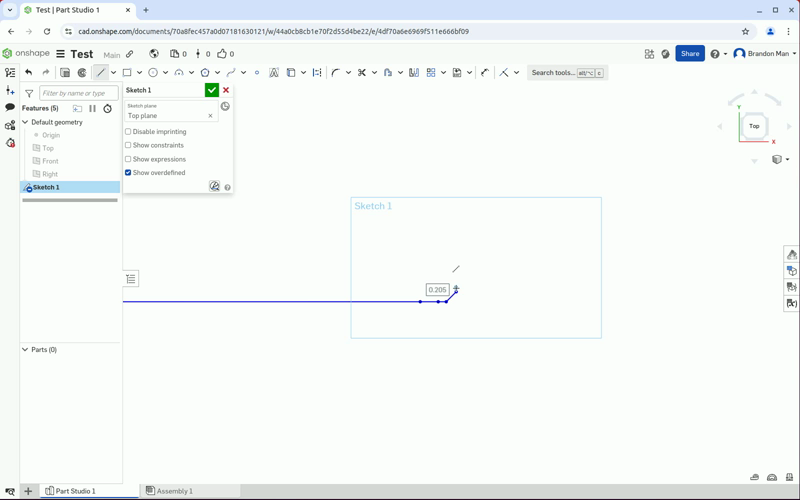
scroll(-6)
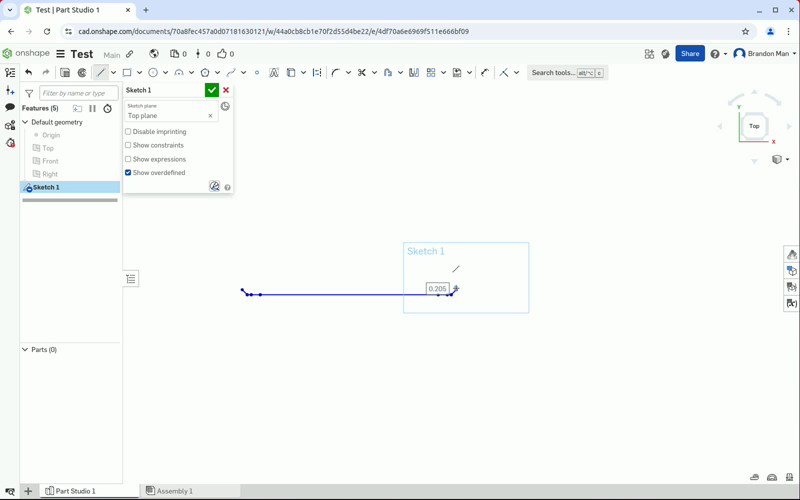
scroll(-6)
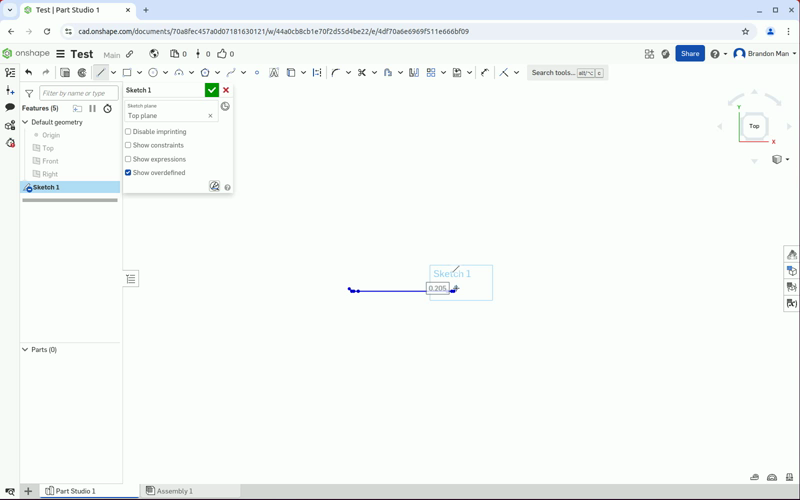
key_up(shift)
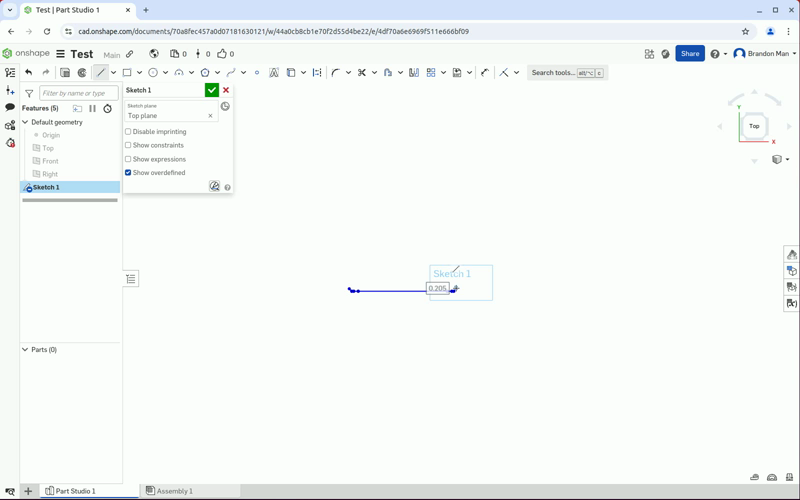
key_down(shift)
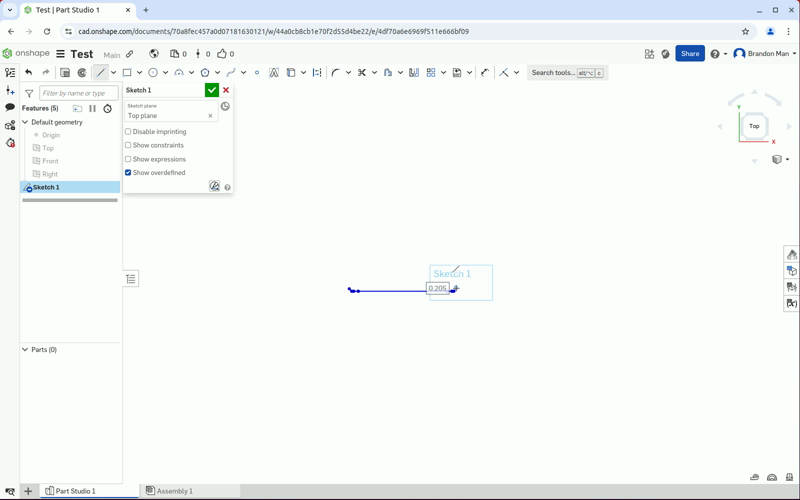
mouse_move(349, 287)
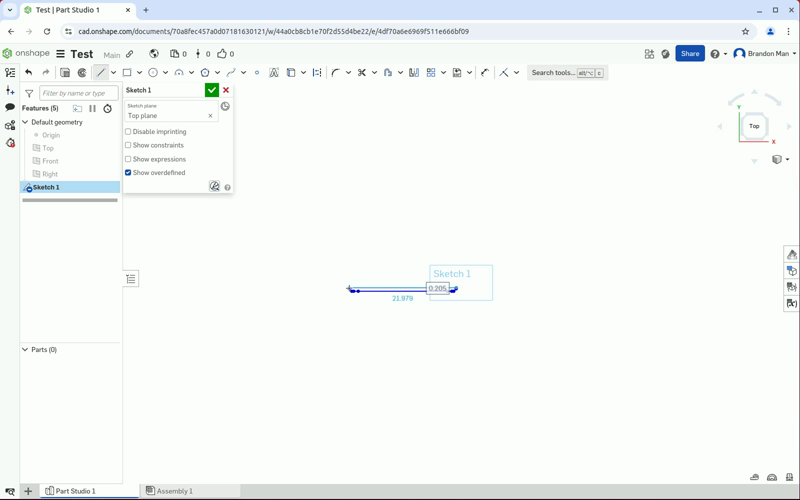
scroll(6)
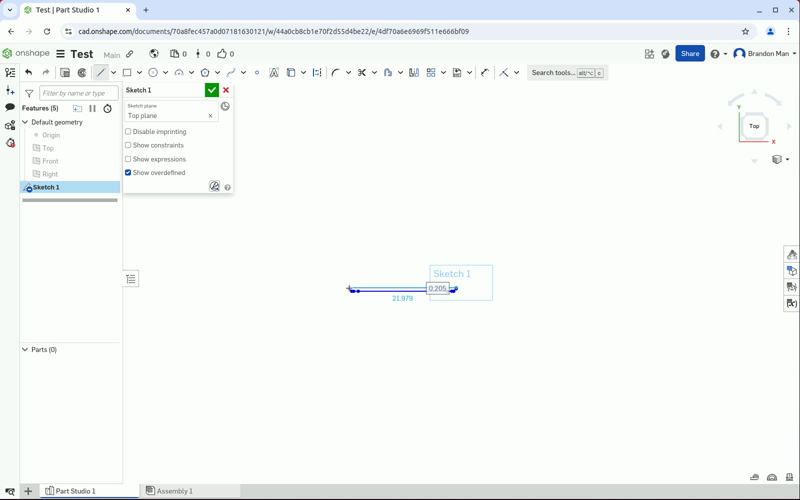
scroll(6)
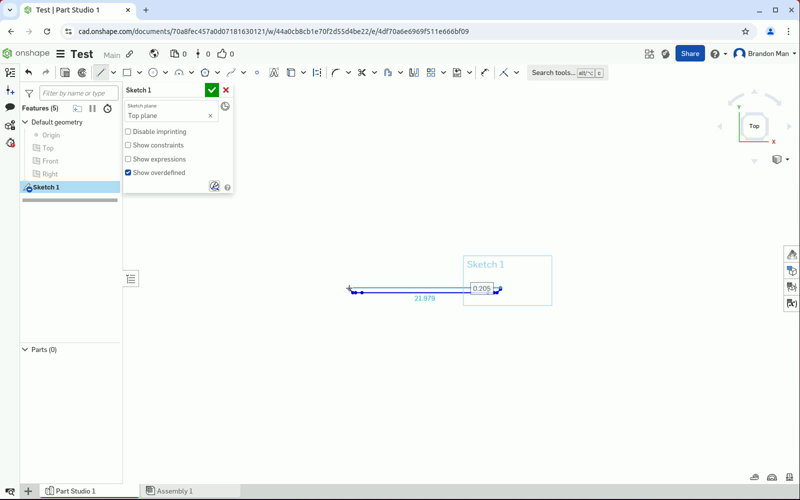
scroll(6)
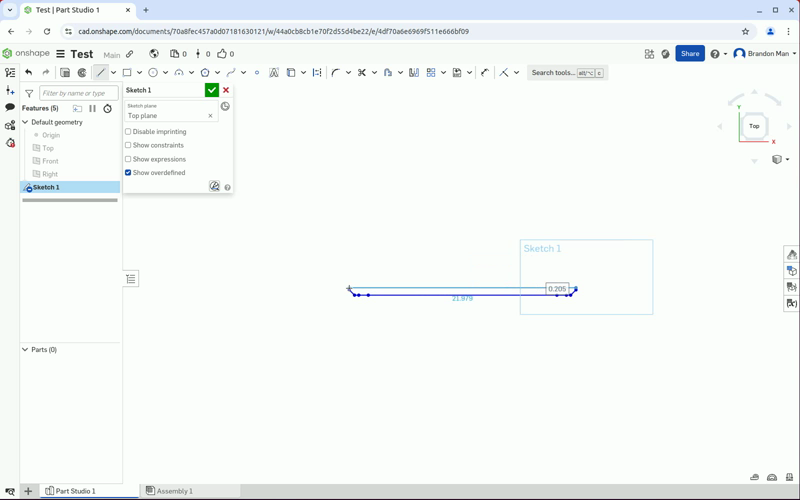
scroll(6)
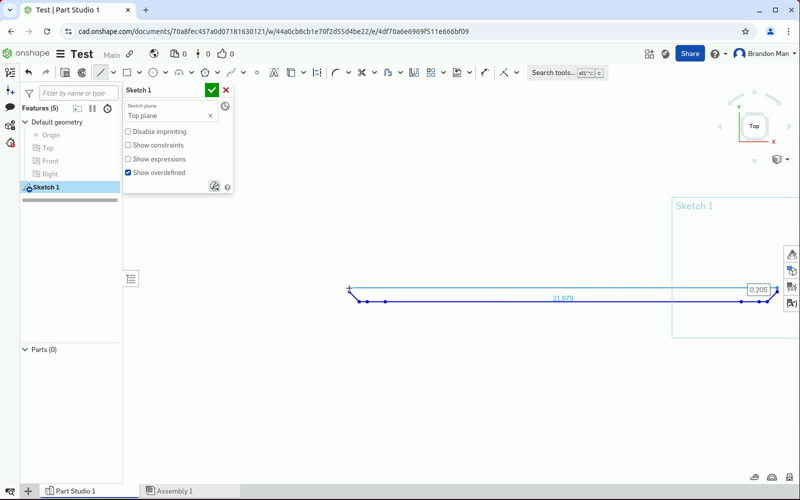
scroll(6)
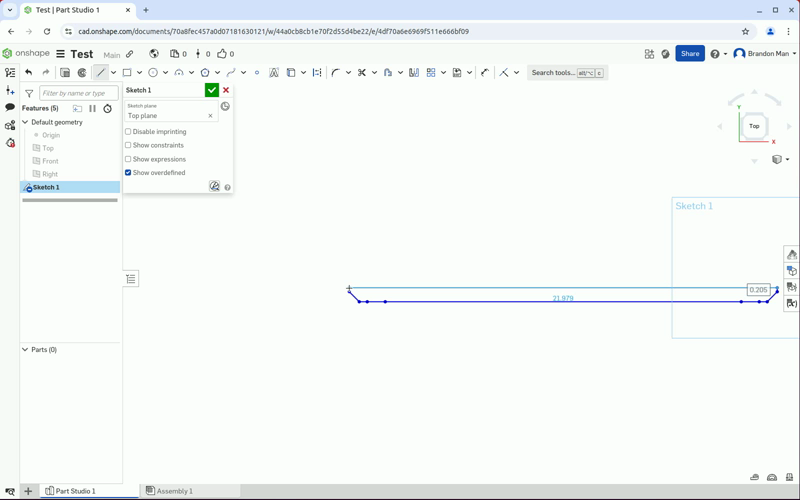
scroll(6)
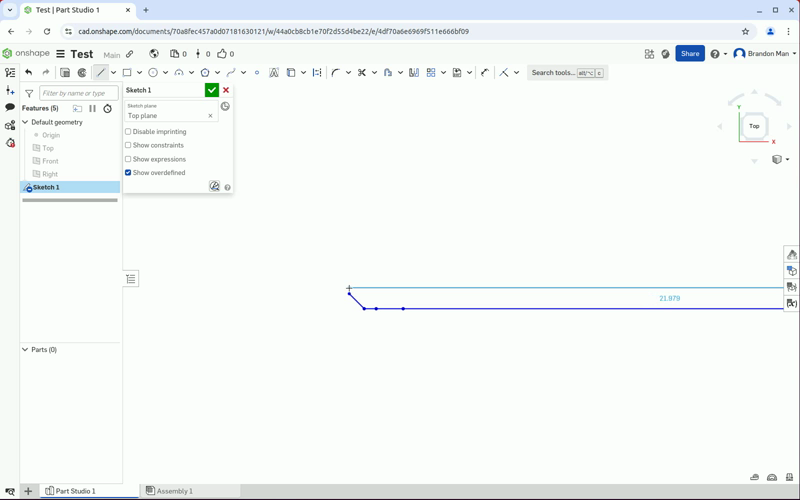
scroll(6)
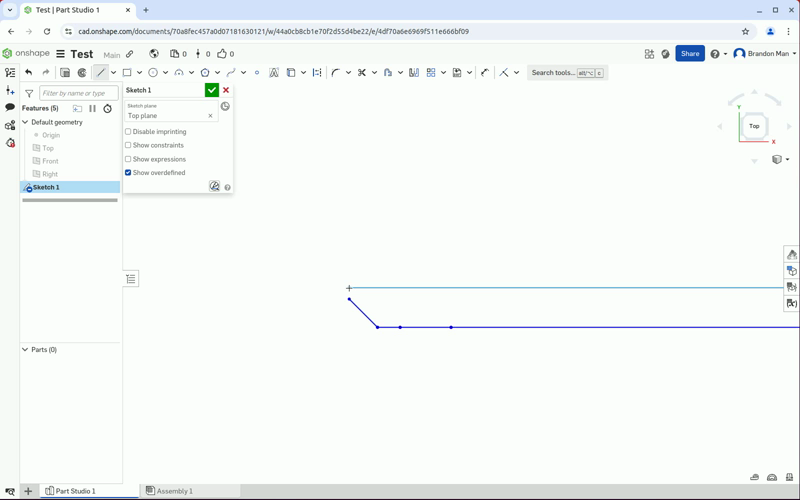
click(349, 287)
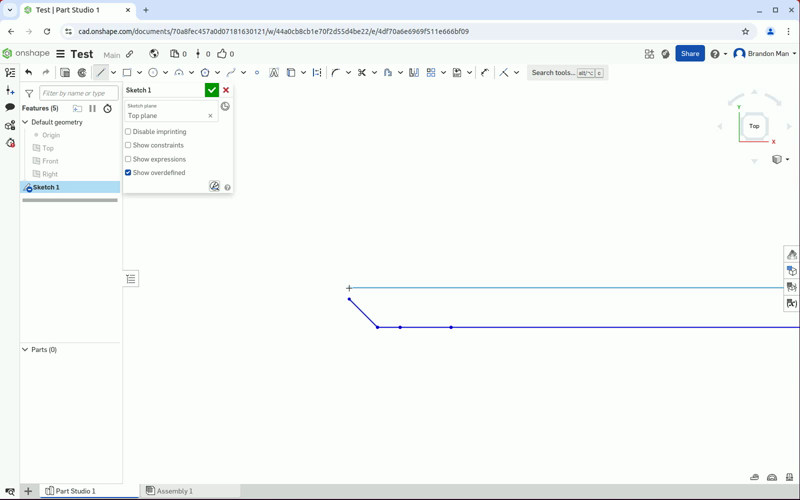
scroll(-6)
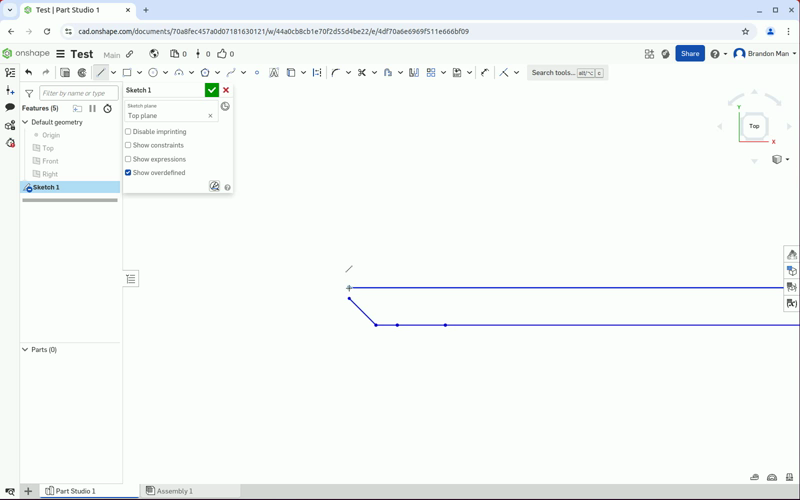
scroll(-6)
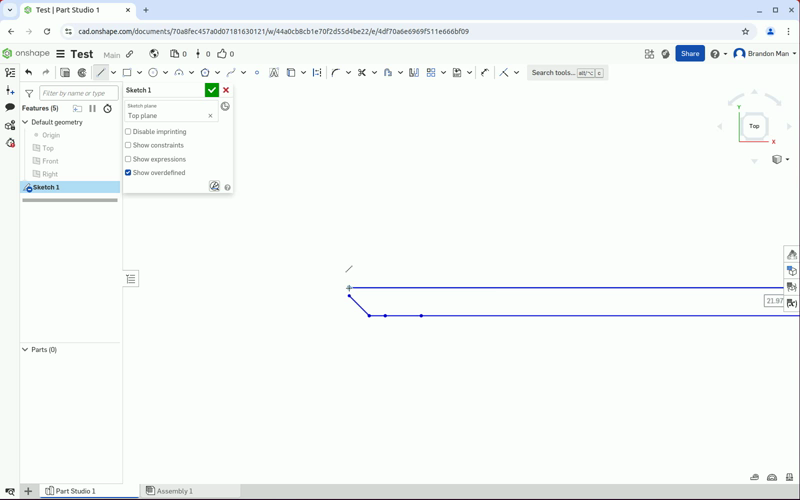
scroll(-6)
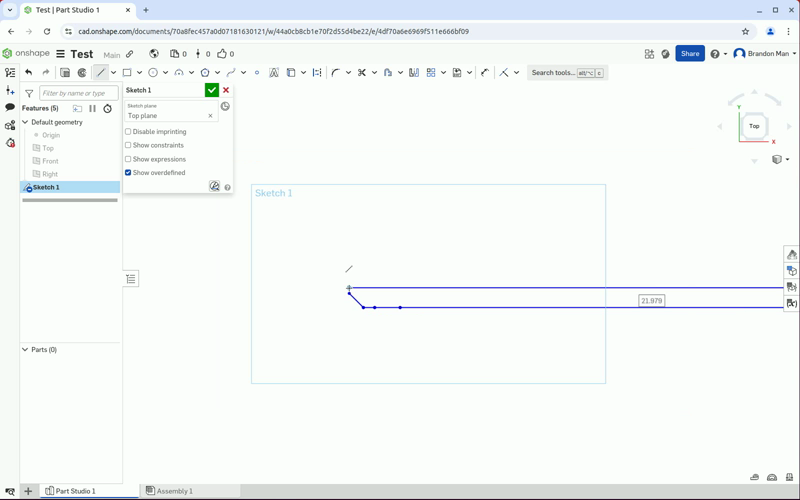
scroll(-6)
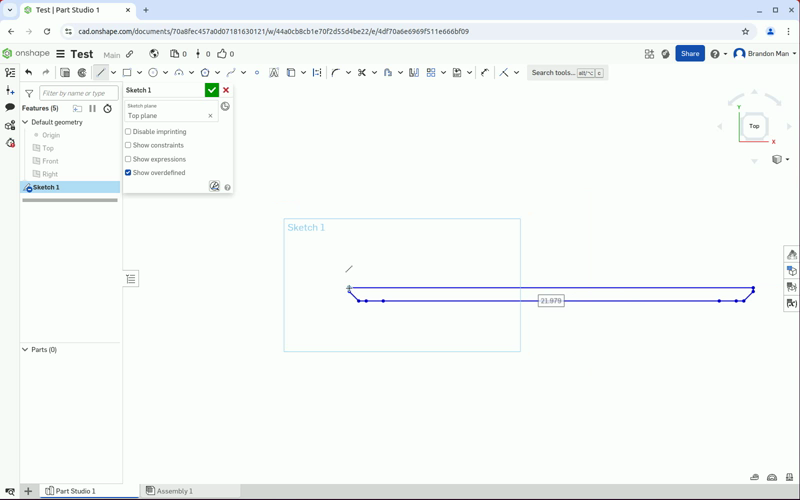
scroll(-6)
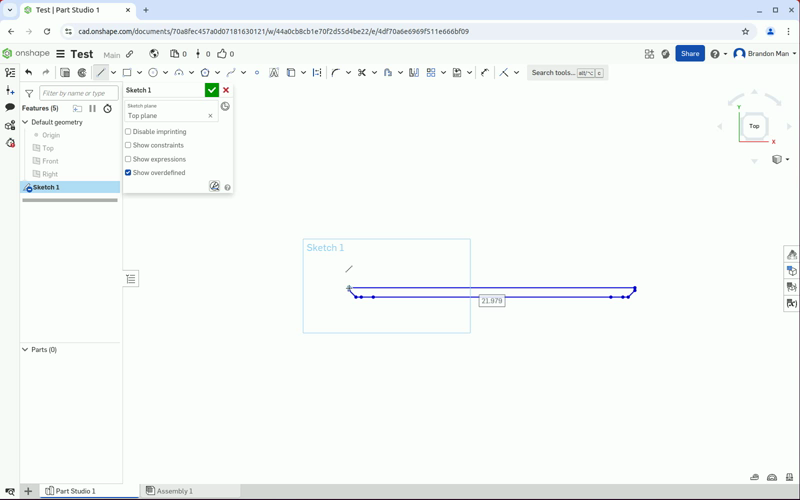
scroll(-6)
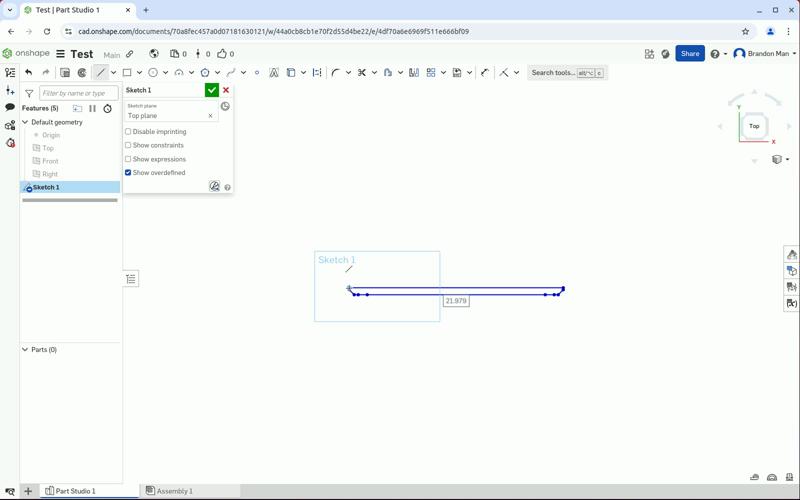
scroll(-6)
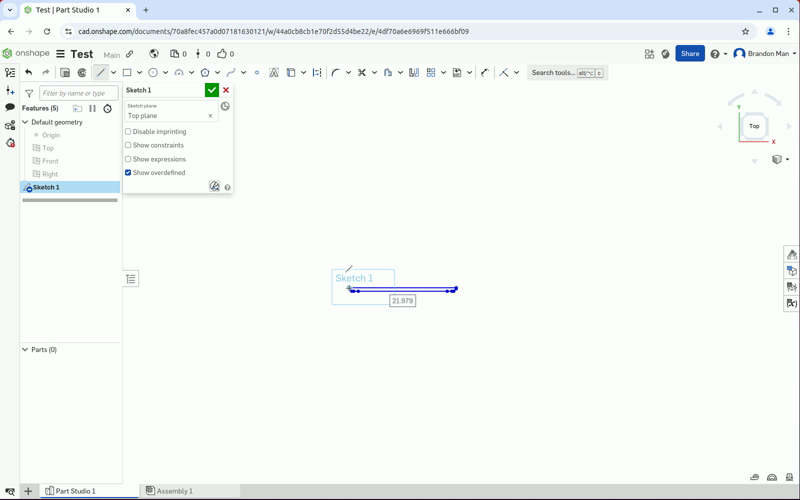
key_up(shift)
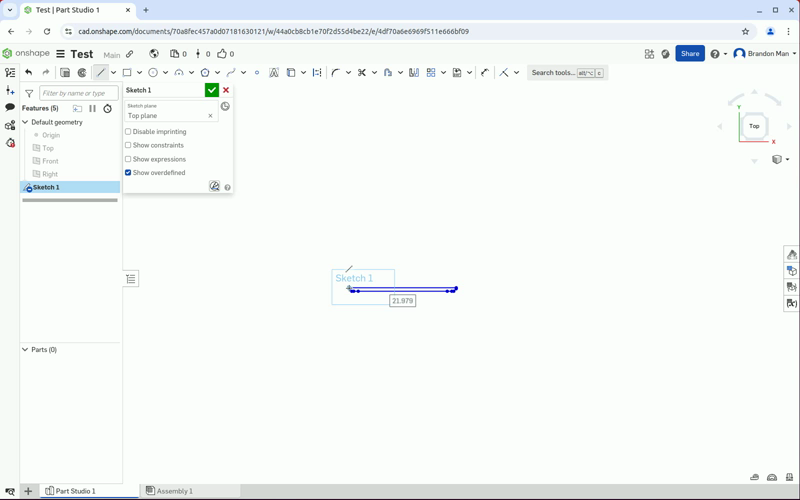
mouse_move(379, 287)
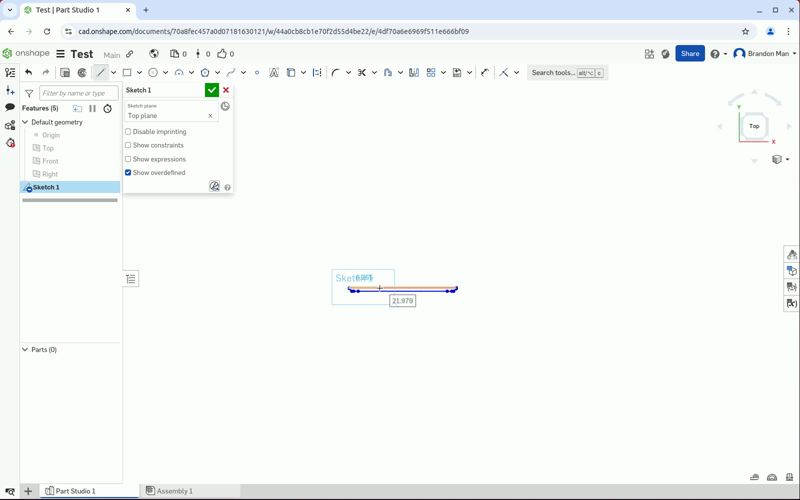
key_down(shift)
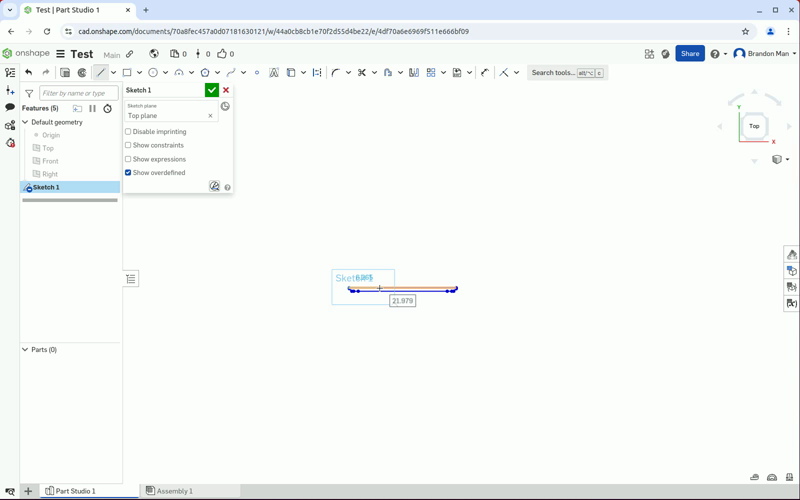
mouse_move(349, 288)
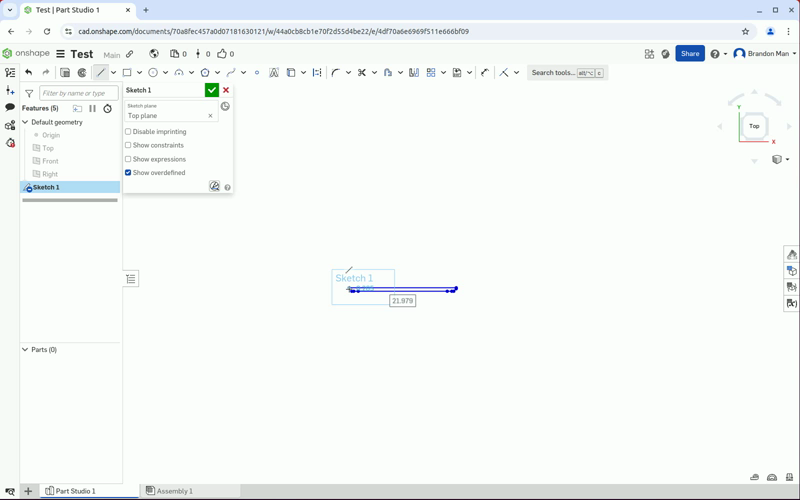
scroll(6)
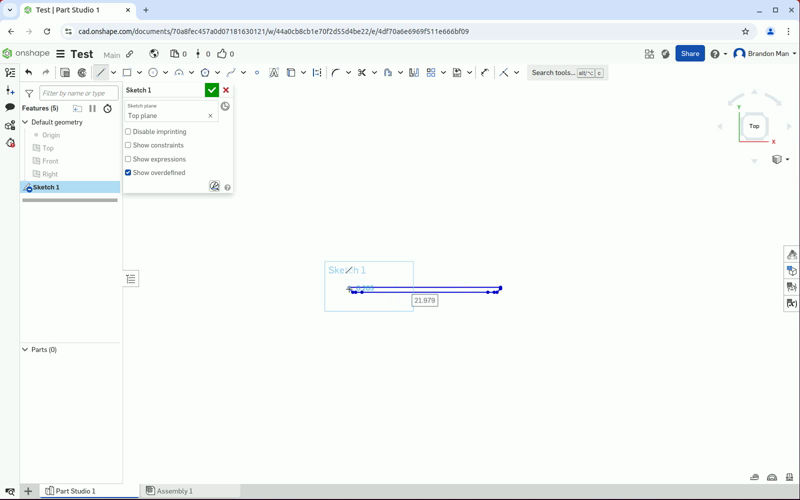
scroll(6)
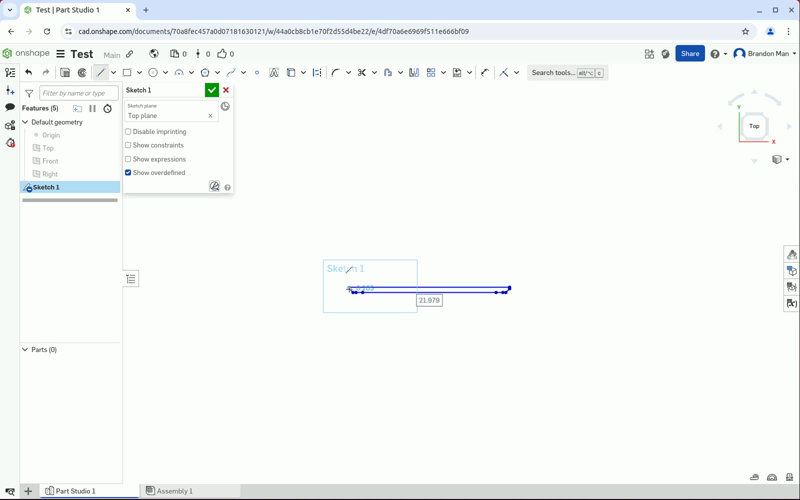
scroll(6)
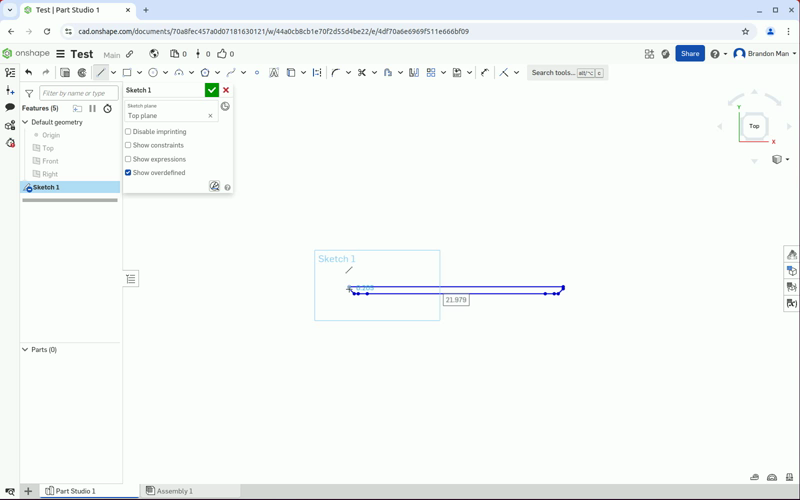
scroll(6)
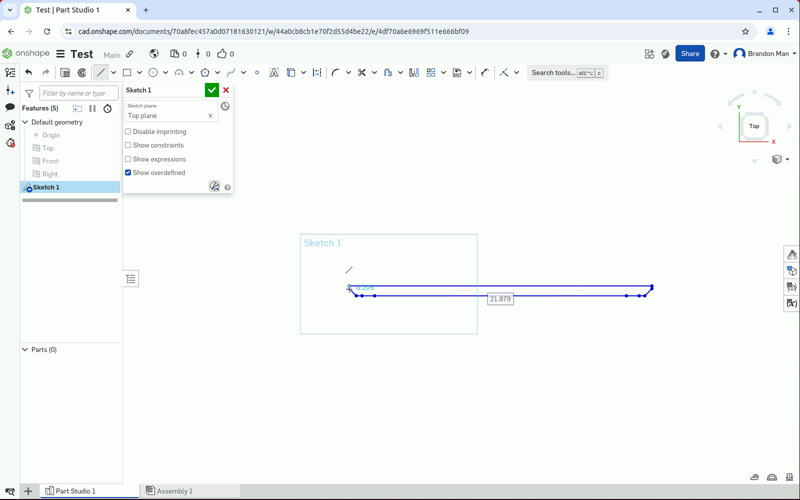
scroll(6)
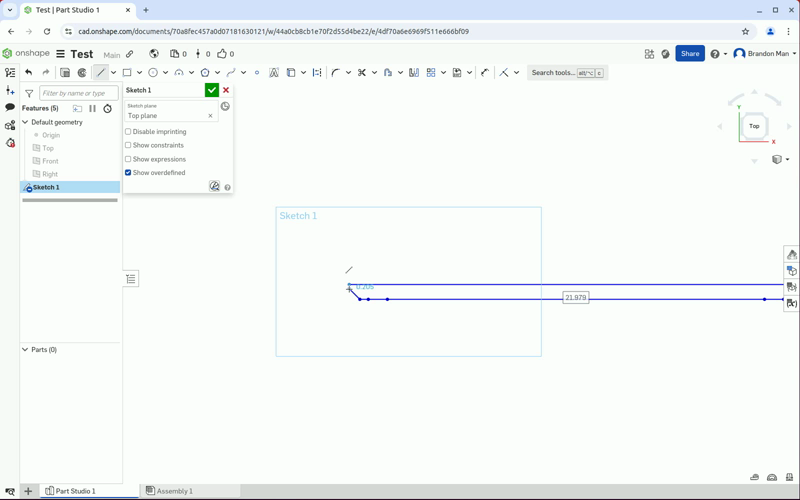
scroll(6)
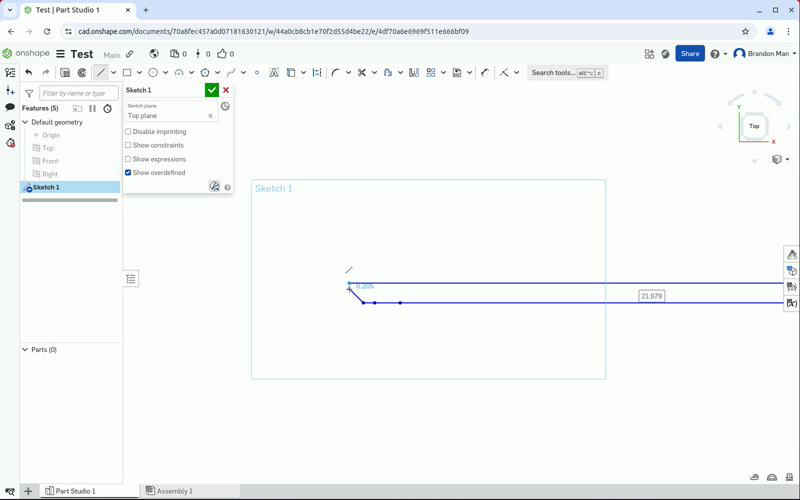
scroll(6)
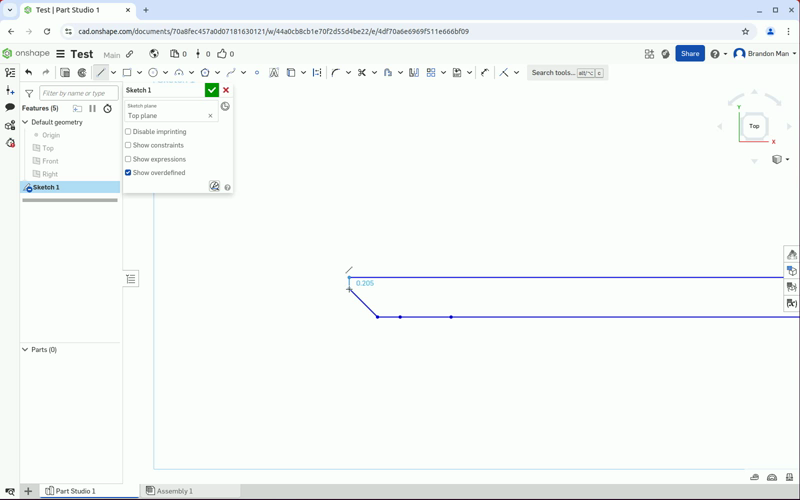
key_up(shift)
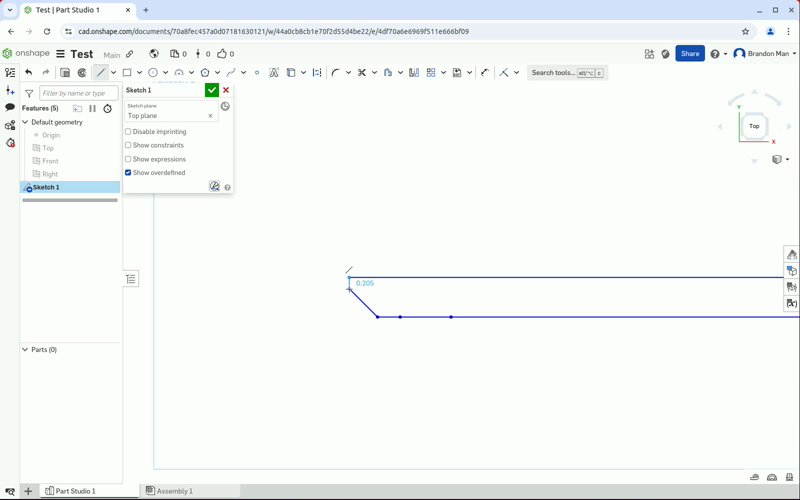
click(349, 288)
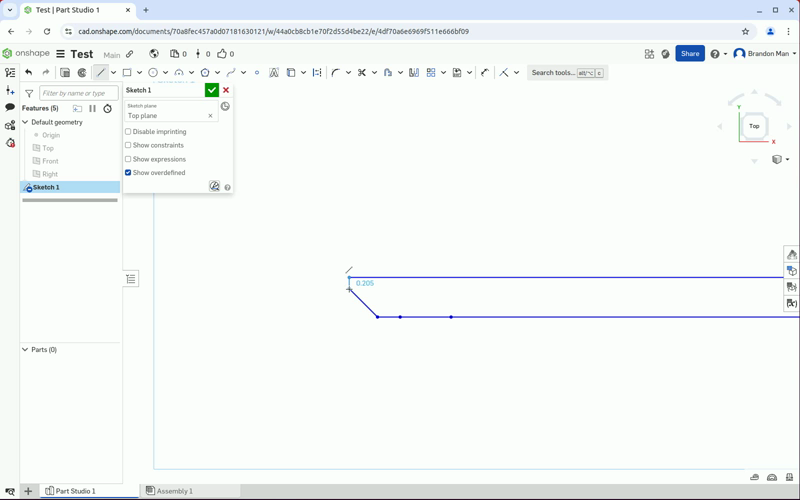
scroll(-6)
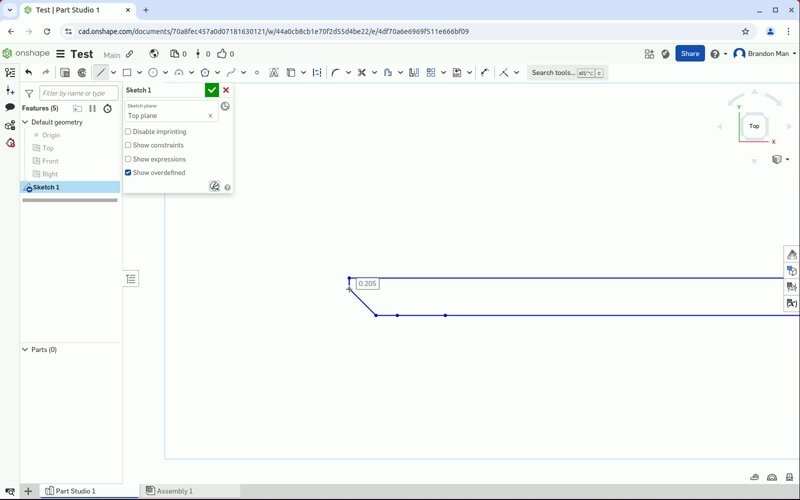
scroll(-6)
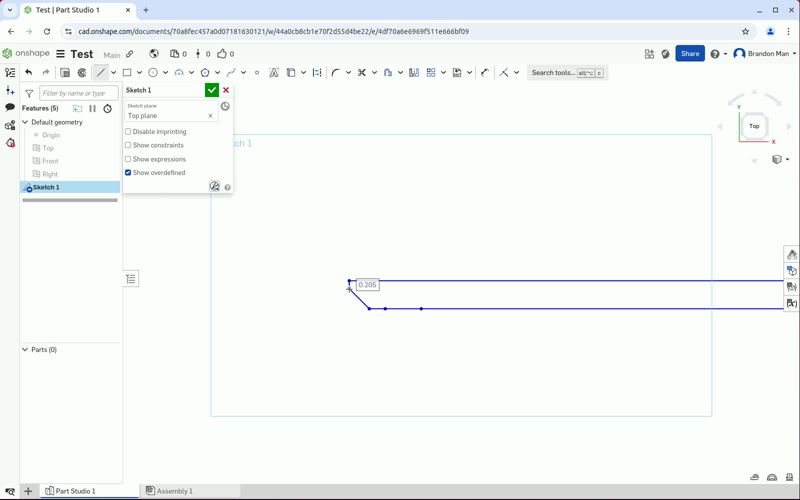
scroll(-6)
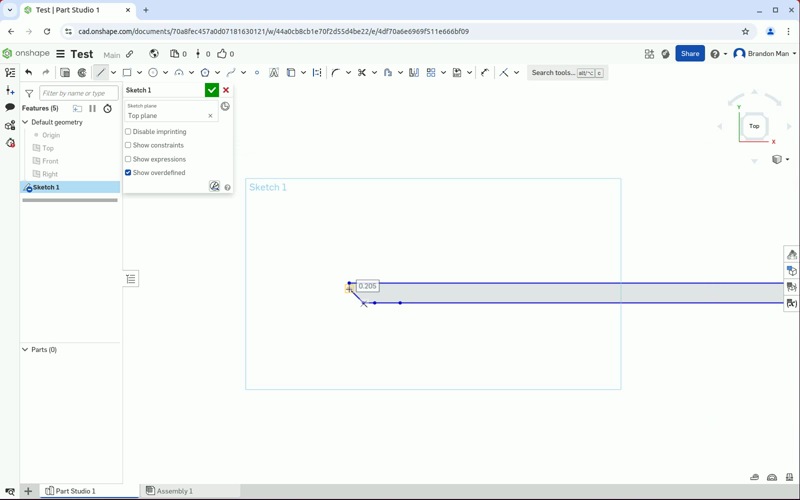
scroll(-6)
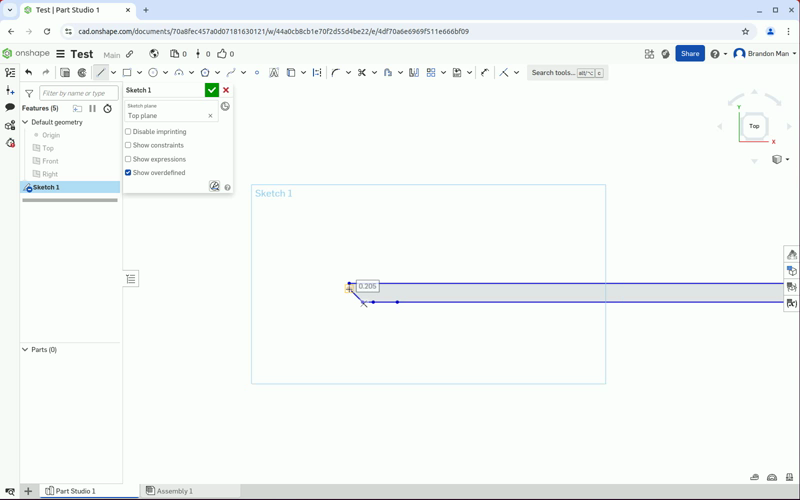
scroll(-6)
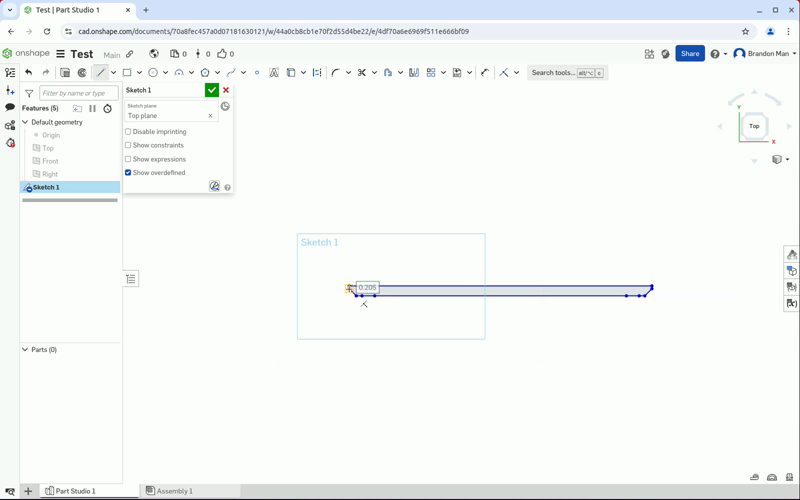
scroll(-6)
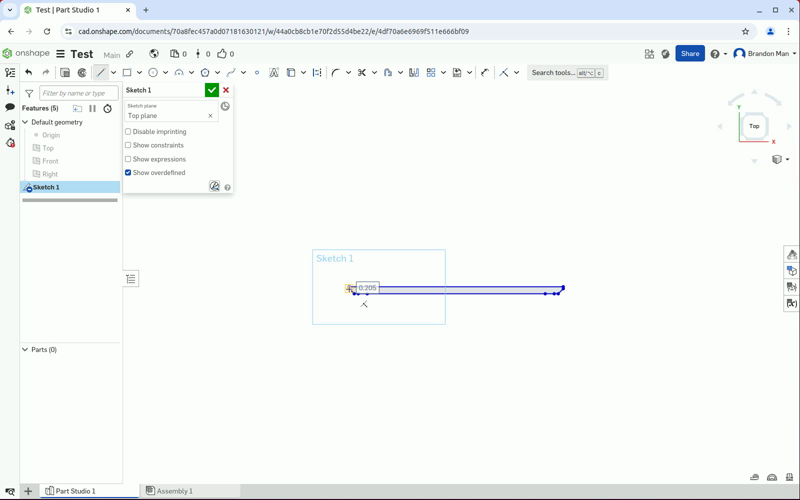
scroll(-6)
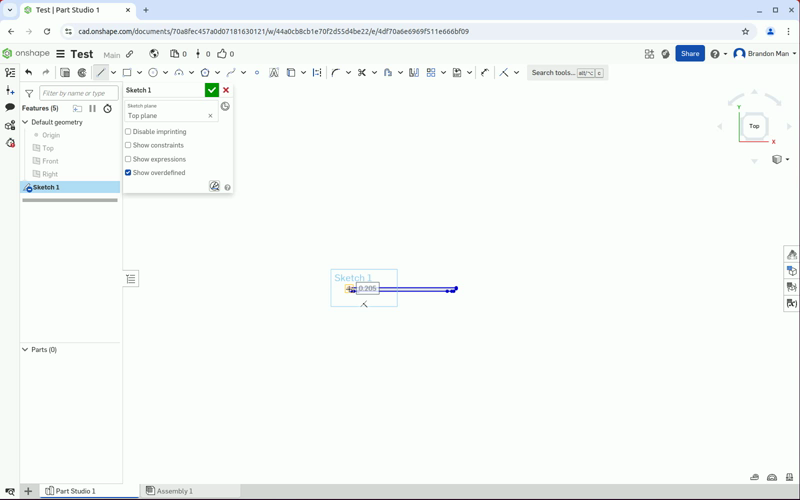
key(esc)
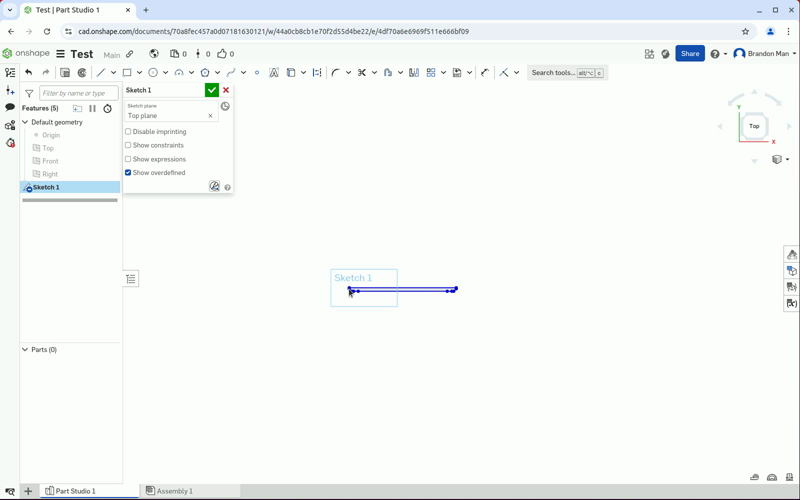
mouse_move(403, 287)
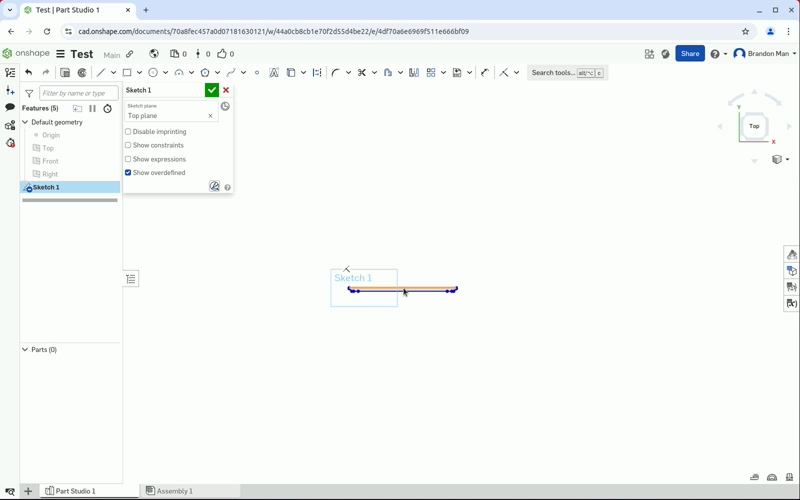
scroll(6)
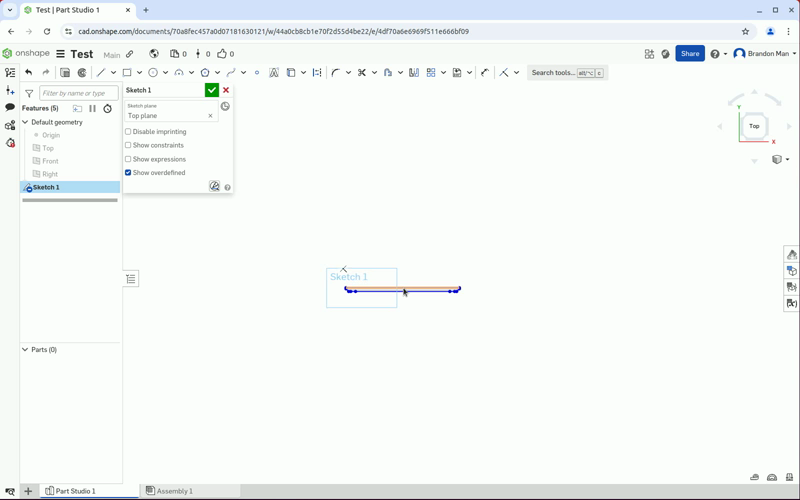
scroll(6)
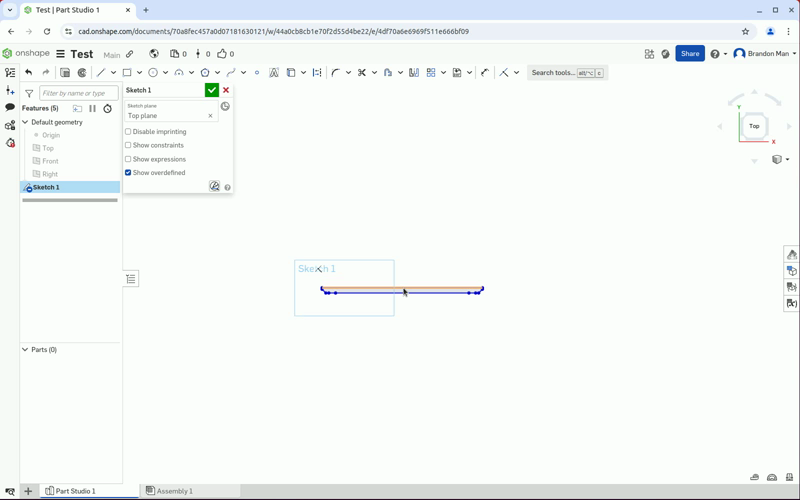
scroll(6)
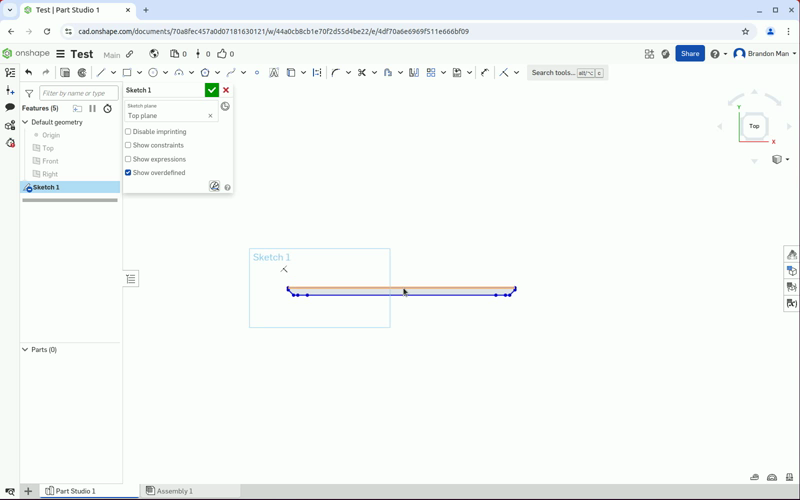
scroll(6)
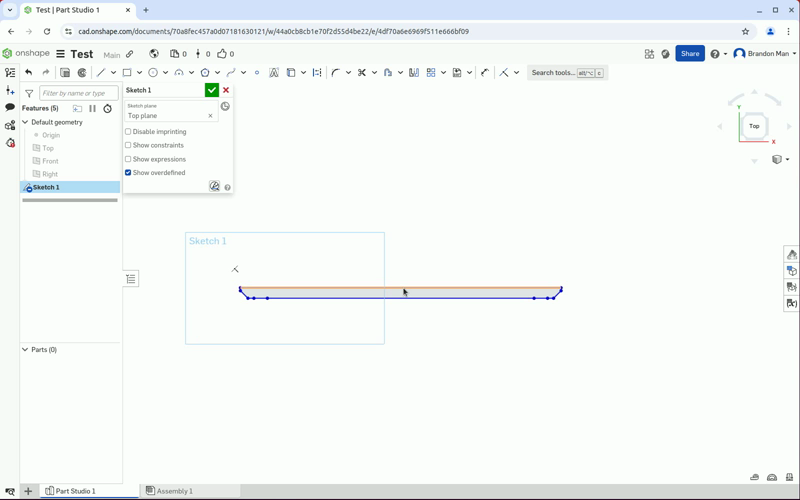
scroll(6)
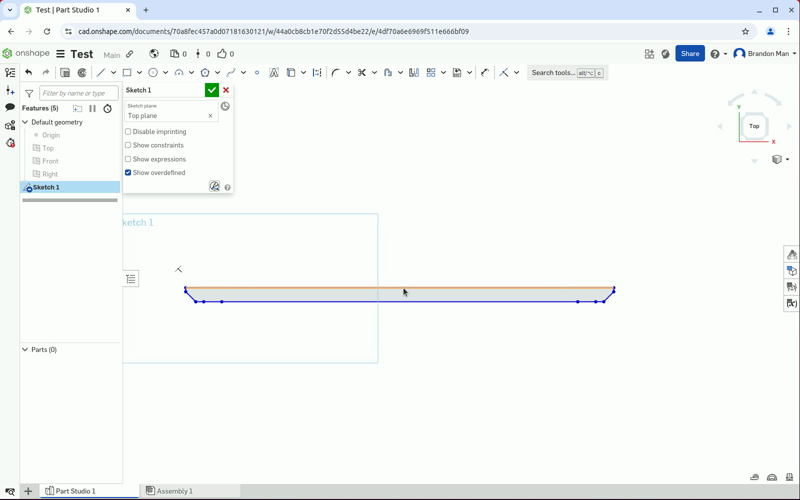
scroll(6)
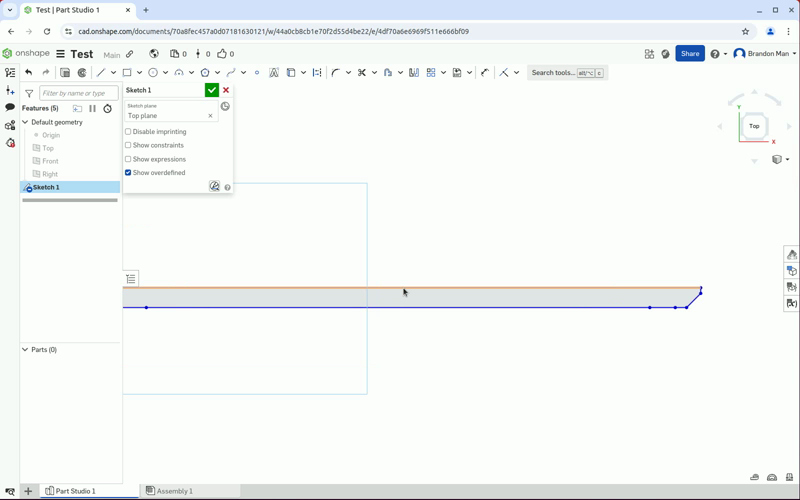
scroll(6)
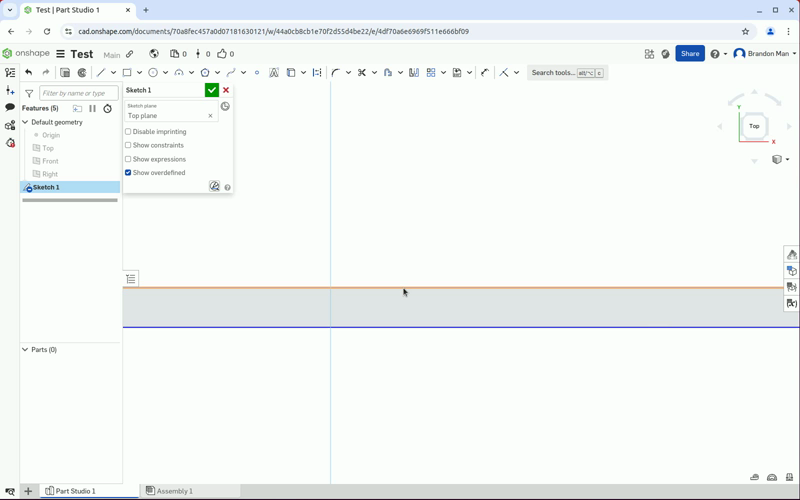
click(403, 287)
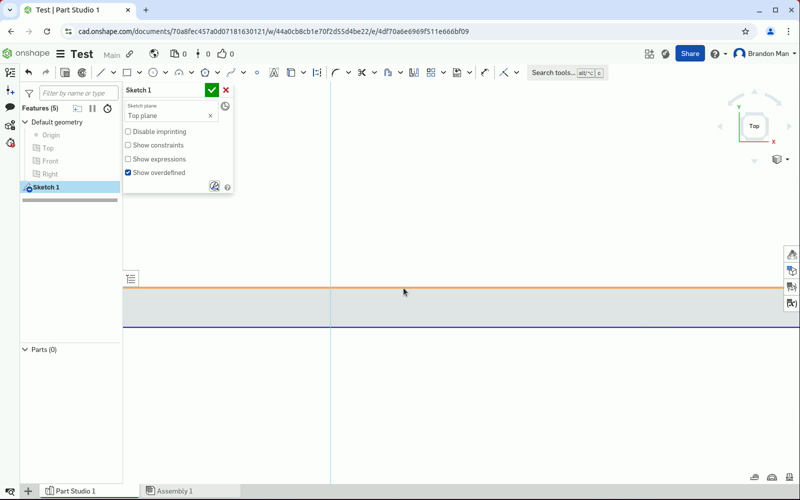
scroll(-6)
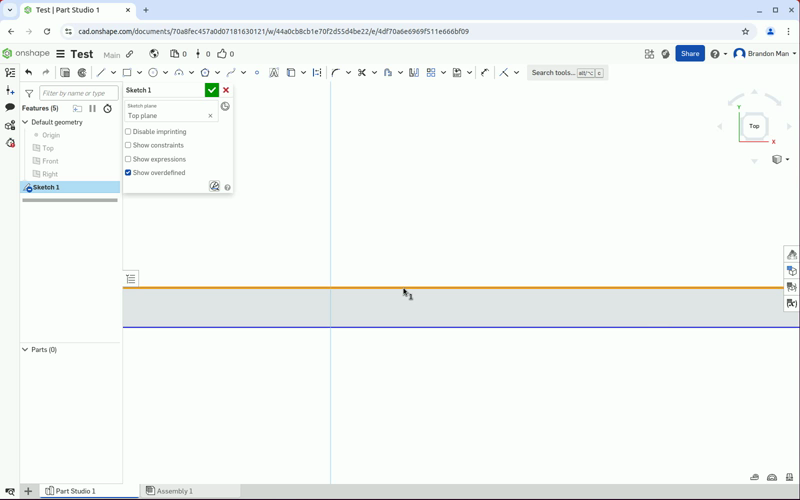
scroll(-6)
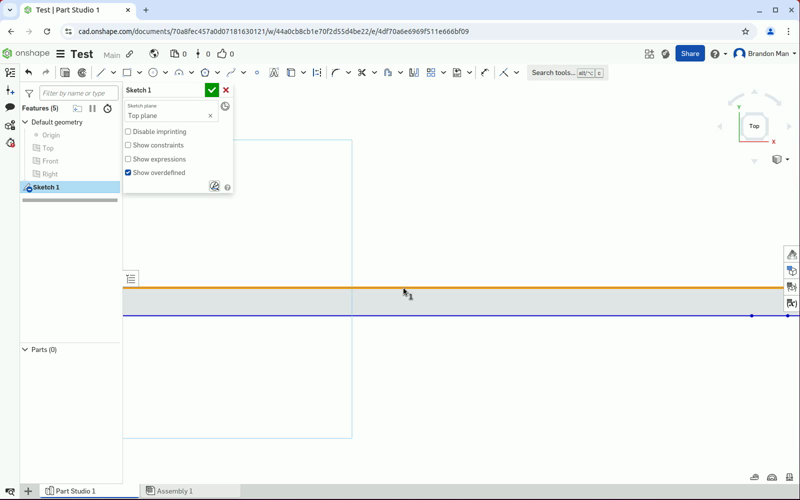
scroll(-6)
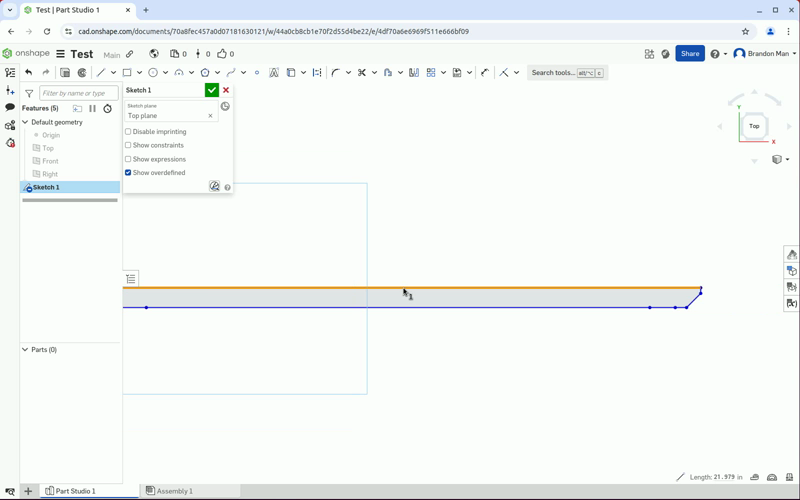
scroll(-6)
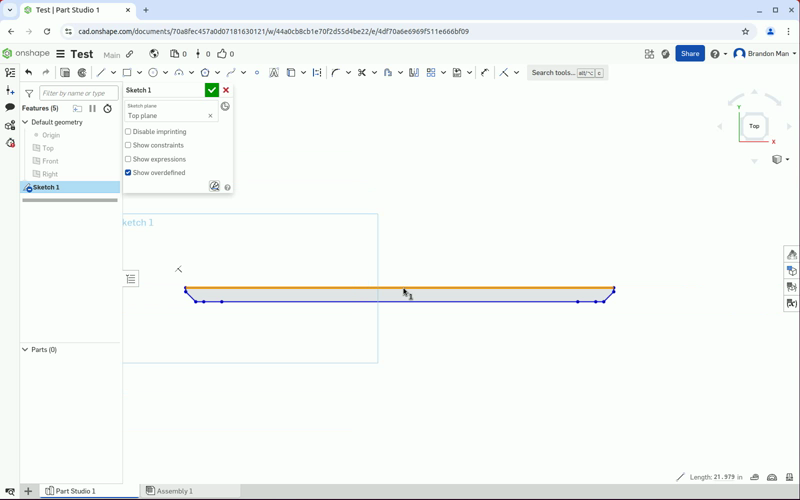
scroll(-6)
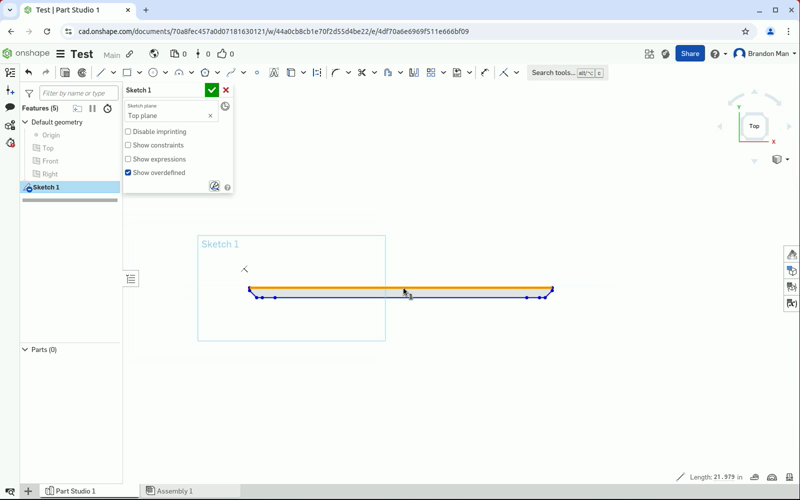
scroll(-6)
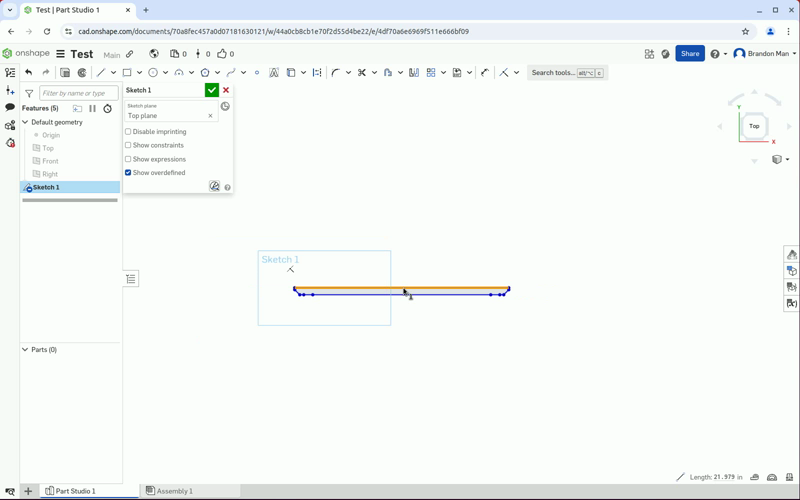
scroll(-6)
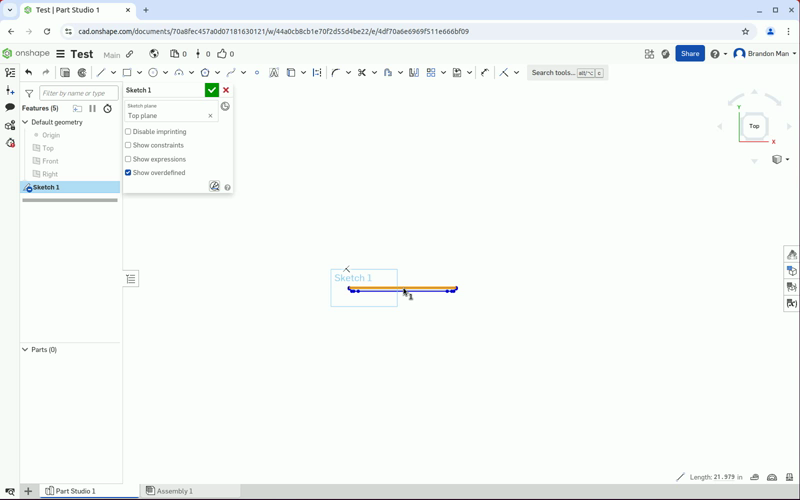
mouse_move(73, 352)
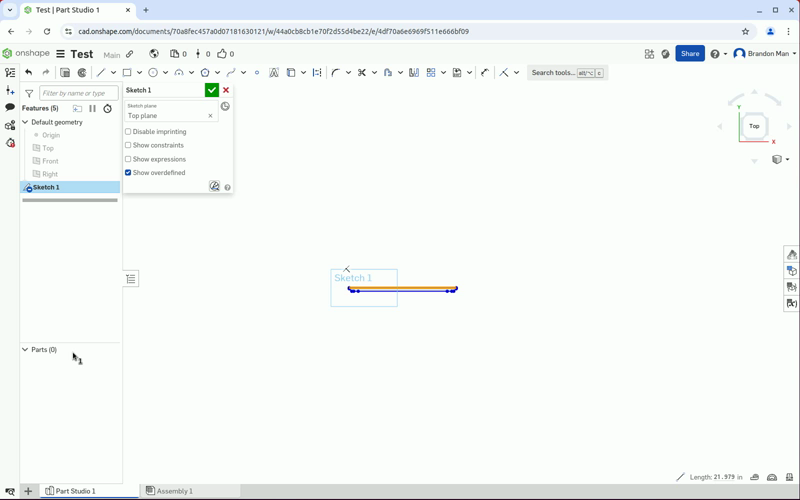
key(shift+y)
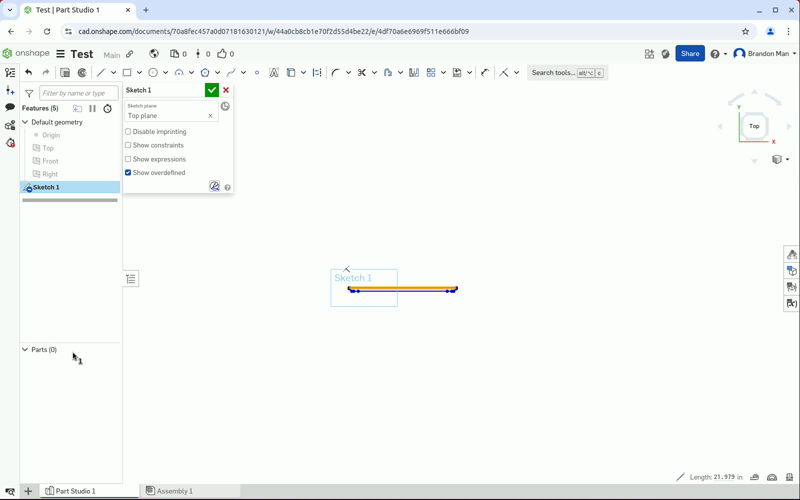
key(shift+e)
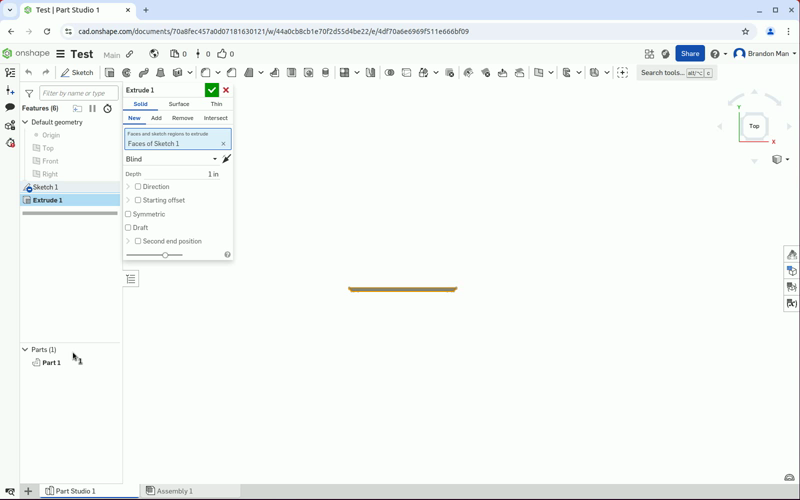
mouse_move(143, 106)
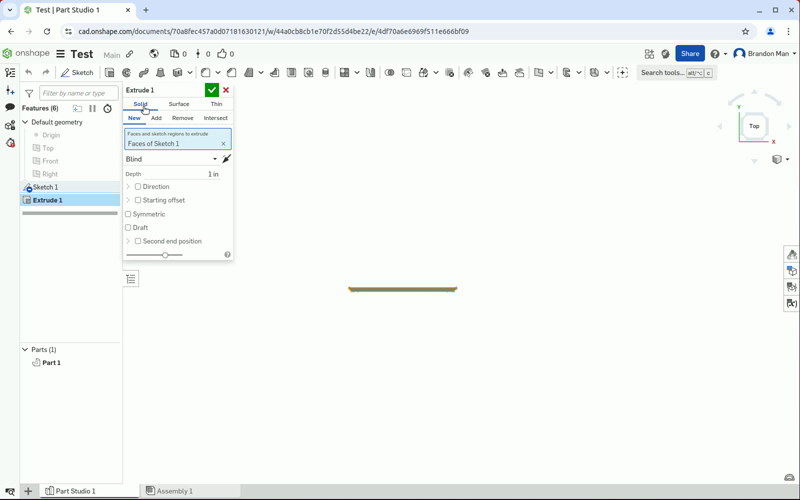
click(143, 106)
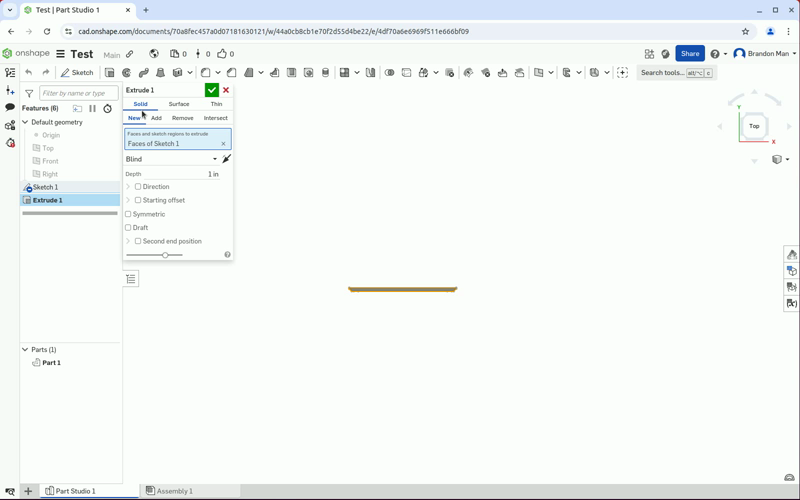
mouse_move(137, 120)
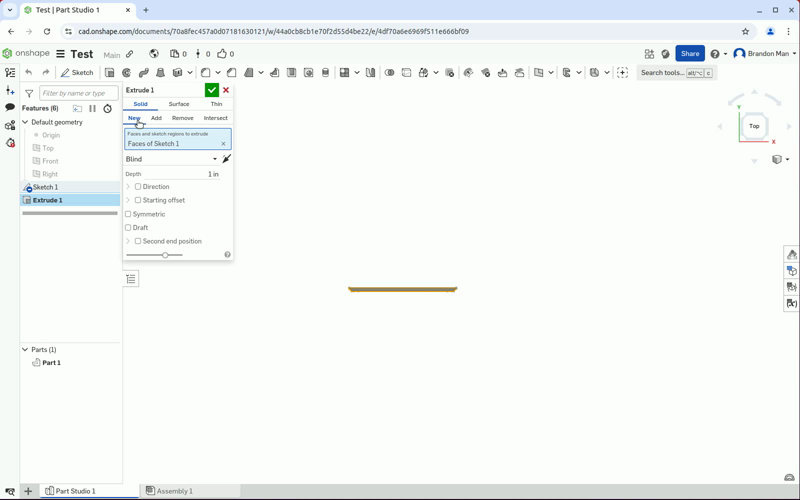
click(137, 120)
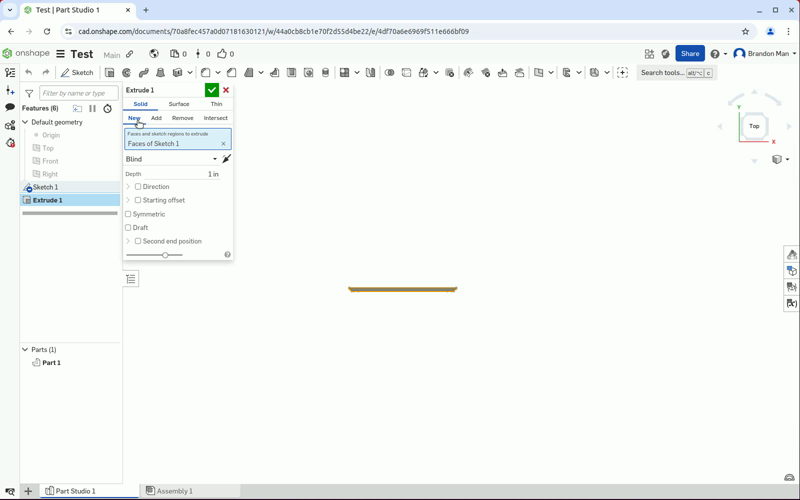
key(tab, 4)
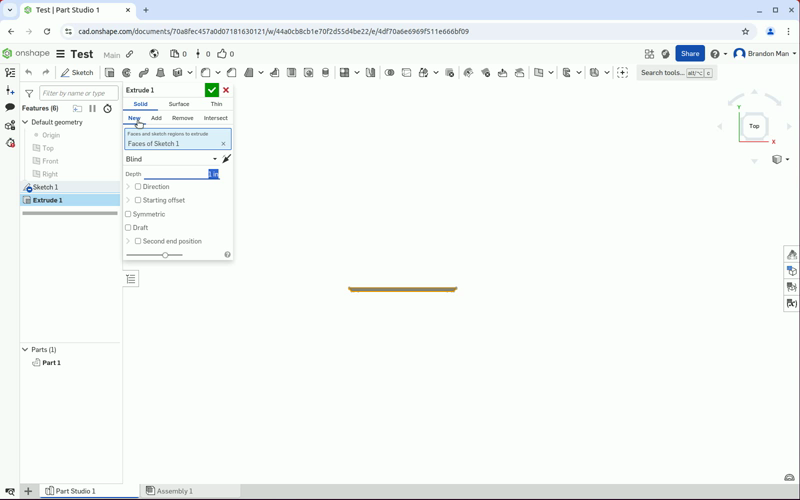
text(0.241)
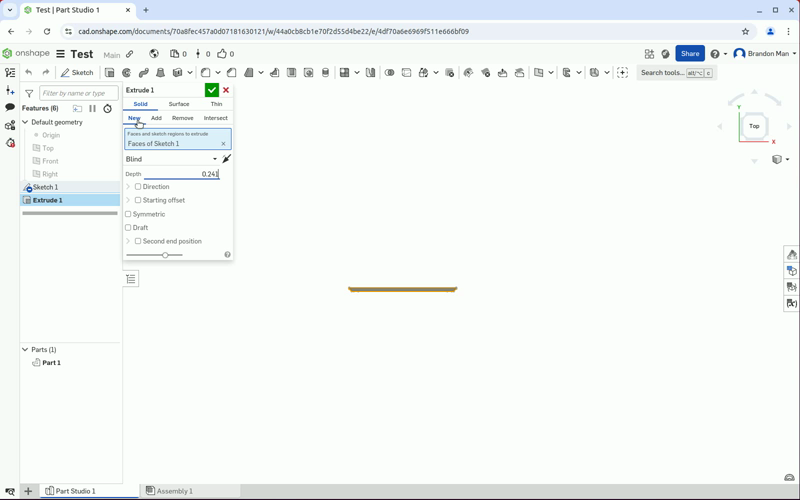
key(enter)
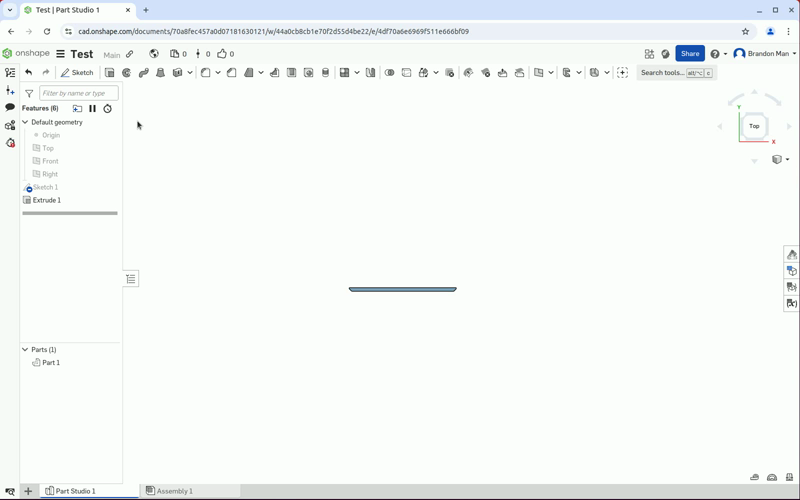
key(shift+h)
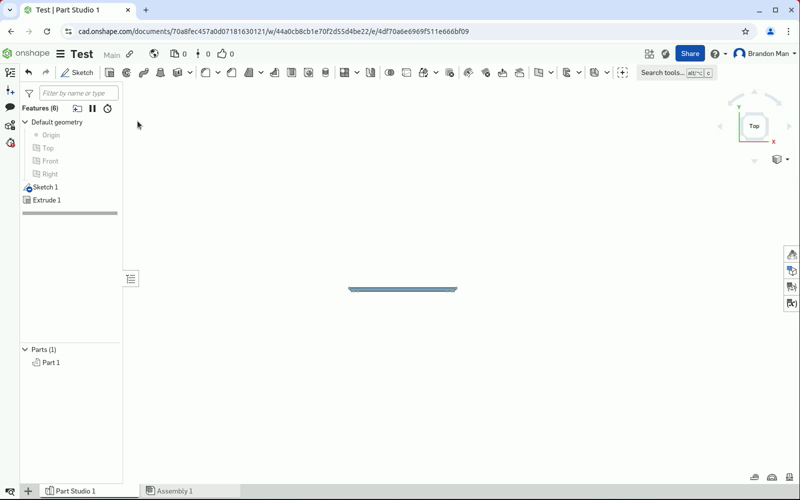
key(shift+h)
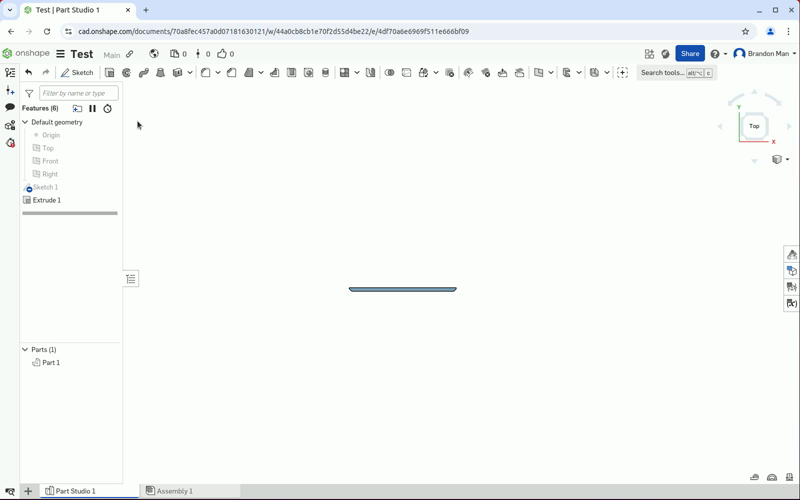
mouse_move(73, 189)
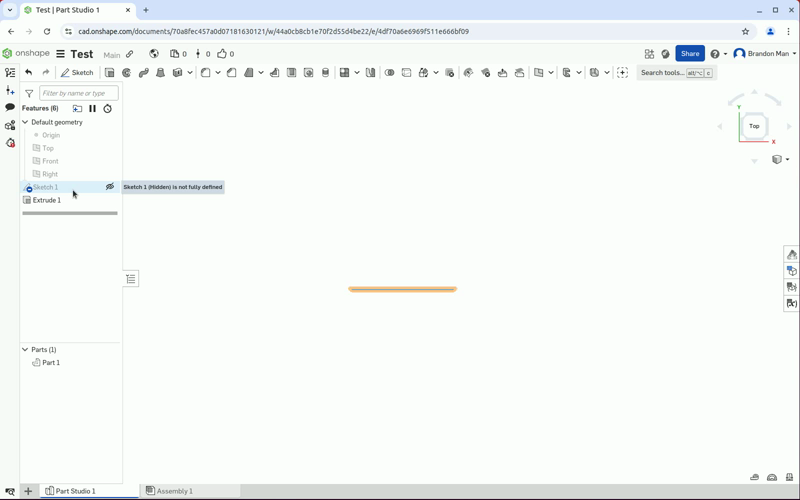
click(73, 189)
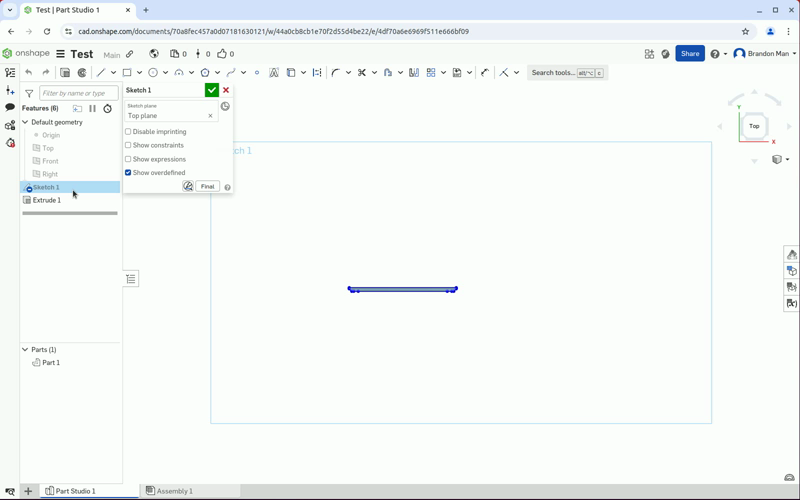
mouse_move(229, 92)
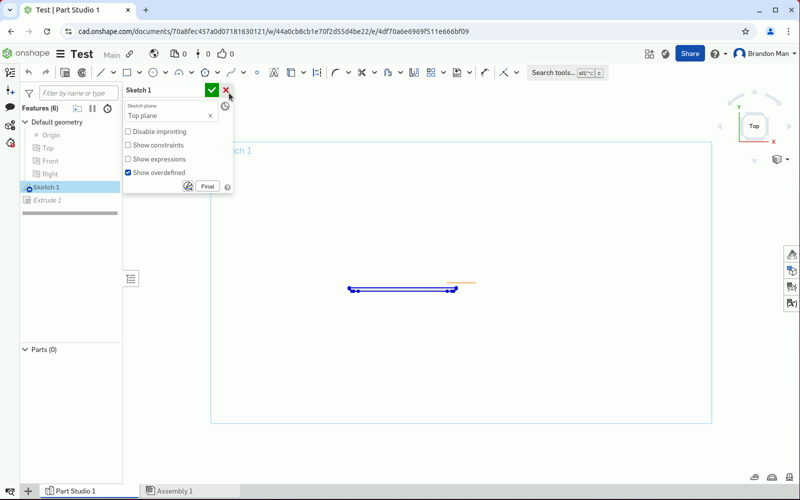
click(229, 92)
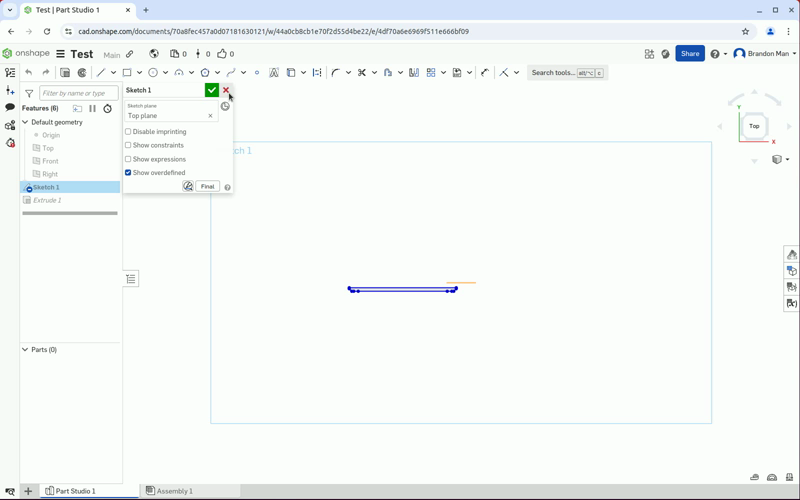
key(shift+s)
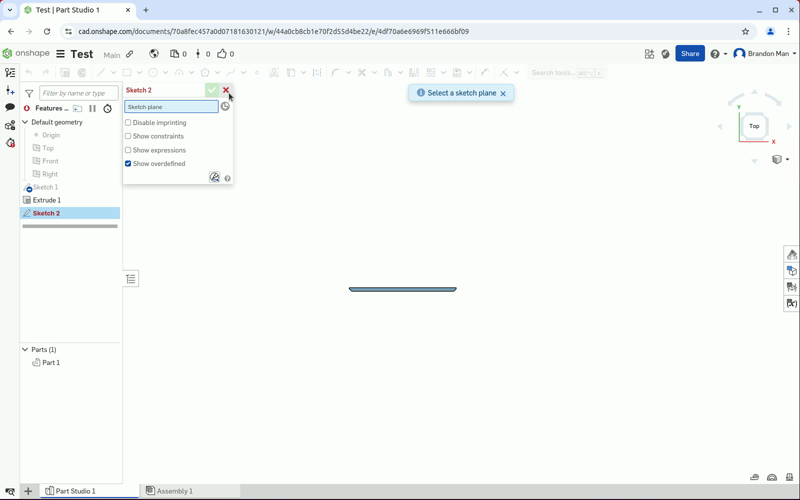
mouse_move(73, 150)
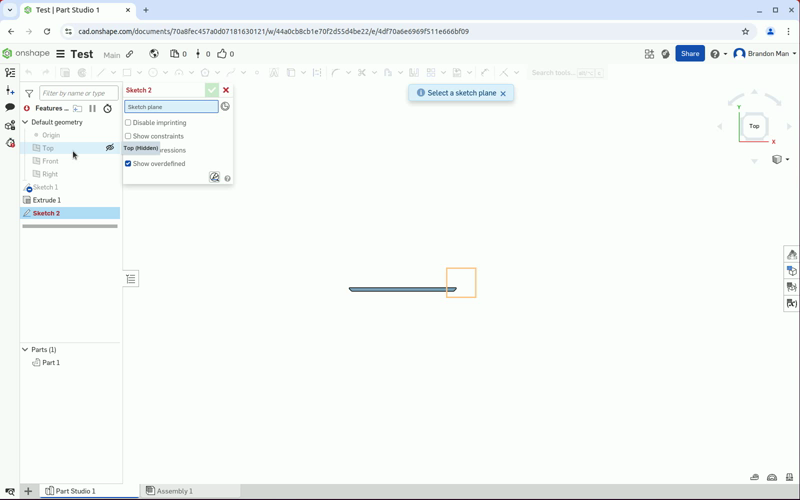
click(73, 150)
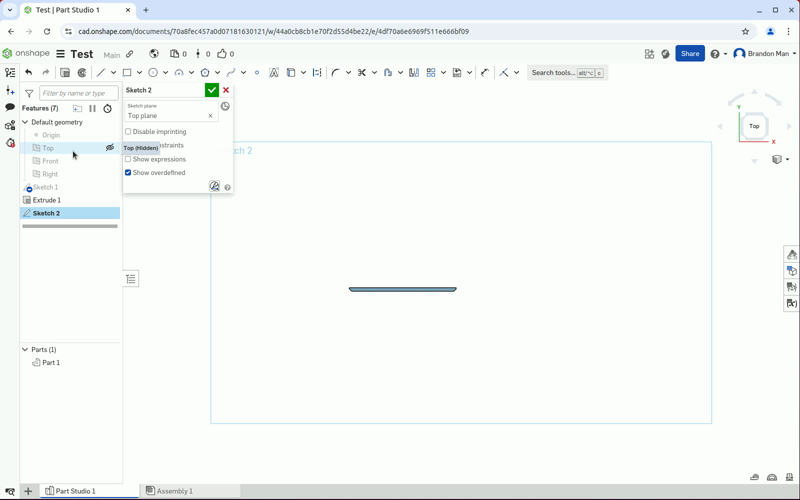
mouse_move(73, 352)
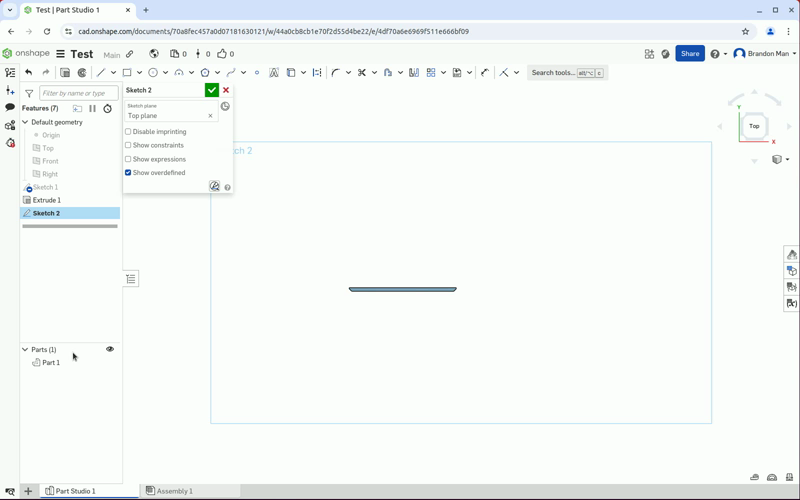
key(y)
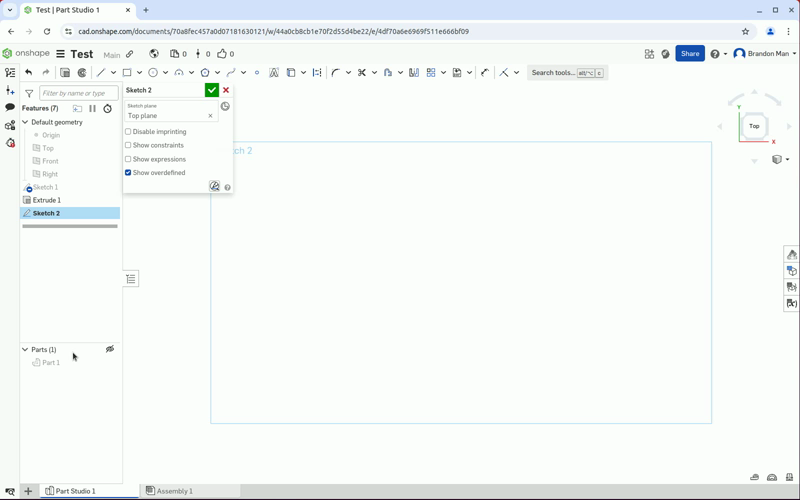
key(l)
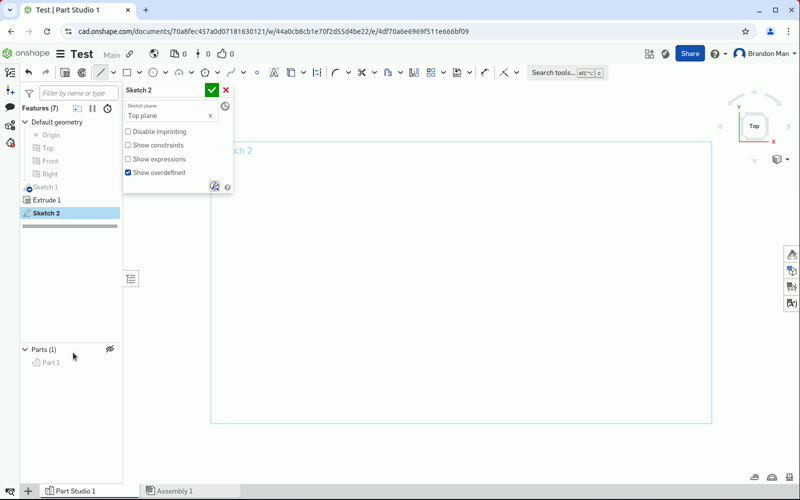
key_down(shift)
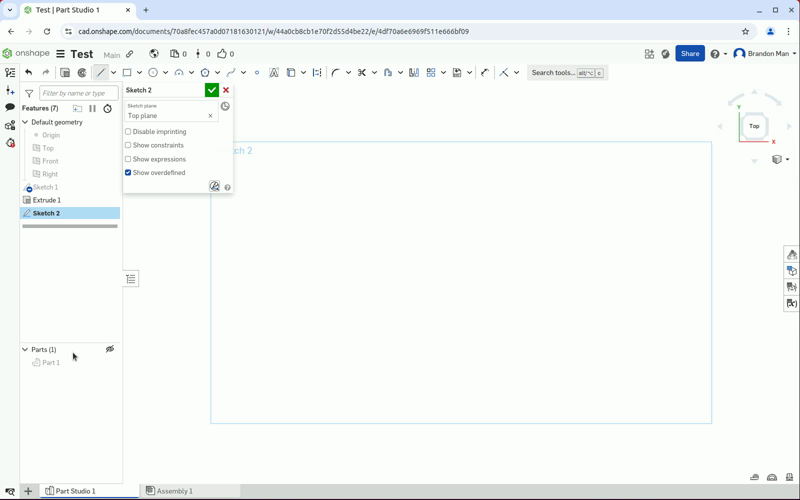
mouse_move(349, 287)
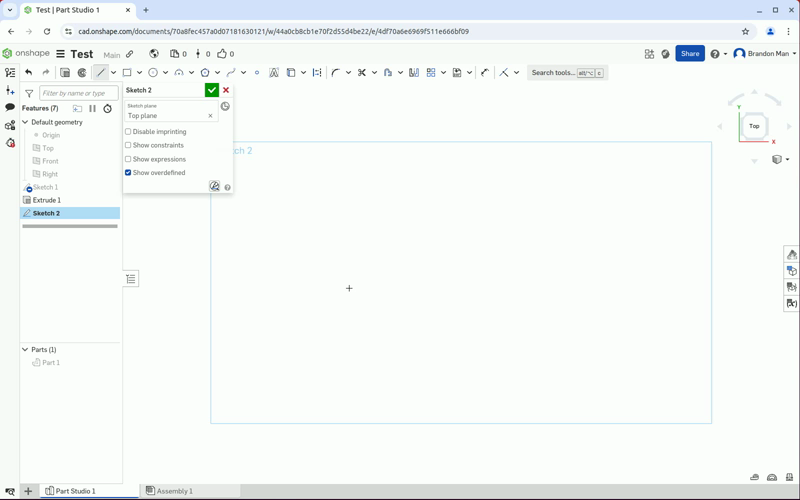
click(349, 287)
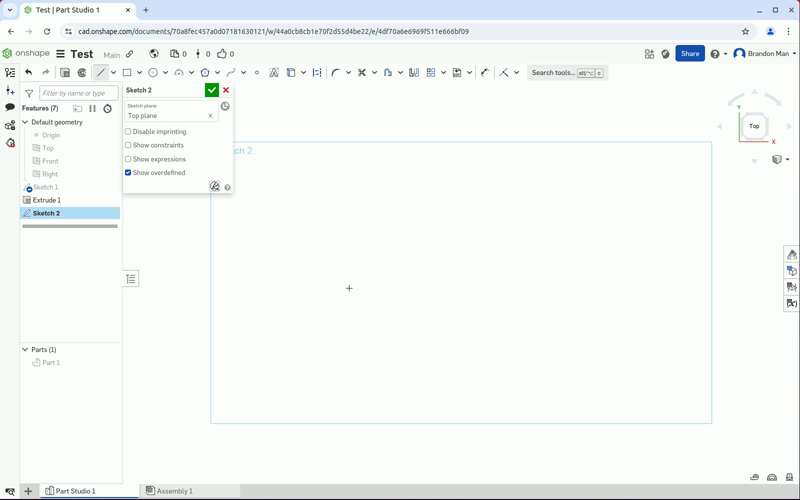
key_up(shift)
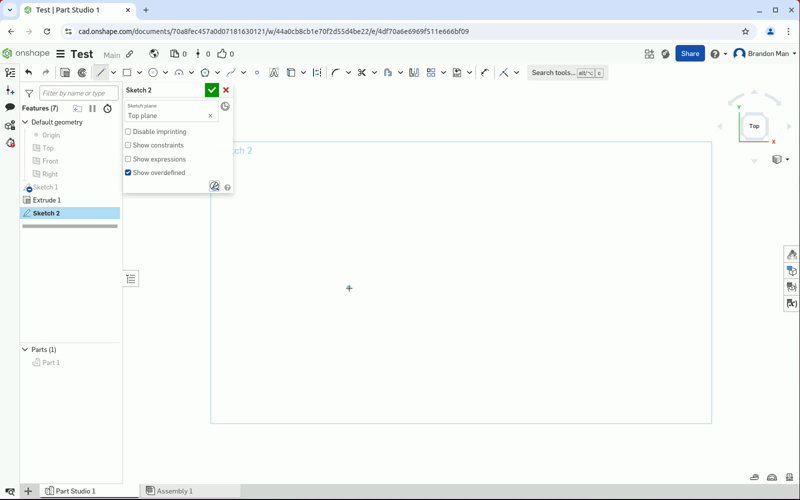
key_down(shift)
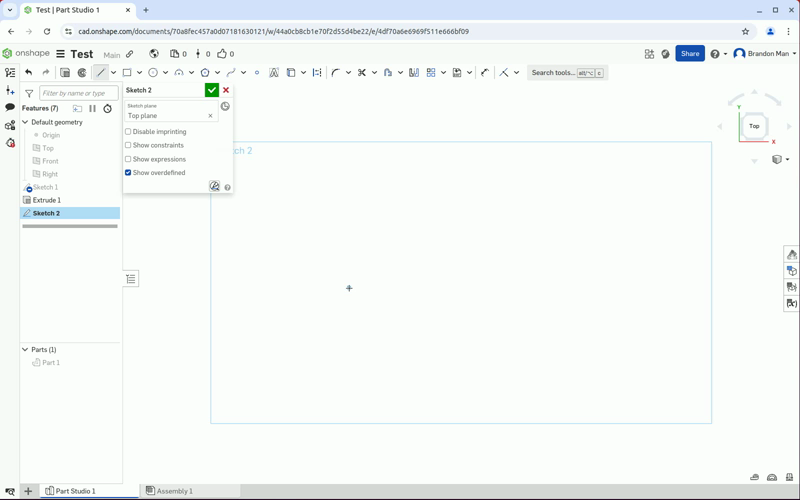
mouse_move(456, 287)
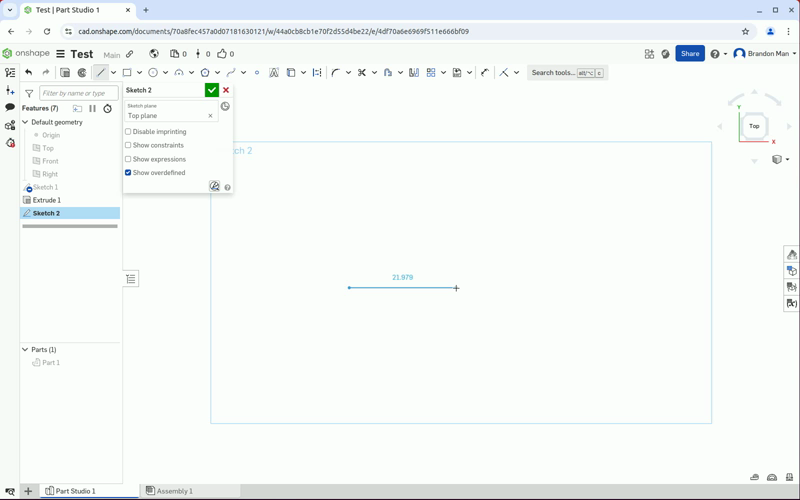
click(456, 287)
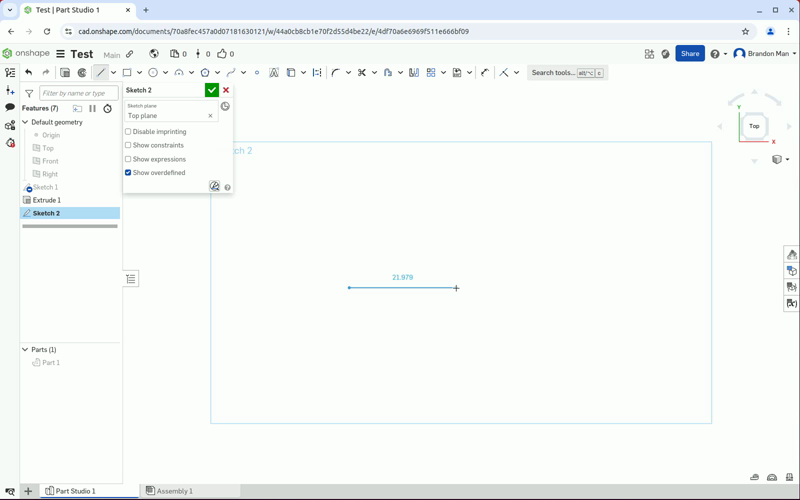
key_up(shift)
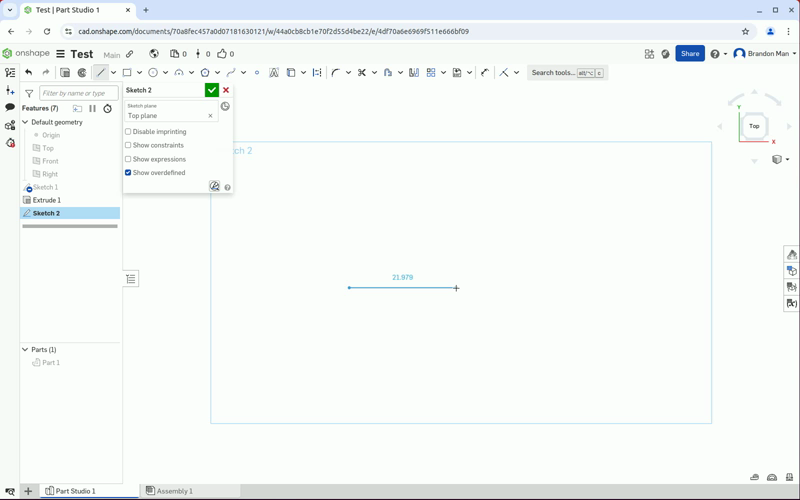
key_down(shift)
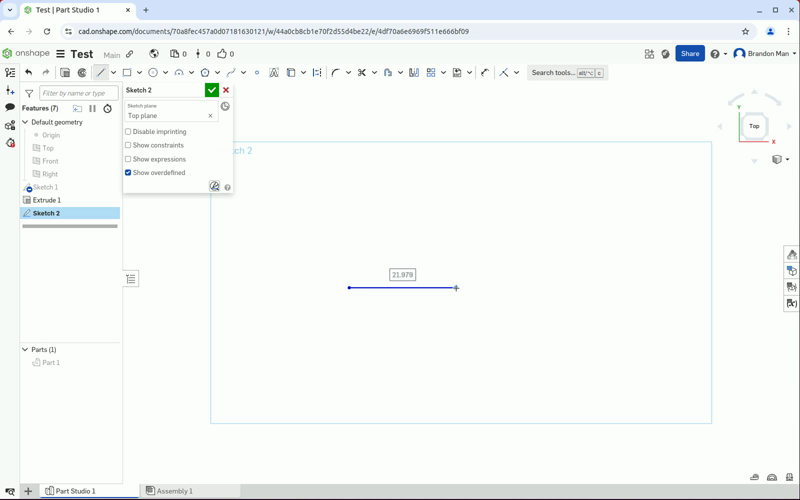
mouse_move(486, 287)
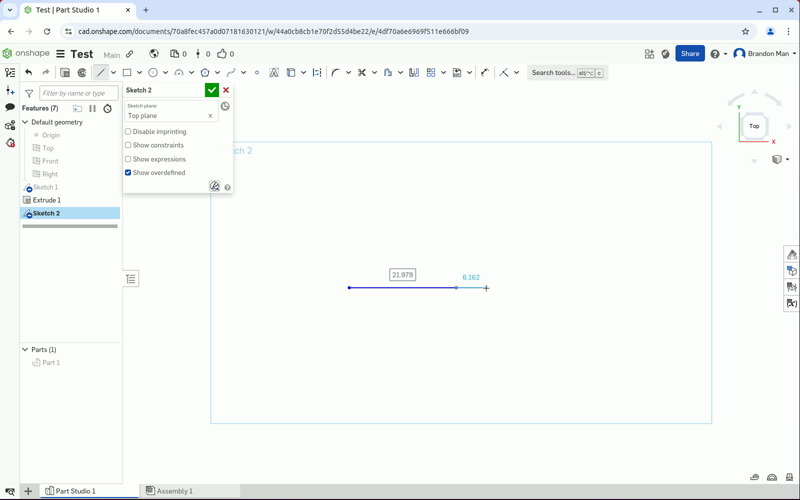
mouse_move(456, 286)
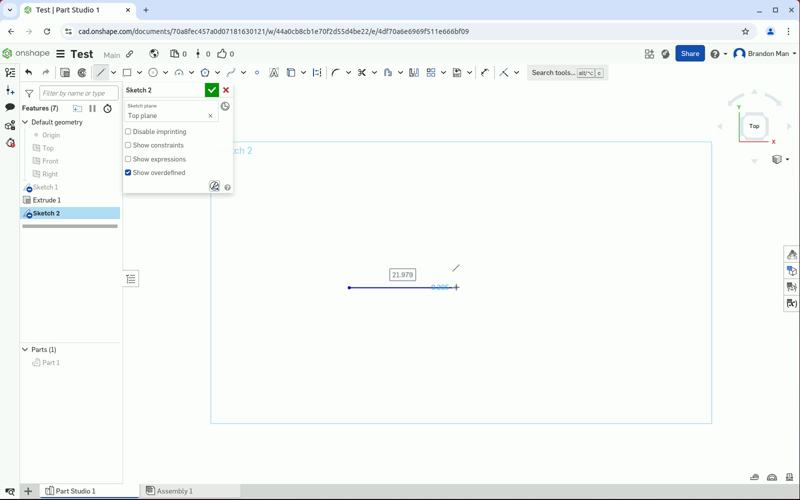
scroll(6)
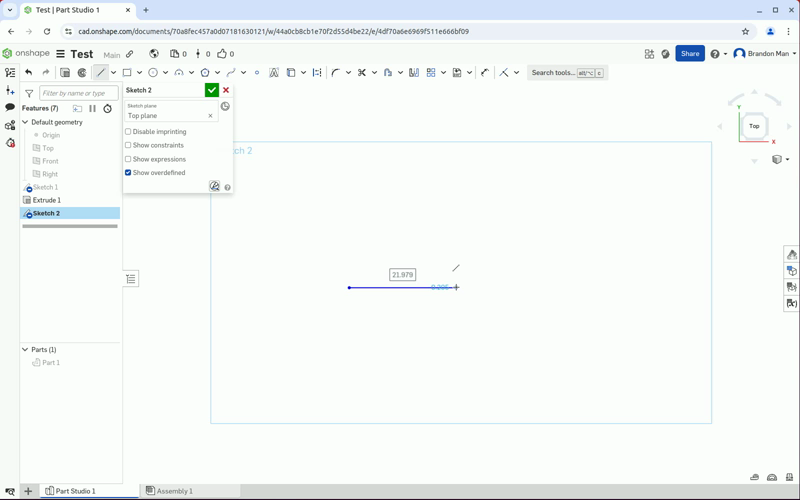
scroll(6)
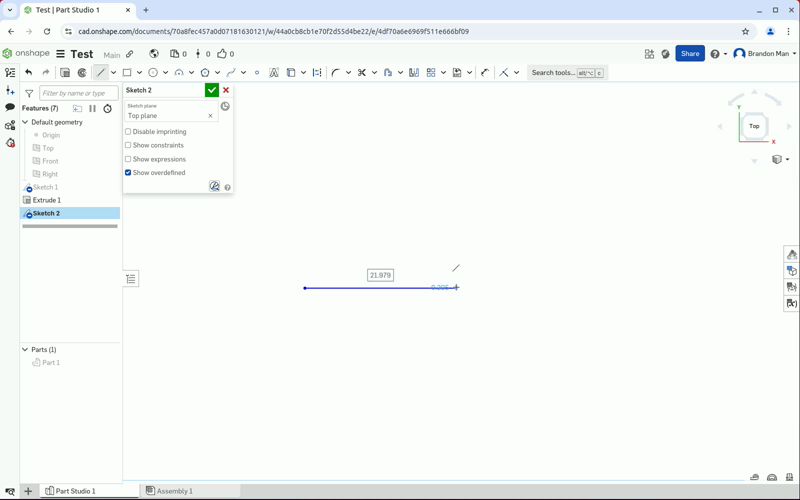
scroll(6)
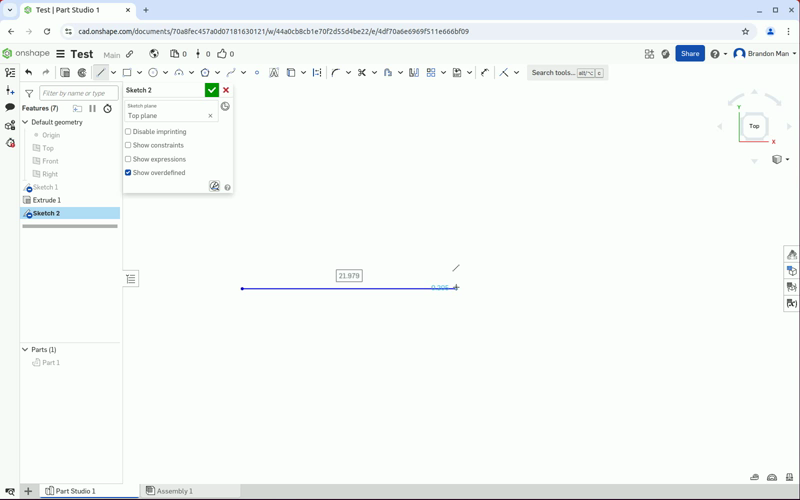
scroll(6)
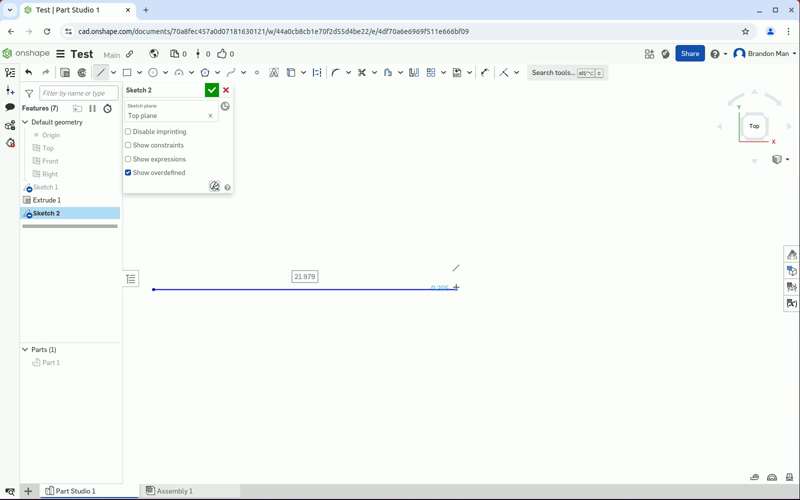
scroll(6)
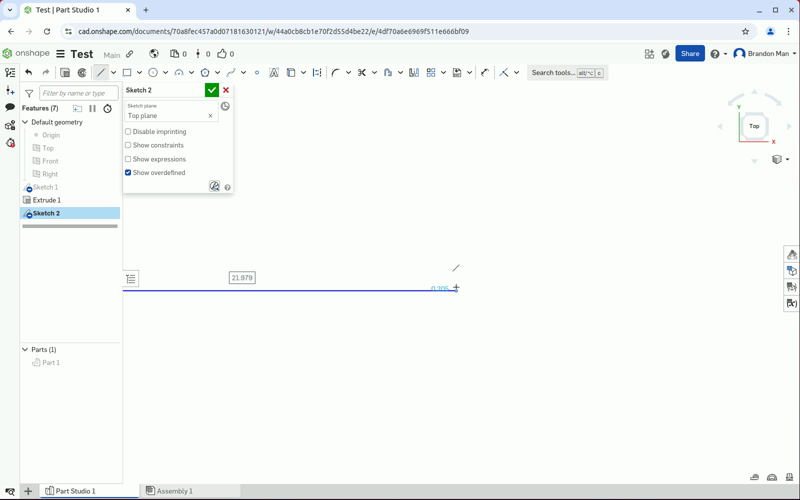
scroll(6)
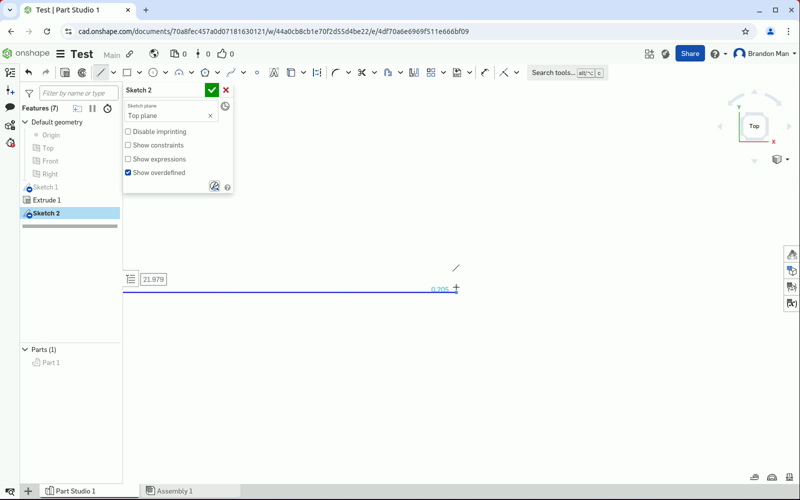
scroll(6)
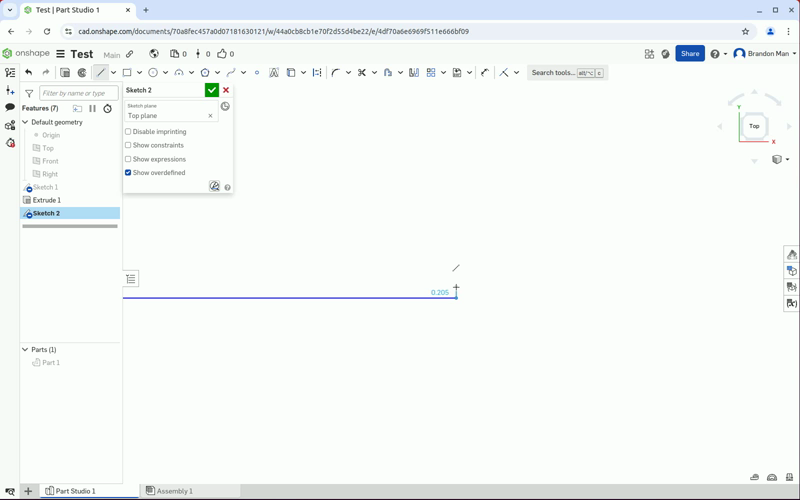
click(456, 286)
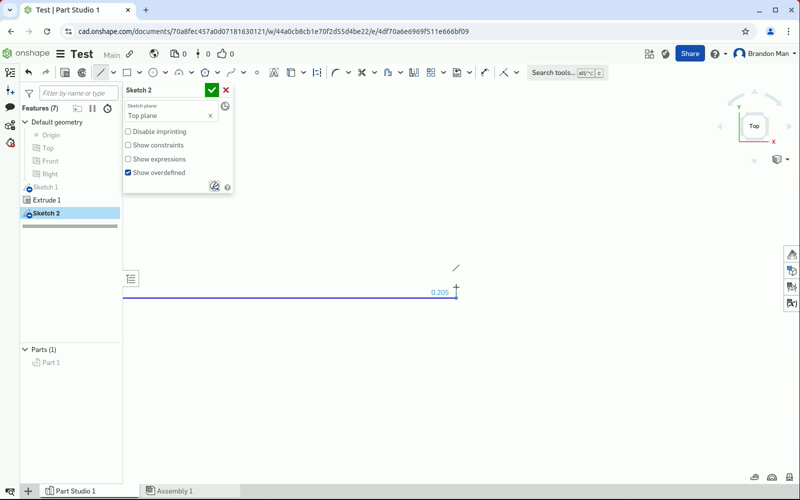
scroll(-6)
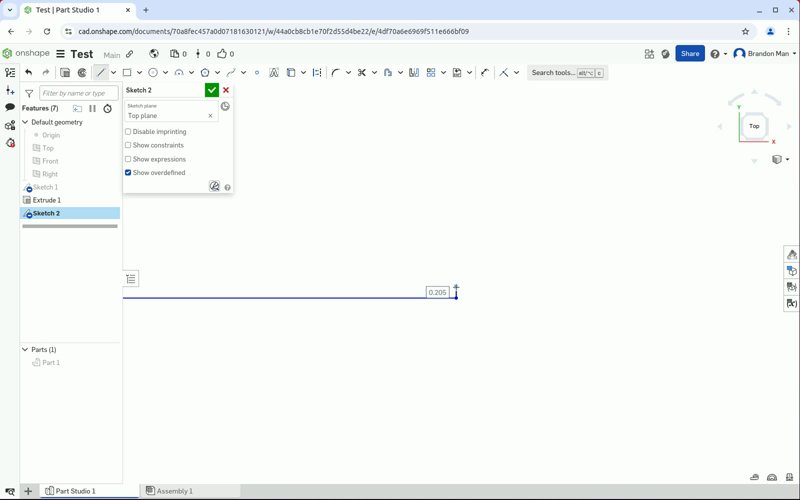
scroll(-6)
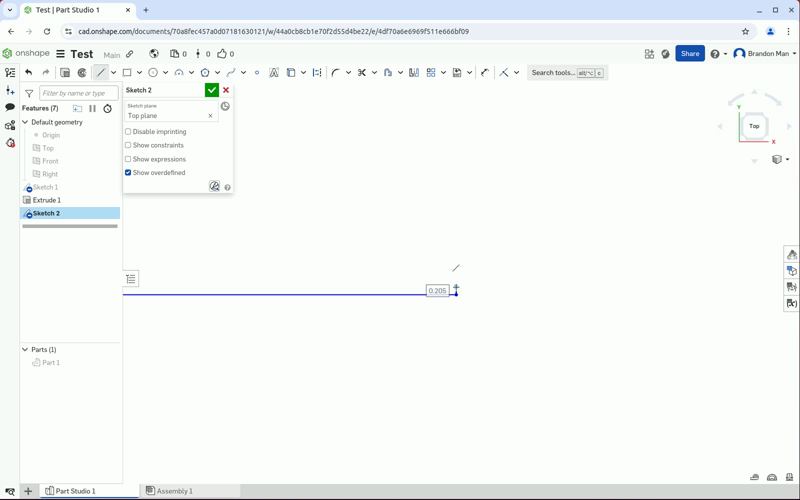
scroll(-6)
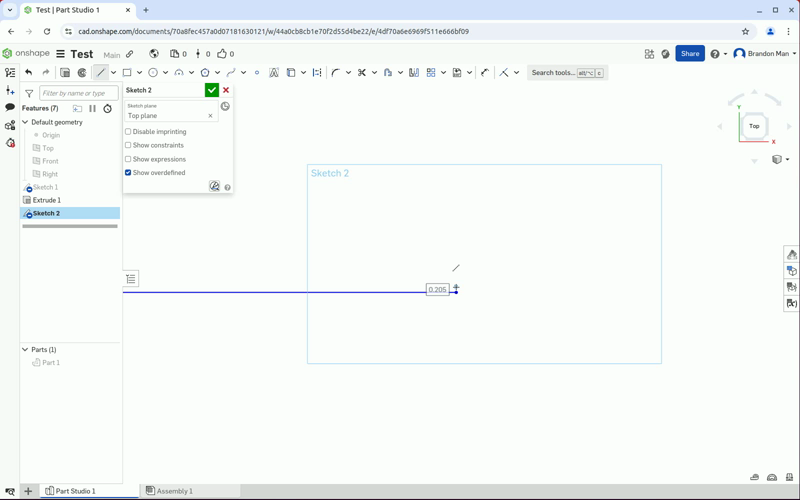
scroll(-6)
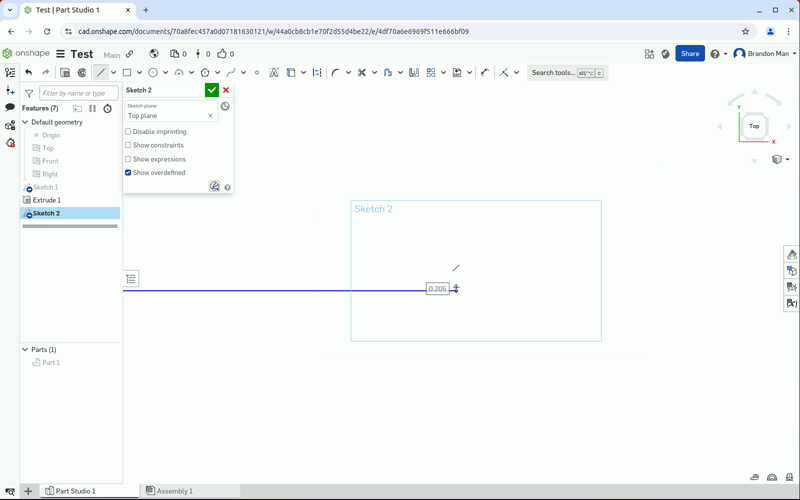
scroll(-6)
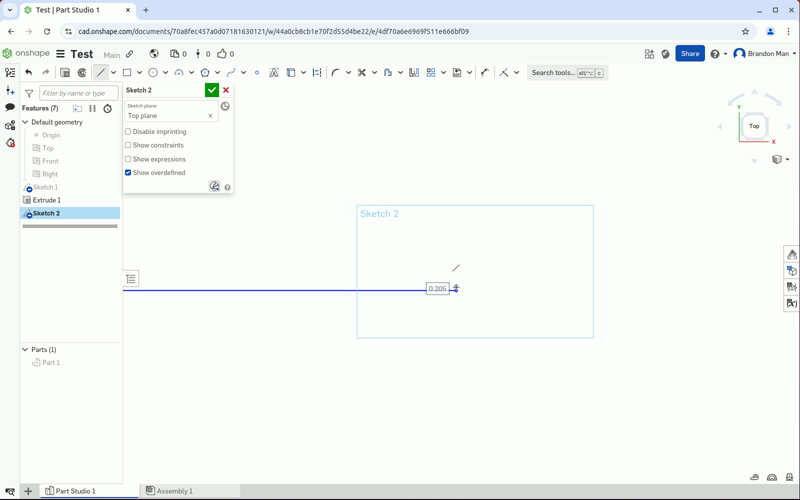
scroll(-6)
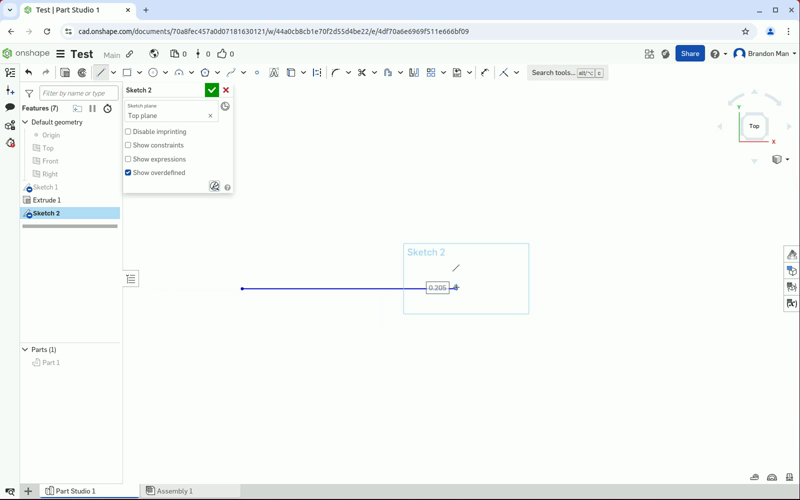
scroll(-6)
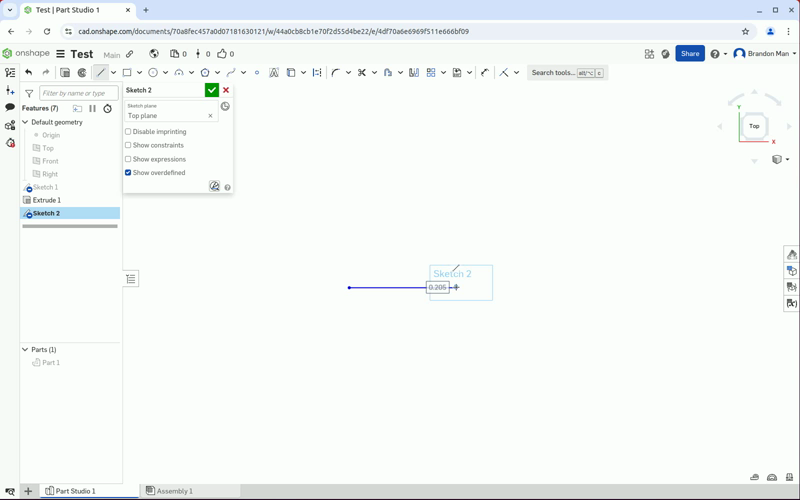
key_up(shift)
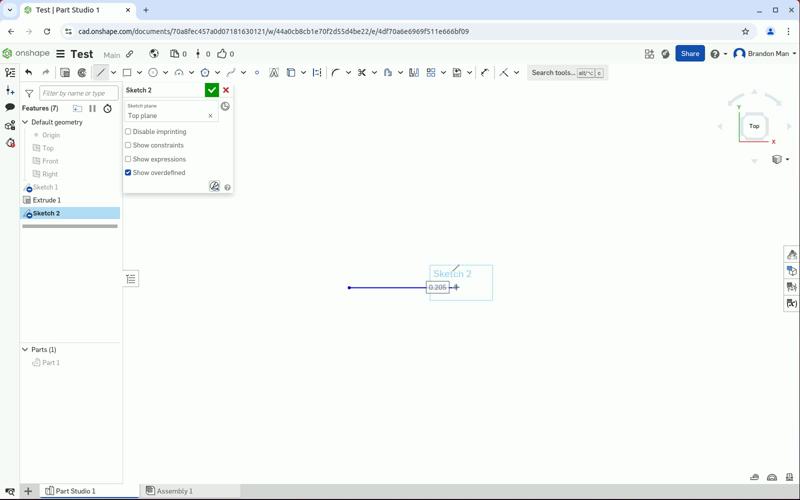
key_down(shift)
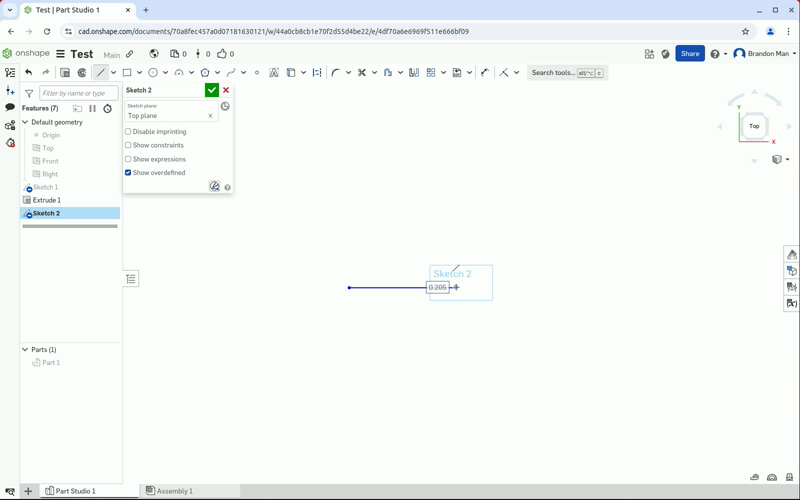
mouse_move(349, 286)
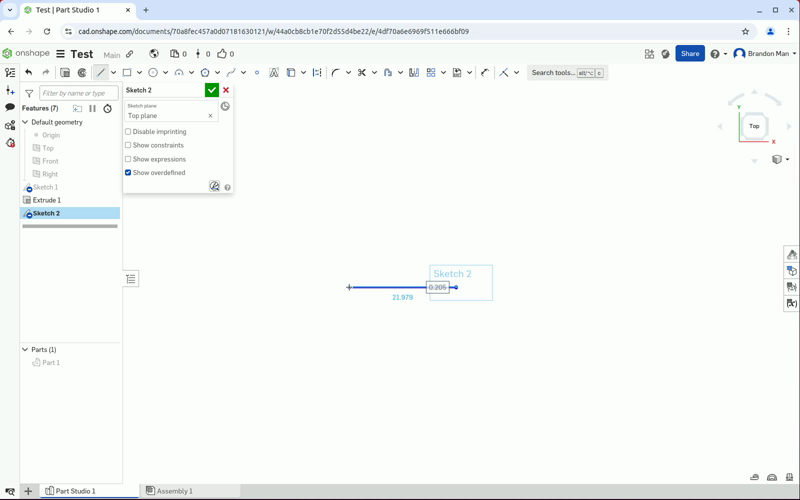
scroll(6)
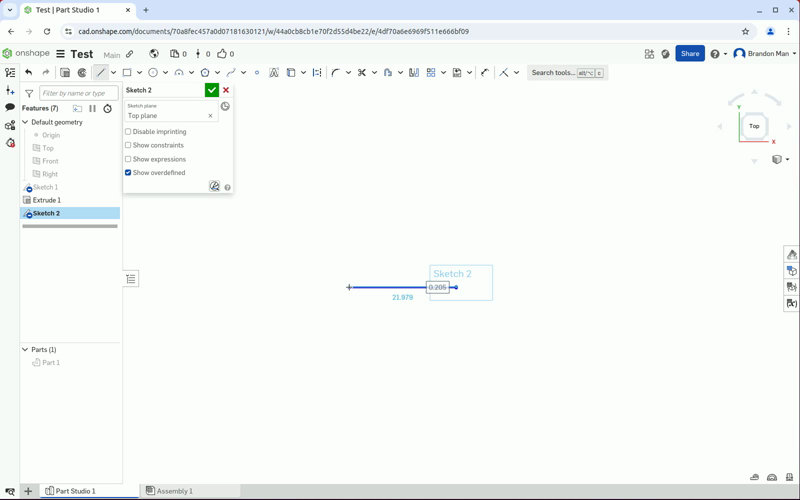
scroll(6)
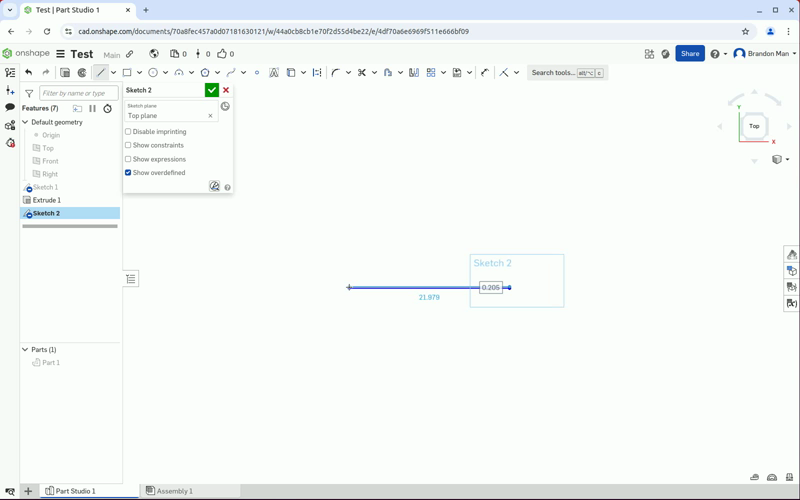
scroll(6)
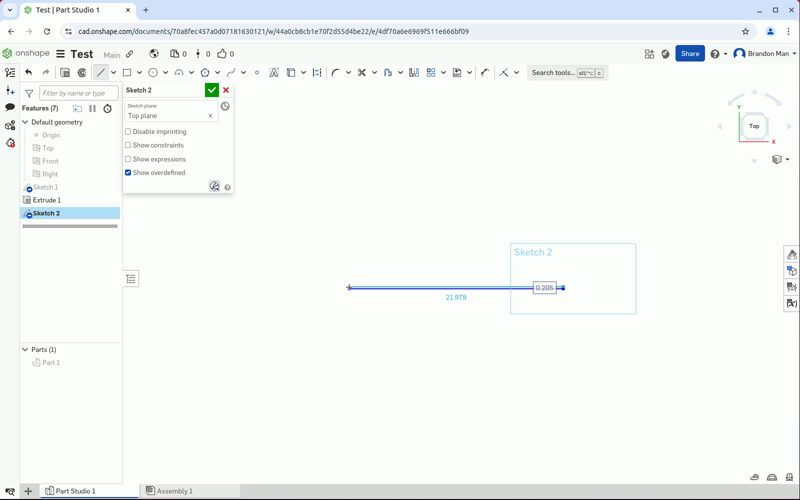
scroll(6)
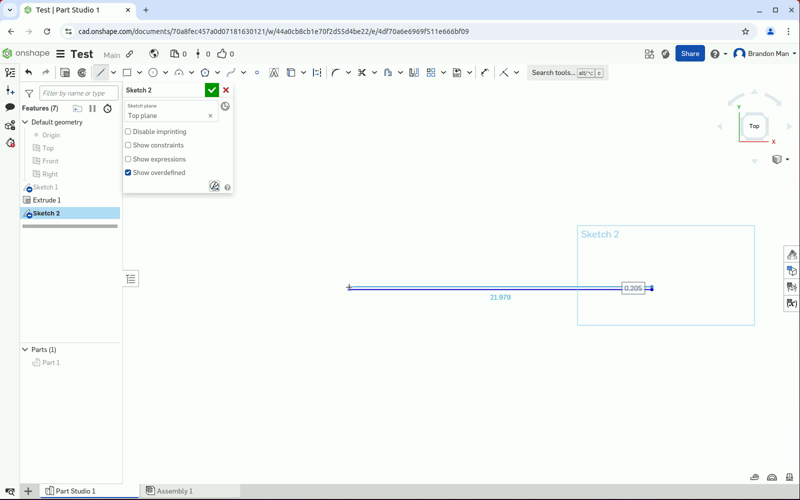
scroll(6)
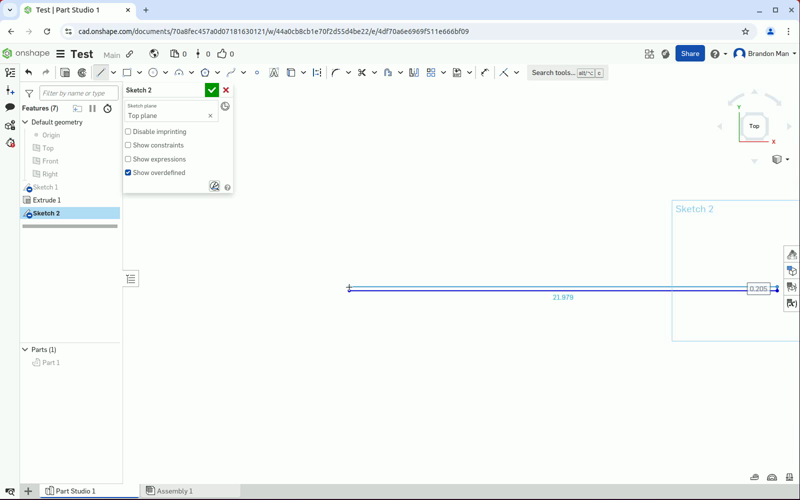
scroll(6)
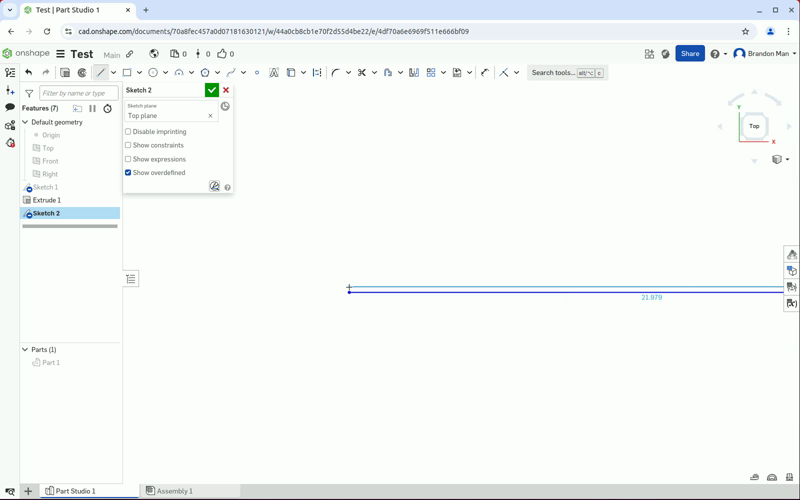
scroll(6)
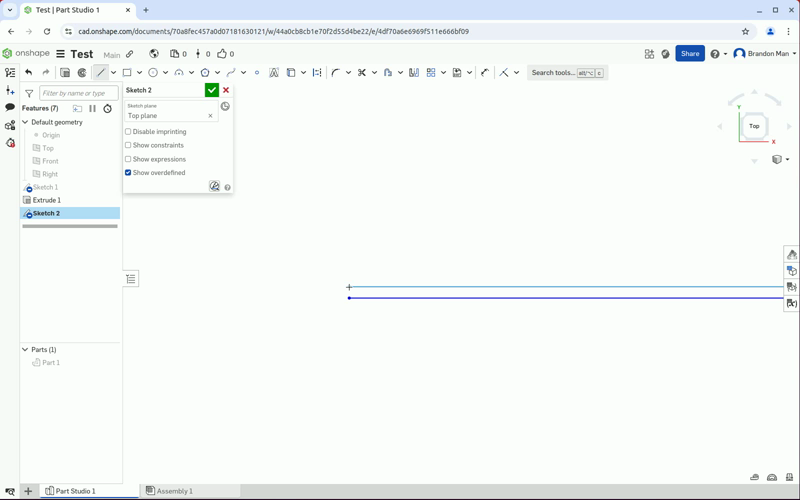
click(349, 286)
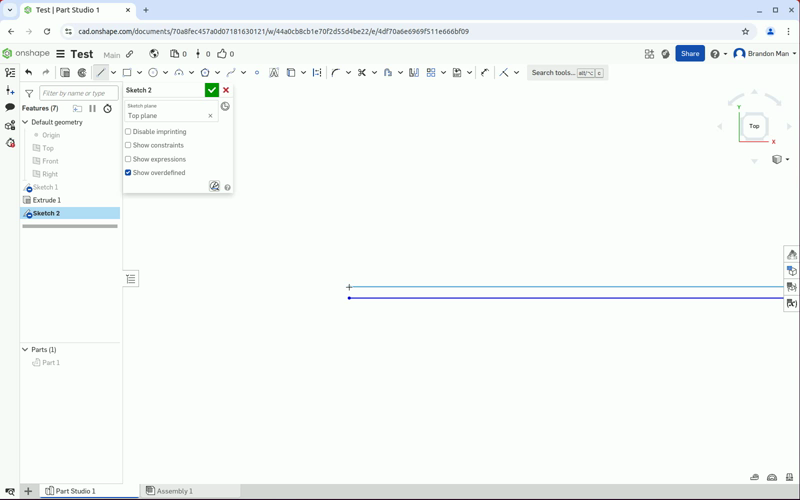
scroll(-6)
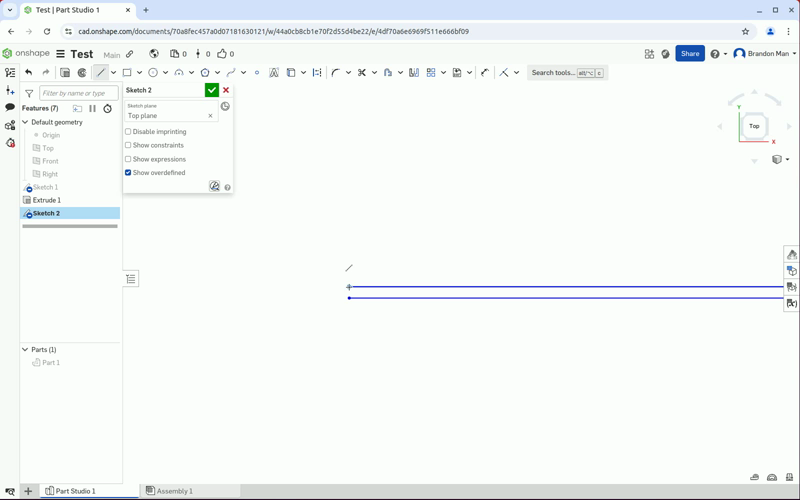
scroll(-6)
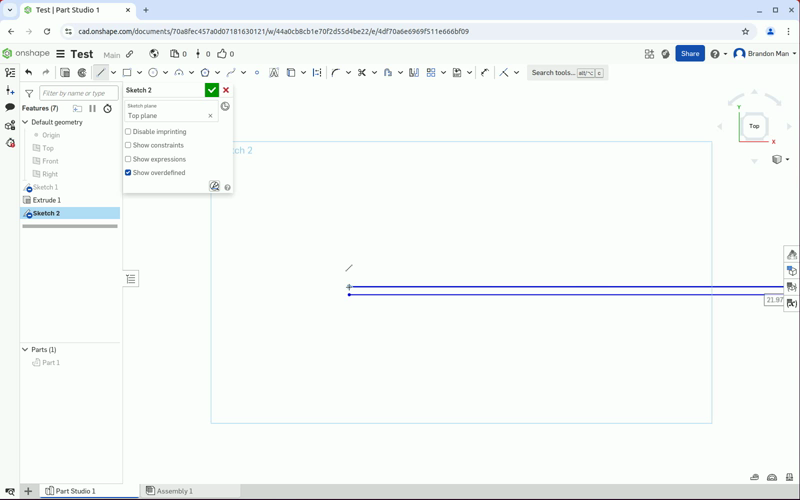
scroll(-6)
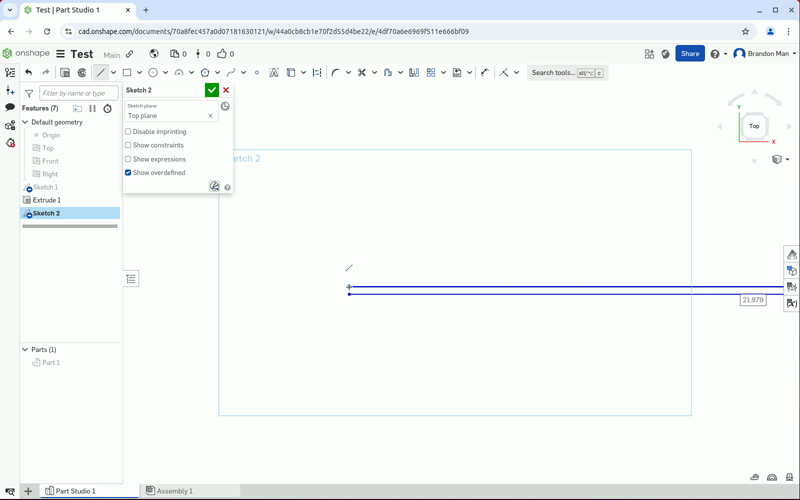
scroll(-6)
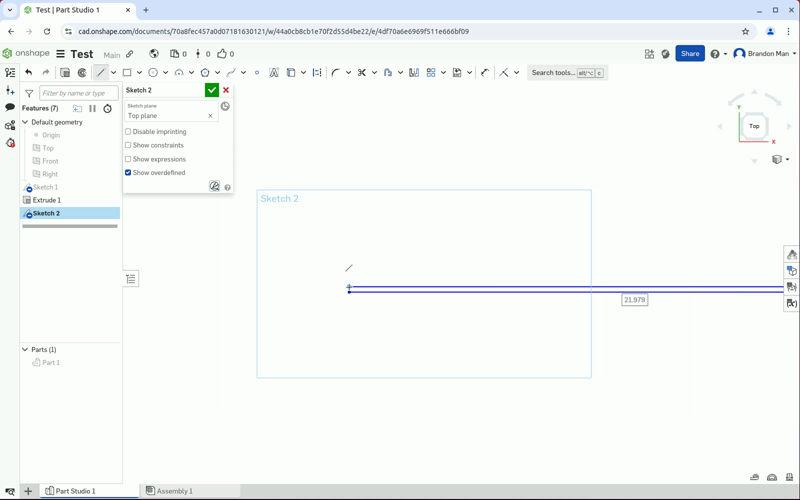
scroll(-6)
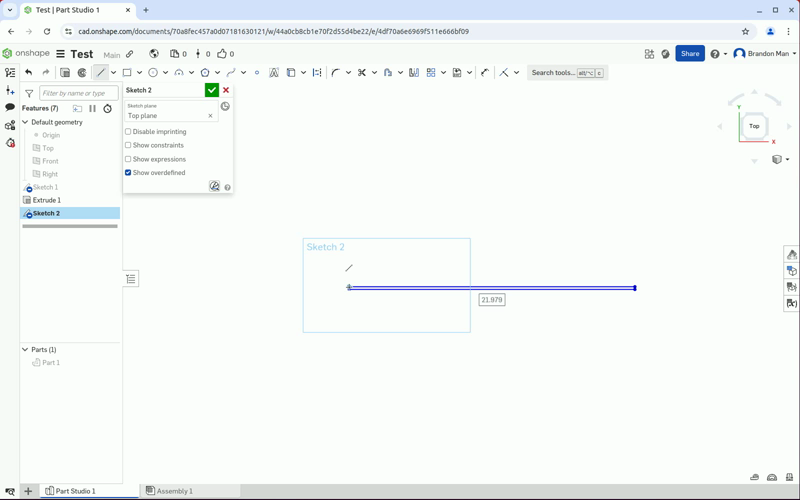
scroll(-6)
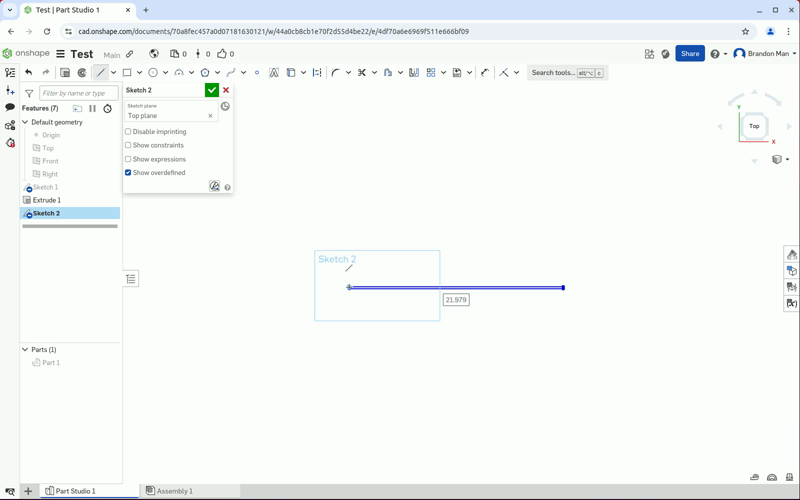
scroll(-6)
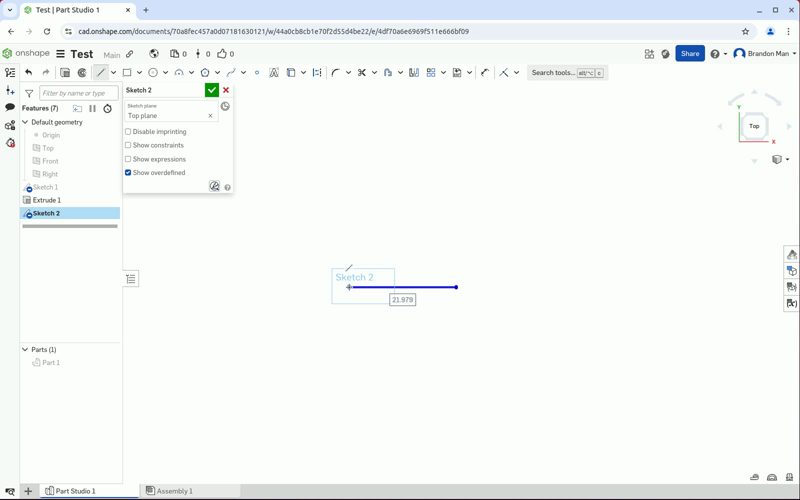
key_up(shift)
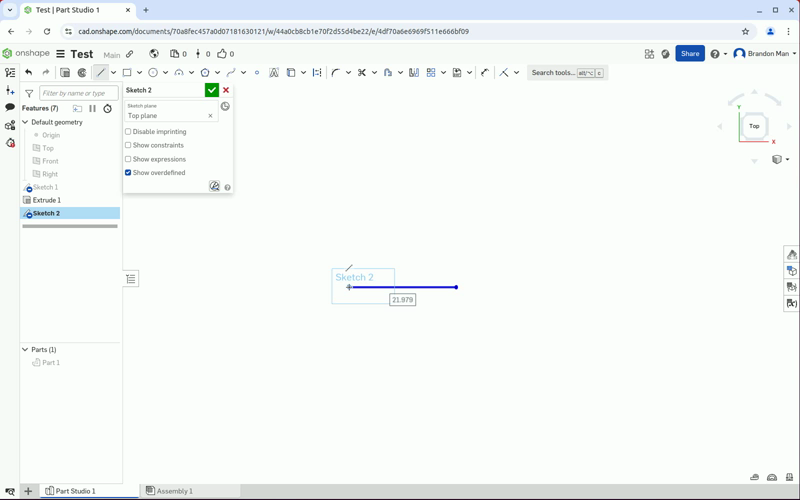
mouse_move(379, 286)
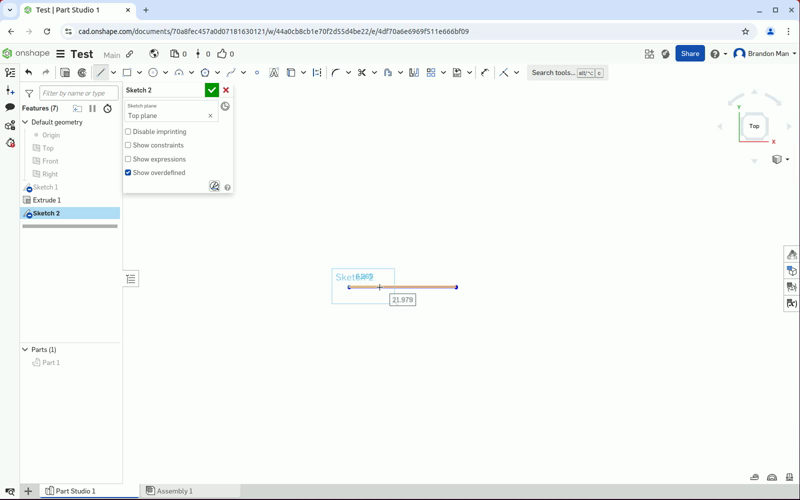
key_down(shift)
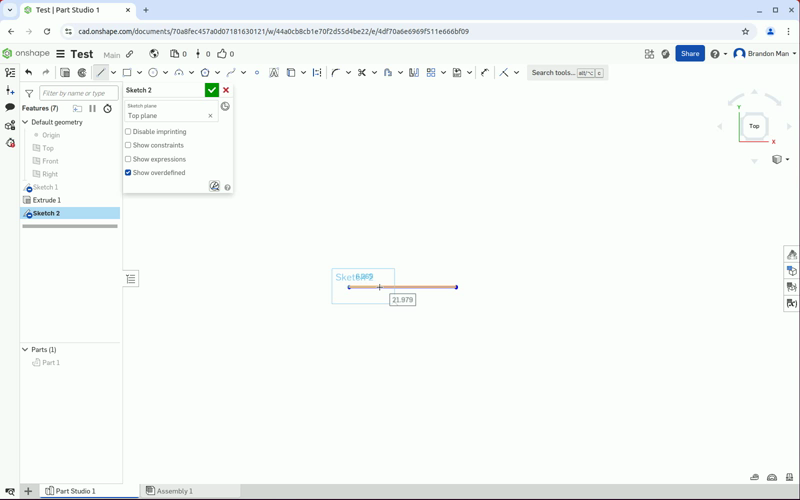
mouse_move(349, 287)
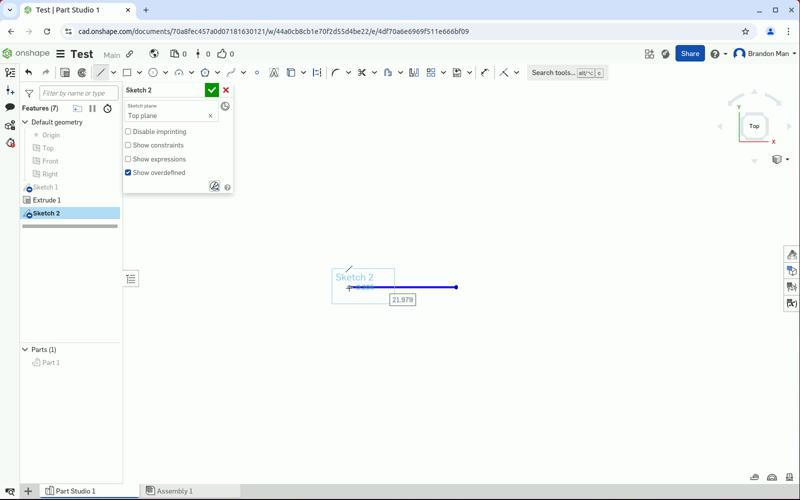
scroll(6)
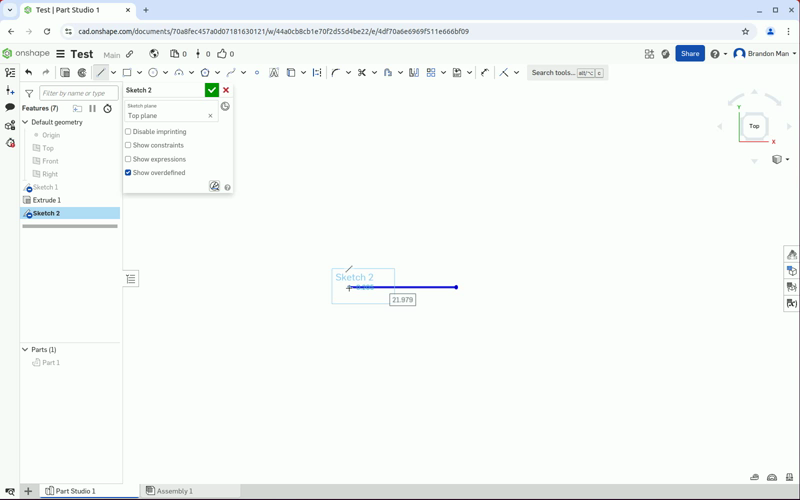
scroll(6)
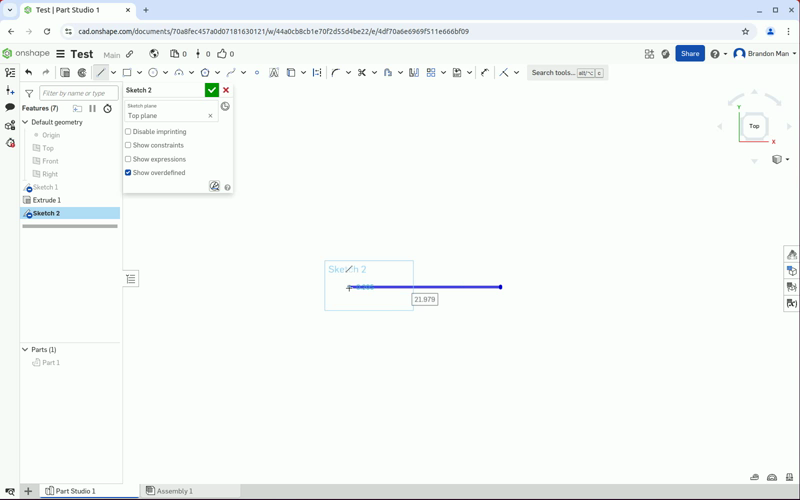
scroll(6)
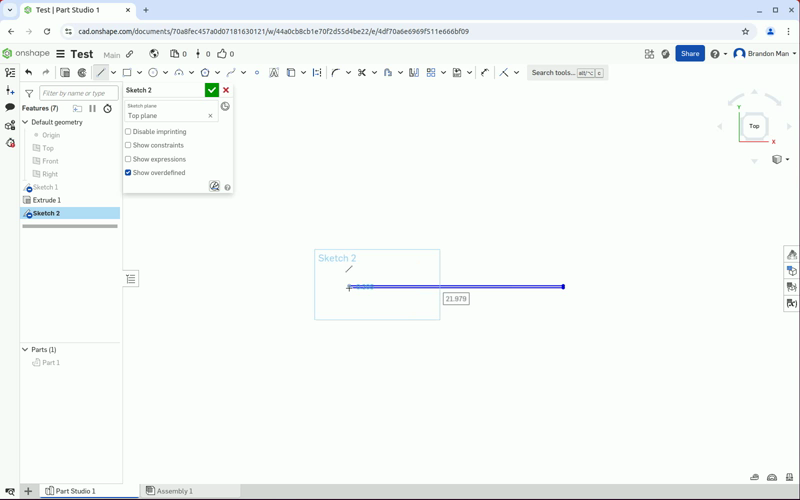
scroll(6)
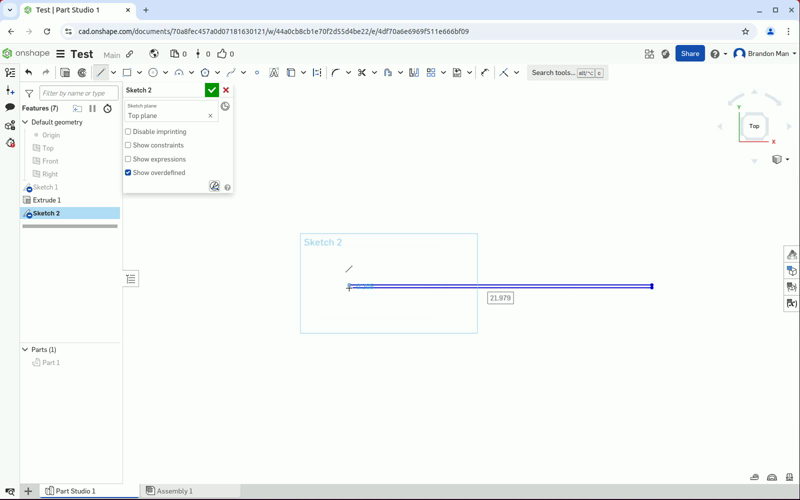
scroll(6)
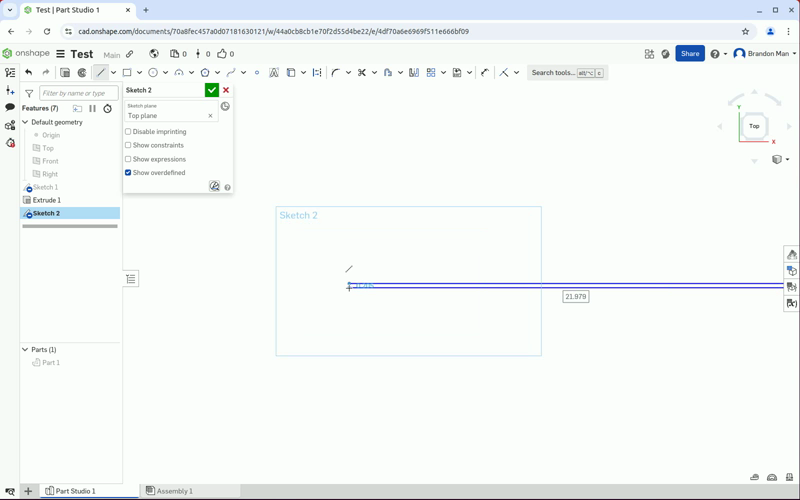
scroll(6)
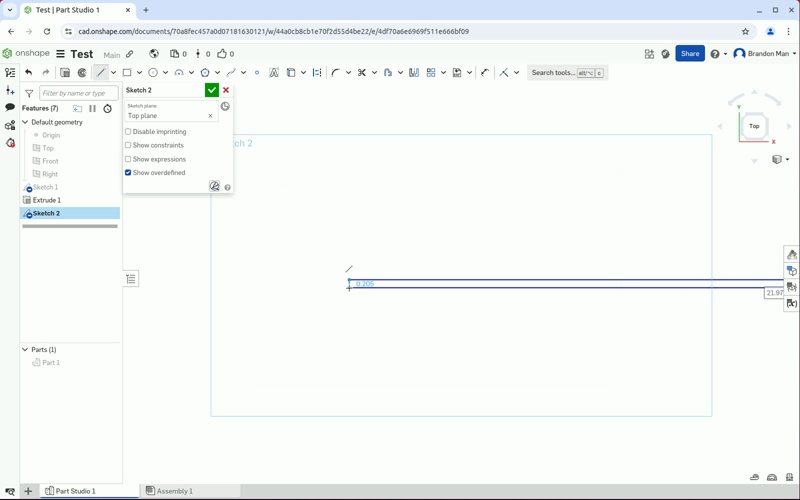
scroll(6)
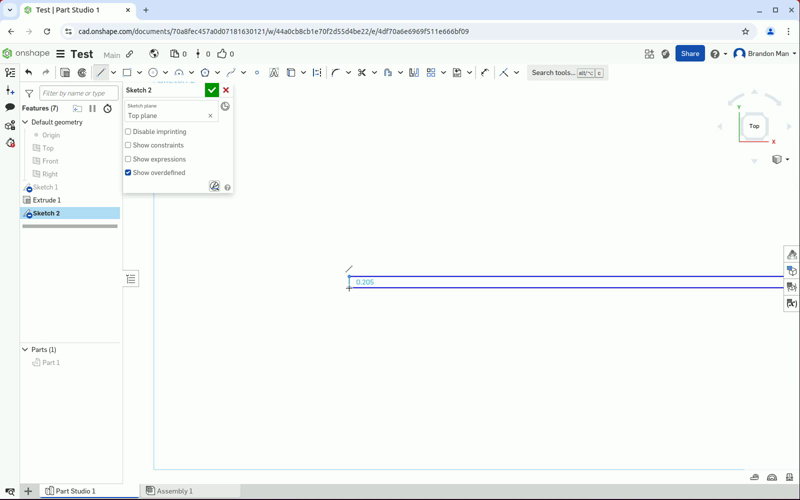
key_up(shift)
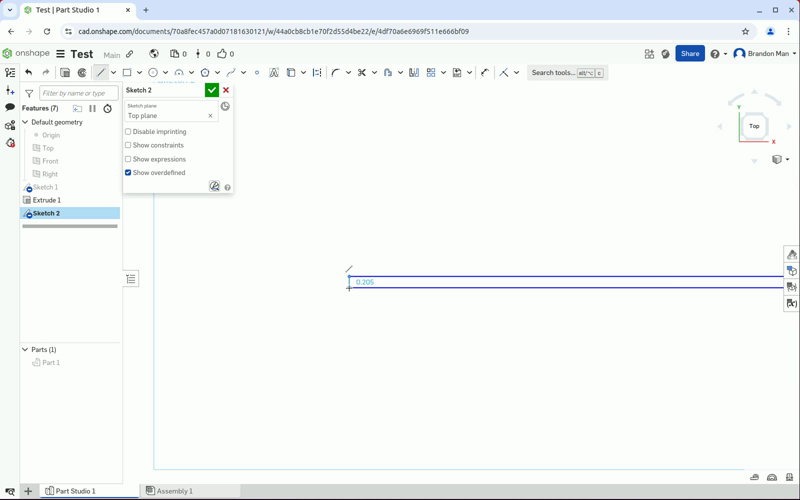
click(349, 287)
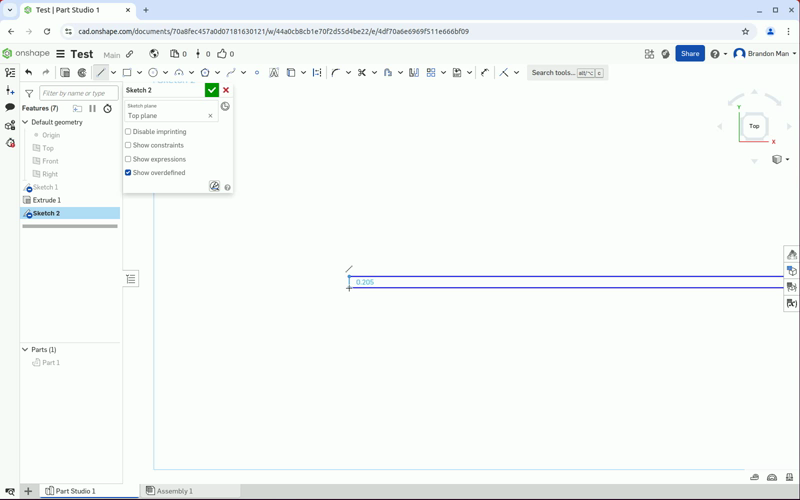
scroll(-6)
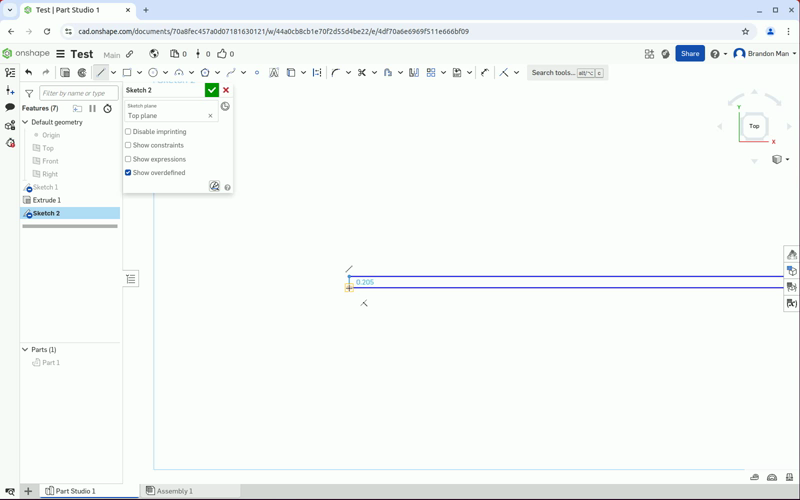
scroll(-6)
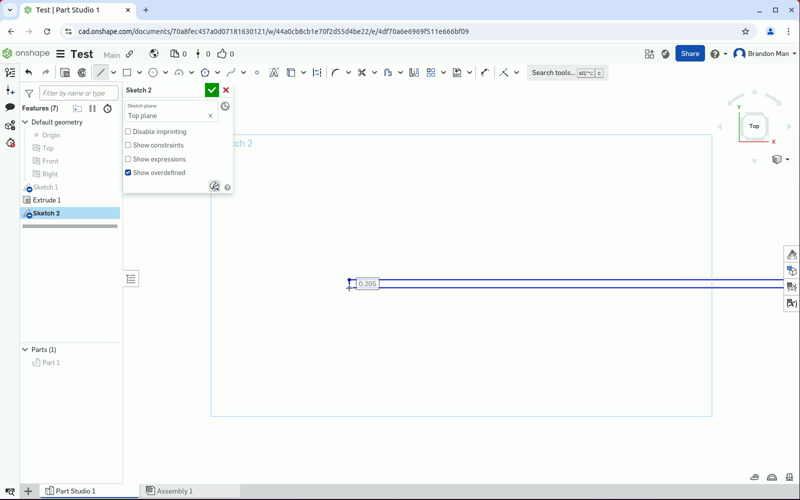
scroll(-6)
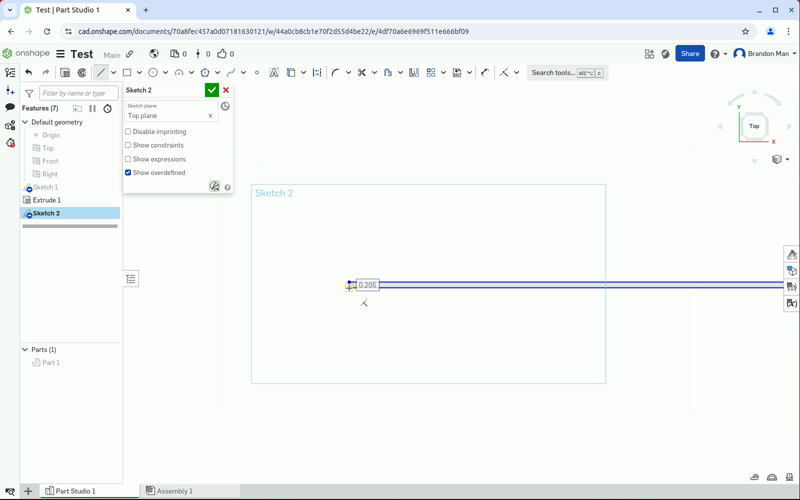
scroll(-6)
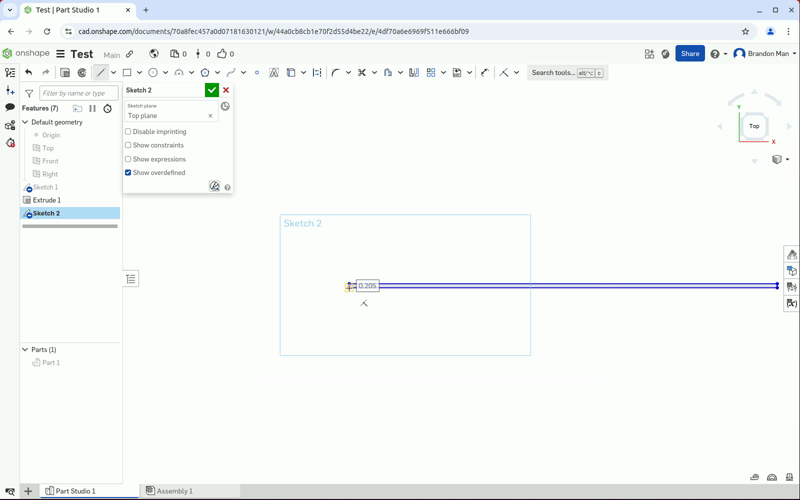
scroll(-6)
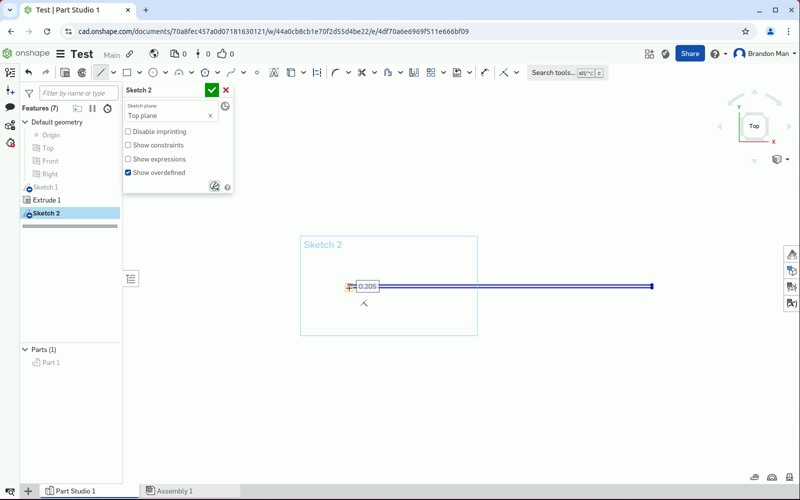
scroll(-6)
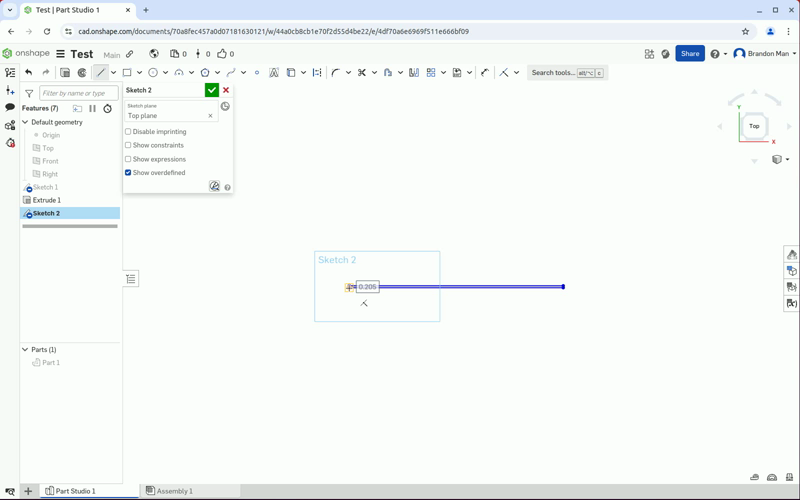
scroll(-6)
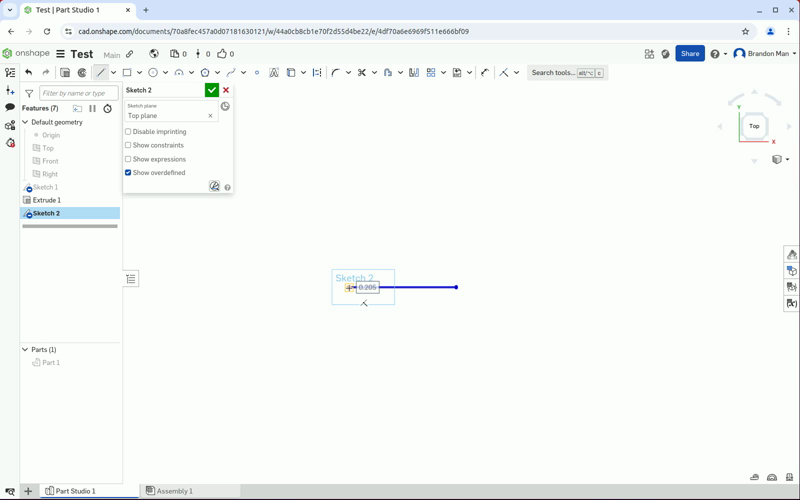
key(esc)
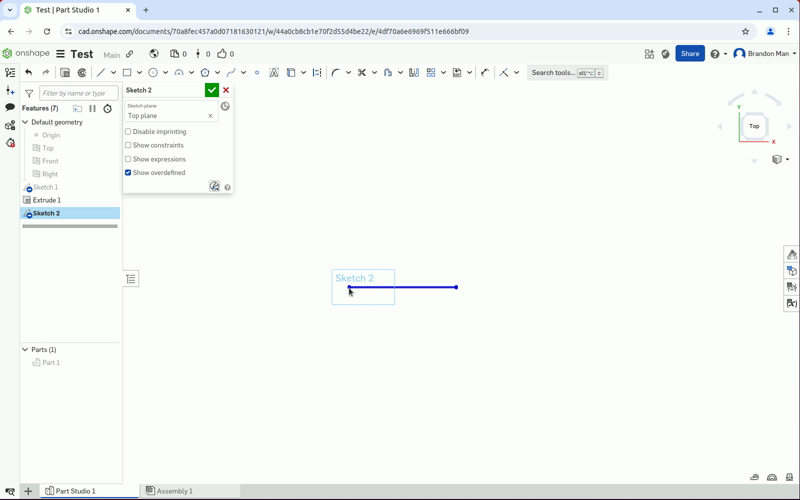
mouse_move(424, 287)
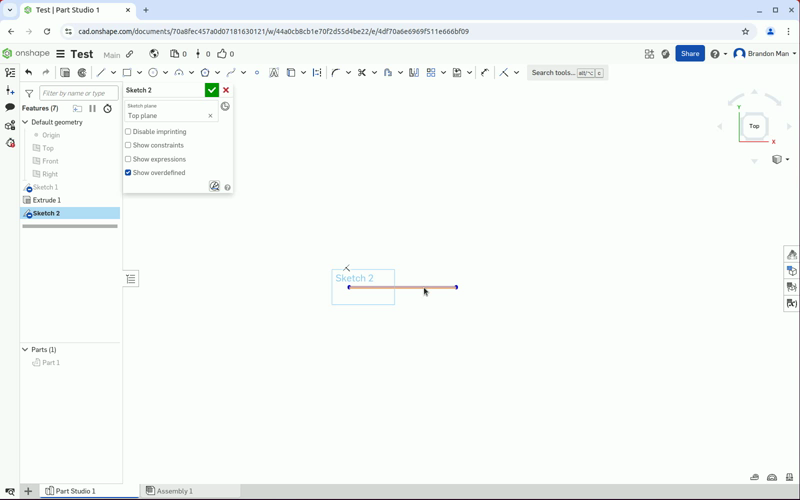
scroll(6)
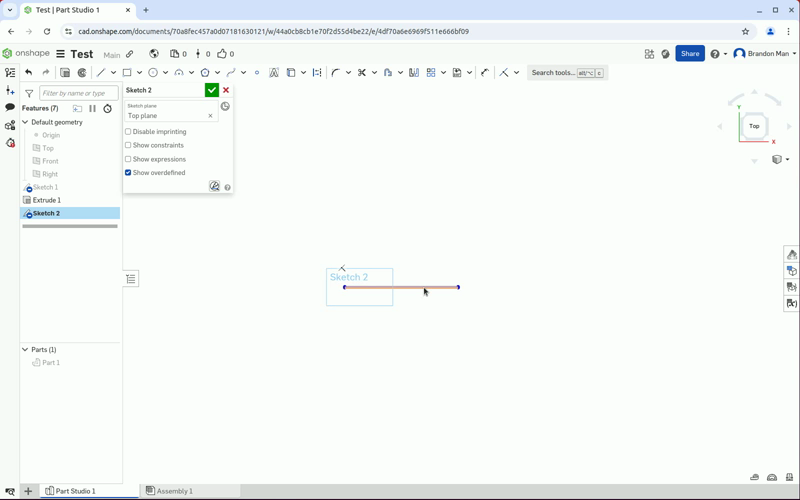
scroll(6)
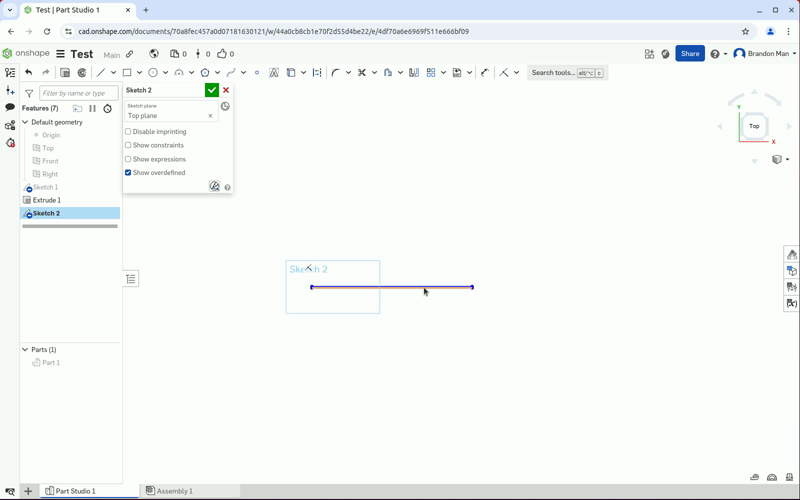
scroll(6)
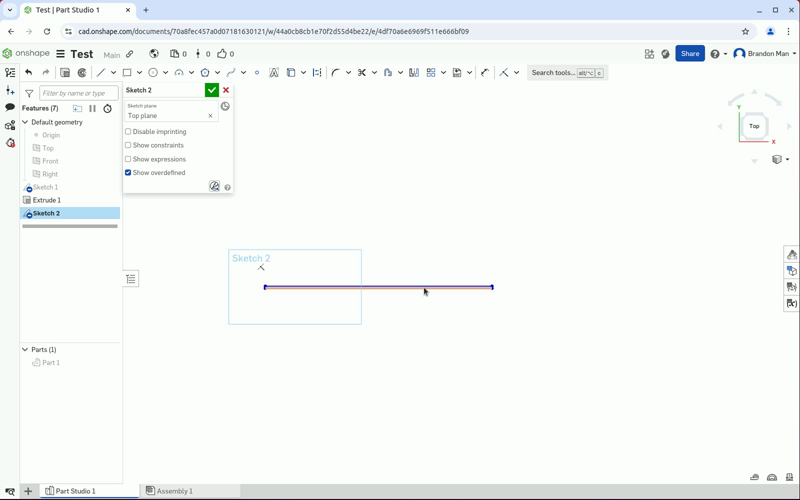
scroll(6)
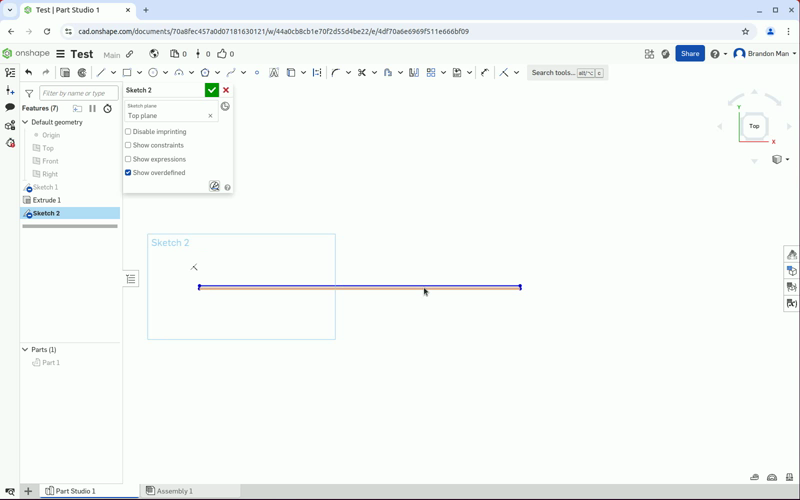
scroll(6)
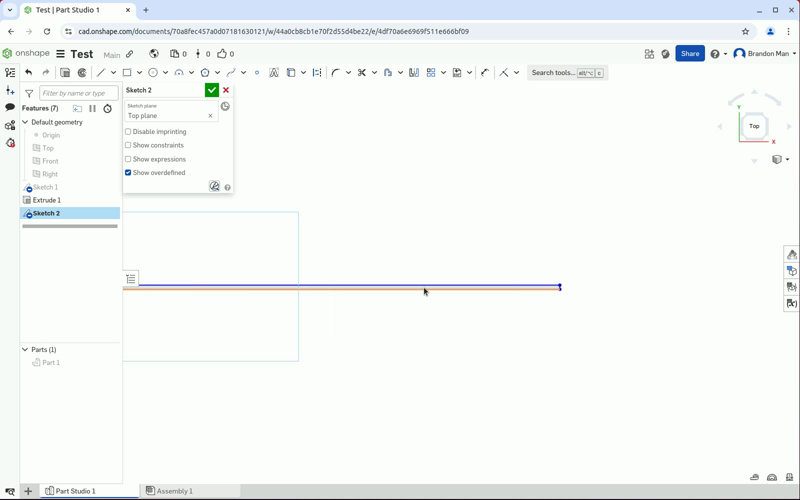
scroll(6)
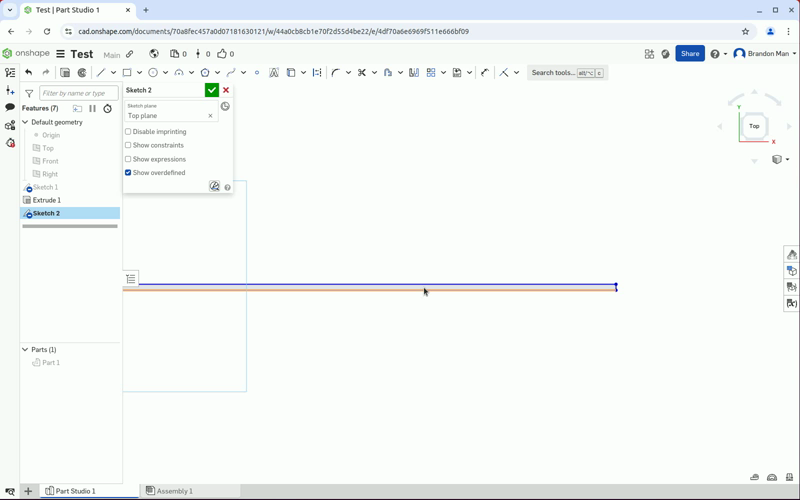
scroll(6)
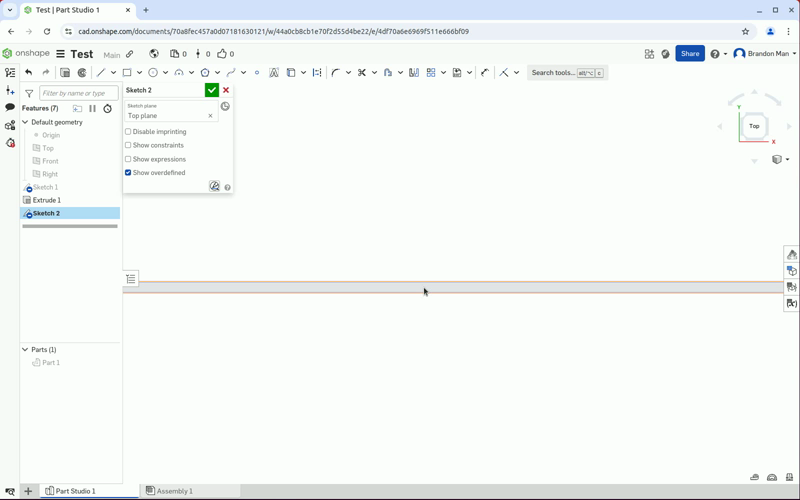
click(424, 287)
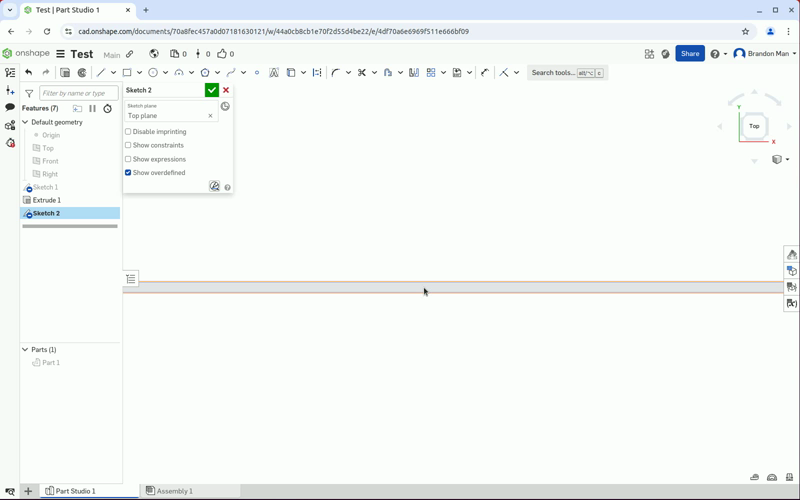
scroll(-6)
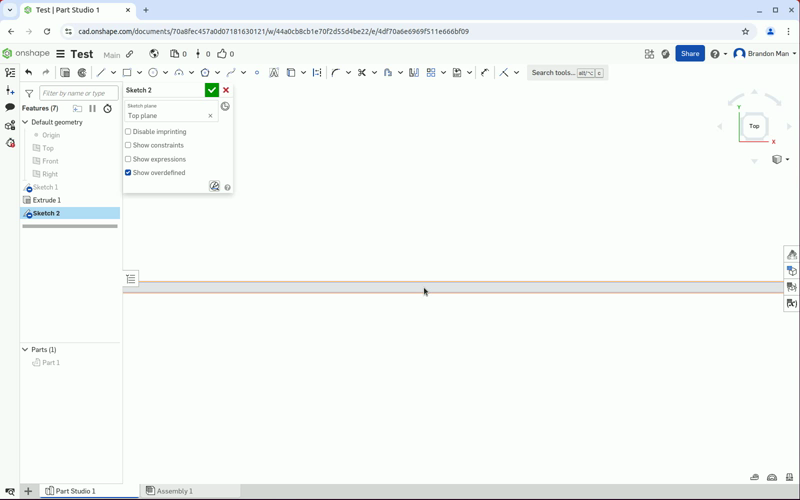
scroll(-6)
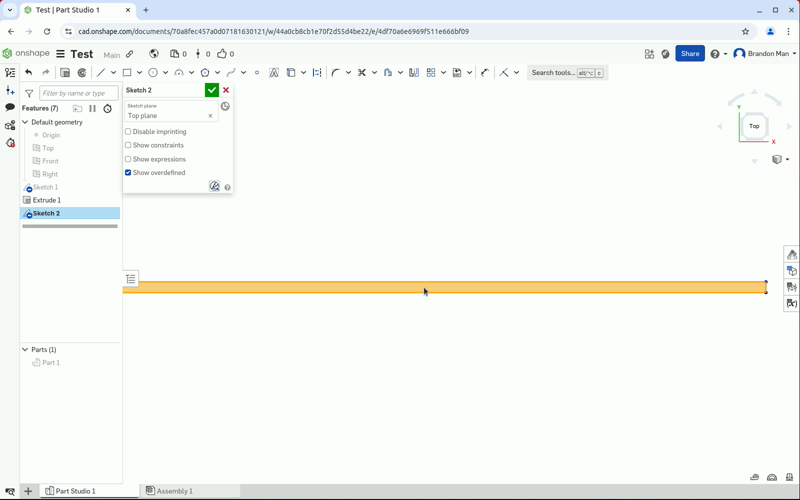
scroll(-6)
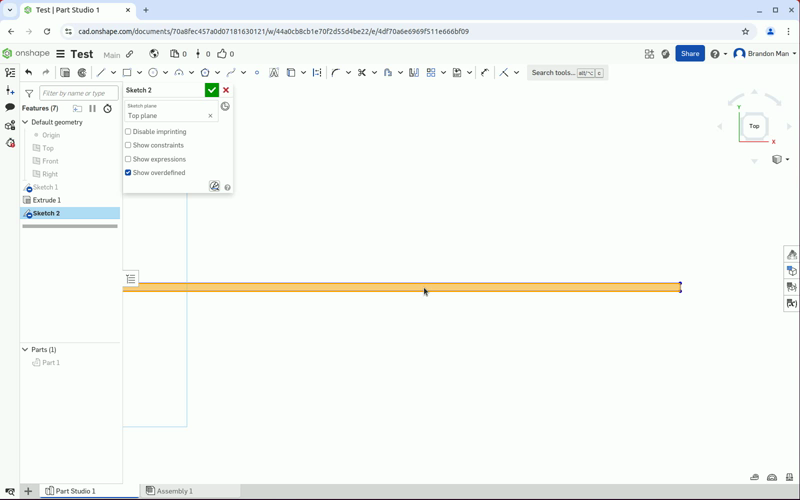
scroll(-6)
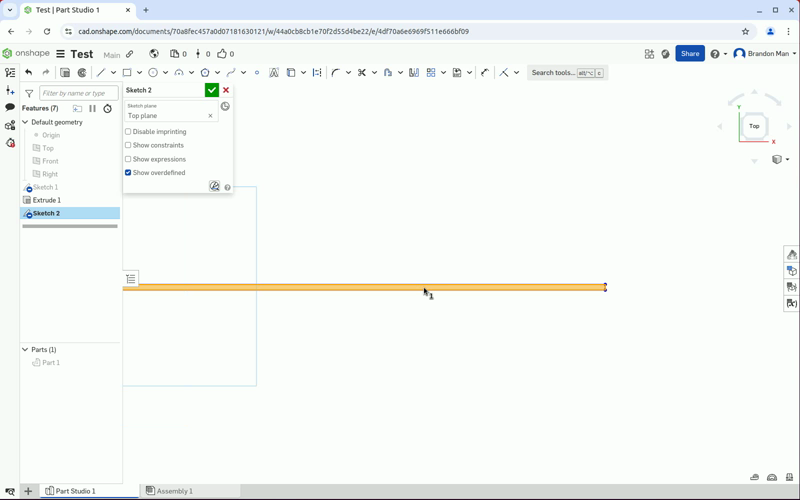
scroll(-6)
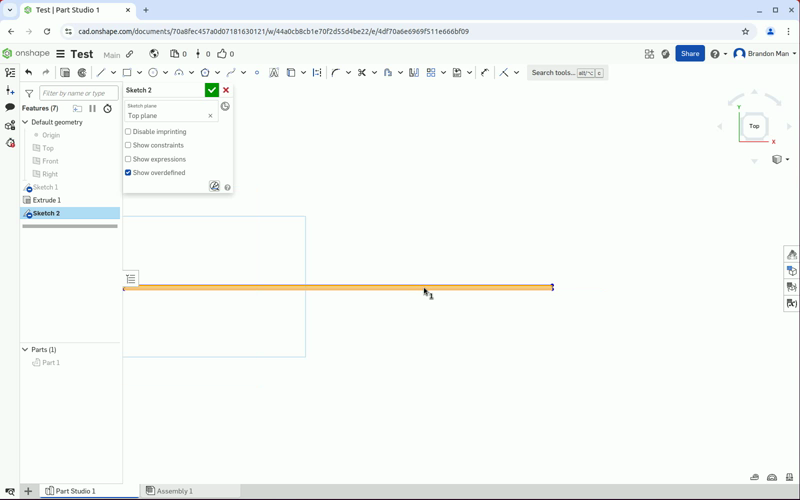
scroll(-6)
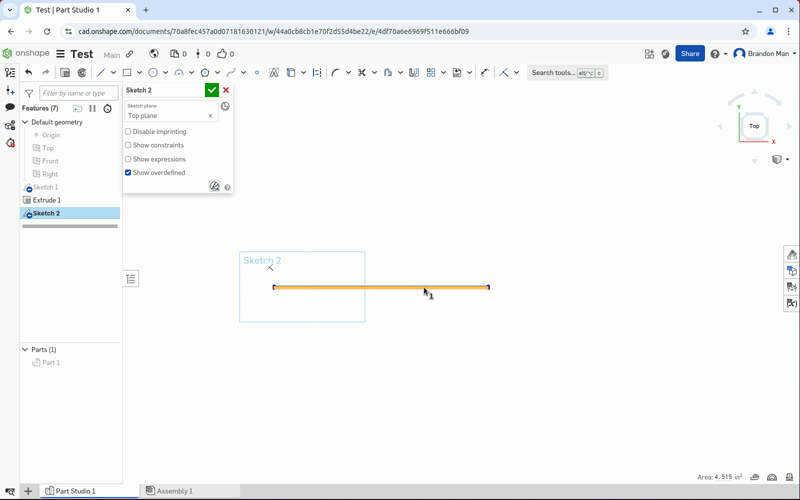
scroll(-6)
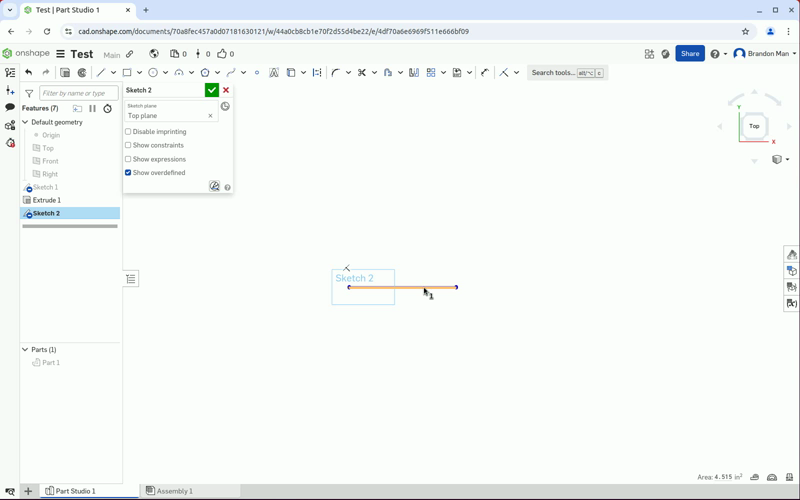
mouse_move(73, 352)
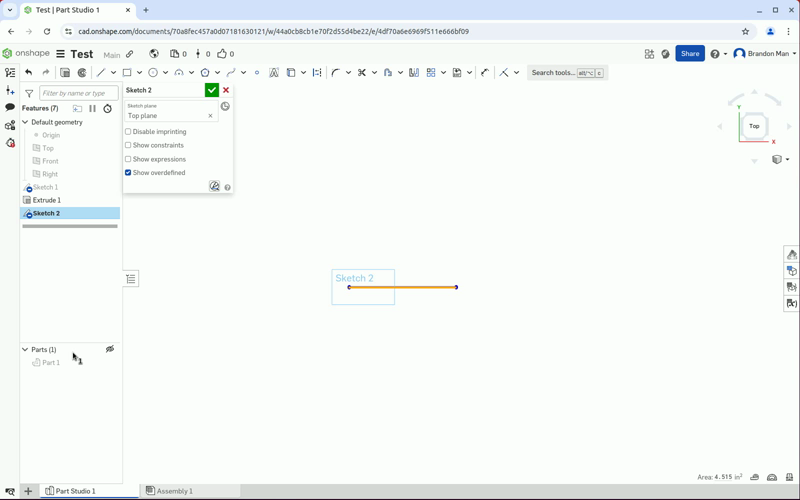
key(shift+y)
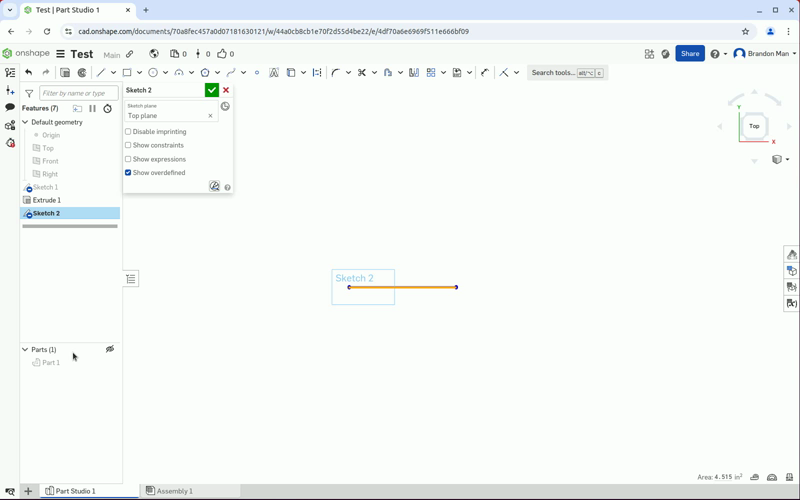
key(shift+e)
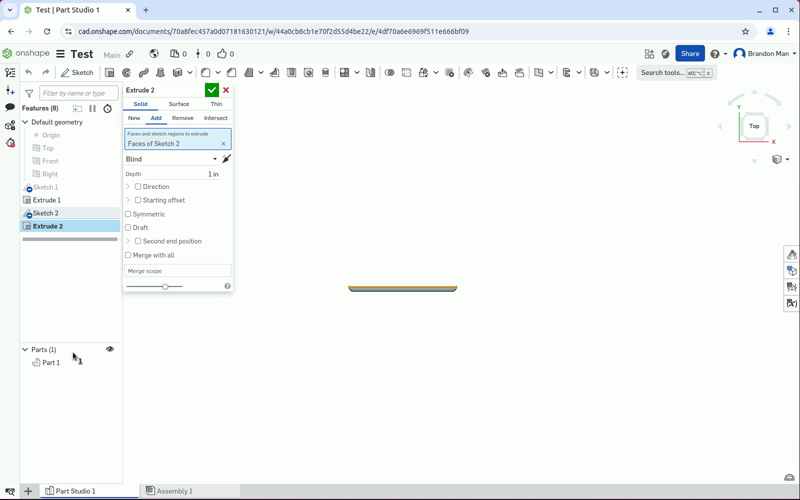
mouse_move(143, 106)
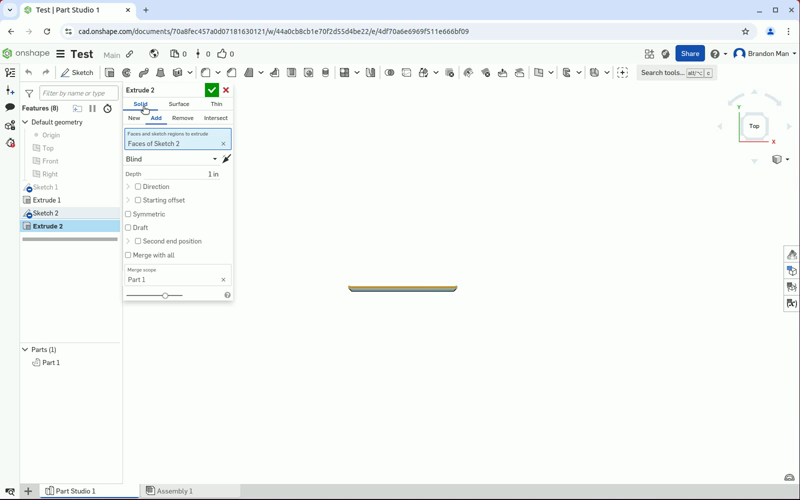
click(143, 106)
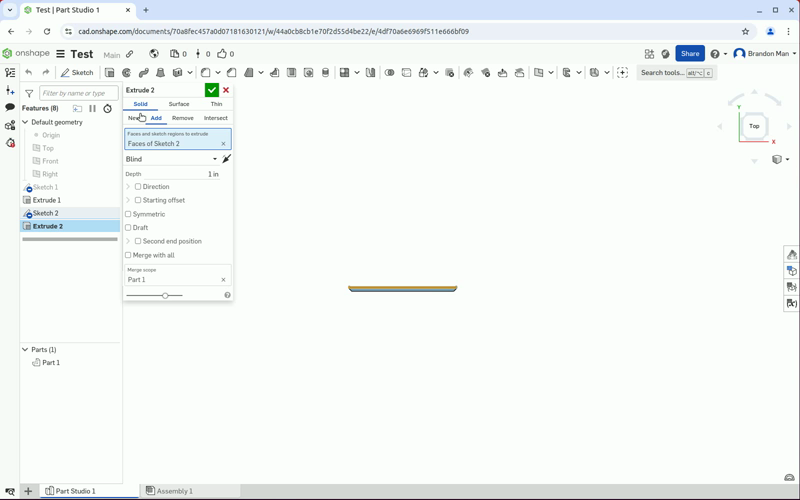
mouse_move(137, 120)
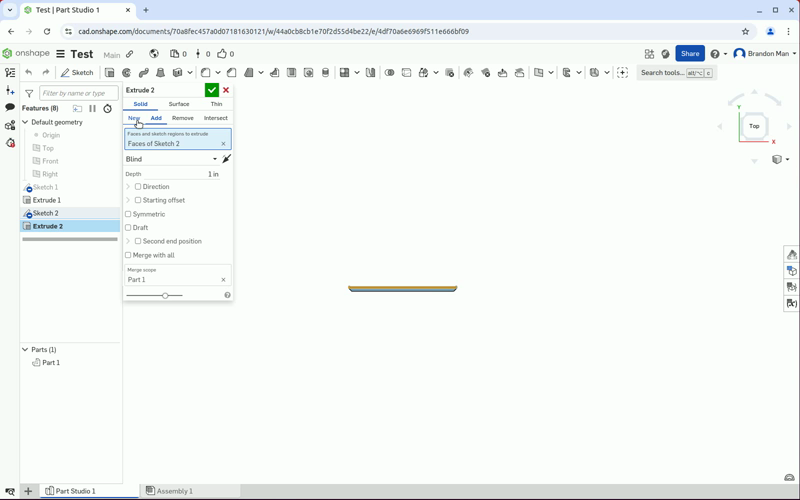
click(137, 120)
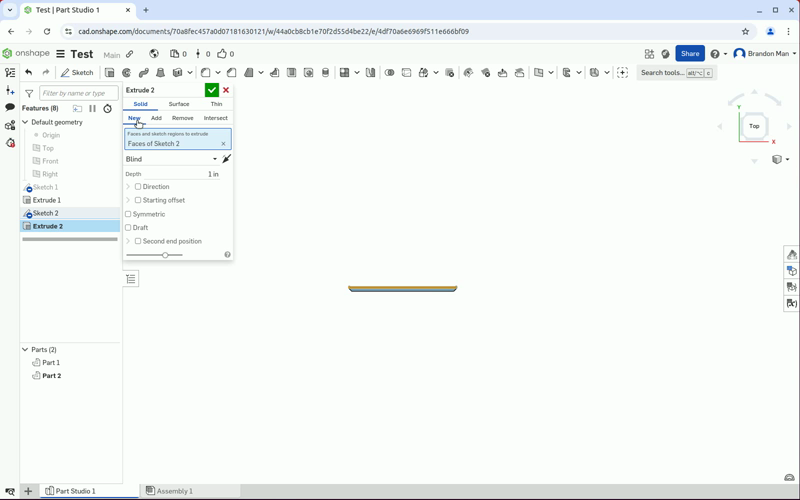
key(tab, 4)
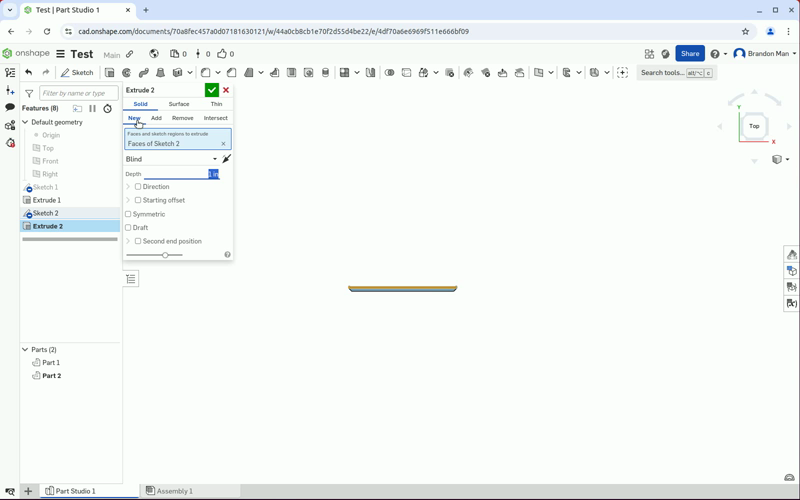
text(0.481)
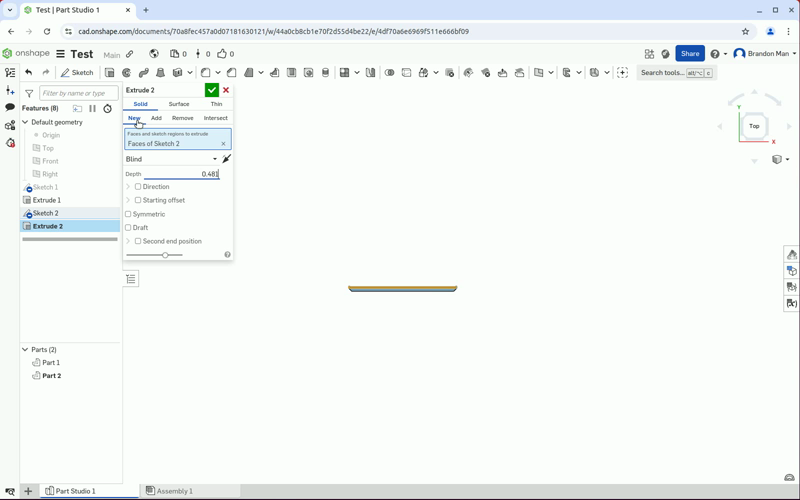
key(enter)
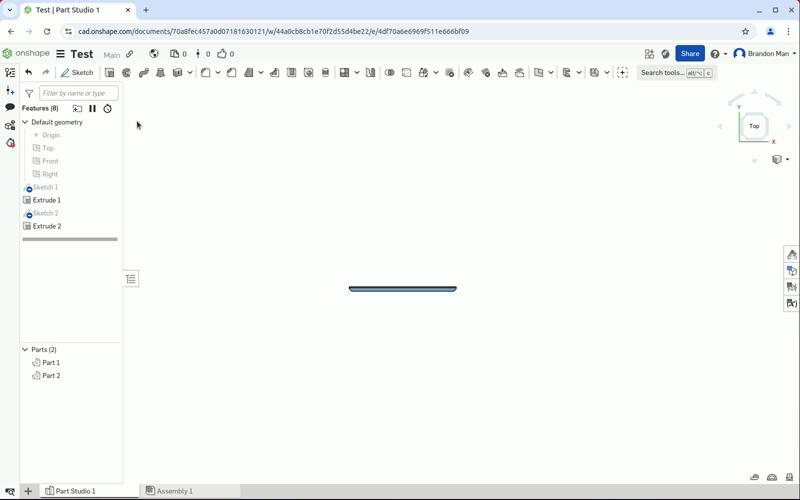
key(shift+h)
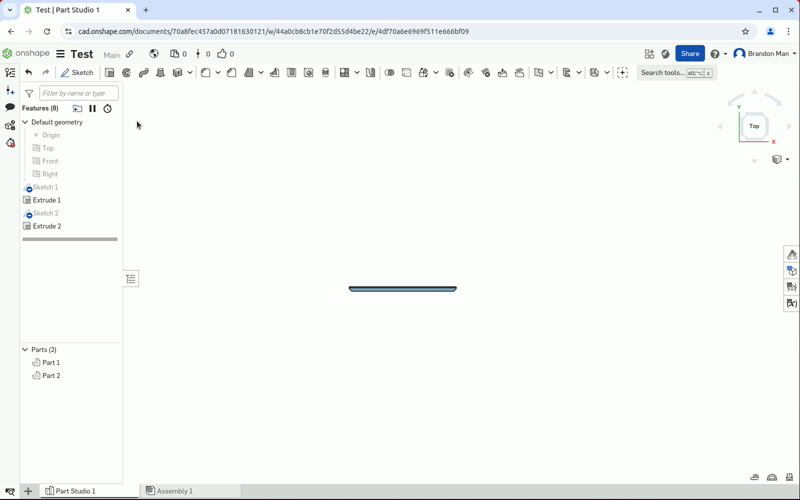
key(shift+h)
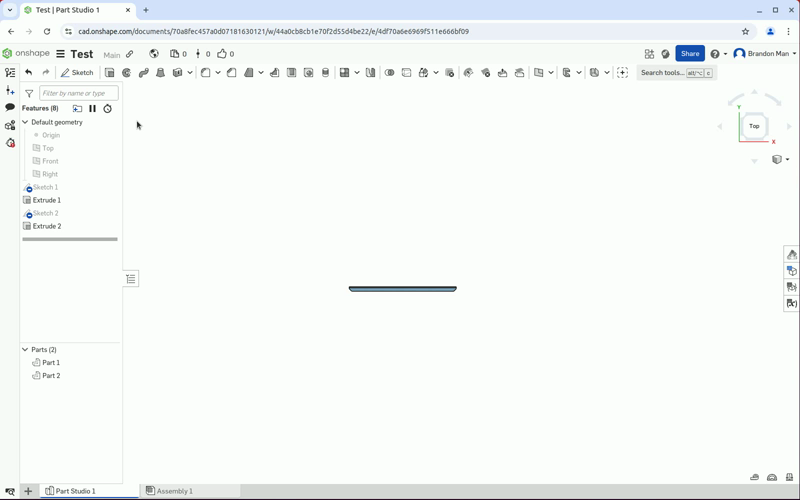
mouse_move(73, 189)
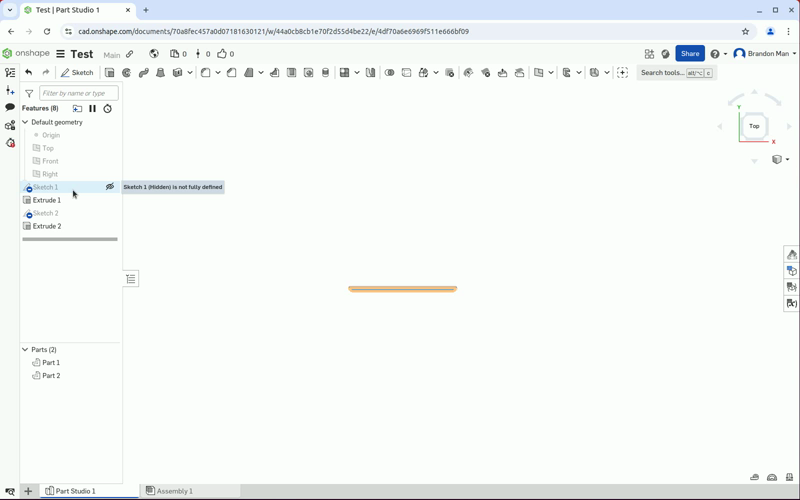
click(73, 189)
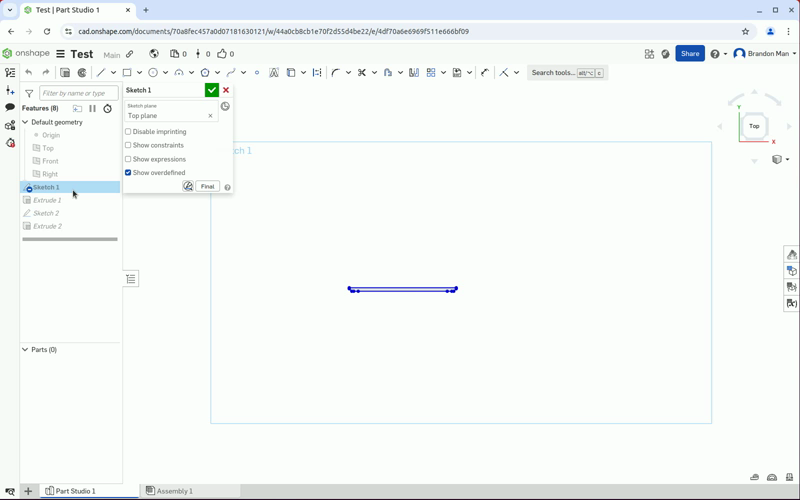
mouse_move(229, 92)
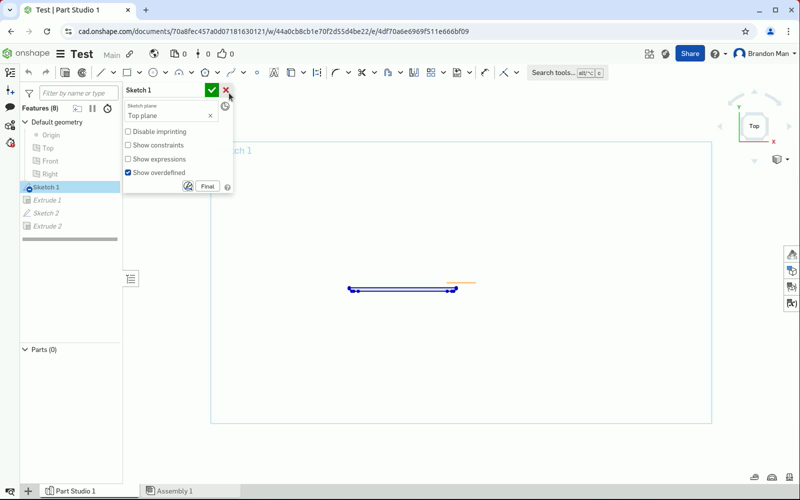
click(229, 92)
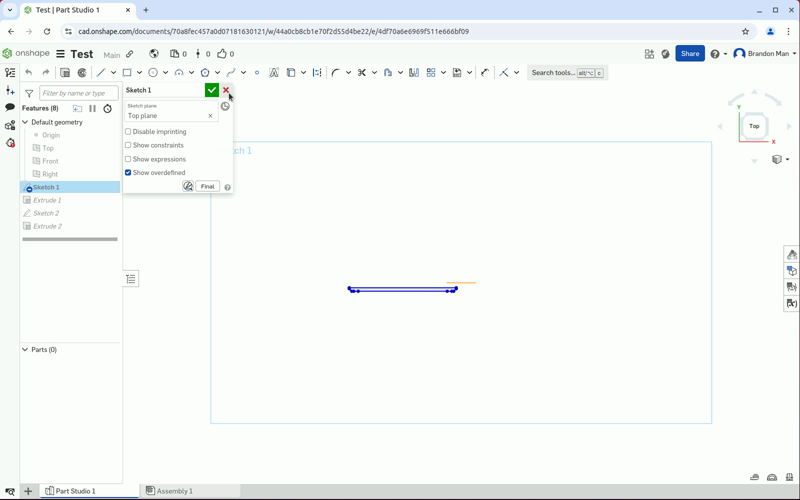
key(shift+s)
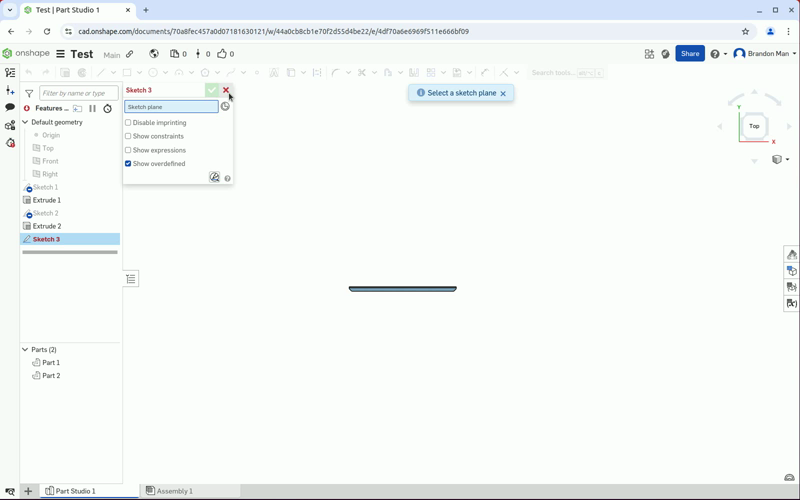
mouse_move(73, 150)
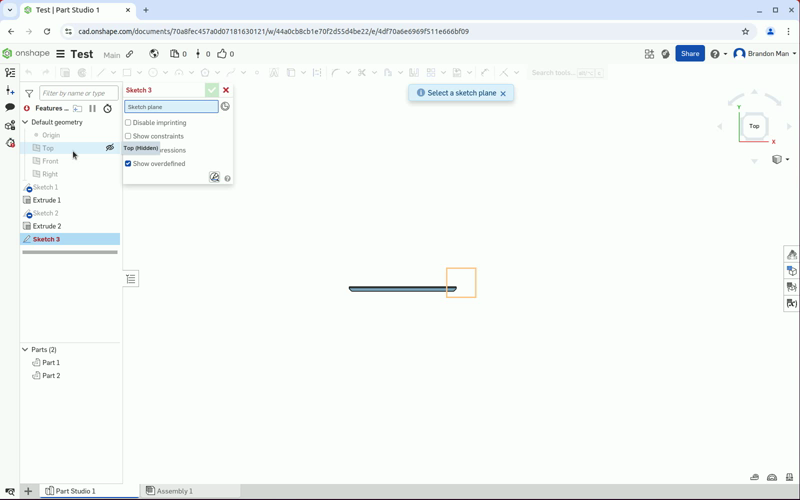
click(73, 150)
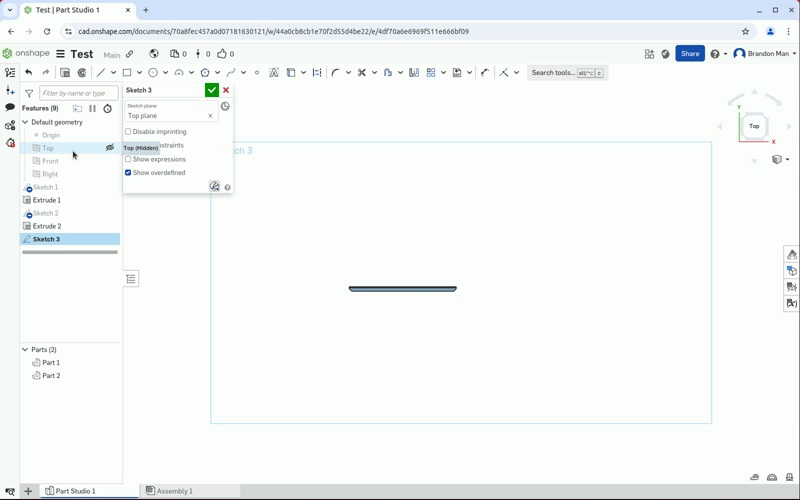
mouse_move(73, 352)
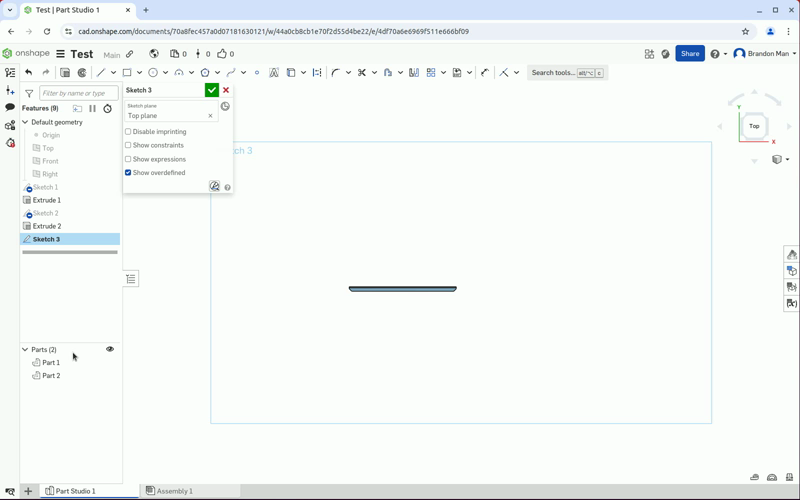
key(y)
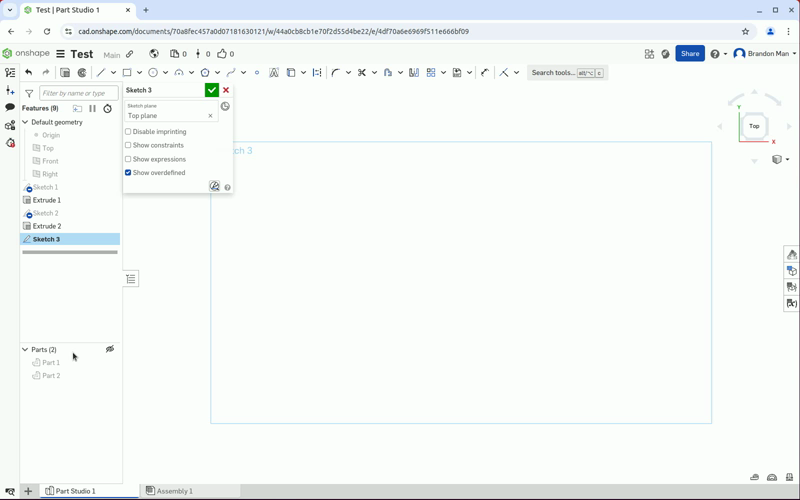
key(l)
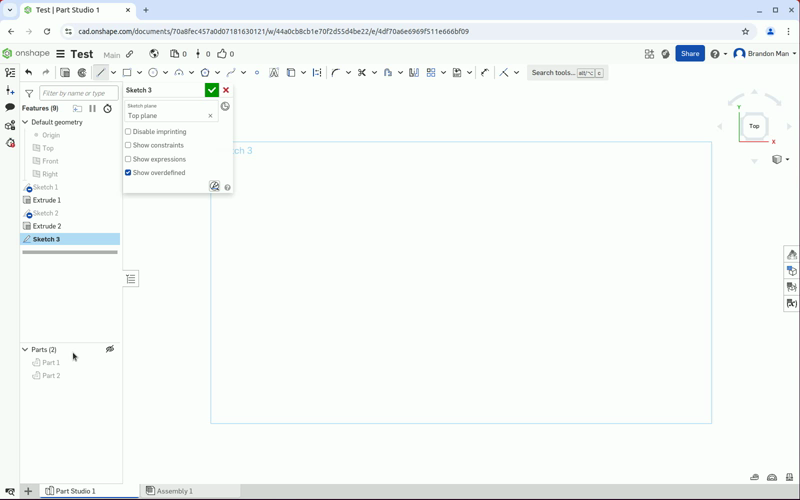
key_down(shift)
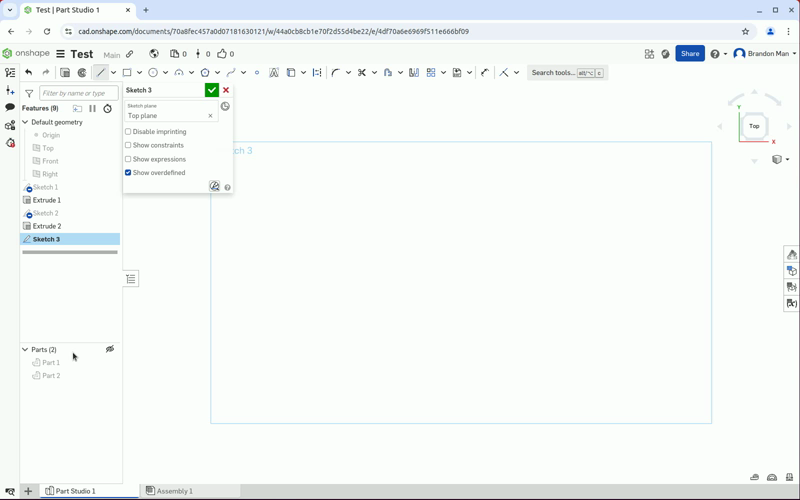
mouse_move(456, 287)
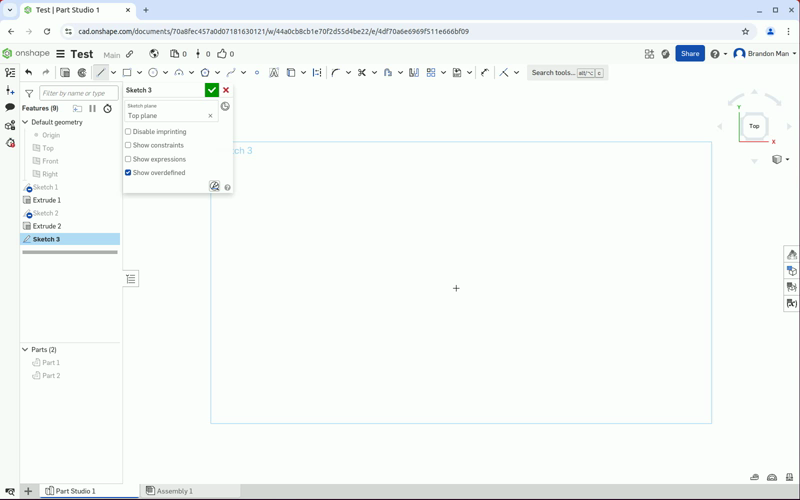
click(456, 287)
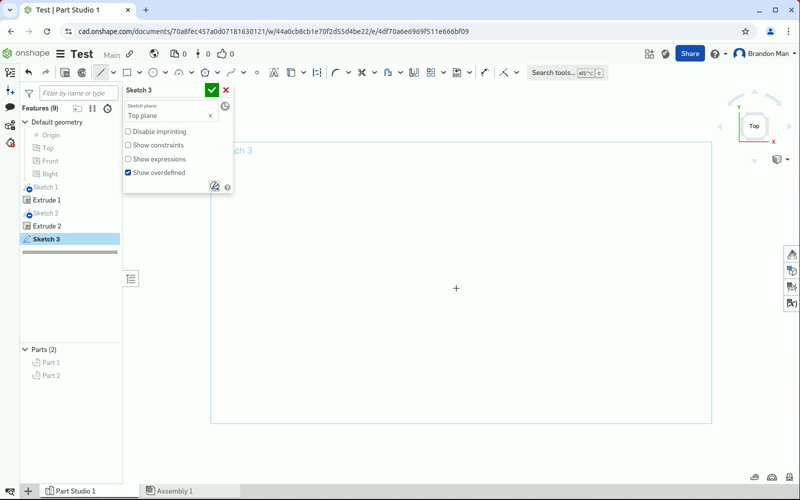
key_up(shift)
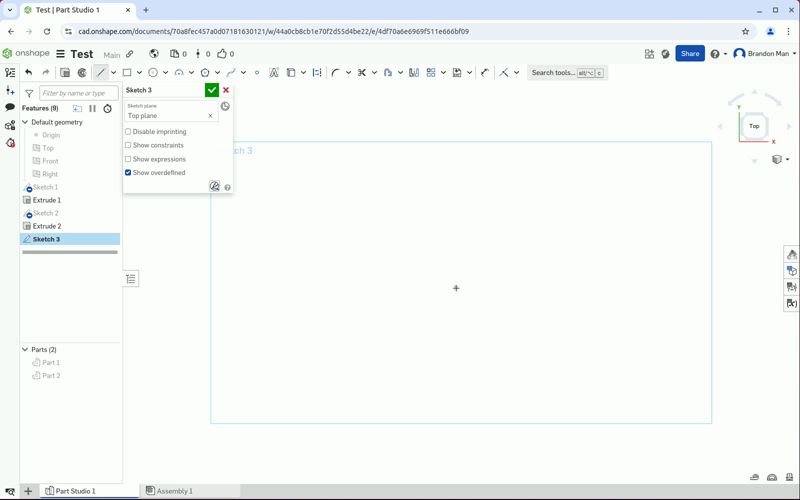
key_down(shift)
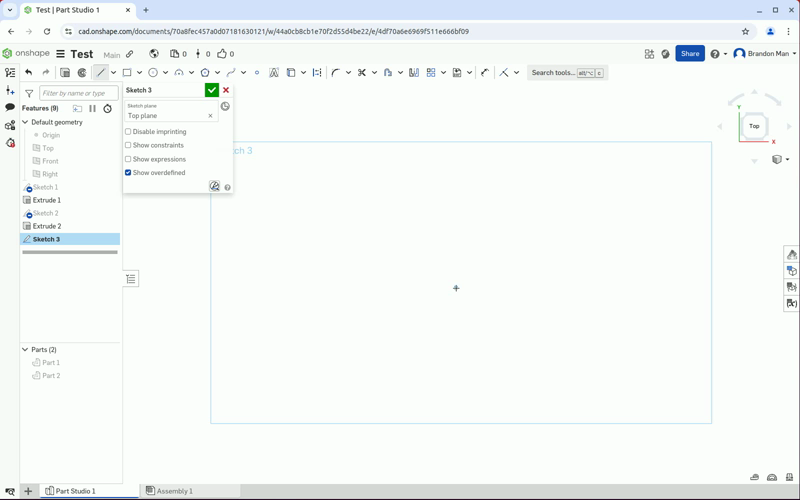
mouse_move(486, 287)
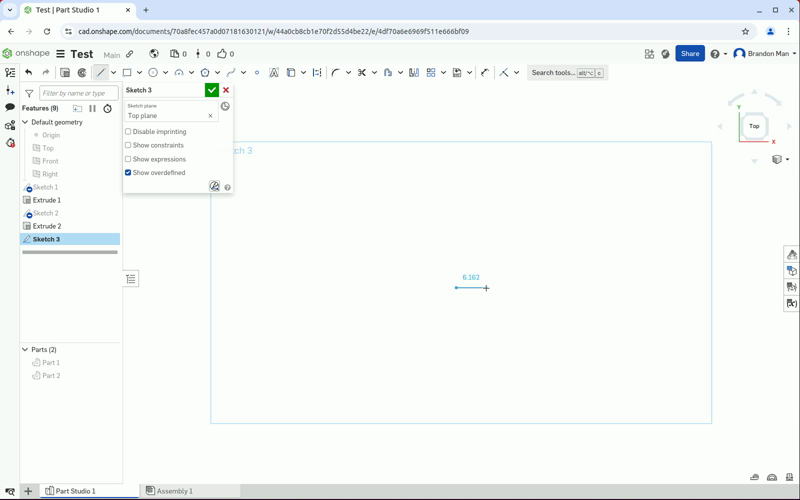
mouse_move(457, 287)
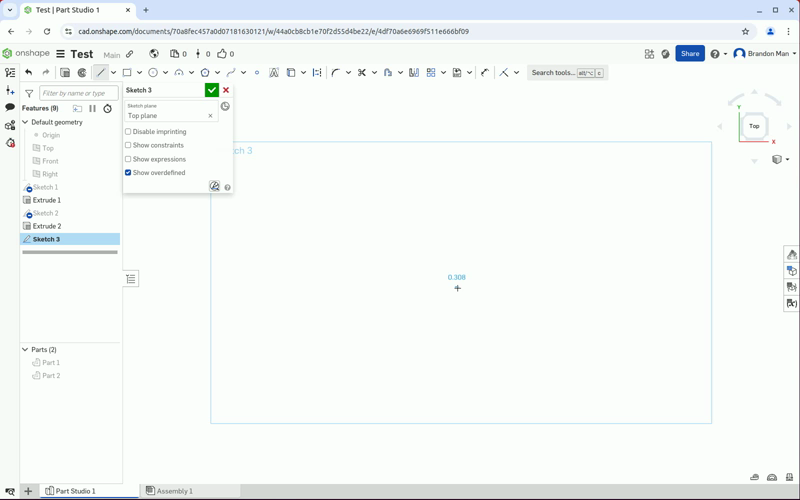
scroll(6)
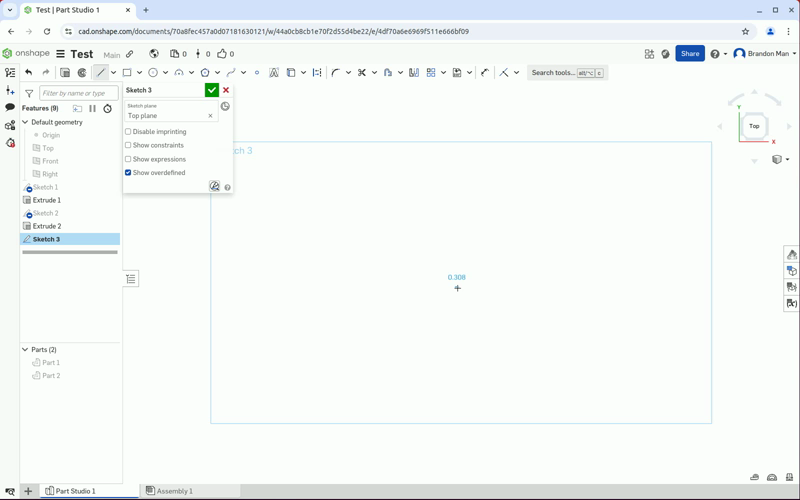
scroll(6)
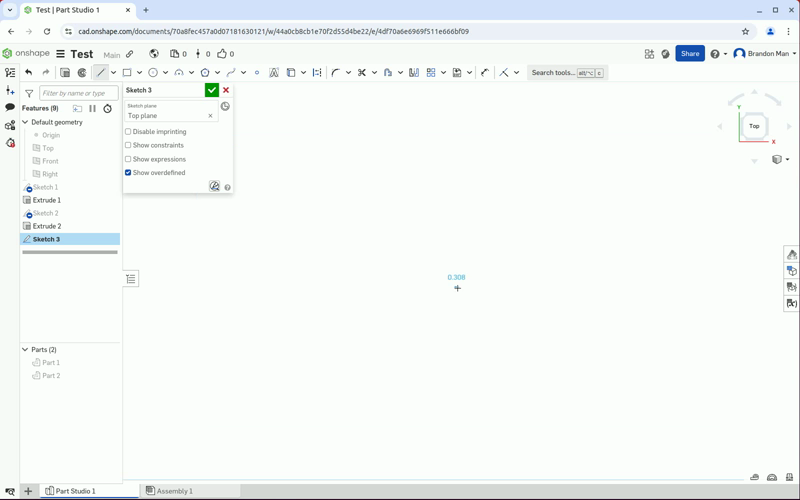
scroll(6)
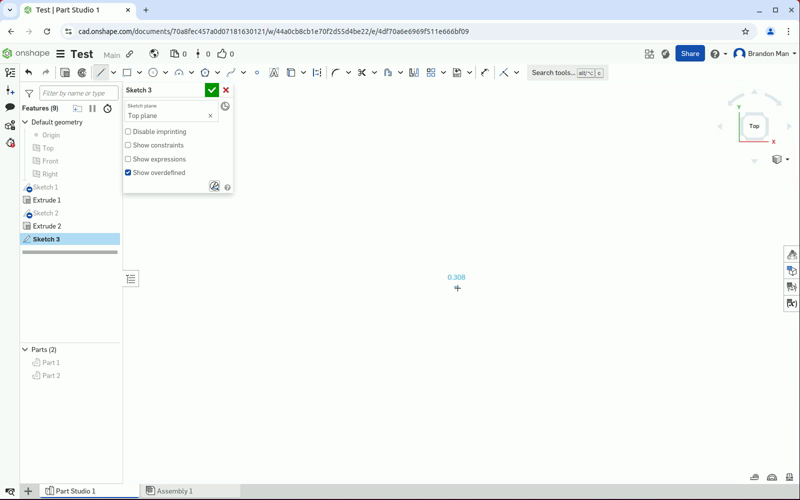
scroll(6)
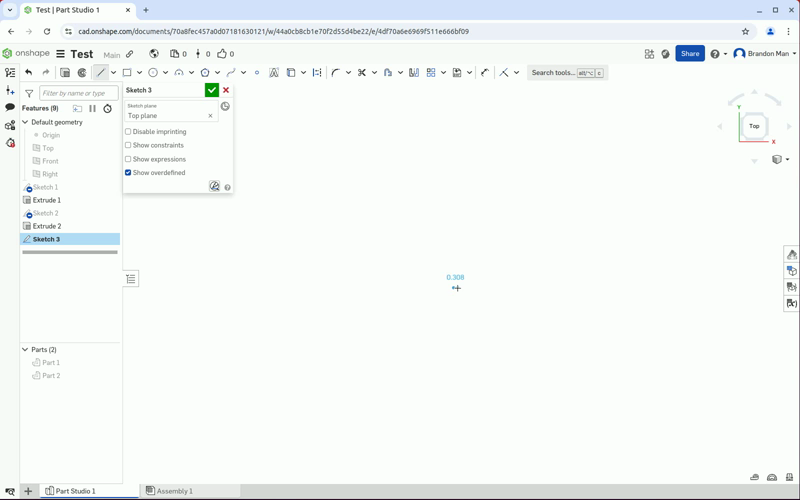
scroll(6)
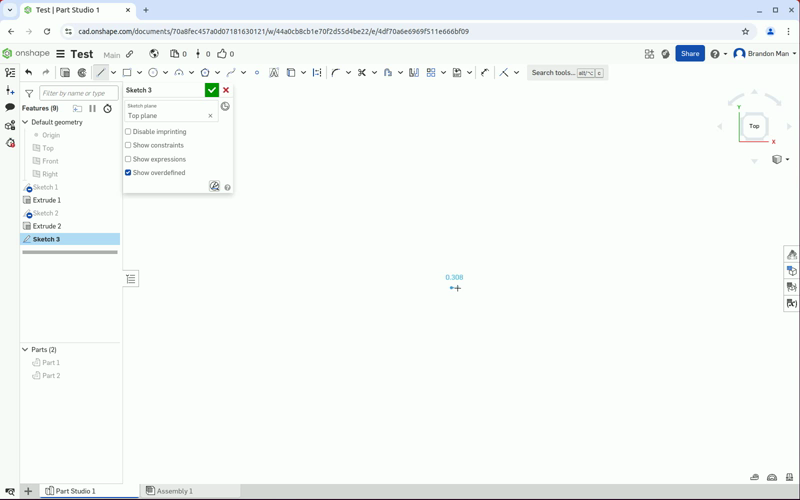
scroll(6)
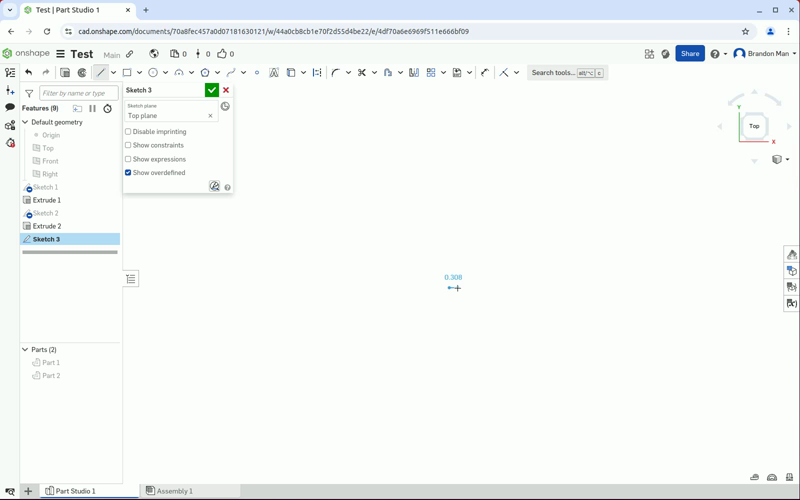
scroll(6)
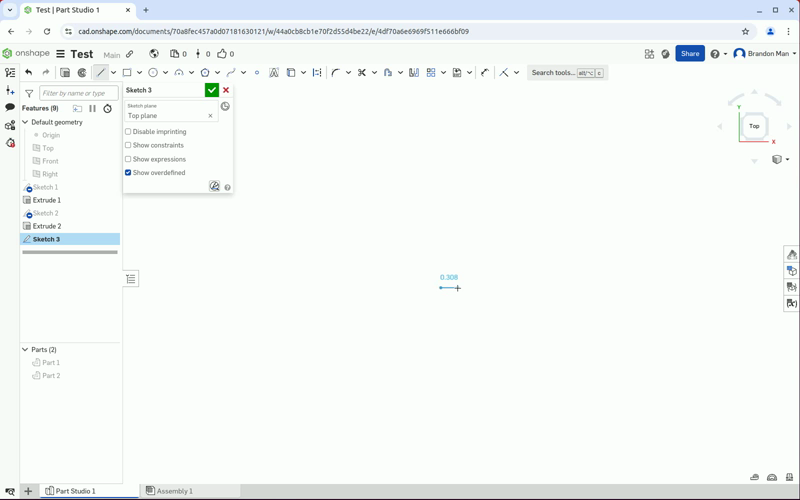
click(457, 287)
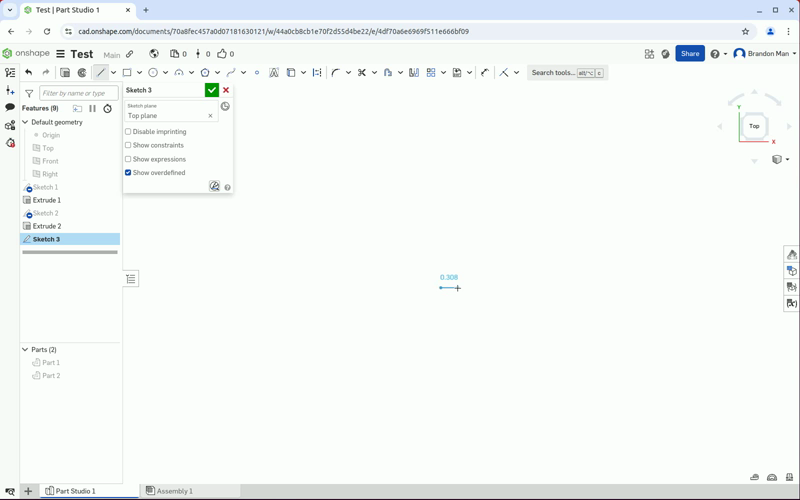
scroll(-6)
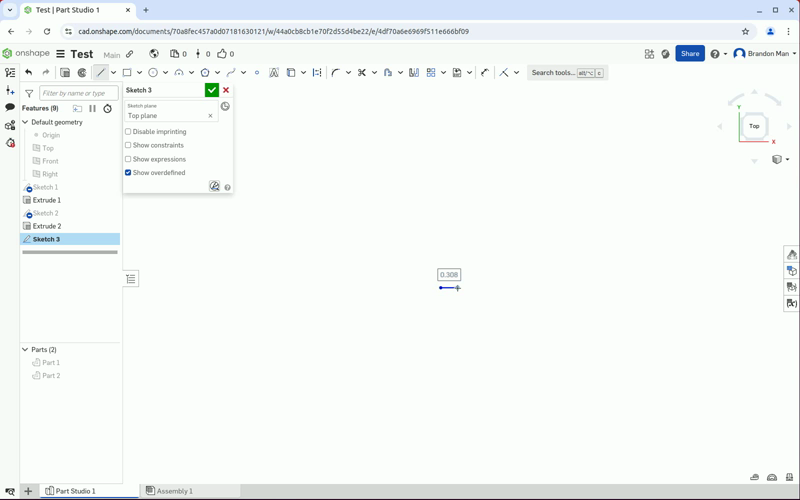
scroll(-6)
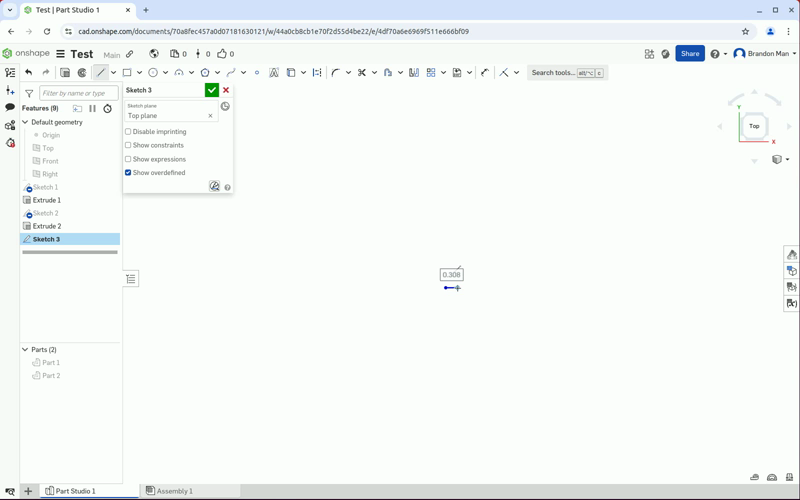
scroll(-6)
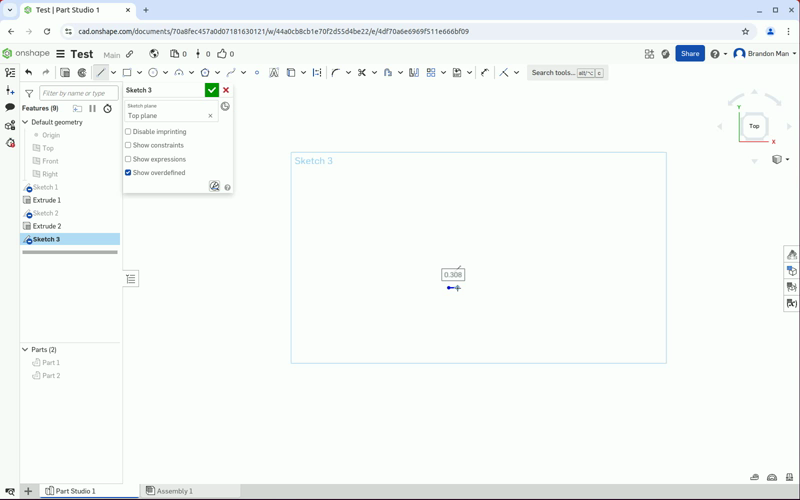
scroll(-6)
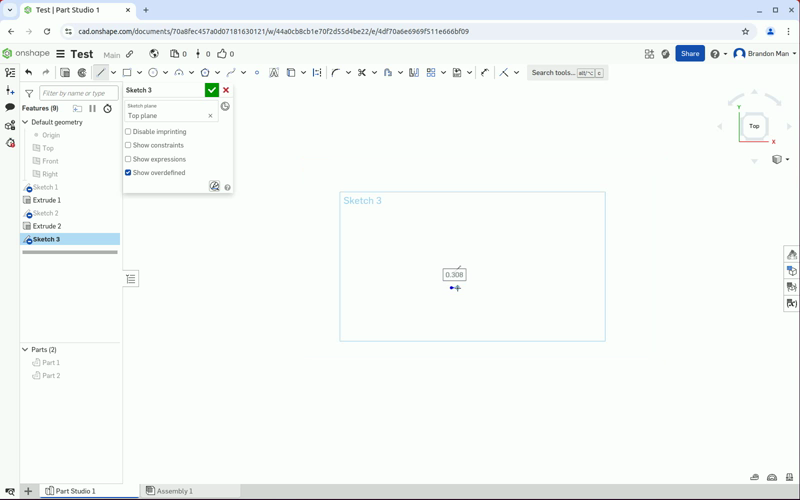
scroll(-6)
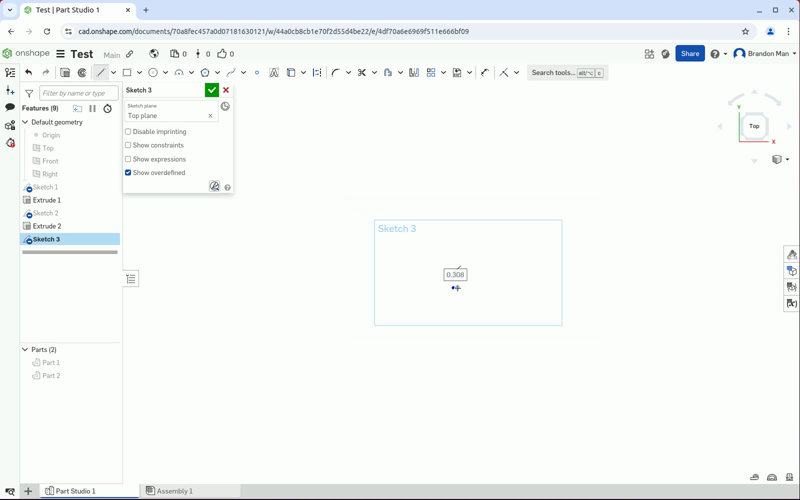
scroll(-6)
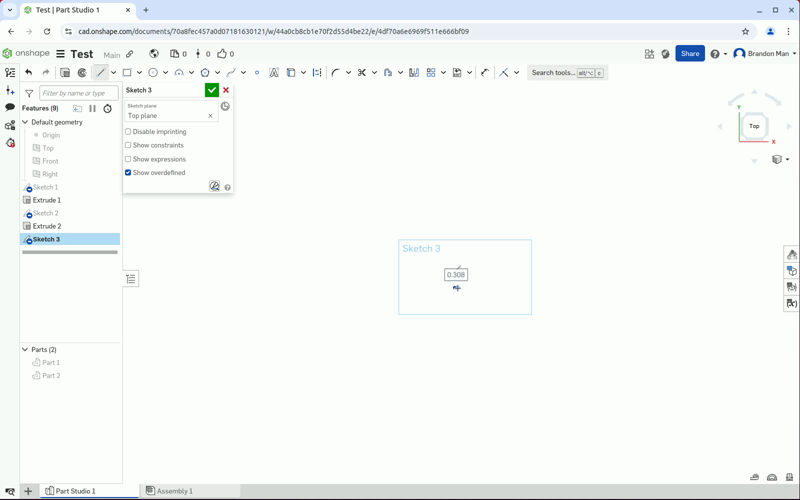
scroll(-6)
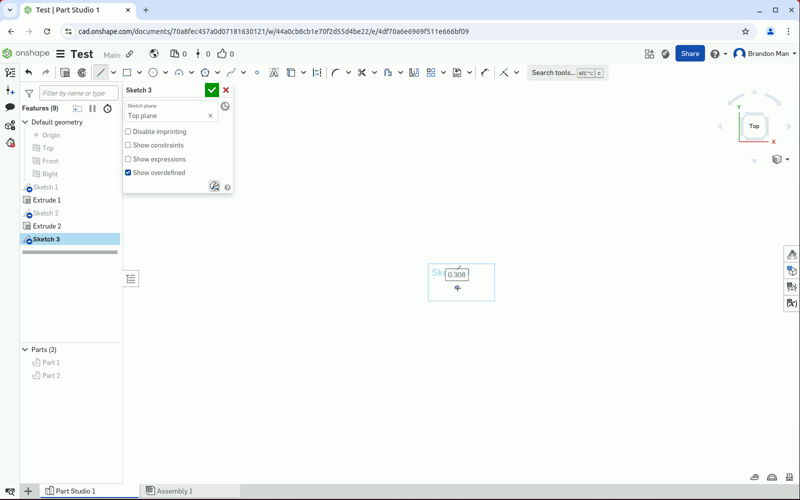
key_up(shift)
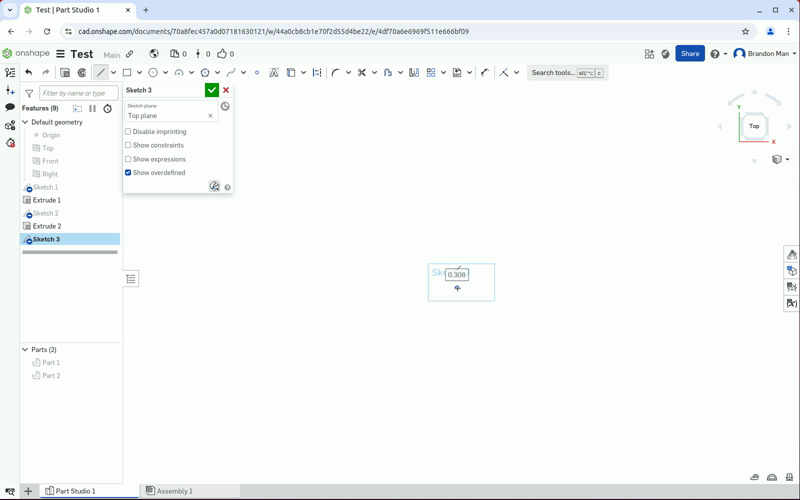
key_down(shift)
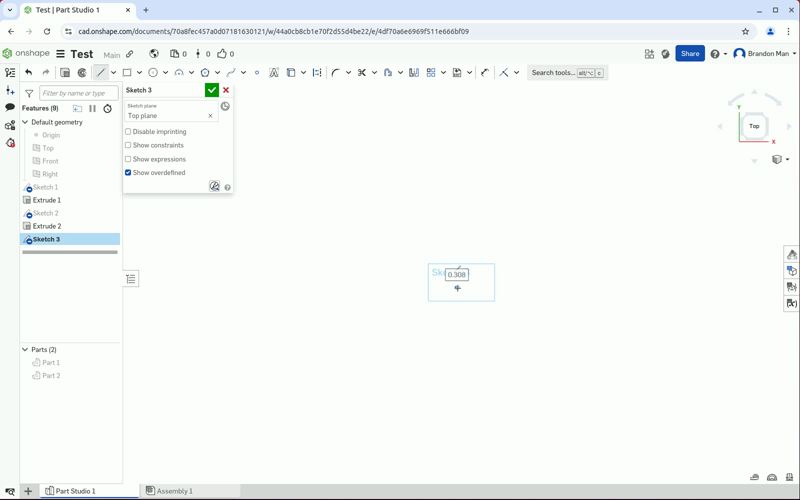
mouse_move(487, 287)
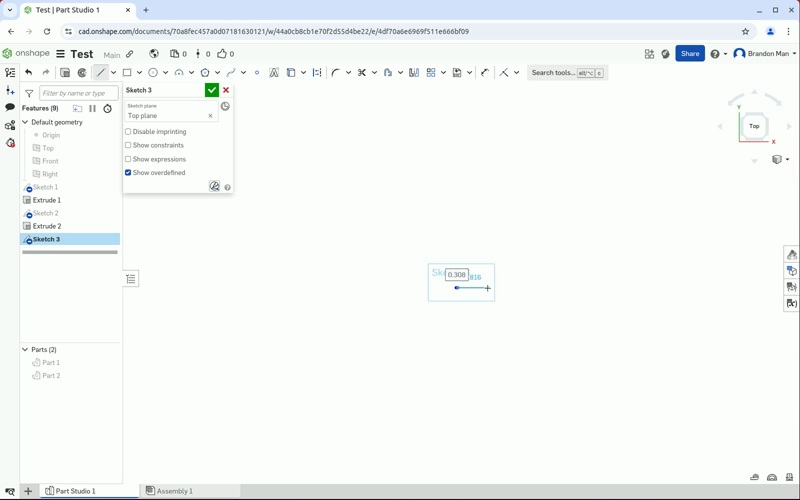
mouse_move(457, 285)
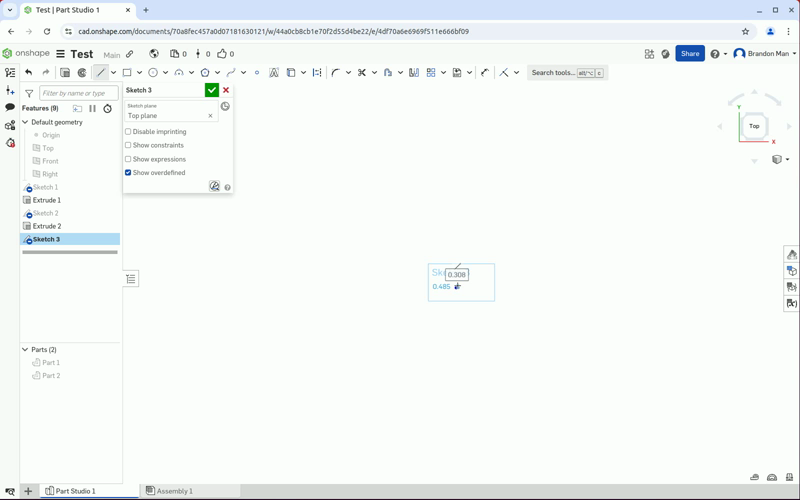
scroll(6)
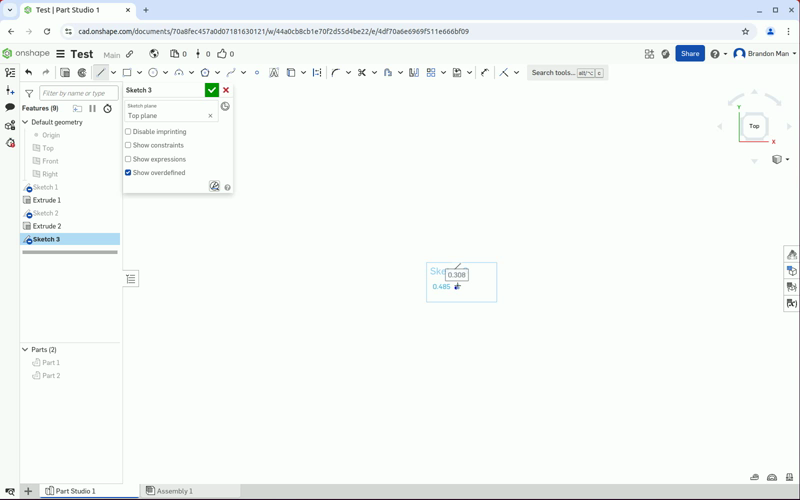
scroll(6)
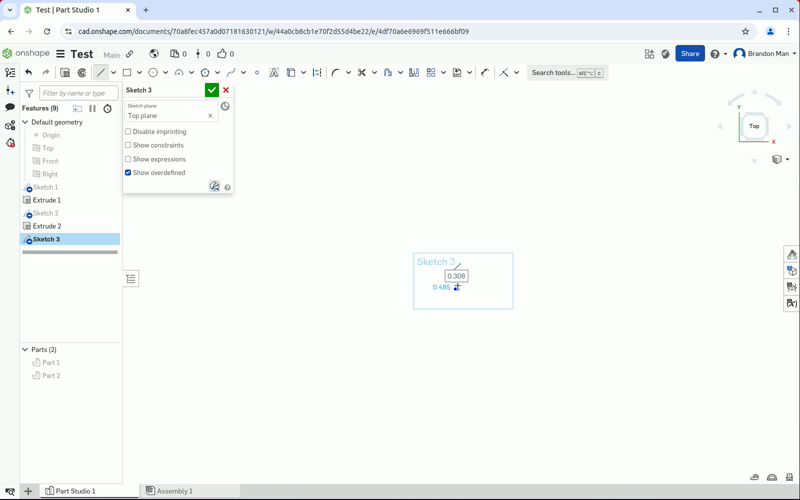
scroll(6)
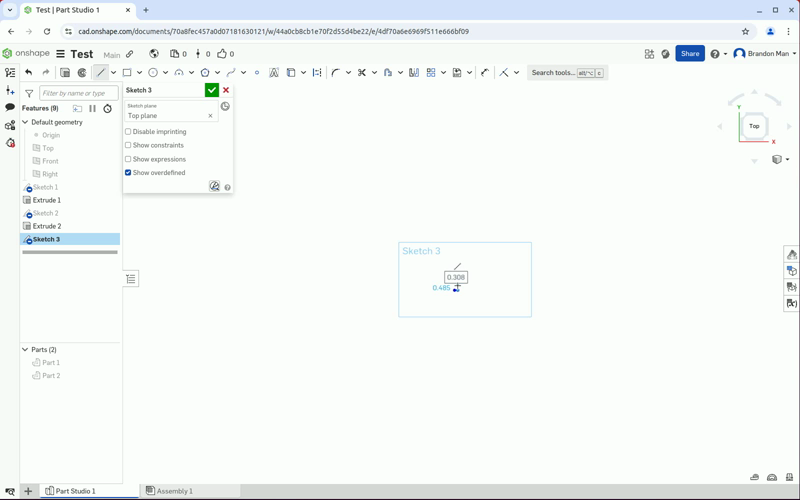
scroll(6)
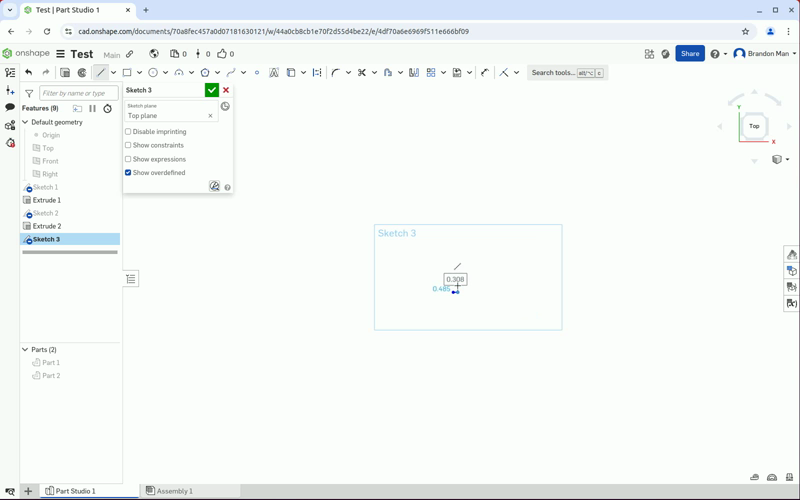
scroll(6)
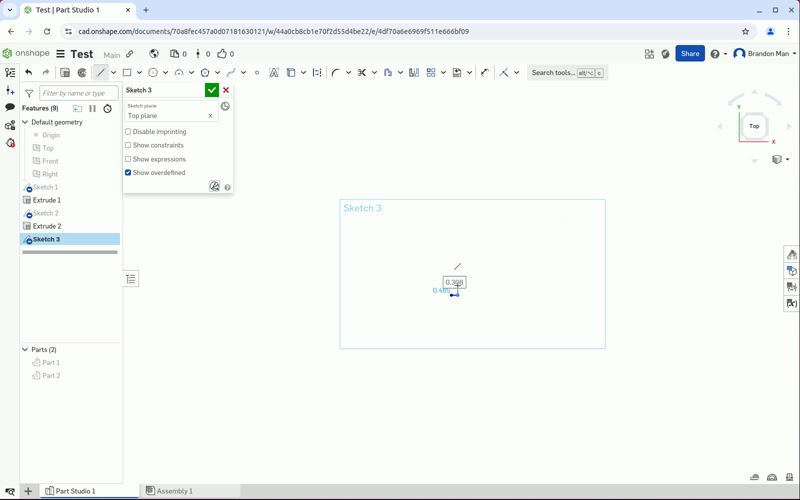
scroll(6)
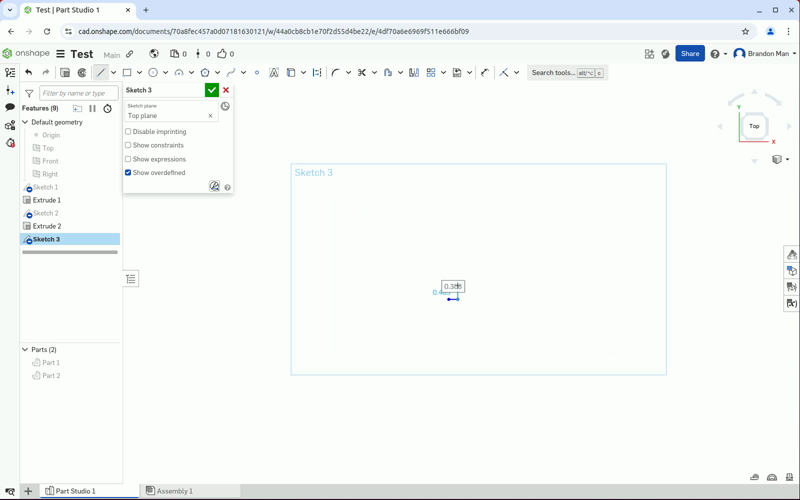
scroll(6)
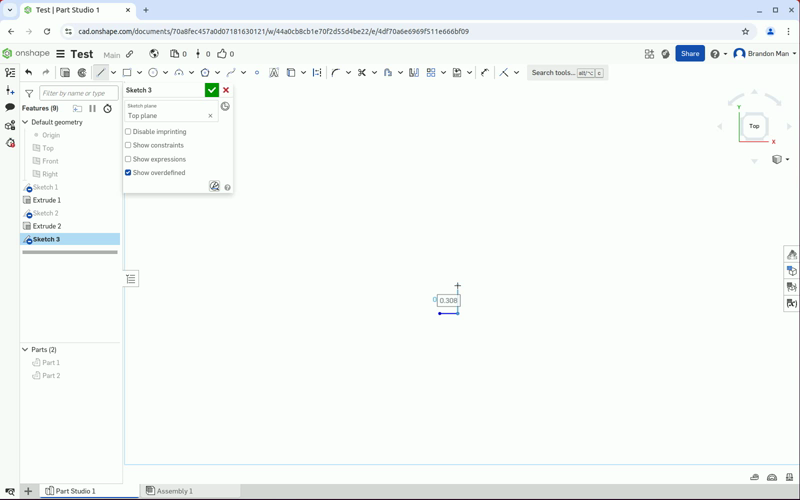
click(457, 285)
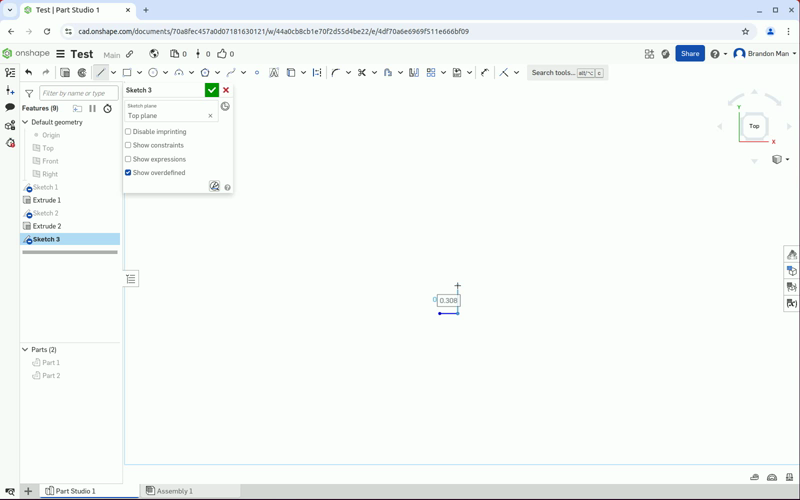
scroll(-6)
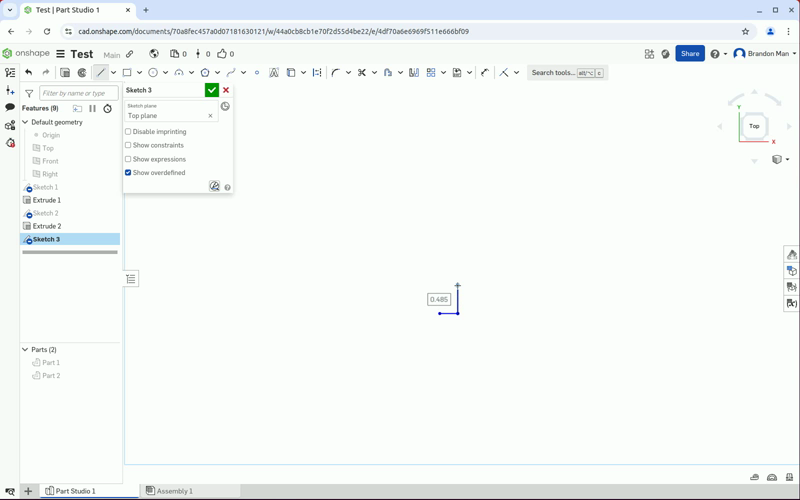
scroll(-6)
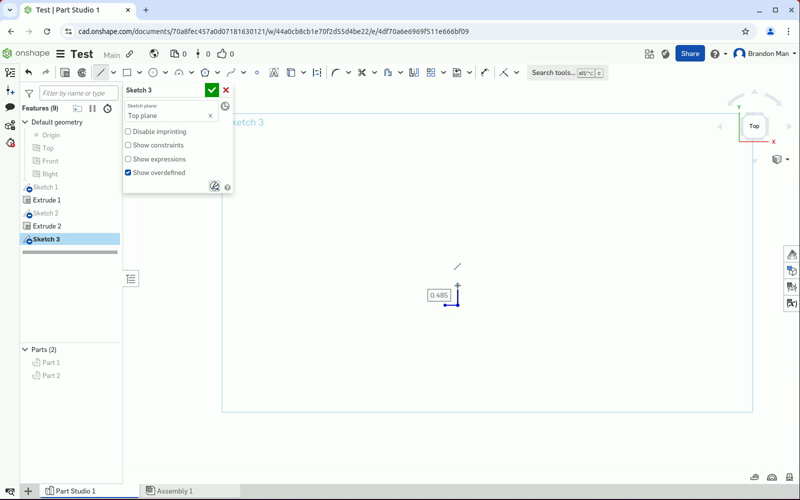
scroll(-6)
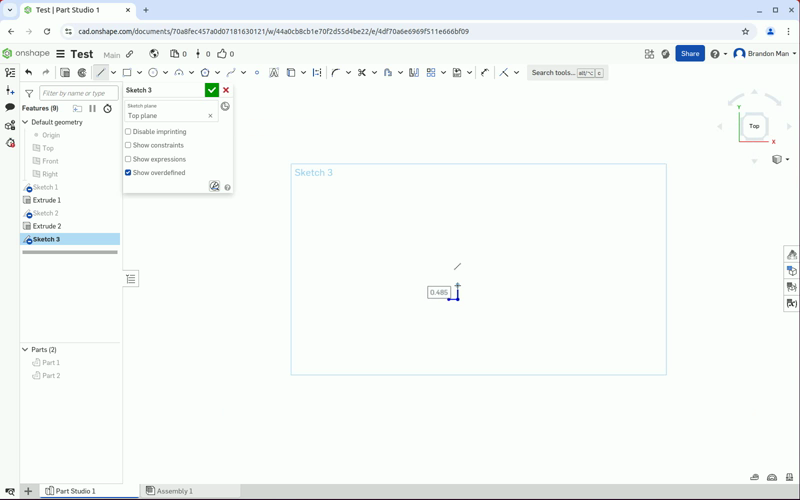
scroll(-6)
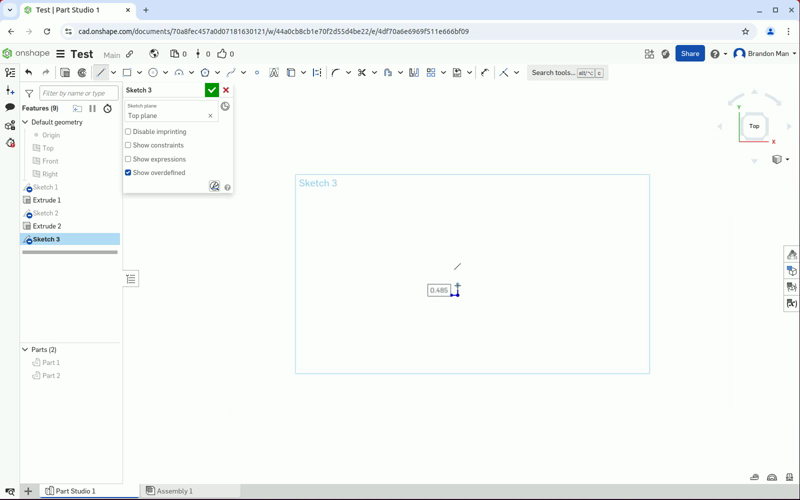
scroll(-6)
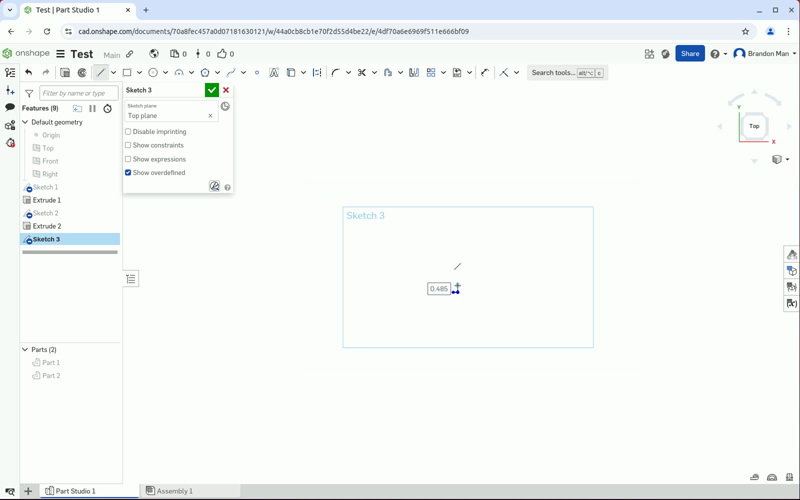
scroll(-6)
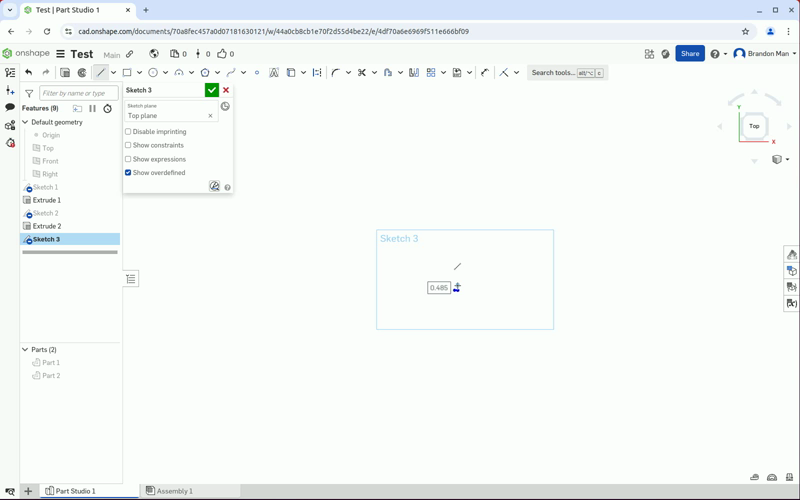
scroll(-6)
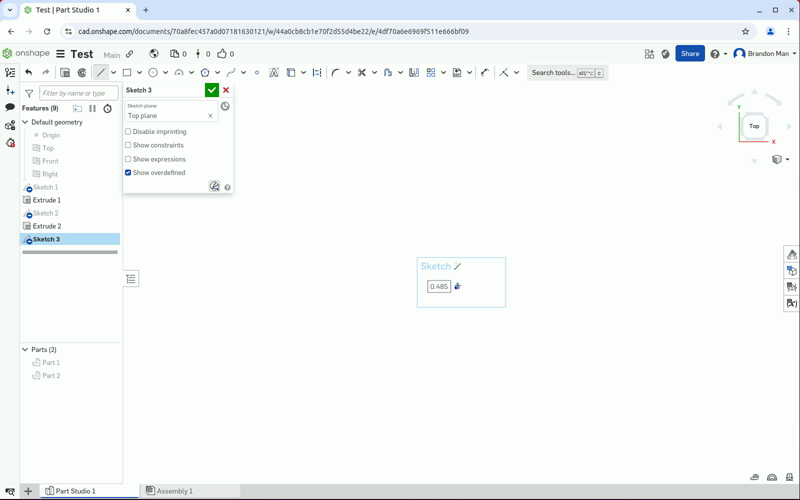
key_up(shift)
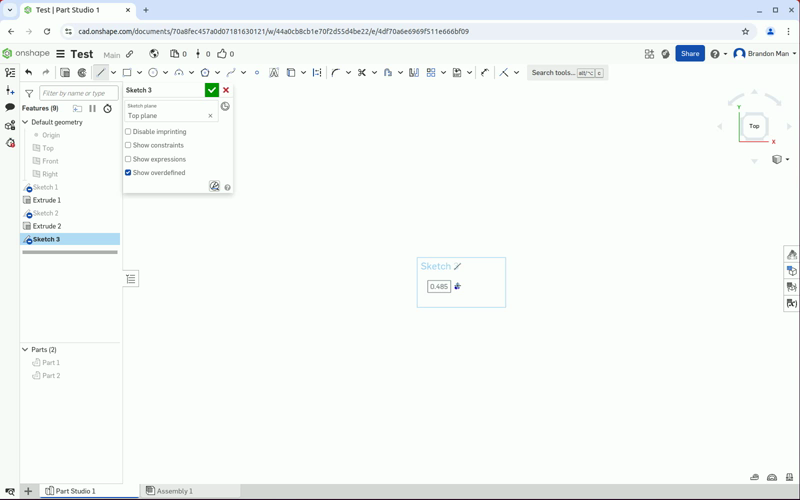
key_down(shift)
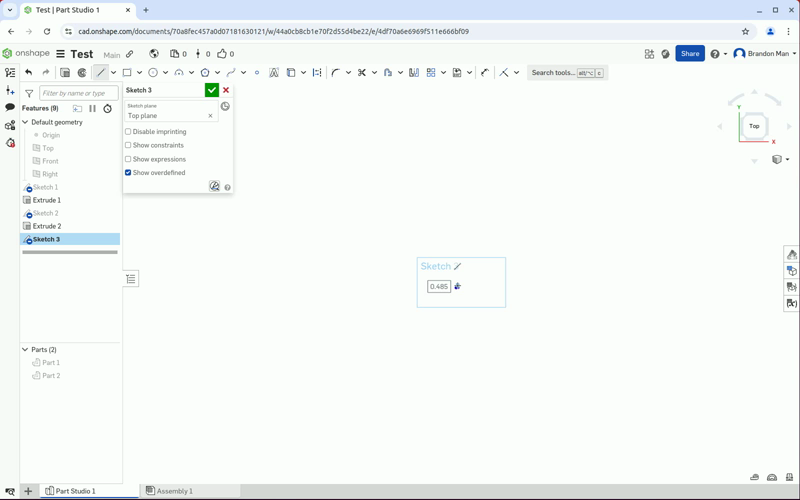
mouse_move(487, 285)
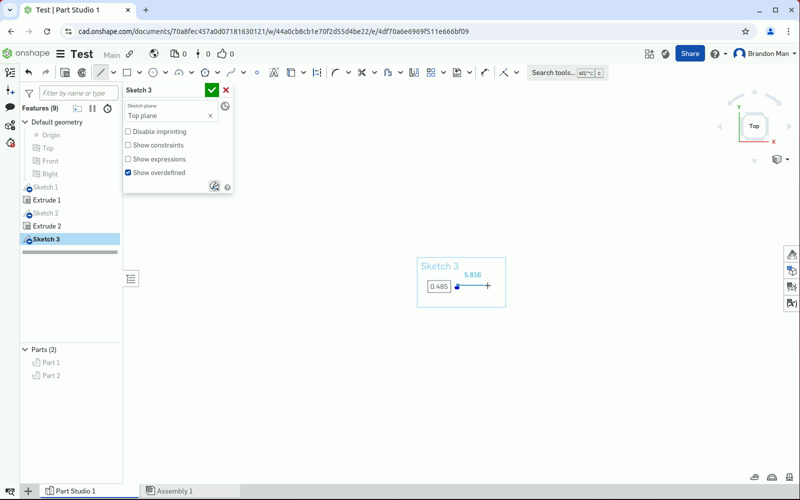
mouse_move(456, 285)
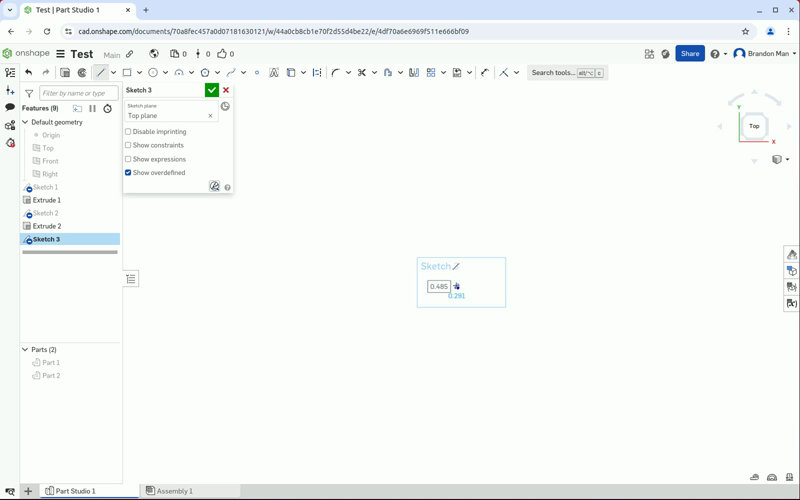
scroll(6)
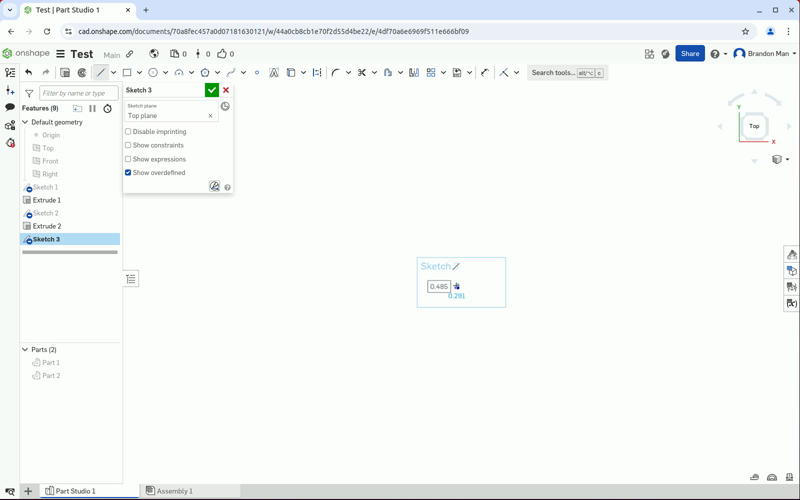
scroll(6)
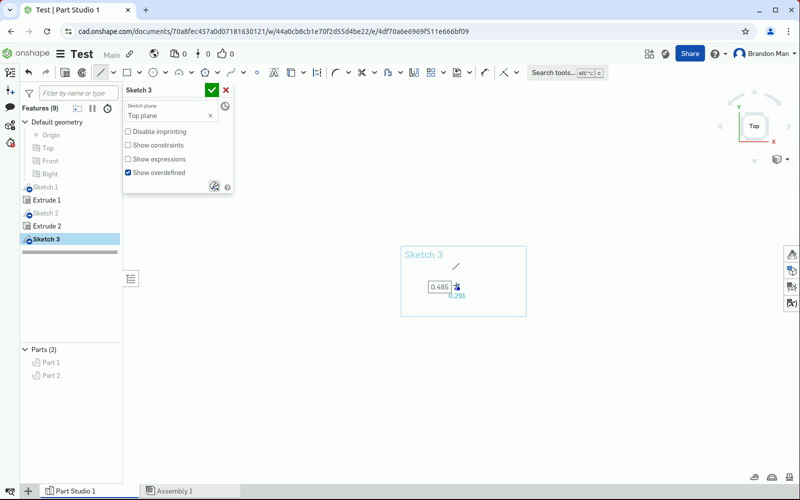
scroll(6)
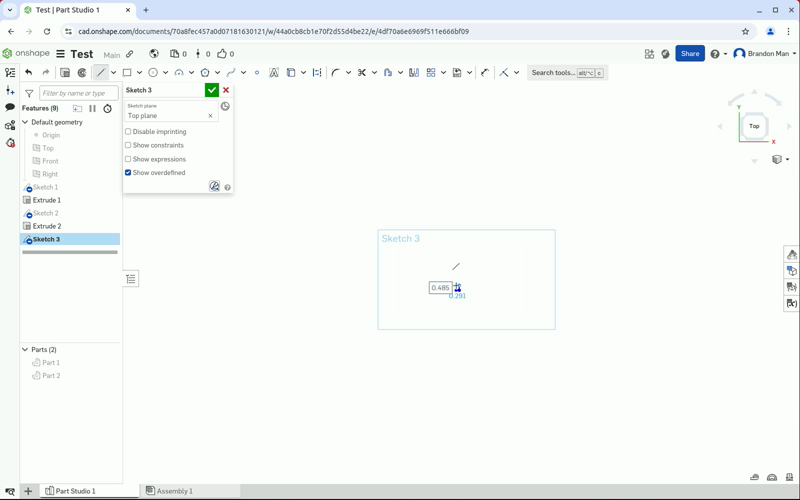
scroll(6)
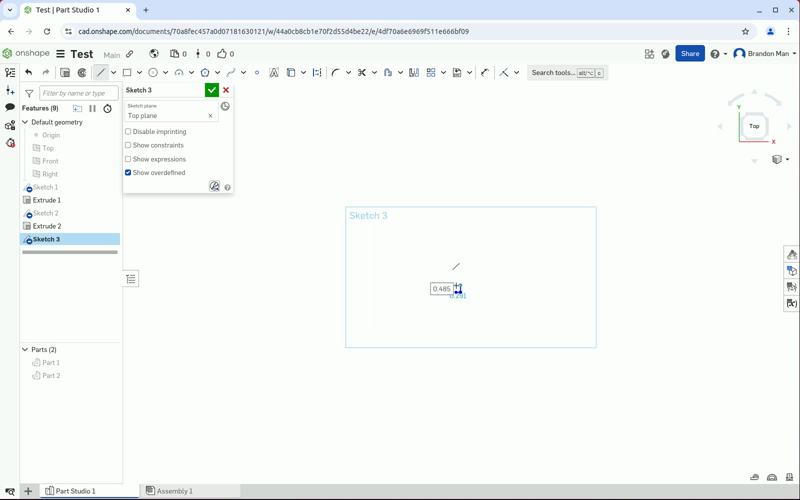
scroll(6)
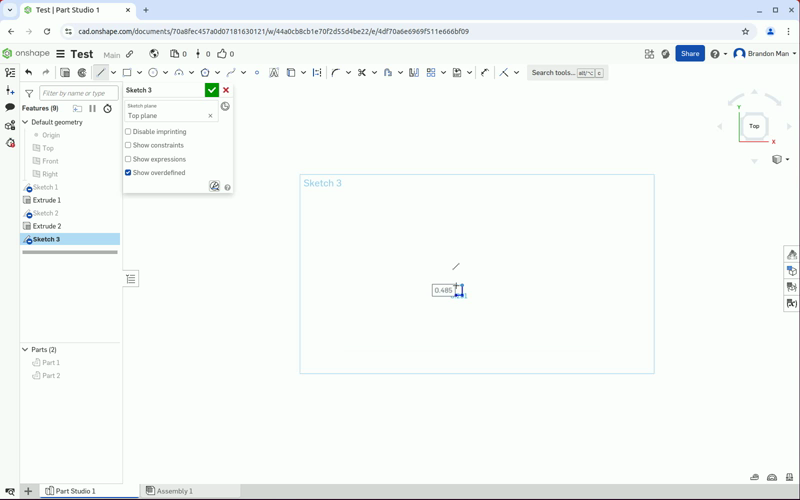
scroll(6)
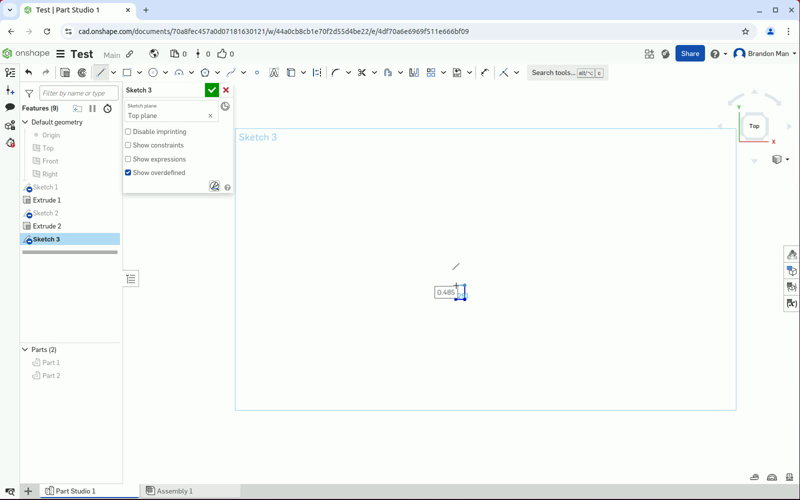
scroll(6)
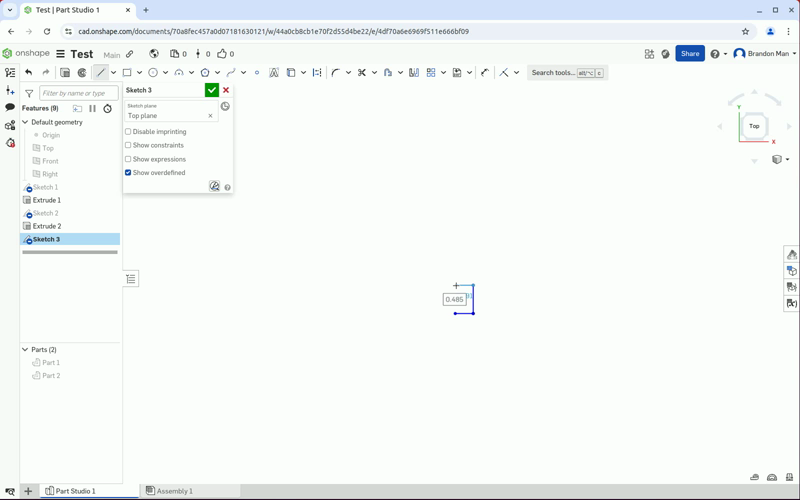
click(456, 285)
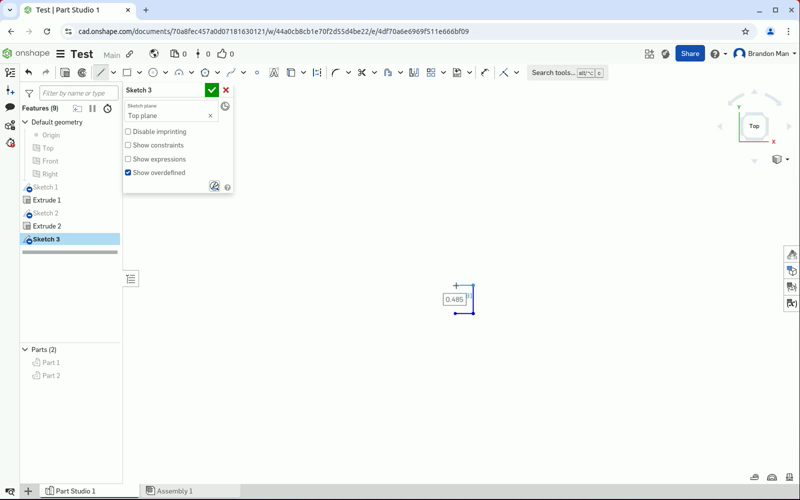
scroll(-6)
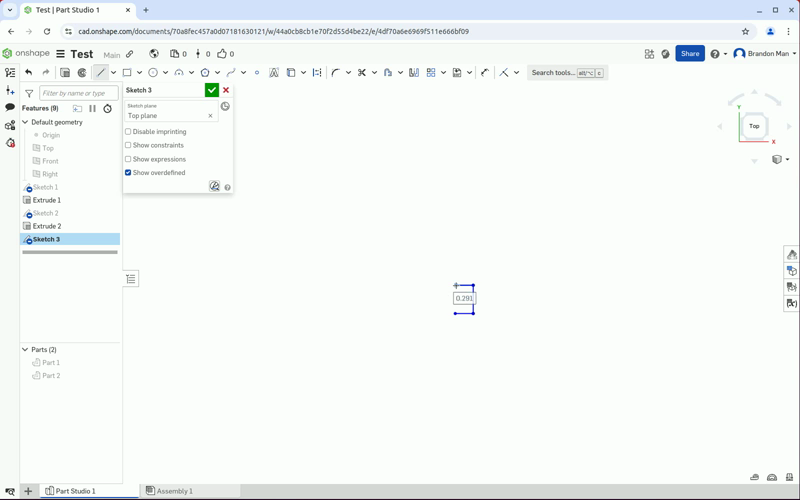
scroll(-6)
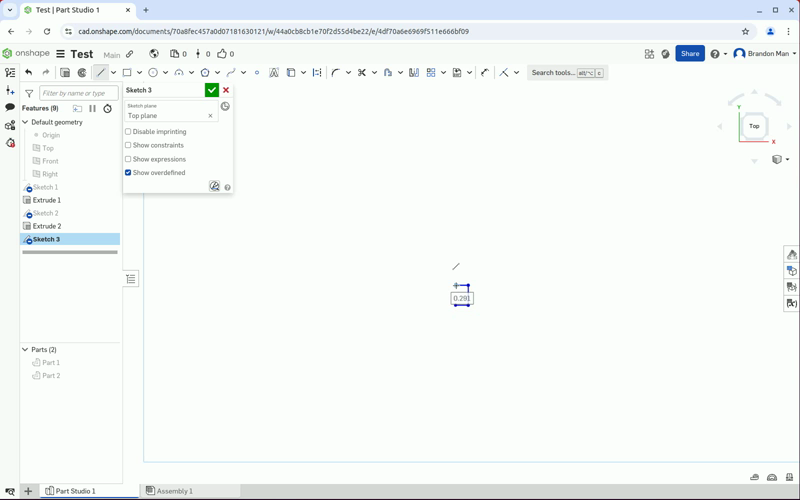
scroll(-6)
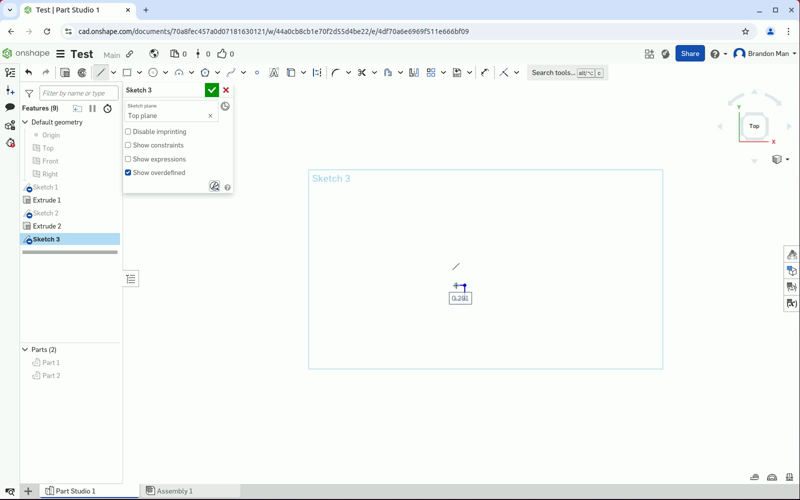
scroll(-6)
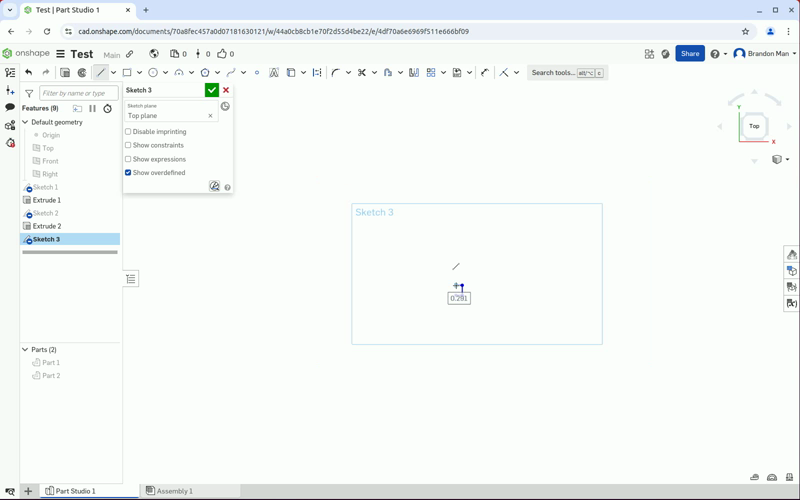
scroll(-6)
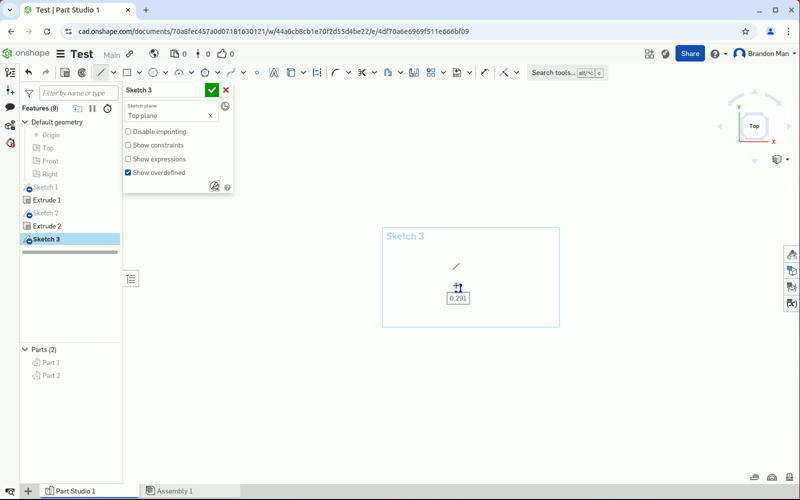
scroll(-6)
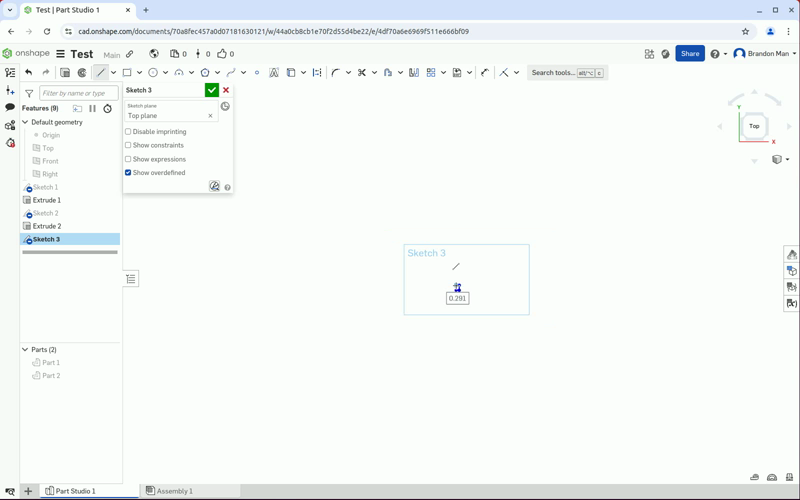
scroll(-6)
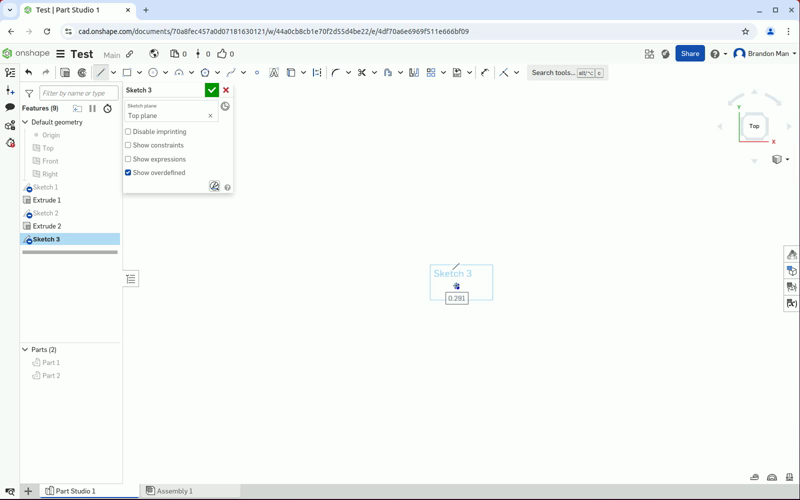
key_up(shift)
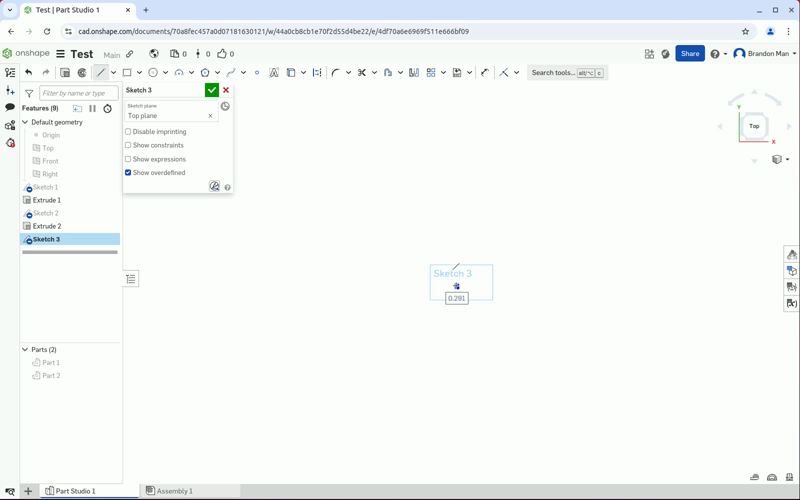
mouse_move(486, 285)
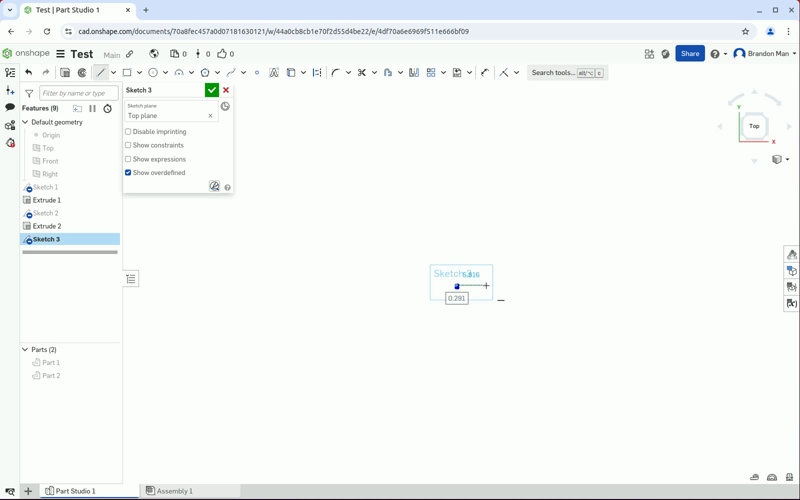
key_down(shift)
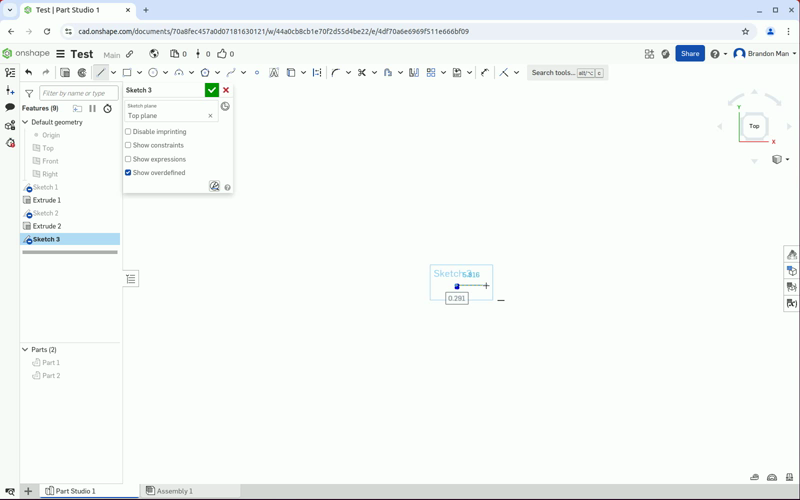
mouse_move(456, 287)
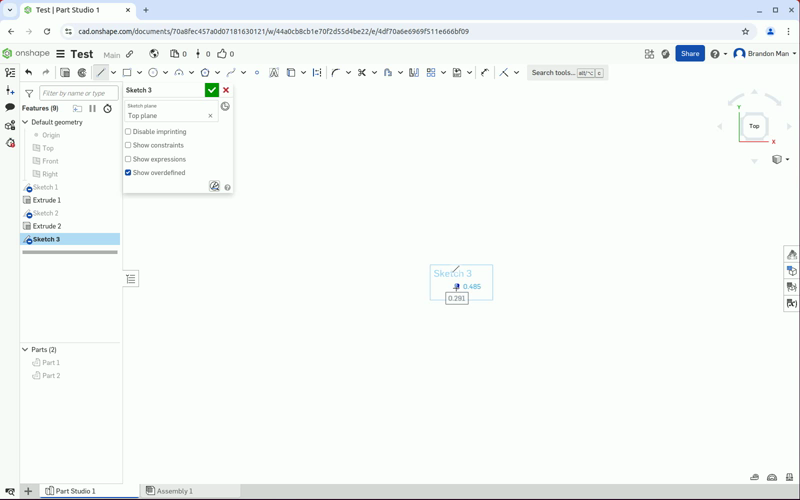
scroll(6)
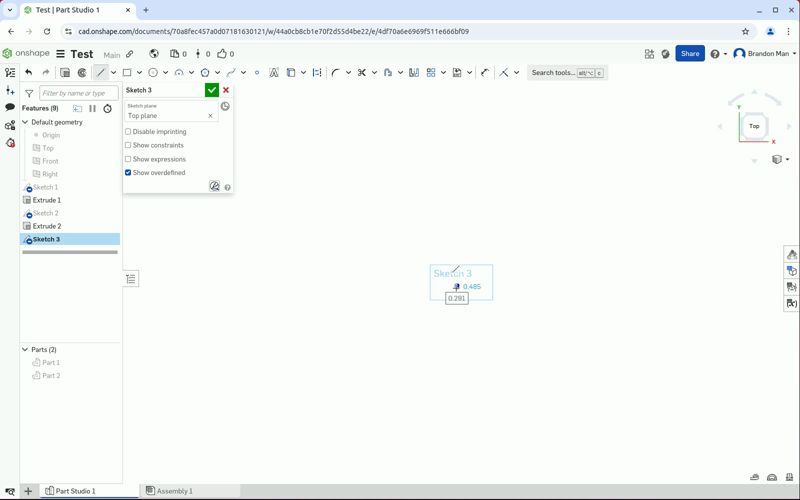
scroll(6)
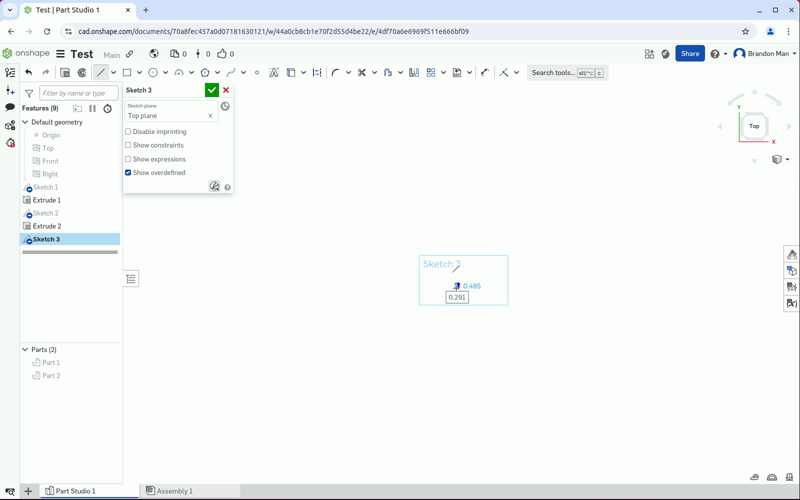
scroll(6)
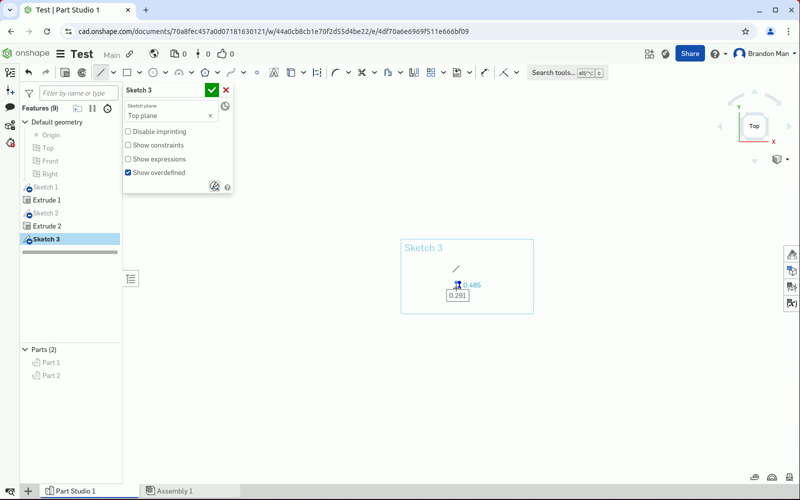
scroll(6)
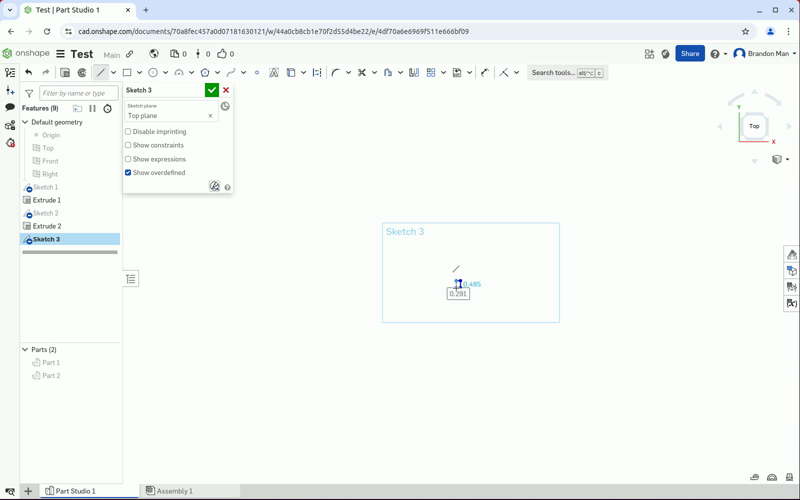
scroll(6)
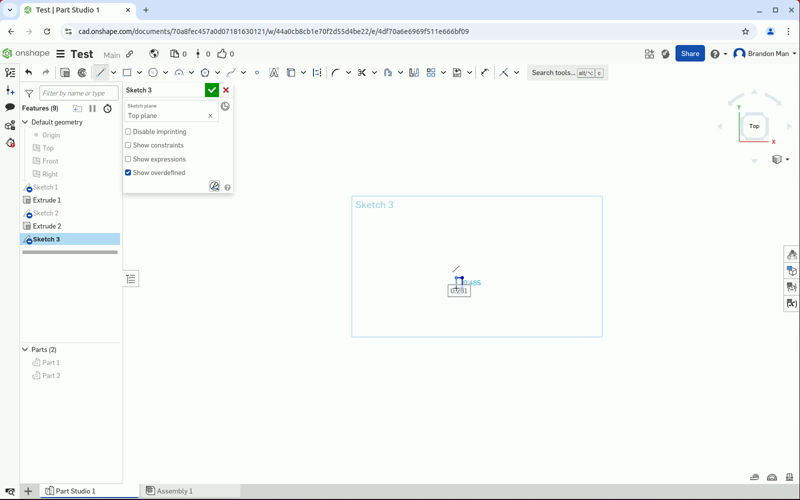
scroll(6)
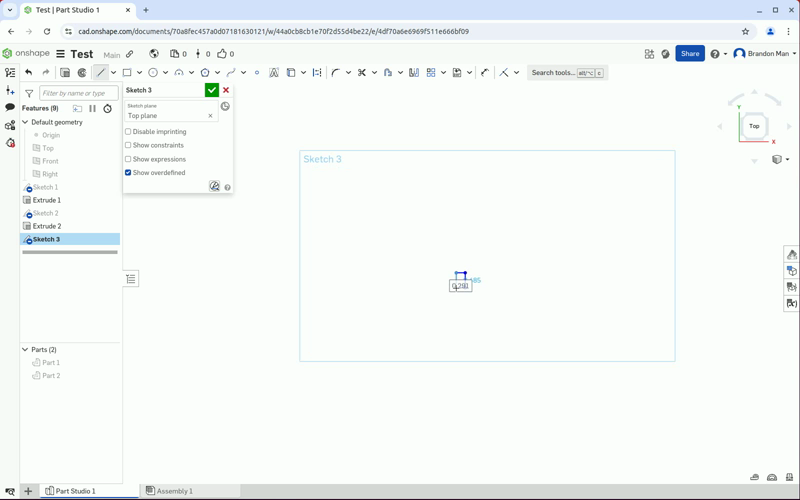
scroll(6)
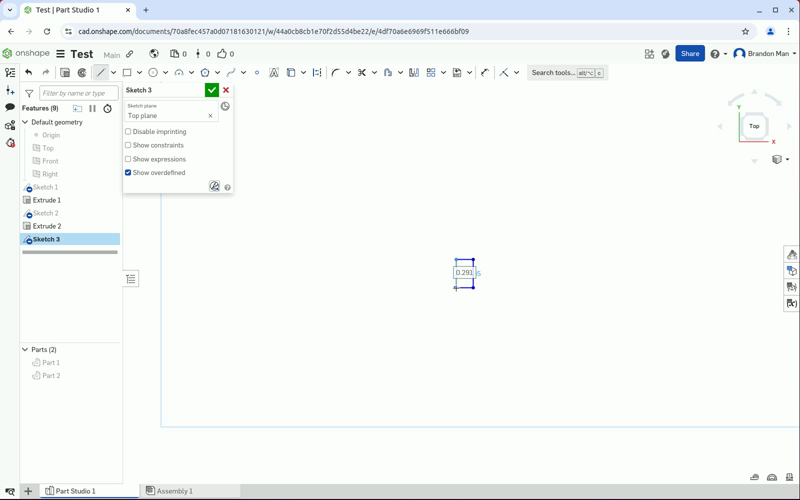
key_up(shift)
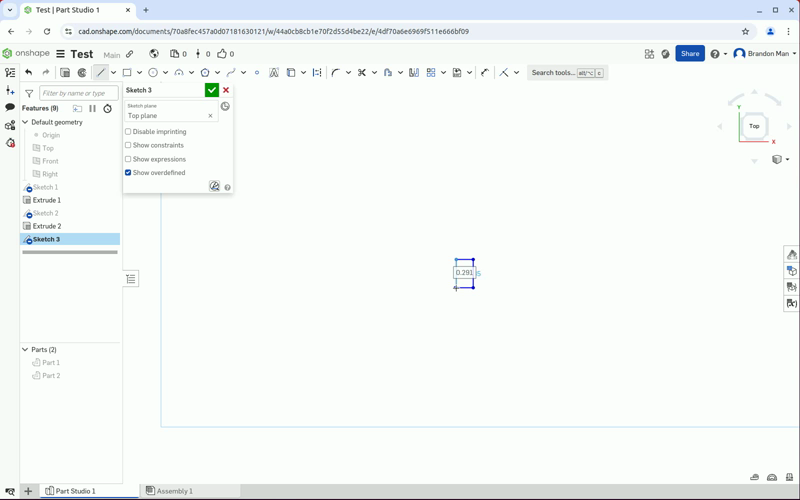
click(456, 287)
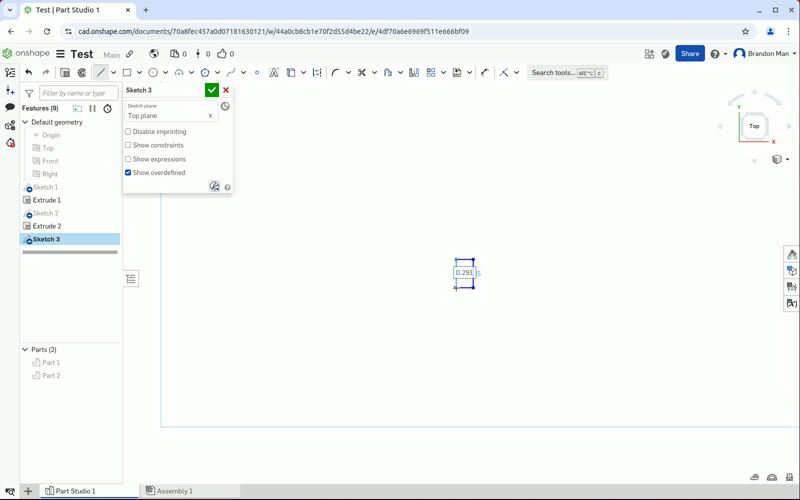
scroll(-6)
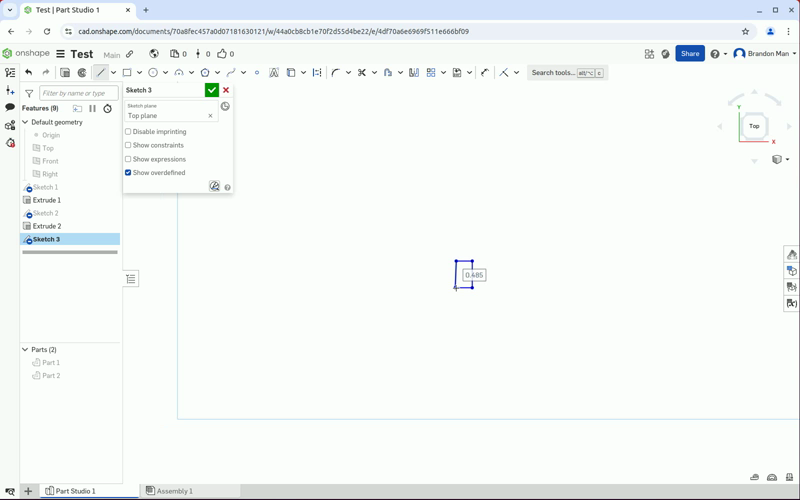
scroll(-6)
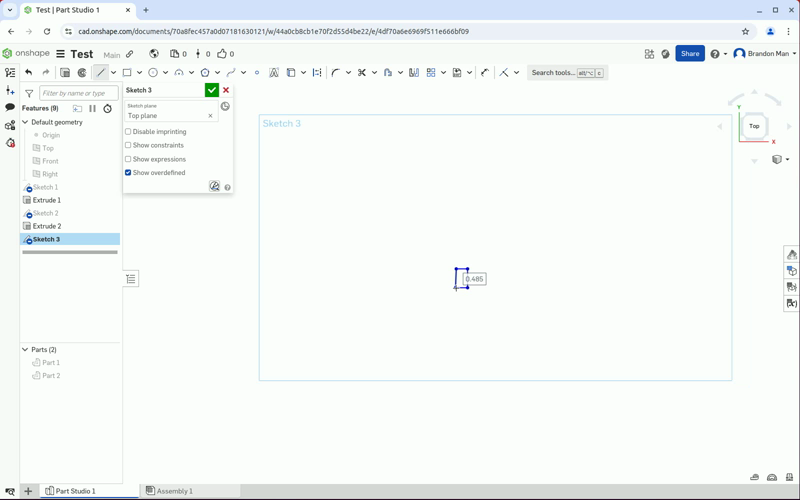
scroll(-6)
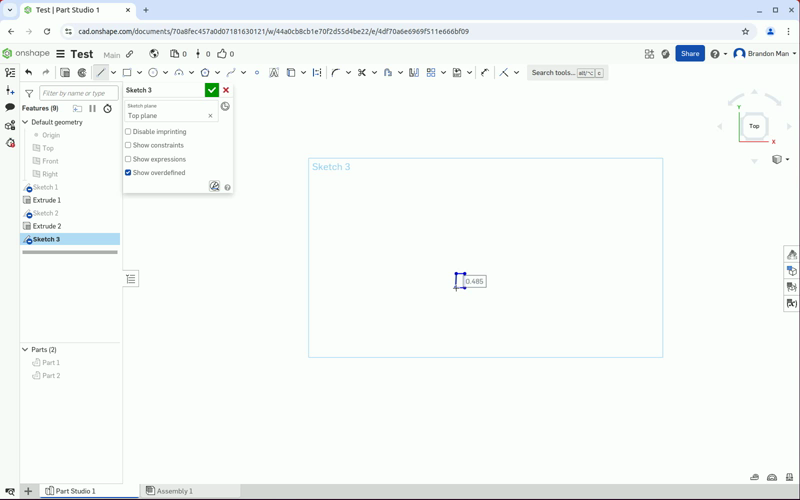
scroll(-6)
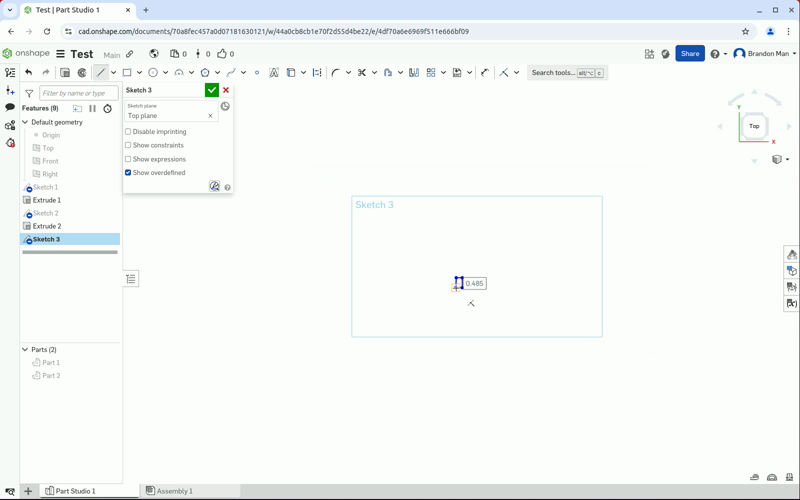
scroll(-6)
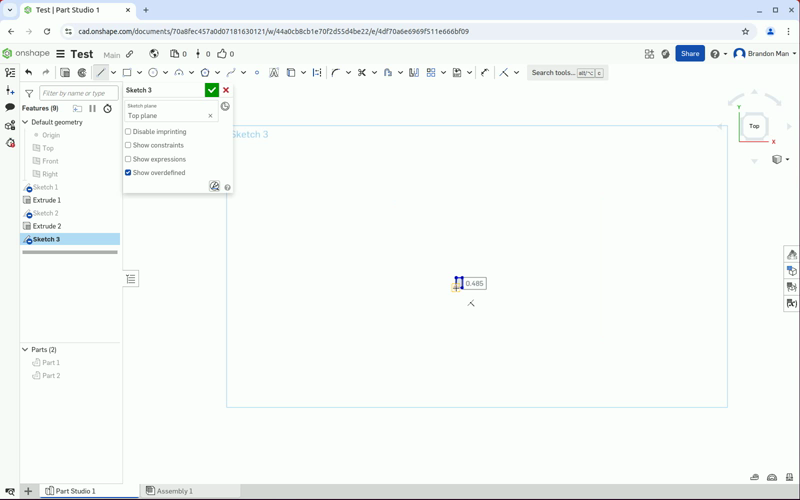
scroll(-6)
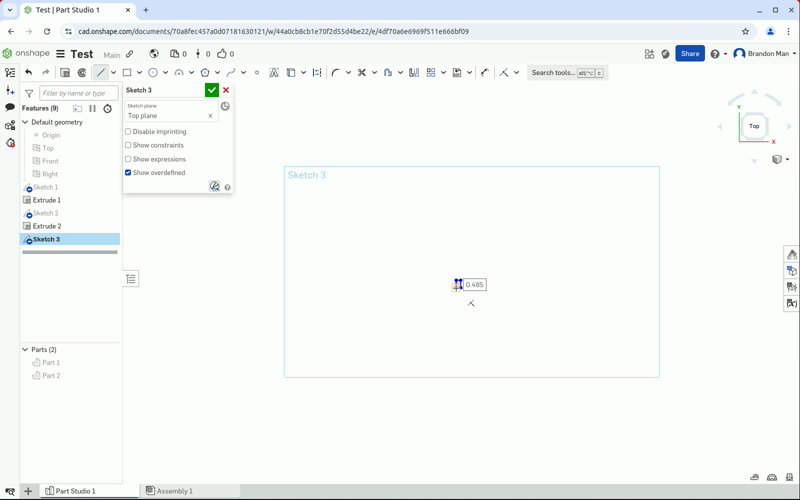
scroll(-6)
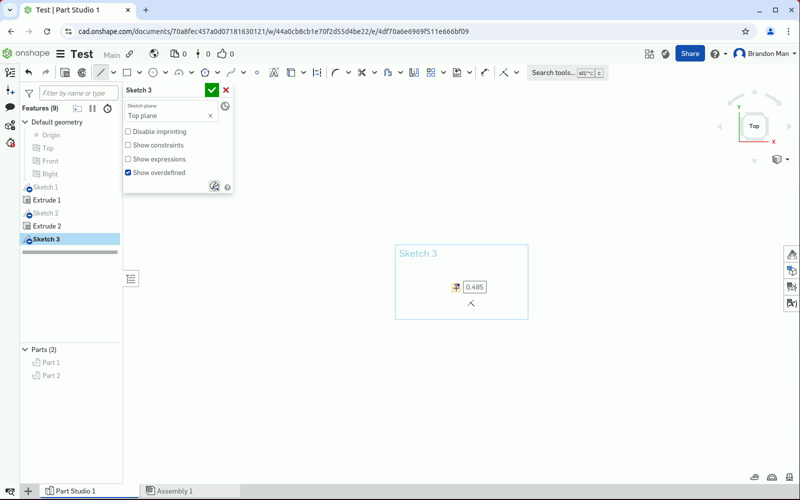
key(esc)
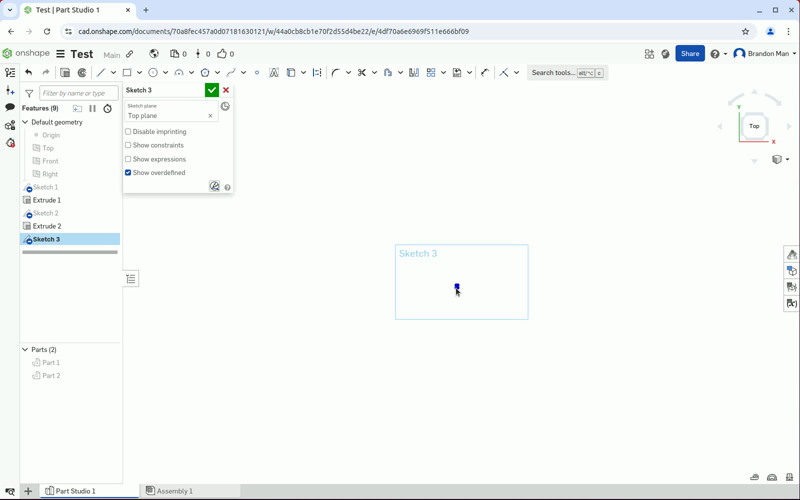
mouse_move(456, 286)
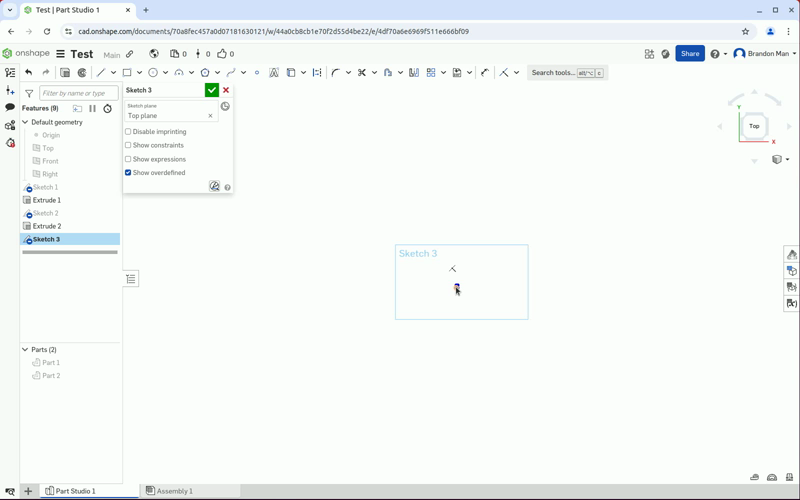
scroll(6)
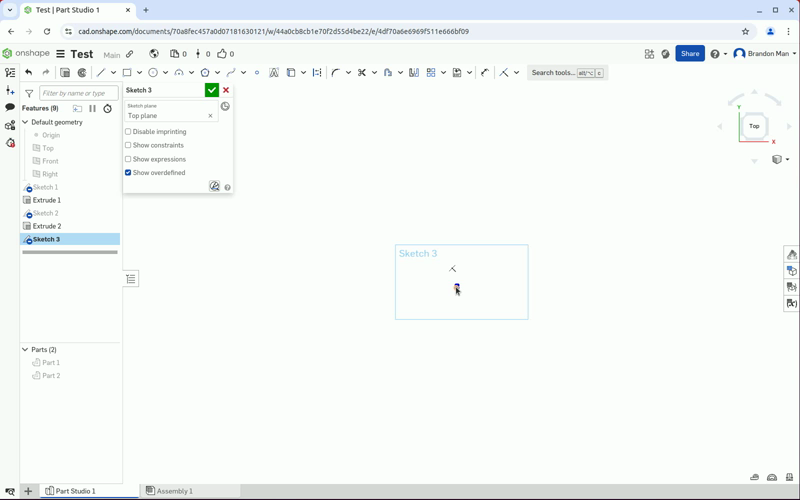
scroll(6)
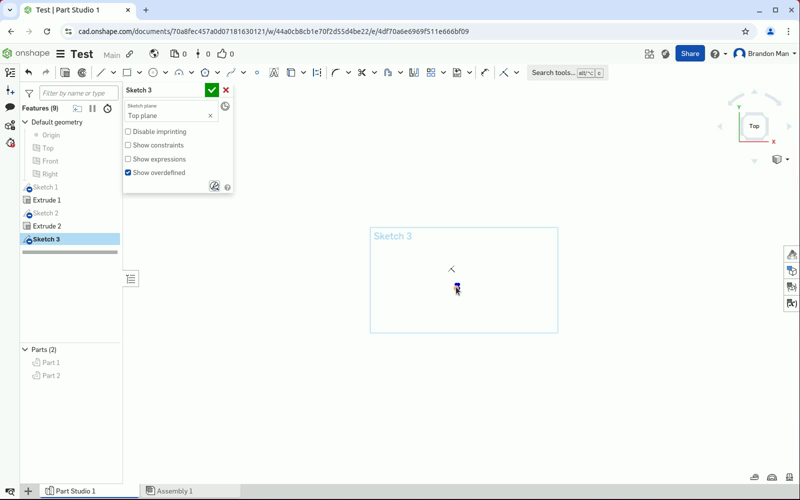
scroll(6)
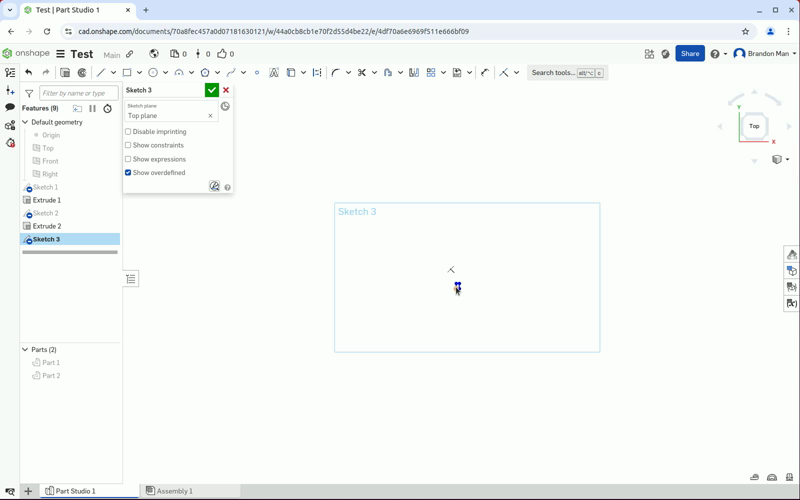
scroll(6)
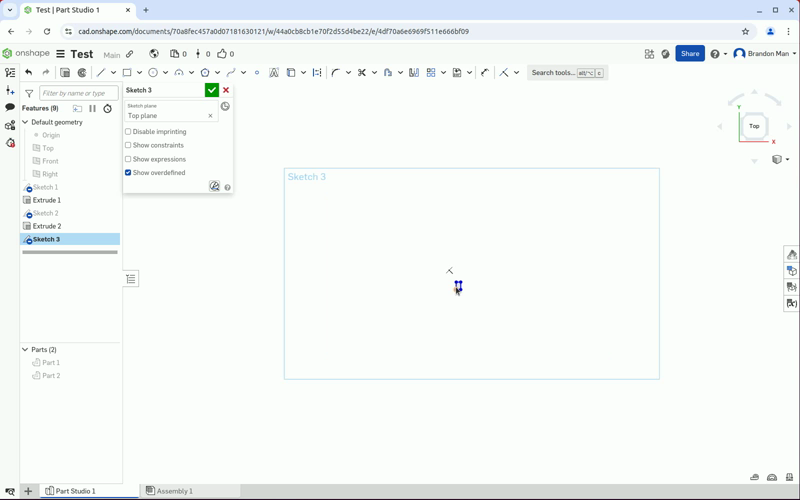
scroll(6)
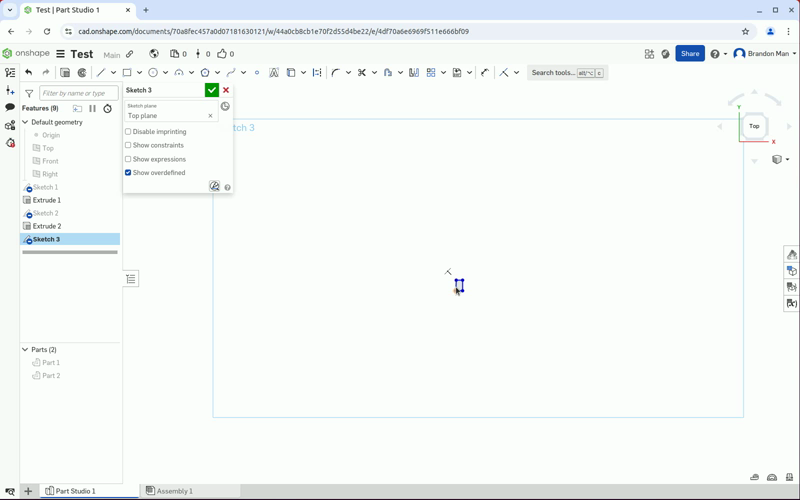
scroll(6)
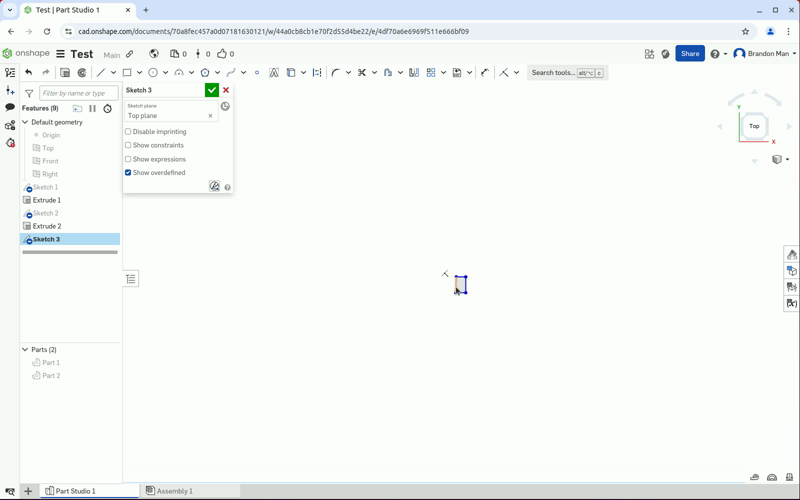
scroll(6)
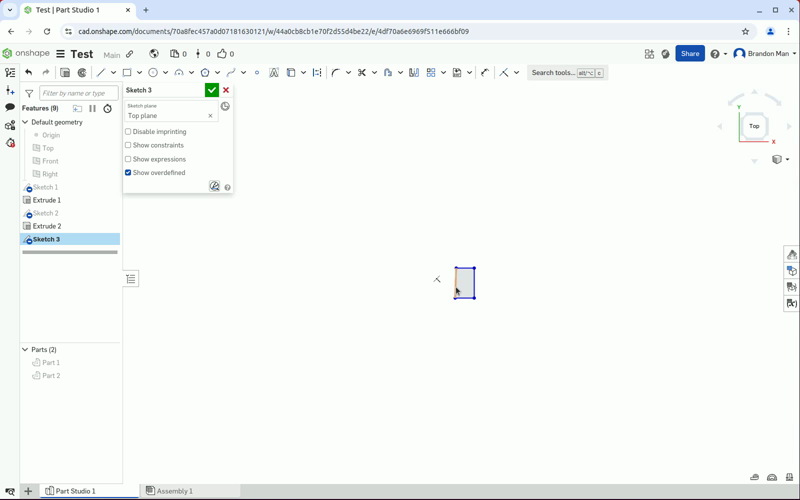
click(456, 286)
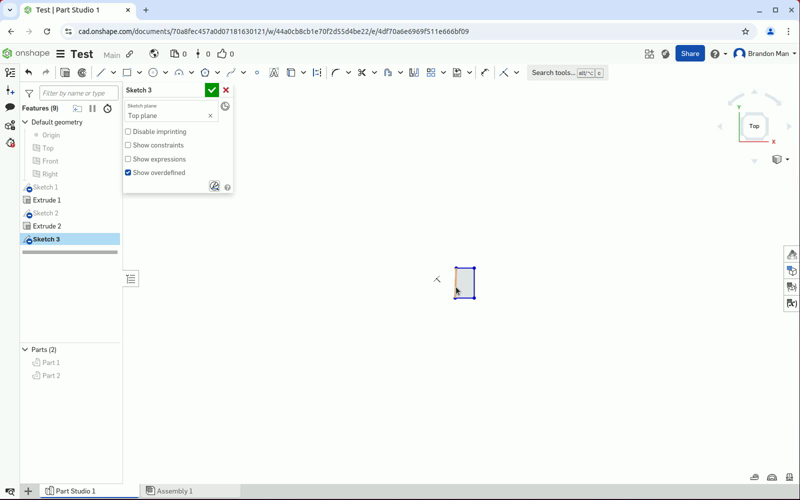
scroll(-6)
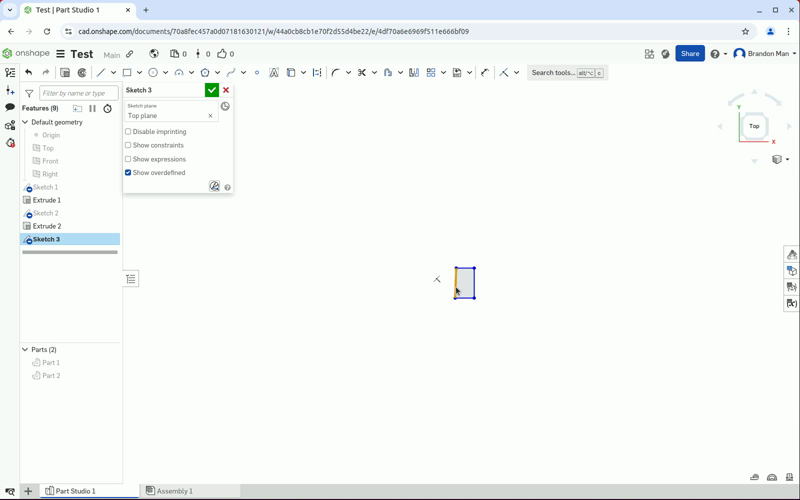
scroll(-6)
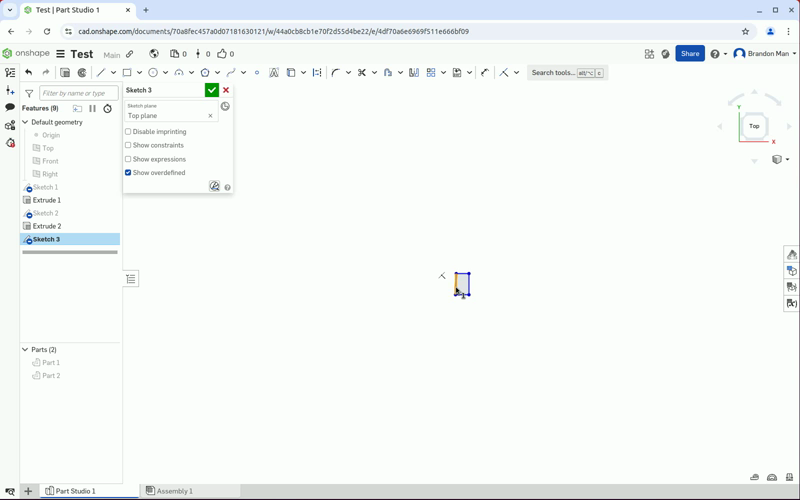
scroll(-6)
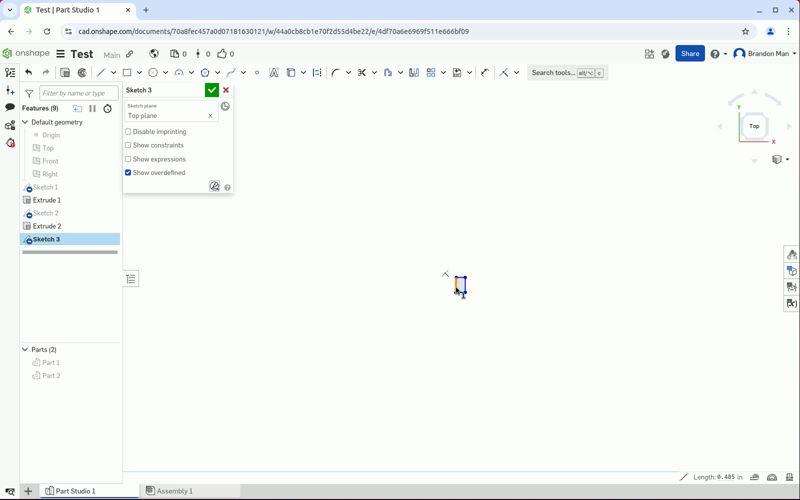
scroll(-6)
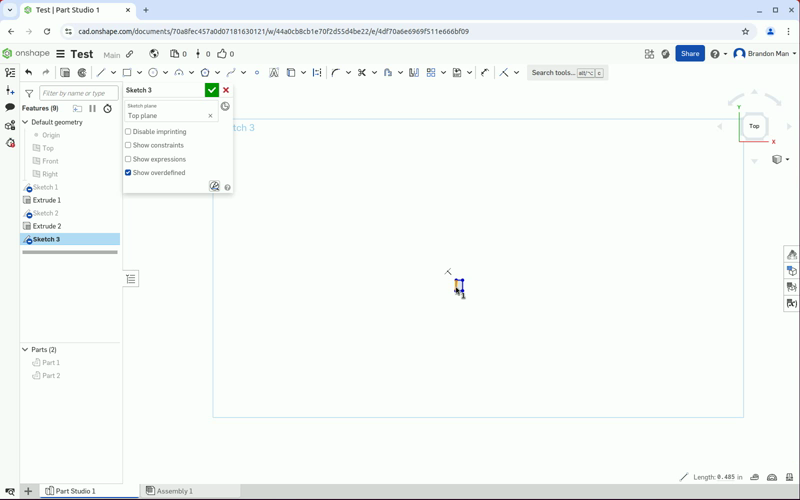
scroll(-6)
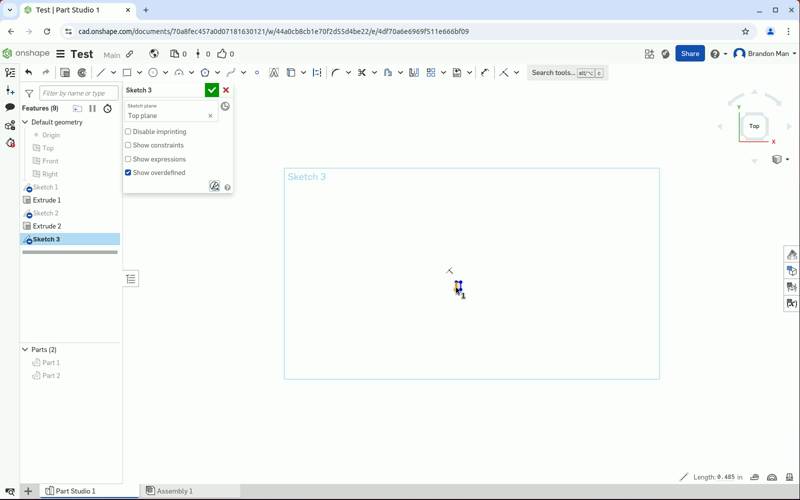
scroll(-6)
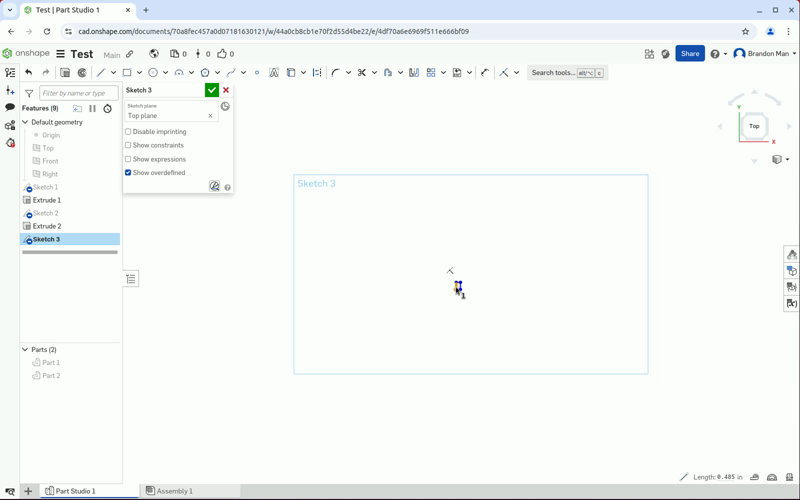
scroll(-6)
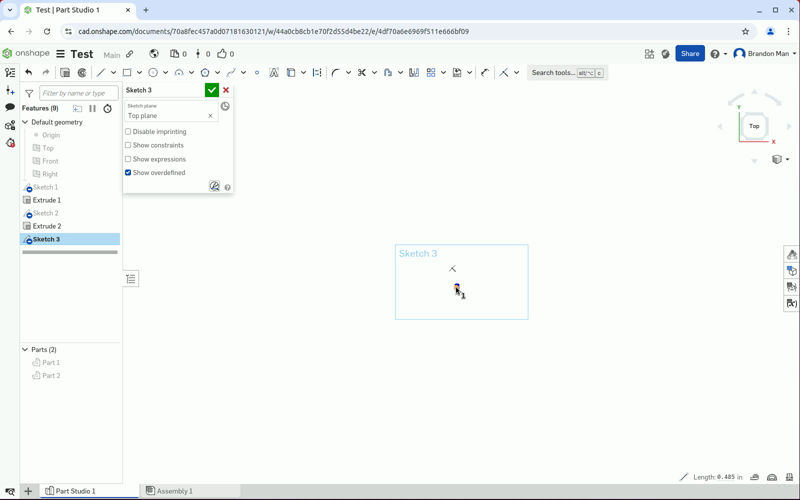
mouse_move(73, 352)
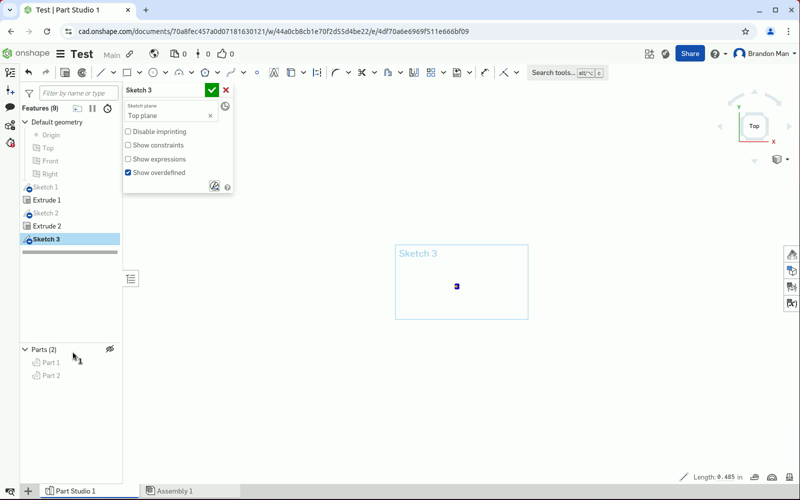
key(shift+y)
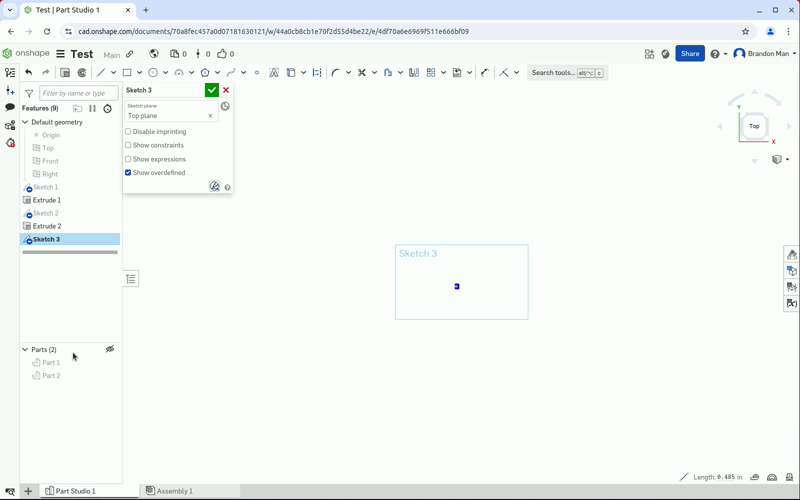
key(shift+e)
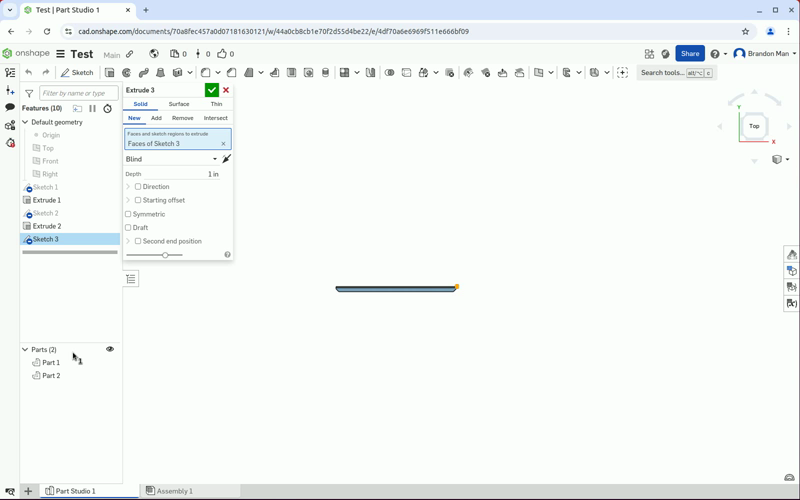
mouse_move(143, 106)
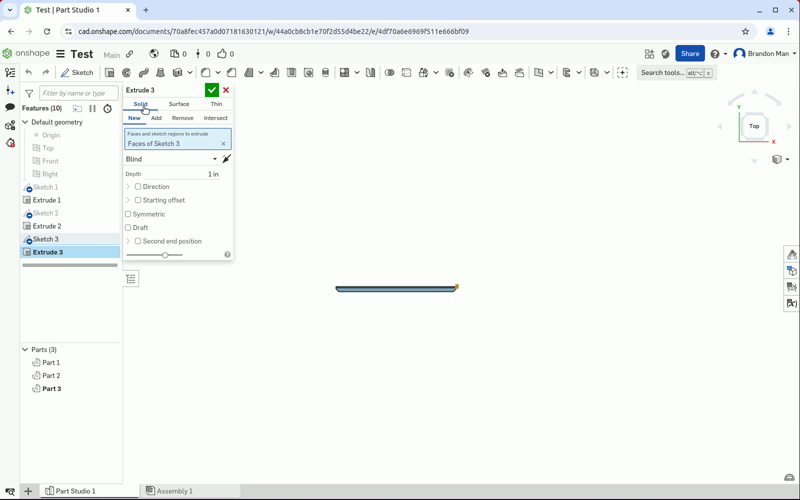
click(143, 106)
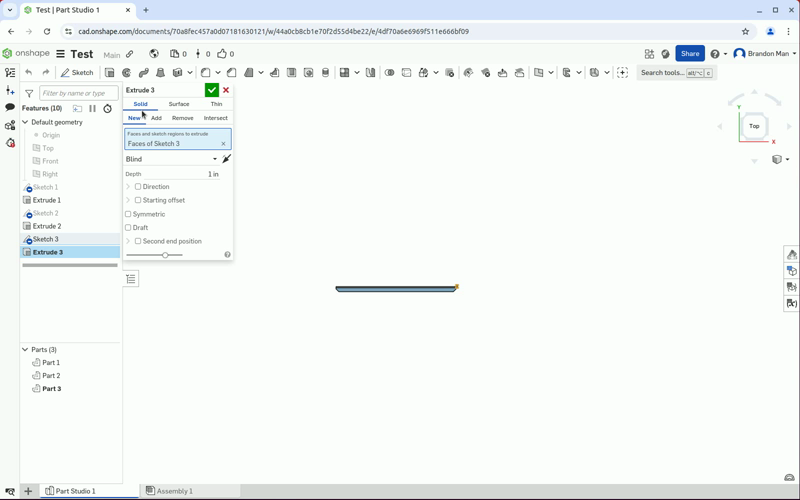
mouse_move(137, 120)
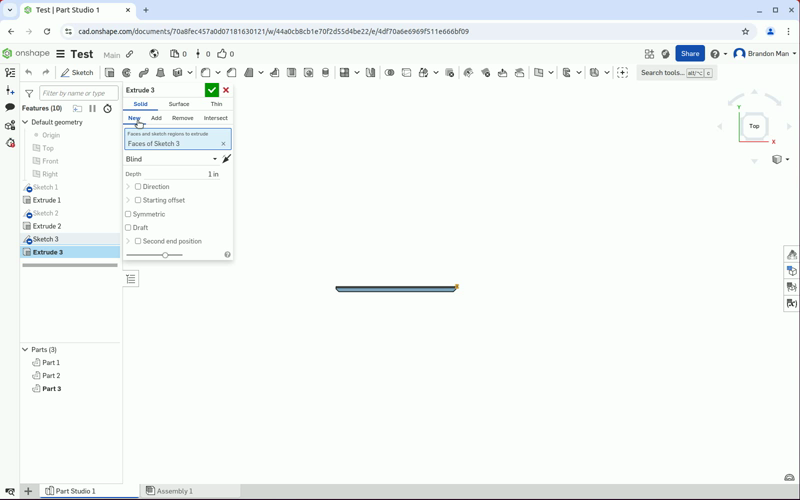
click(137, 120)
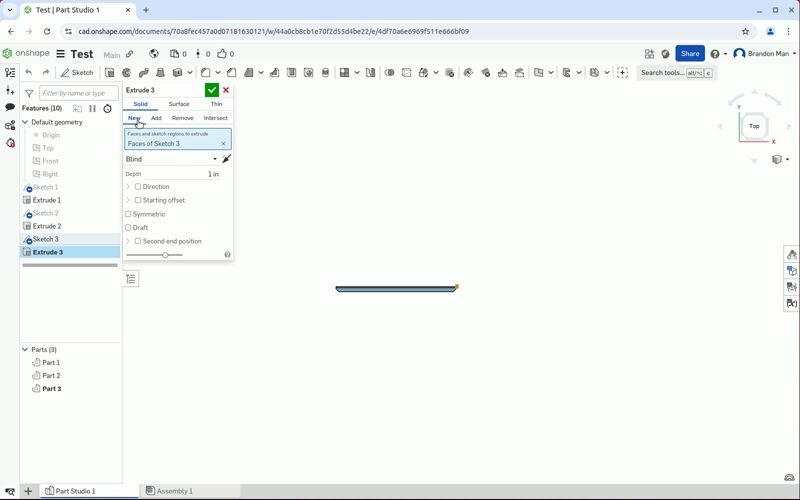
key(tab, 4)
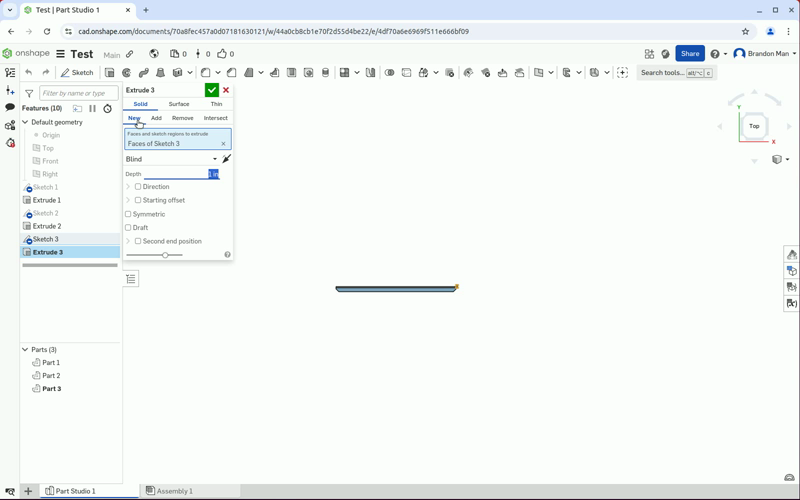
text(0.481)
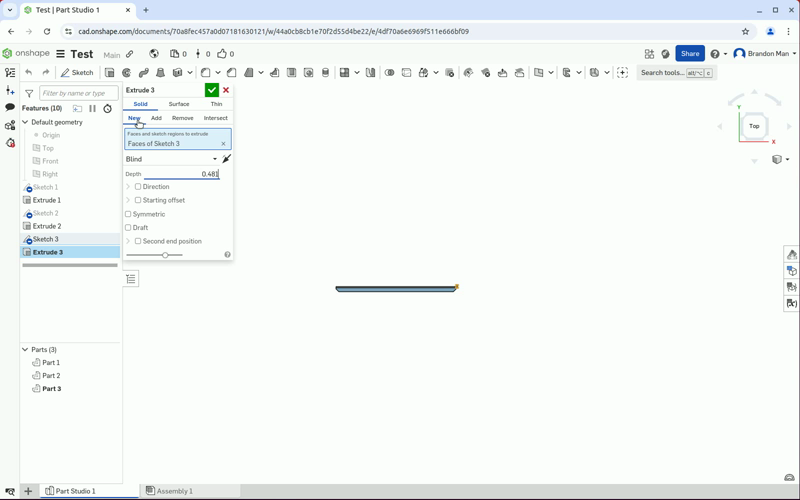
key(enter)
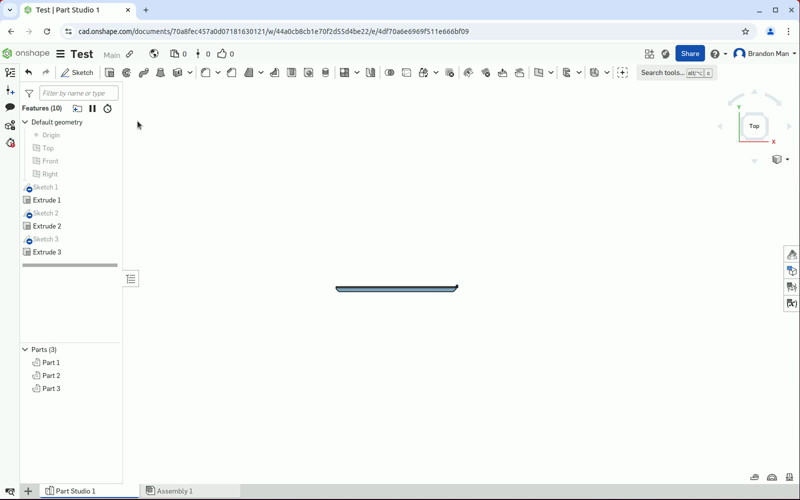
key(shift+h)
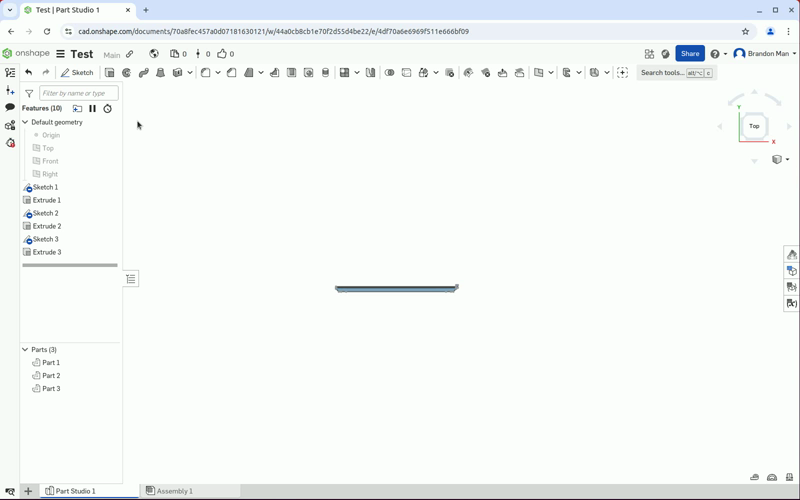
key(shift+h)
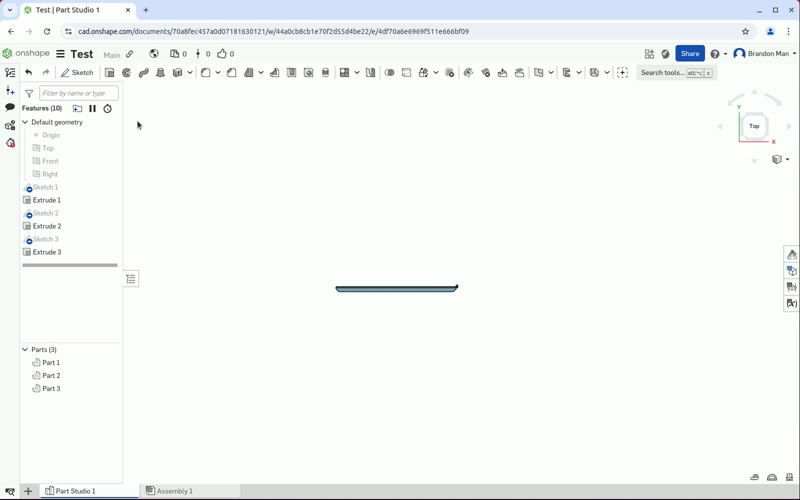
mouse_move(73, 189)
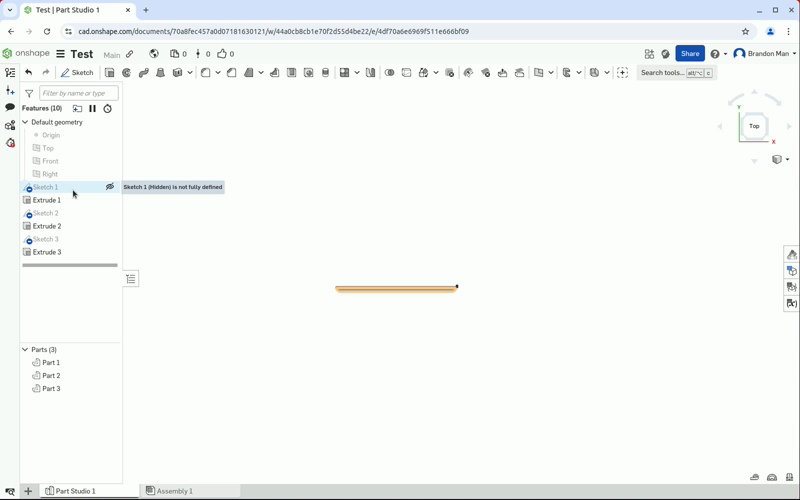
click(73, 189)
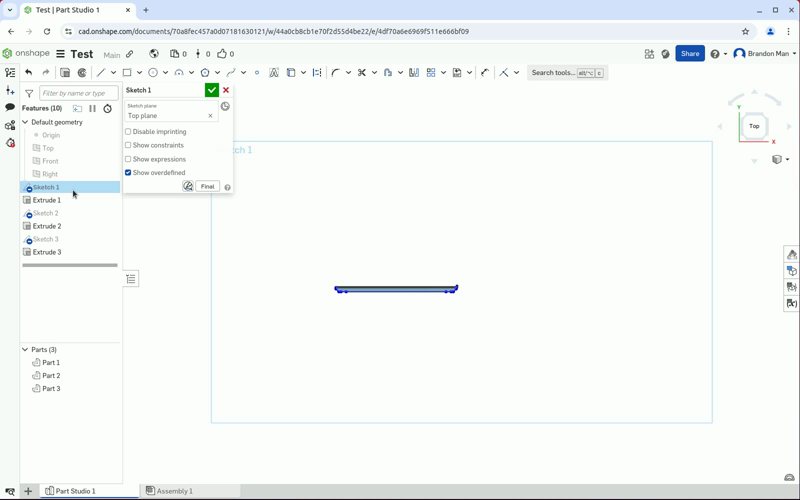
mouse_move(229, 92)
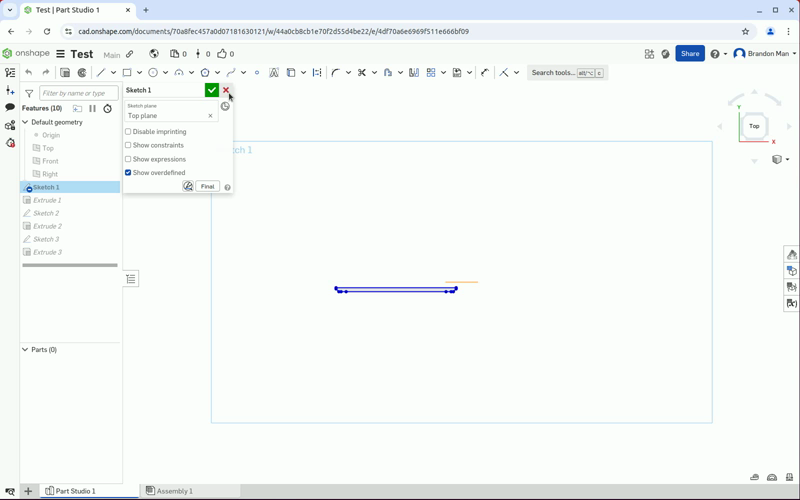
click(229, 92)
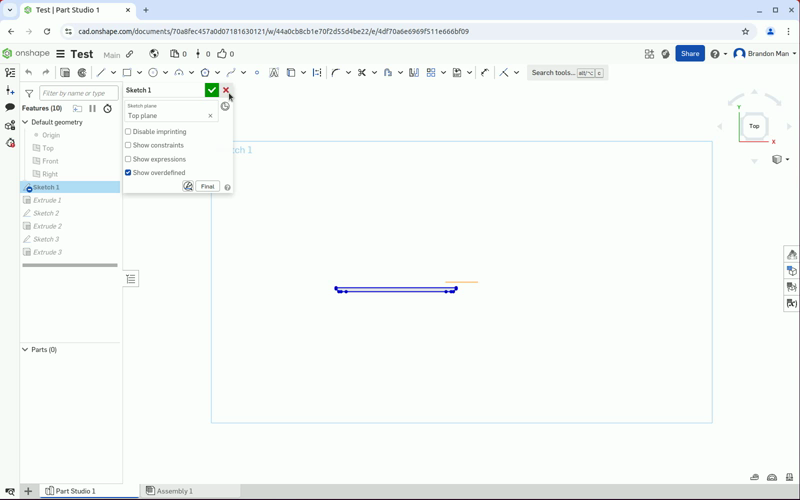
key(shift+s)
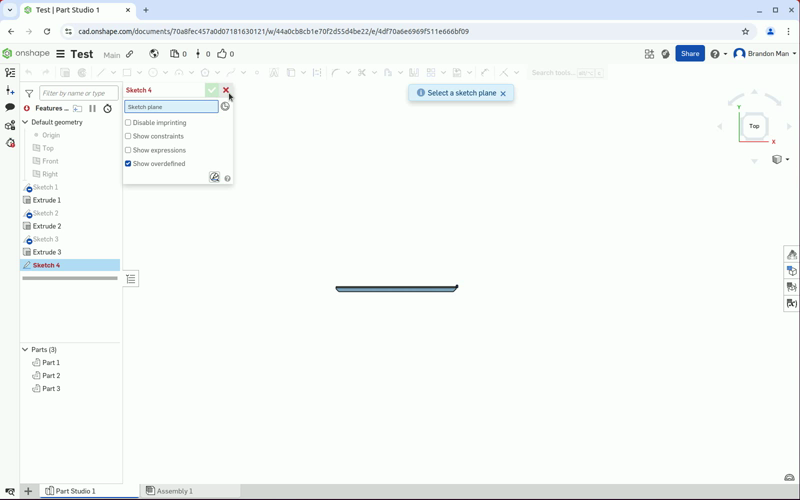
mouse_move(73, 150)
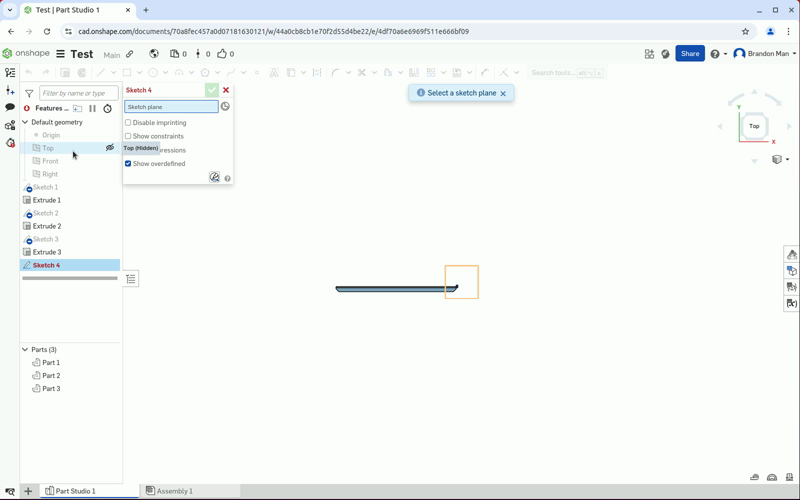
click(73, 150)
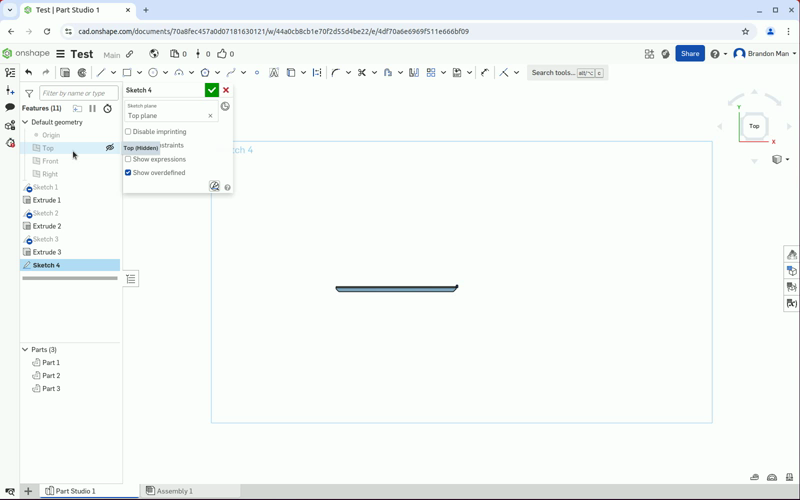
mouse_move(73, 352)
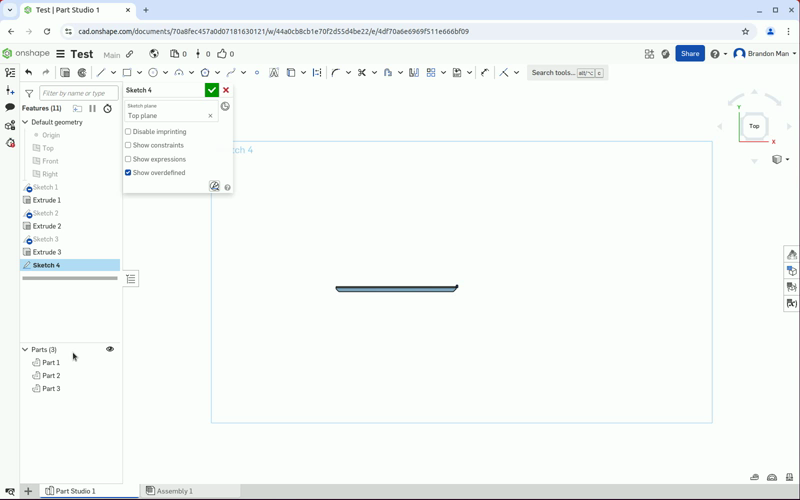
key(y)
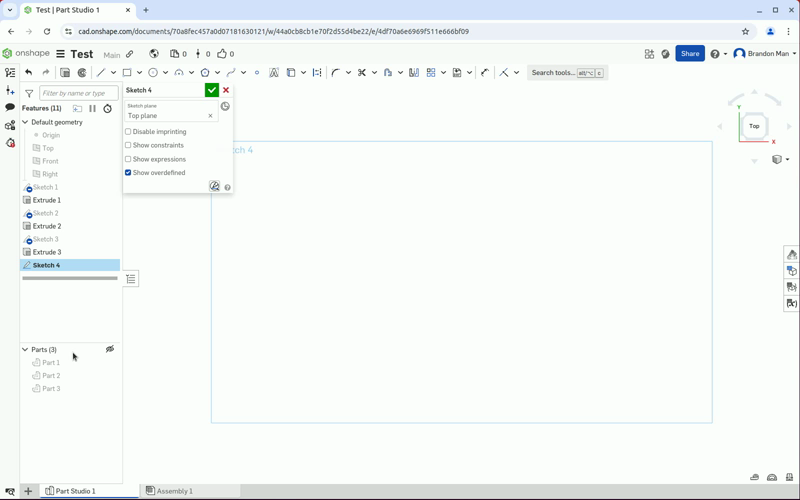
key(l)
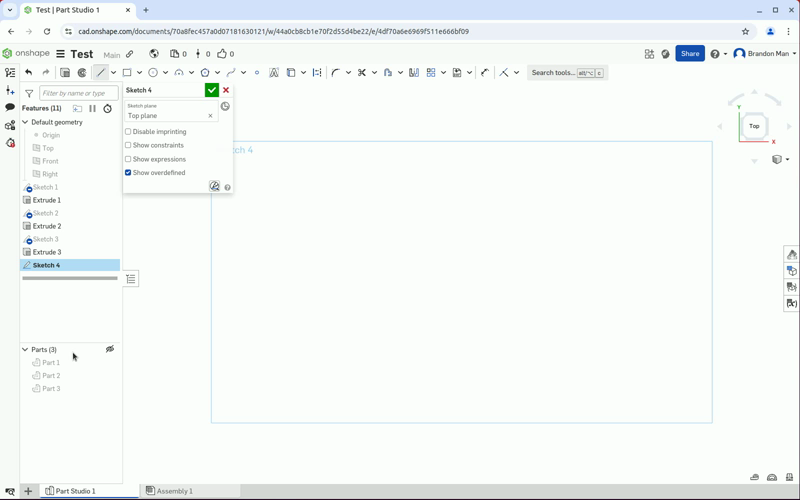
key_down(shift)
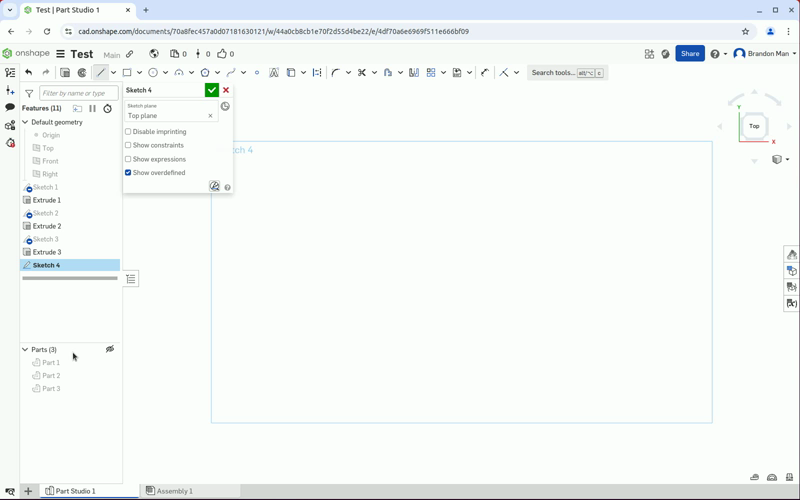
mouse_move(348, 287)
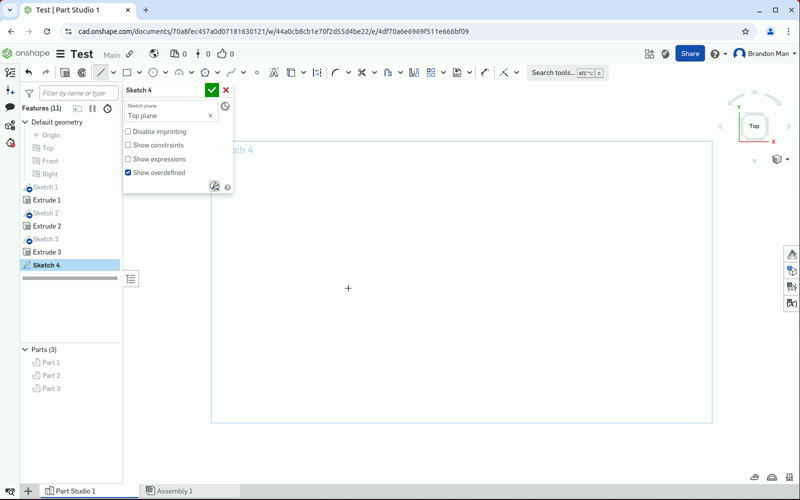
click(348, 287)
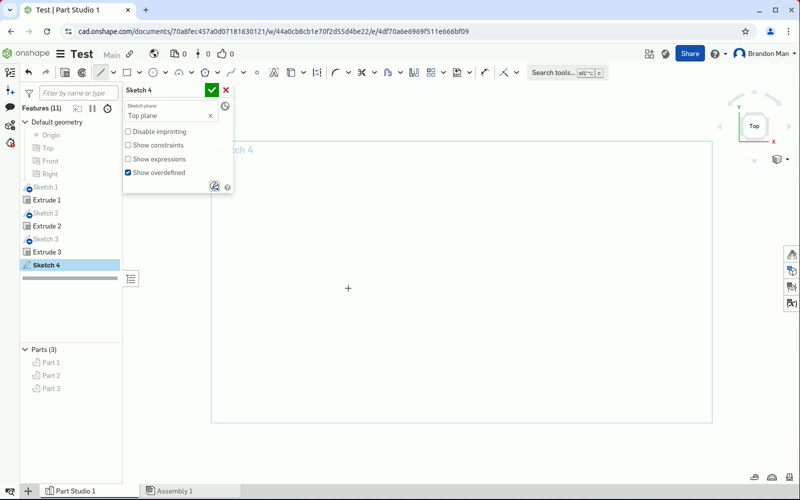
key_up(shift)
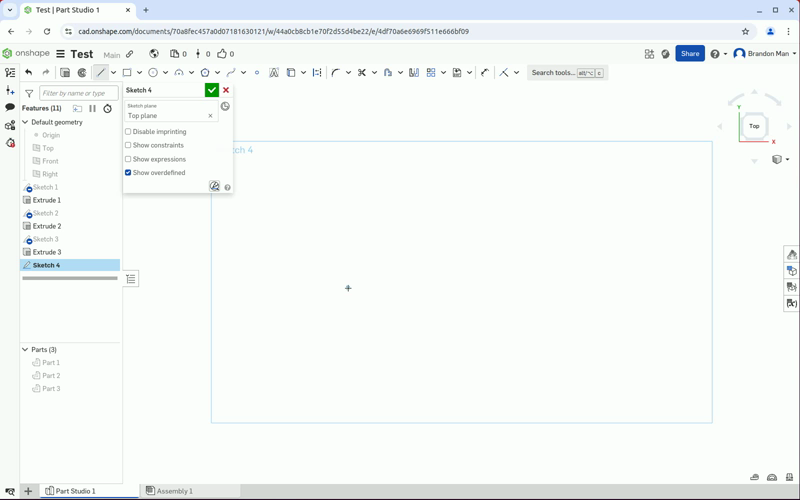
key_down(shift)
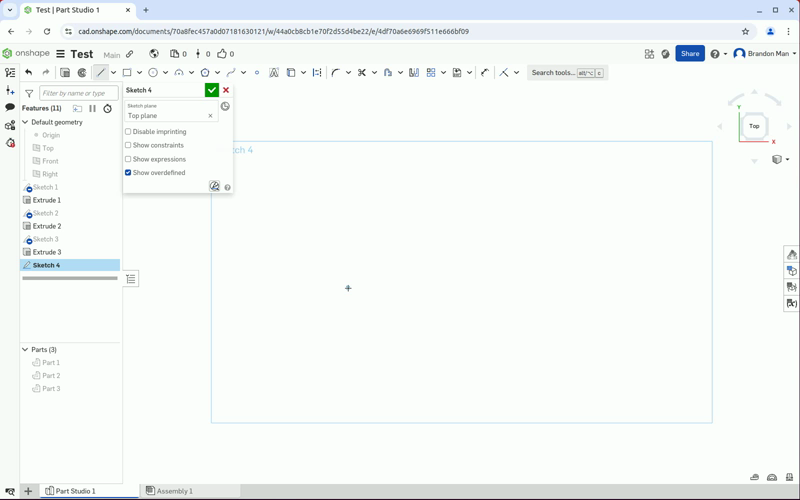
mouse_move(378, 287)
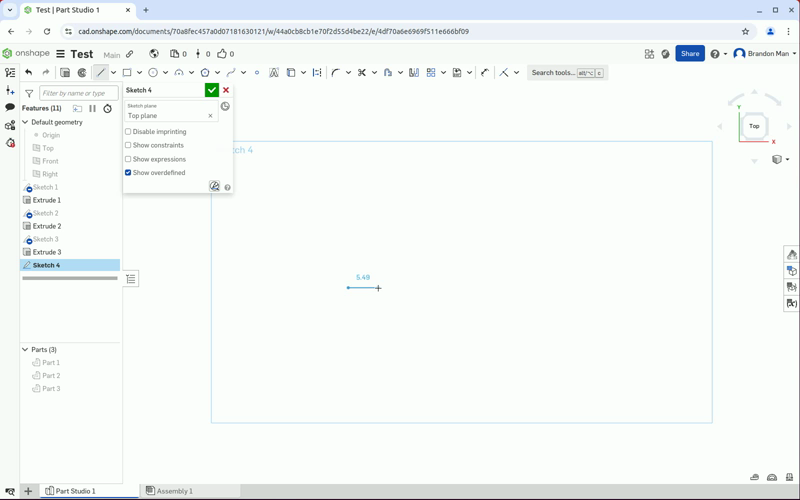
mouse_move(349, 287)
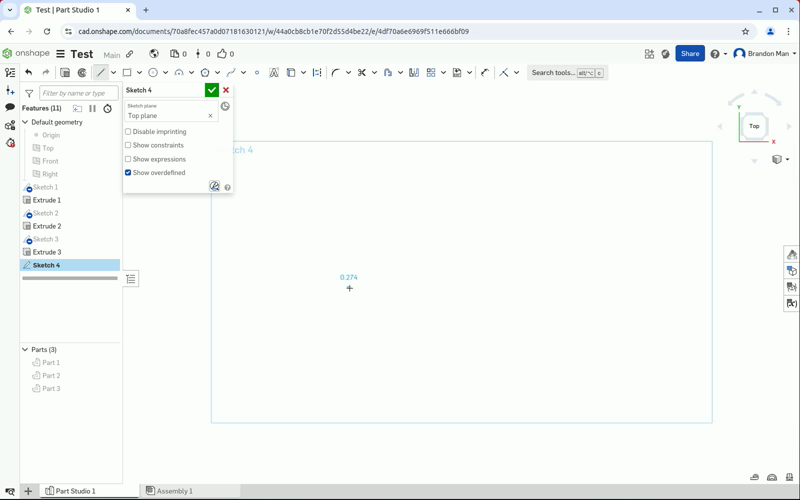
scroll(6)
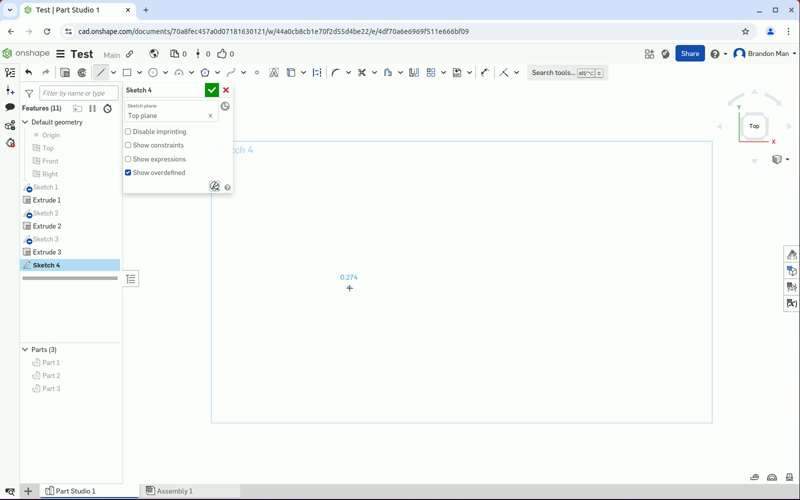
scroll(6)
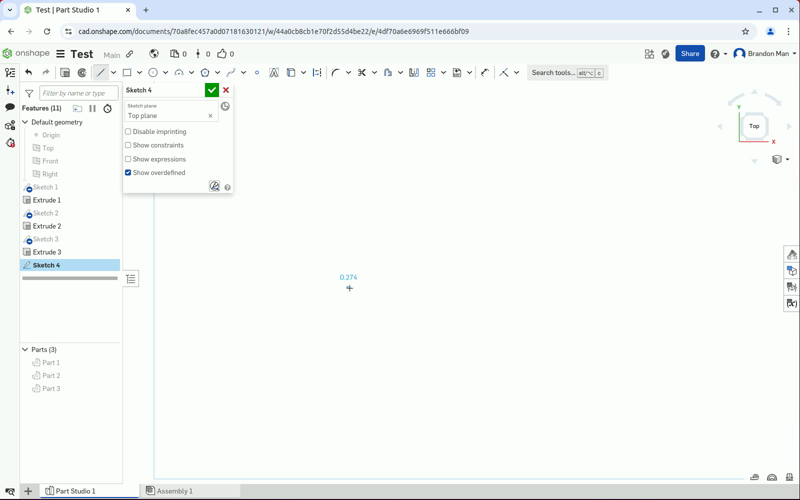
scroll(6)
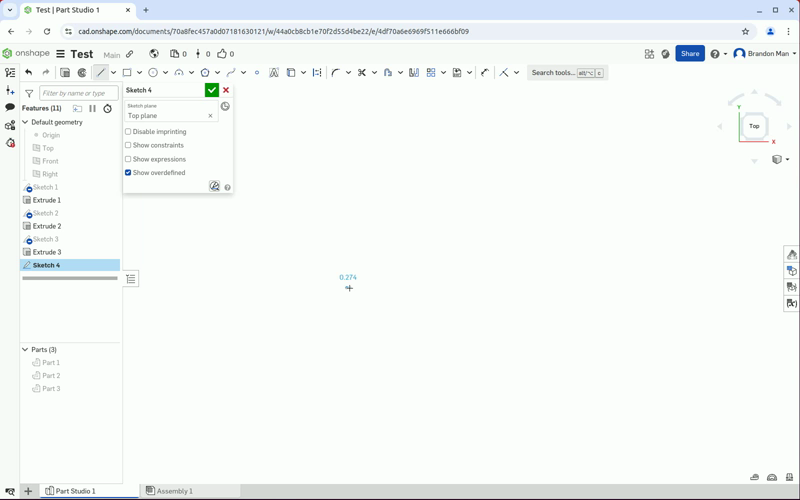
scroll(6)
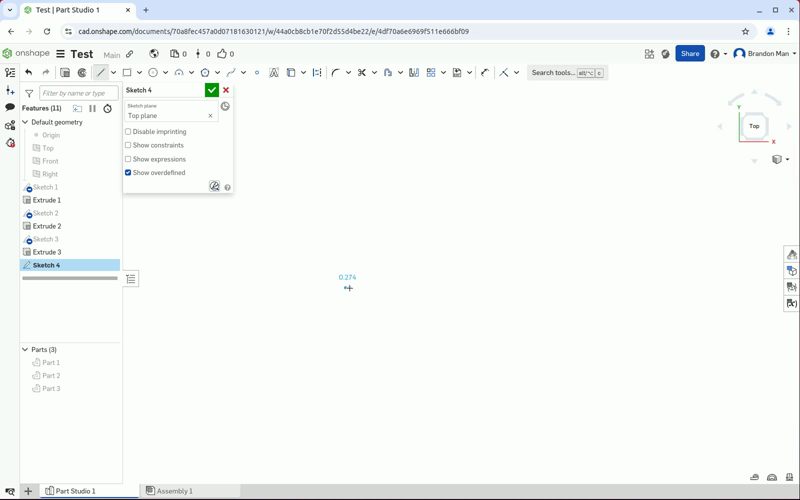
scroll(6)
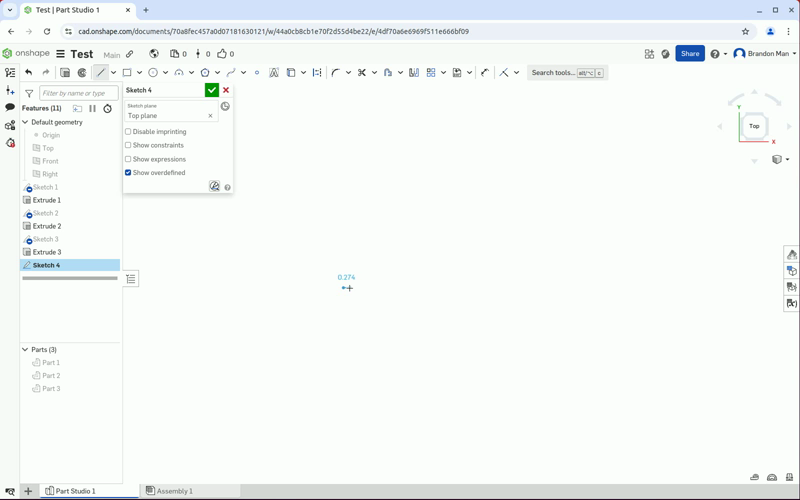
scroll(6)
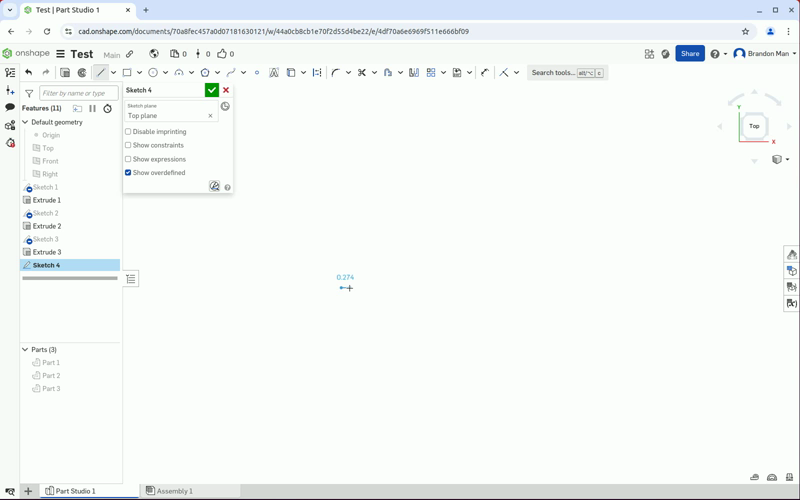
scroll(6)
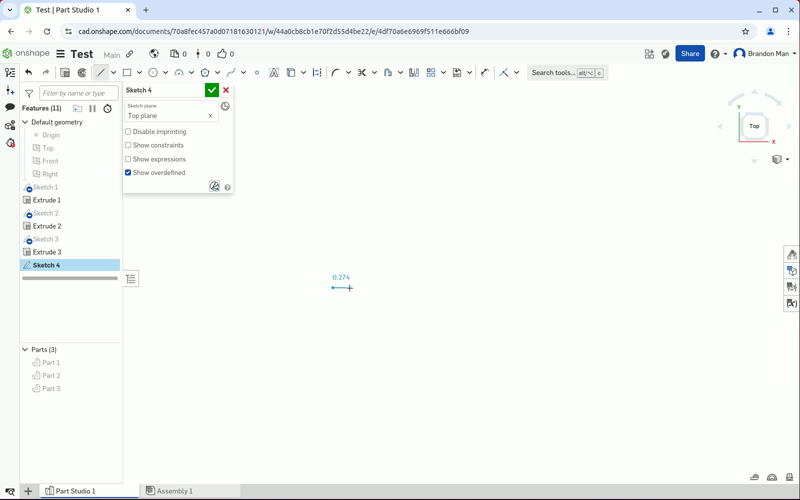
click(349, 287)
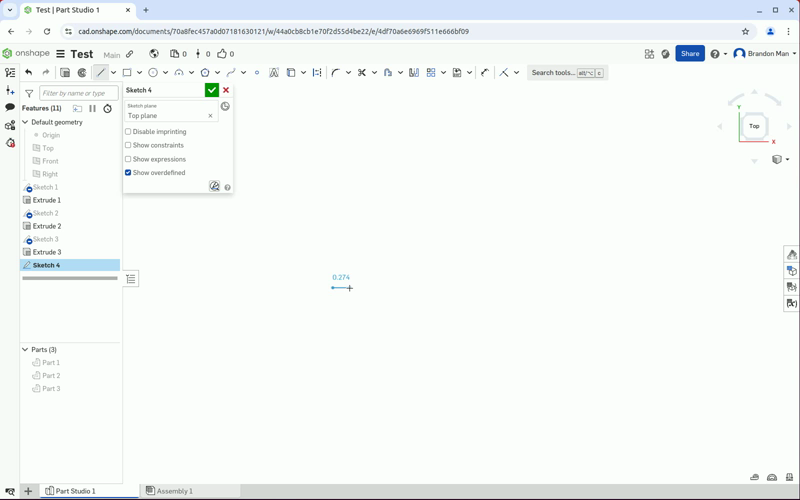
scroll(-6)
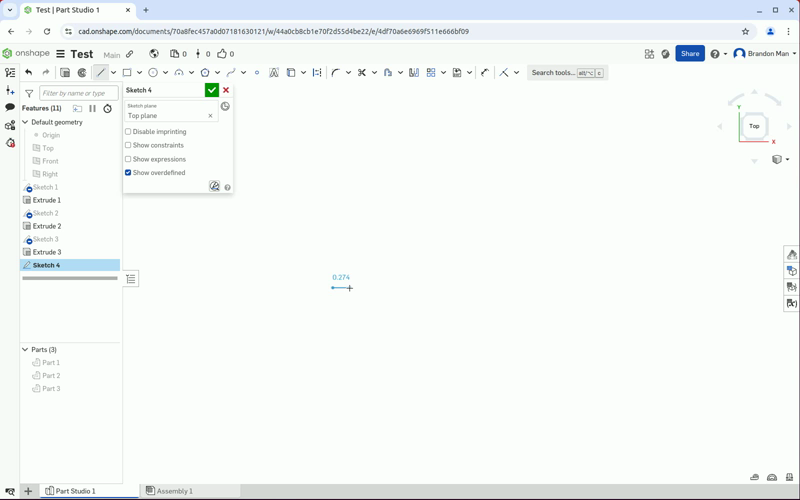
scroll(-6)
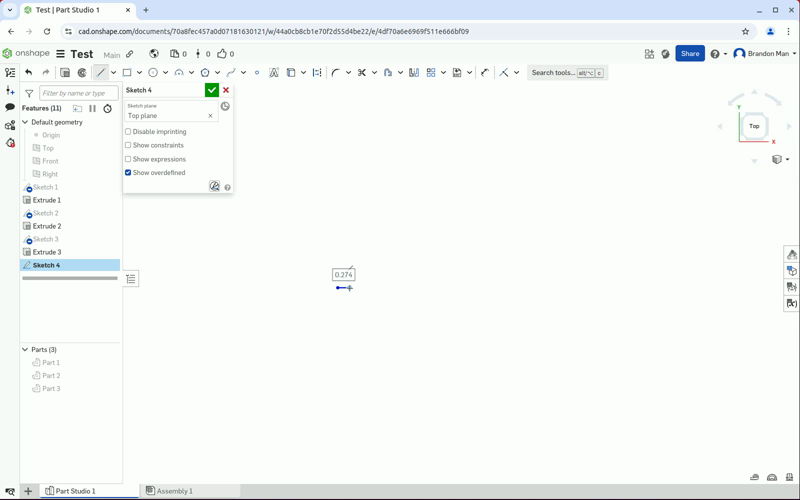
scroll(-6)
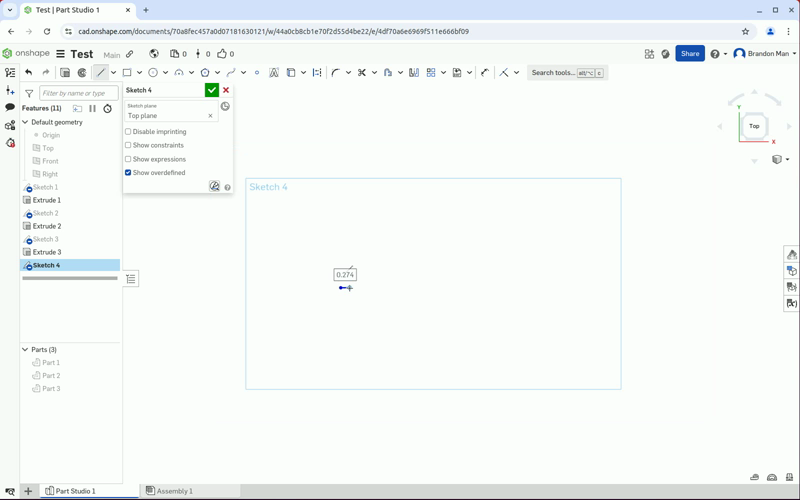
scroll(-6)
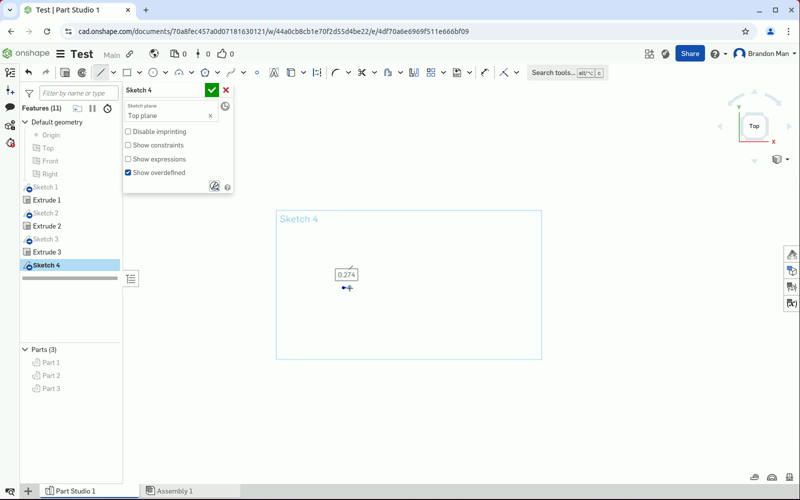
scroll(-6)
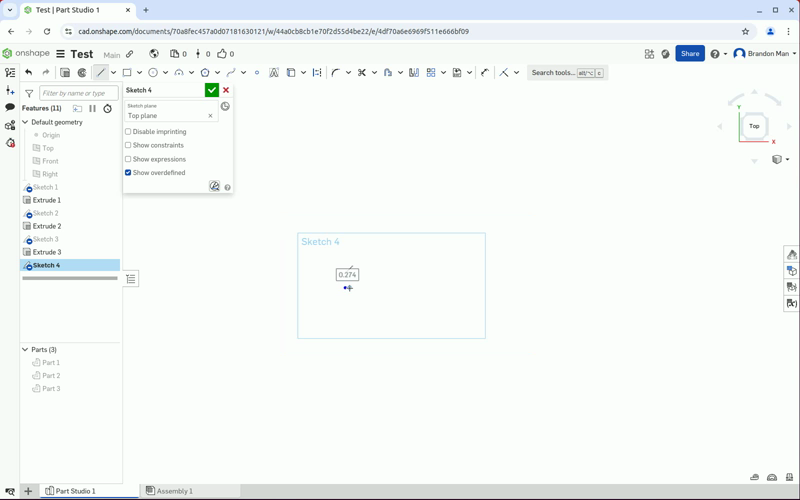
scroll(-6)
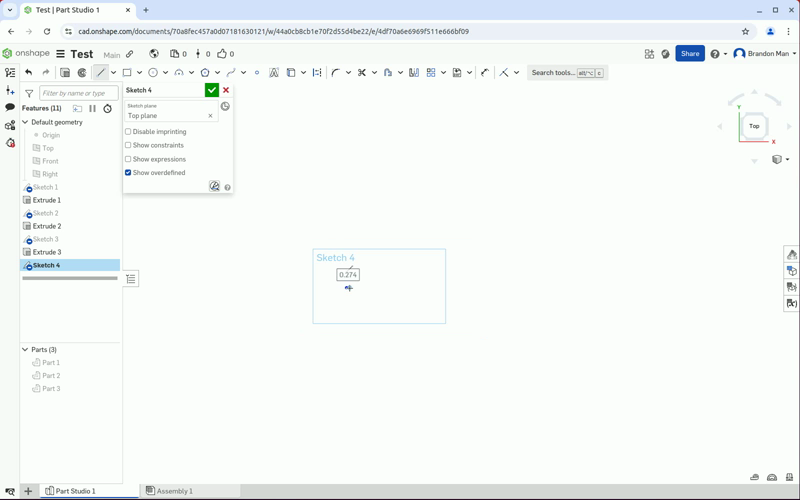
scroll(-6)
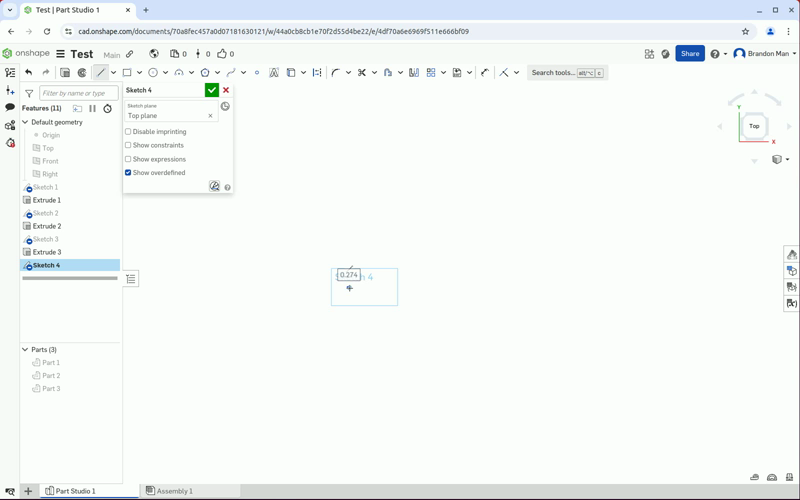
key_up(shift)
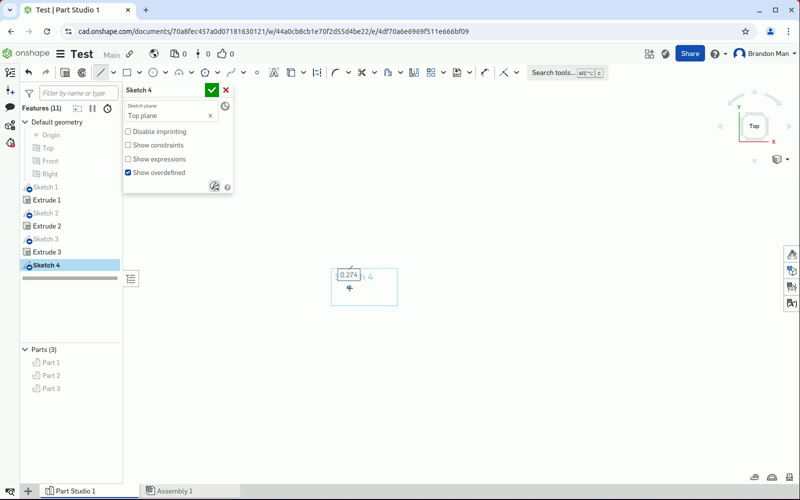
key_down(shift)
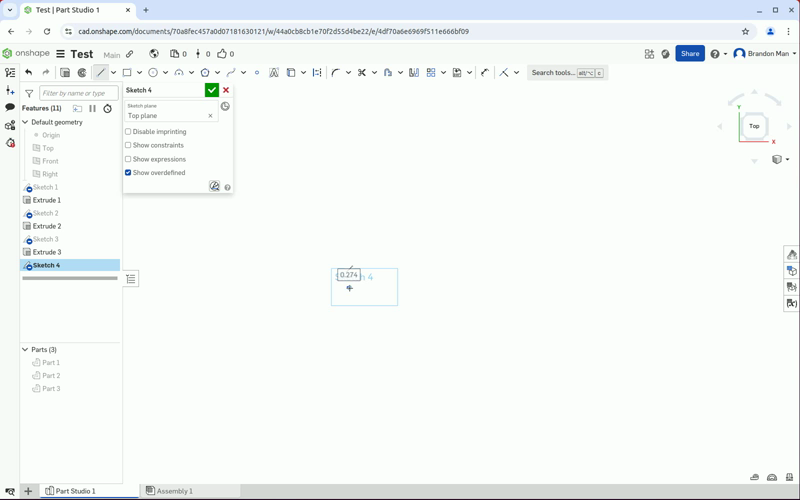
mouse_move(379, 287)
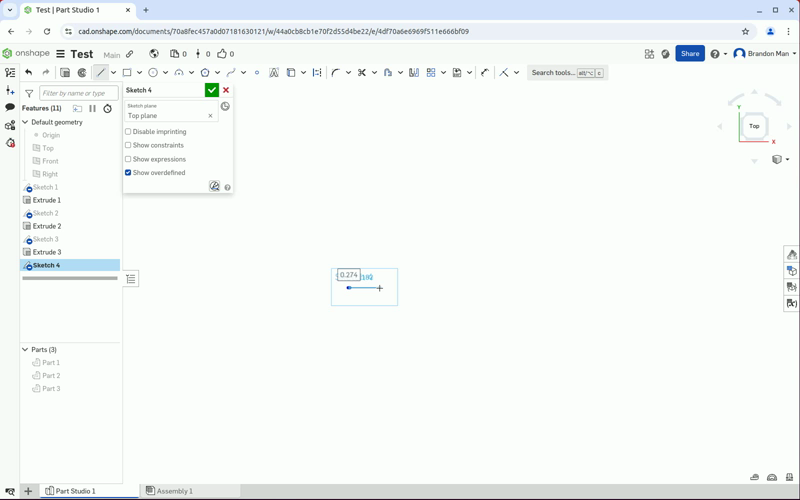
mouse_move(349, 285)
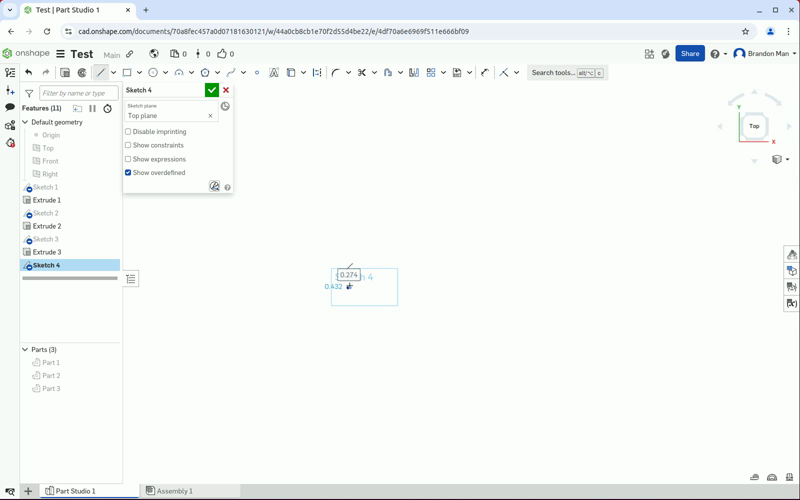
scroll(6)
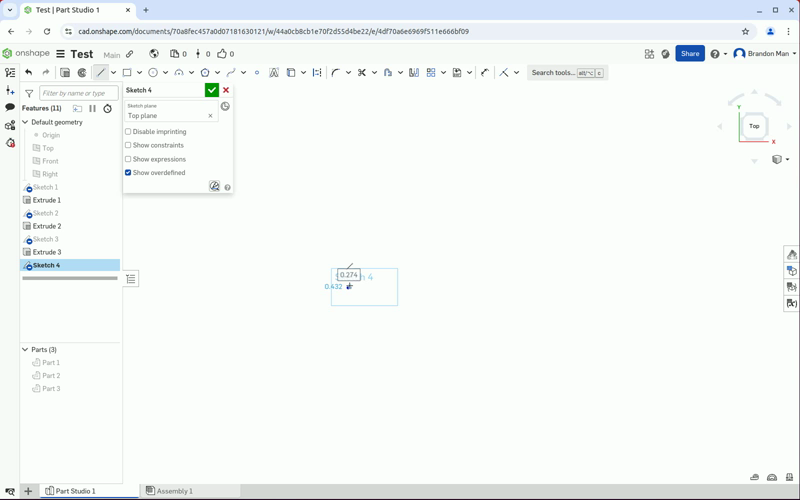
scroll(6)
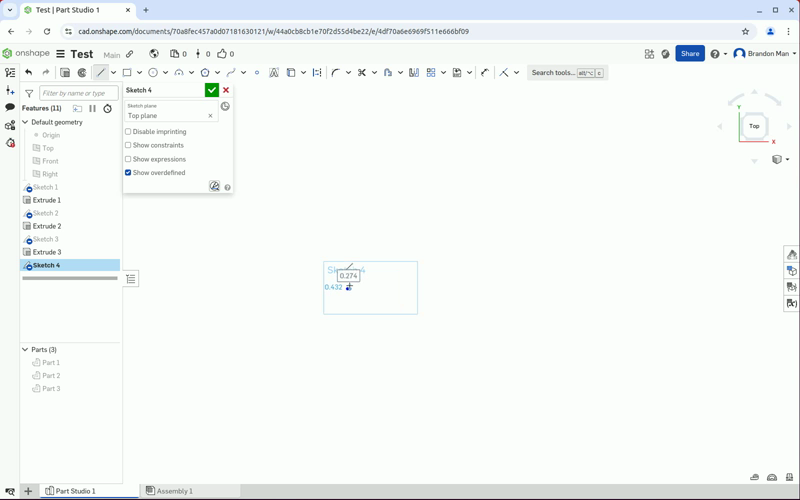
scroll(6)
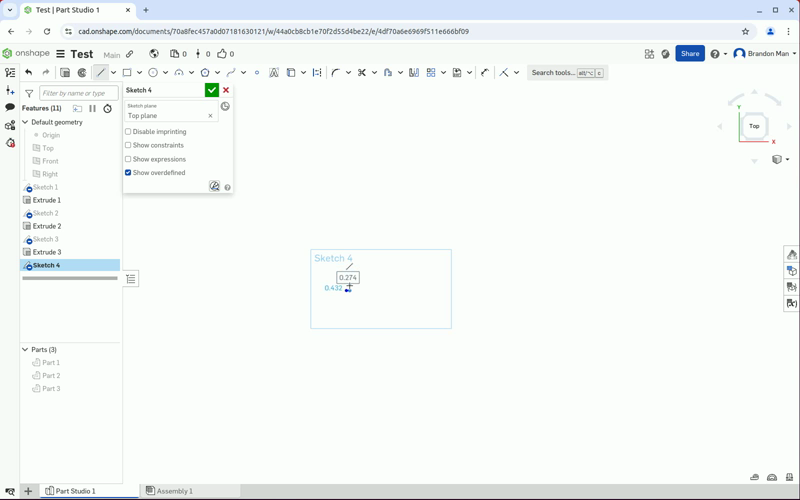
scroll(6)
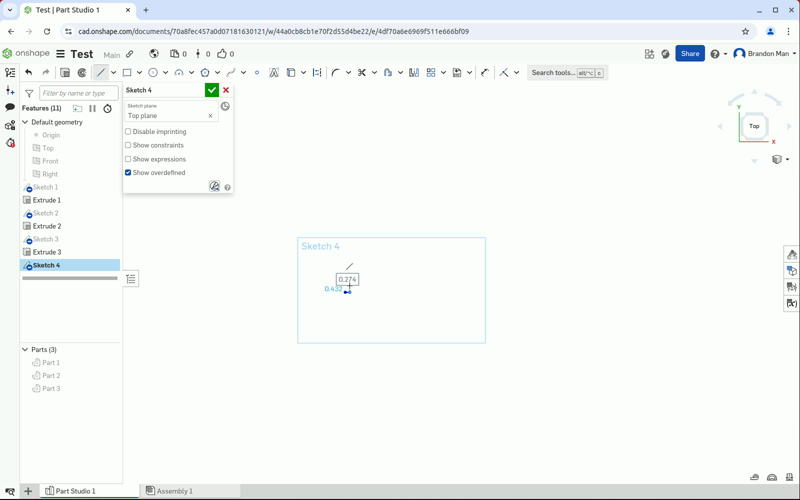
scroll(6)
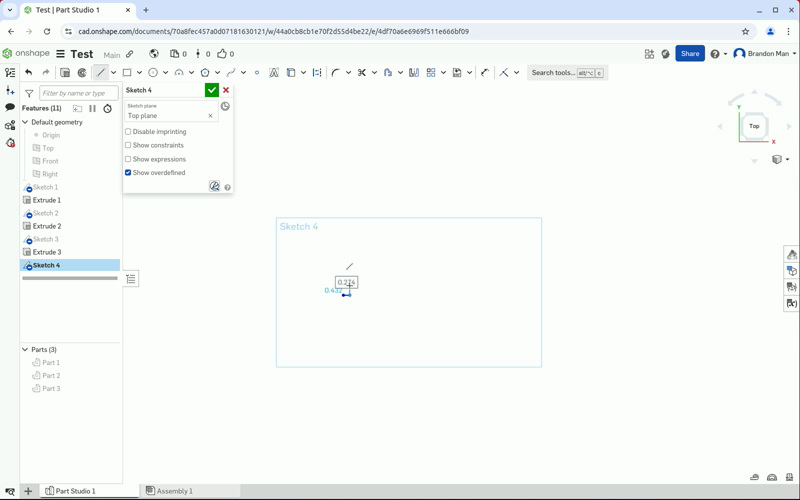
scroll(6)
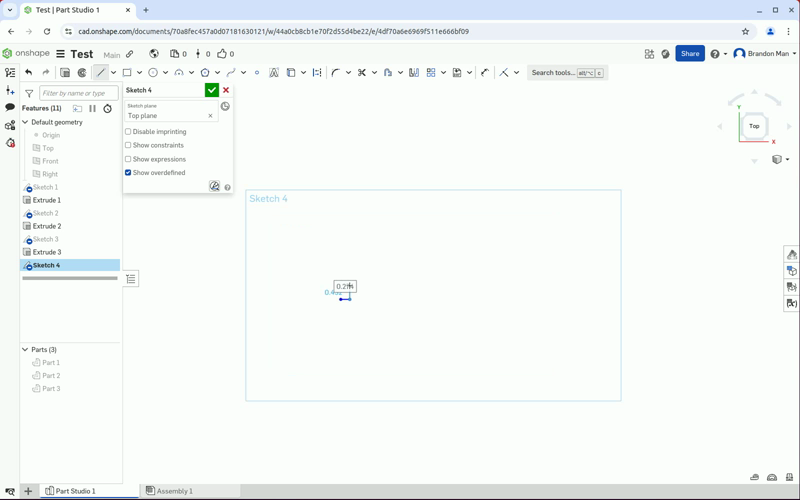
scroll(6)
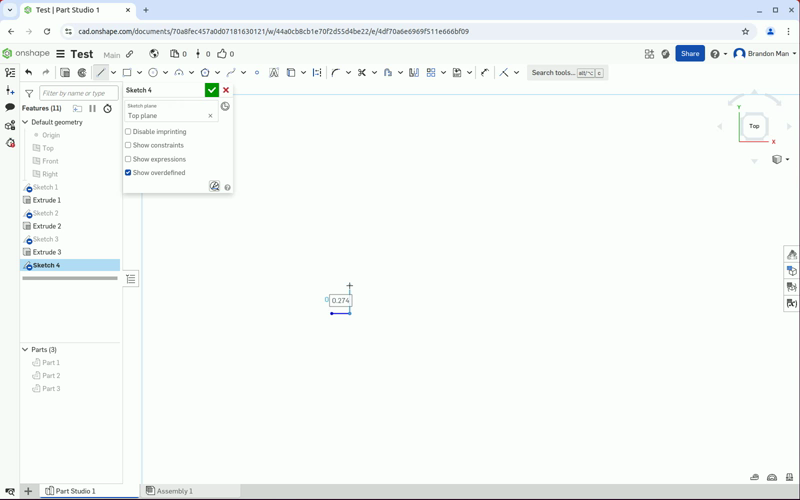
click(349, 285)
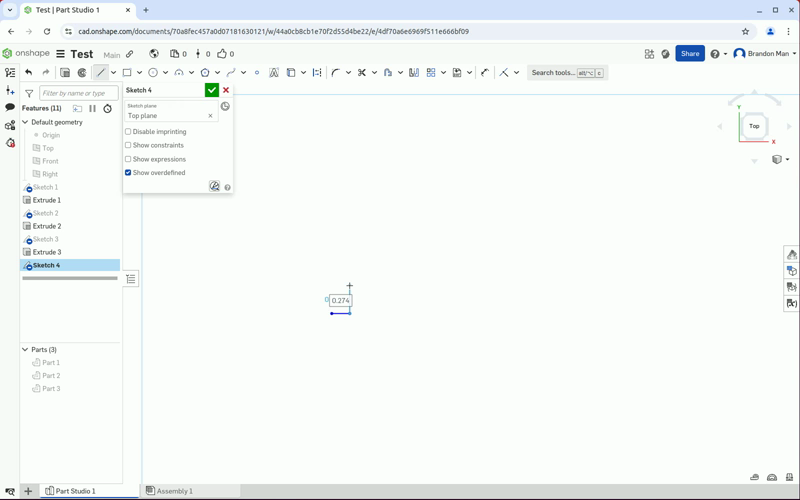
scroll(-6)
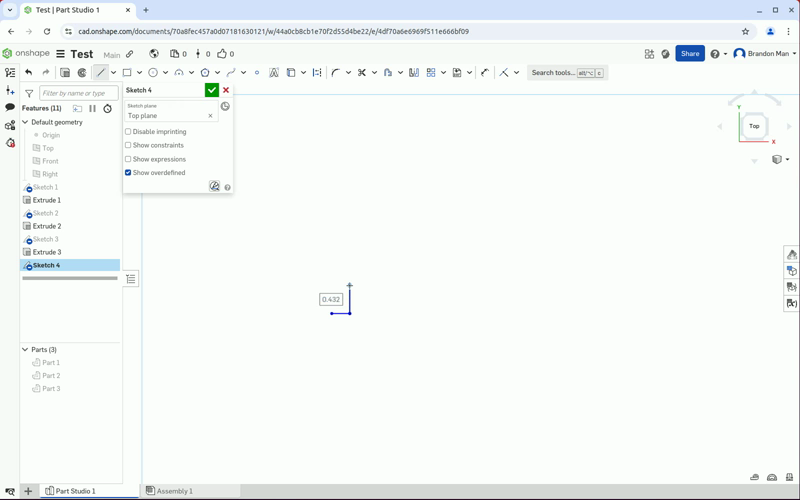
scroll(-6)
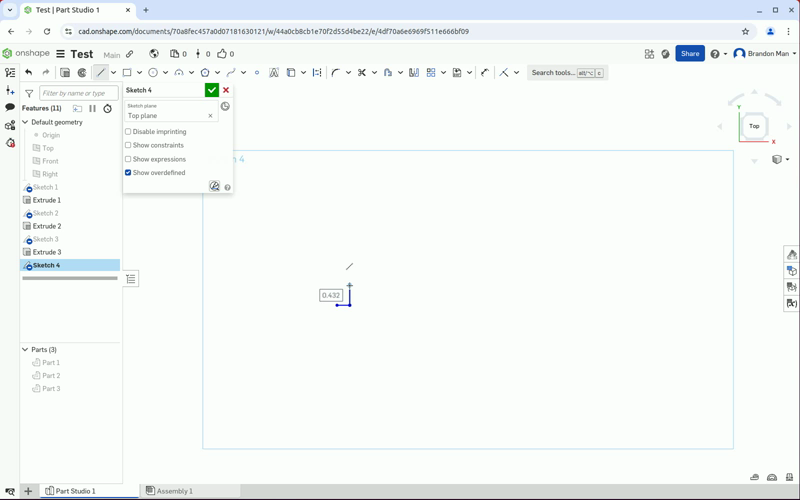
scroll(-6)
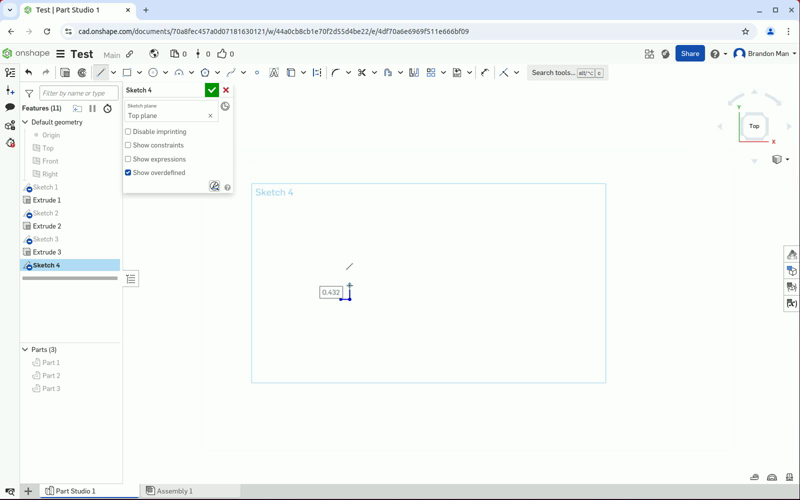
scroll(-6)
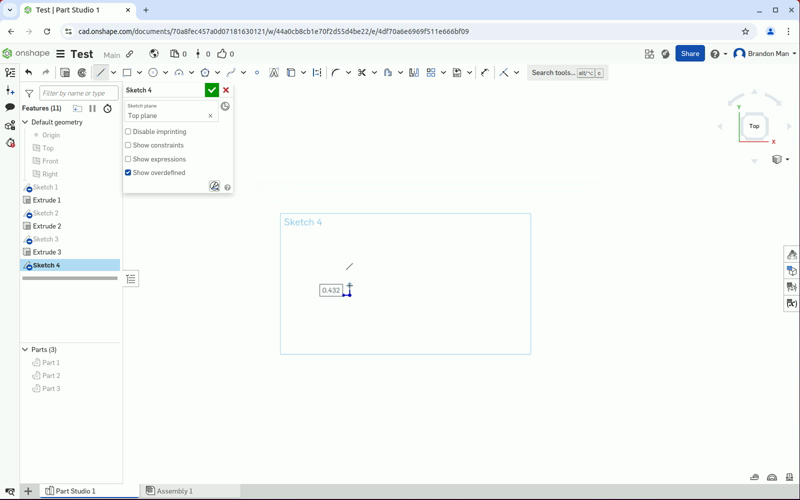
scroll(-6)
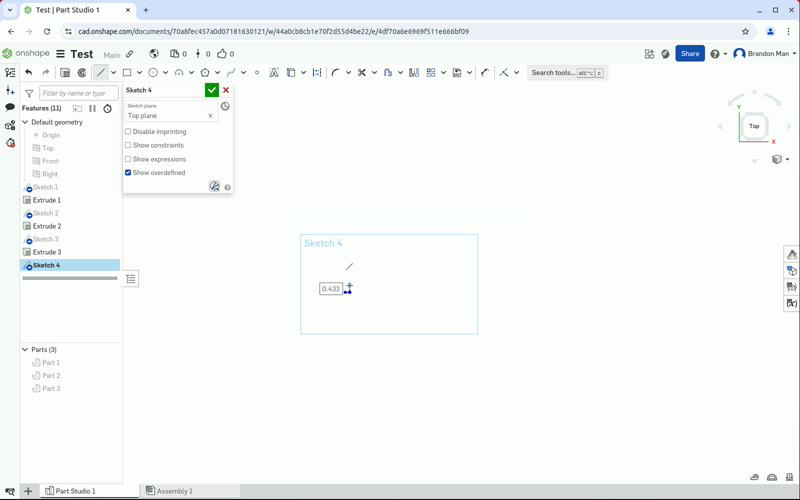
scroll(-6)
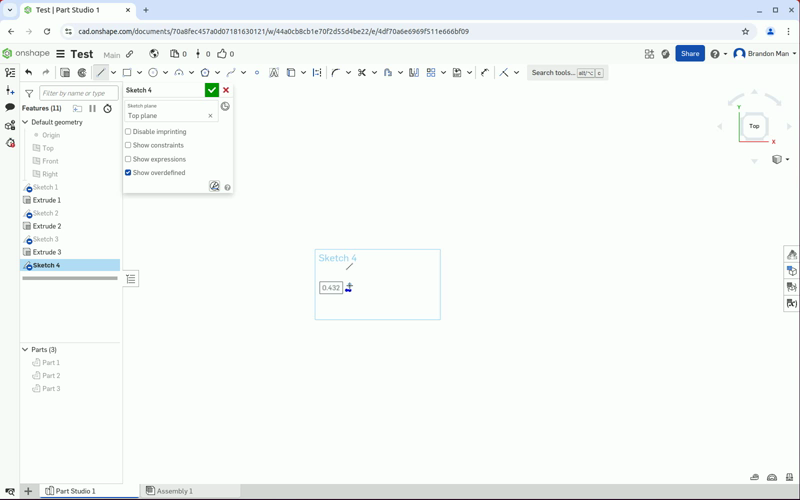
scroll(-6)
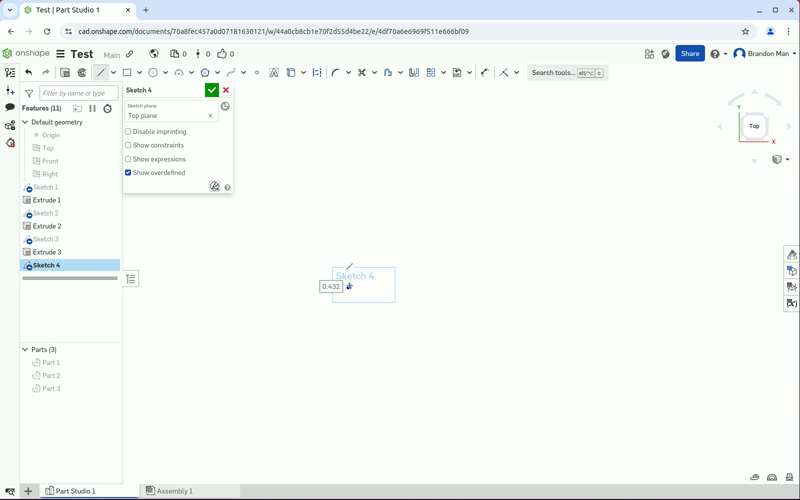
key_up(shift)
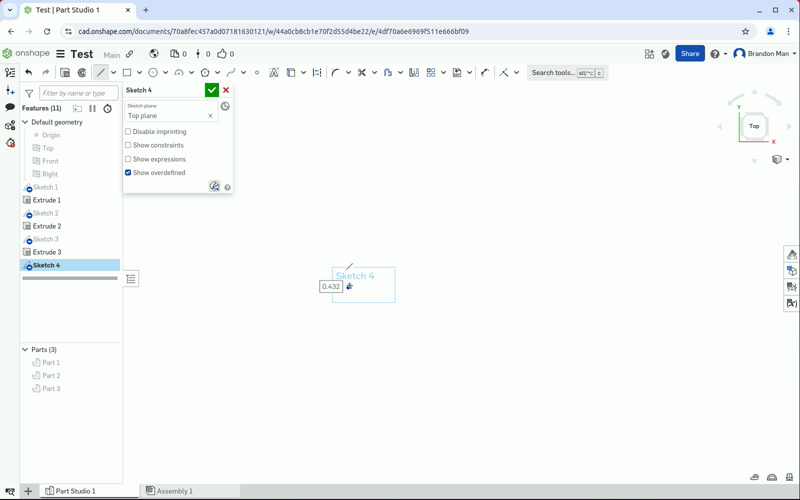
key_down(shift)
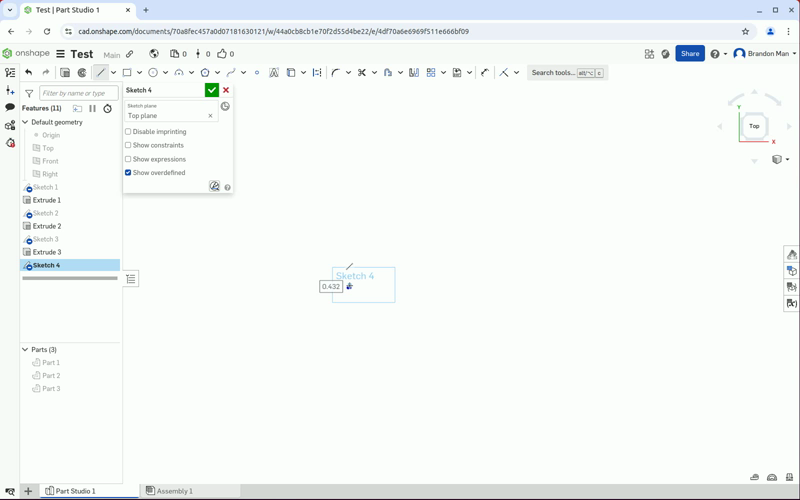
mouse_move(379, 285)
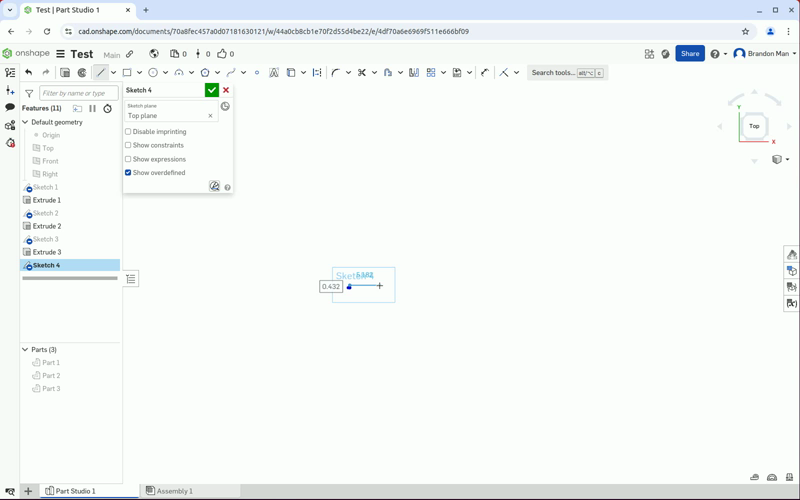
mouse_move(348, 285)
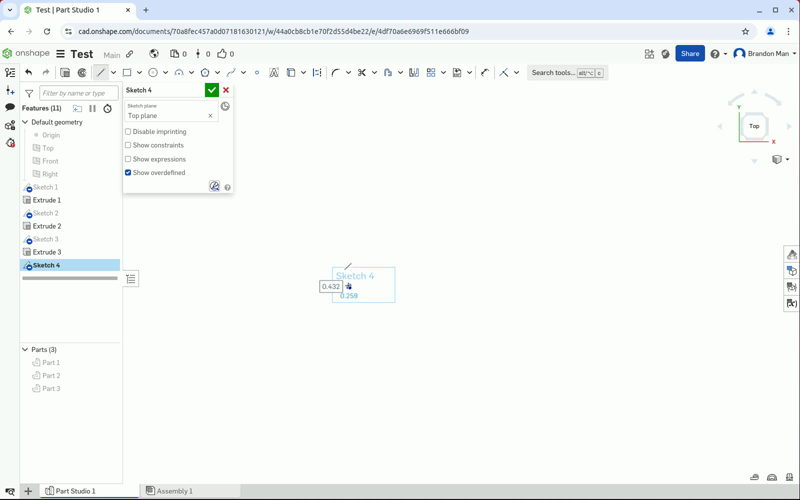
scroll(6)
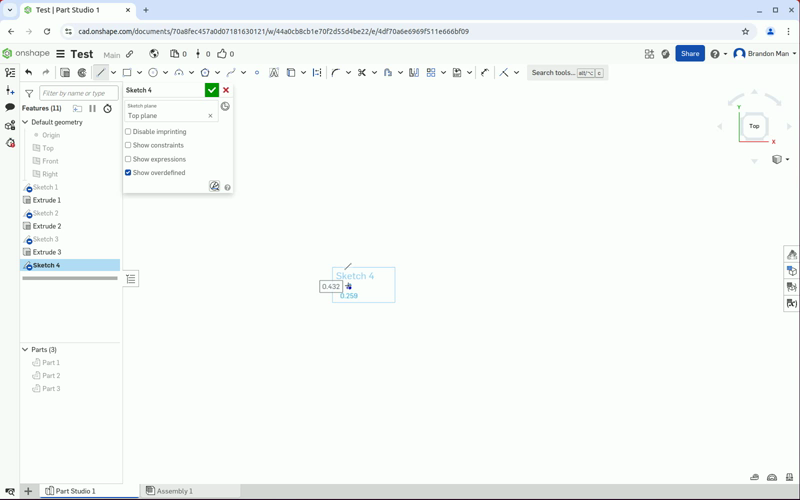
scroll(6)
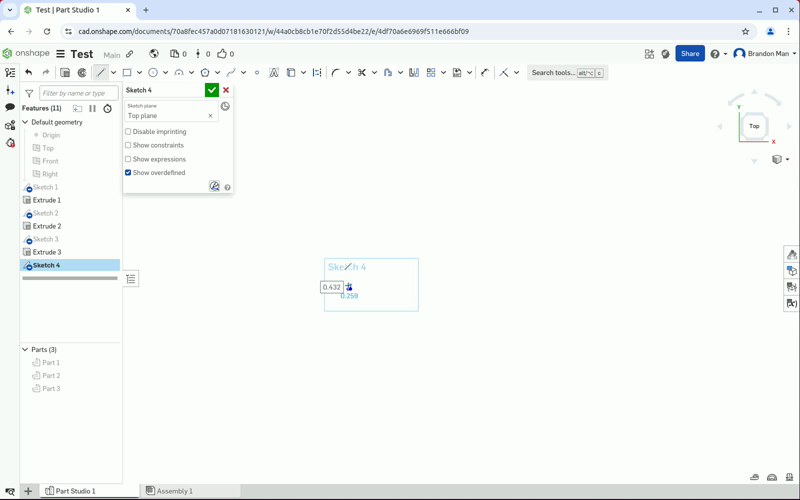
scroll(6)
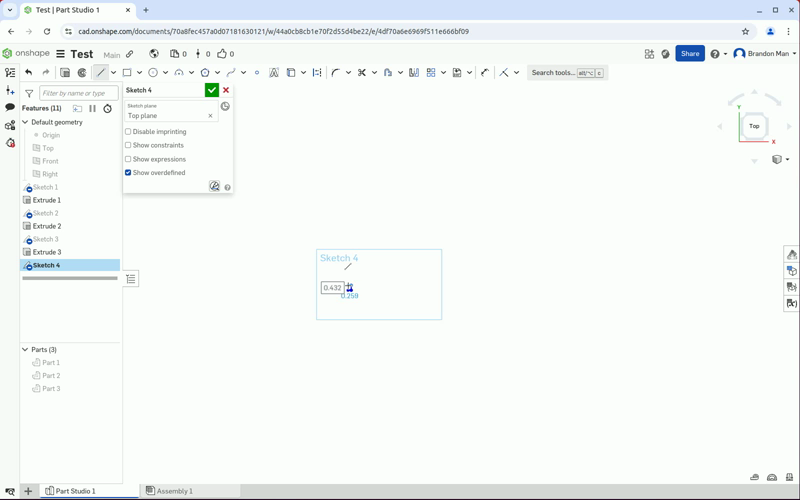
scroll(6)
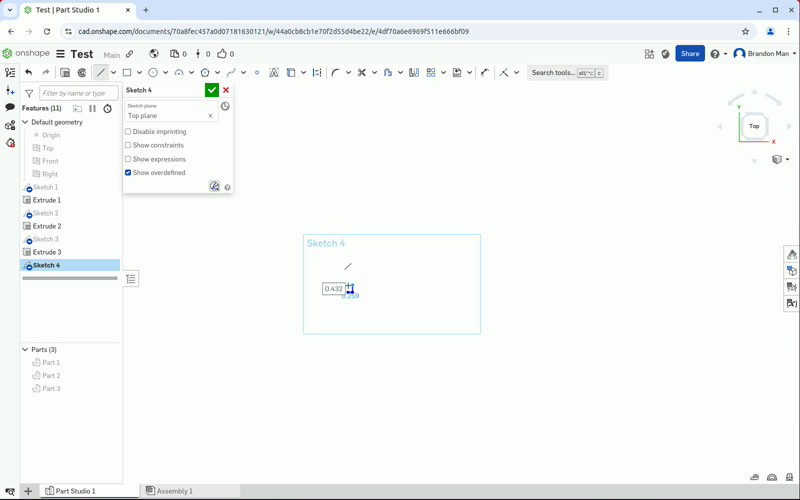
scroll(6)
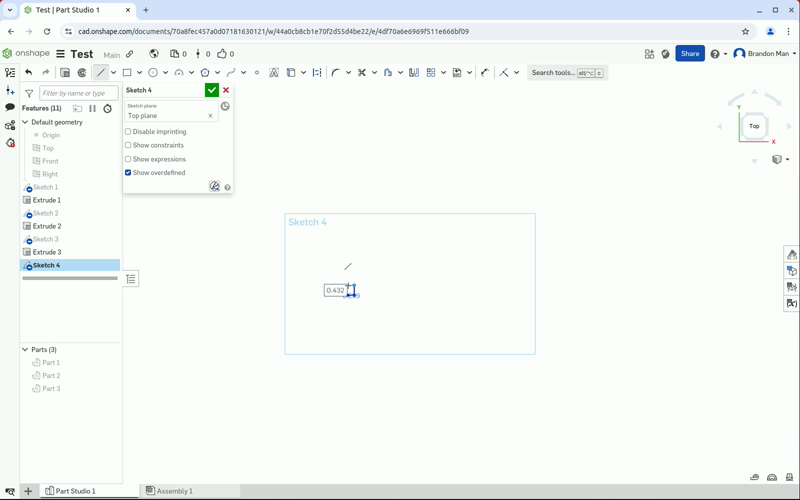
scroll(6)
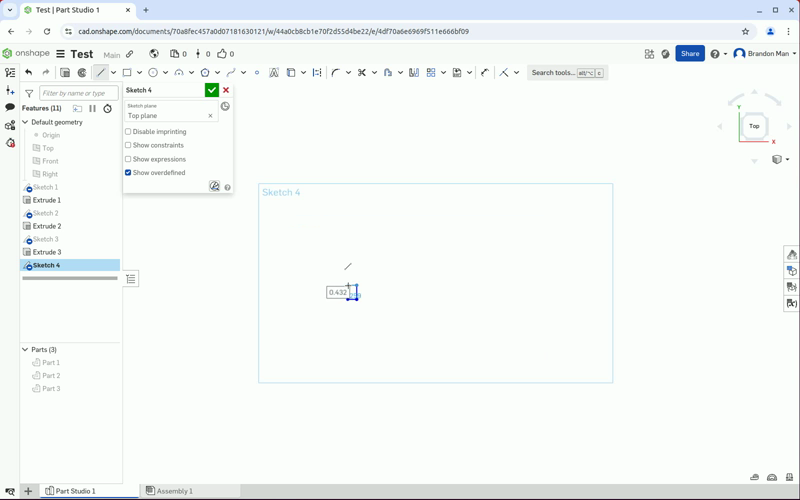
scroll(6)
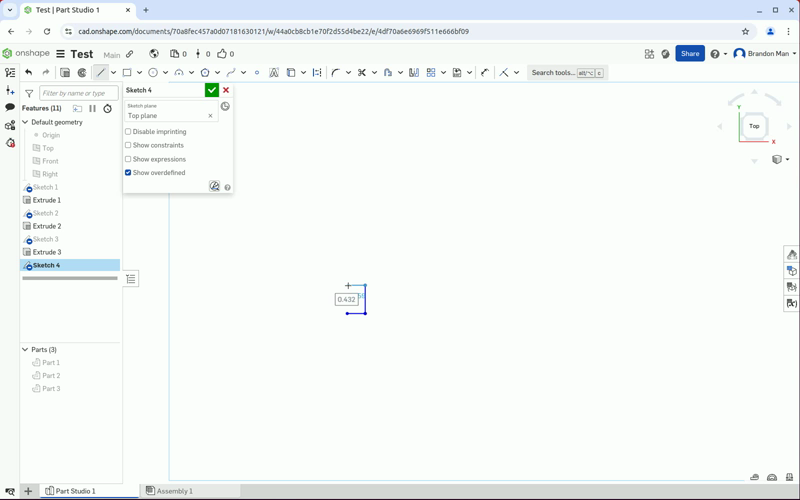
click(348, 285)
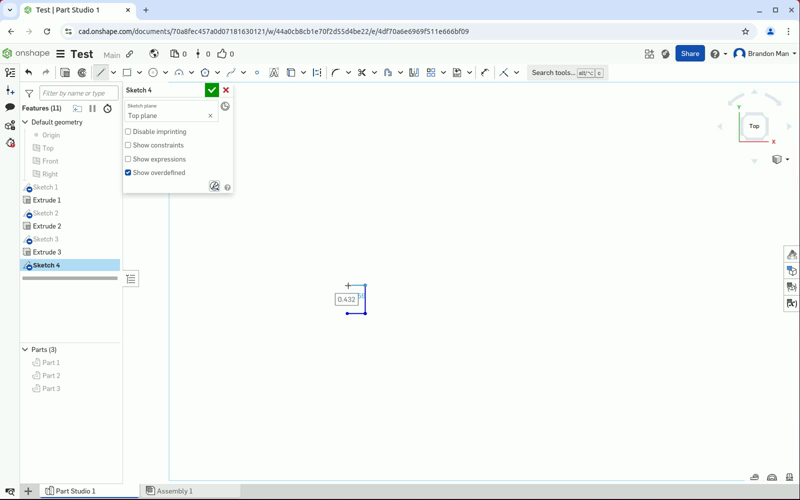
scroll(-6)
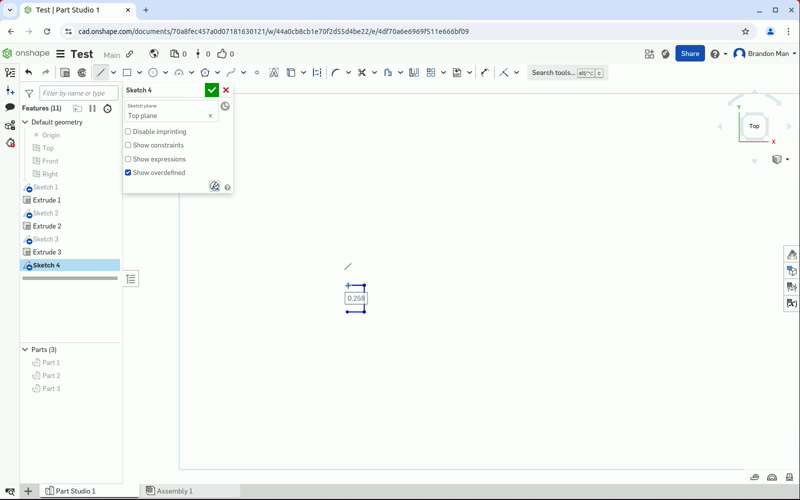
scroll(-6)
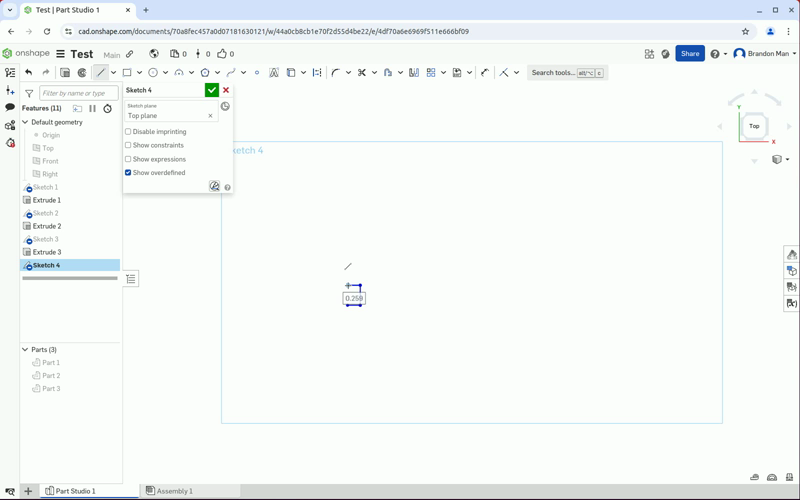
scroll(-6)
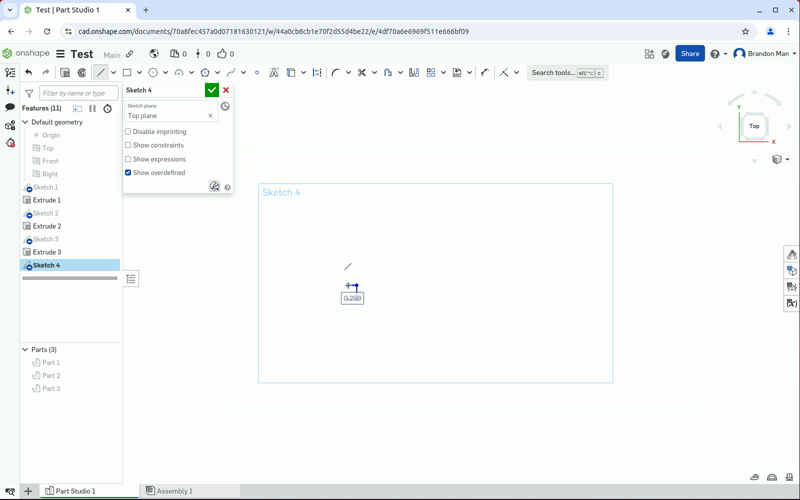
scroll(-6)
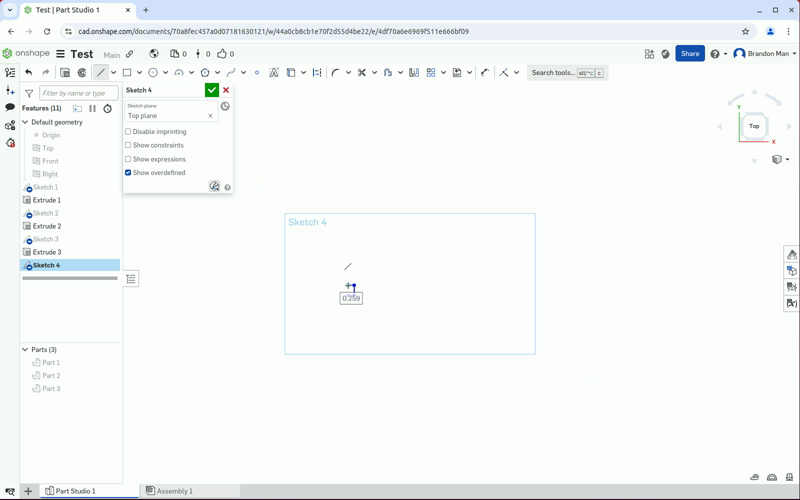
scroll(-6)
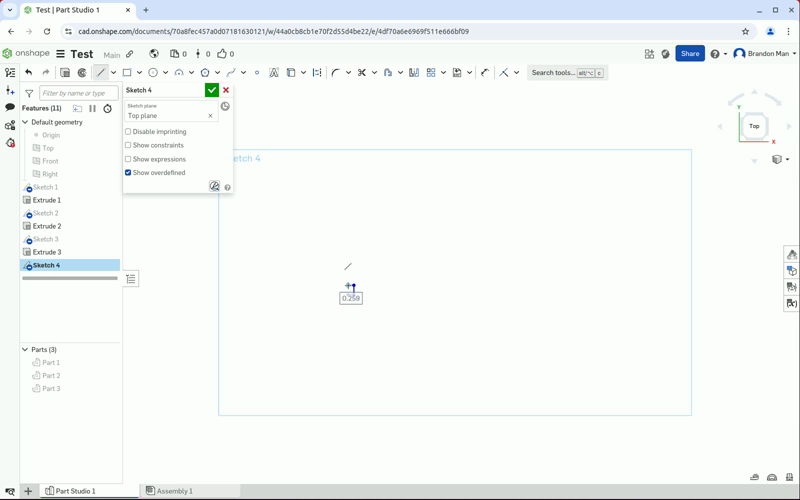
scroll(-6)
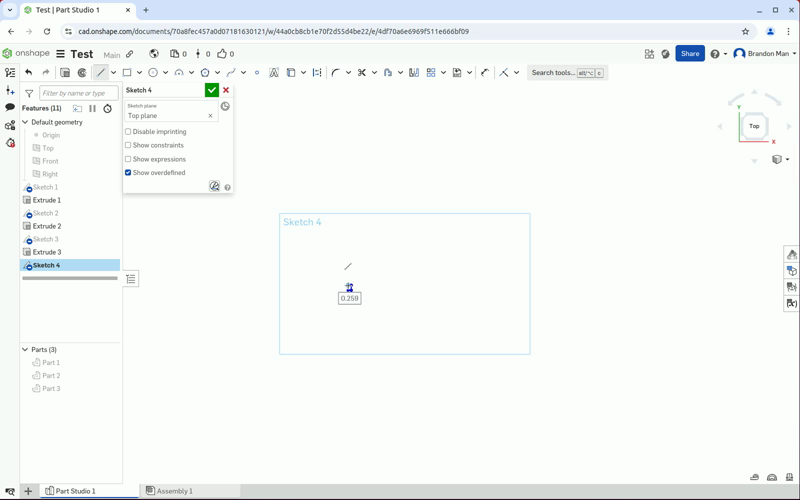
scroll(-6)
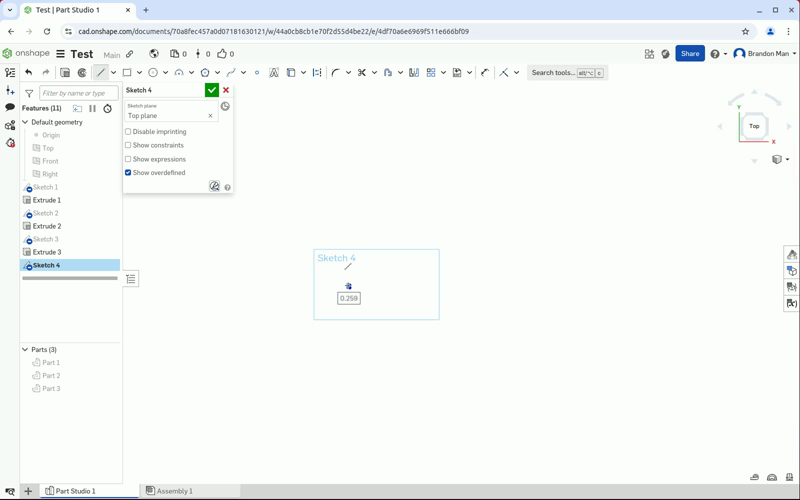
key_up(shift)
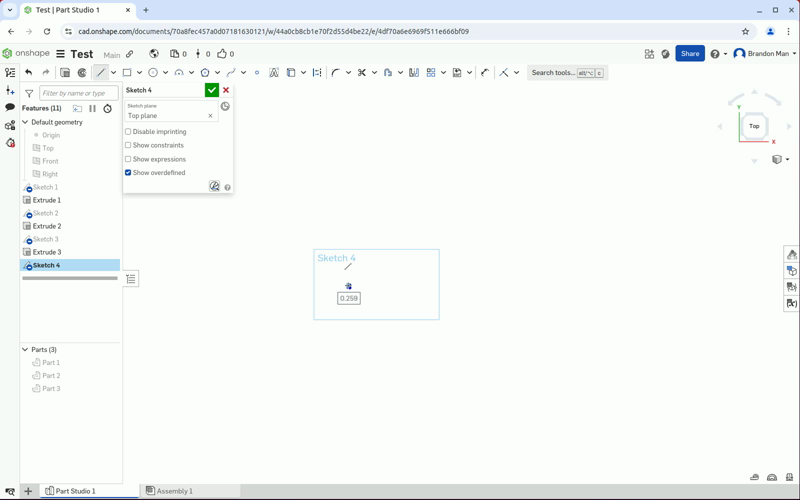
mouse_move(378, 285)
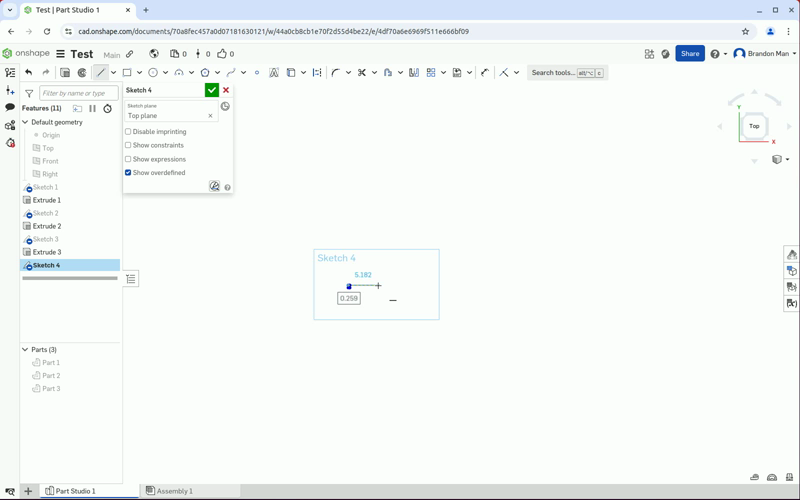
key_down(shift)
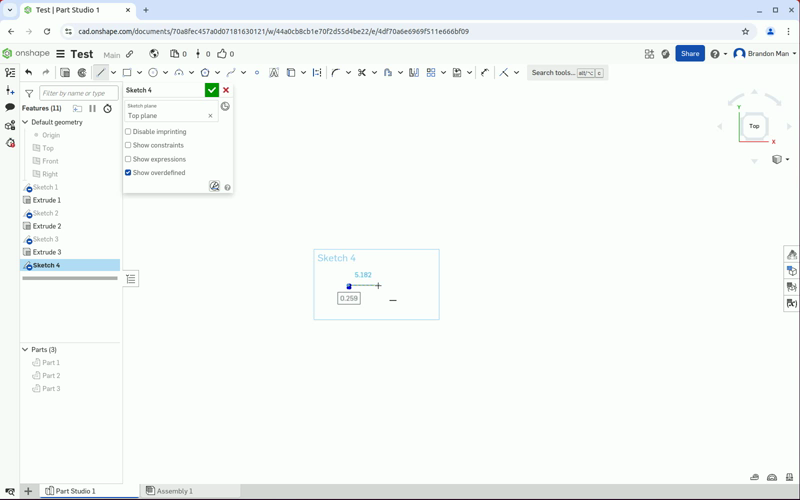
mouse_move(348, 287)
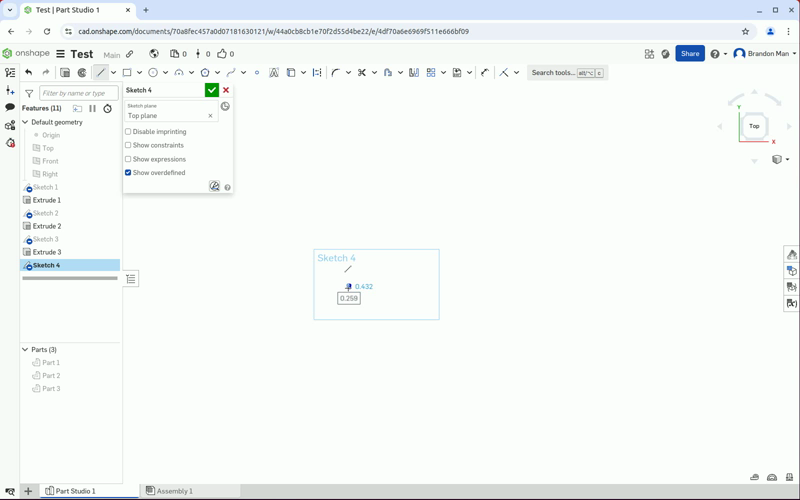
scroll(6)
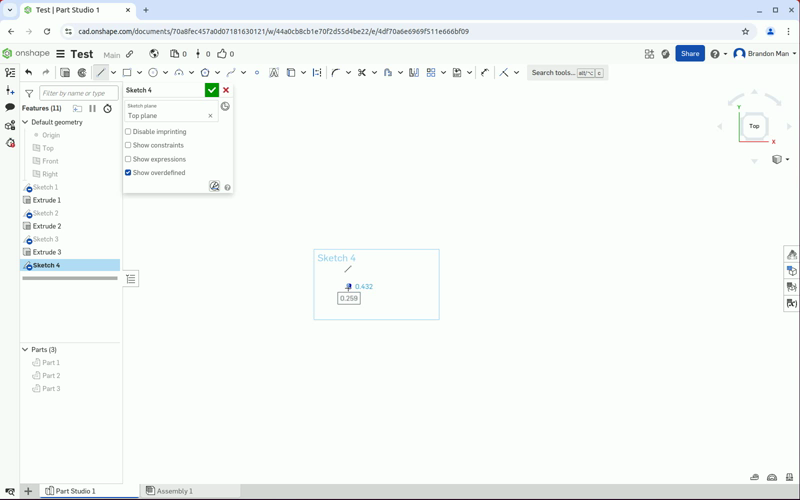
scroll(6)
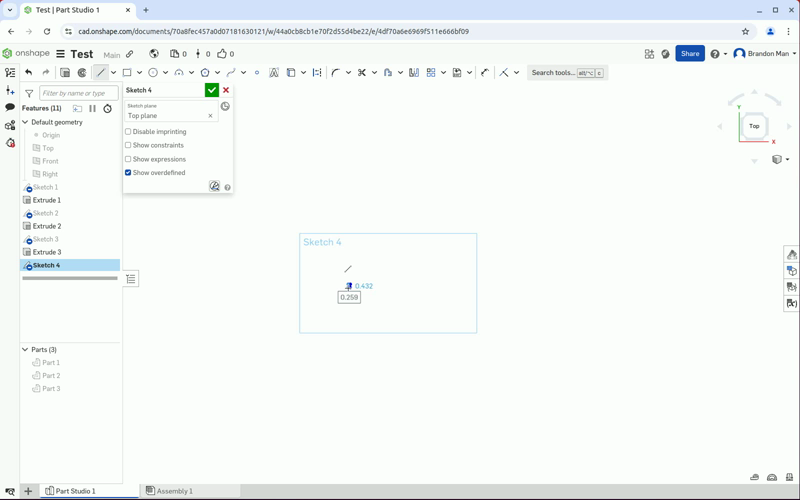
scroll(6)
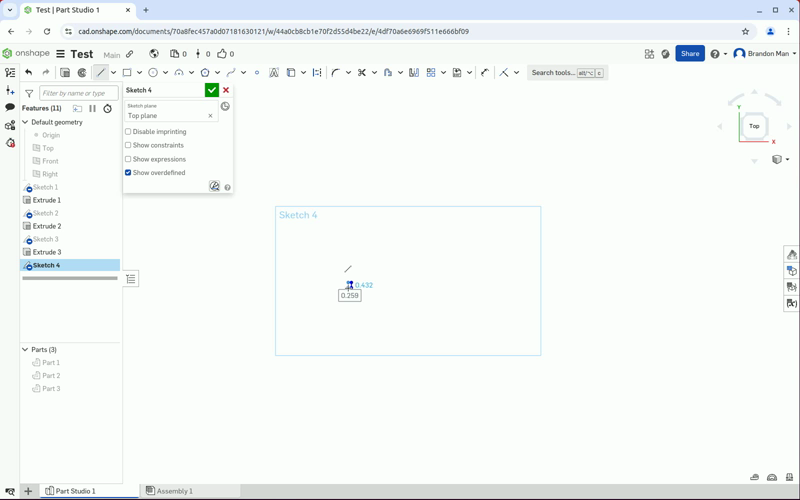
scroll(6)
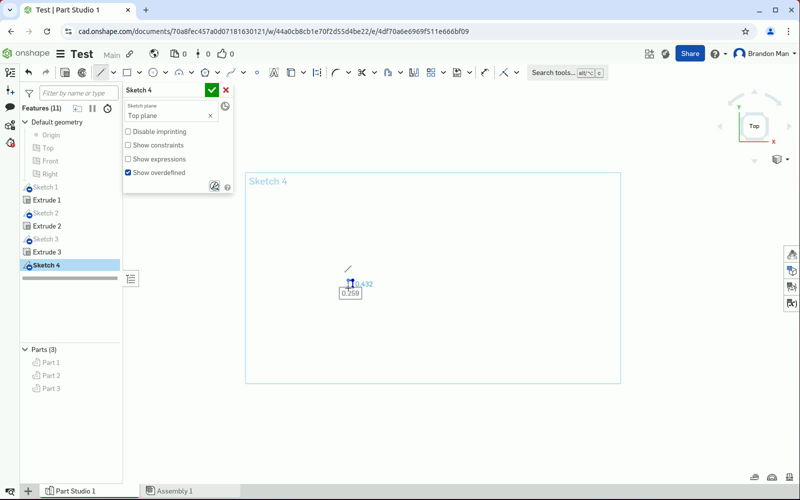
scroll(6)
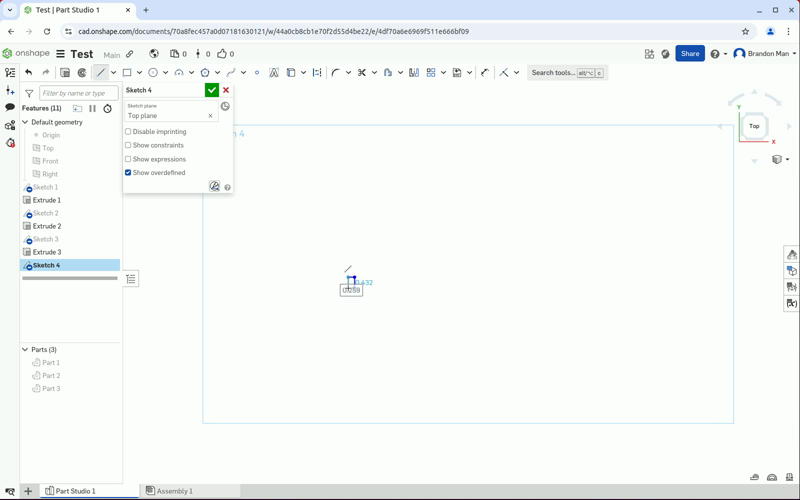
scroll(6)
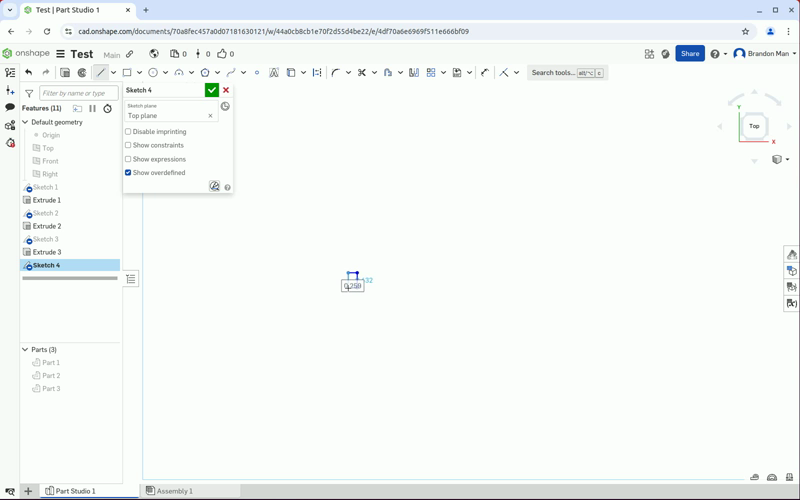
scroll(6)
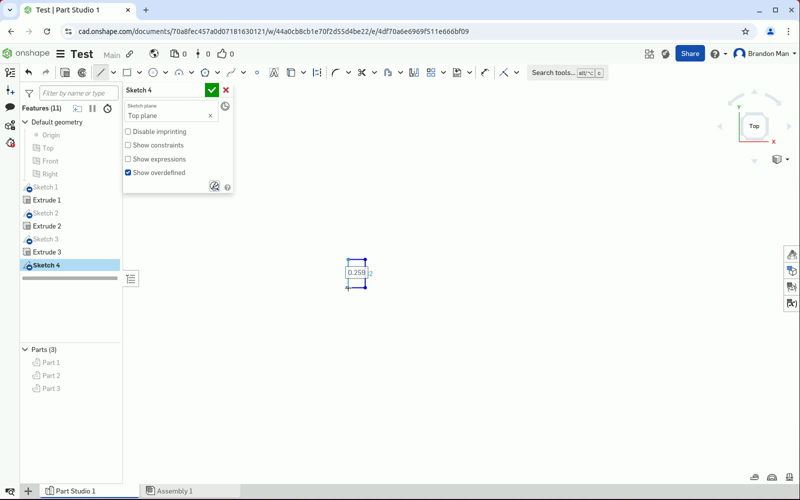
key_up(shift)
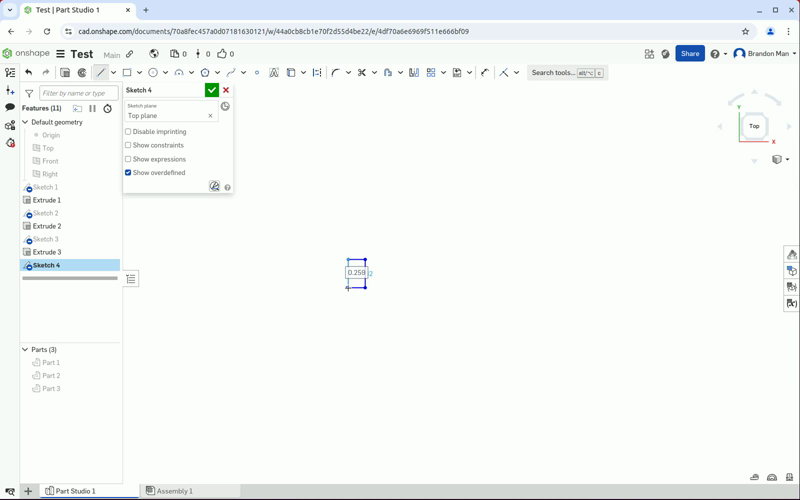
click(348, 287)
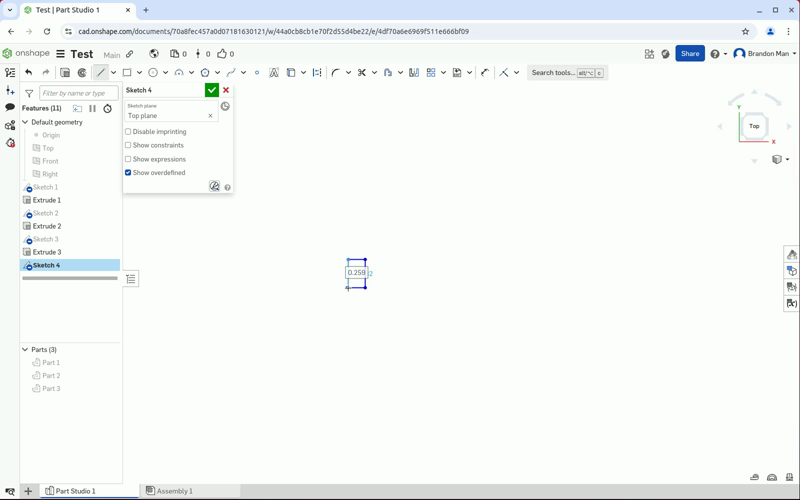
scroll(-6)
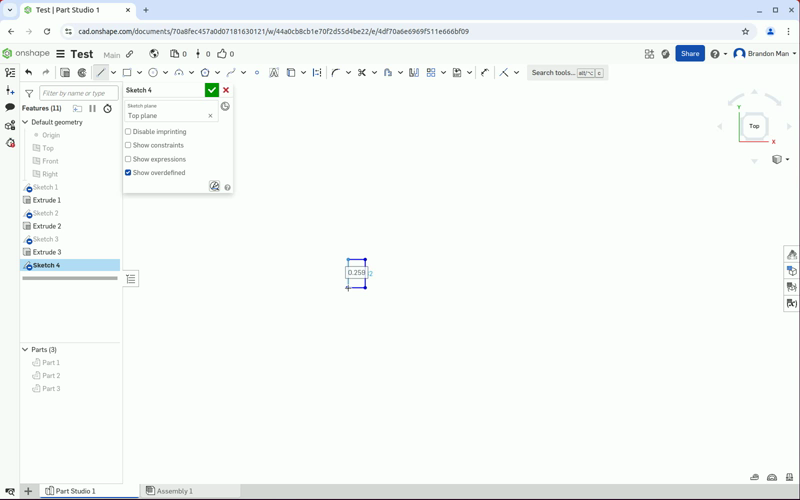
scroll(-6)
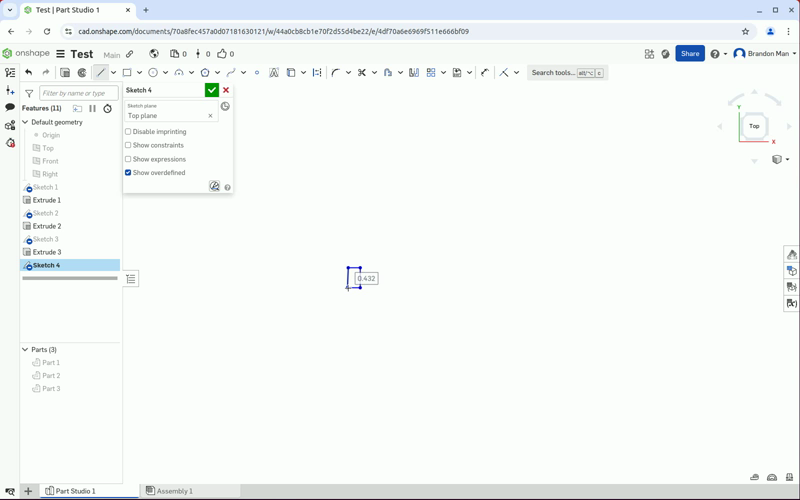
scroll(-6)
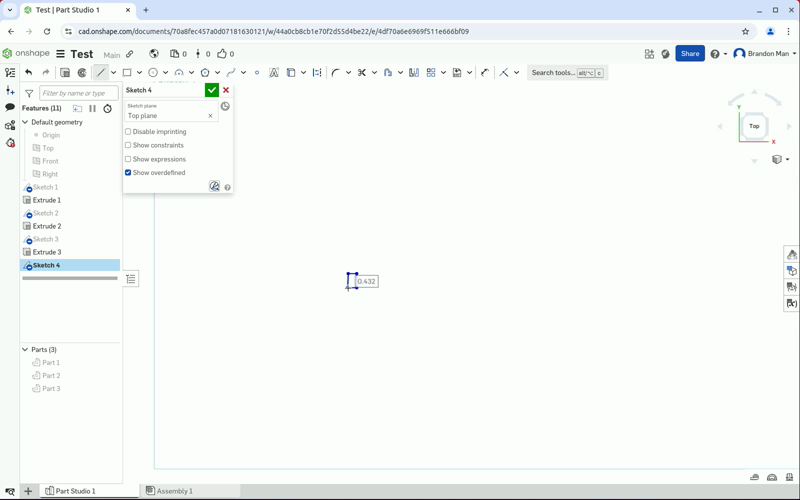
scroll(-6)
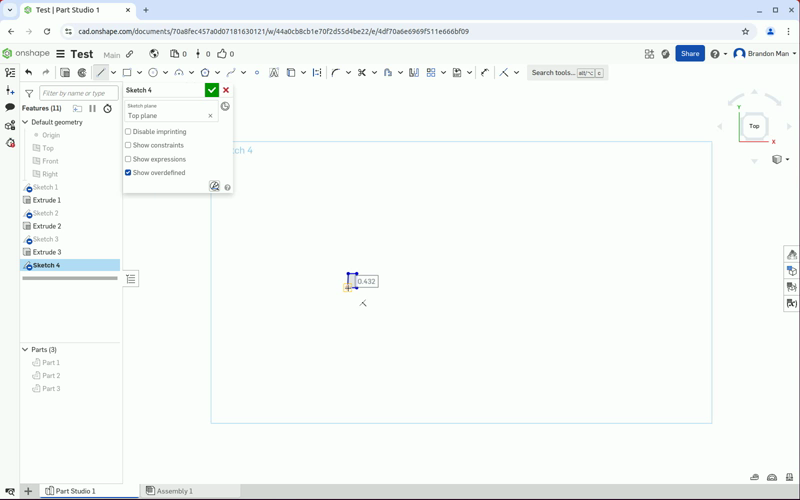
scroll(-6)
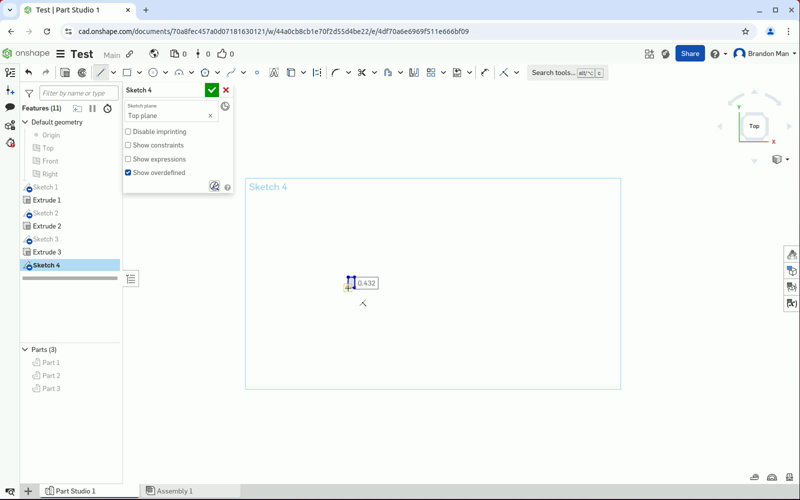
scroll(-6)
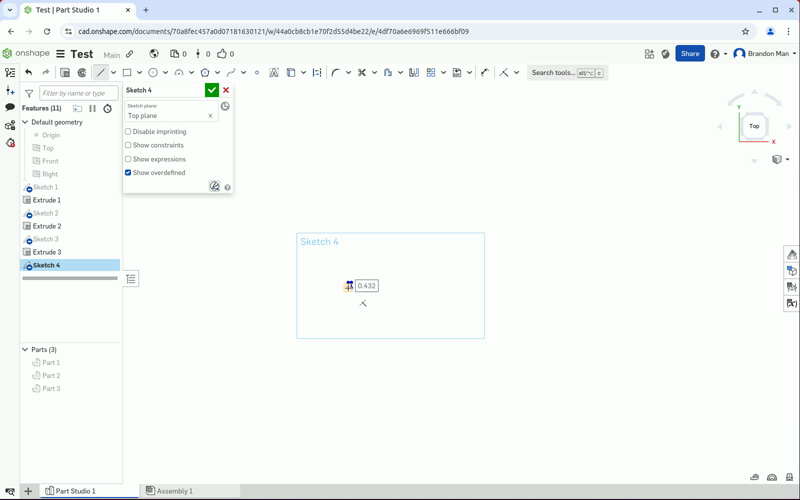
scroll(-6)
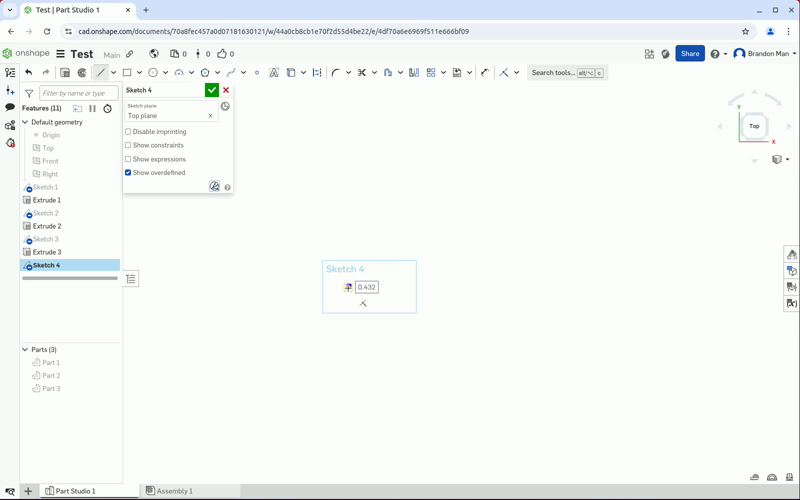
key(esc)
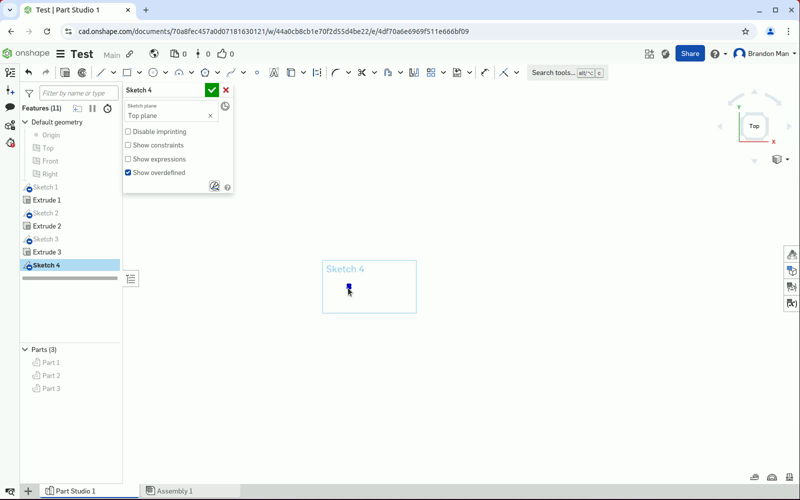
mouse_move(349, 287)
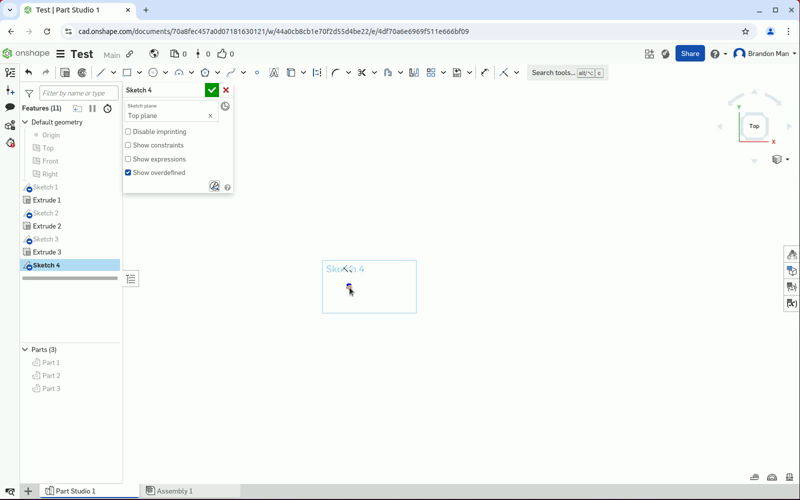
scroll(6)
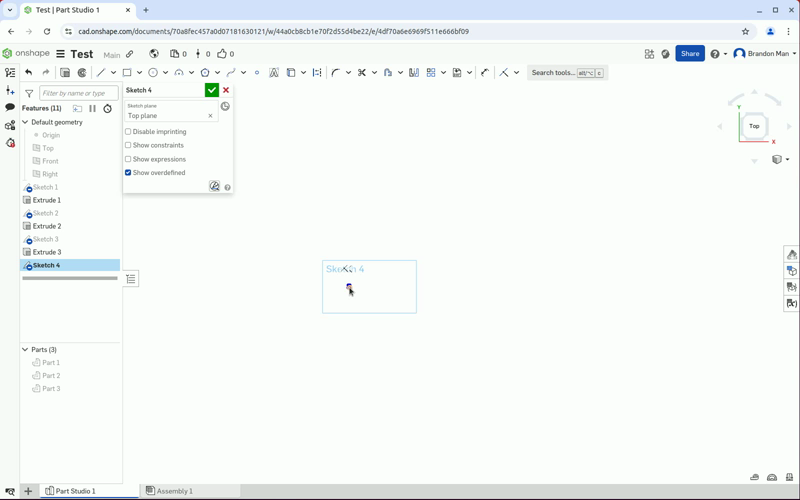
scroll(6)
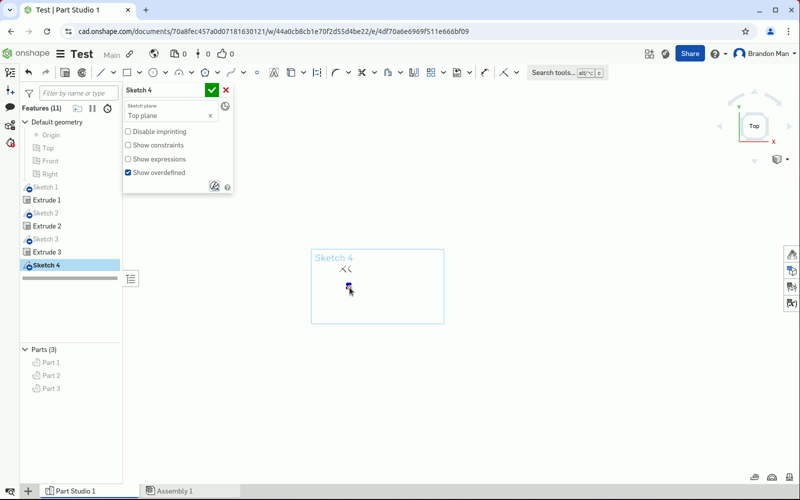
scroll(6)
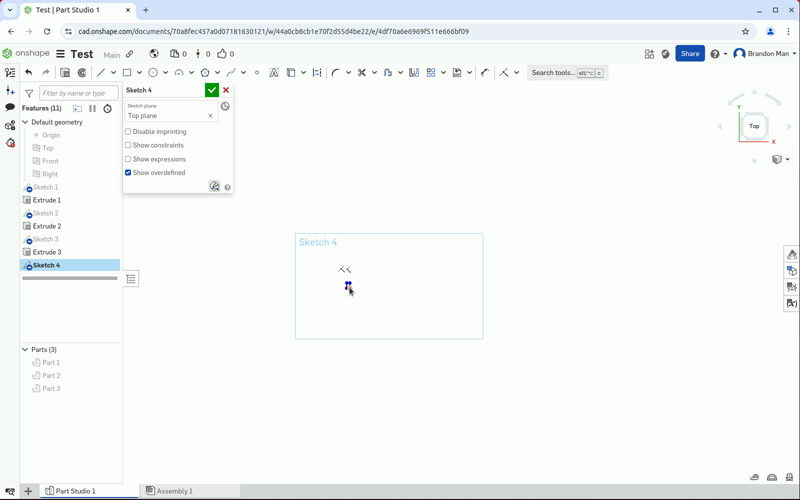
scroll(6)
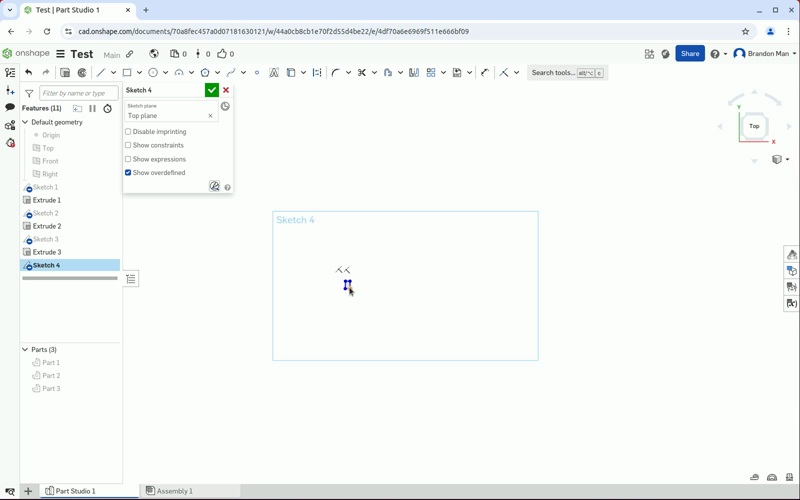
scroll(6)
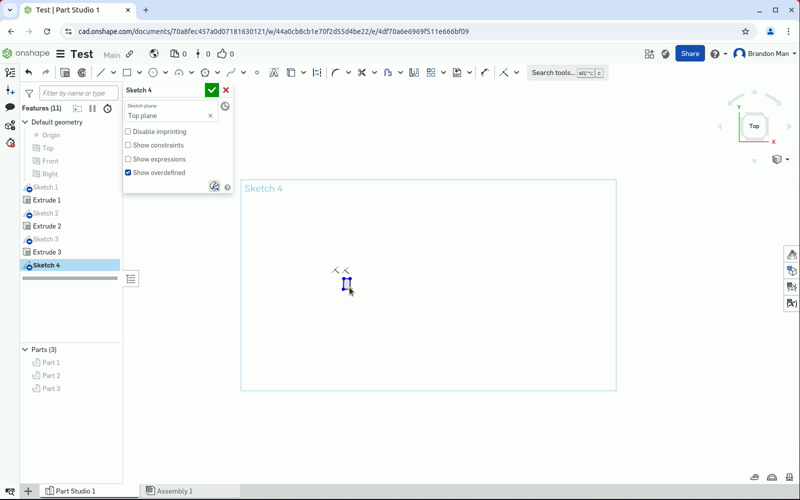
scroll(6)
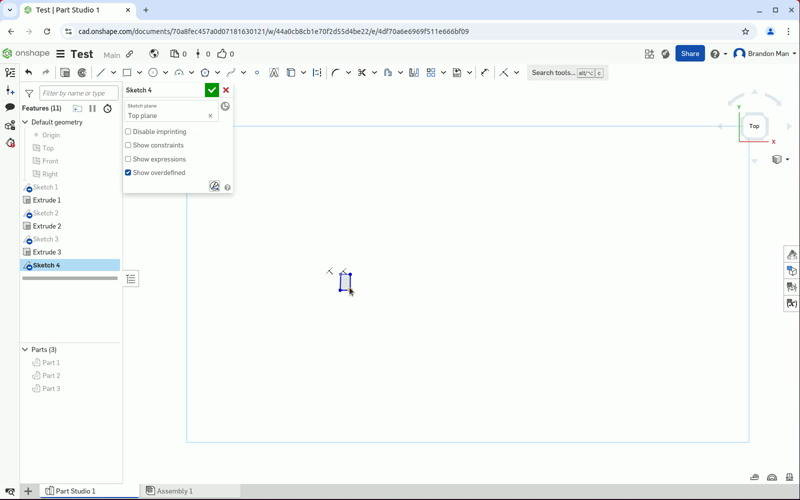
scroll(6)
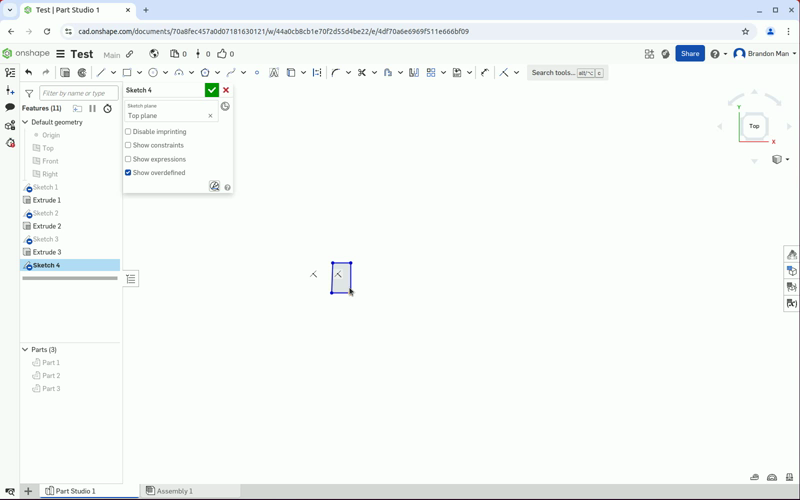
click(349, 287)
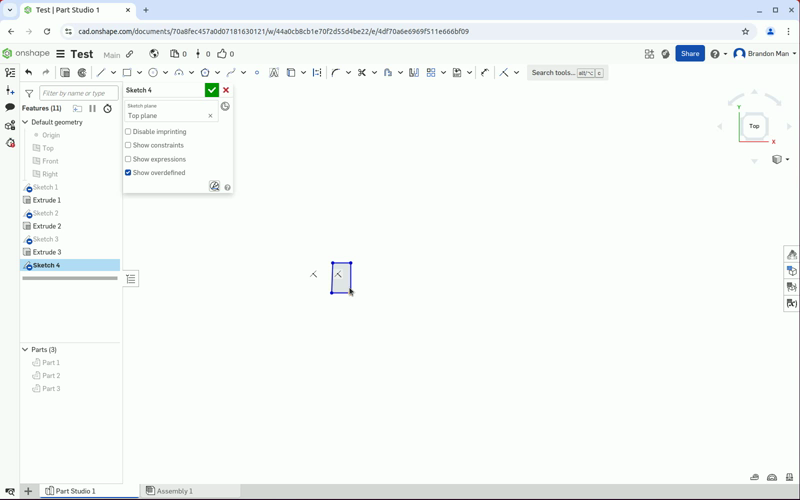
scroll(-6)
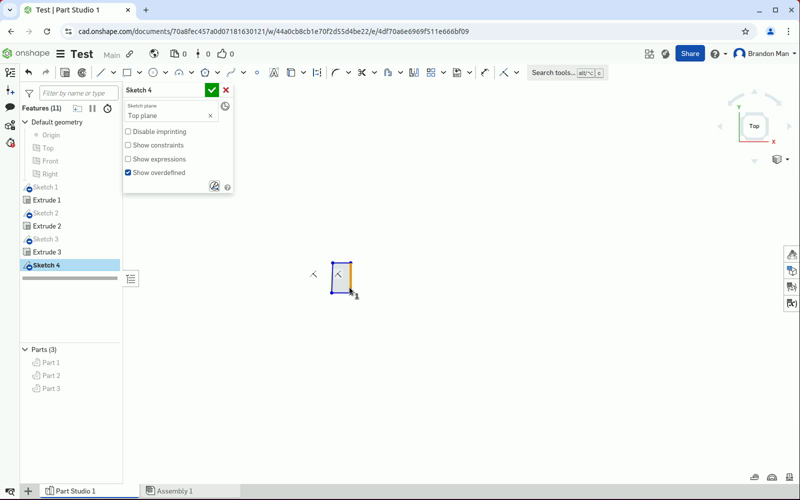
scroll(-6)
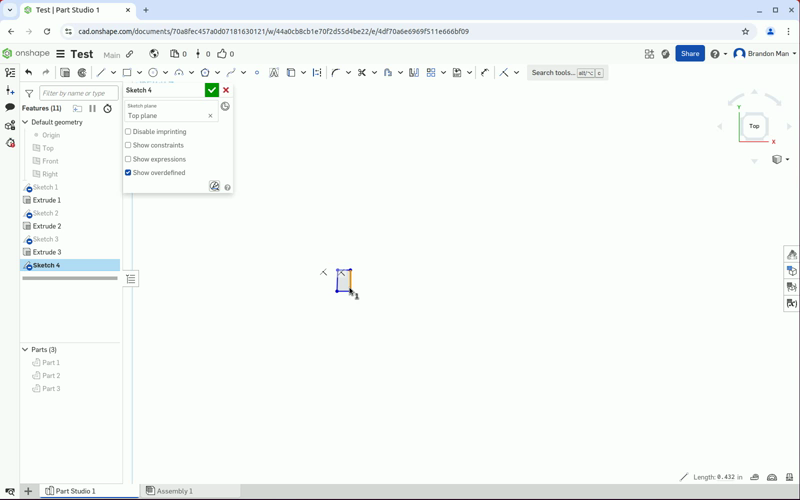
scroll(-6)
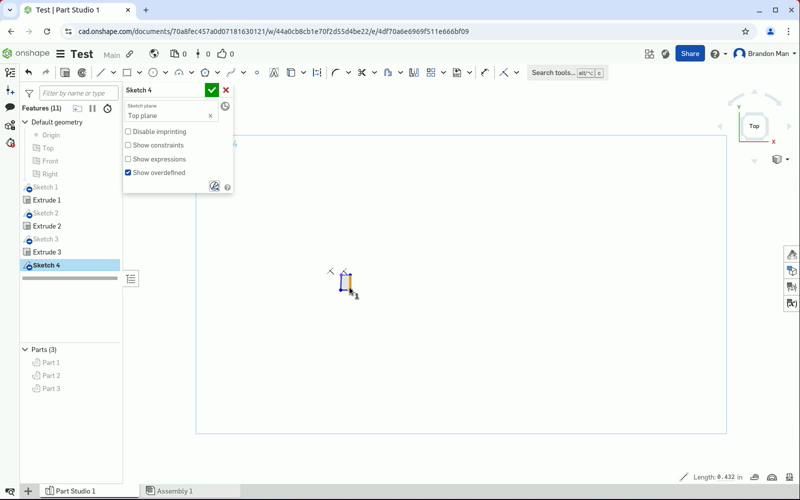
scroll(-6)
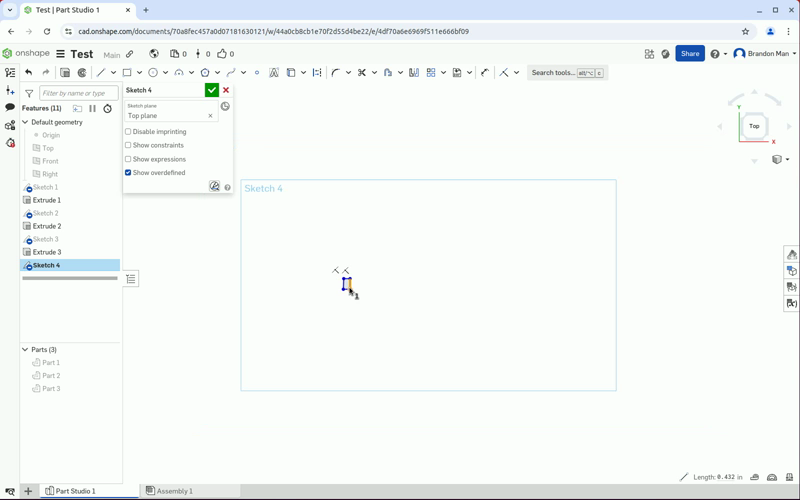
scroll(-6)
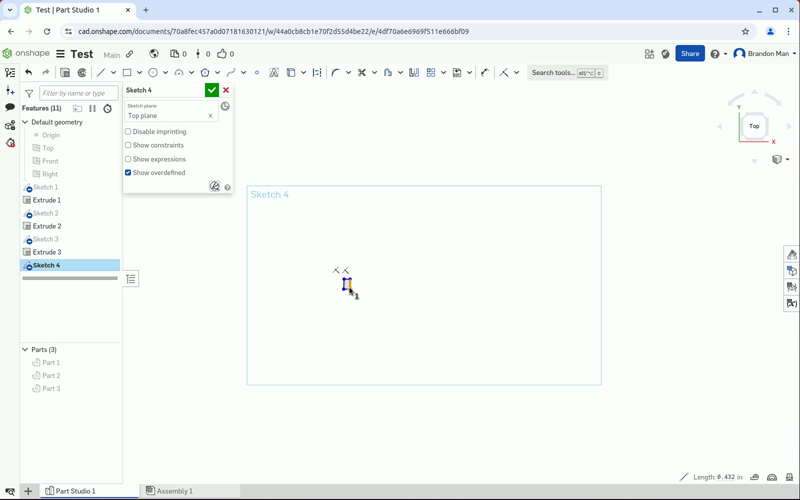
scroll(-6)
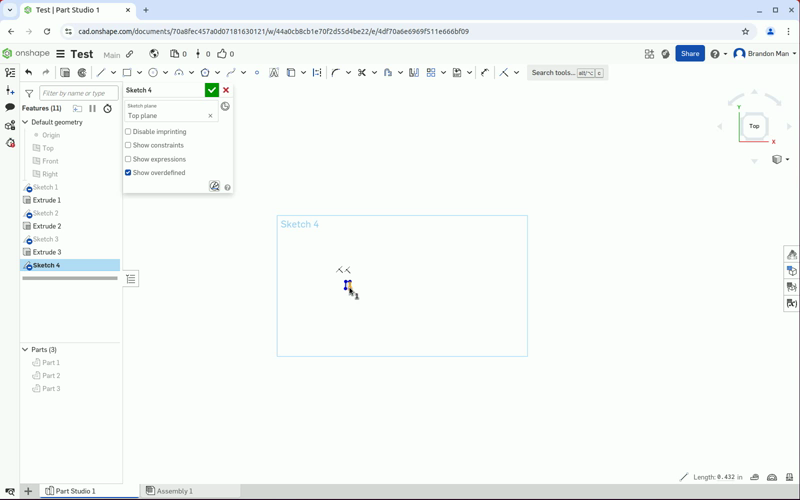
scroll(-6)
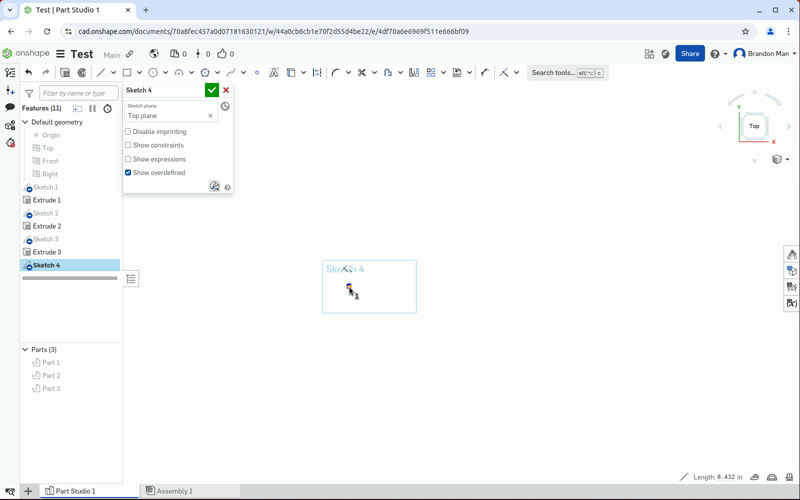
mouse_move(73, 352)
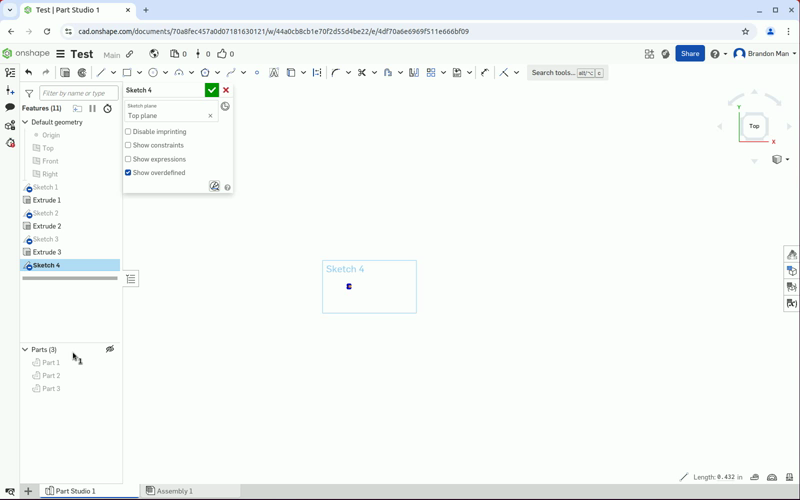
key(shift+y)
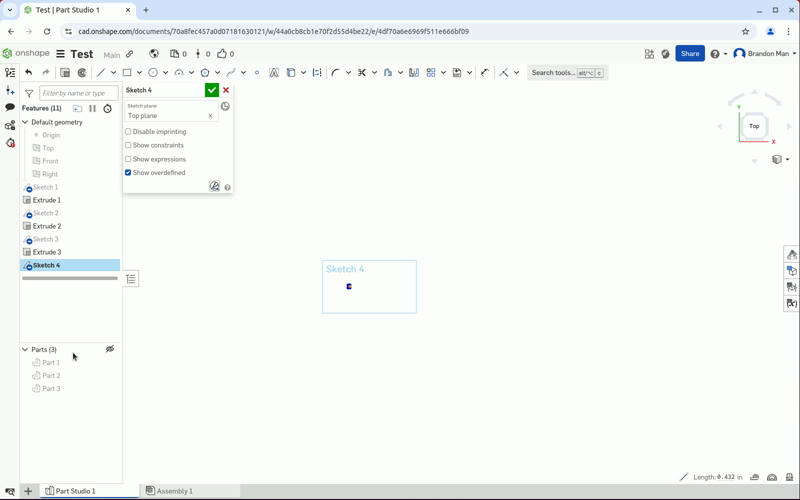
key(shift+e)
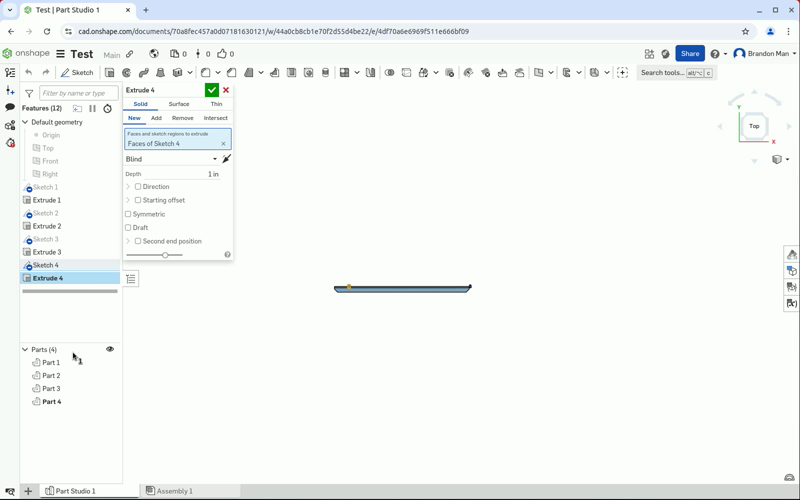
mouse_move(143, 106)
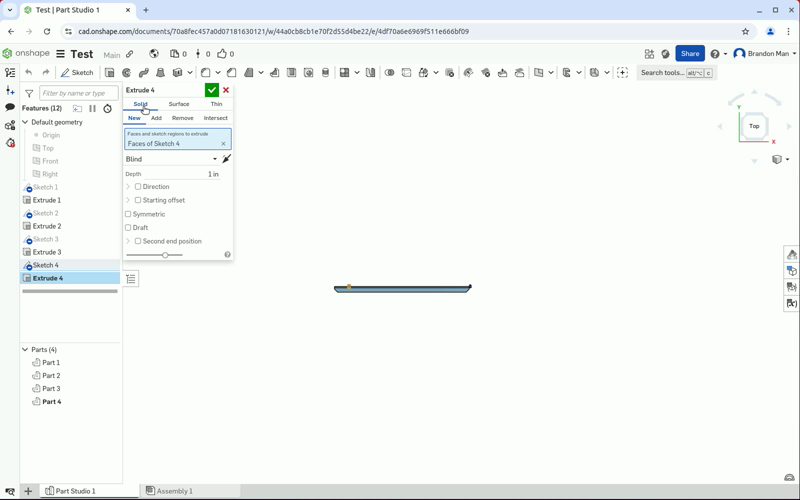
click(143, 106)
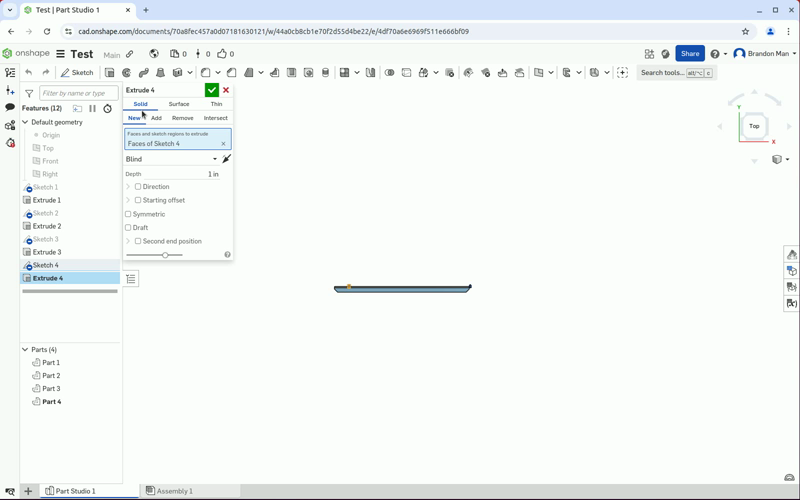
mouse_move(137, 120)
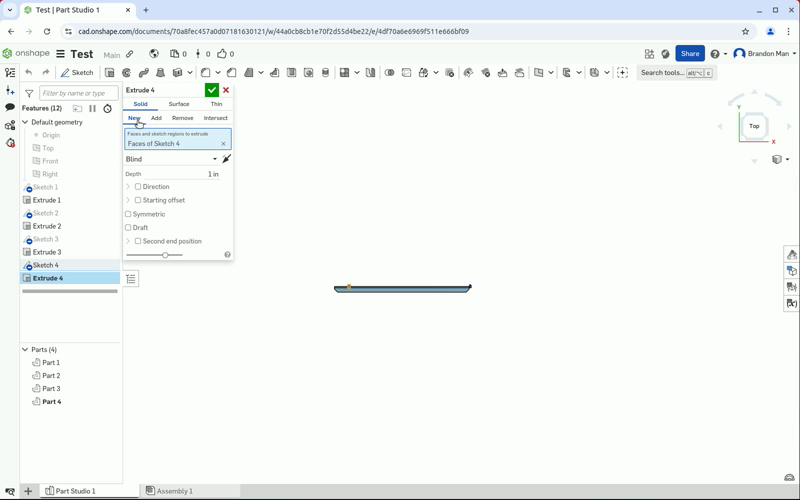
click(137, 120)
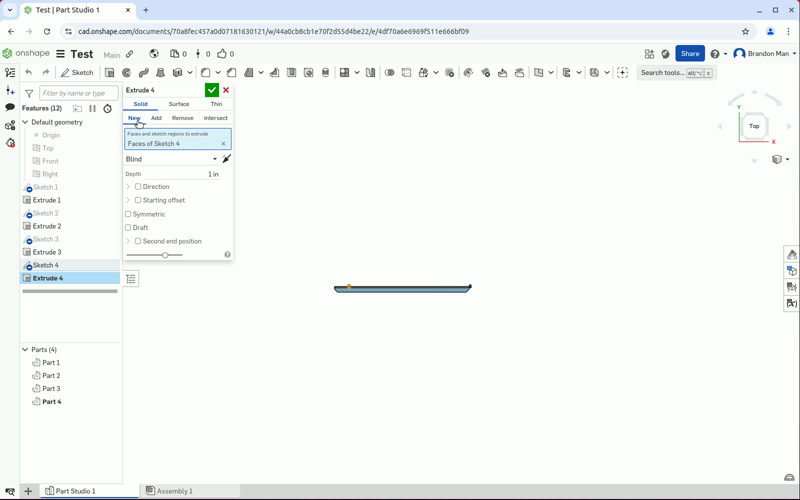
key(tab, 4)
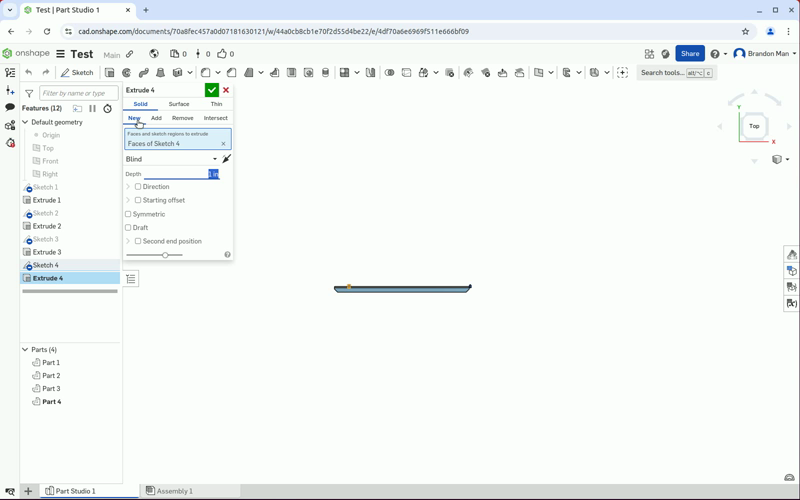
text(0.481)
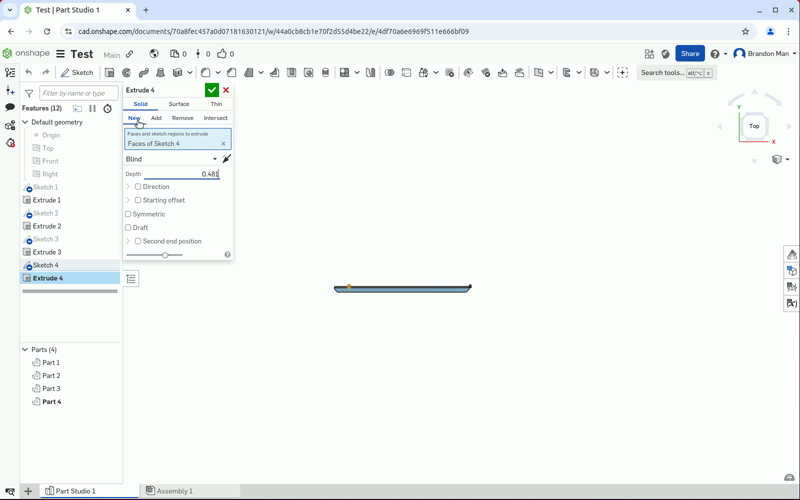
key(enter)
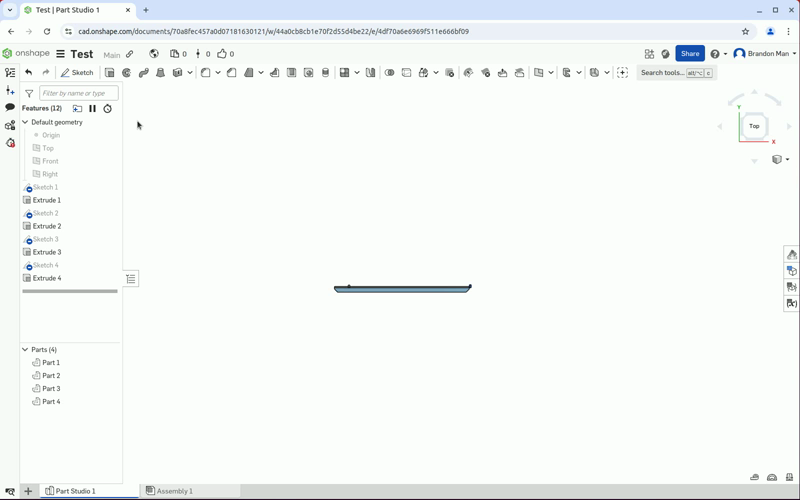
key(shift+h)
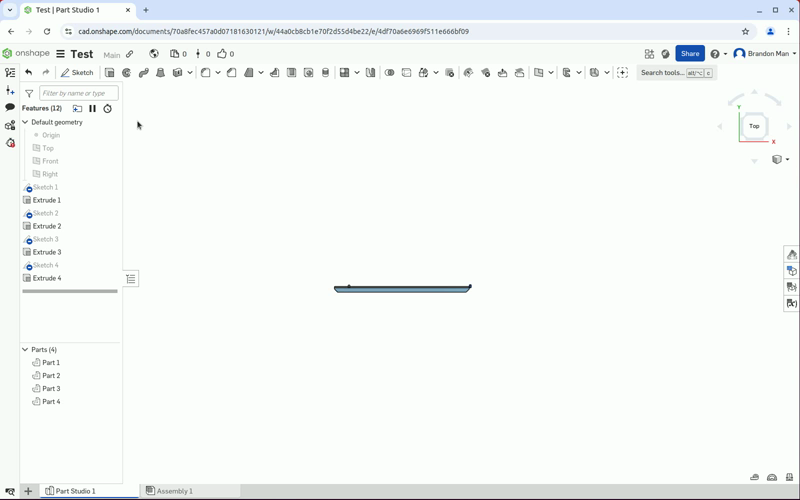
key(shift+h)
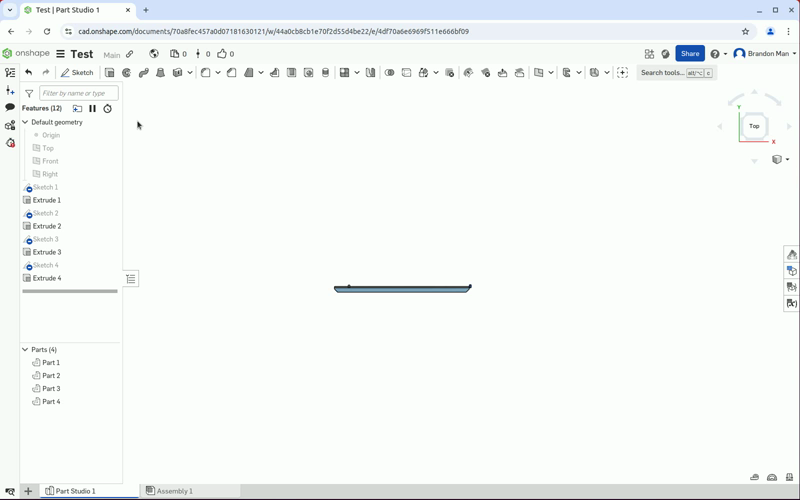
mouse_move(73, 189)
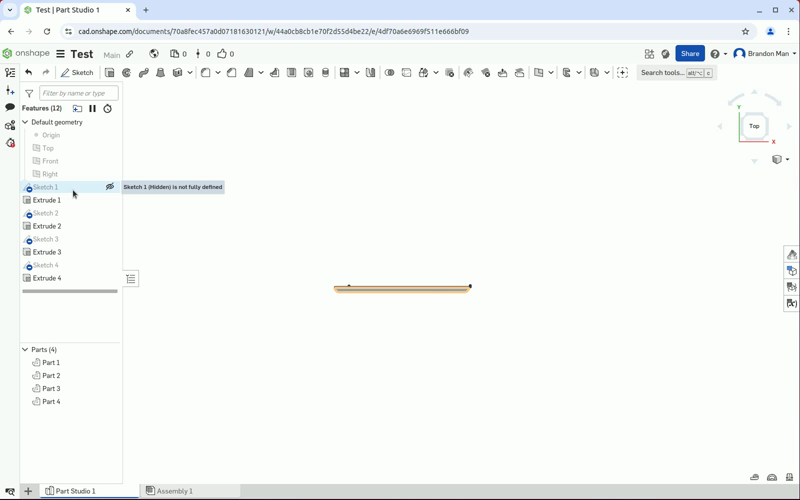
click(73, 189)
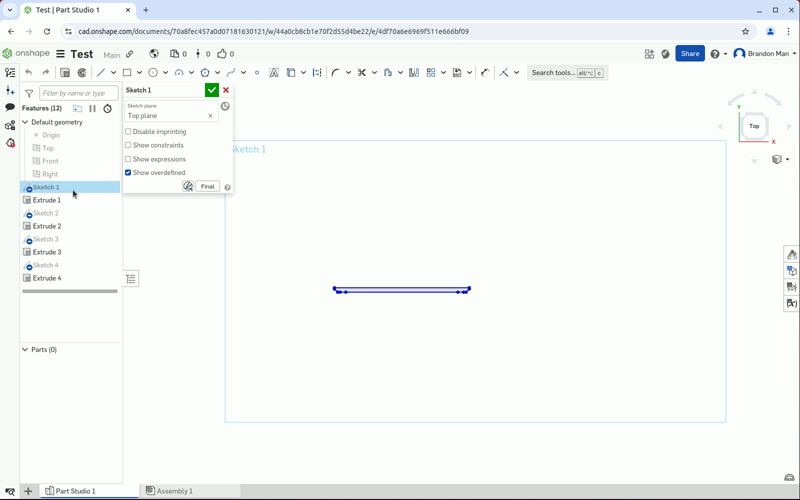
mouse_move(229, 92)
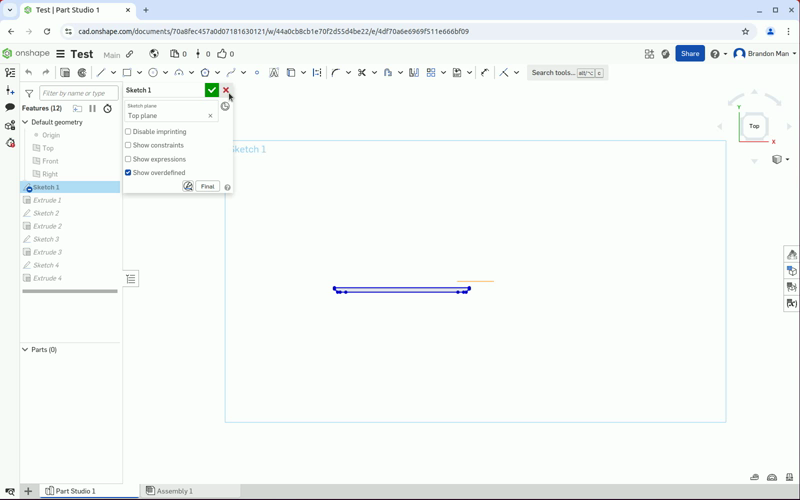
click(229, 92)
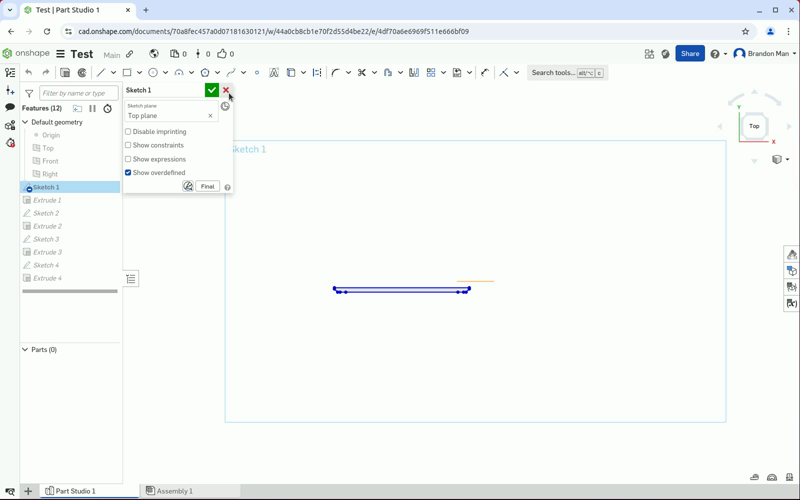
key(shift+s)
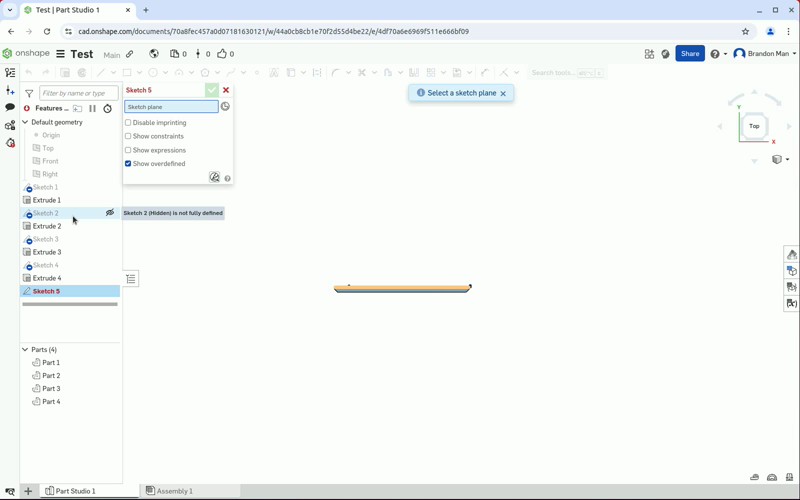
scroll(3)
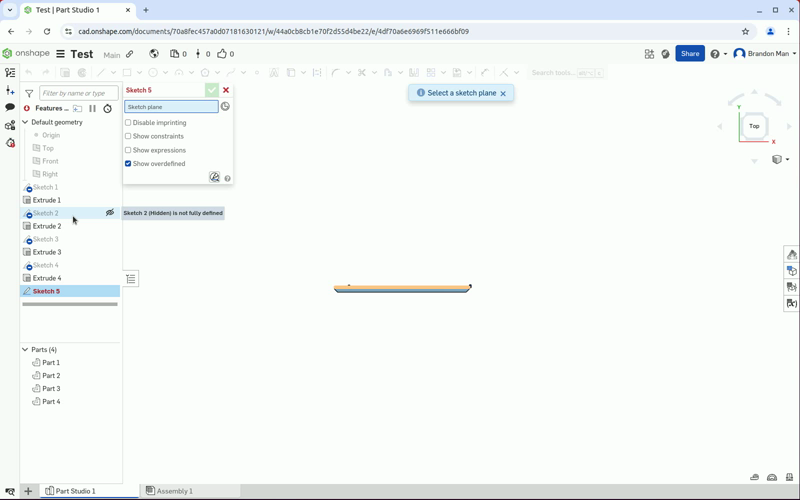
mouse_move(73, 150)
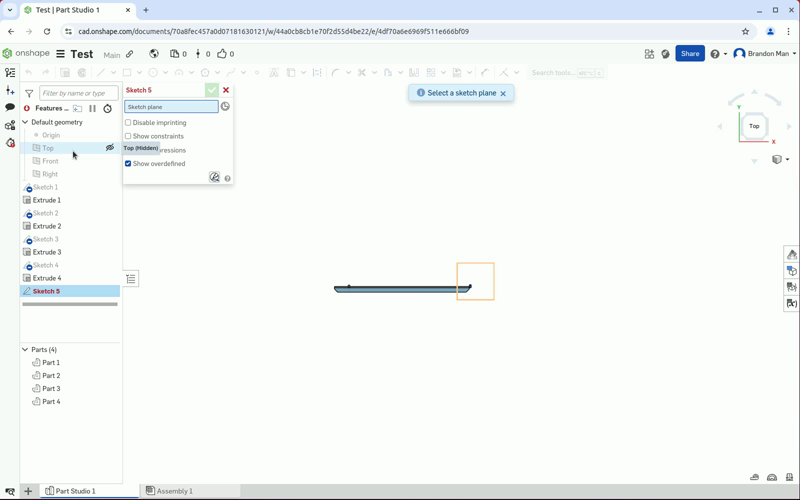
click(73, 150)
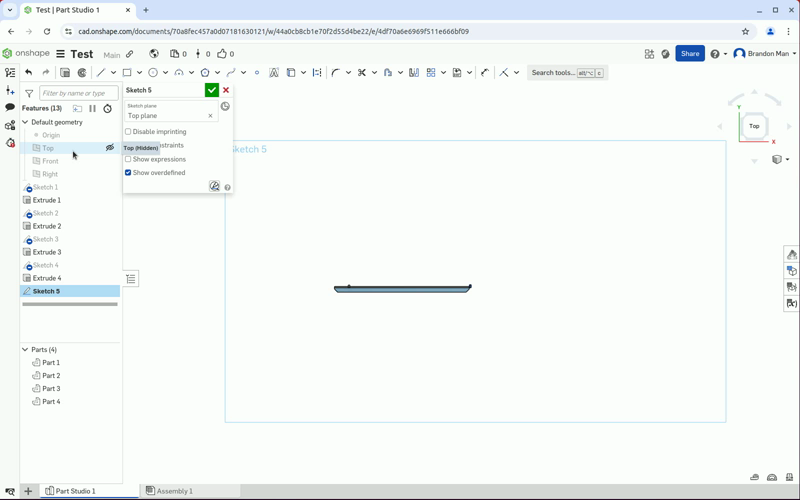
mouse_move(73, 352)
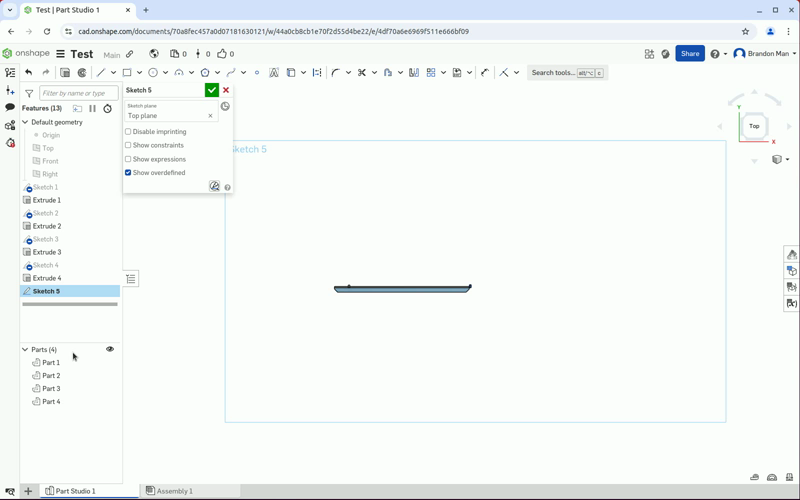
key(y)
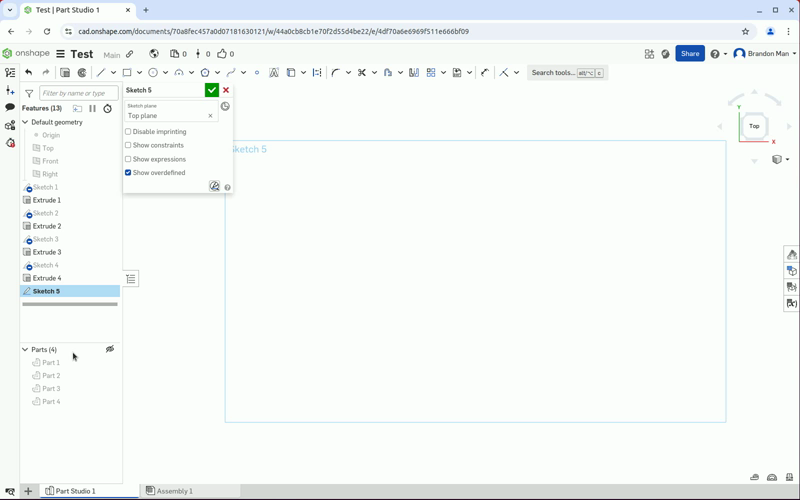
key(l)
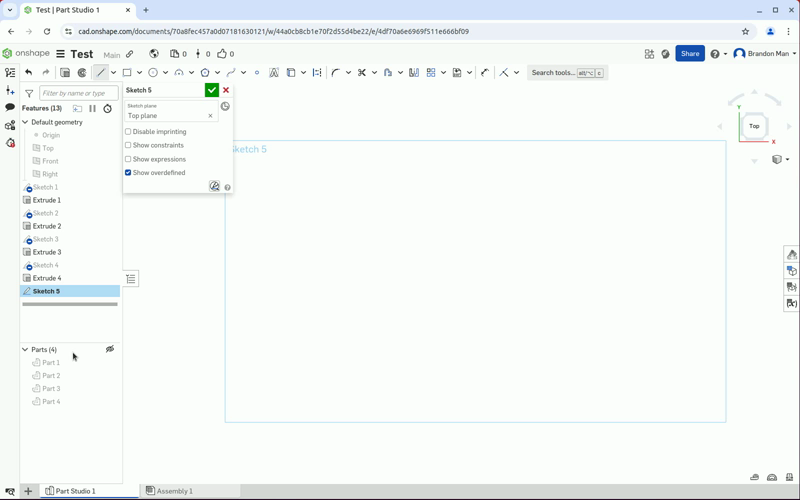
key_down(shift)
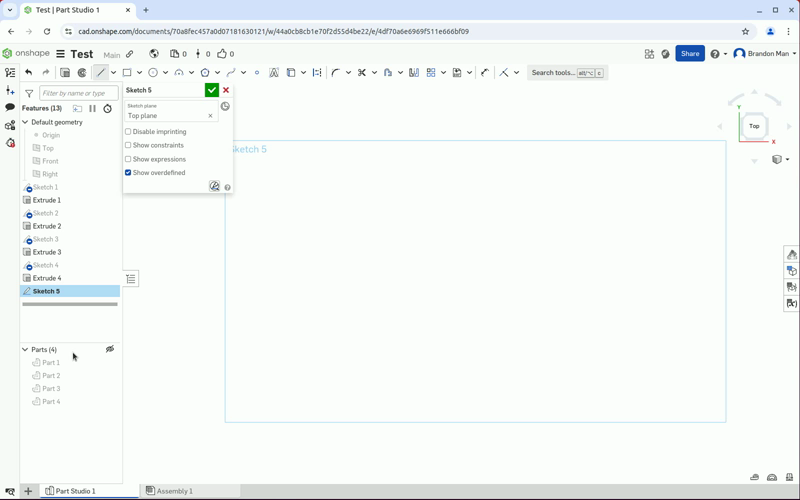
mouse_move(353, 367)
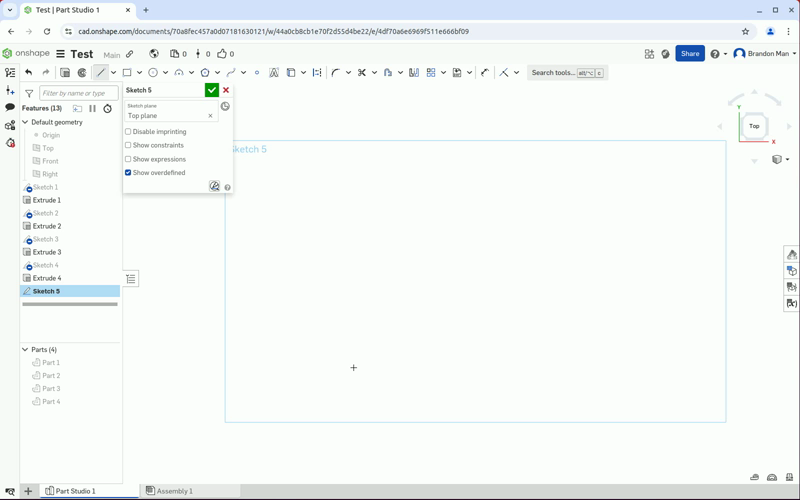
click(353, 367)
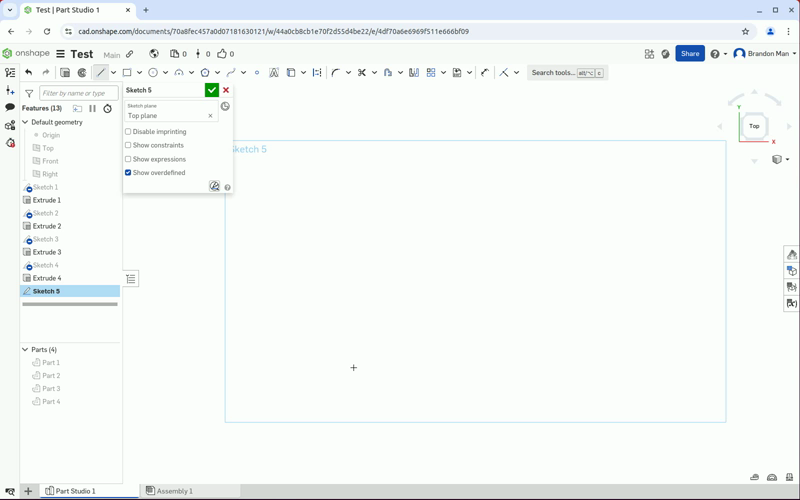
key_up(shift)
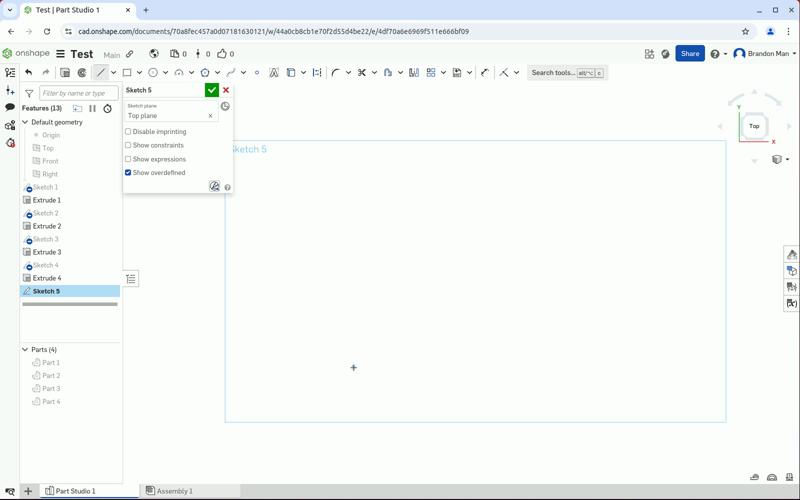
key_down(shift)
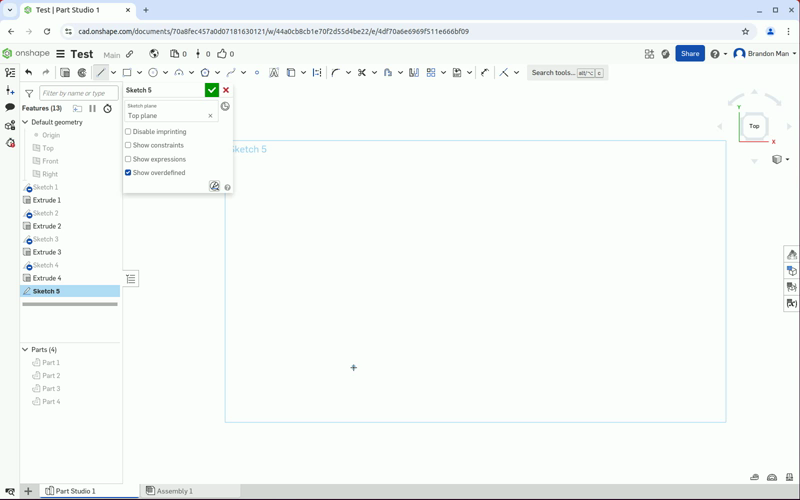
mouse_move(383, 367)
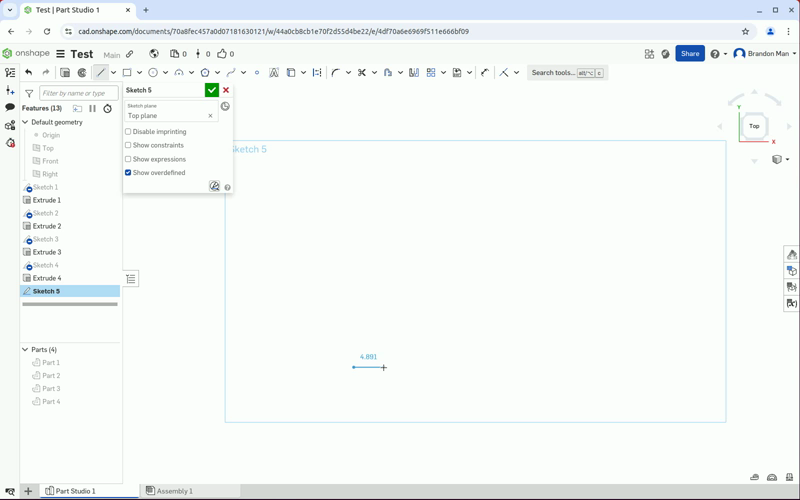
mouse_move(355, 367)
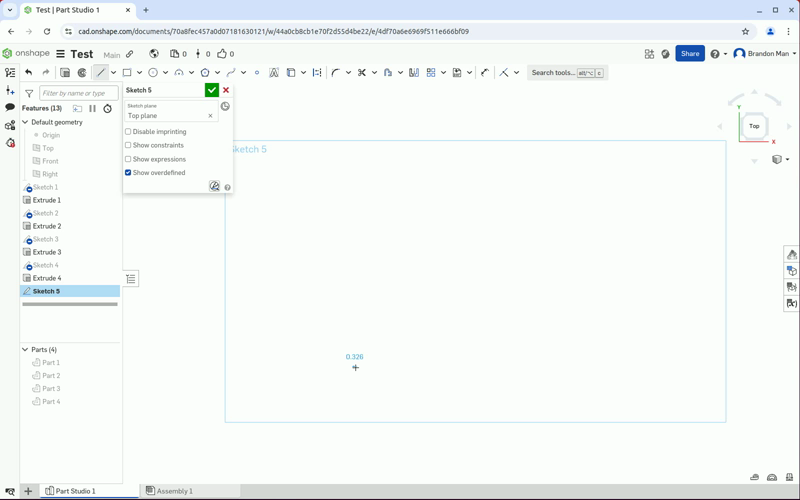
scroll(6)
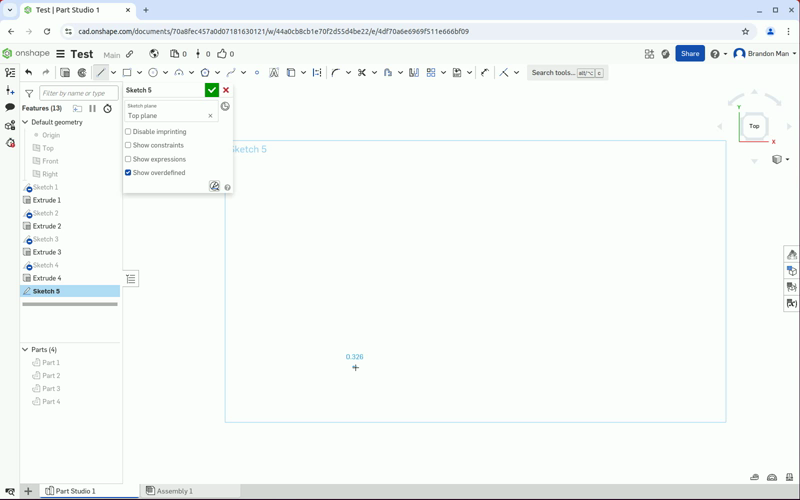
scroll(6)
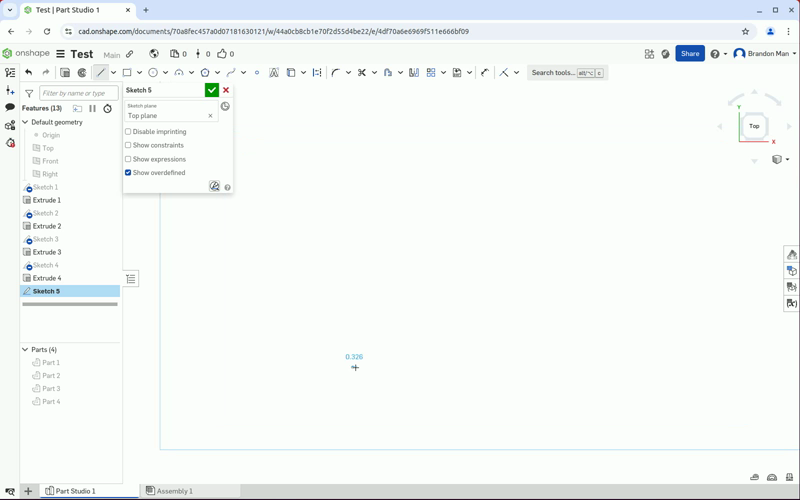
scroll(6)
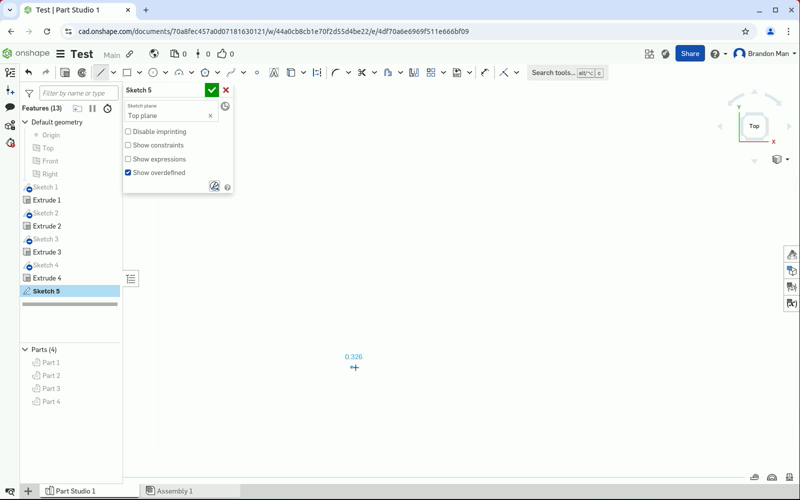
scroll(6)
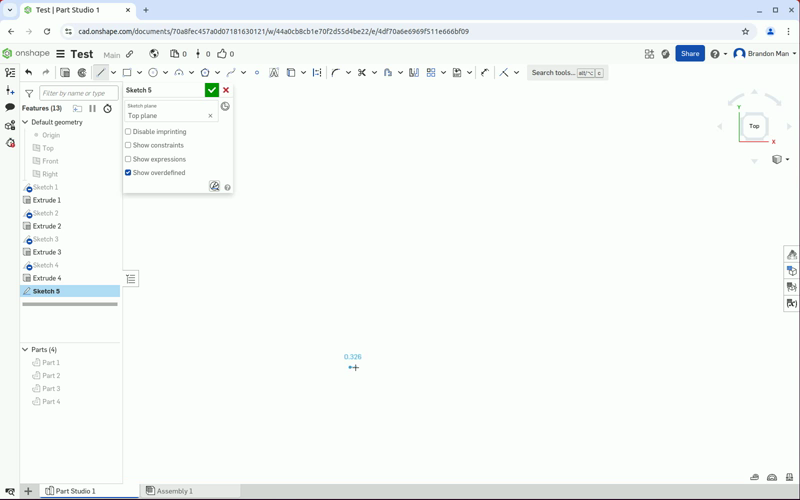
scroll(6)
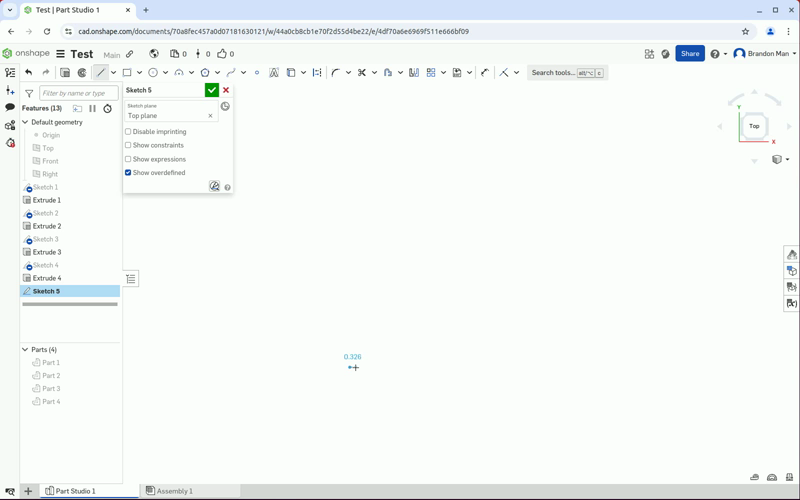
scroll(6)
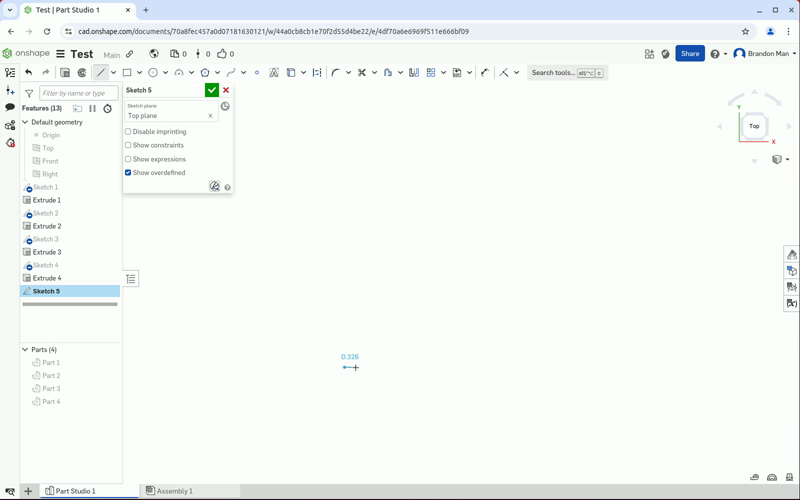
scroll(6)
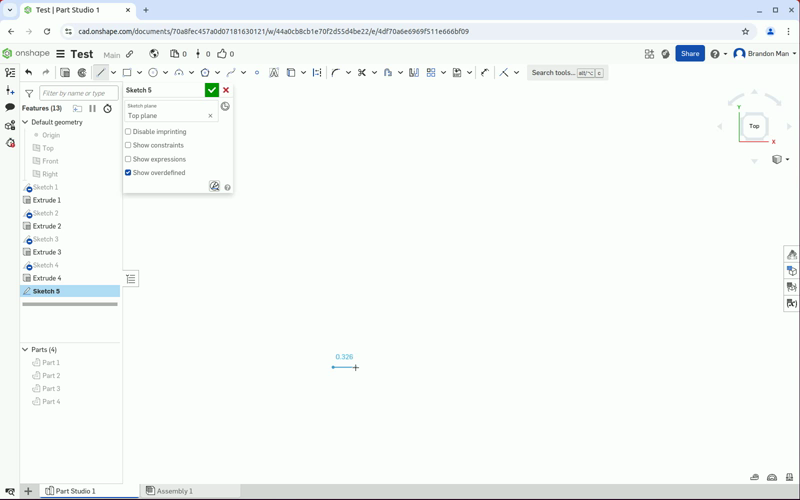
click(355, 367)
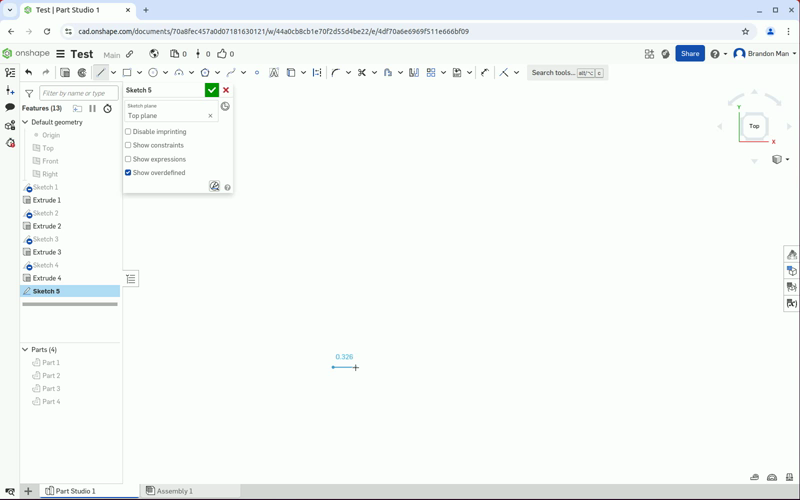
scroll(-6)
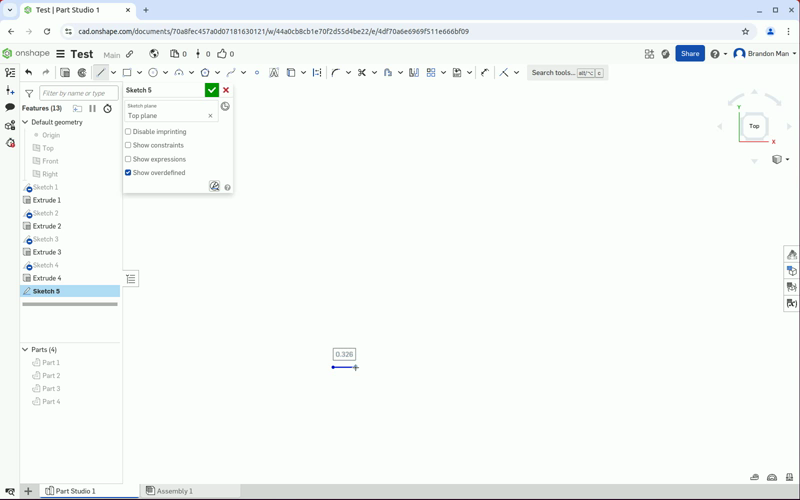
scroll(-6)
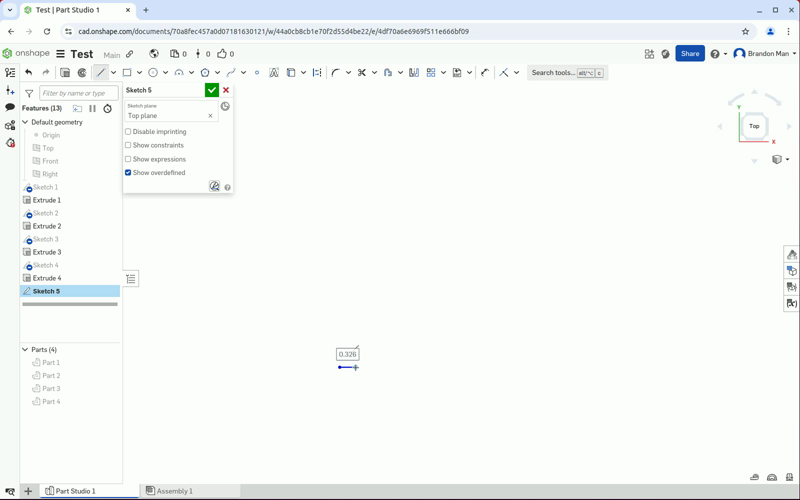
scroll(-6)
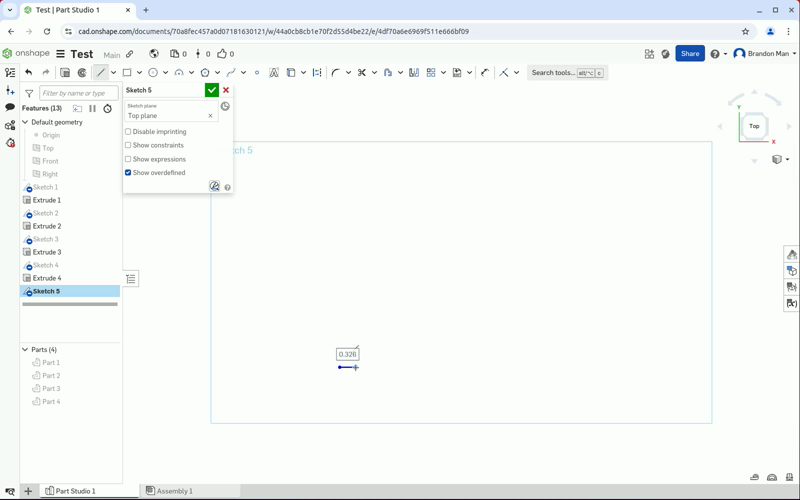
scroll(-6)
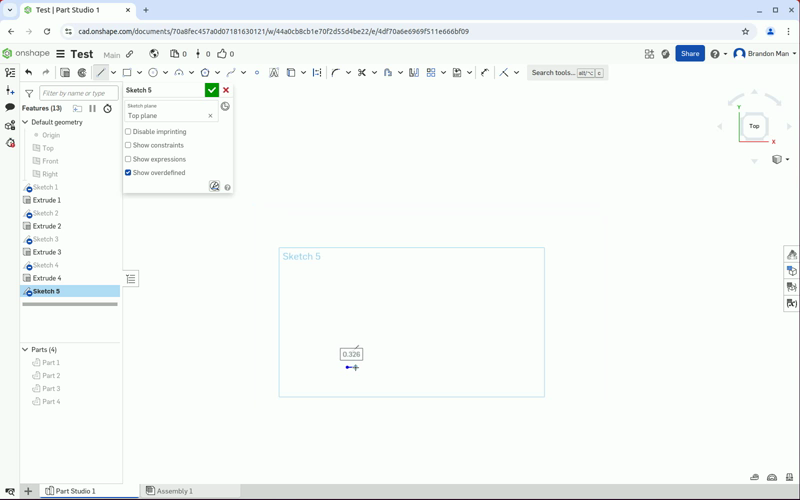
scroll(-6)
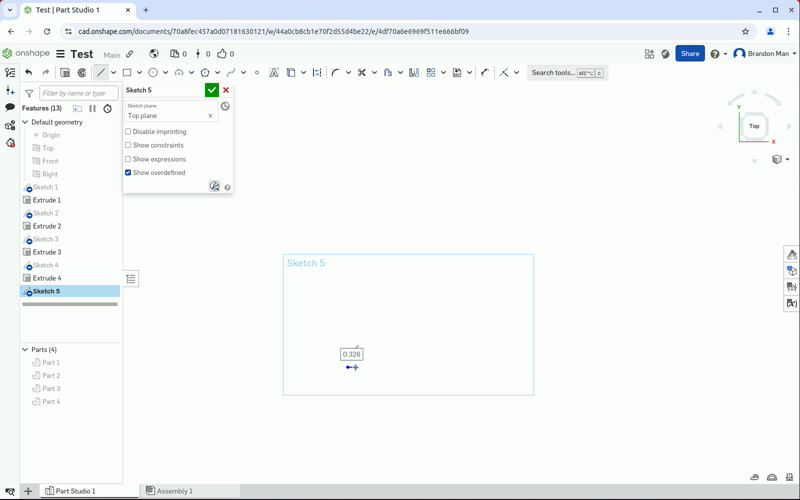
scroll(-6)
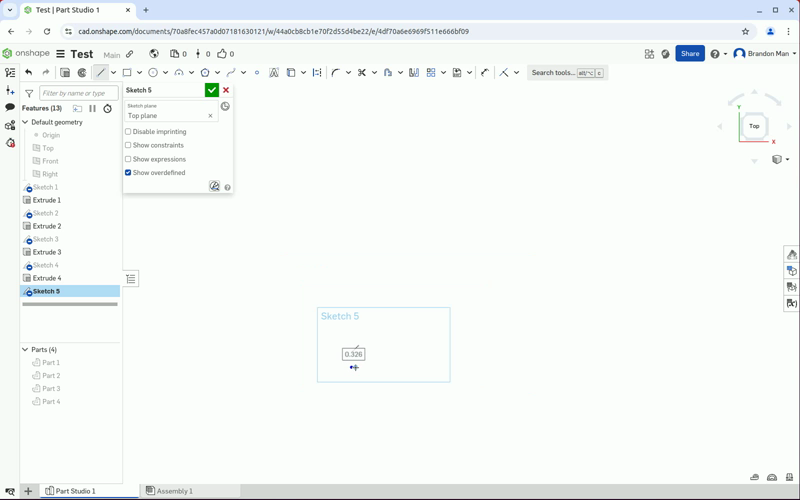
scroll(-6)
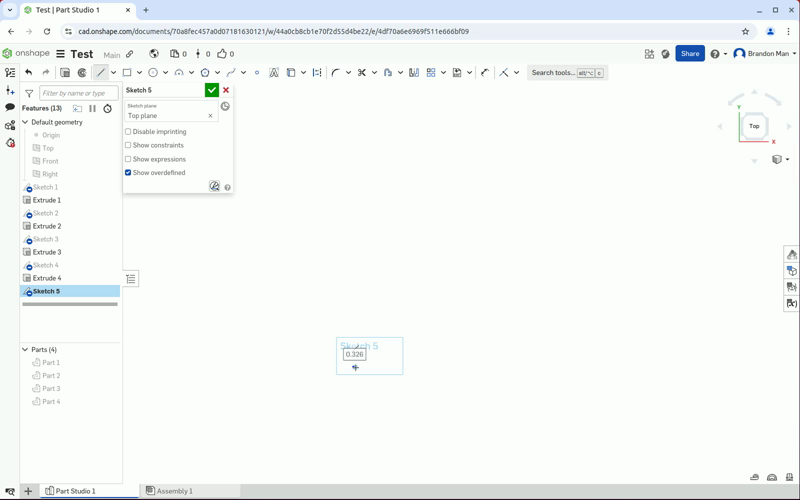
key_up(shift)
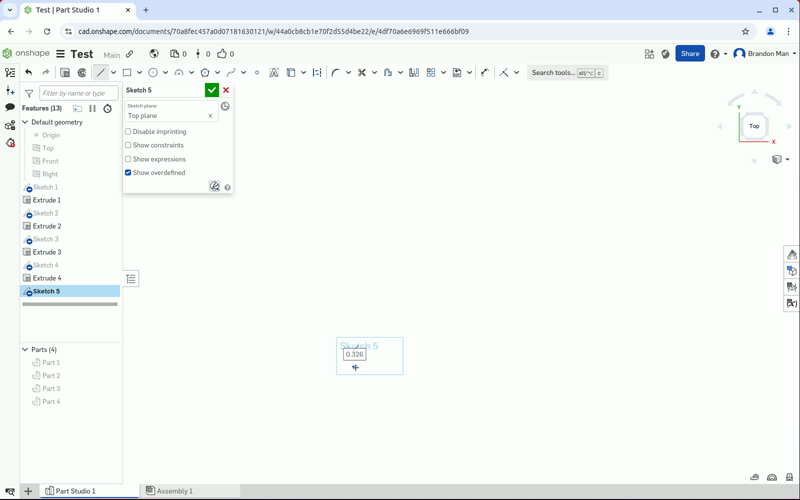
key_down(shift)
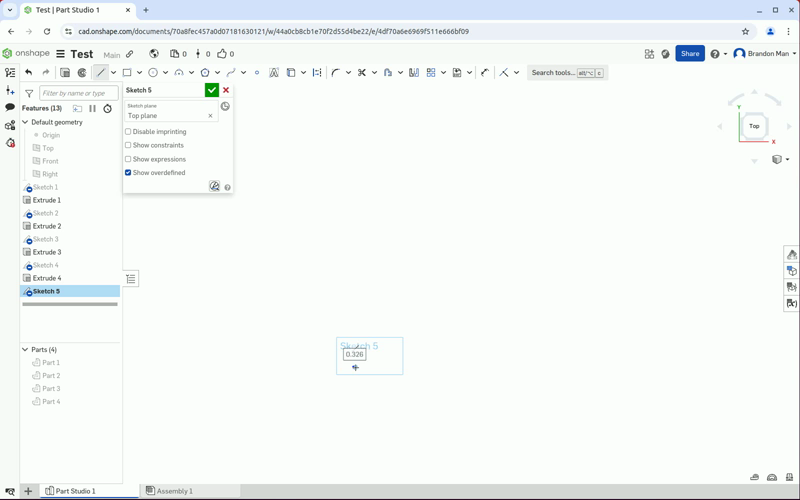
mouse_move(385, 367)
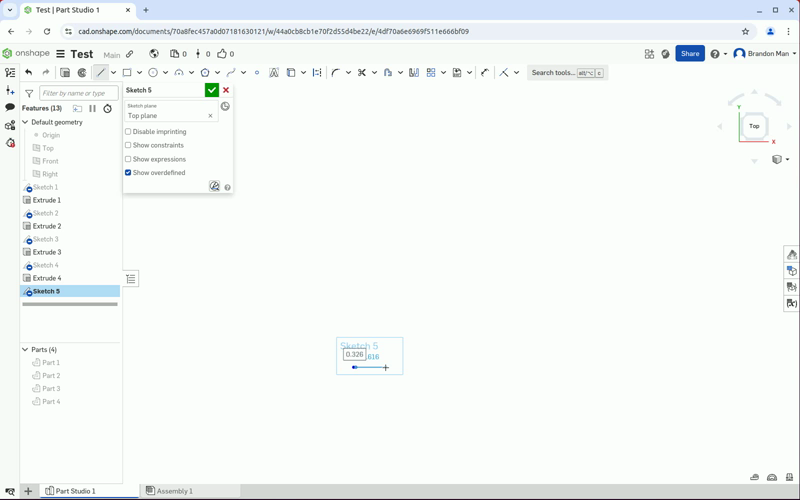
mouse_move(358, 365)
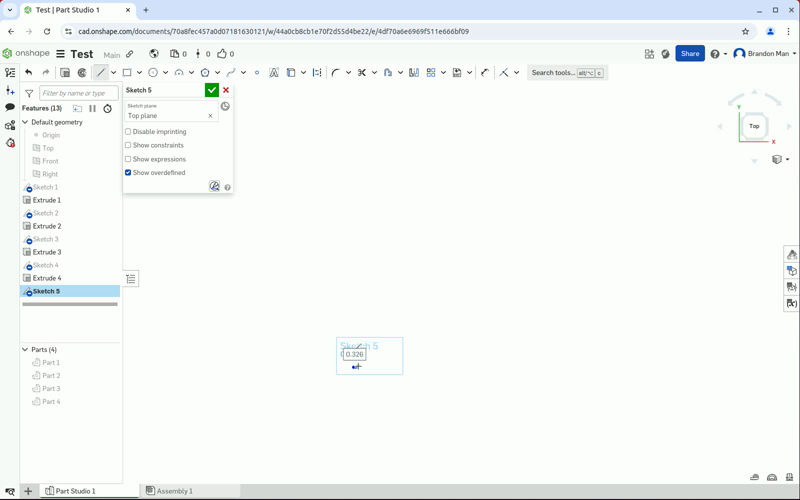
scroll(6)
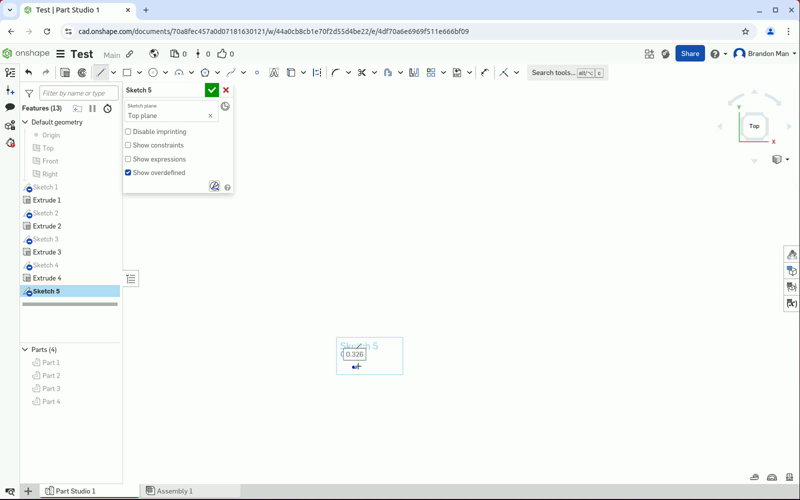
scroll(6)
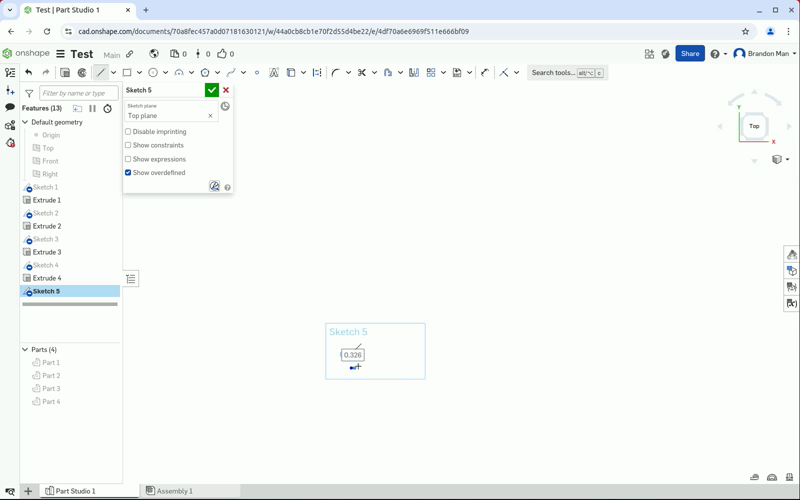
scroll(6)
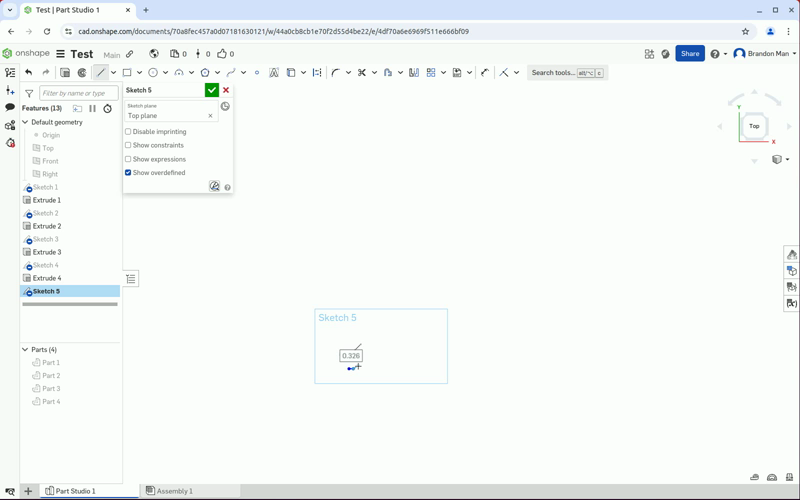
scroll(6)
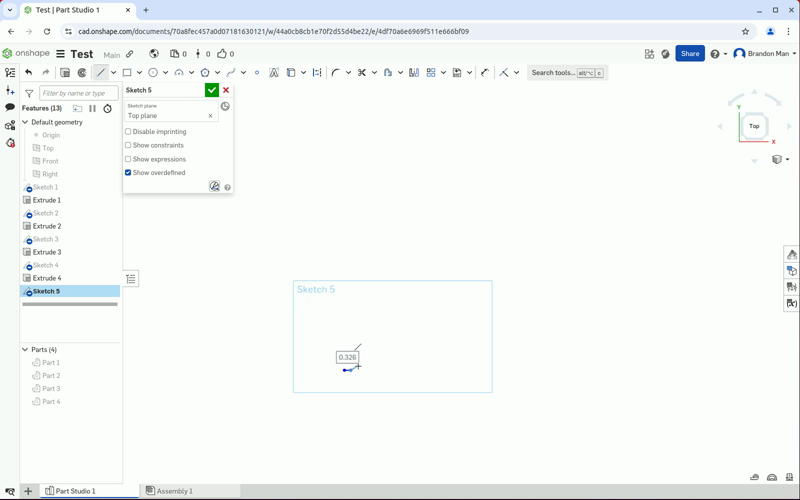
scroll(6)
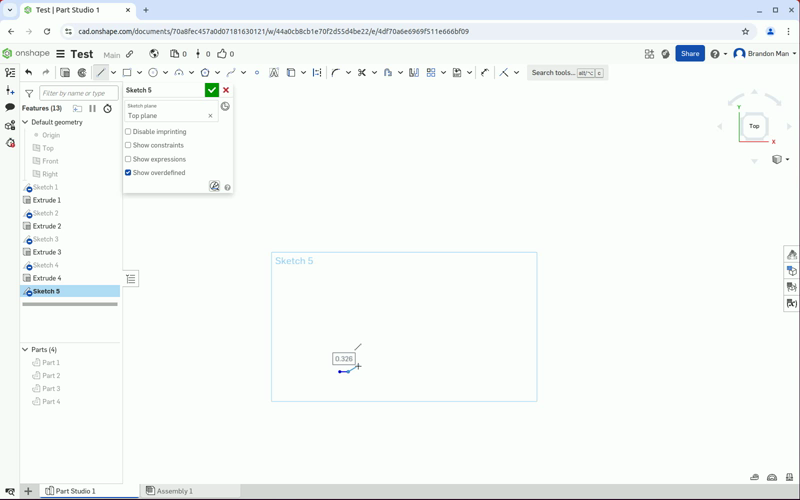
scroll(6)
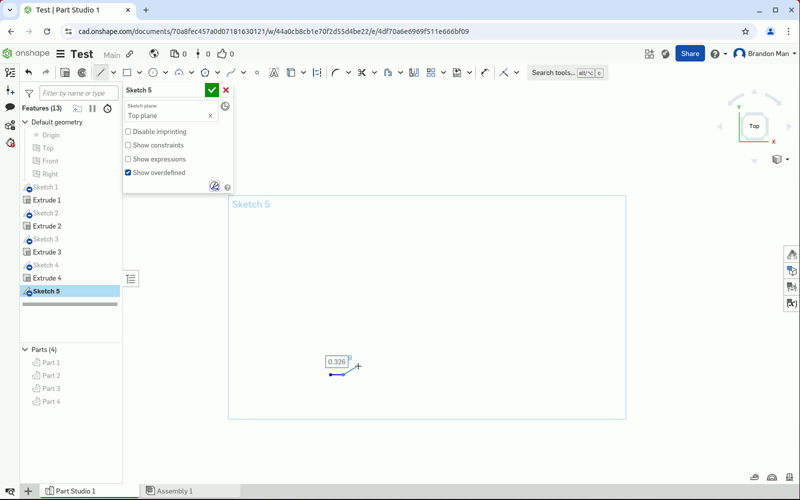
scroll(6)
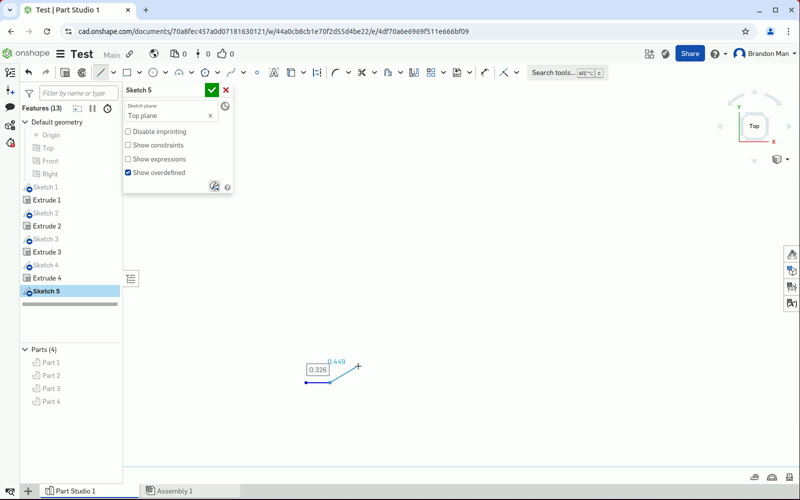
click(358, 365)
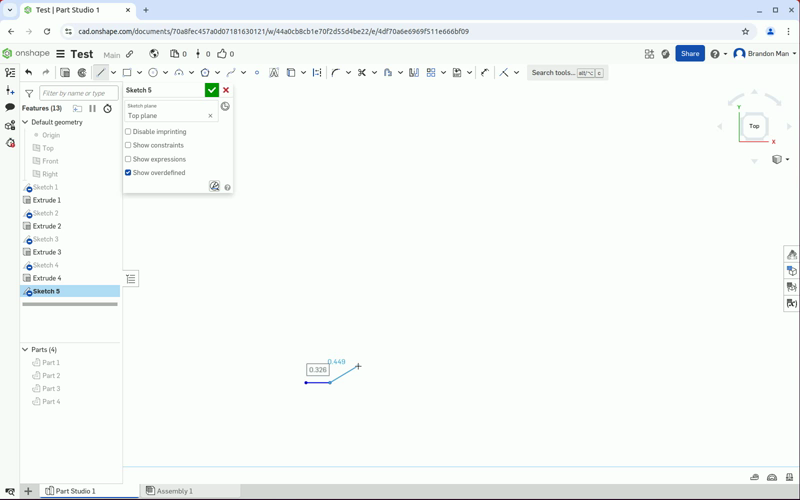
scroll(-6)
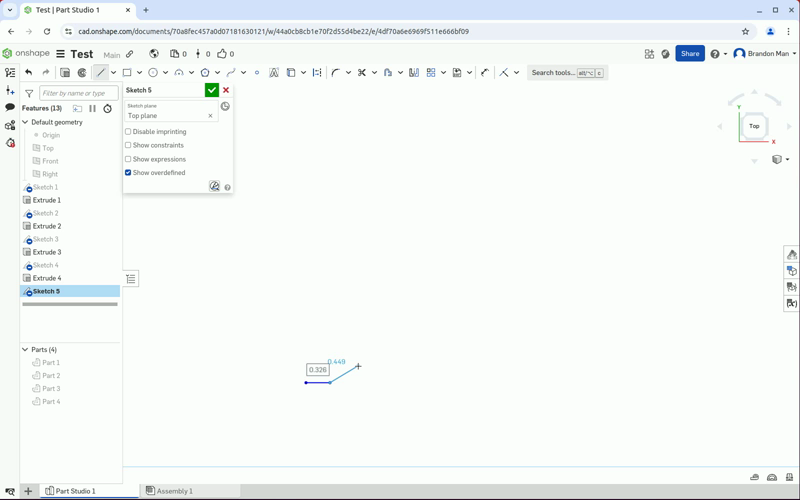
scroll(-6)
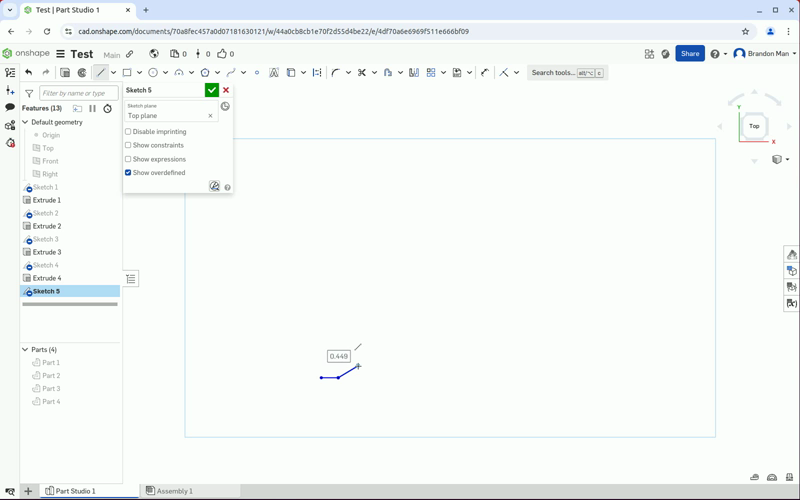
scroll(-6)
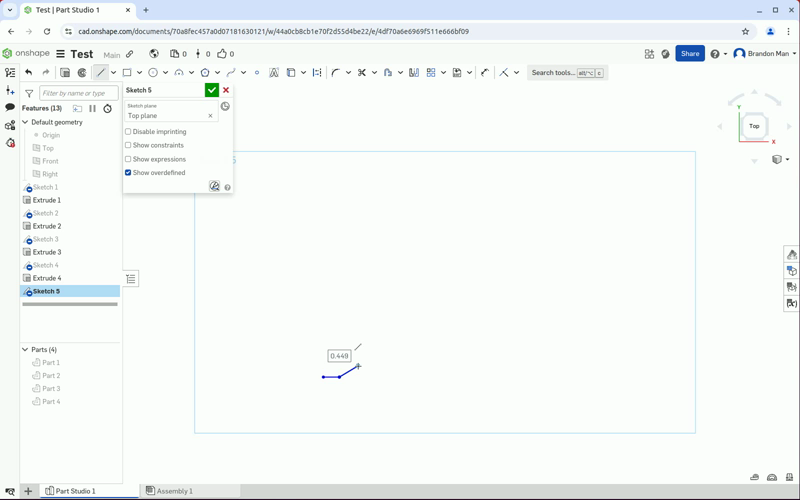
scroll(-6)
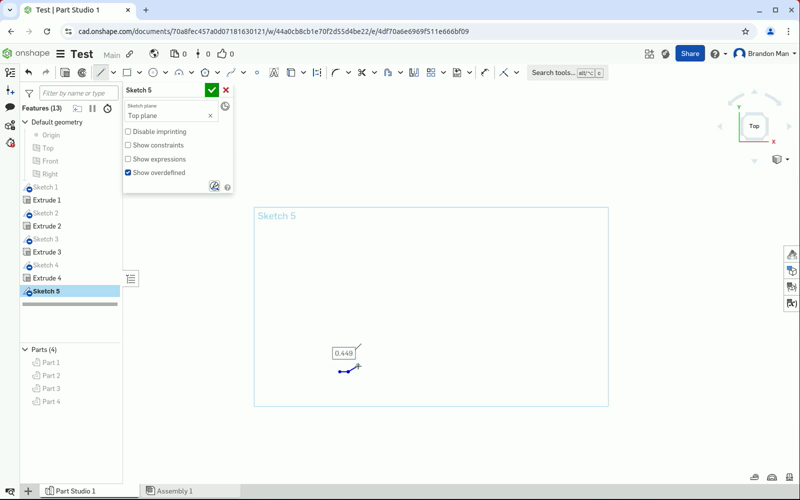
scroll(-6)
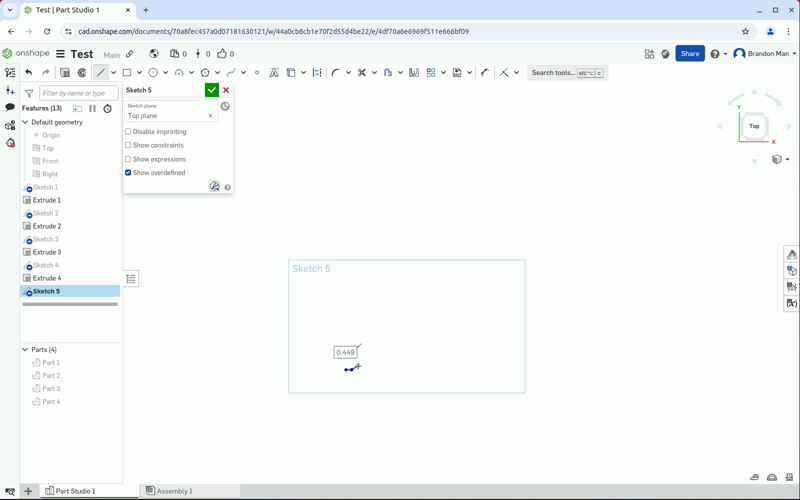
scroll(-6)
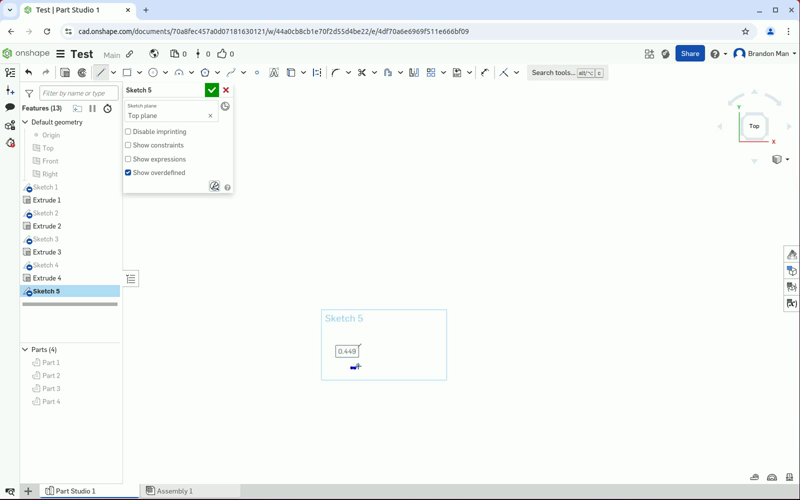
scroll(-6)
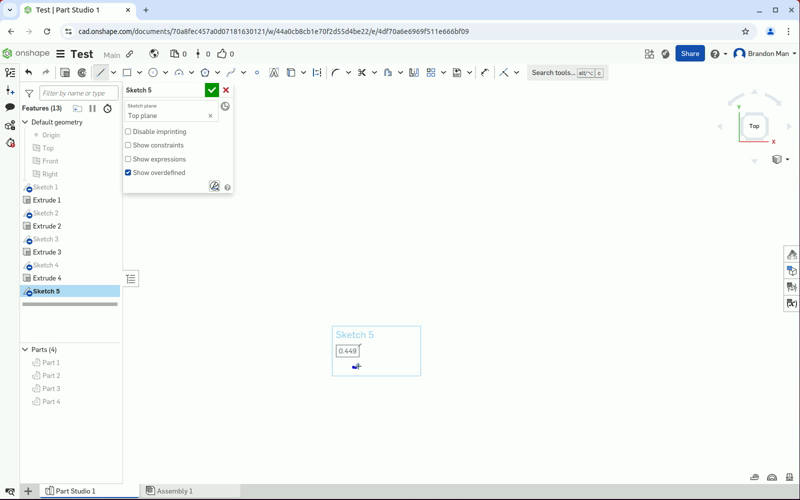
key_up(shift)
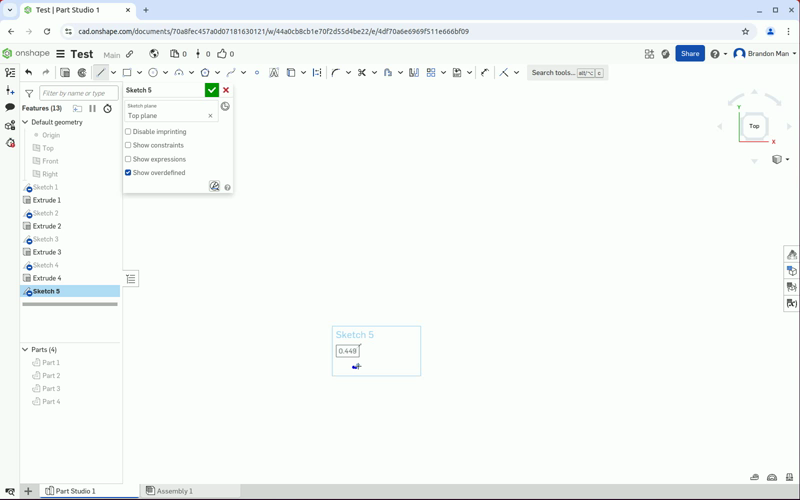
key_down(shift)
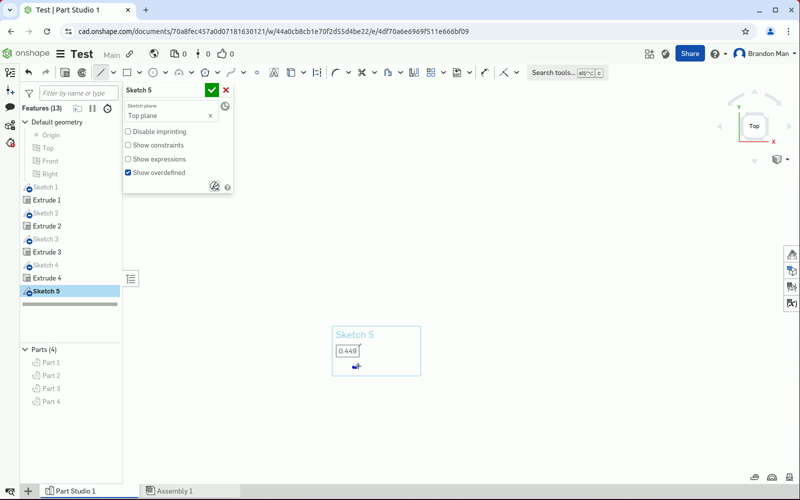
mouse_move(388, 365)
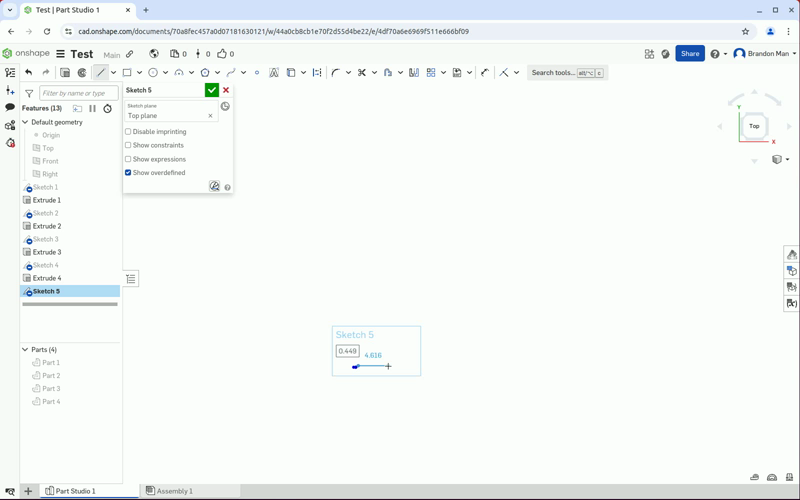
mouse_move(358, 363)
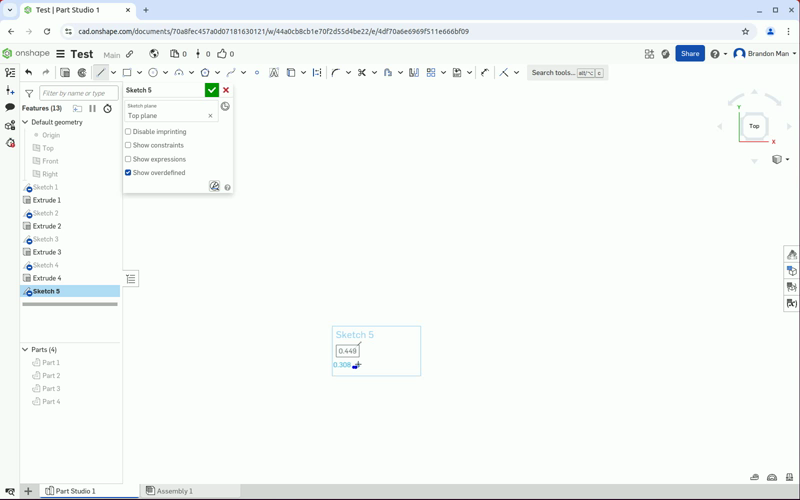
scroll(6)
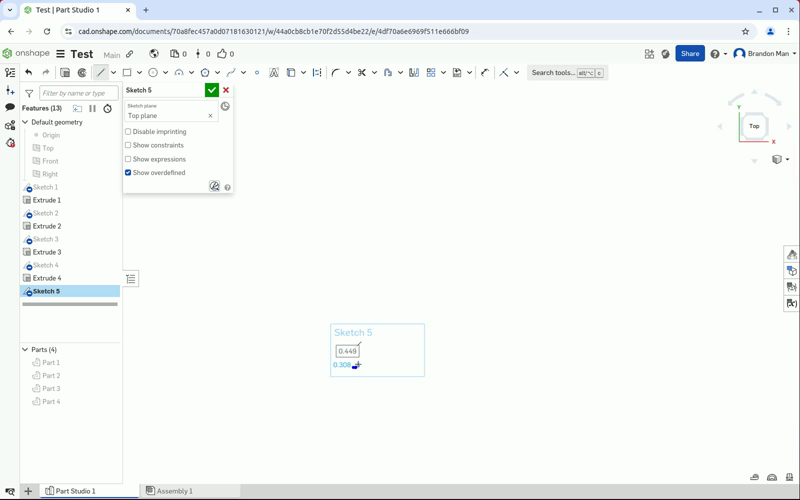
scroll(6)
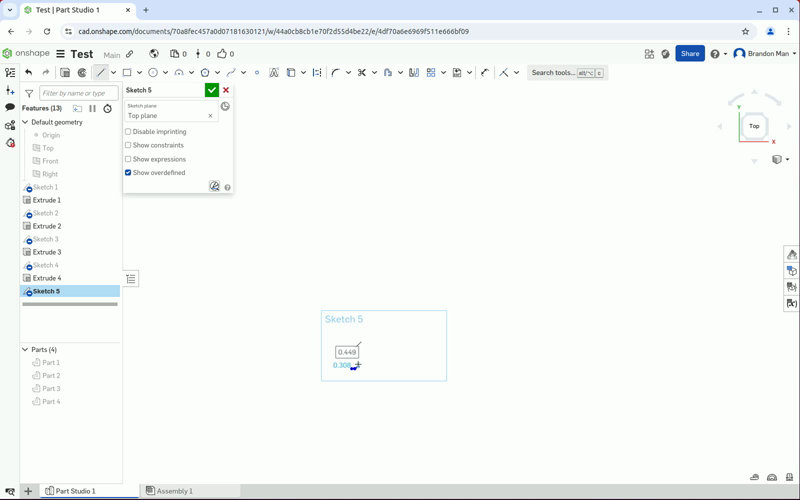
scroll(6)
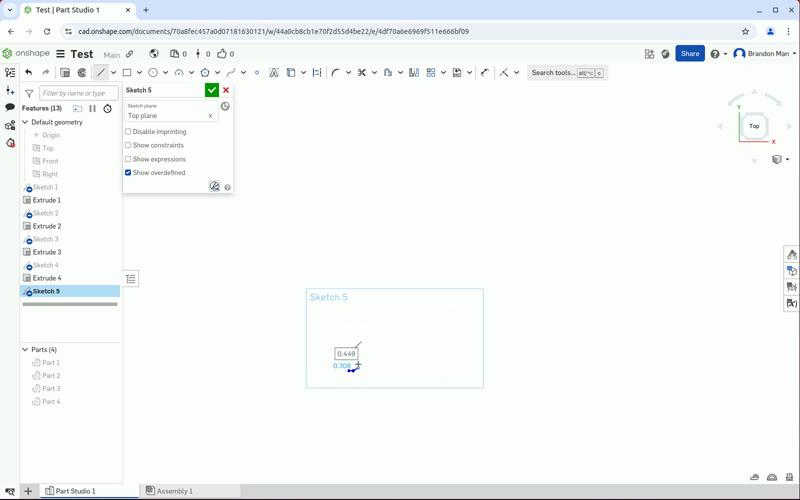
scroll(6)
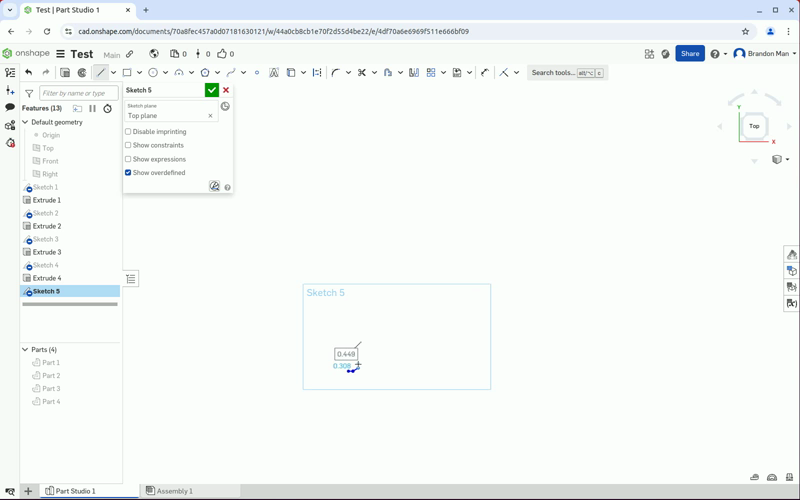
scroll(6)
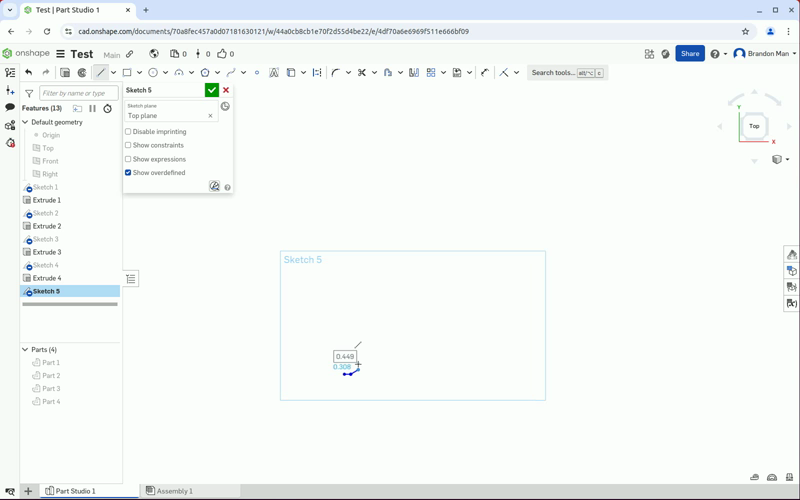
scroll(6)
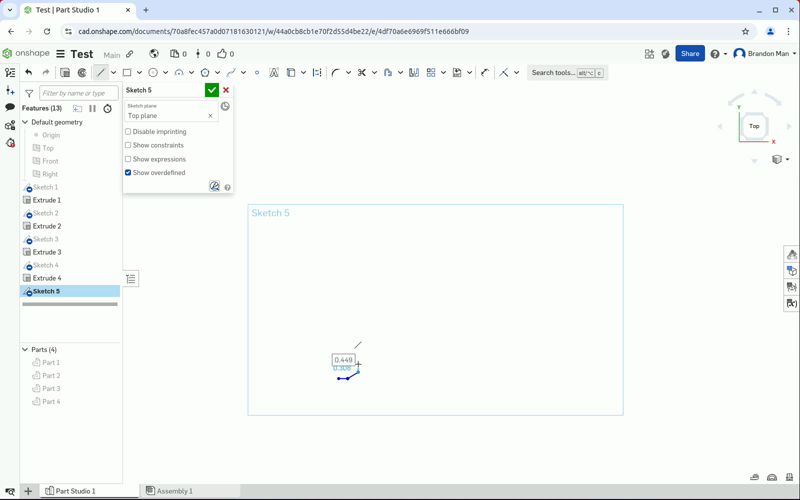
scroll(6)
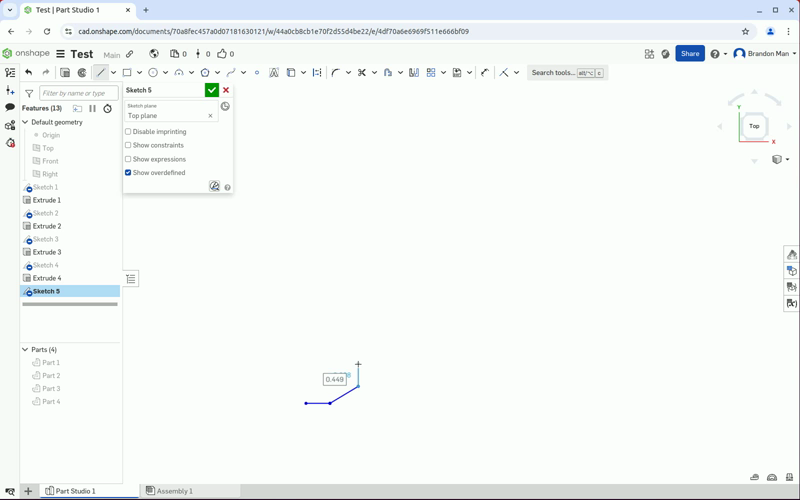
click(358, 363)
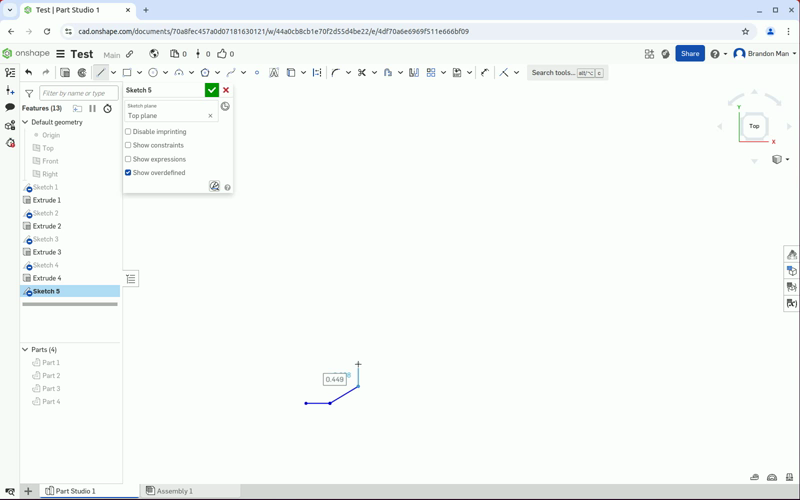
scroll(-6)
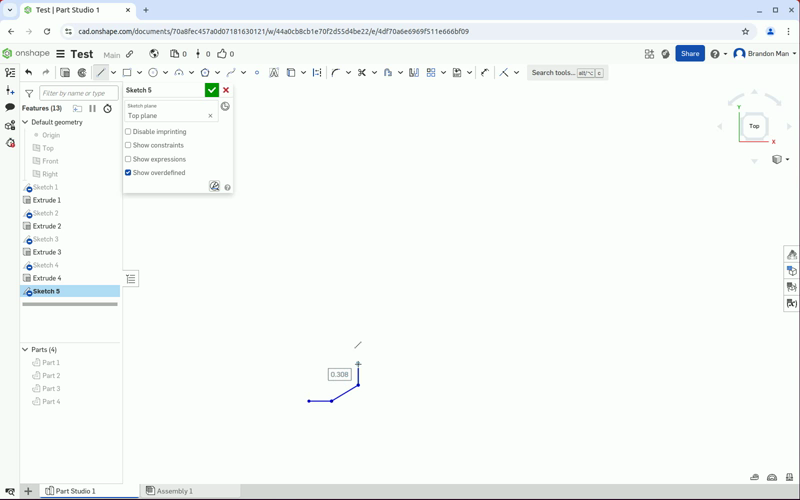
scroll(-6)
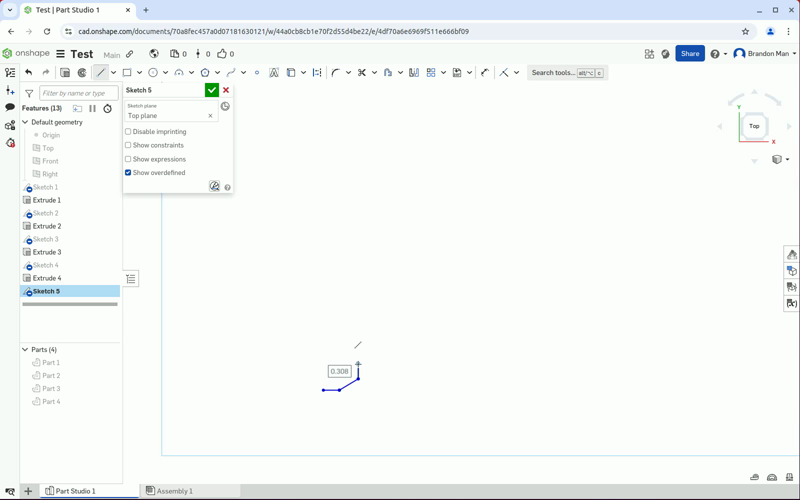
scroll(-6)
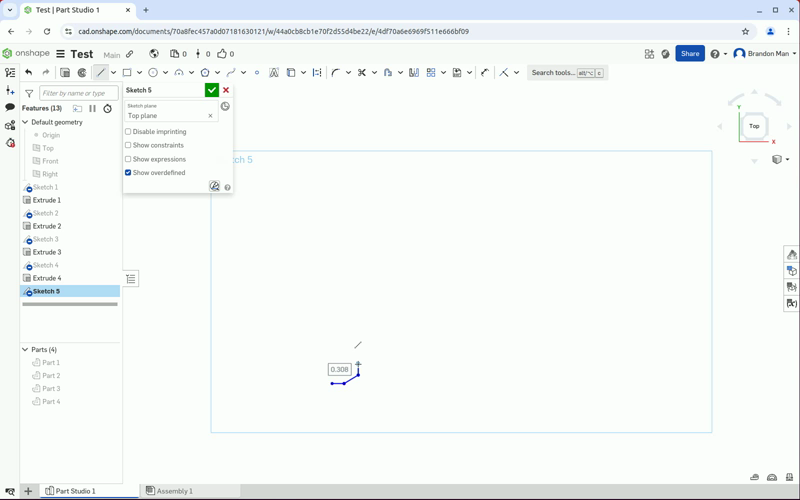
scroll(-6)
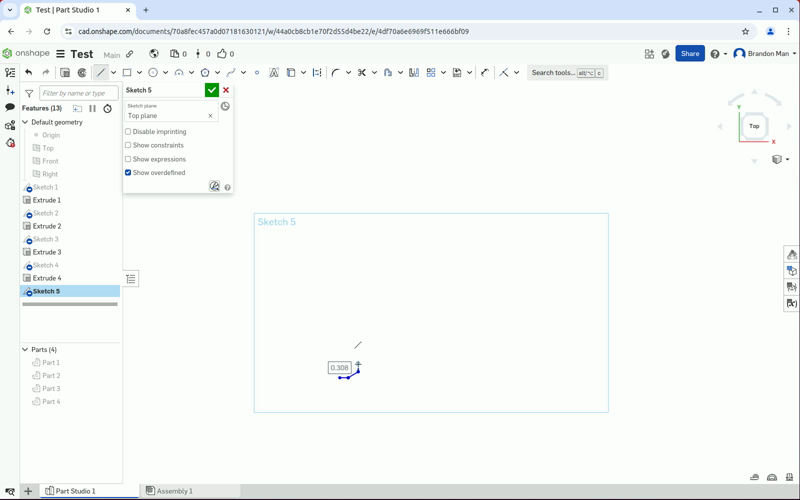
scroll(-6)
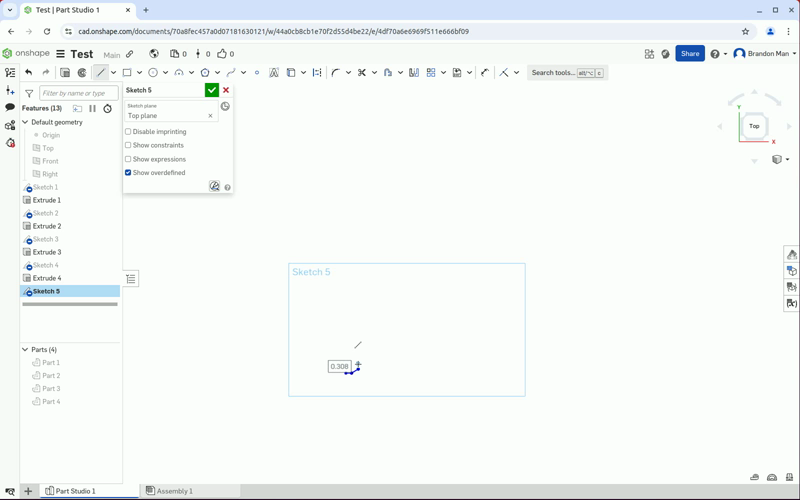
scroll(-6)
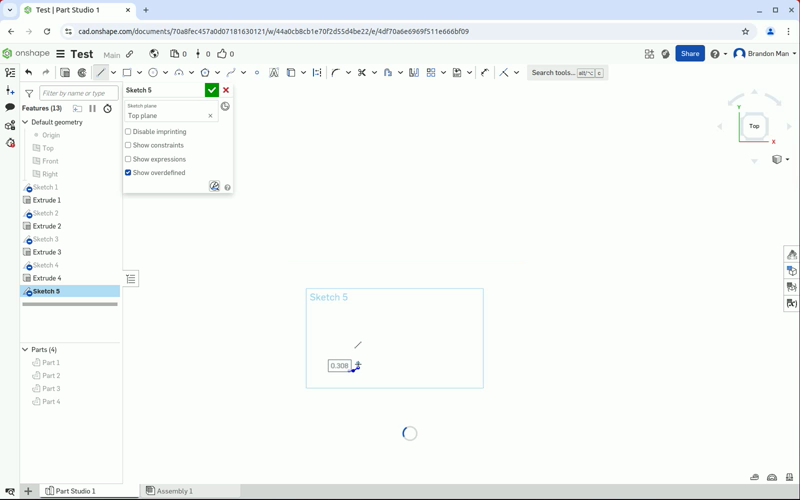
scroll(-6)
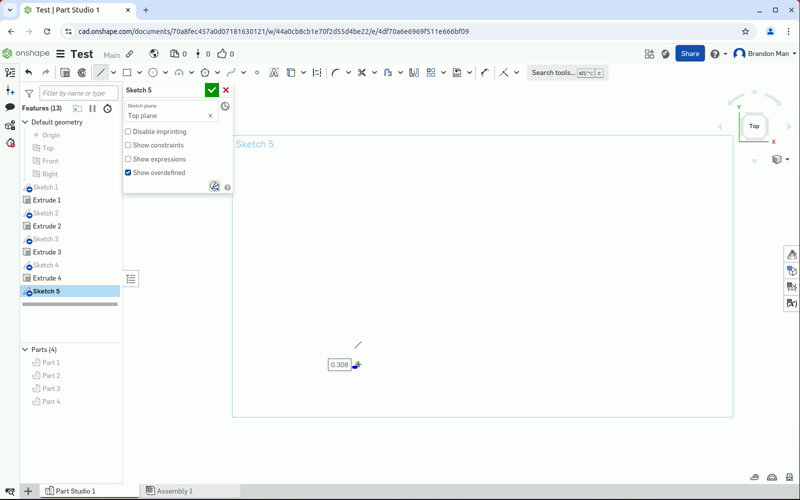
key_up(shift)
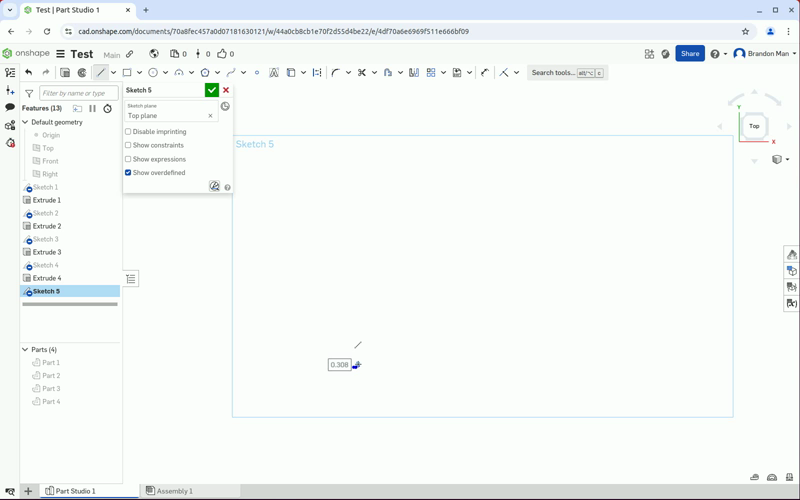
key_down(shift)
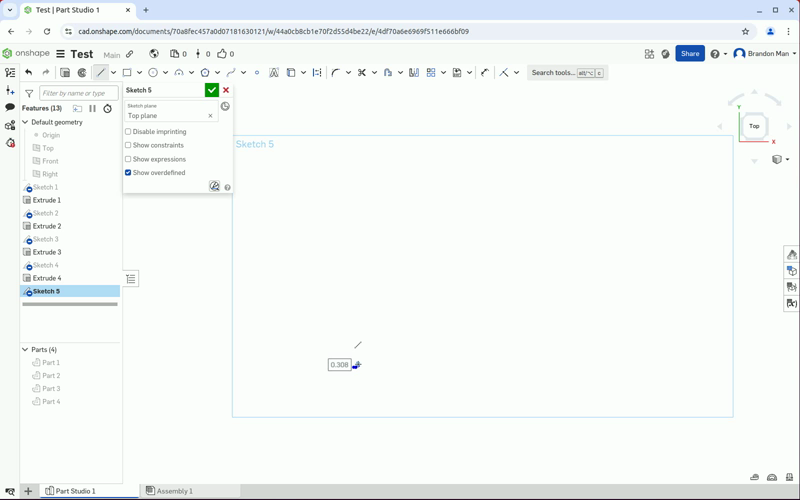
mouse_move(388, 363)
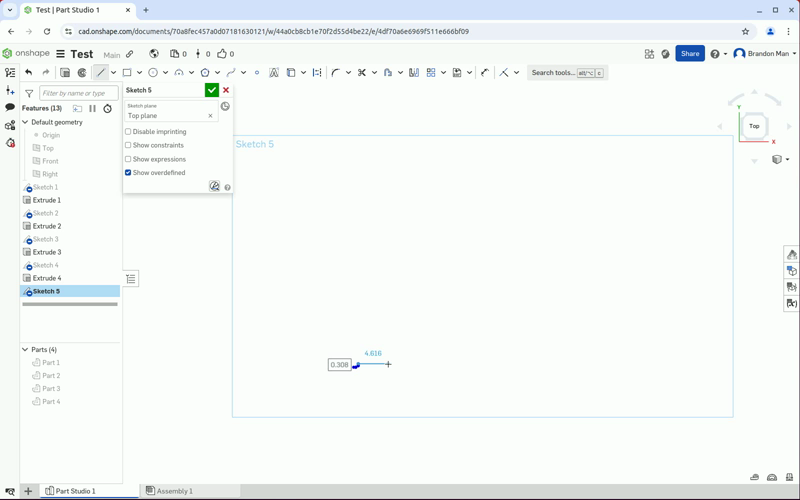
mouse_move(358, 360)
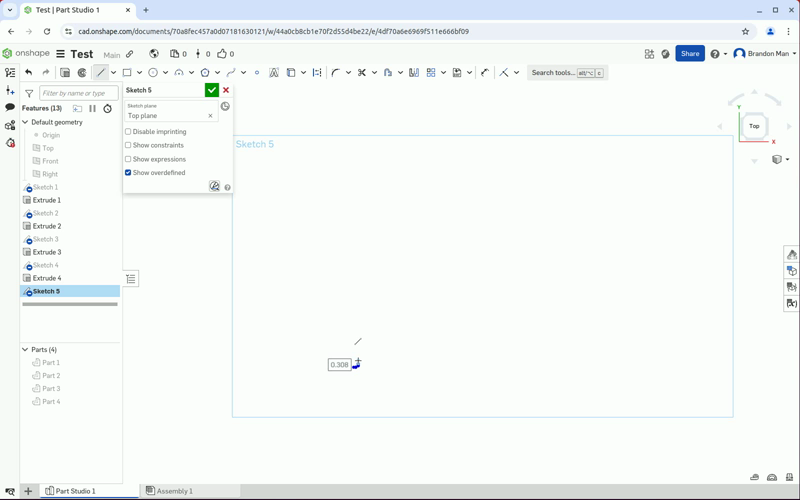
scroll(6)
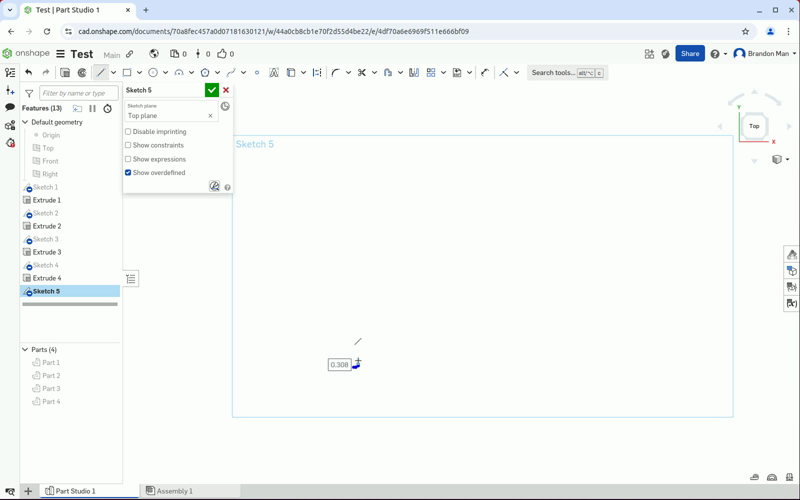
scroll(6)
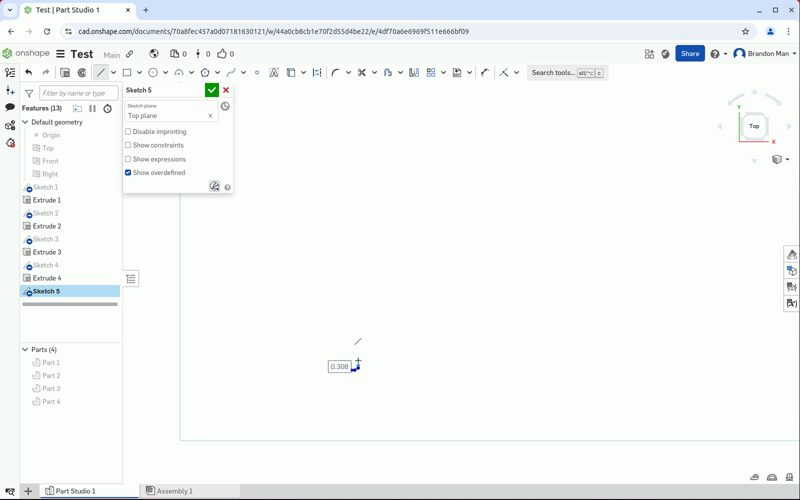
scroll(6)
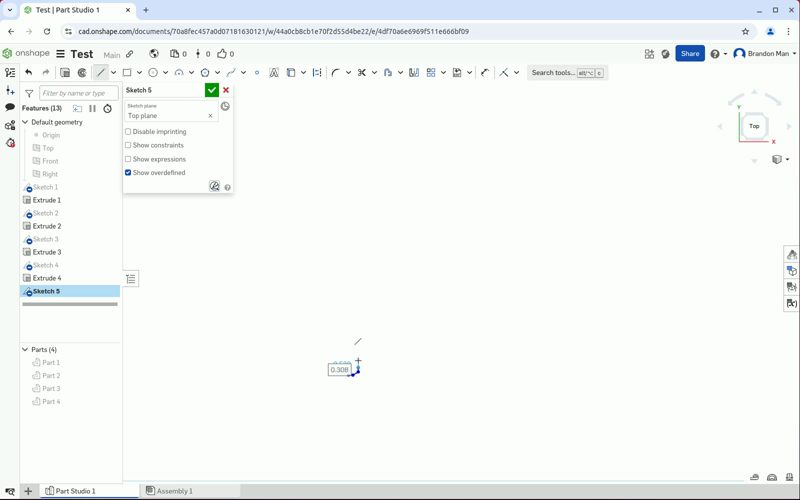
scroll(6)
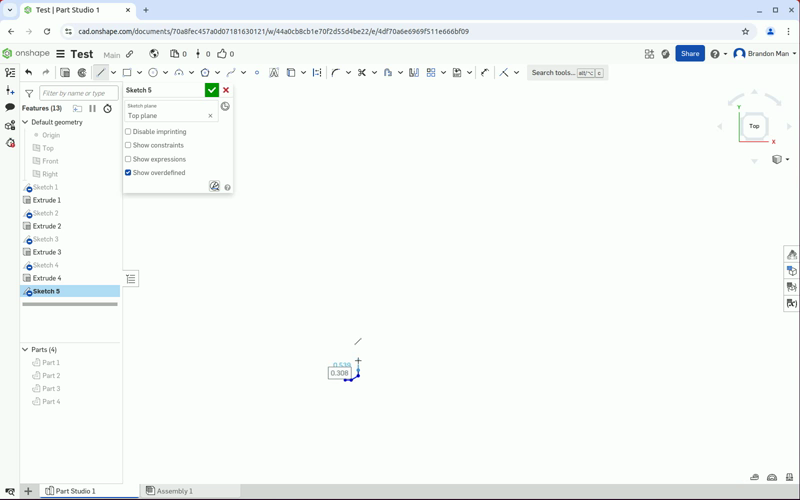
scroll(6)
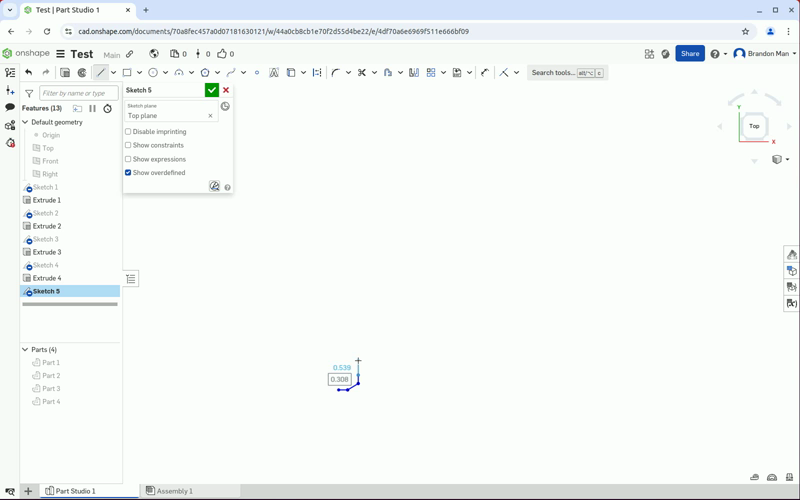
scroll(6)
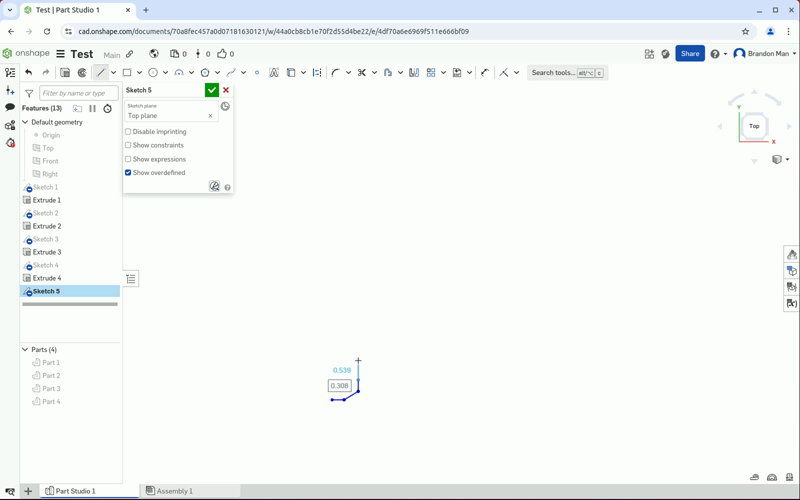
scroll(6)
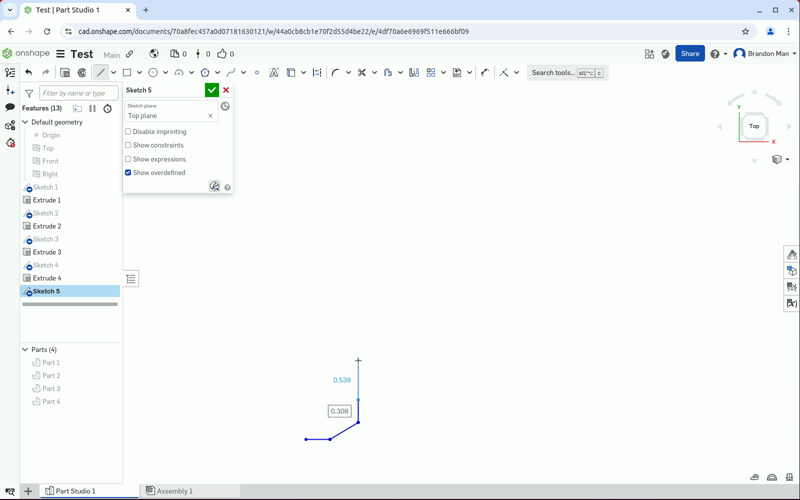
click(358, 360)
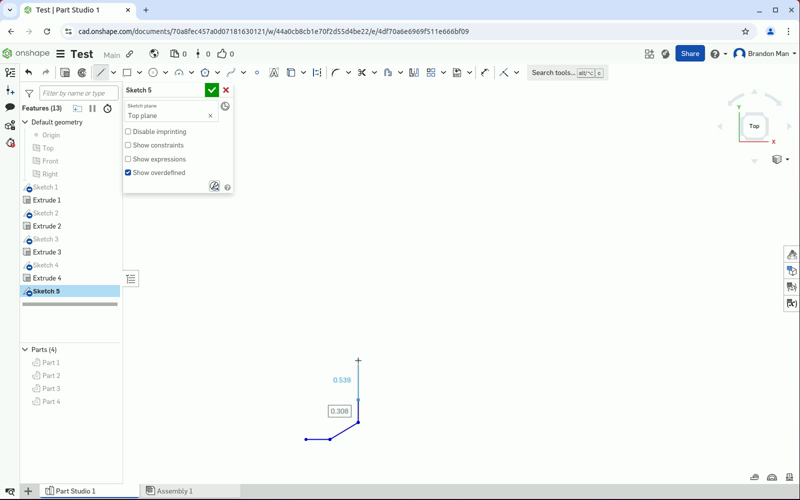
scroll(-6)
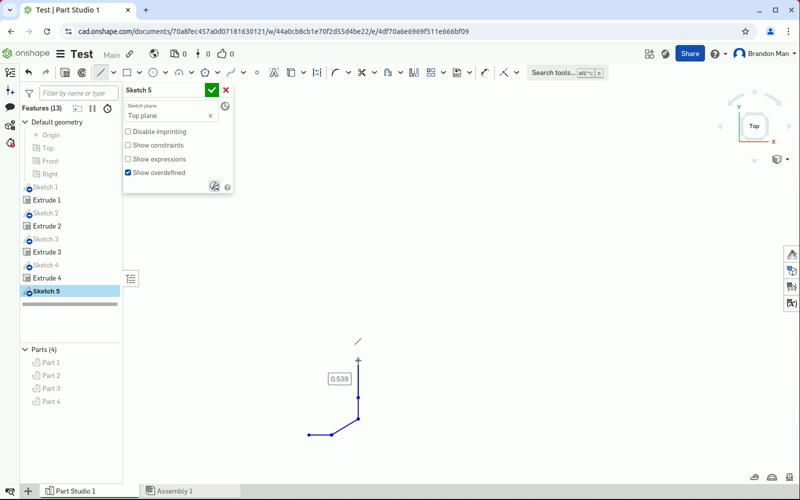
scroll(-6)
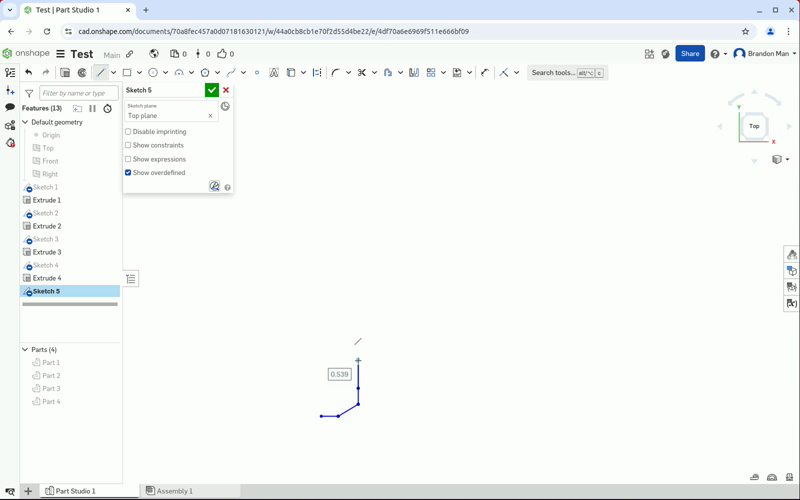
scroll(-6)
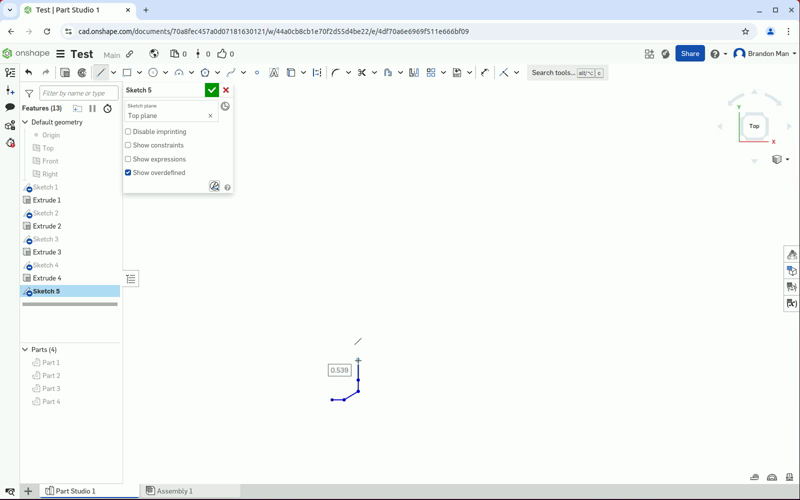
scroll(-6)
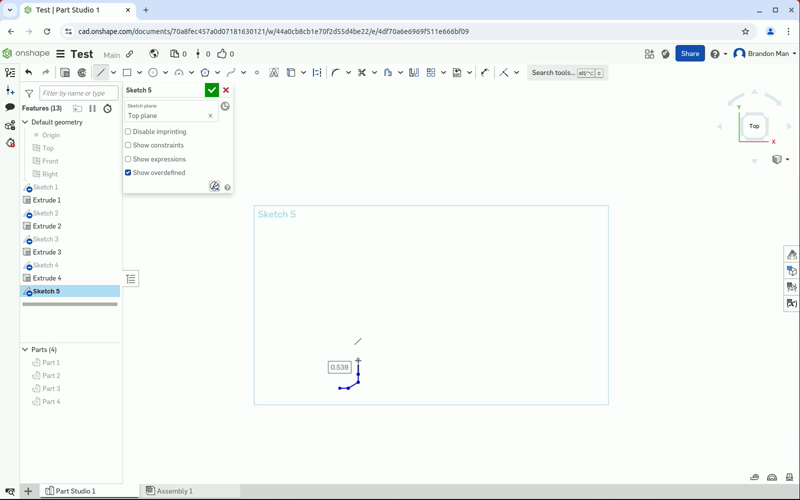
scroll(-6)
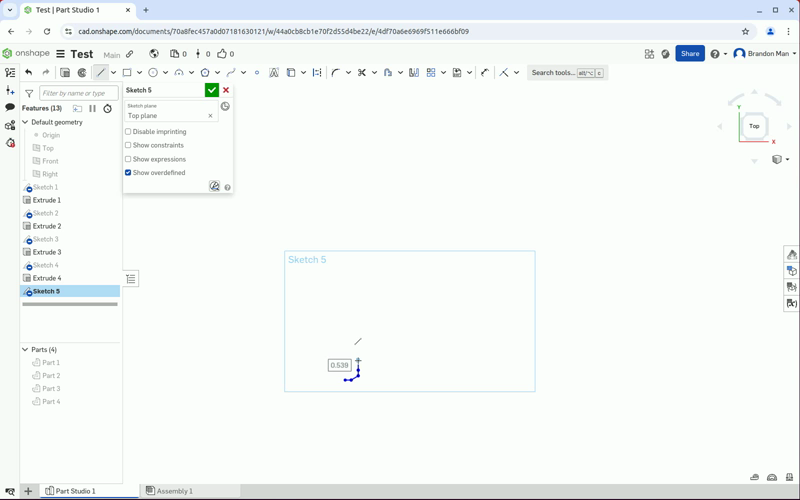
scroll(-6)
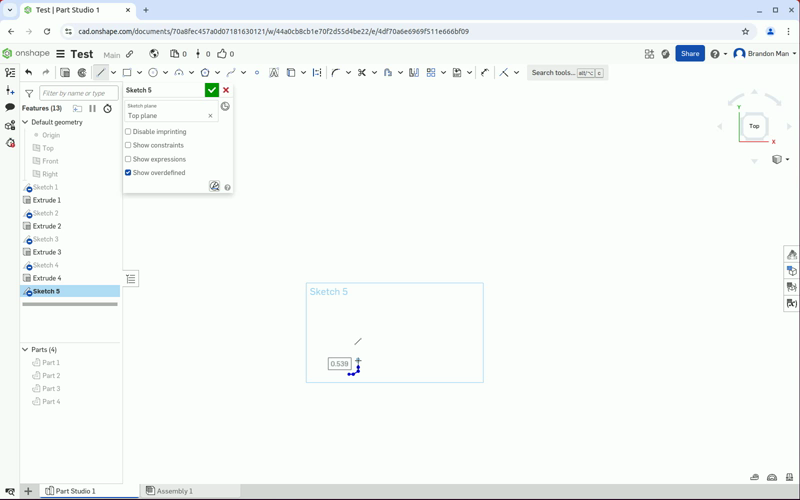
scroll(-6)
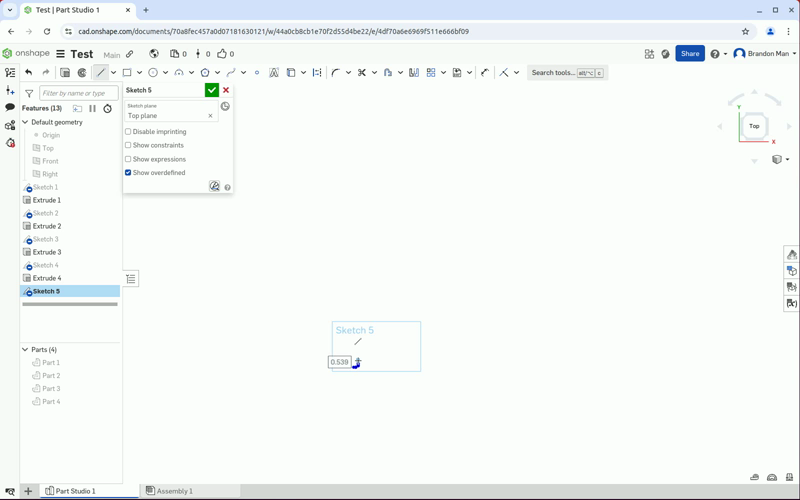
key_up(shift)
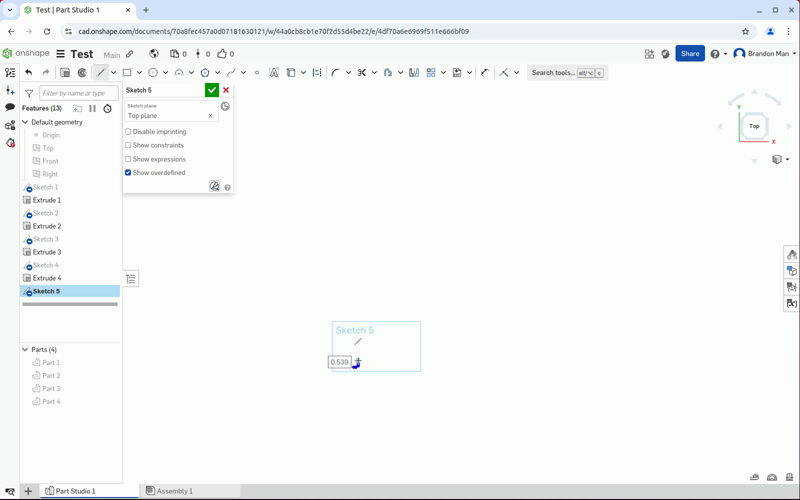
key_down(shift)
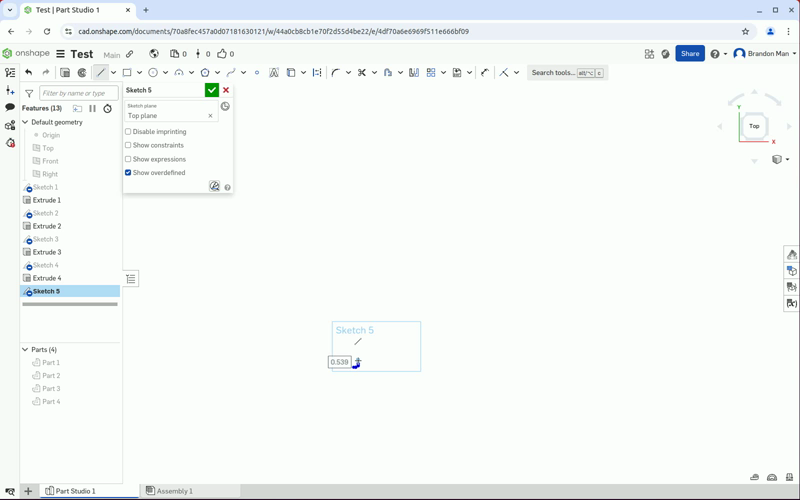
mouse_move(358, 290)
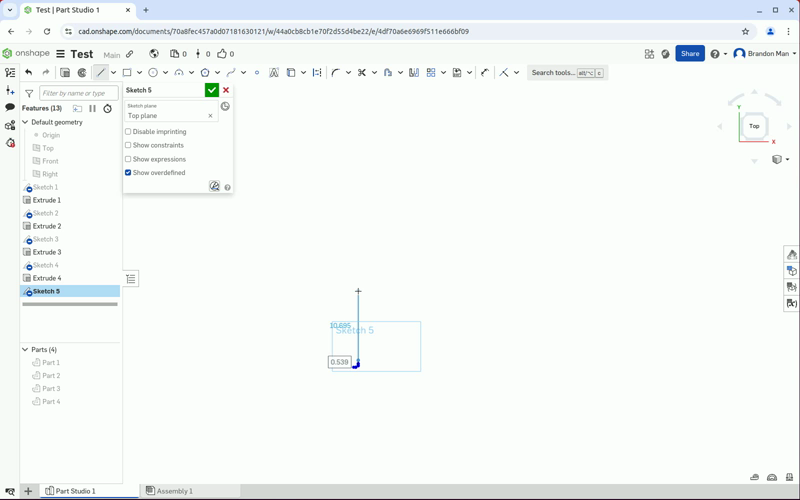
click(358, 290)
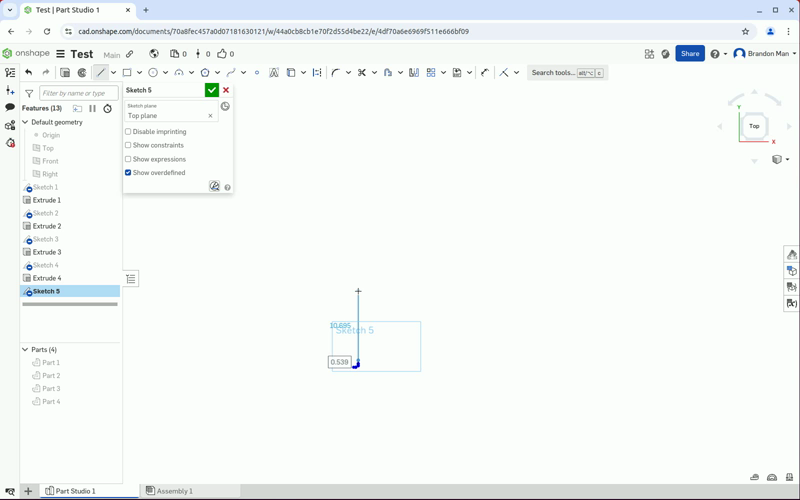
key_up(shift)
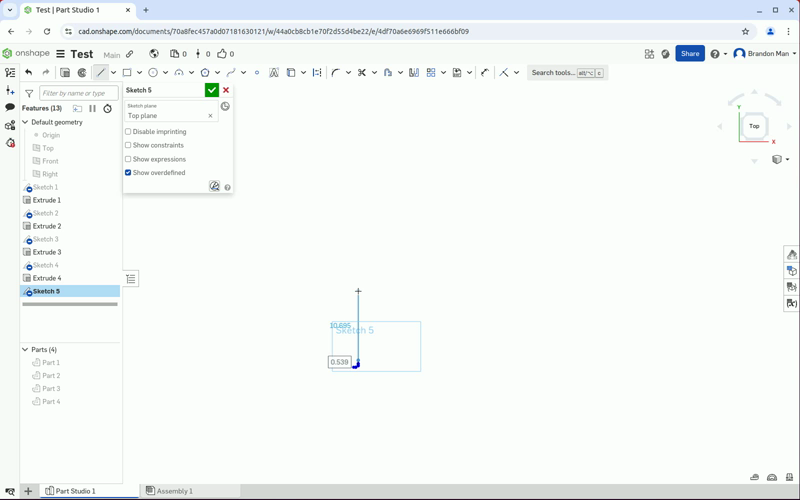
key_down(shift)
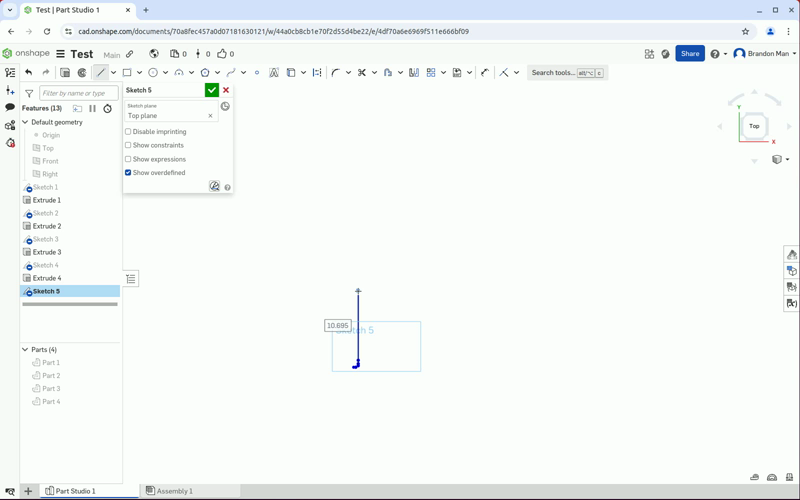
mouse_move(388, 290)
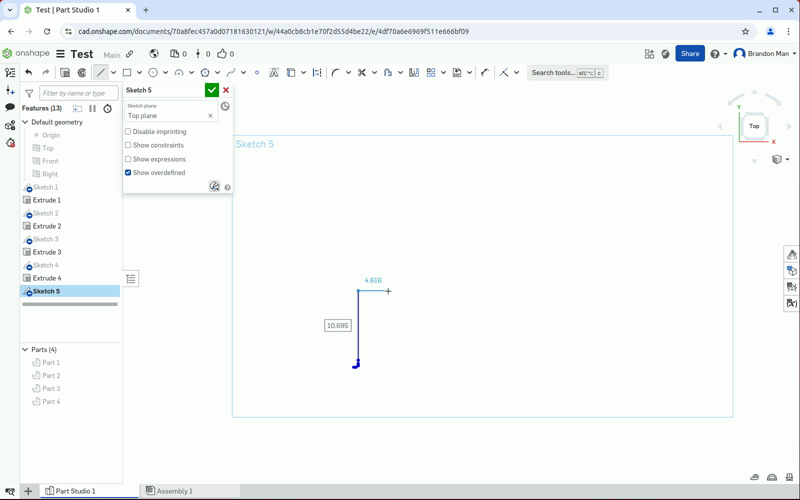
mouse_move(353, 290)
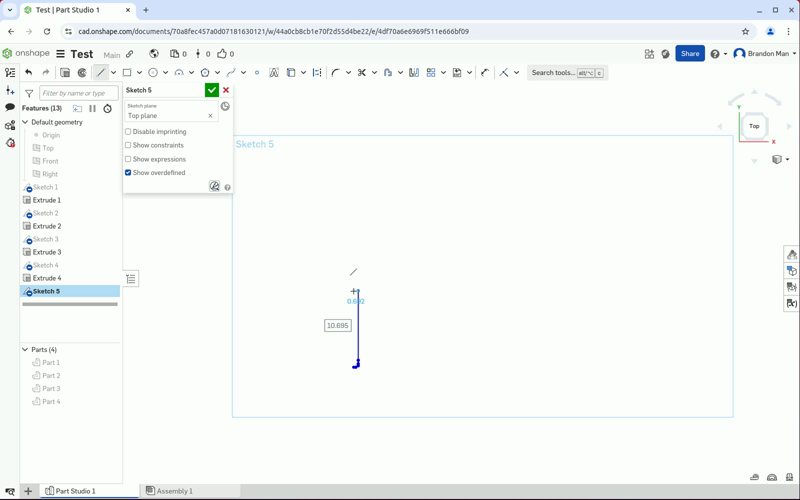
scroll(6)
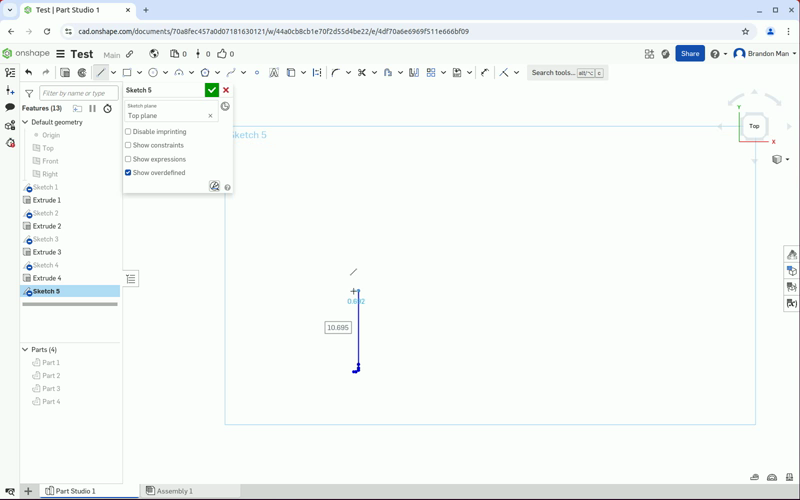
scroll(6)
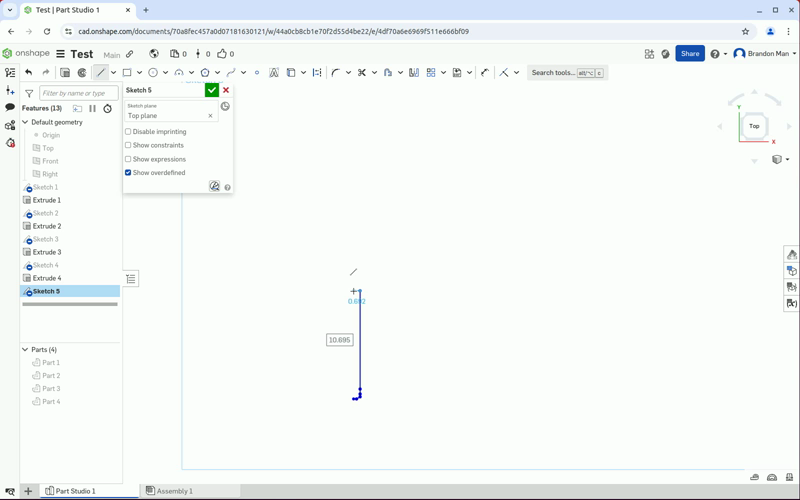
scroll(6)
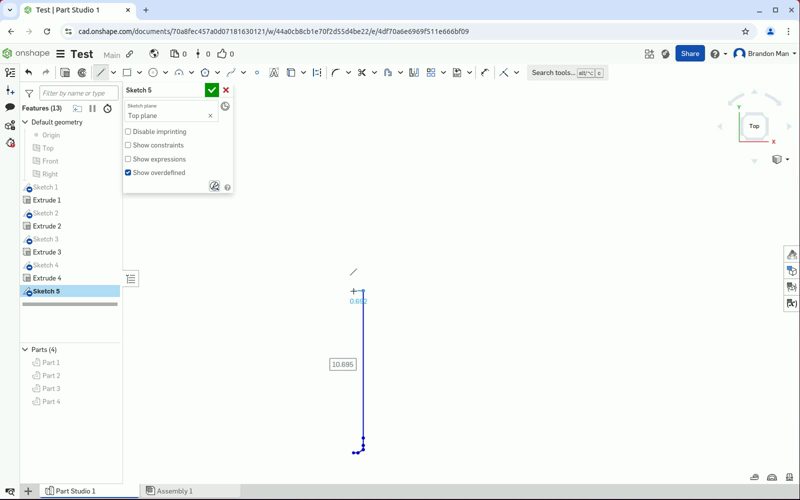
scroll(6)
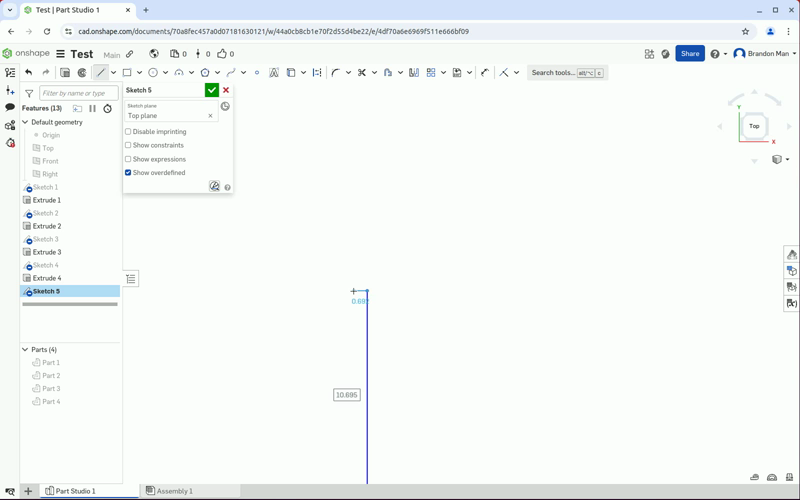
scroll(6)
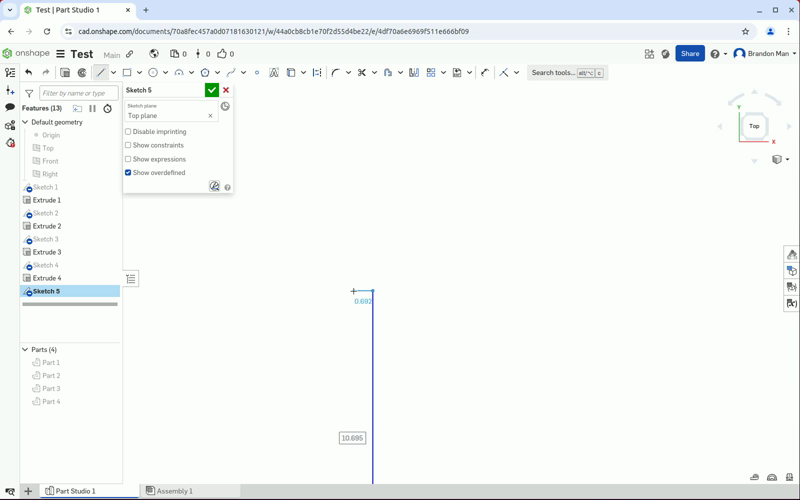
scroll(6)
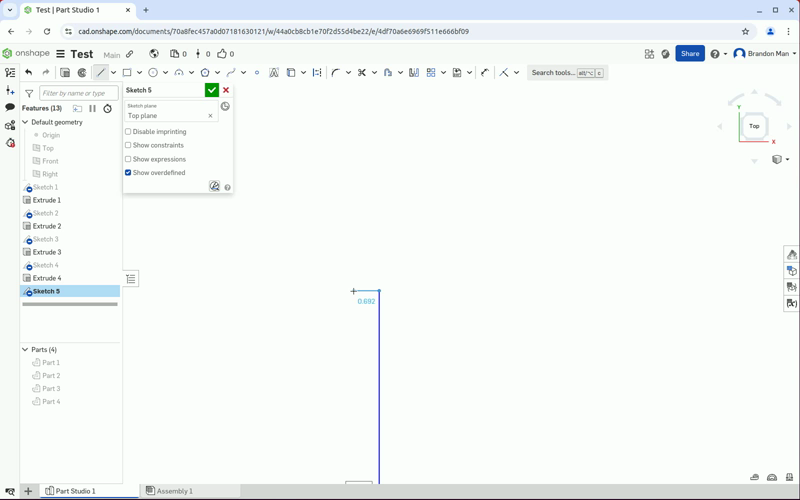
scroll(6)
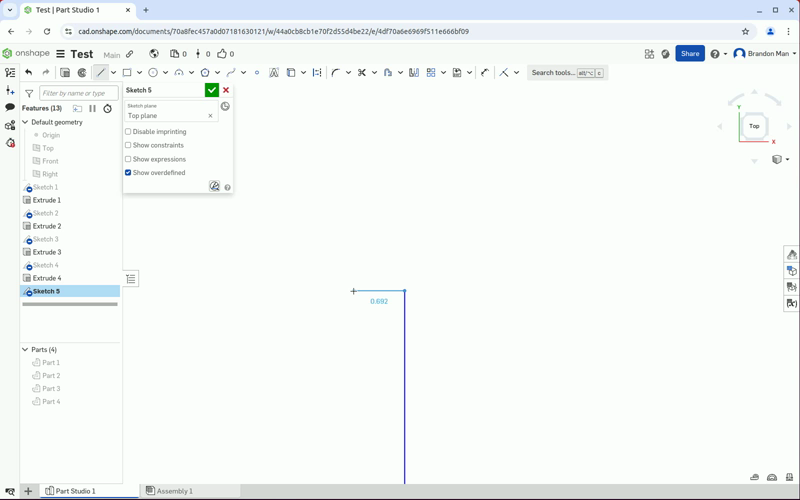
click(353, 290)
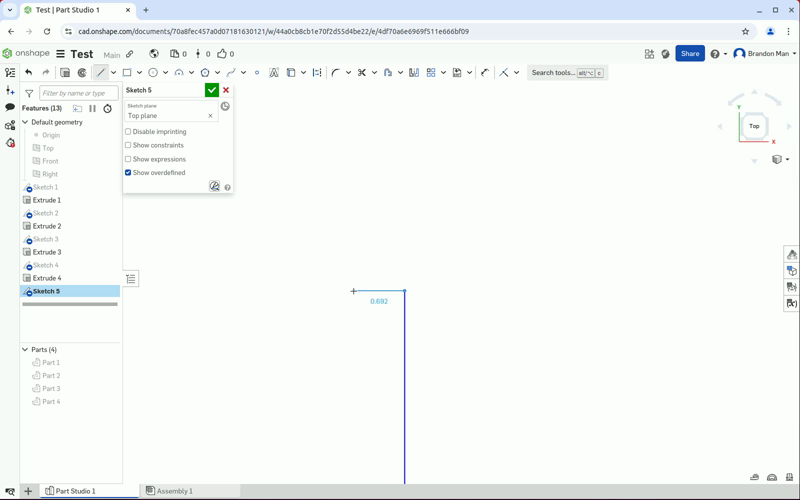
scroll(-6)
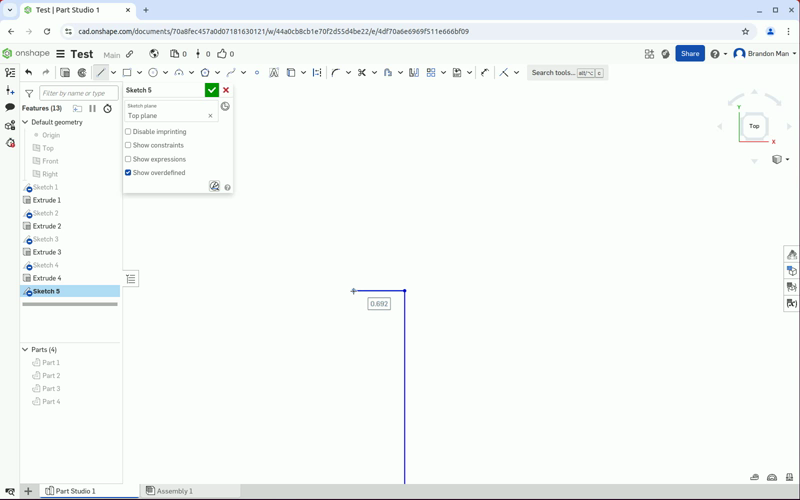
scroll(-6)
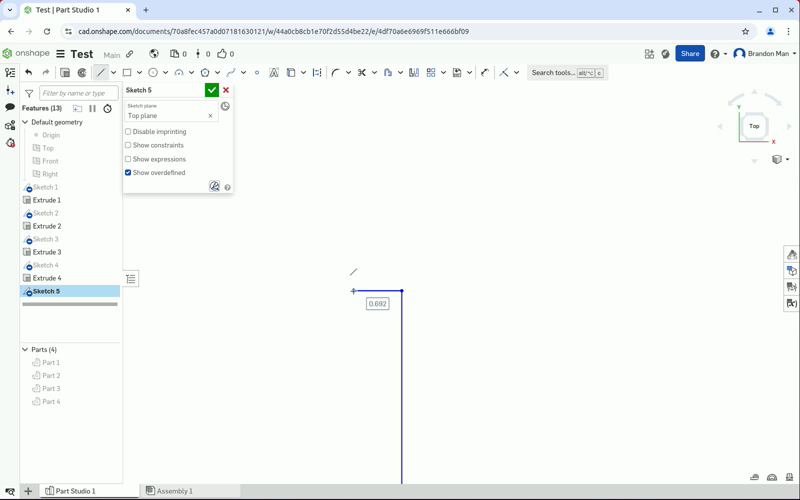
scroll(-6)
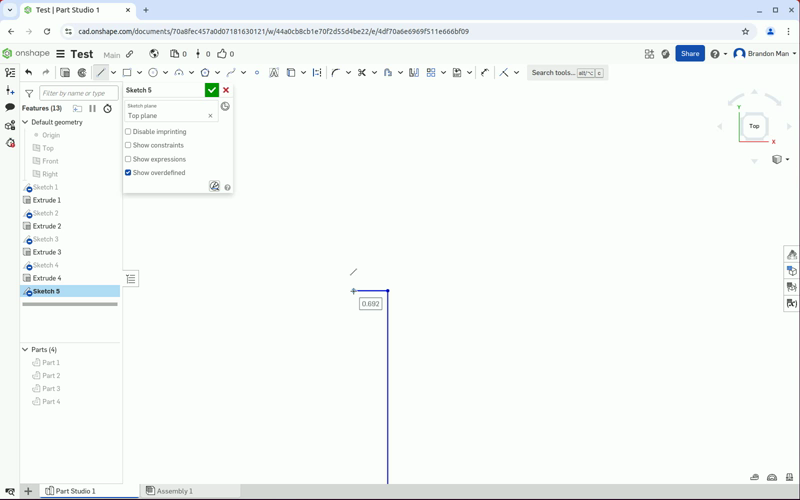
scroll(-6)
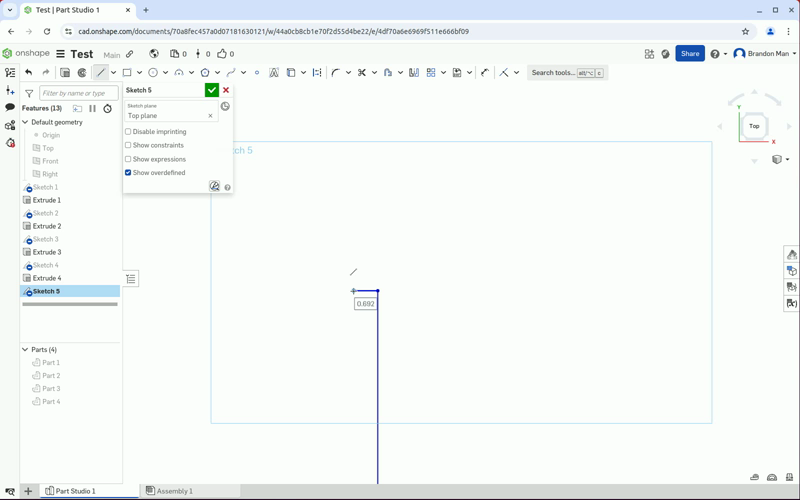
scroll(-6)
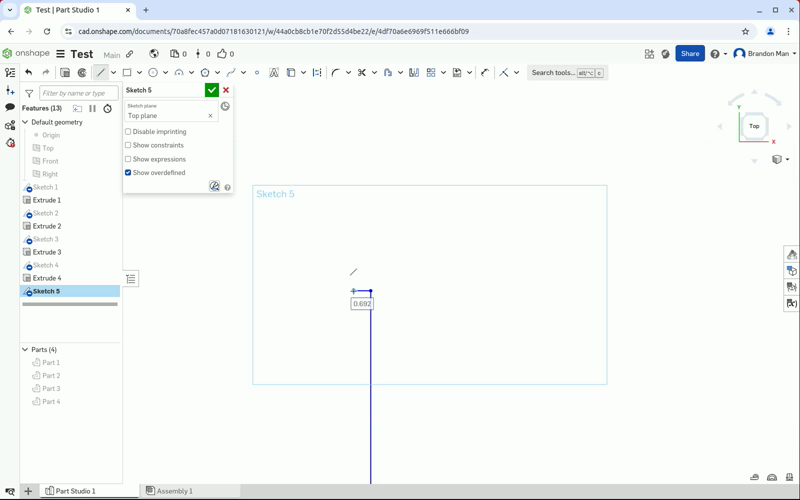
scroll(-6)
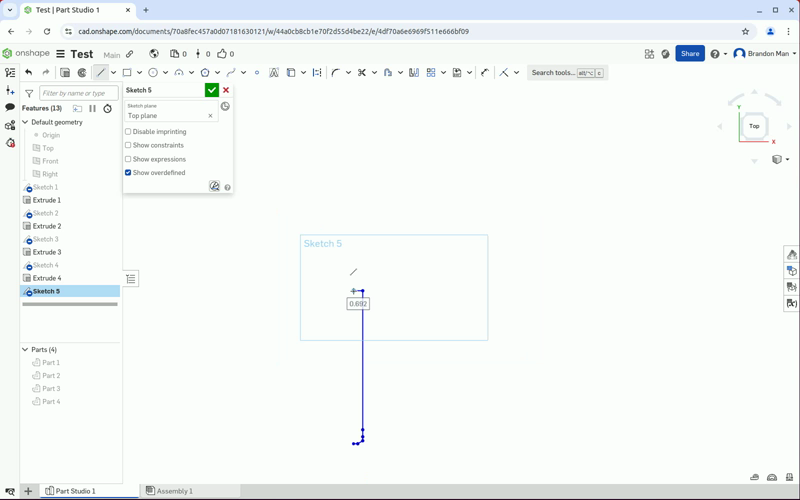
scroll(-6)
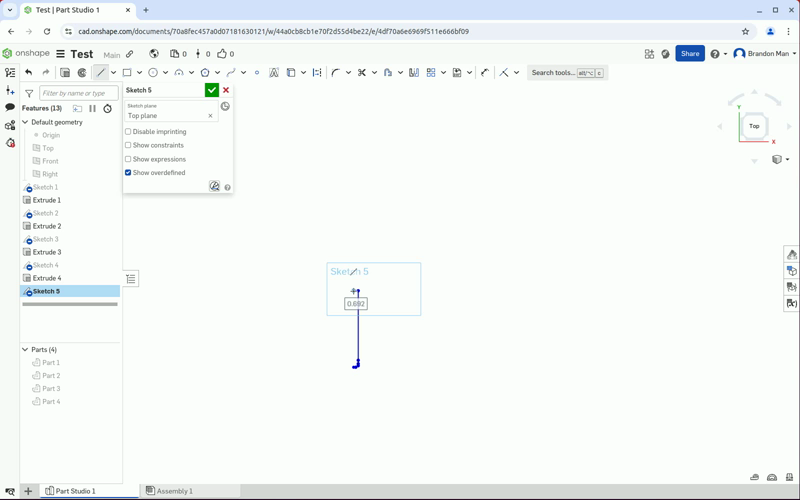
key_up(shift)
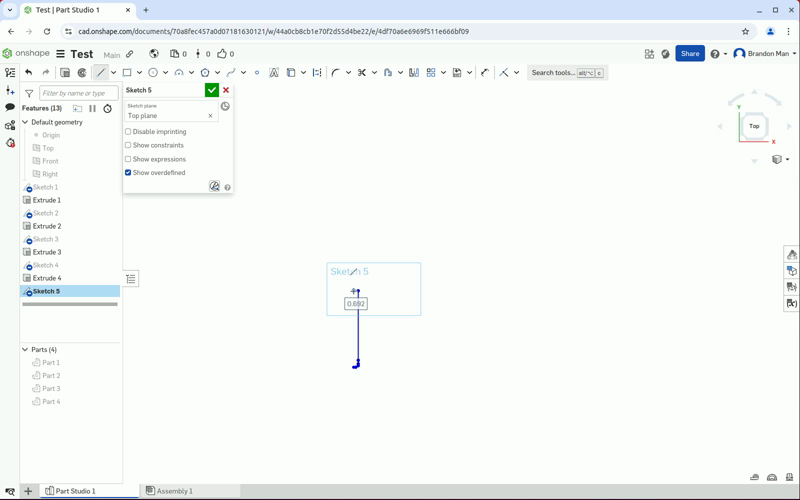
key_down(shift)
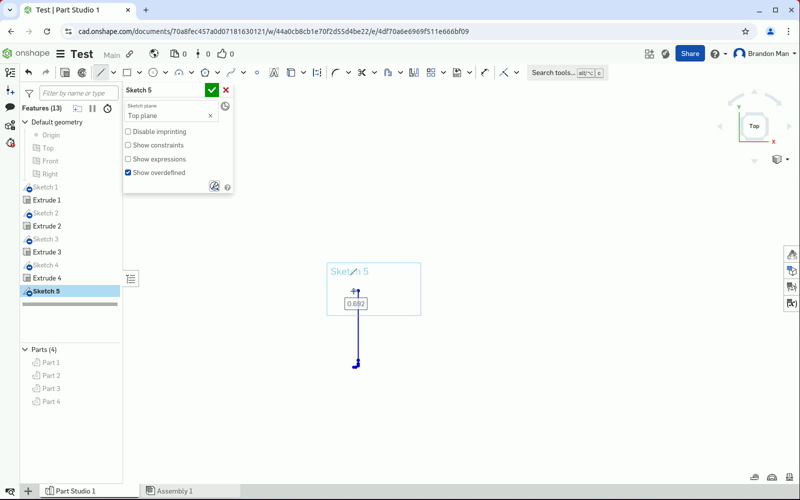
mouse_move(353, 367)
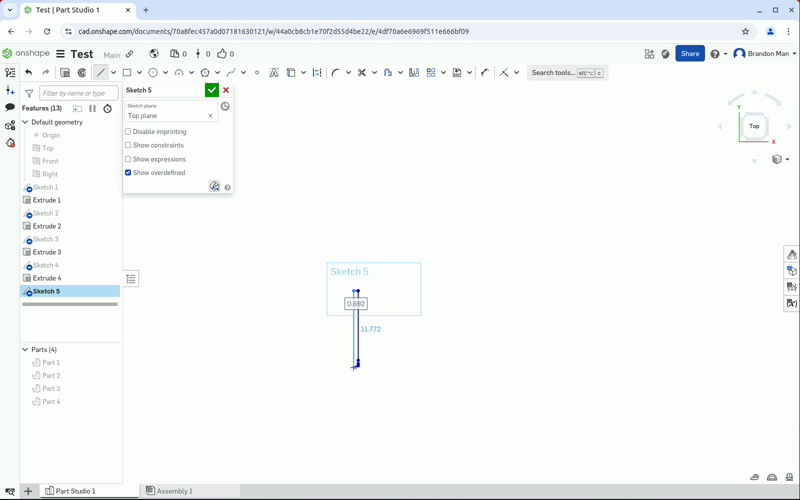
scroll(6)
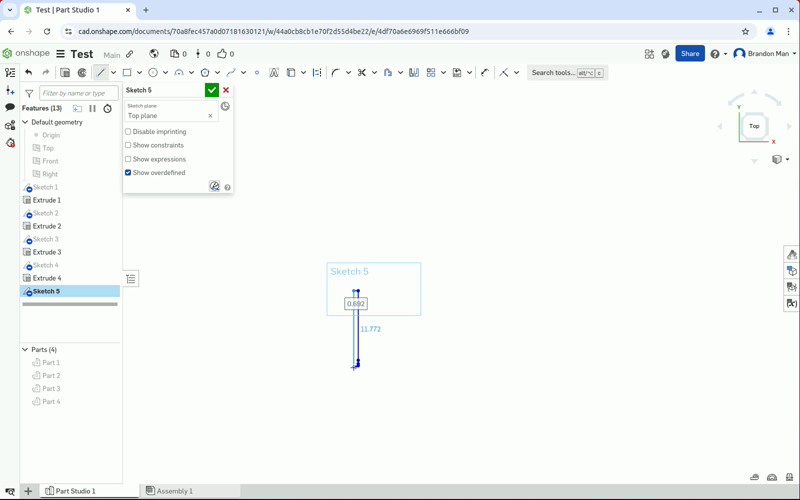
scroll(6)
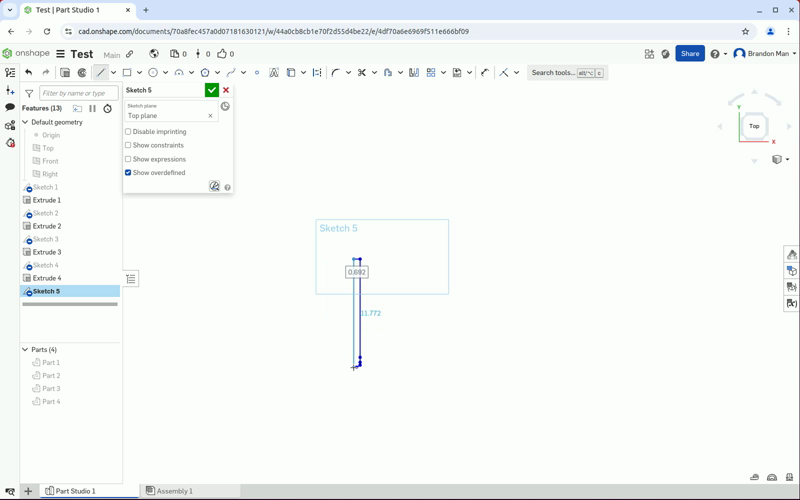
scroll(6)
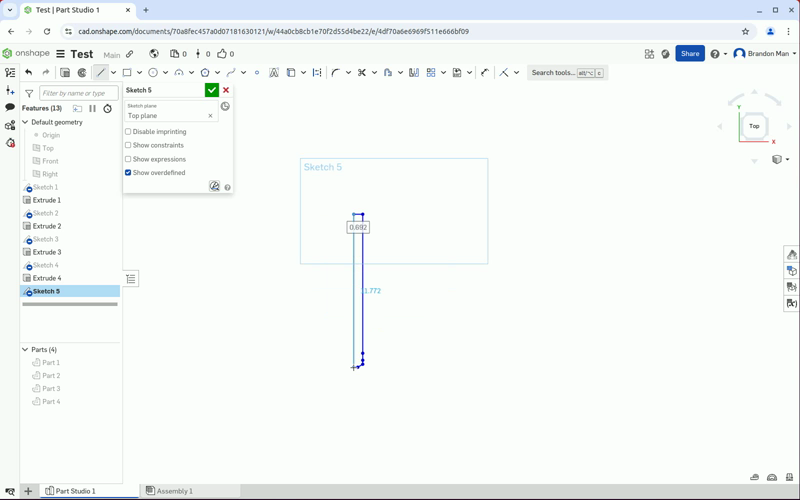
scroll(6)
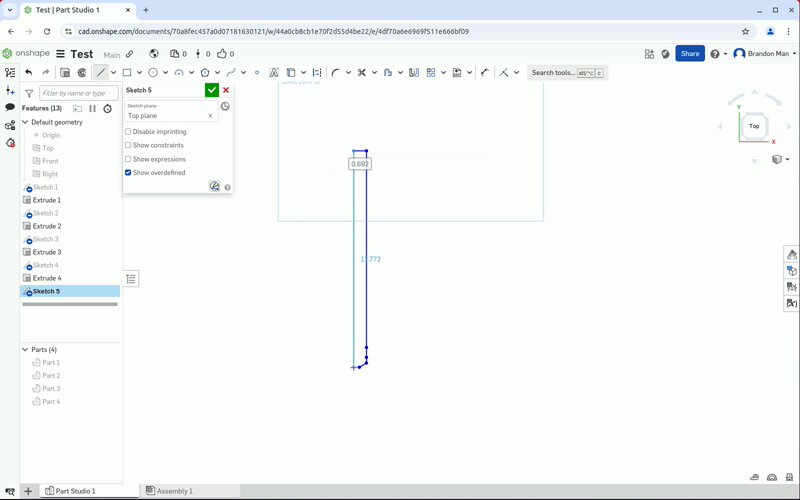
scroll(6)
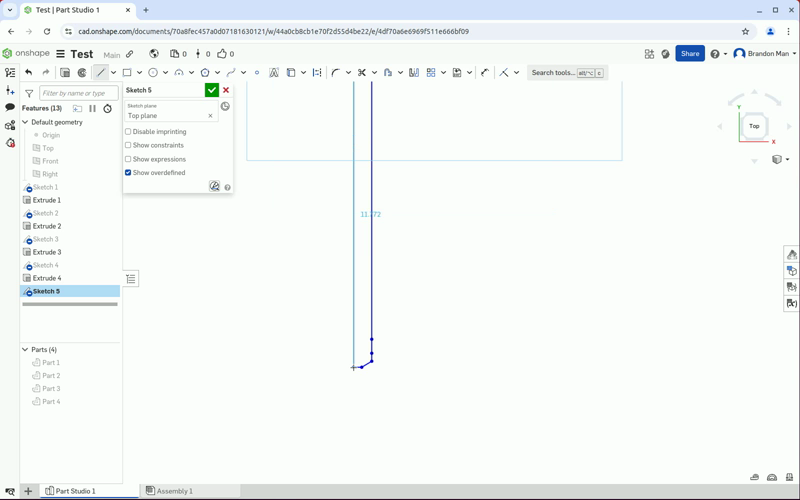
scroll(6)
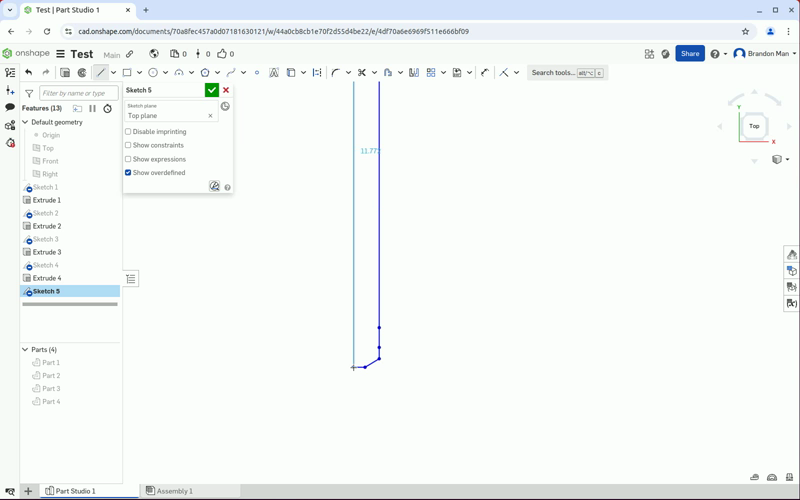
scroll(6)
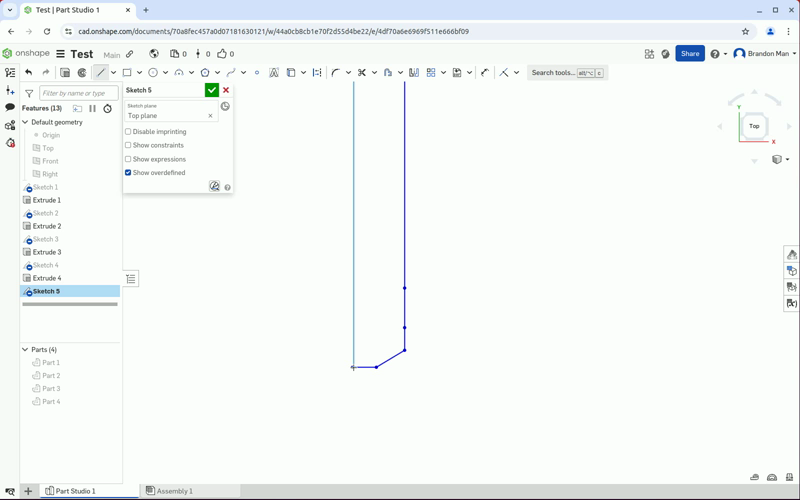
key_up(shift)
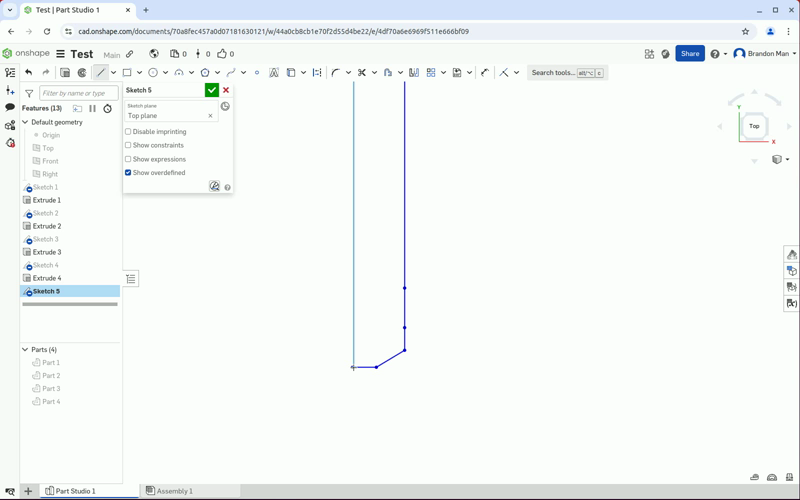
click(353, 367)
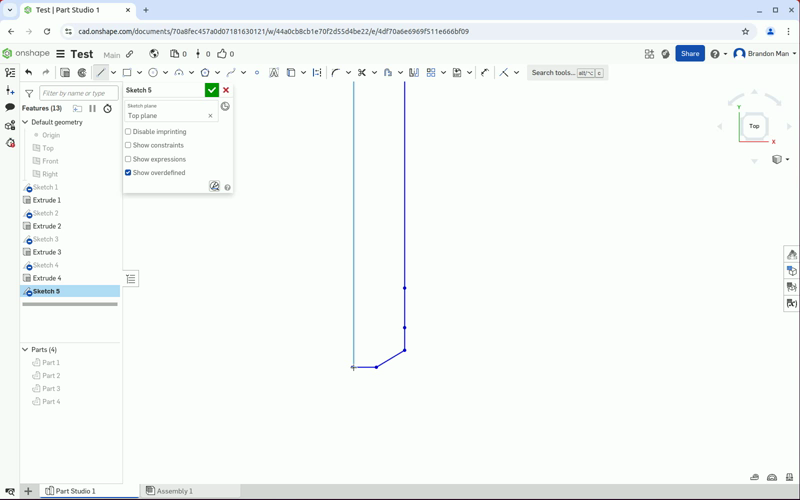
scroll(-6)
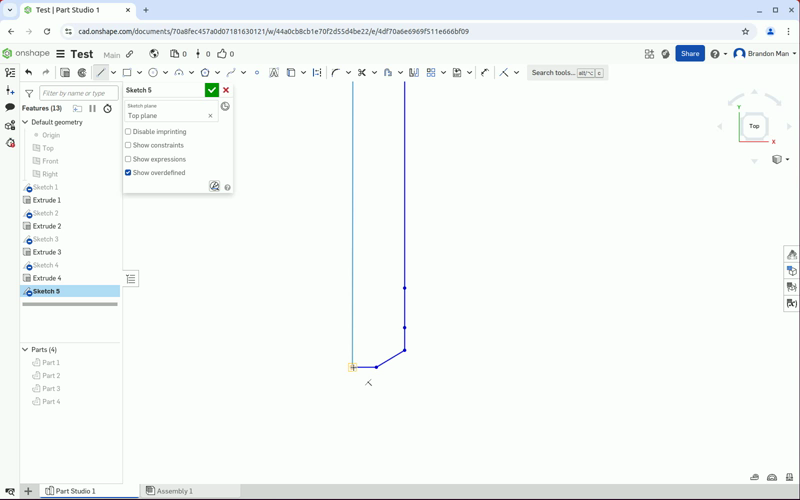
scroll(-6)
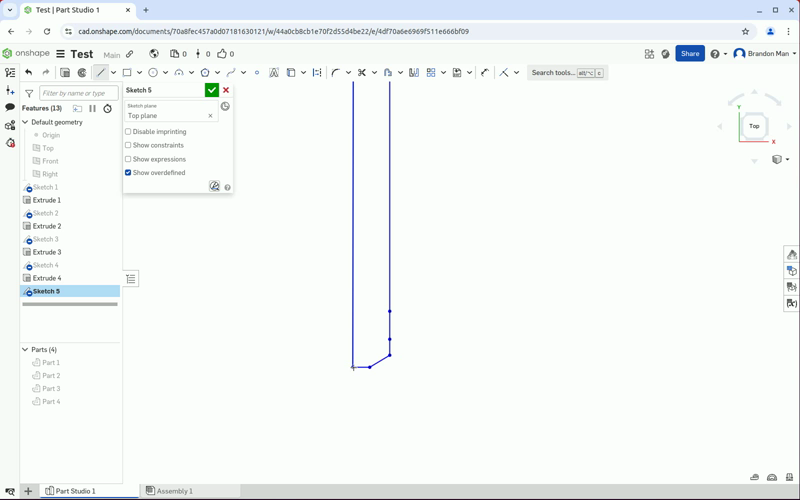
scroll(-6)
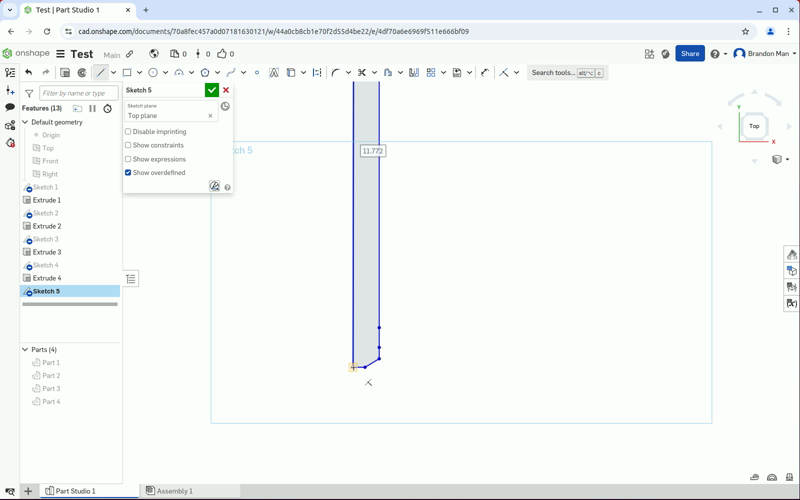
scroll(-6)
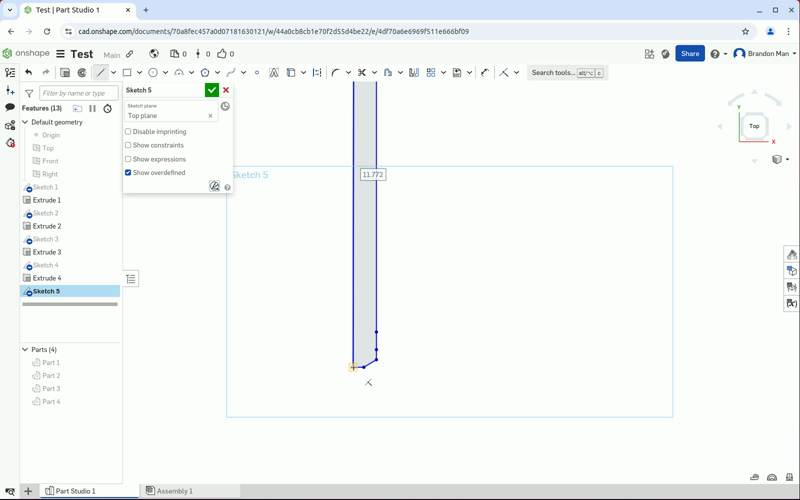
scroll(-6)
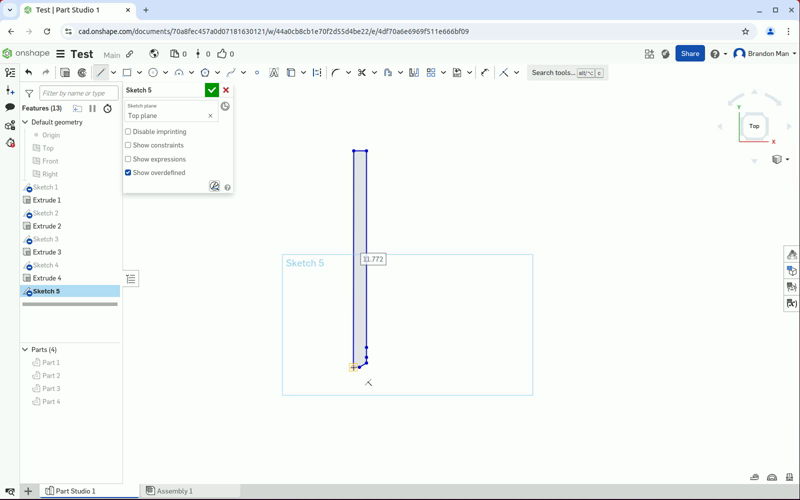
scroll(-6)
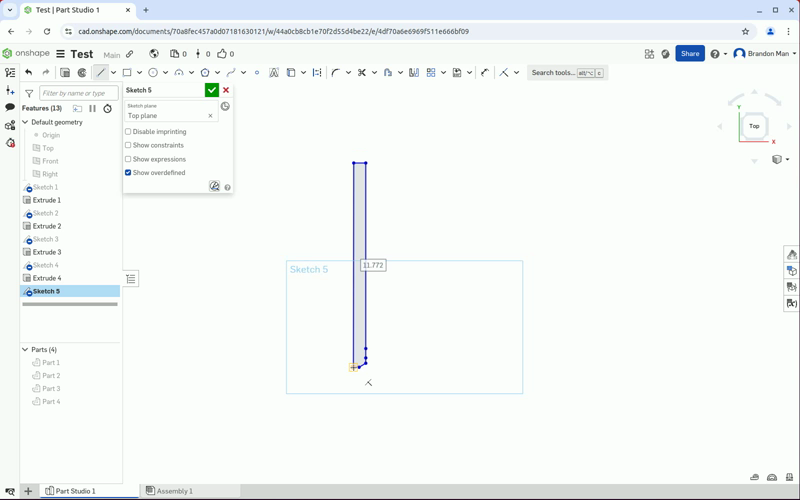
scroll(-6)
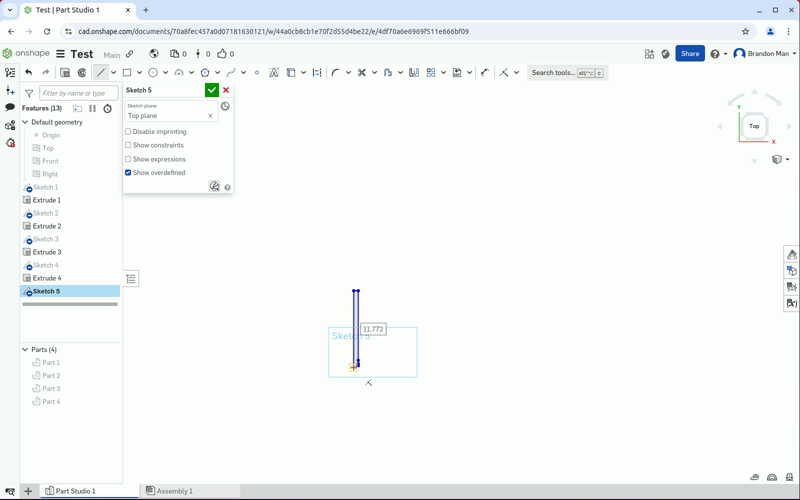
key(esc)
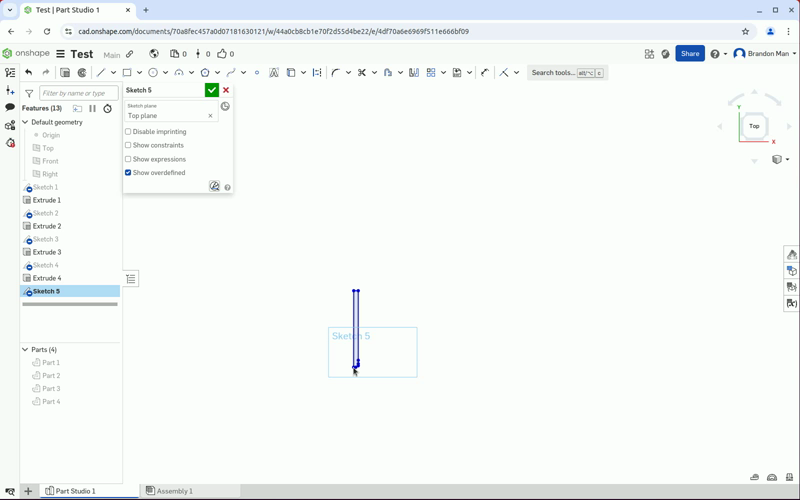
mouse_move(355, 360)
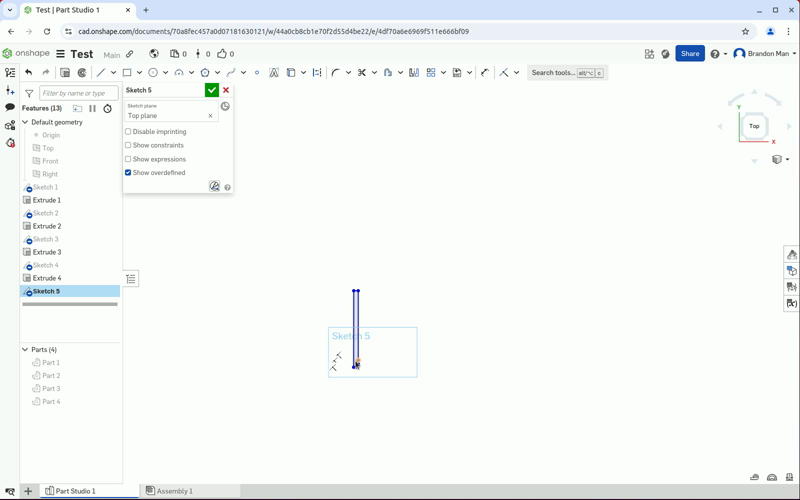
scroll(6)
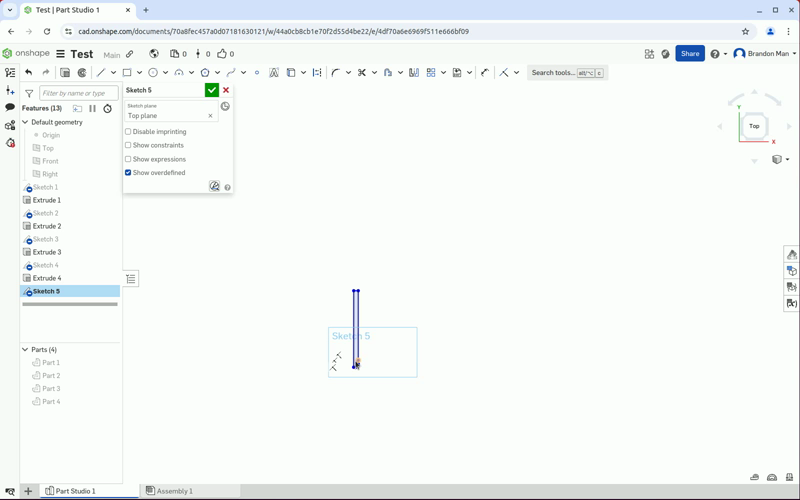
scroll(6)
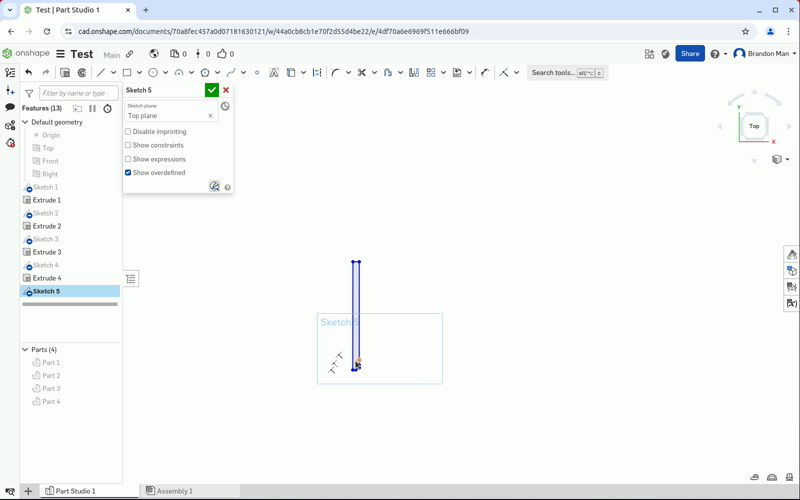
scroll(6)
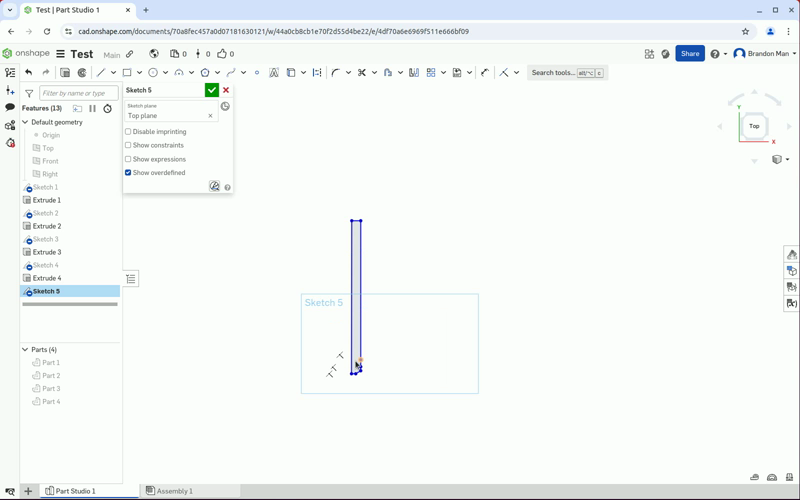
scroll(6)
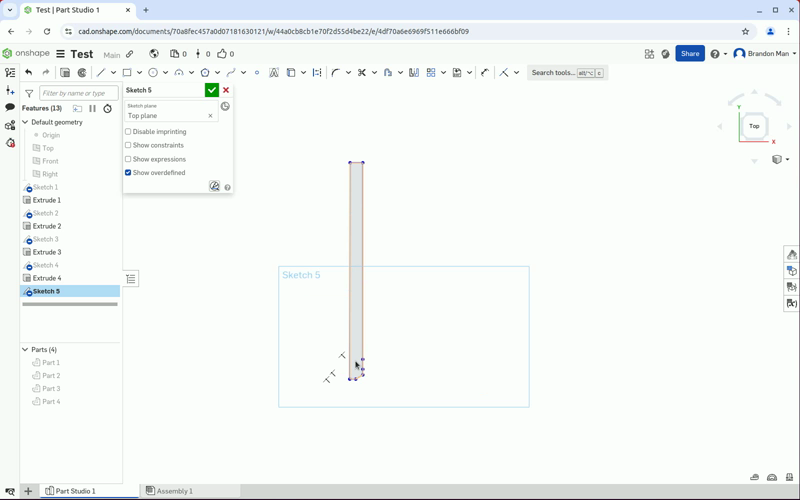
scroll(6)
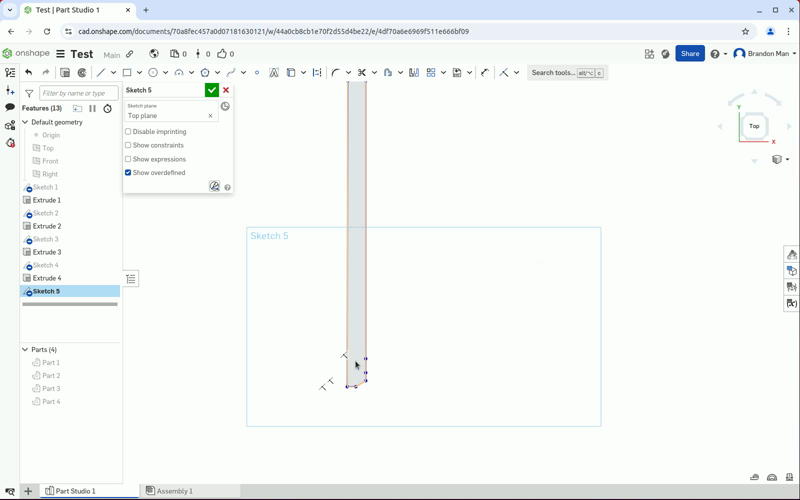
scroll(6)
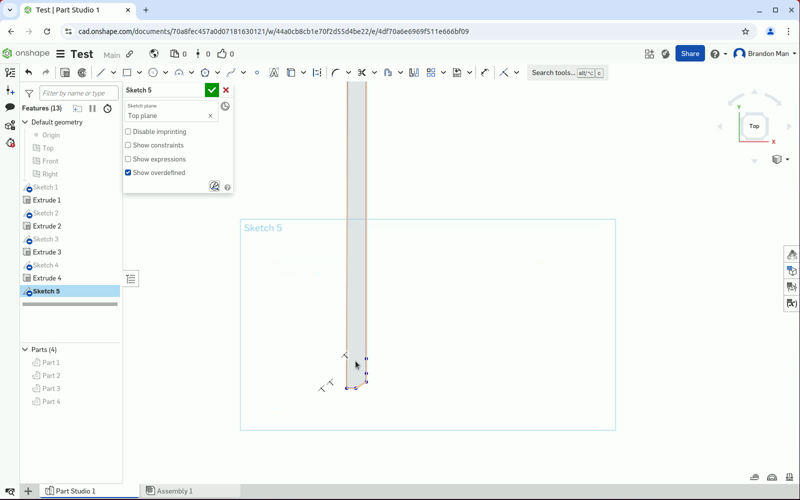
scroll(6)
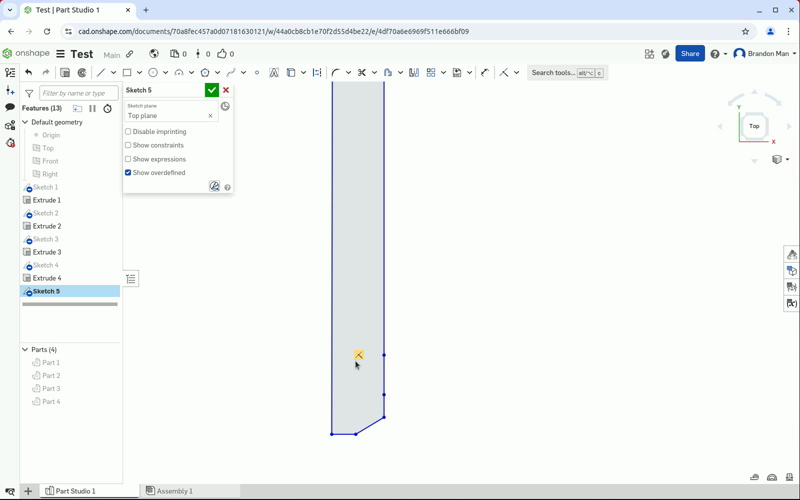
click(355, 360)
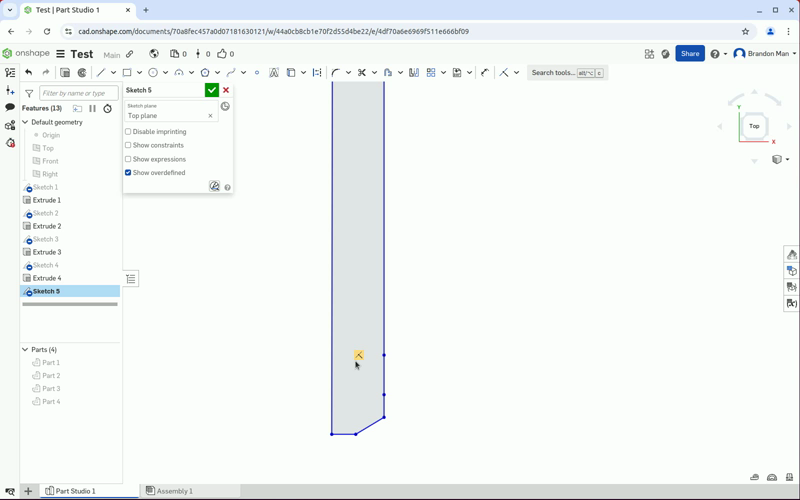
scroll(-6)
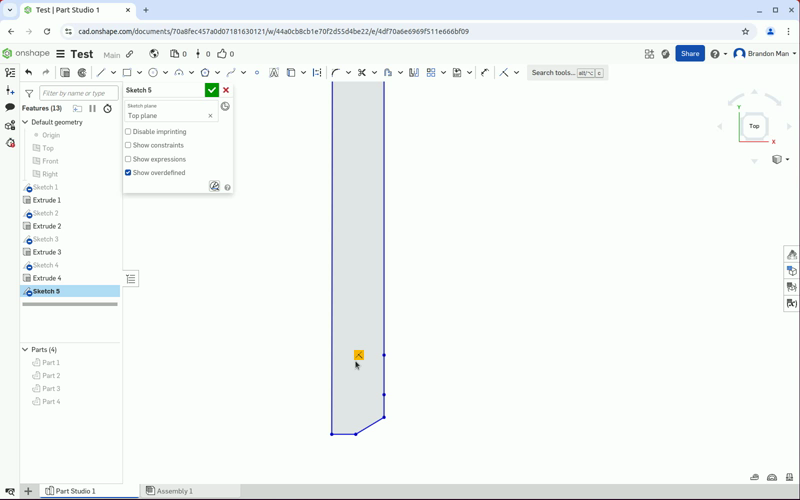
scroll(-6)
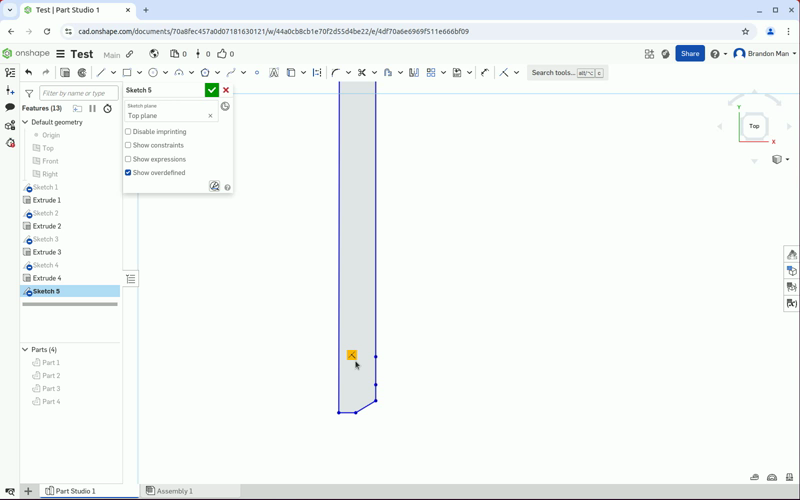
scroll(-6)
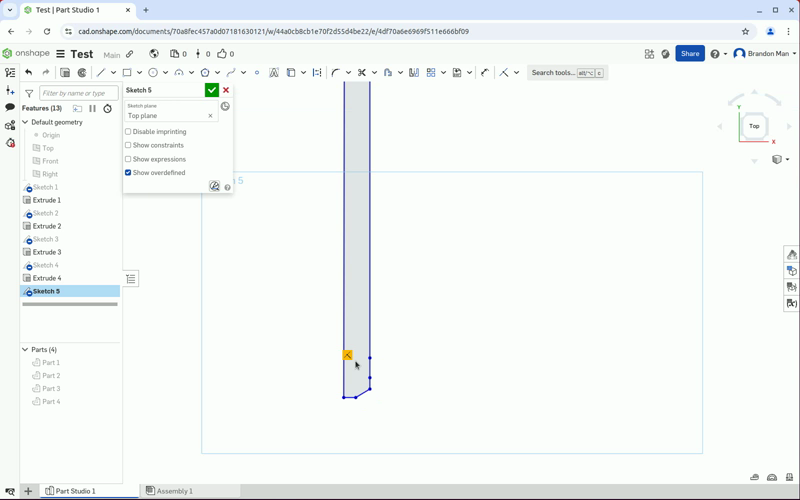
scroll(-6)
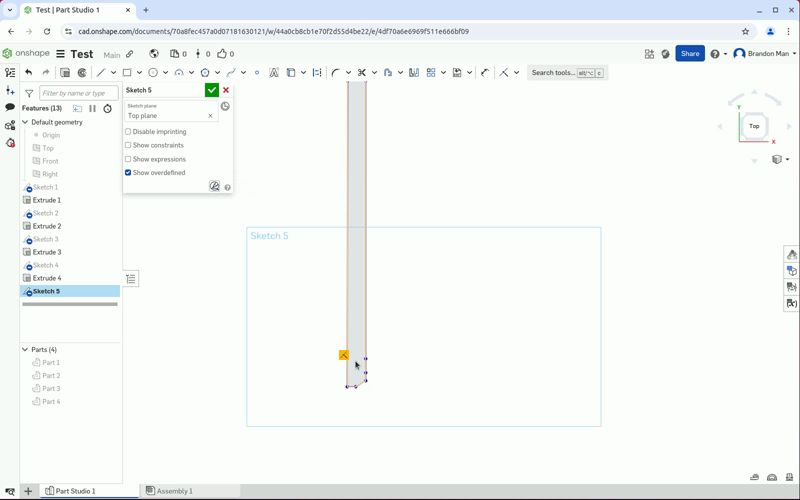
scroll(-6)
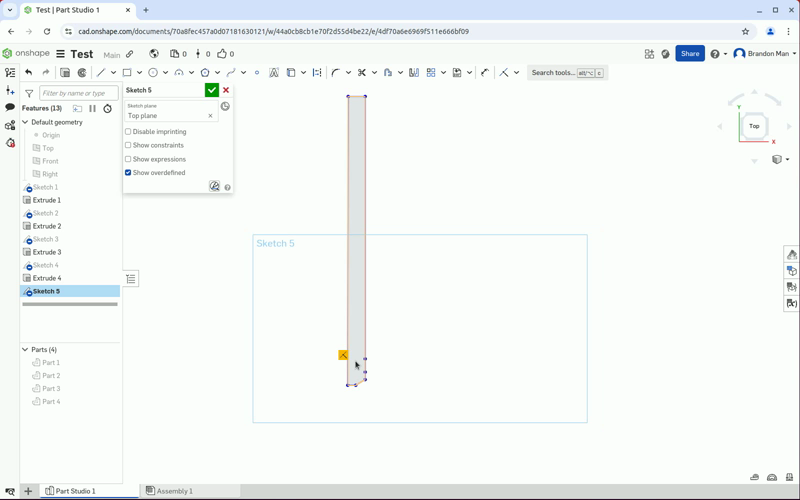
scroll(-6)
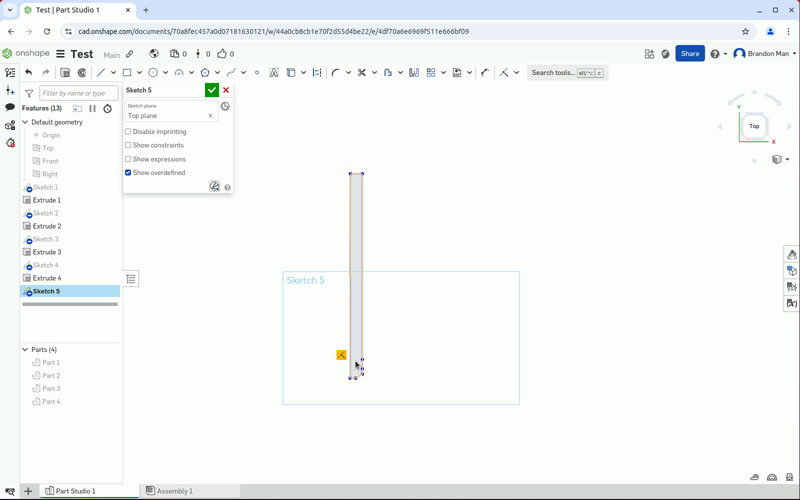
scroll(-6)
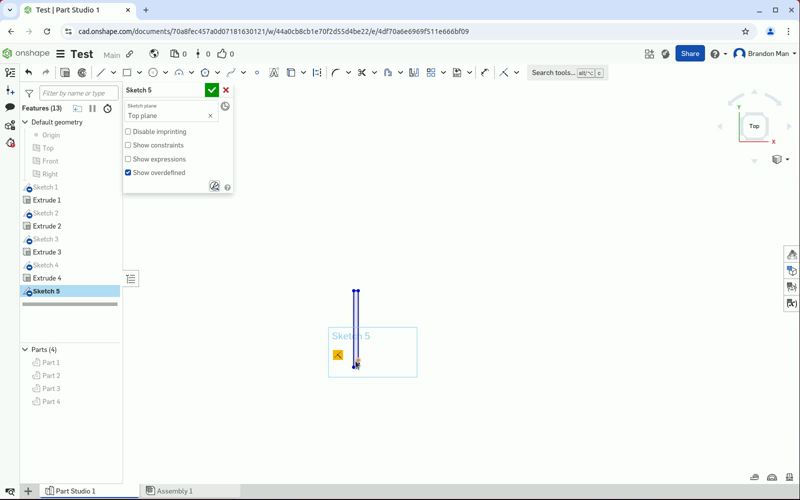
mouse_move(73, 352)
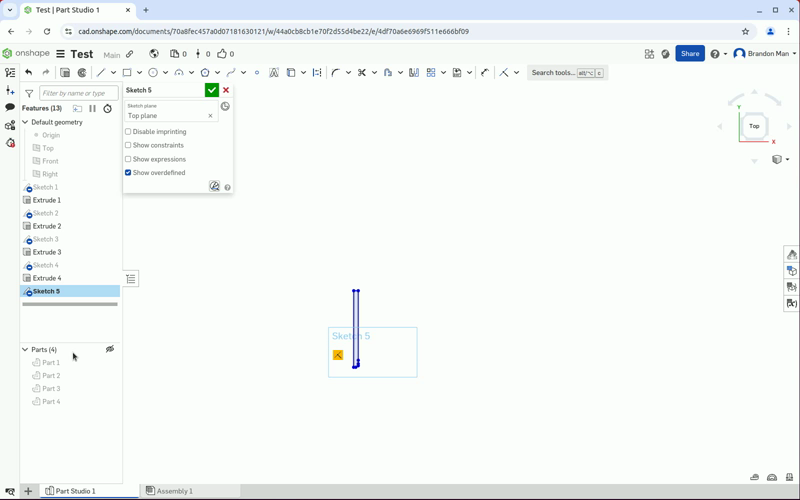
key(shift+y)
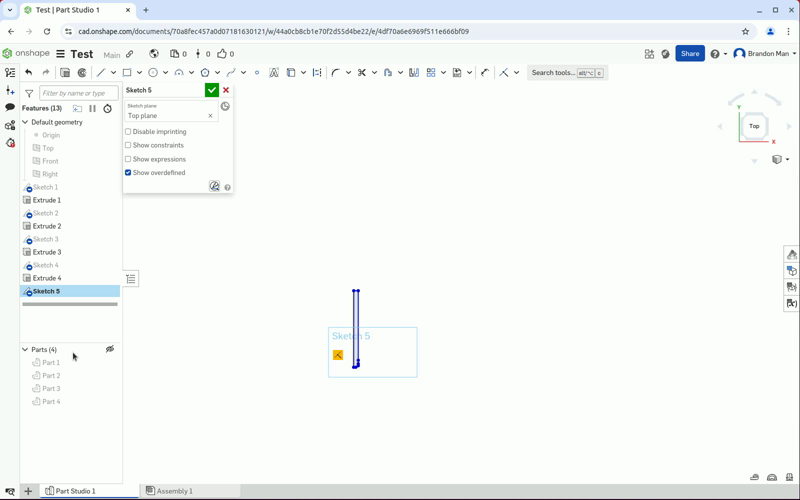
key(shift+e)
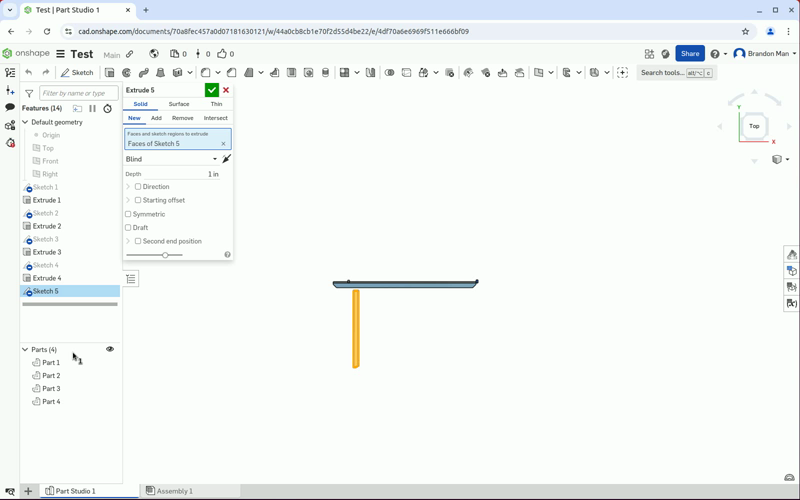
mouse_move(143, 106)
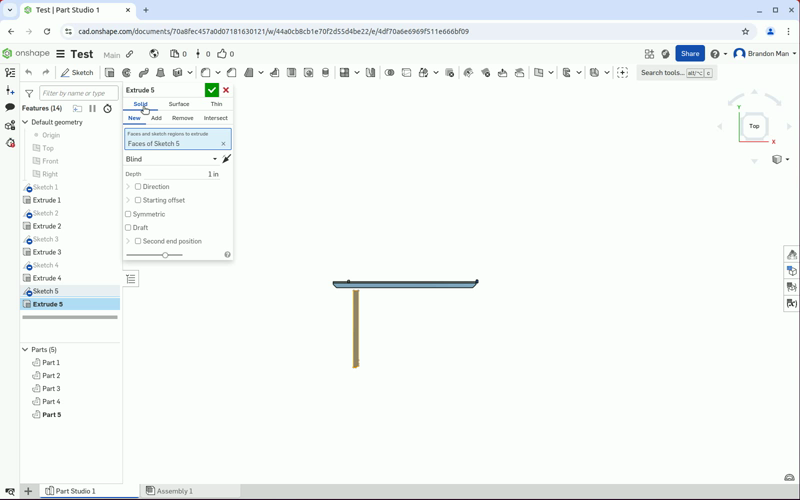
click(143, 106)
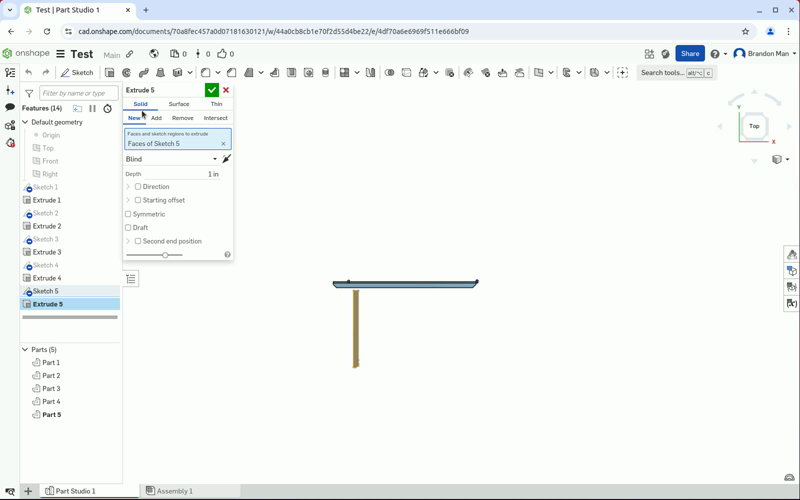
mouse_move(137, 120)
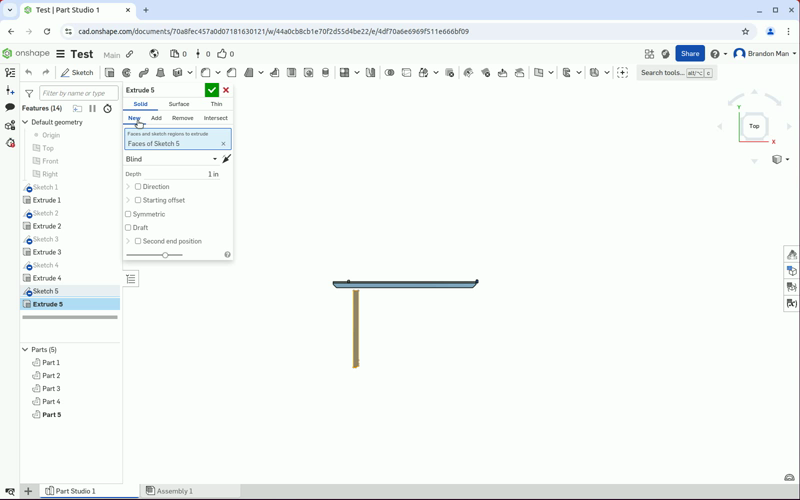
click(137, 120)
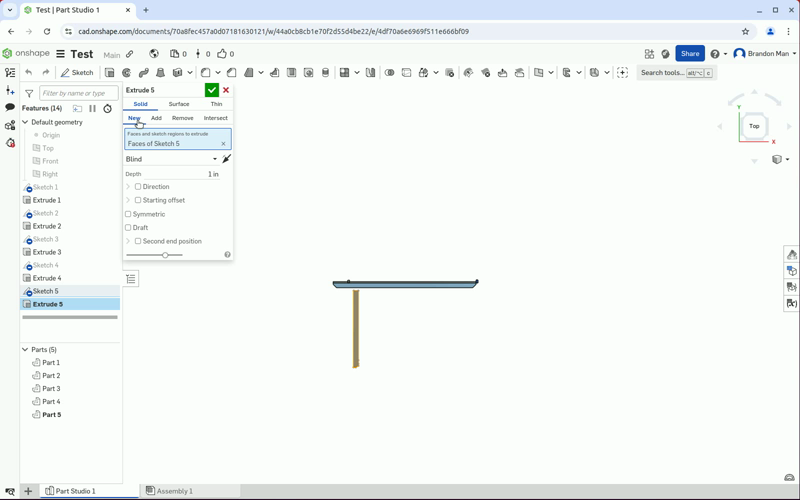
key(tab, 4)
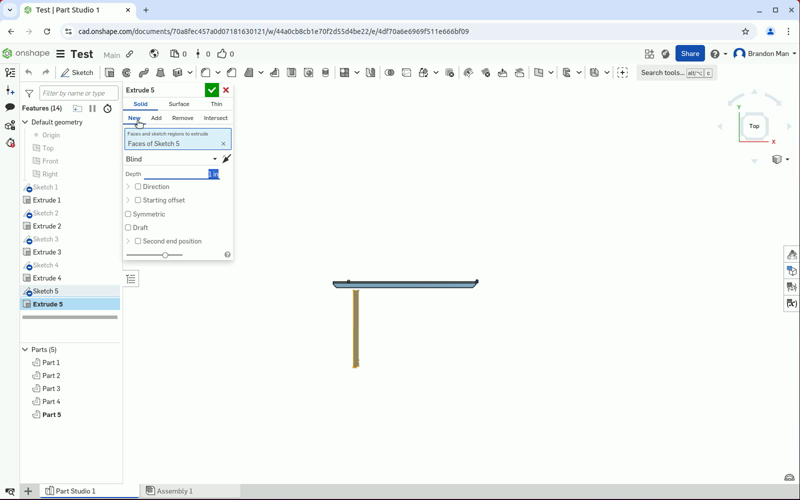
text(0.241)
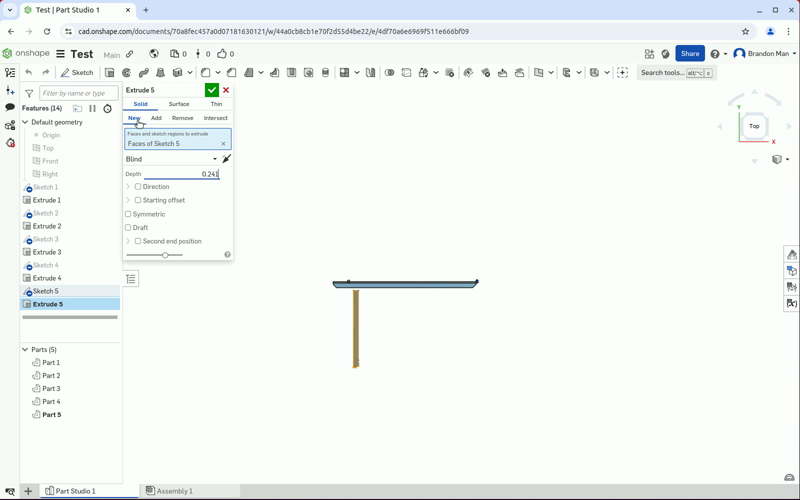
key(enter)
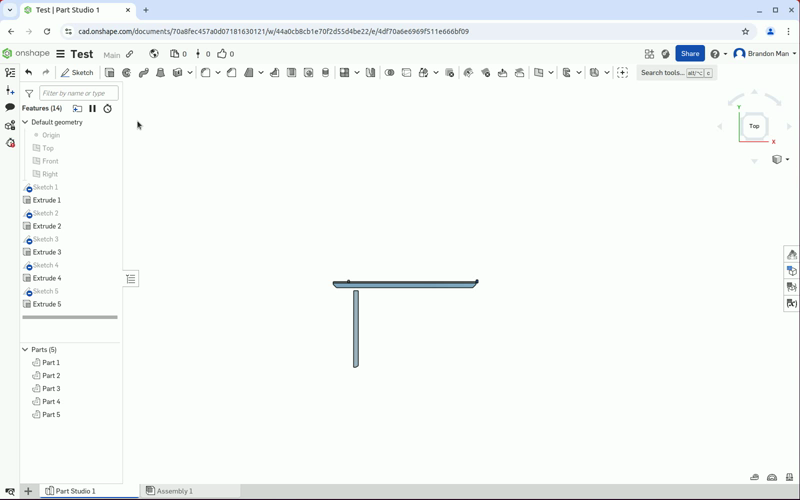
key(shift+h)
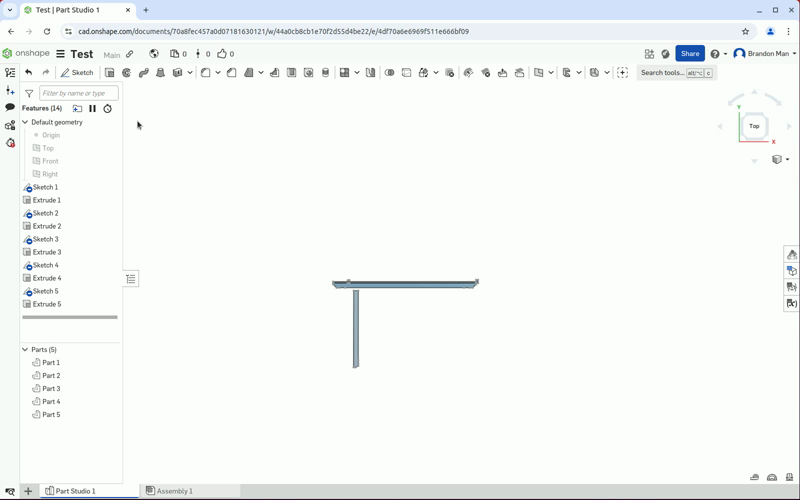
key(shift+h)
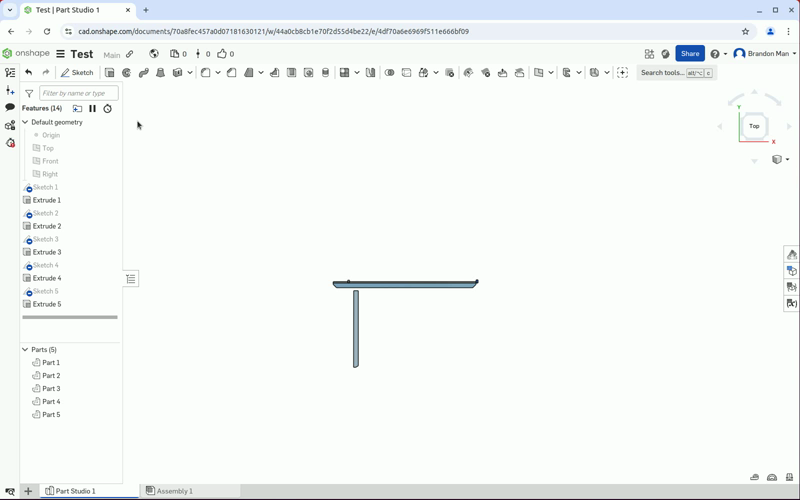
mouse_move(73, 189)
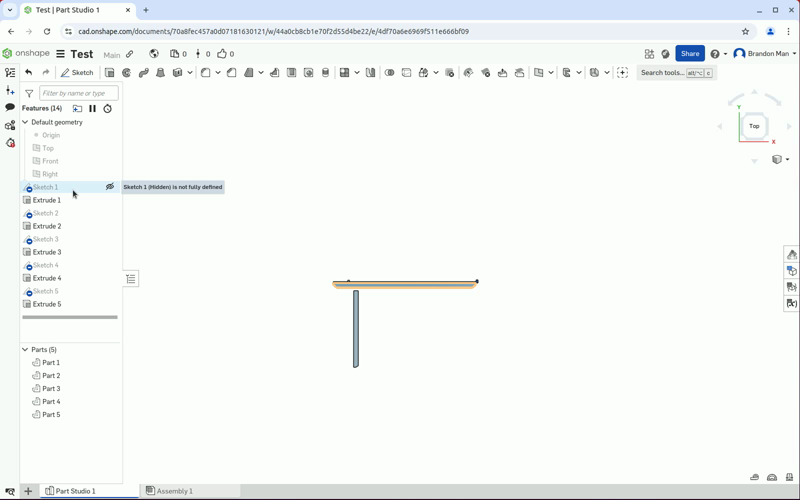
click(73, 189)
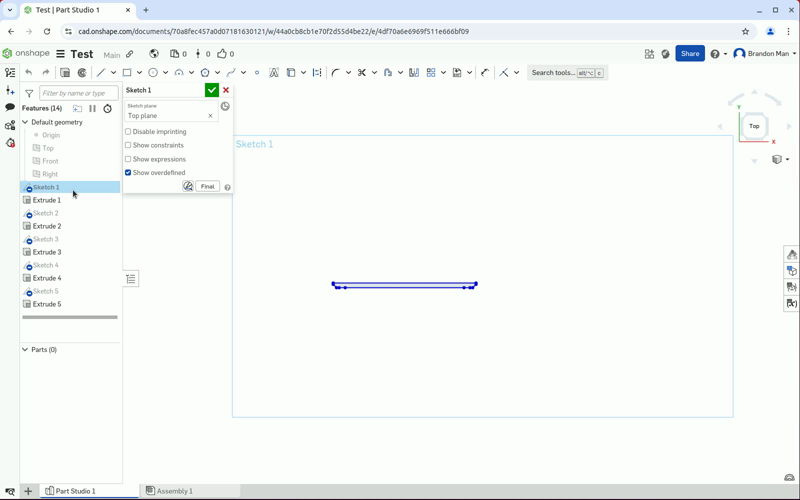
mouse_move(229, 92)
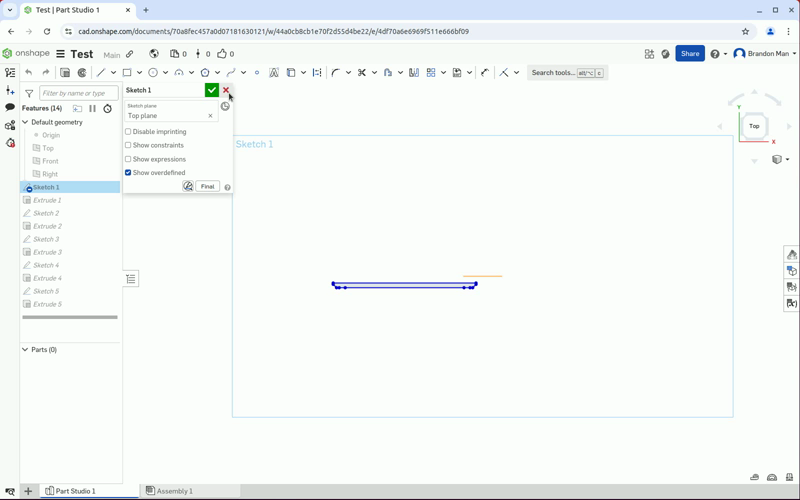
click(229, 92)
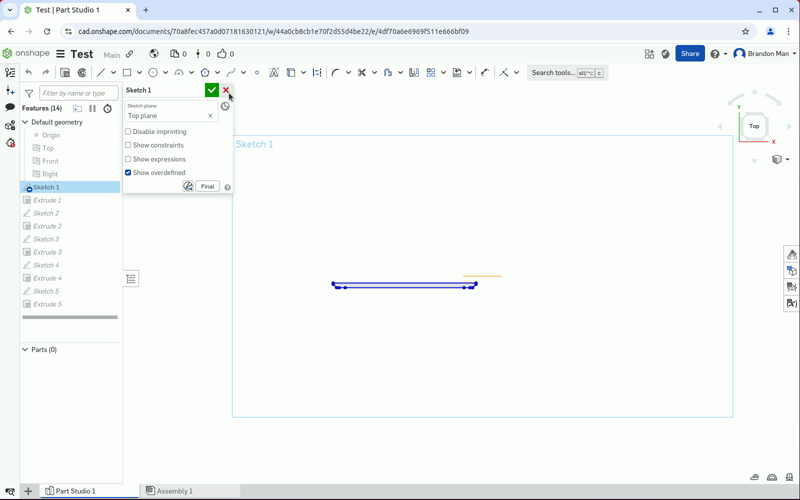
key(shift+s)
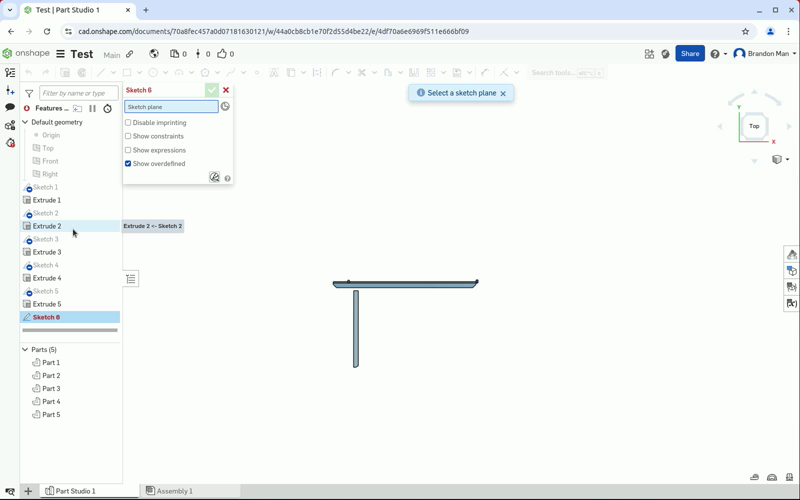
scroll(3)
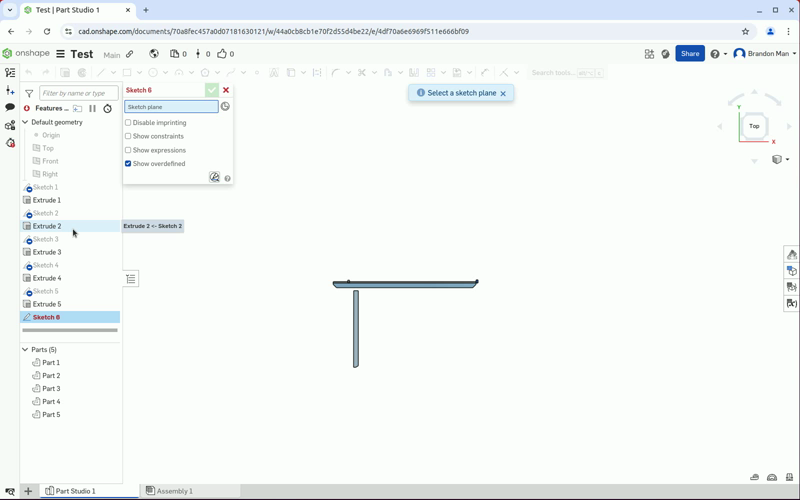
mouse_move(73, 150)
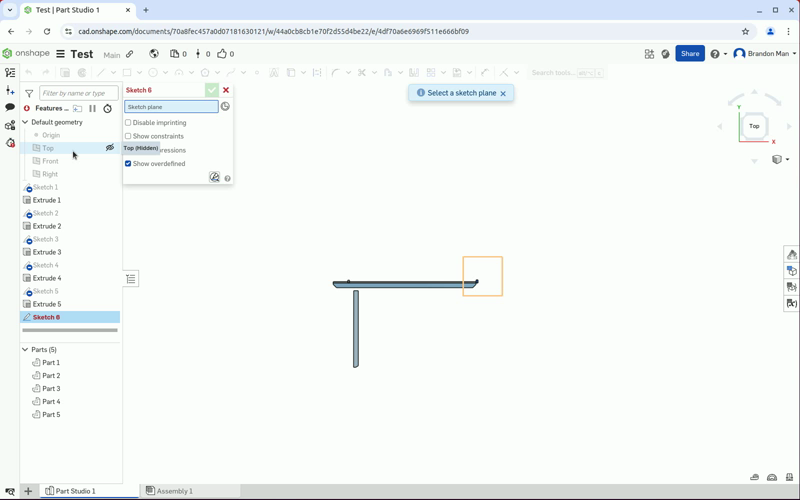
click(73, 150)
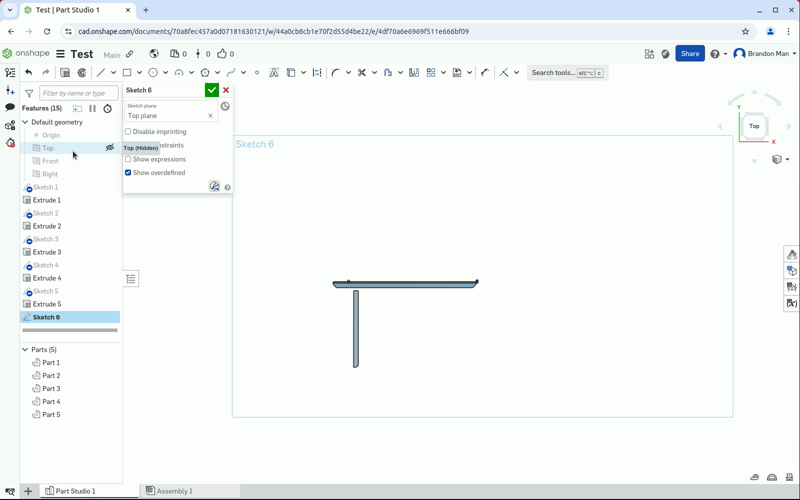
mouse_move(73, 352)
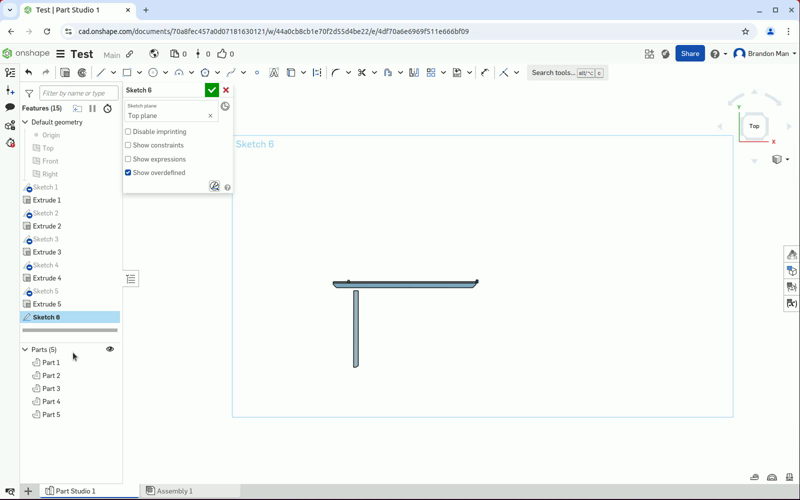
key(y)
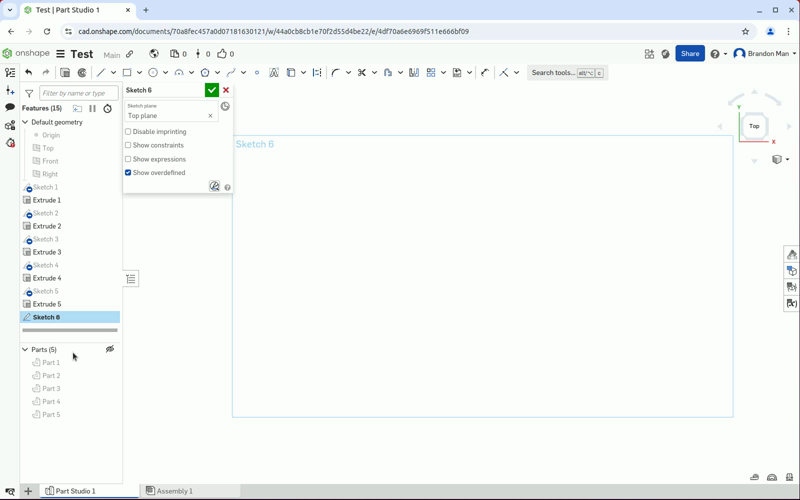
key(l)
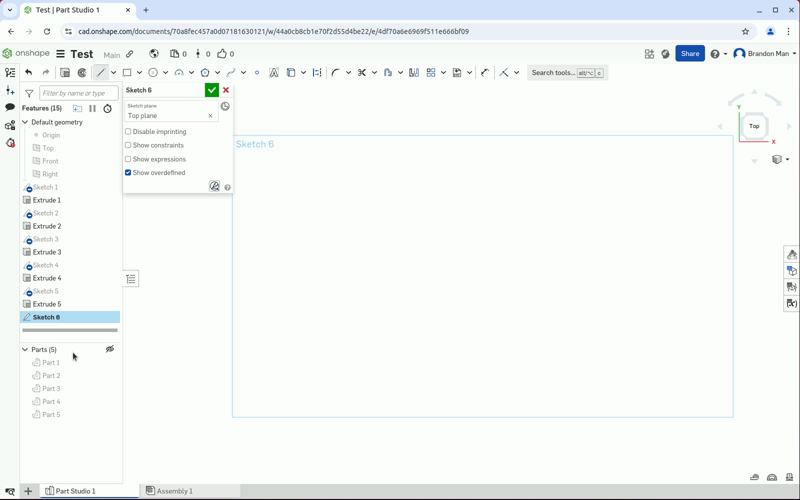
key_down(shift)
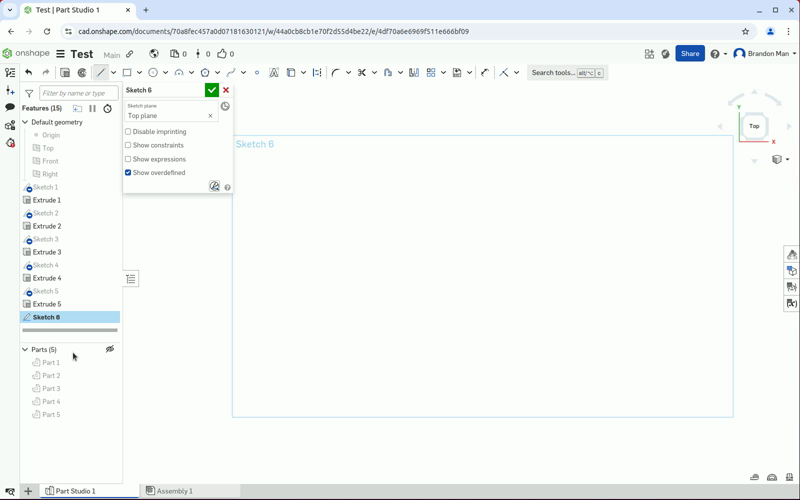
mouse_move(357, 363)
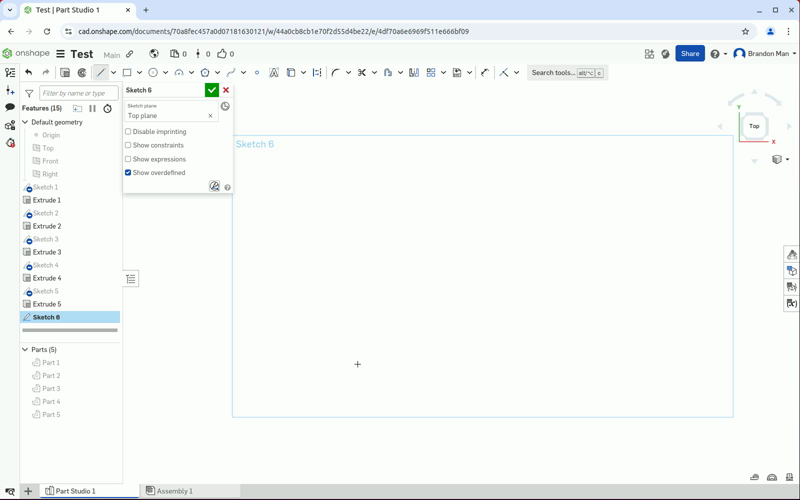
click(357, 363)
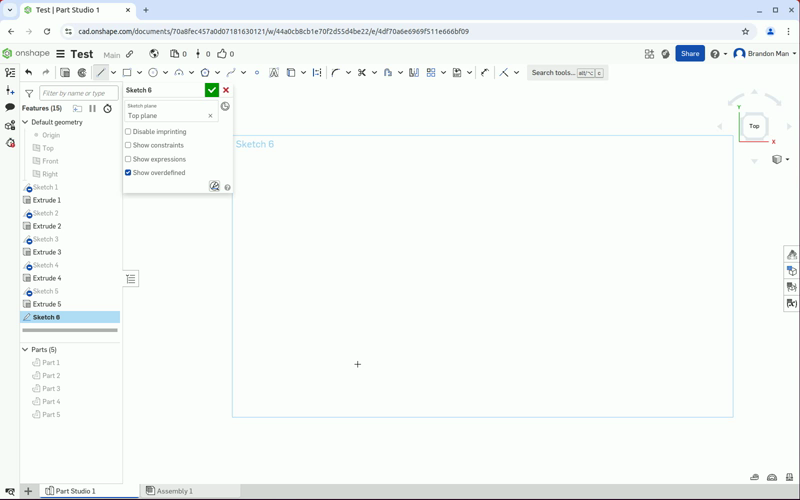
key_up(shift)
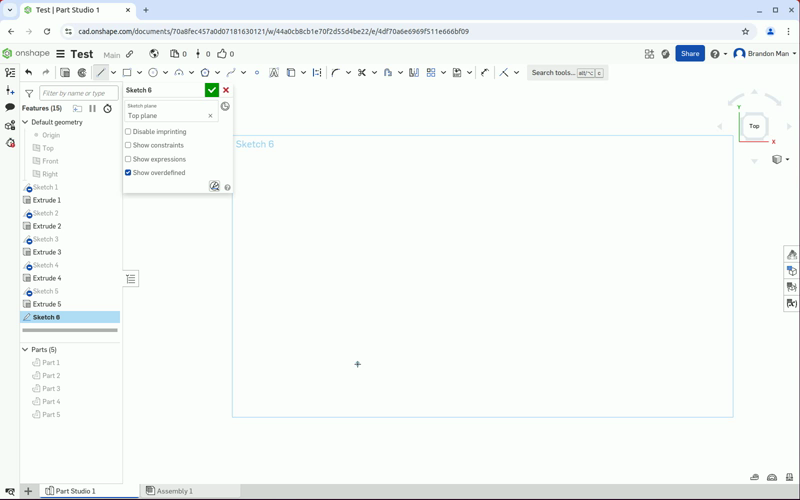
key_down(shift)
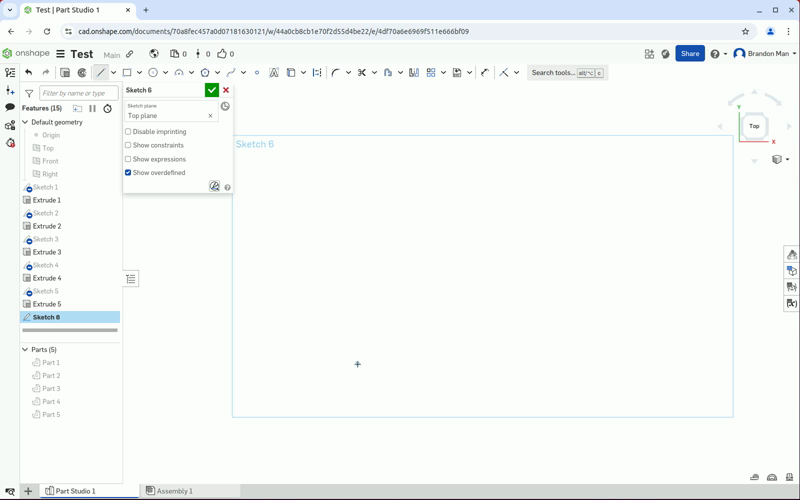
mouse_move(448, 363)
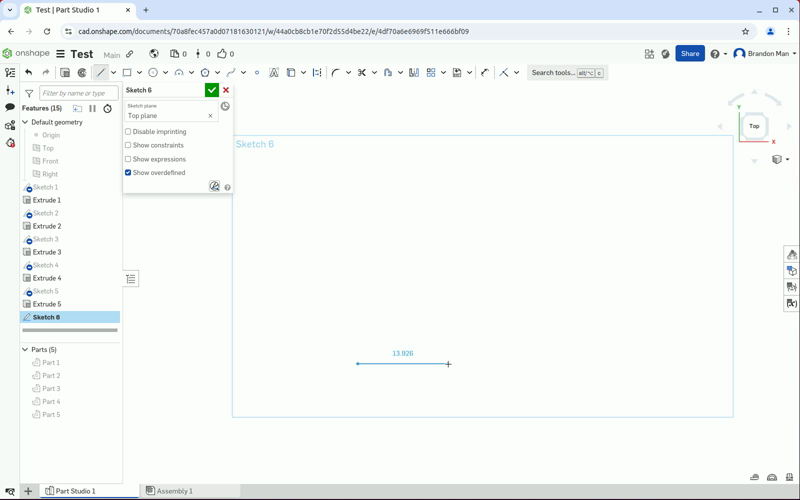
click(448, 363)
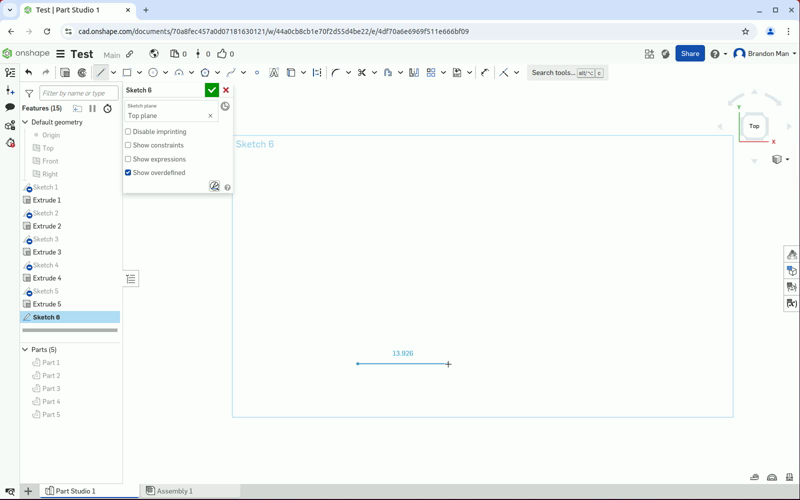
key_up(shift)
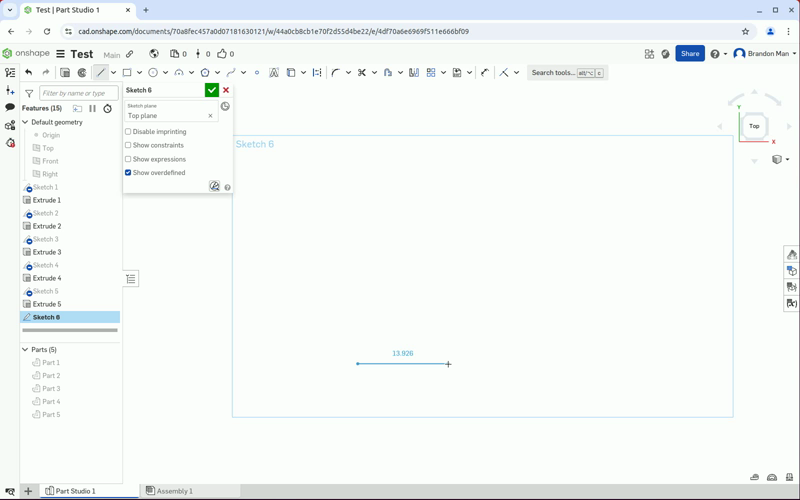
key_down(shift)
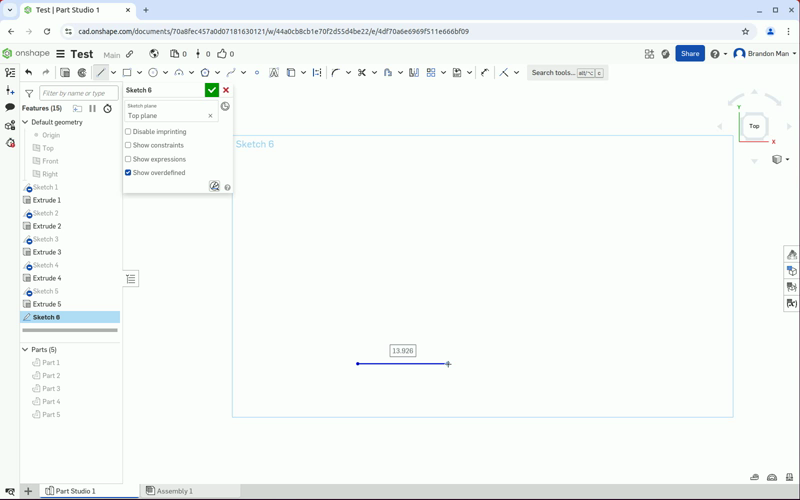
mouse_move(478, 363)
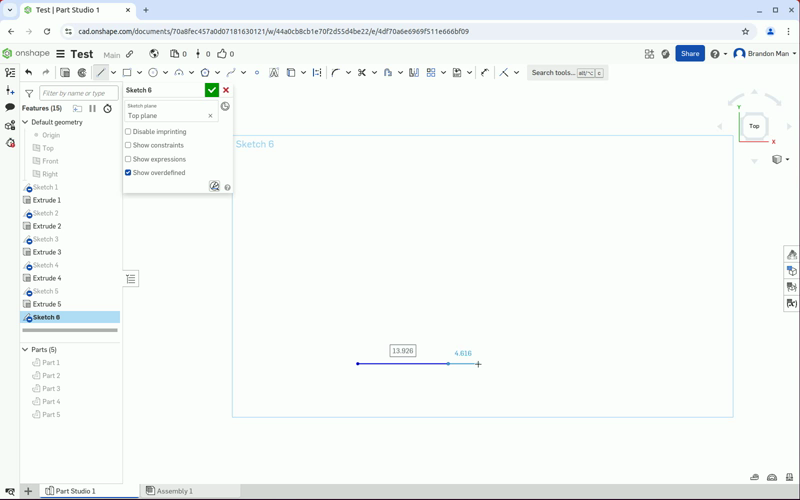
mouse_move(448, 360)
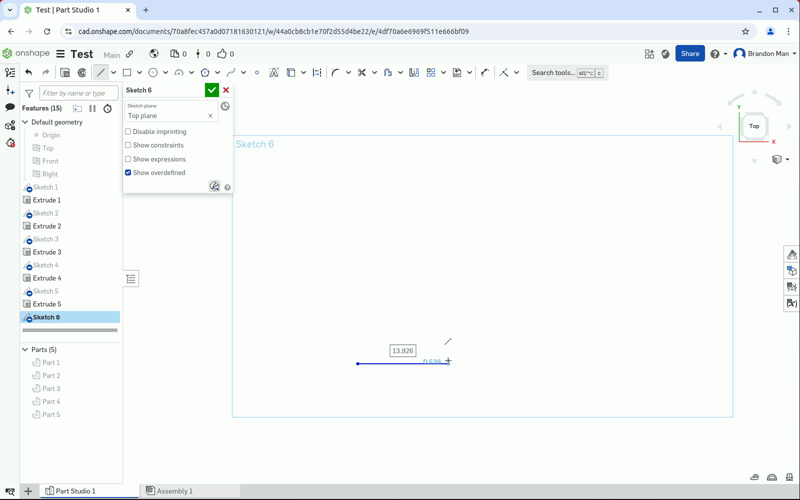
scroll(6)
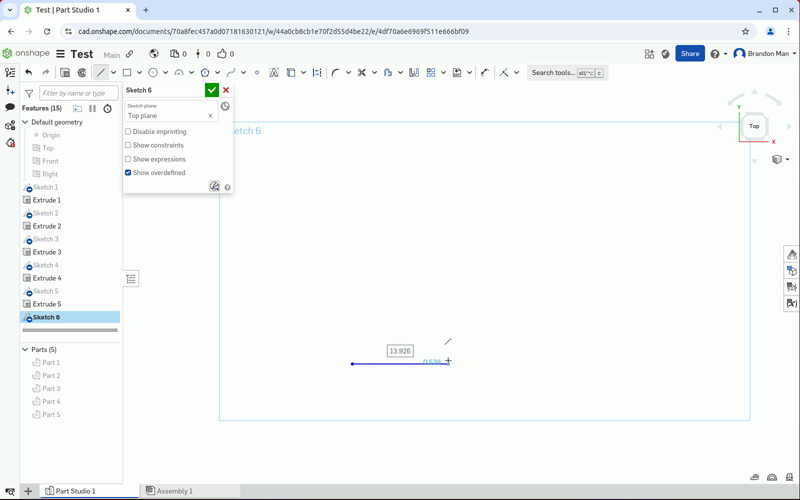
scroll(6)
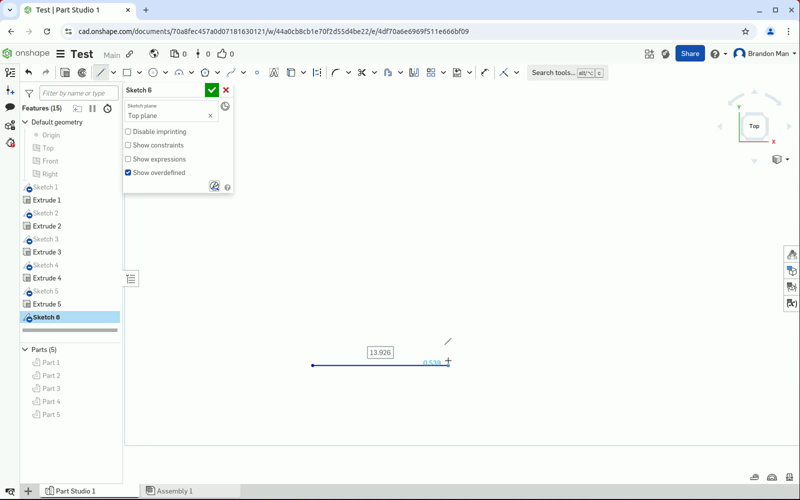
scroll(6)
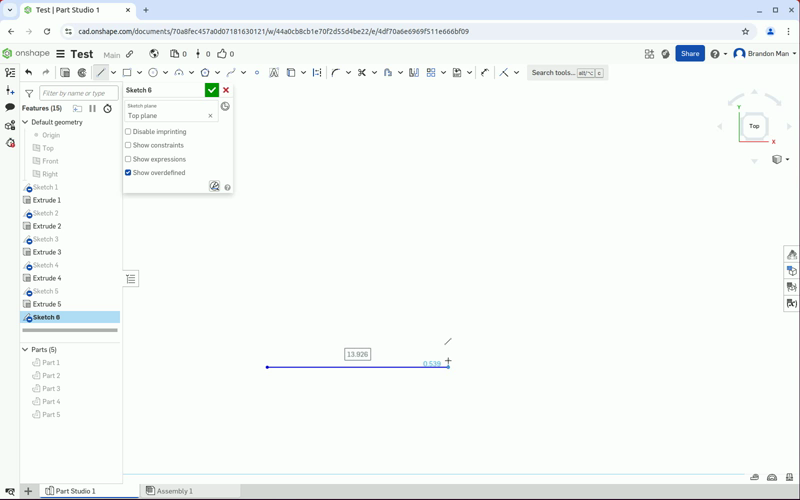
scroll(6)
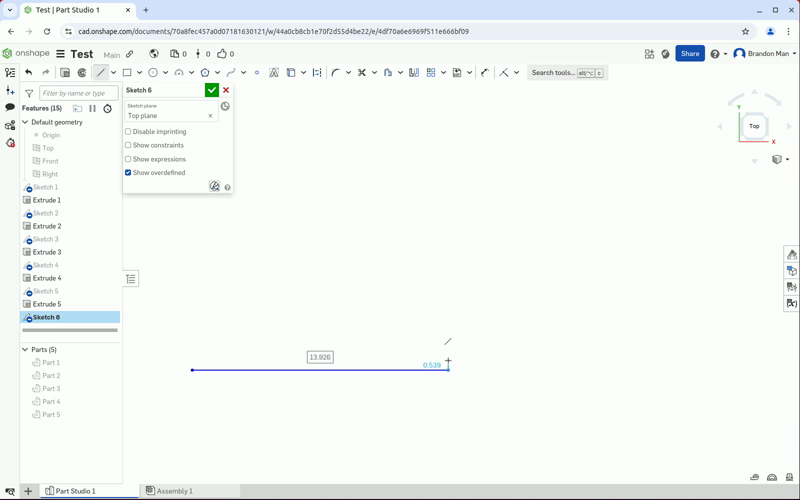
scroll(6)
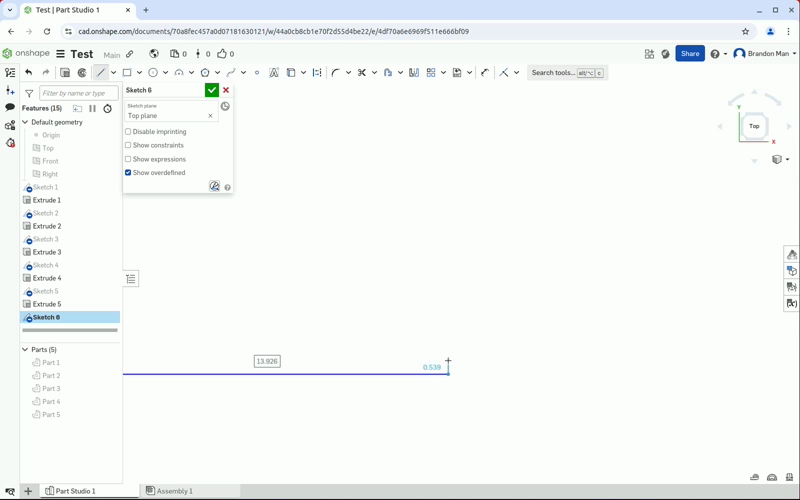
scroll(6)
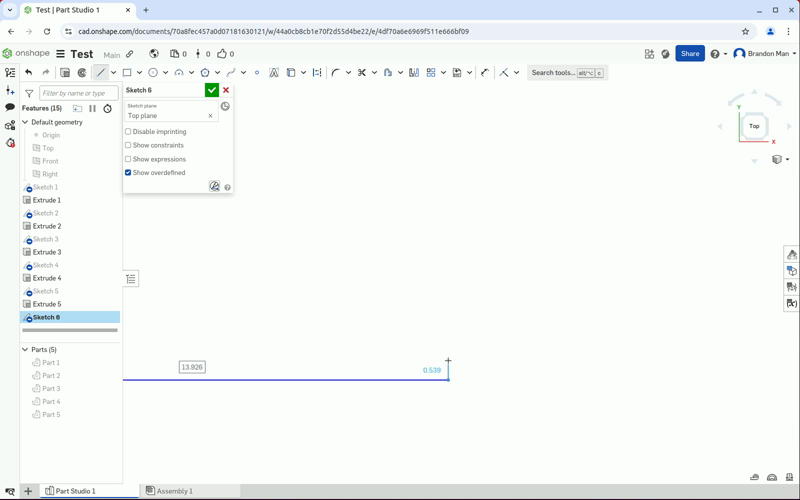
scroll(6)
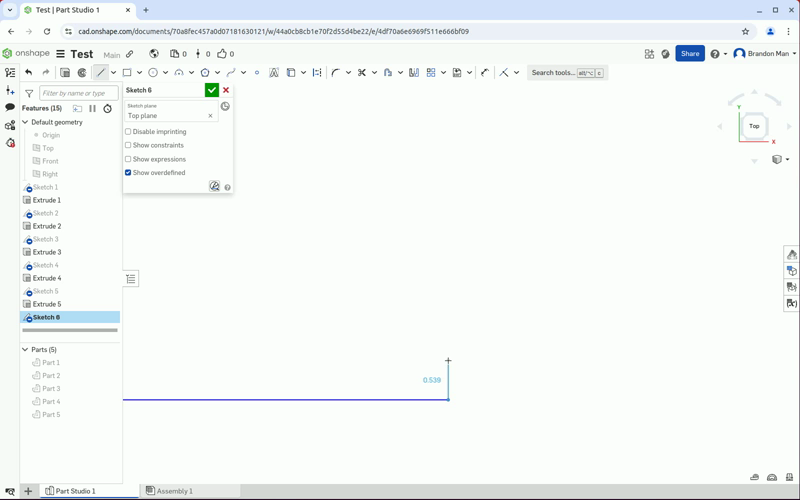
click(448, 360)
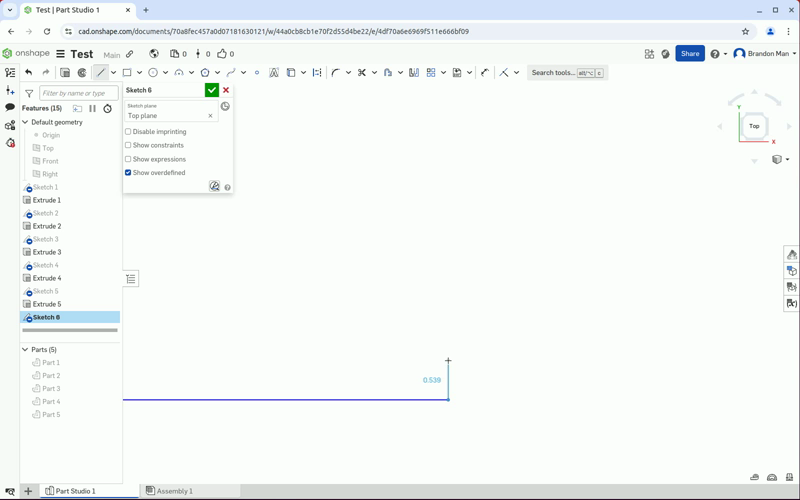
scroll(-6)
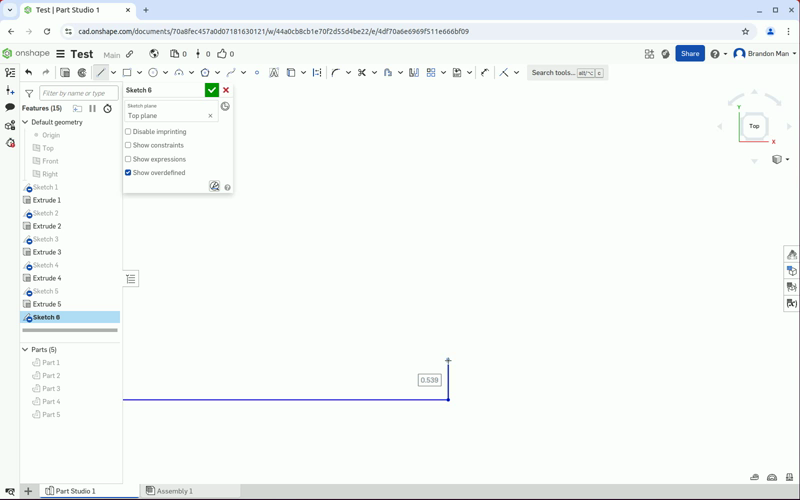
scroll(-6)
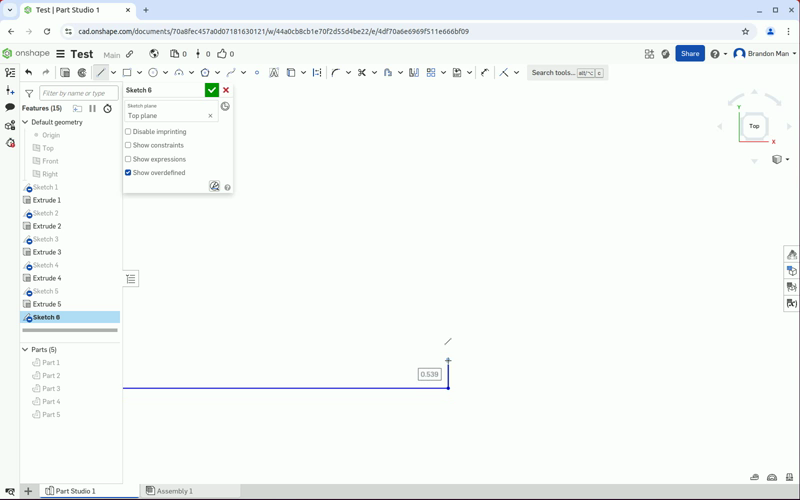
scroll(-6)
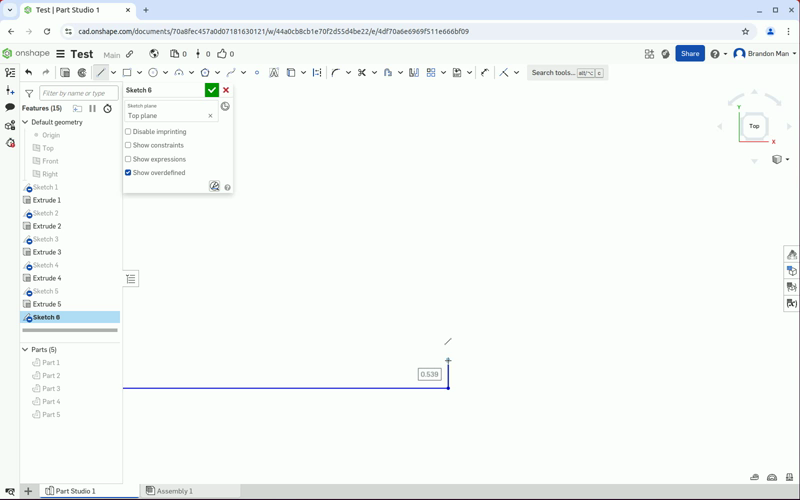
scroll(-6)
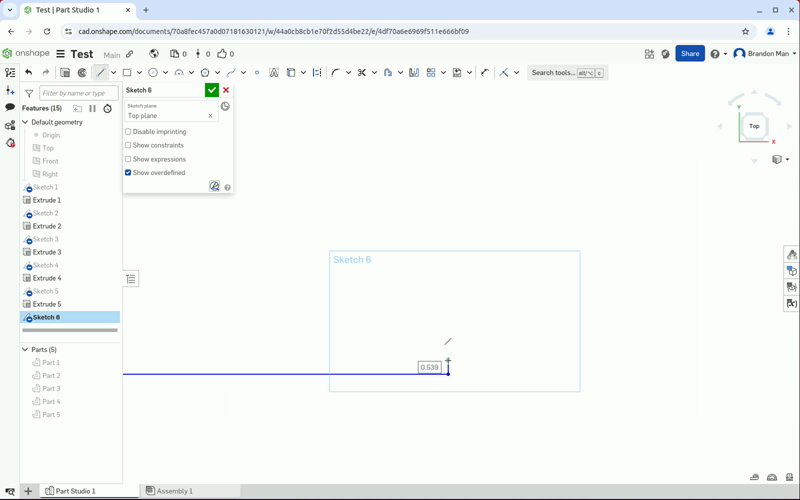
scroll(-6)
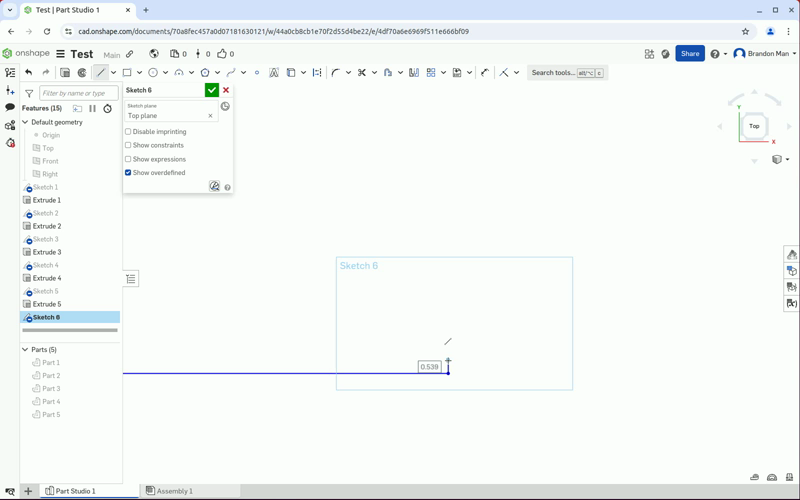
scroll(-6)
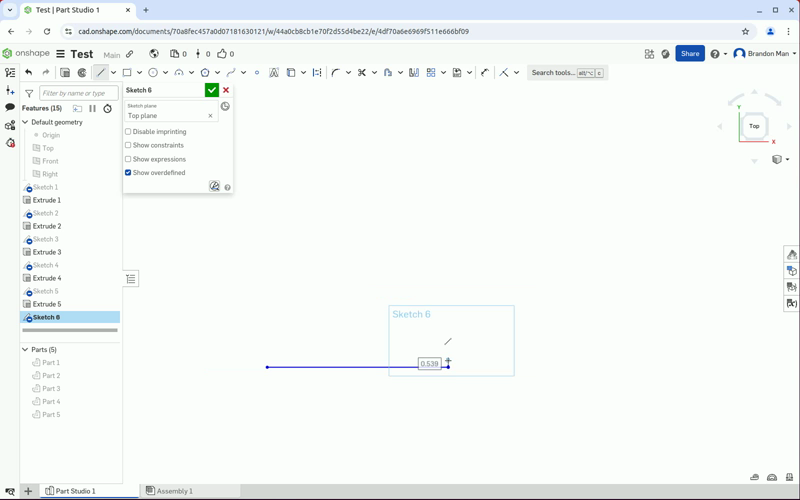
scroll(-6)
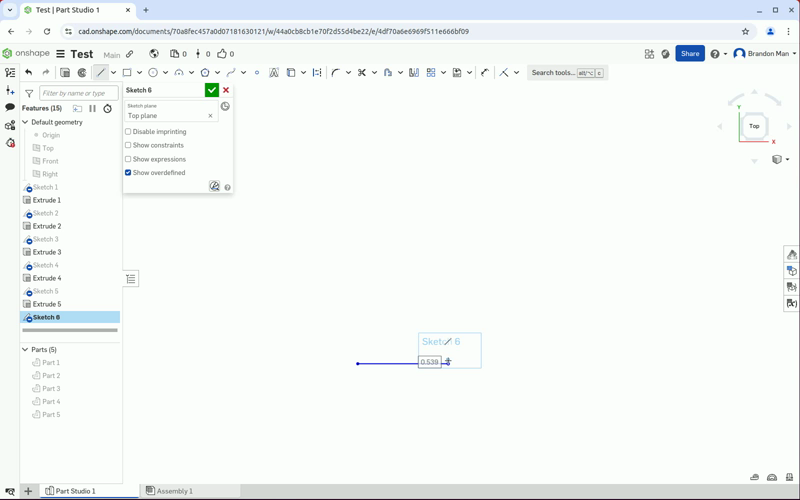
key_up(shift)
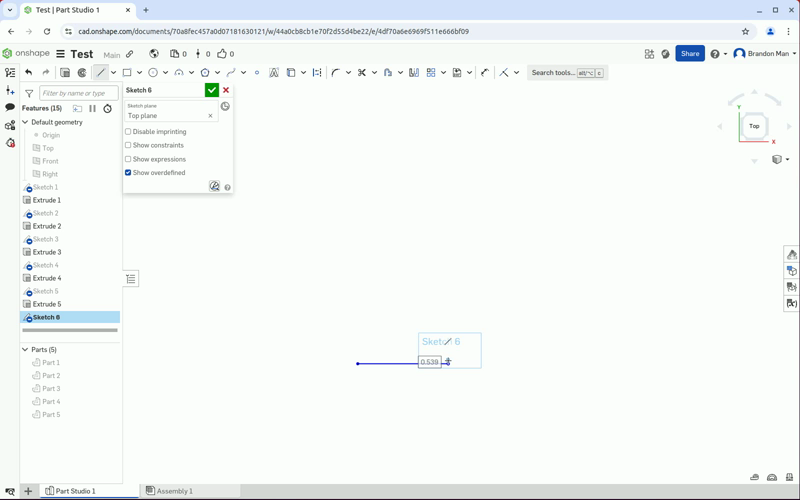
key_down(shift)
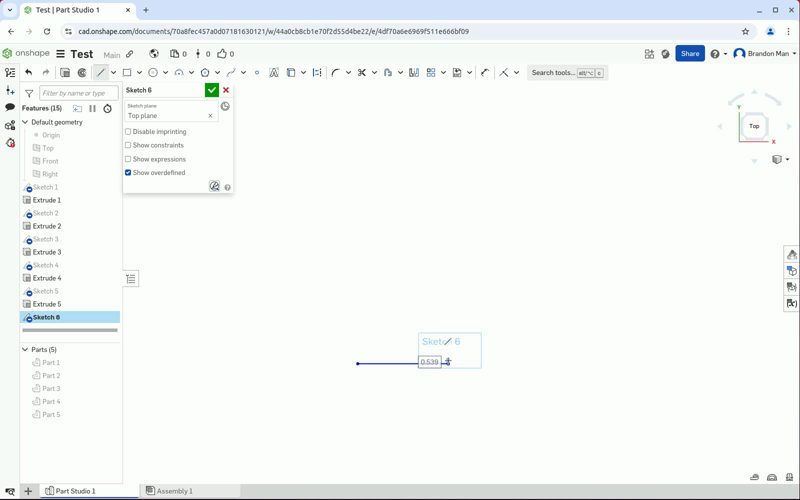
mouse_move(357, 360)
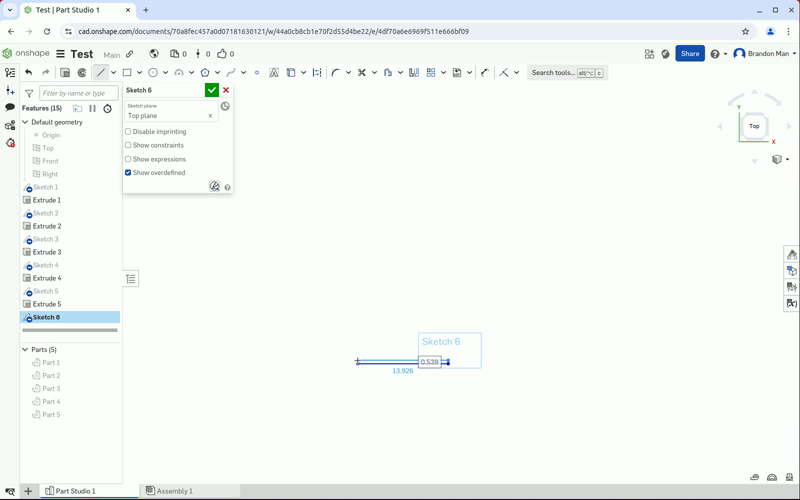
scroll(6)
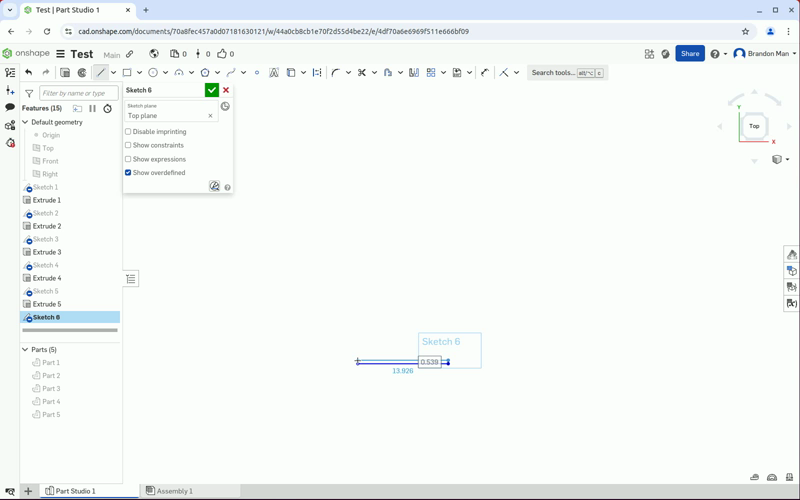
scroll(6)
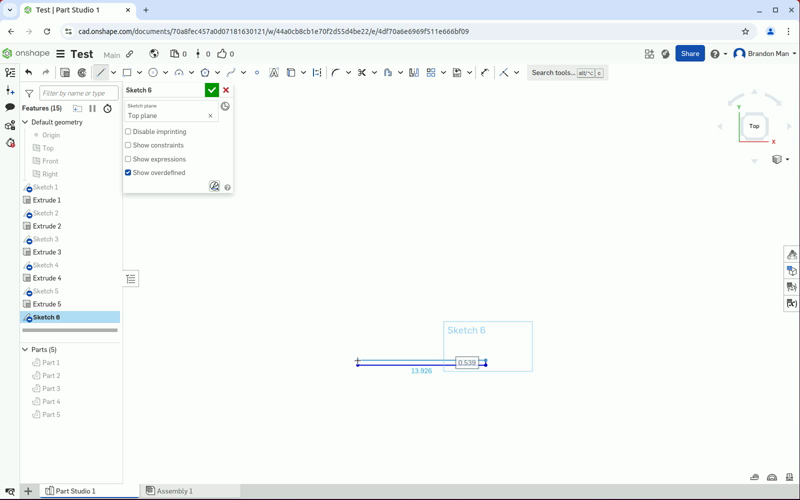
scroll(6)
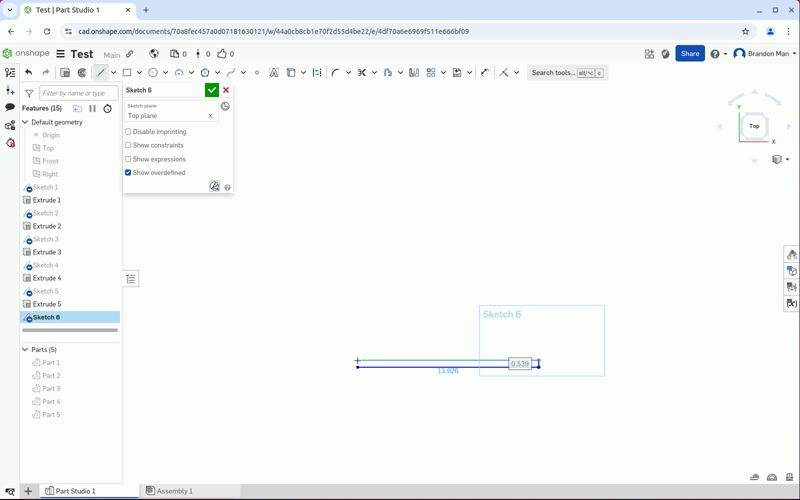
scroll(6)
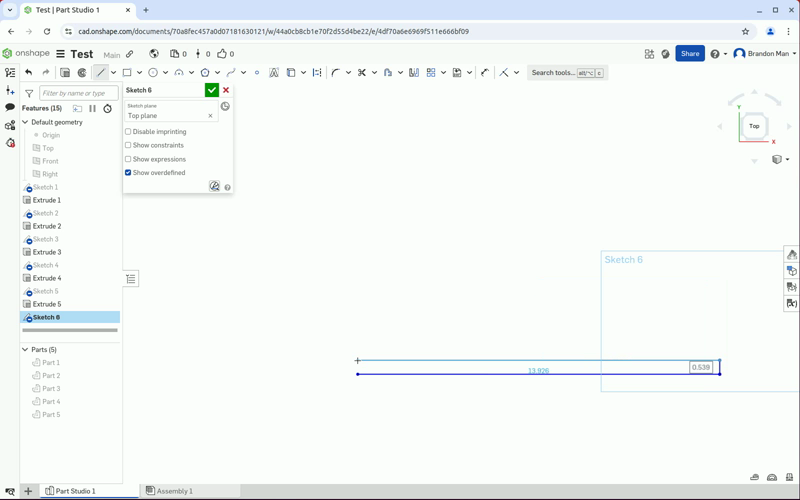
scroll(6)
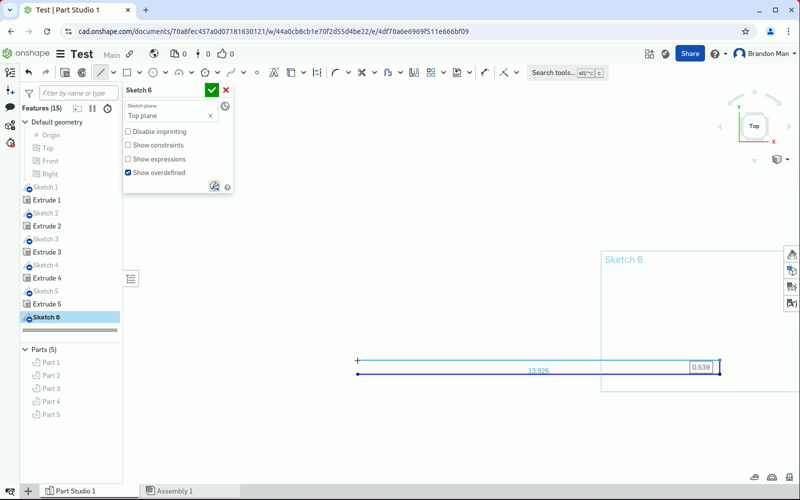
scroll(6)
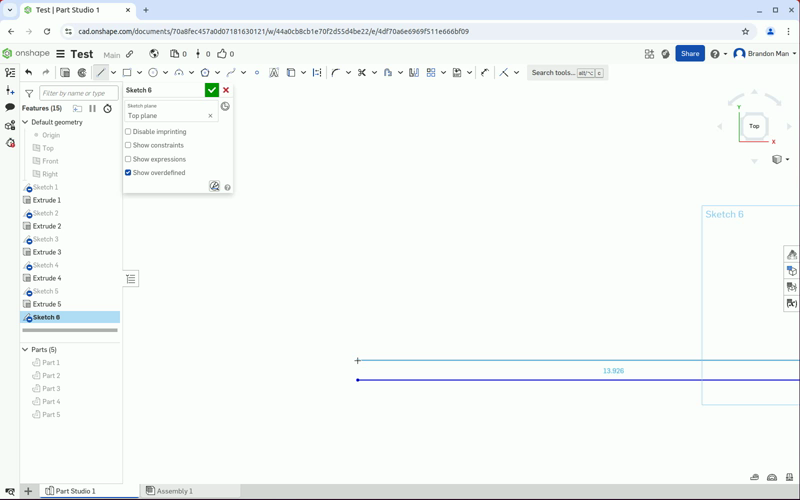
scroll(6)
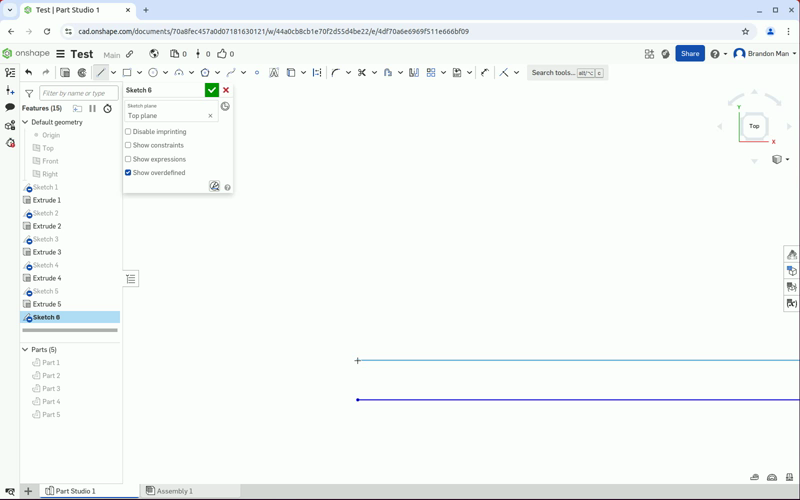
click(357, 360)
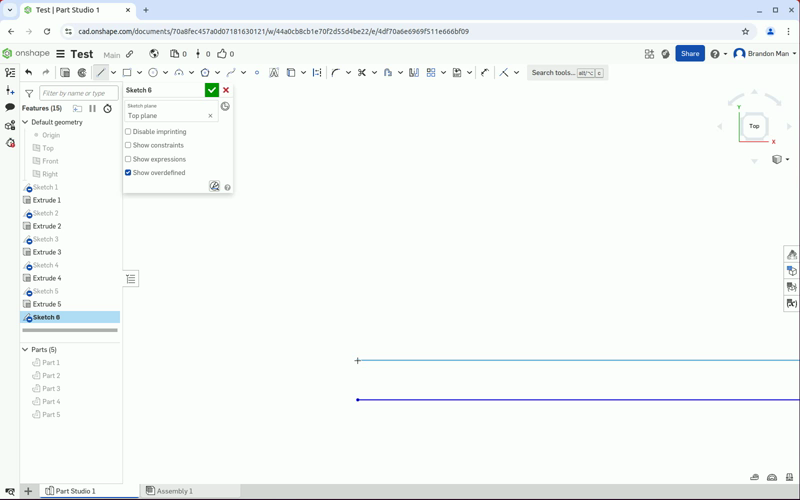
scroll(-6)
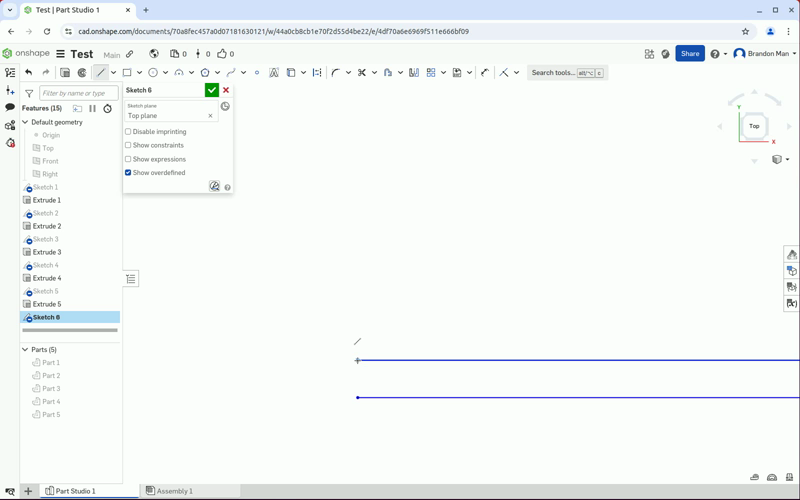
scroll(-6)
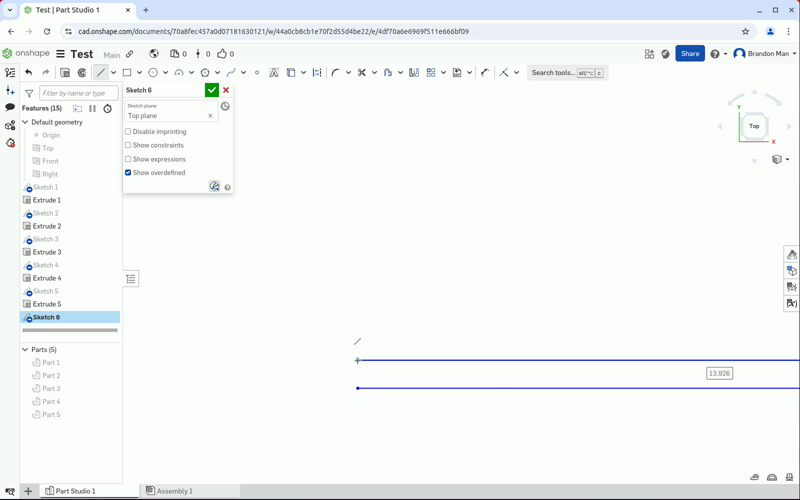
scroll(-6)
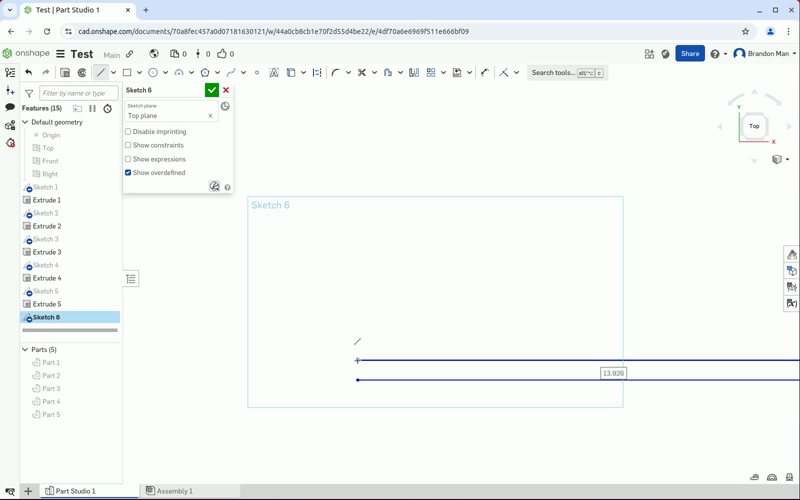
scroll(-6)
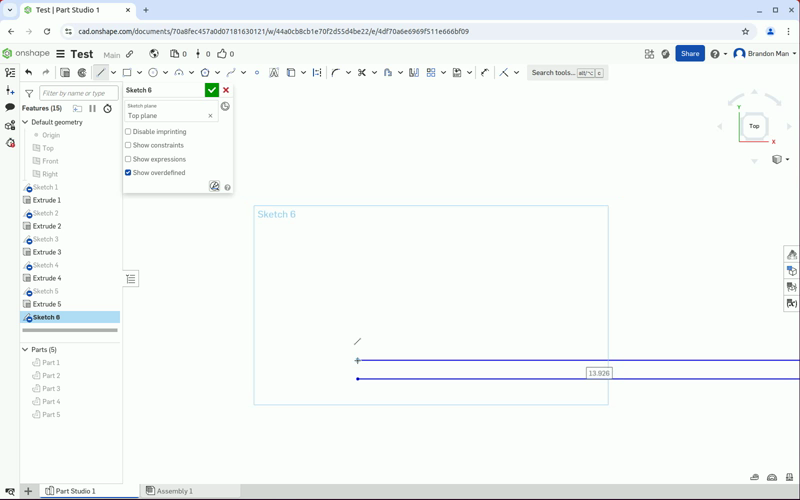
scroll(-6)
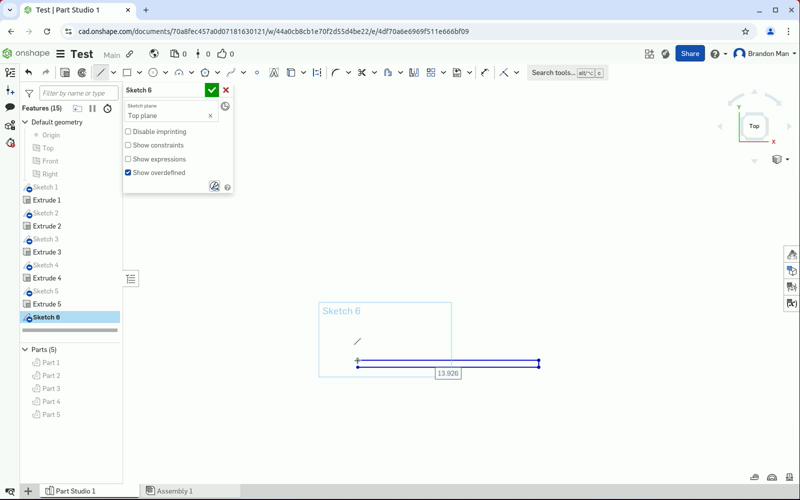
scroll(-6)
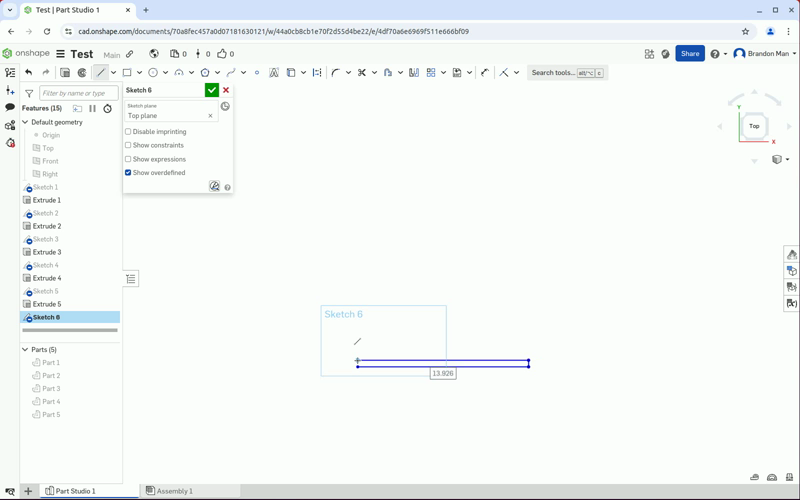
scroll(-6)
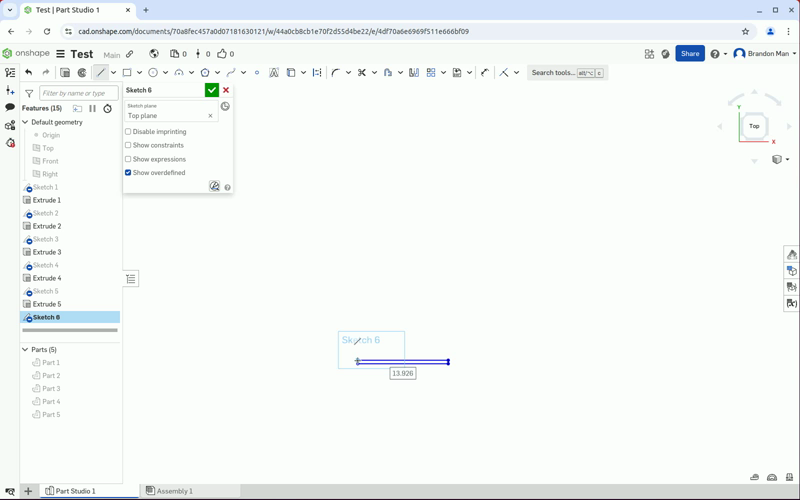
key_up(shift)
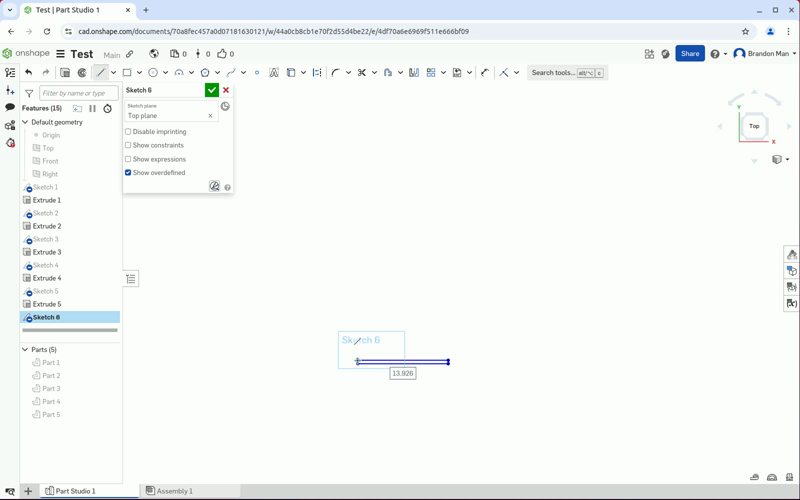
mouse_move(387, 360)
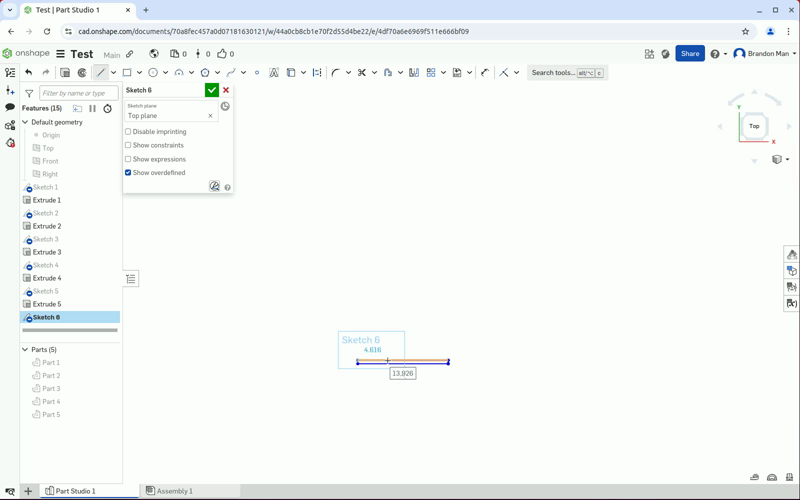
key_down(shift)
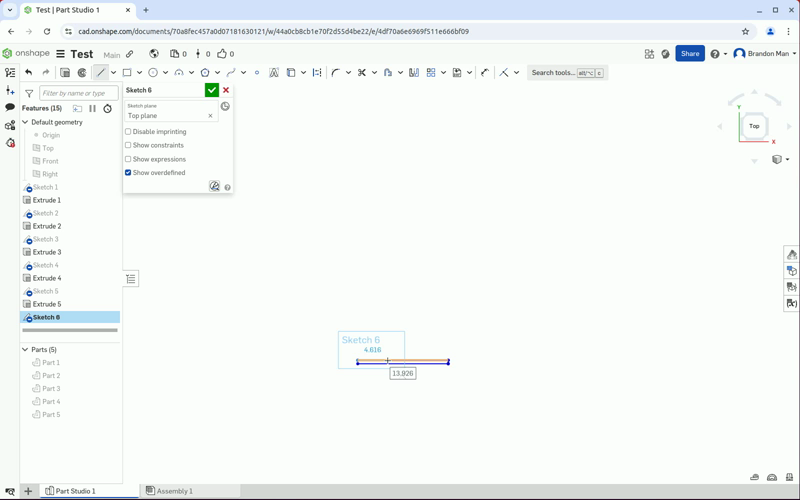
mouse_move(357, 363)
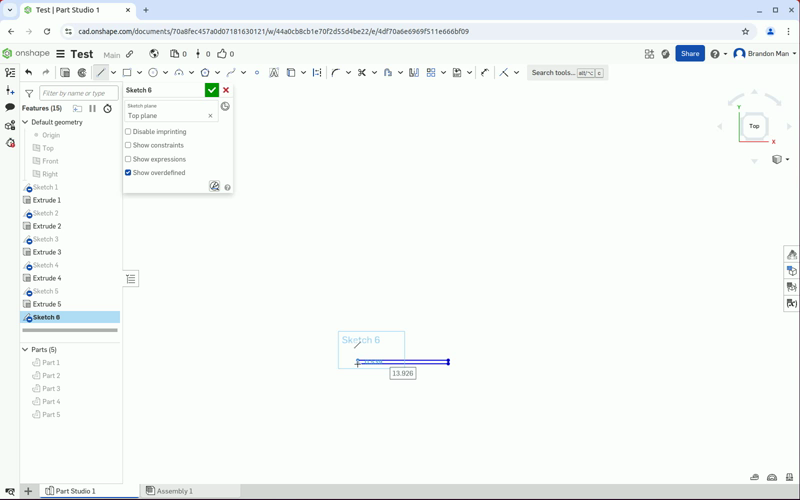
scroll(6)
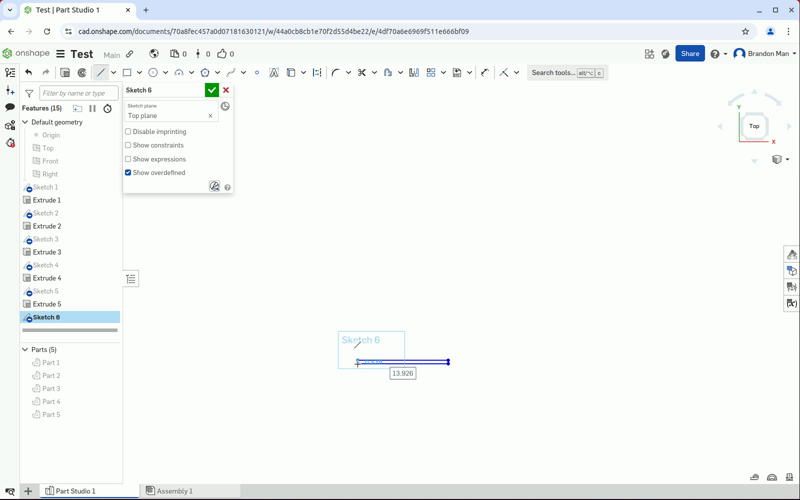
scroll(6)
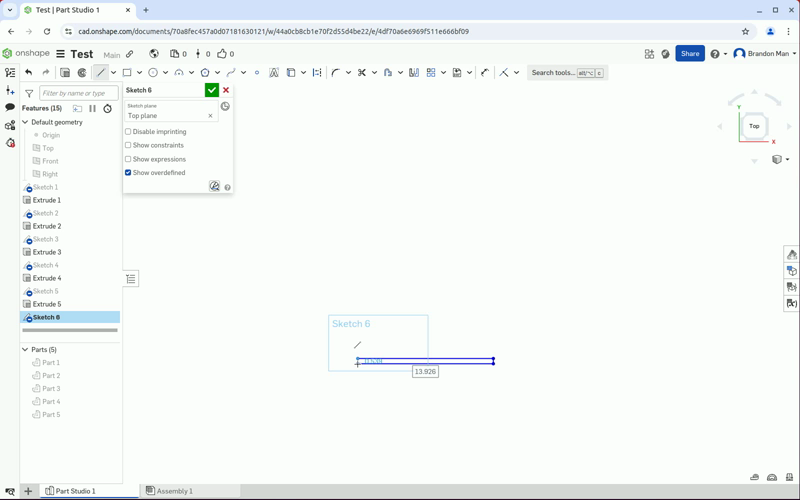
scroll(6)
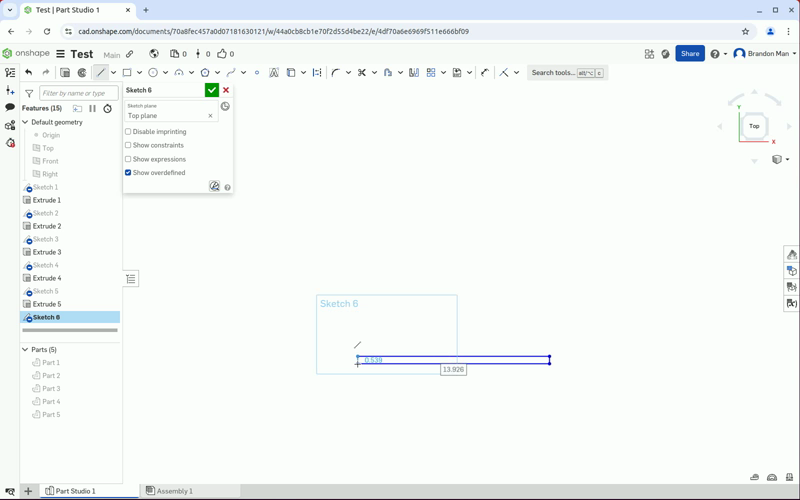
scroll(6)
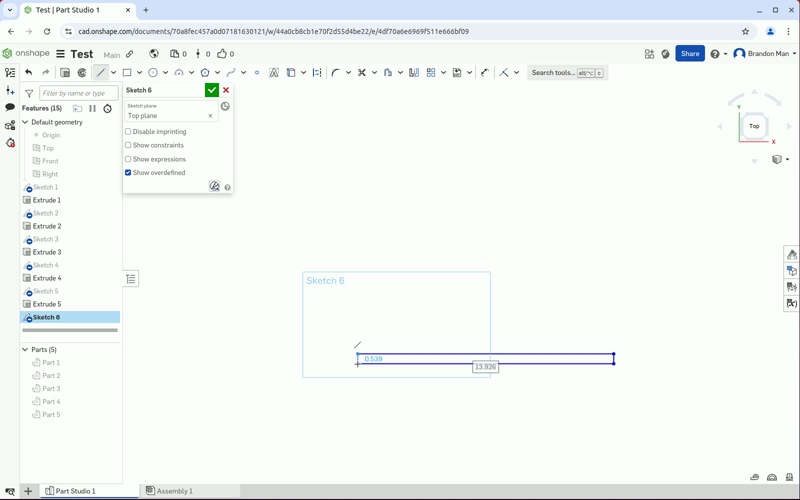
scroll(6)
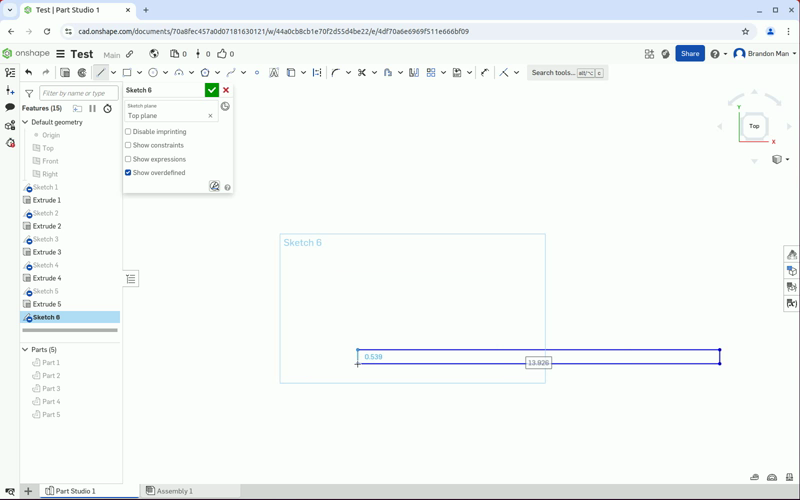
scroll(6)
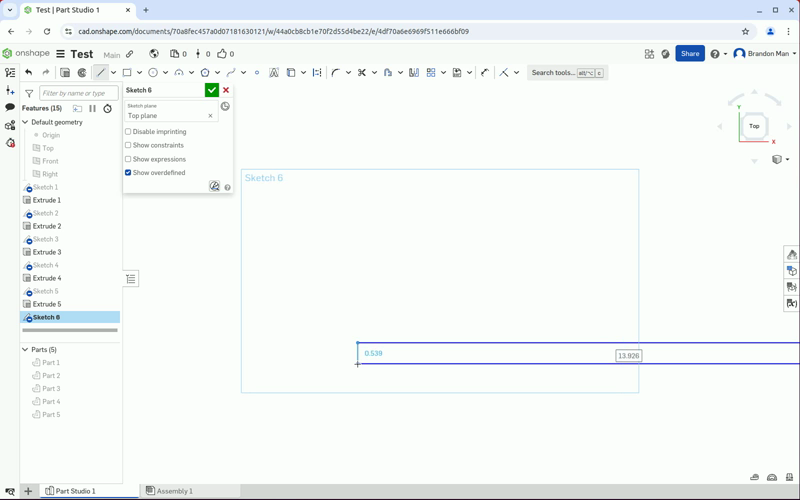
scroll(6)
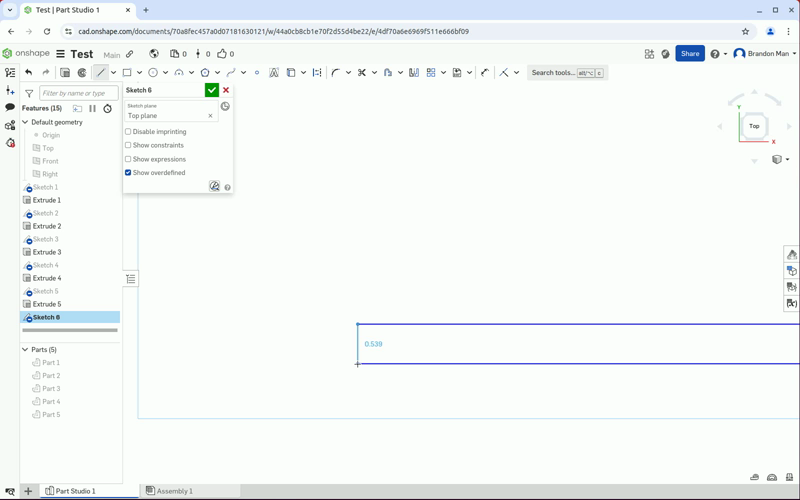
key_up(shift)
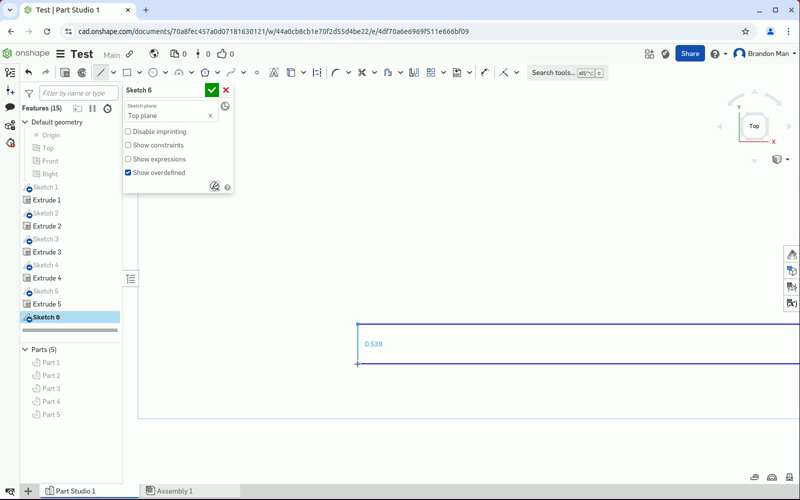
click(357, 363)
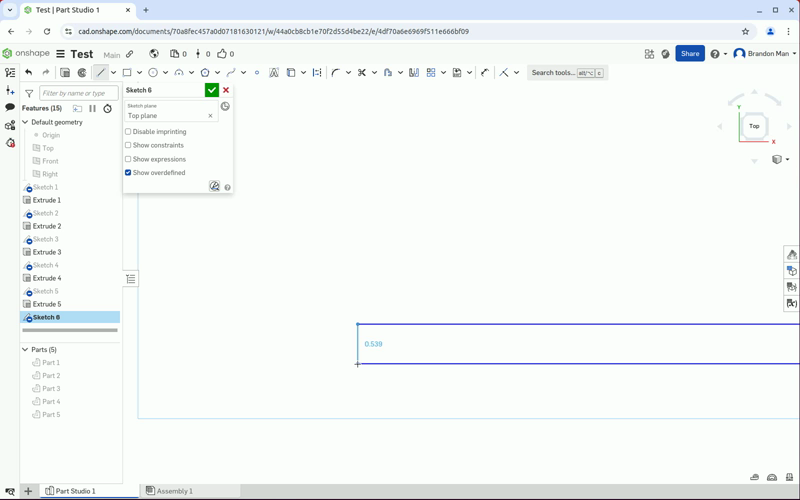
scroll(-6)
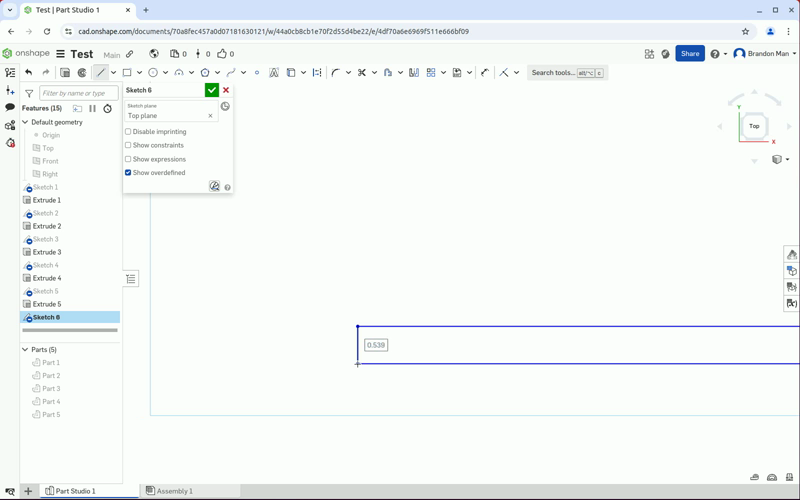
scroll(-6)
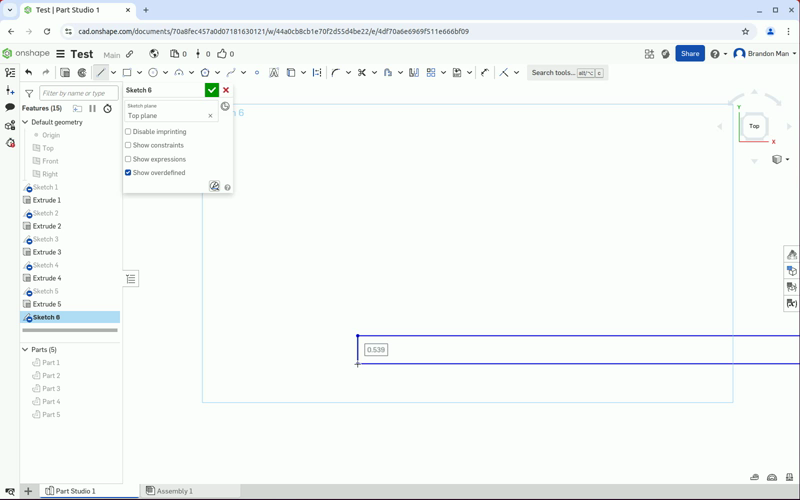
scroll(-6)
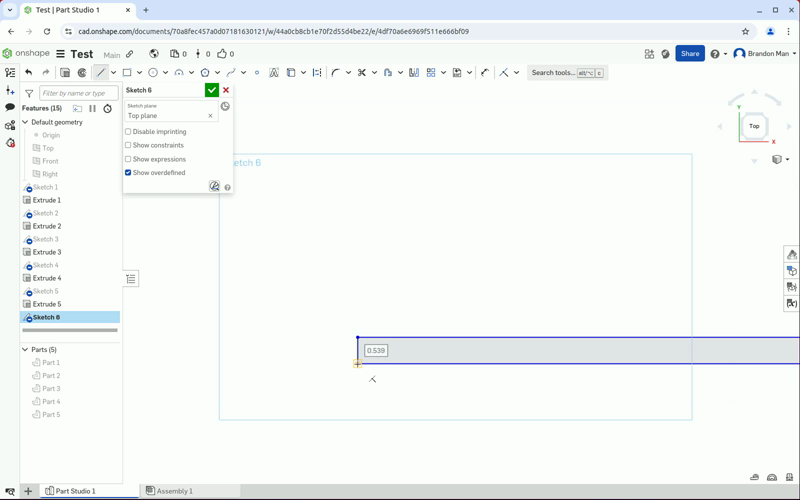
scroll(-6)
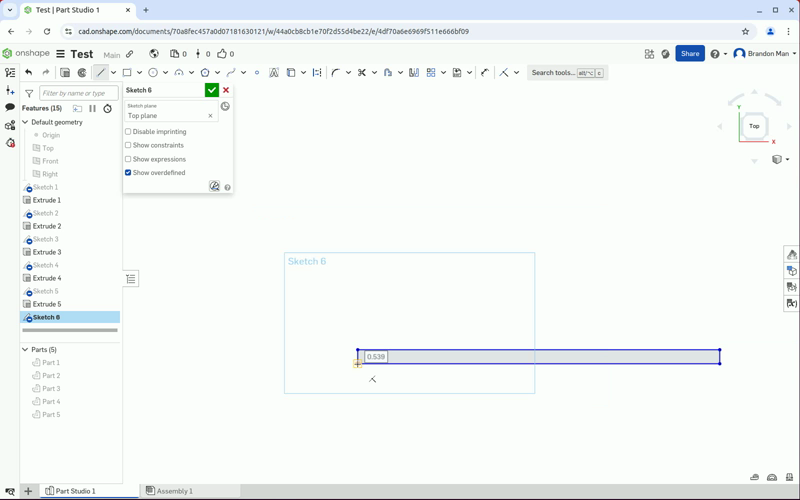
scroll(-6)
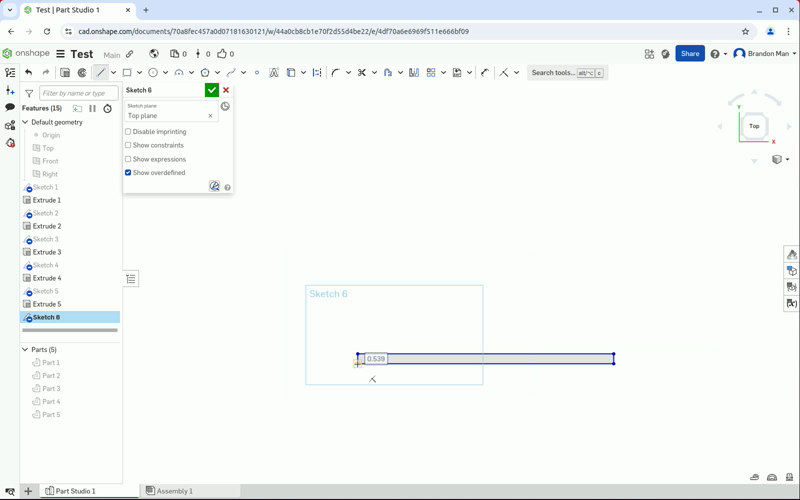
scroll(-6)
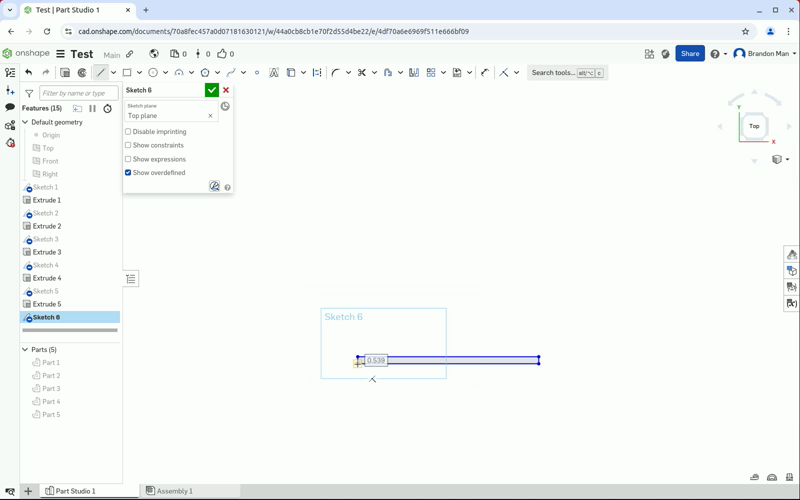
scroll(-6)
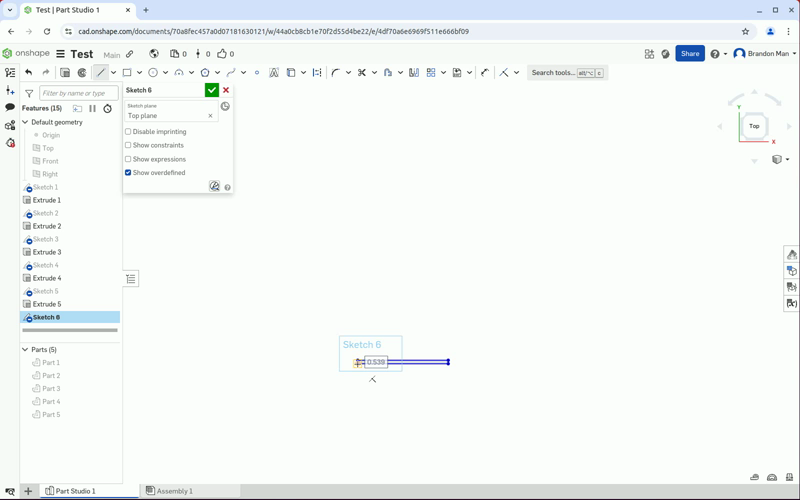
key(esc)
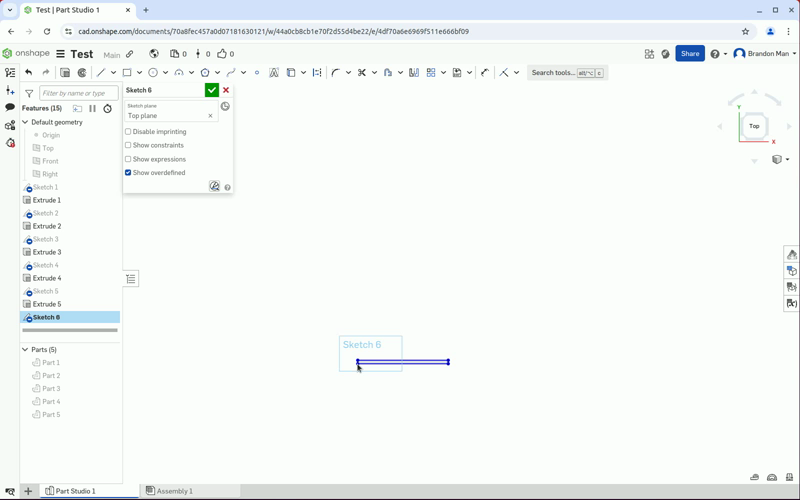
mouse_move(365, 360)
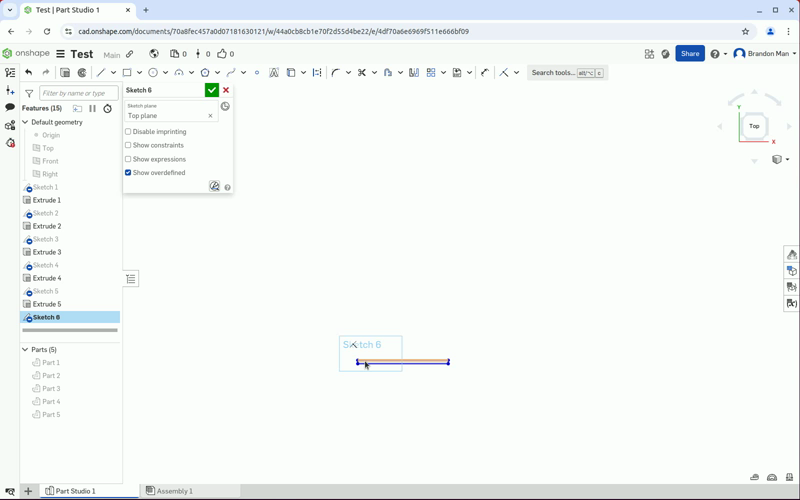
scroll(6)
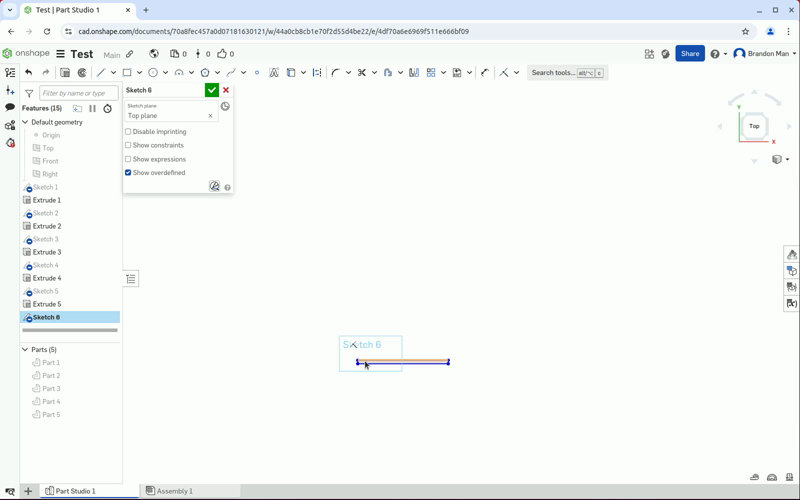
scroll(6)
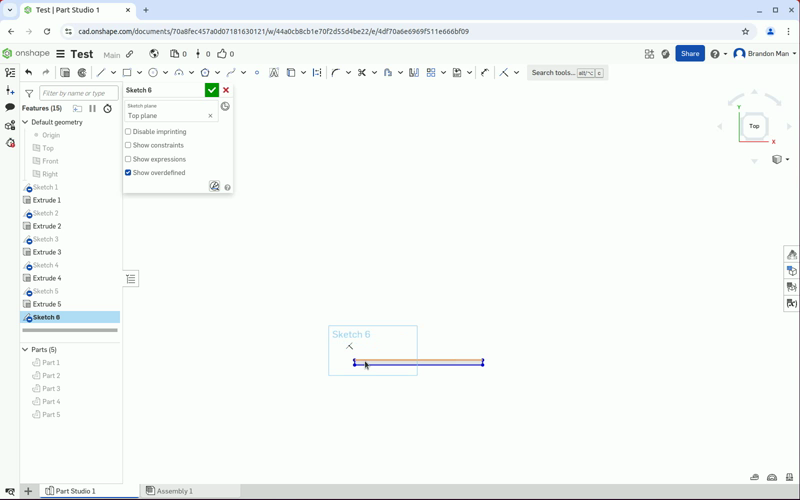
scroll(6)
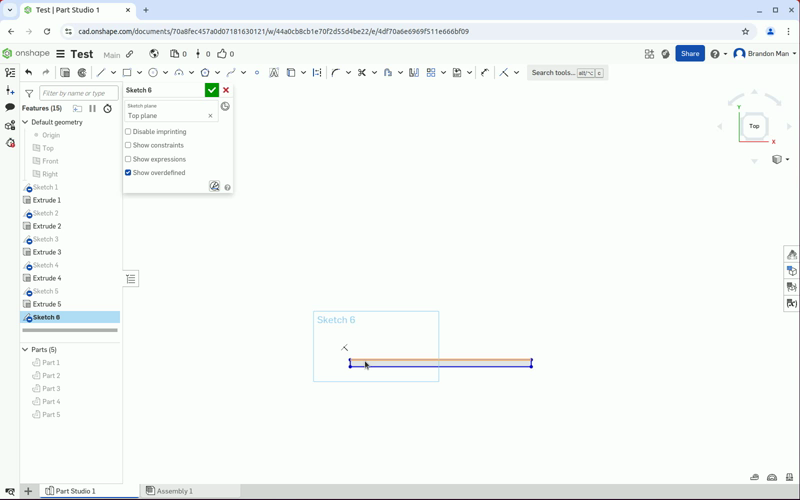
scroll(6)
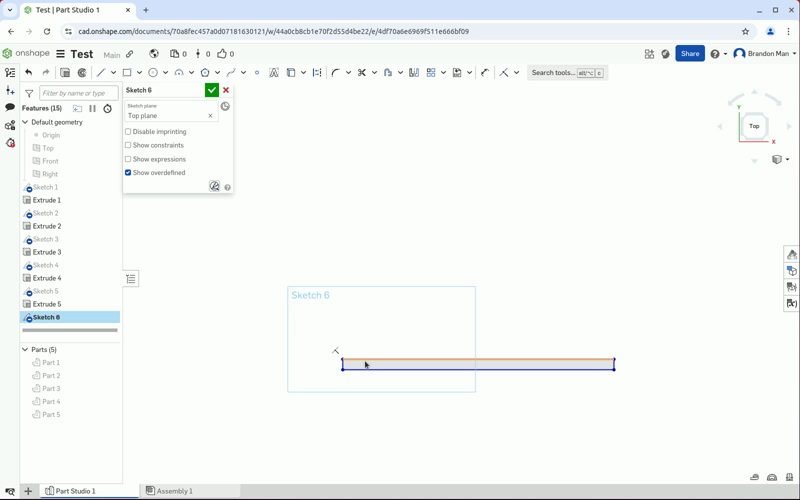
scroll(6)
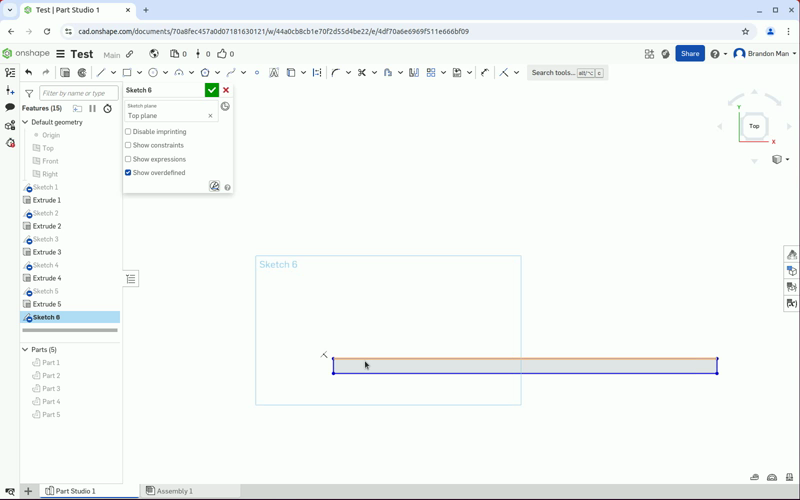
scroll(6)
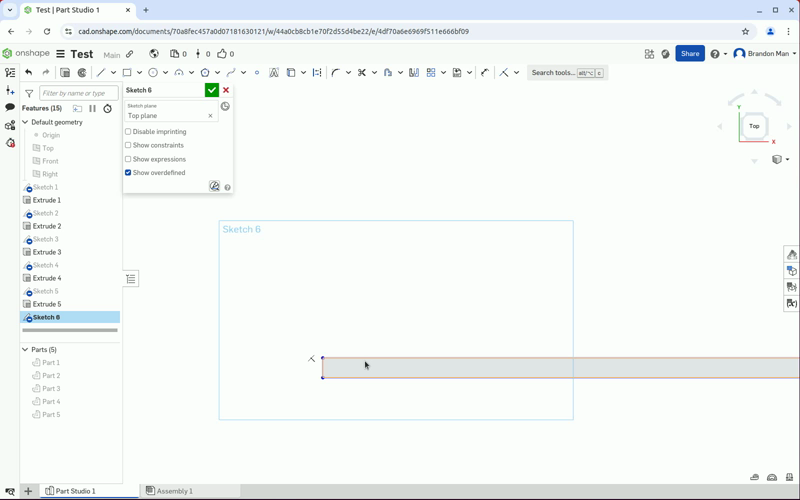
scroll(6)
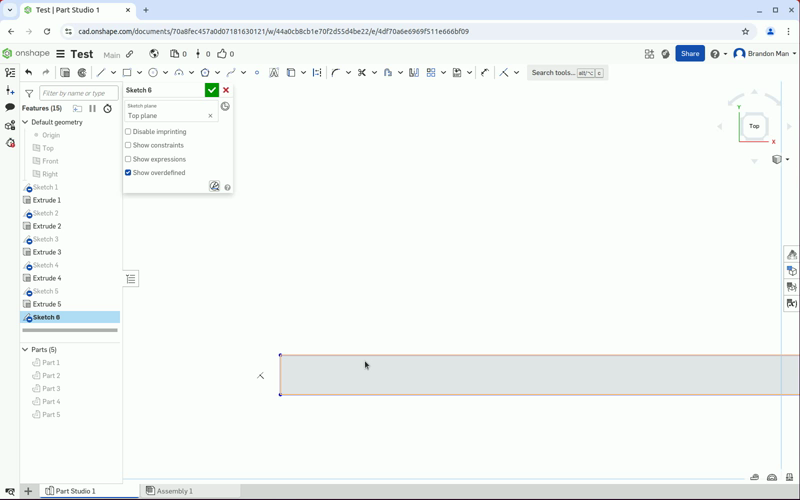
click(365, 360)
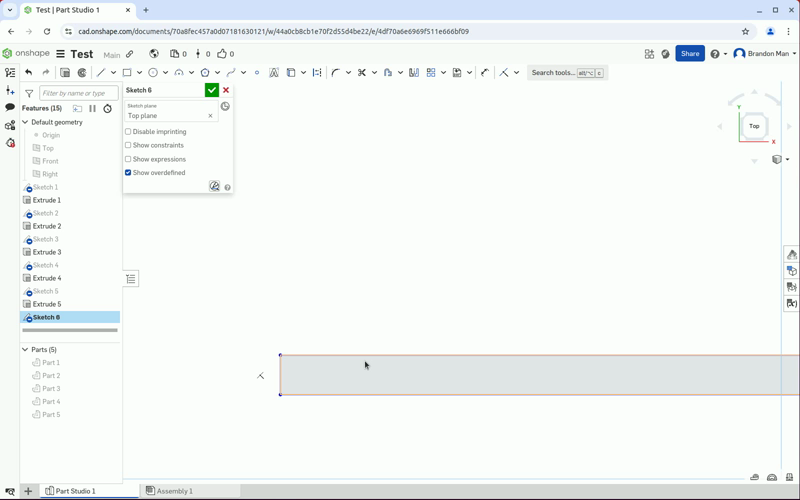
scroll(-6)
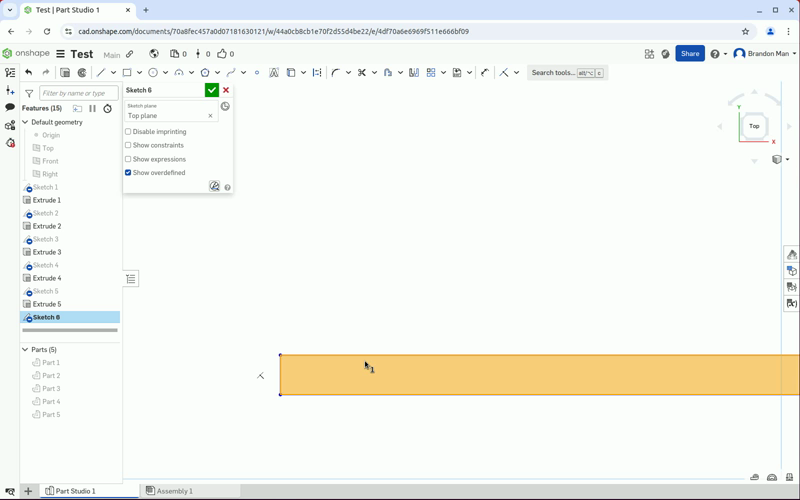
scroll(-6)
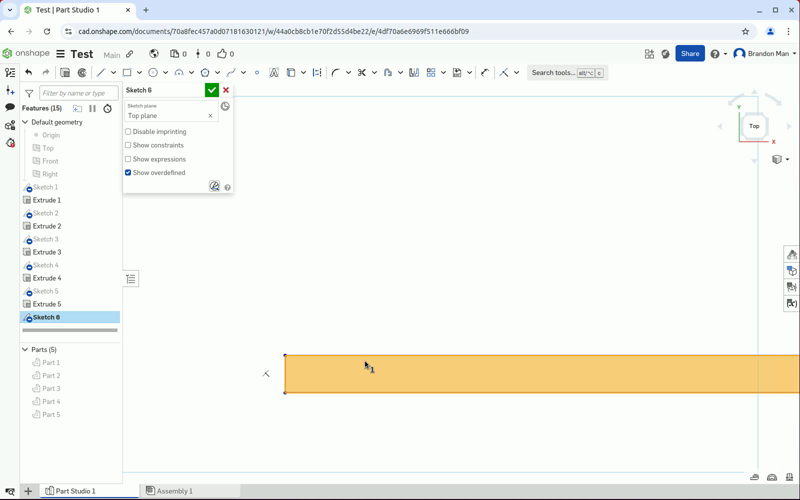
scroll(-6)
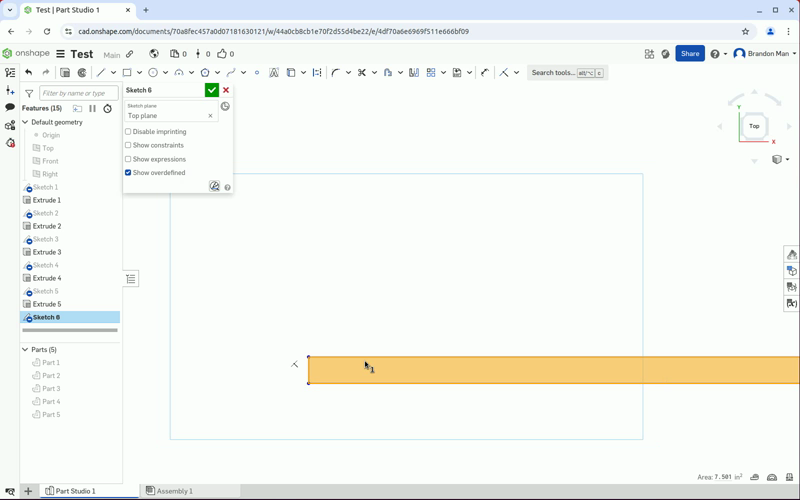
scroll(-6)
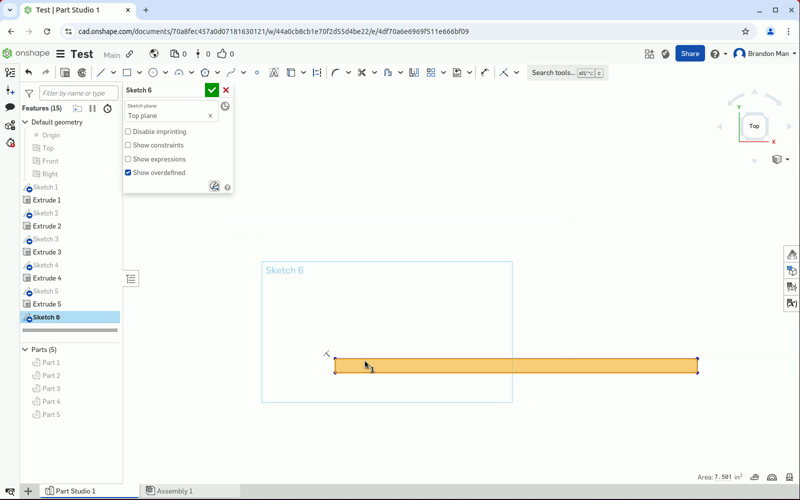
scroll(-6)
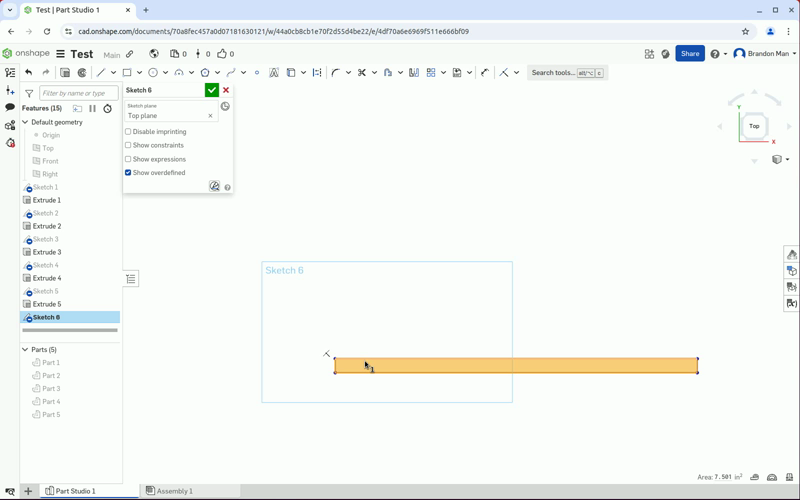
scroll(-6)
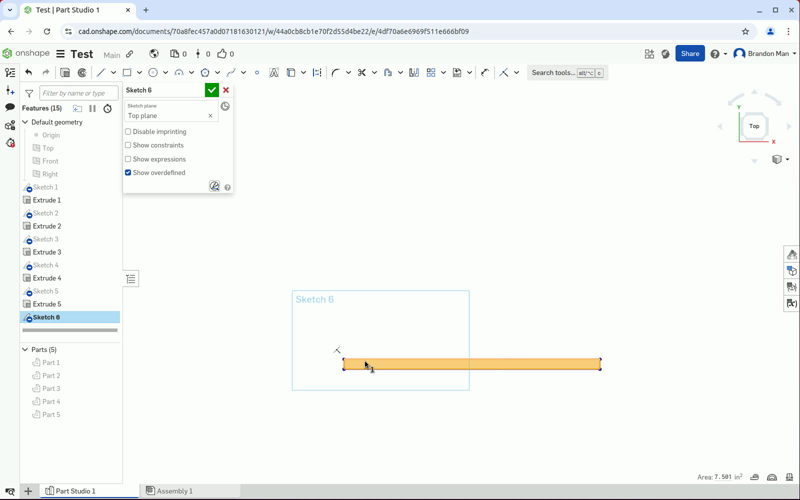
scroll(-6)
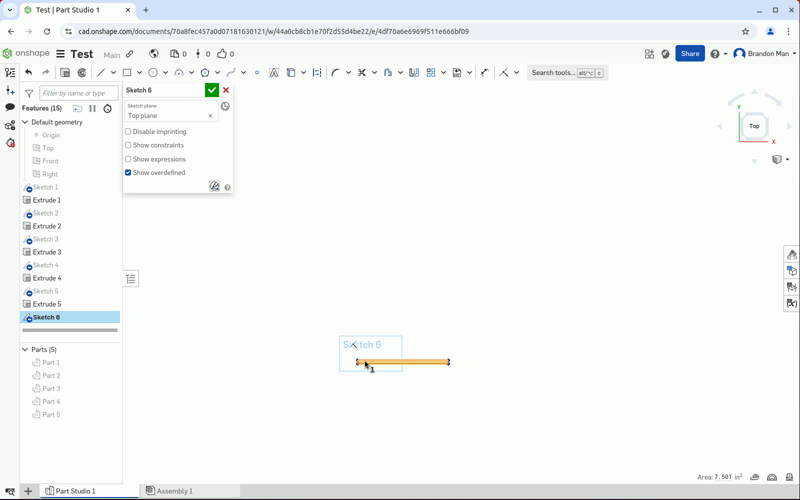
mouse_move(73, 352)
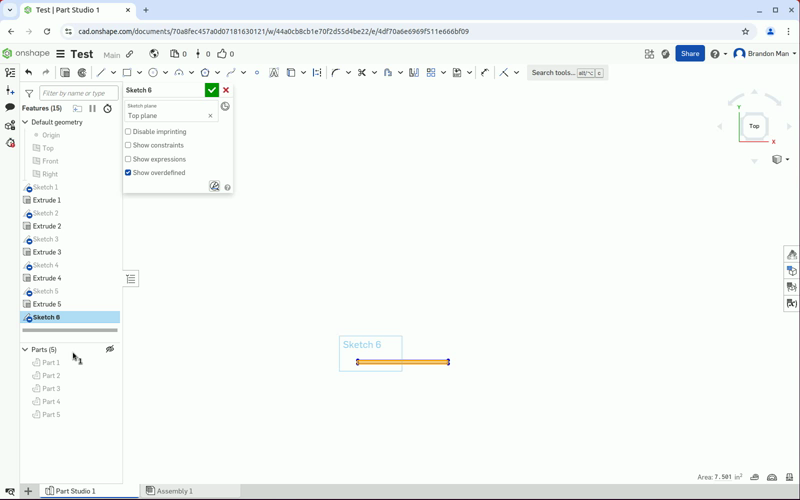
key(shift+y)
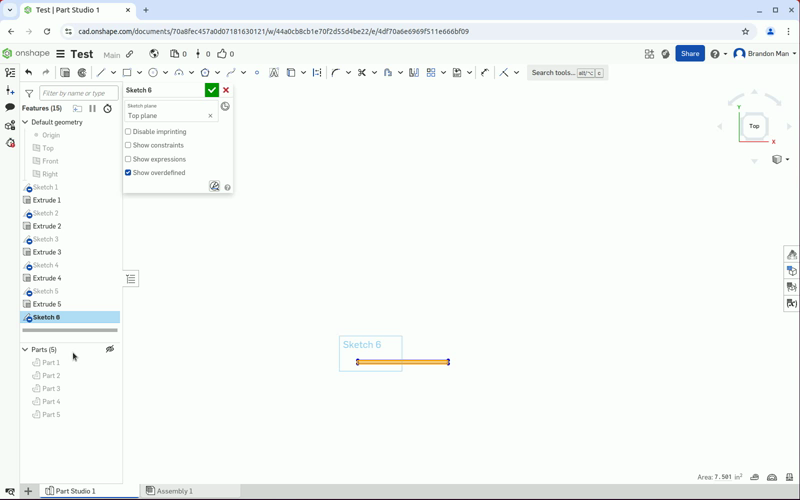
key(shift+e)
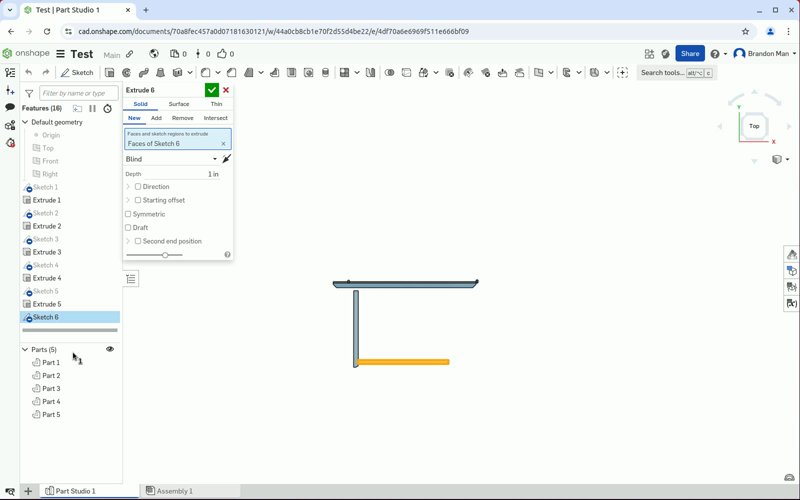
mouse_move(143, 106)
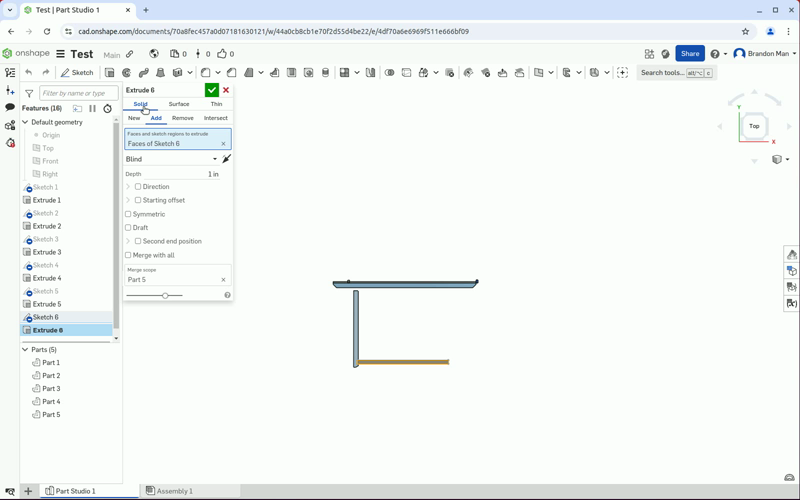
click(143, 106)
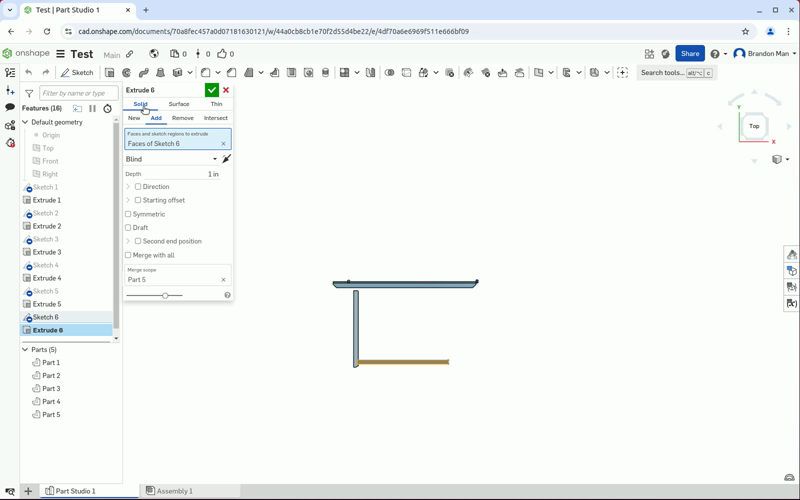
mouse_move(137, 120)
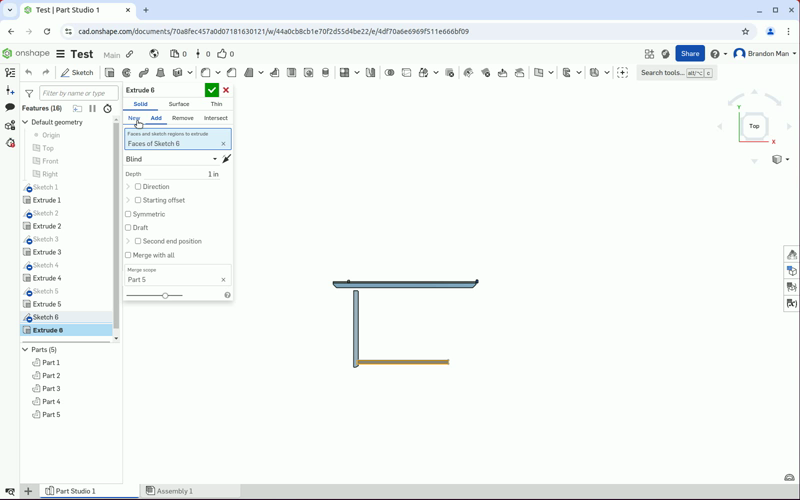
click(137, 120)
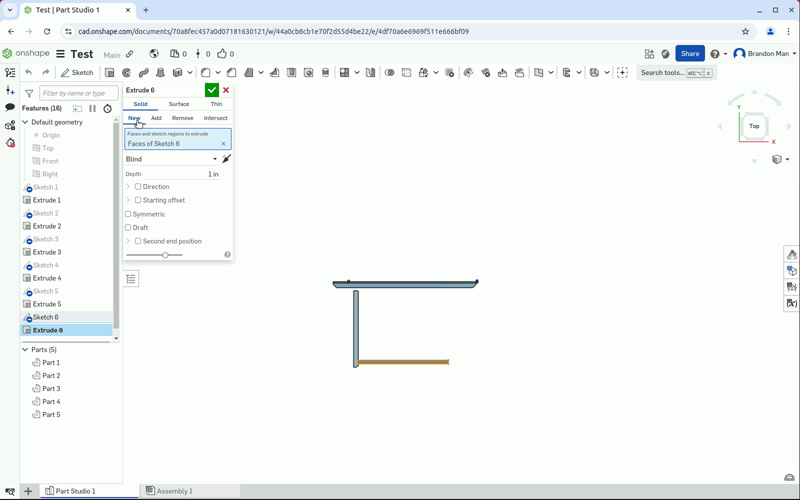
key(tab, 4)
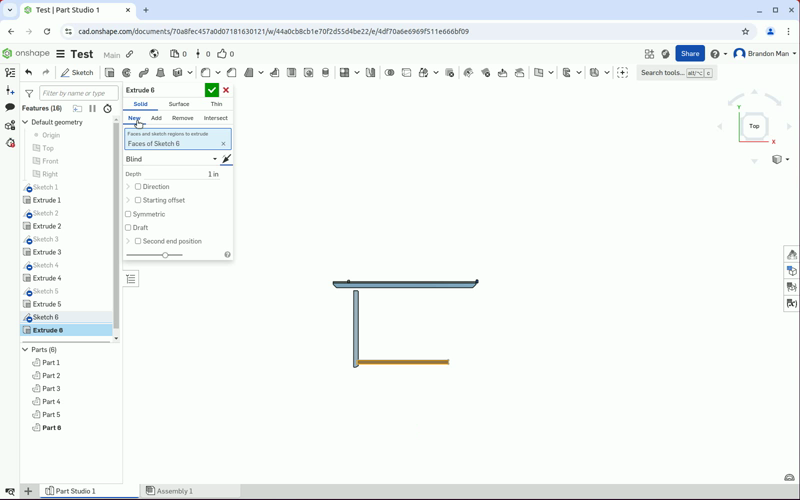
text(0.241)
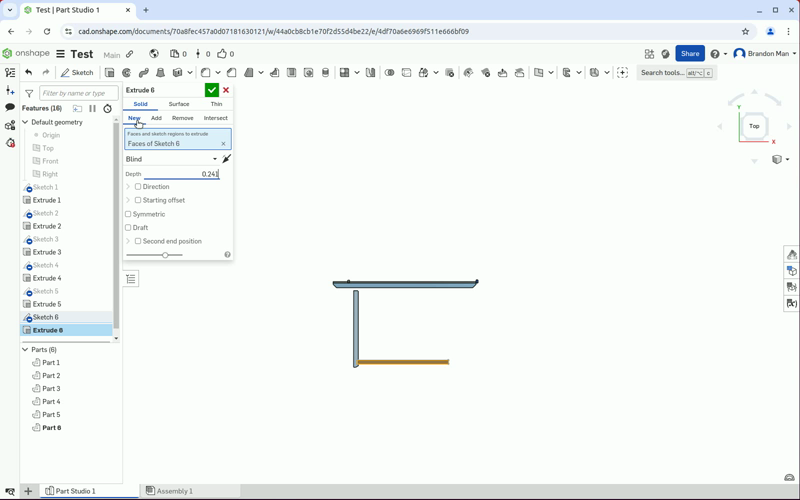
key(enter)
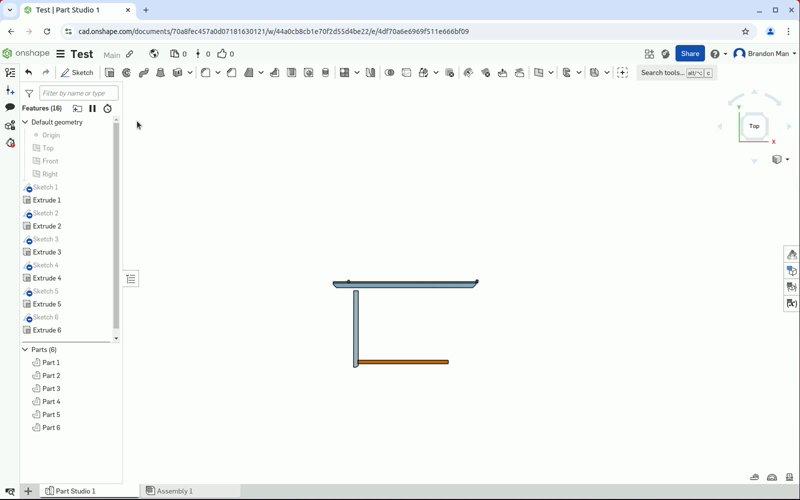
key(shift+h)
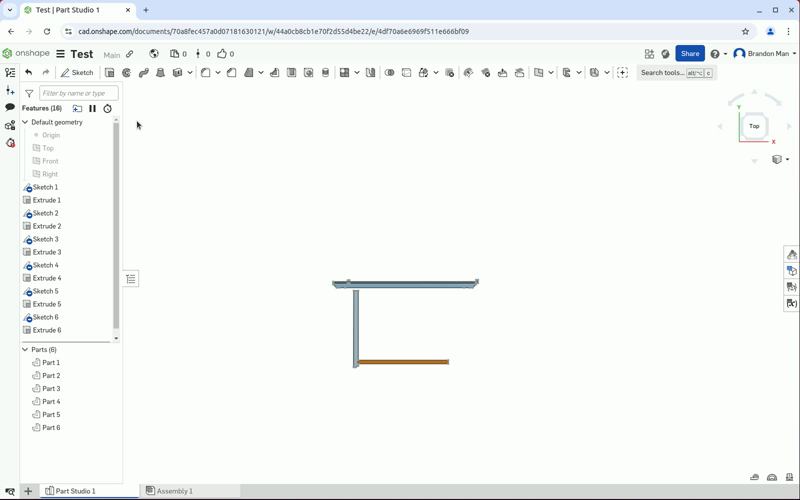
key(shift+h)
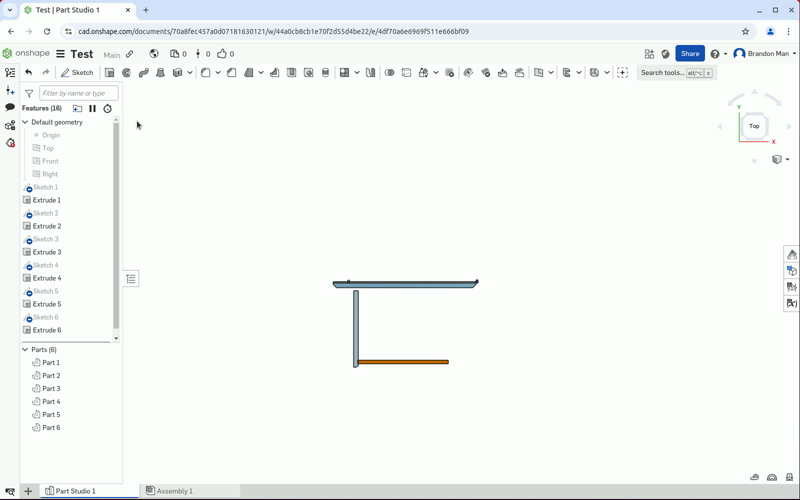
mouse_move(69, 189)
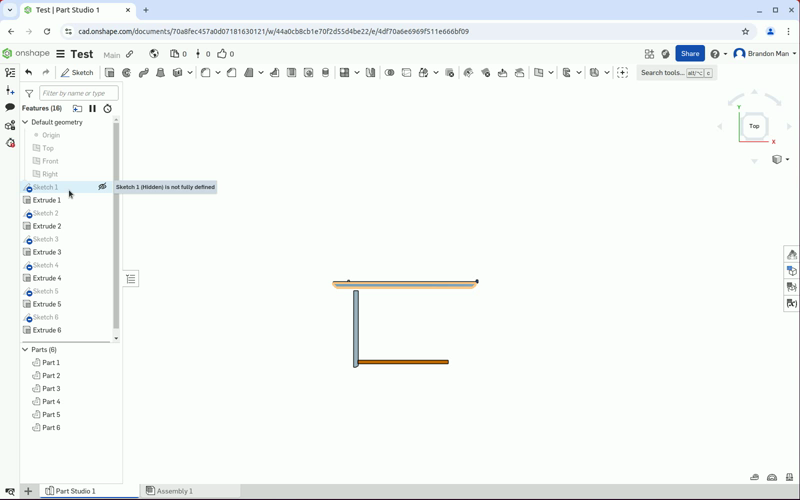
click(69, 189)
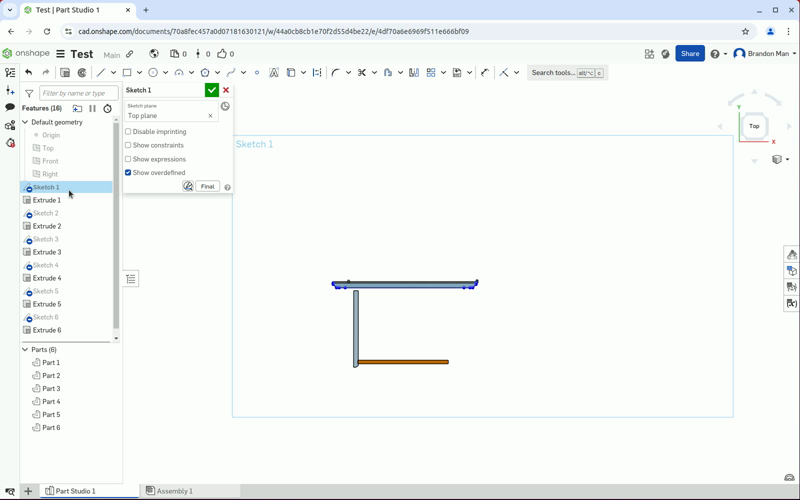
mouse_move(229, 92)
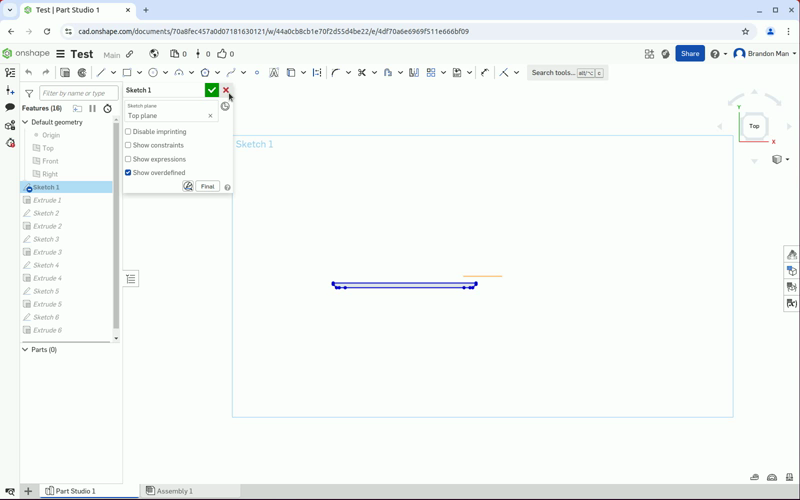
click(229, 92)
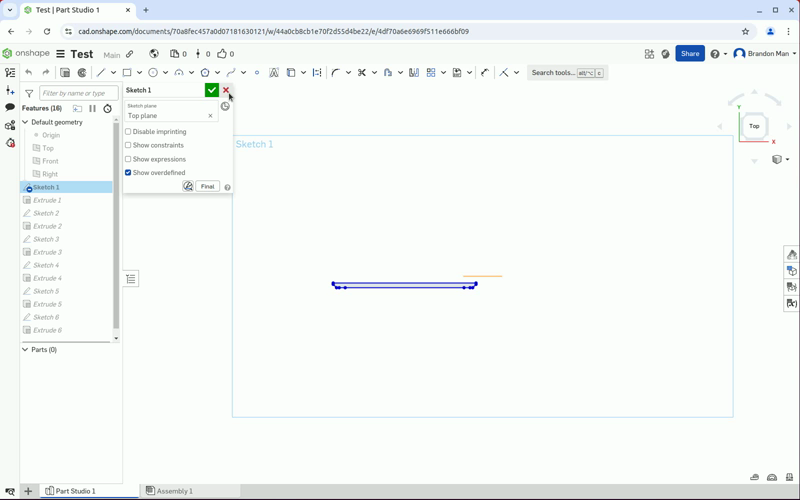
key(shift+s)
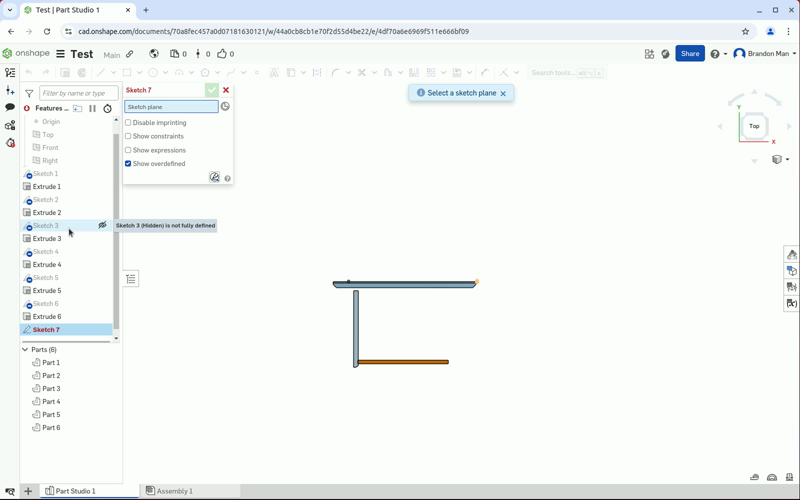
scroll(3)
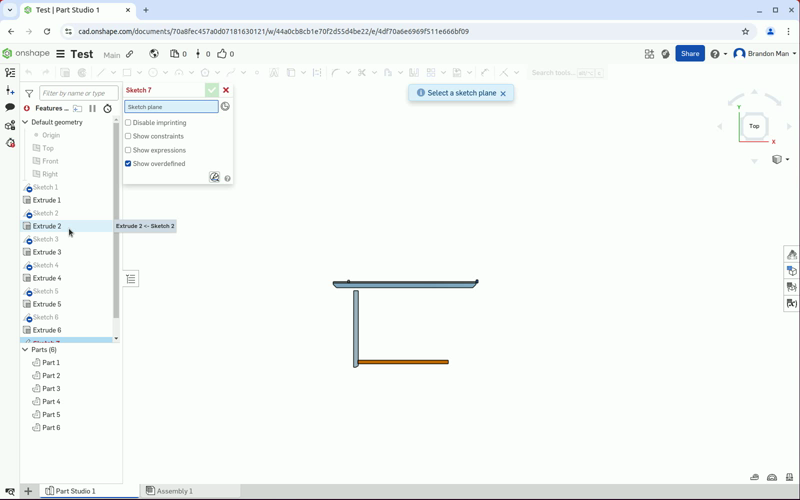
mouse_move(69, 150)
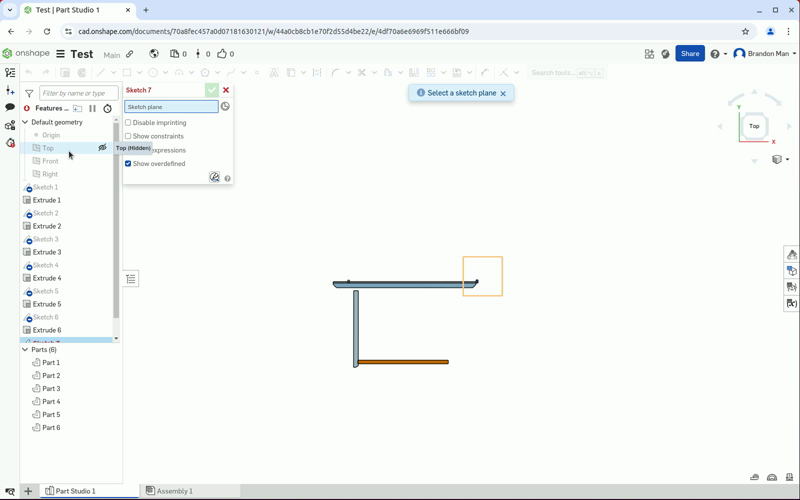
click(69, 150)
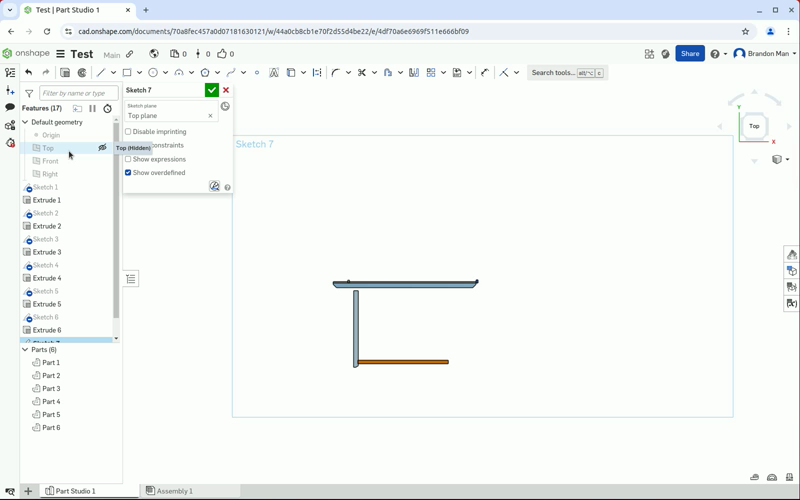
mouse_move(73, 352)
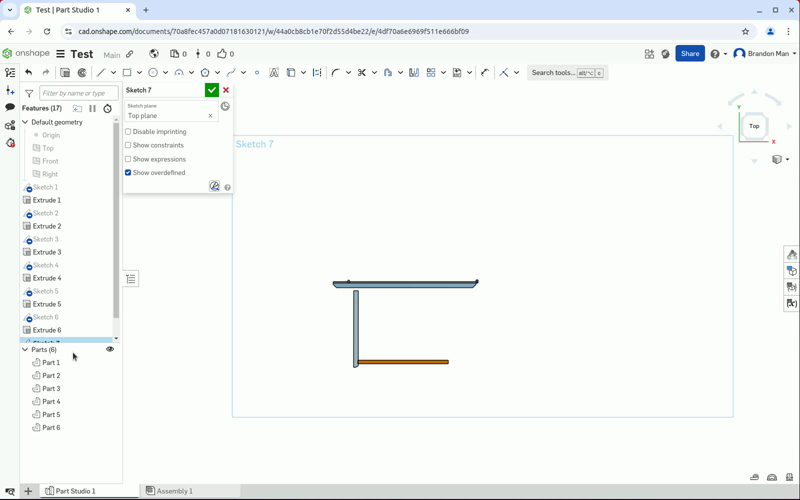
key(y)
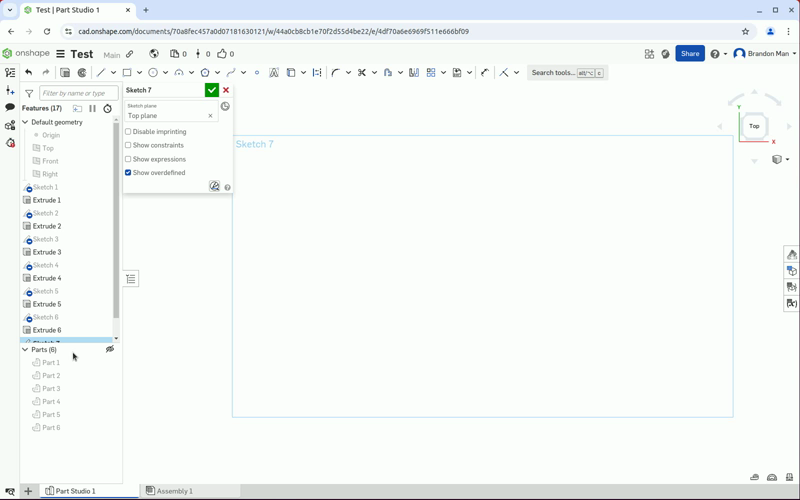
key(l)
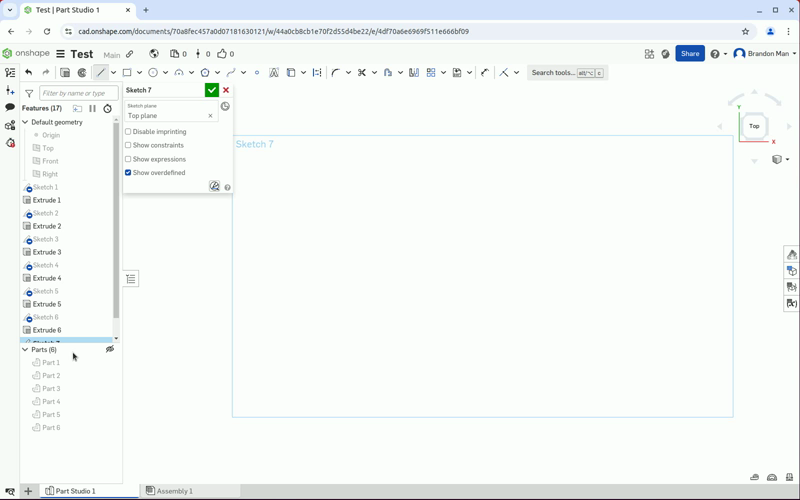
key_down(shift)
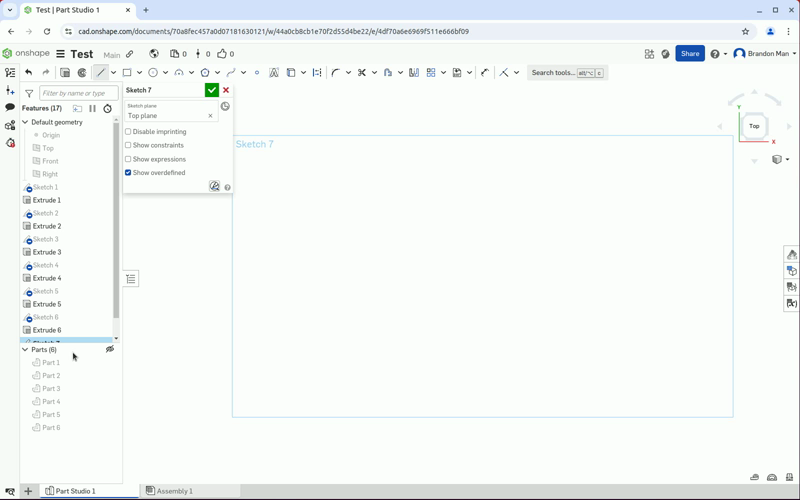
mouse_move(447, 365)
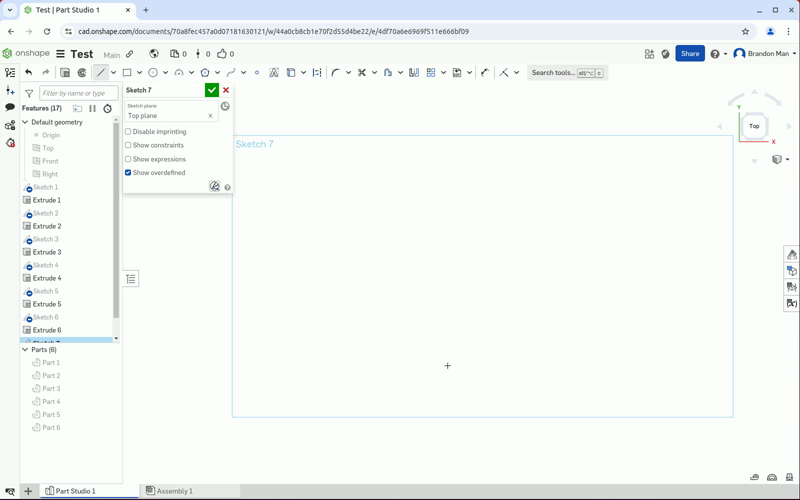
click(447, 365)
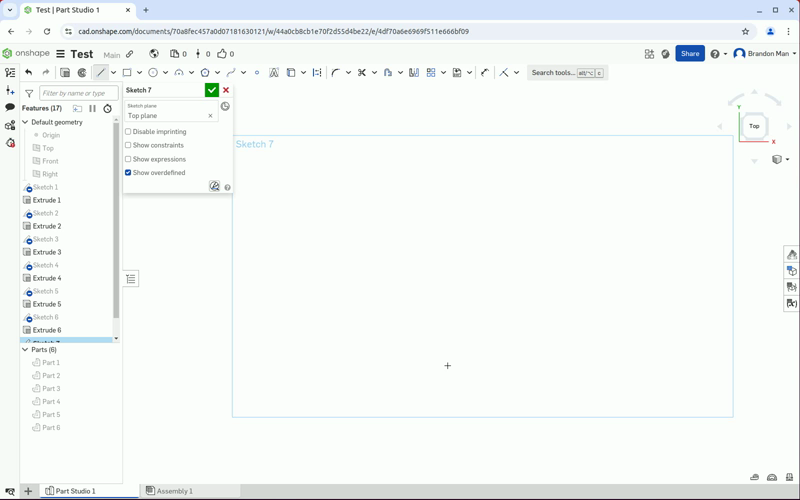
key_up(shift)
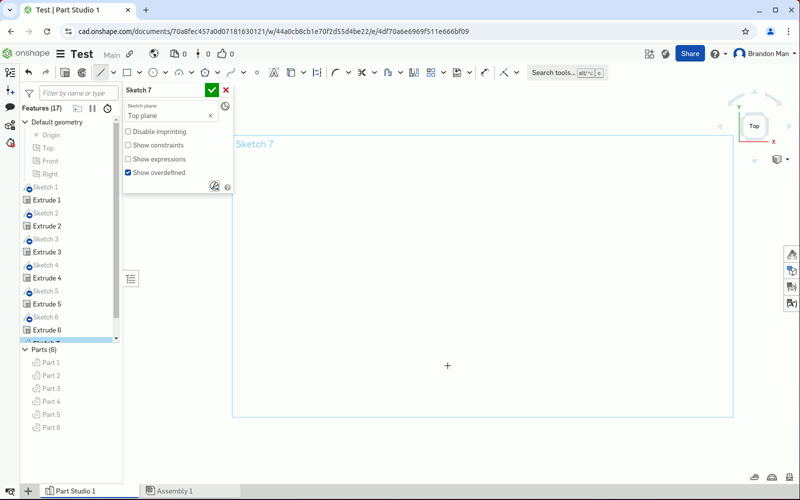
key_down(shift)
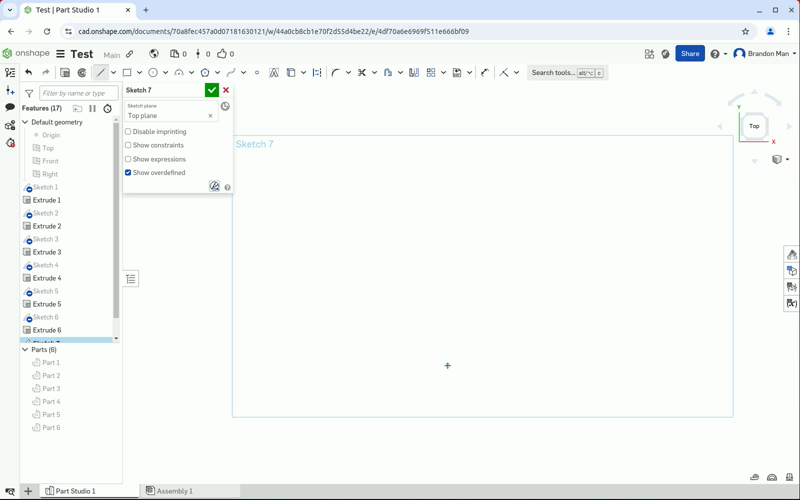
mouse_move(477, 365)
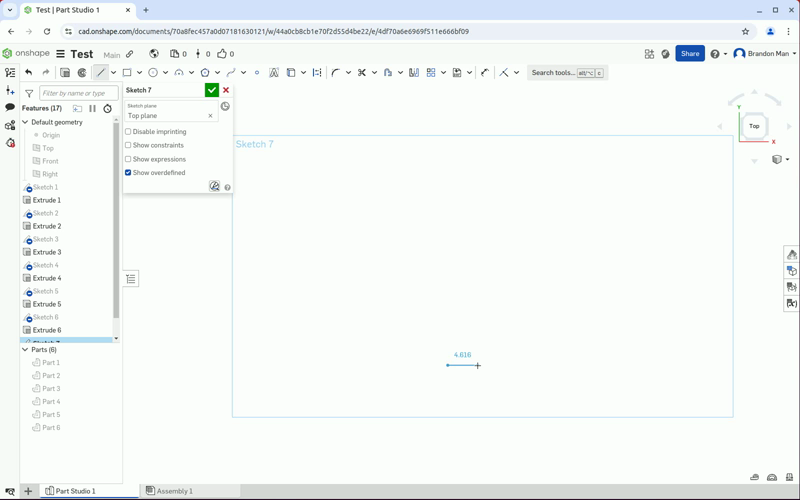
mouse_move(449, 366)
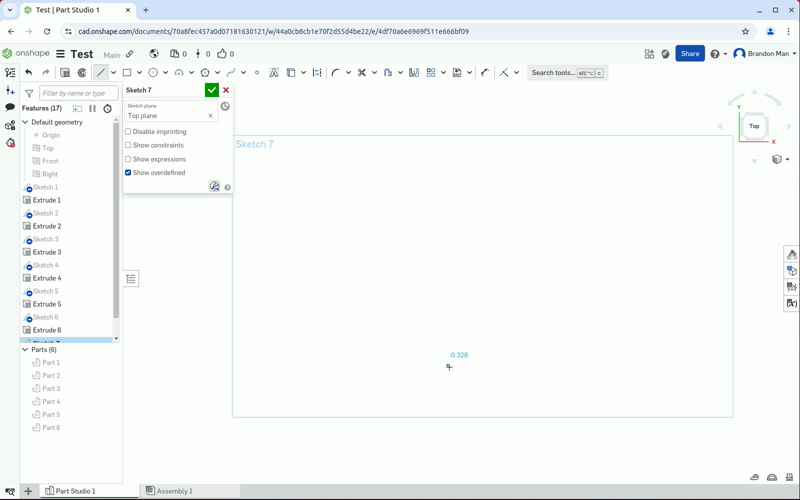
scroll(6)
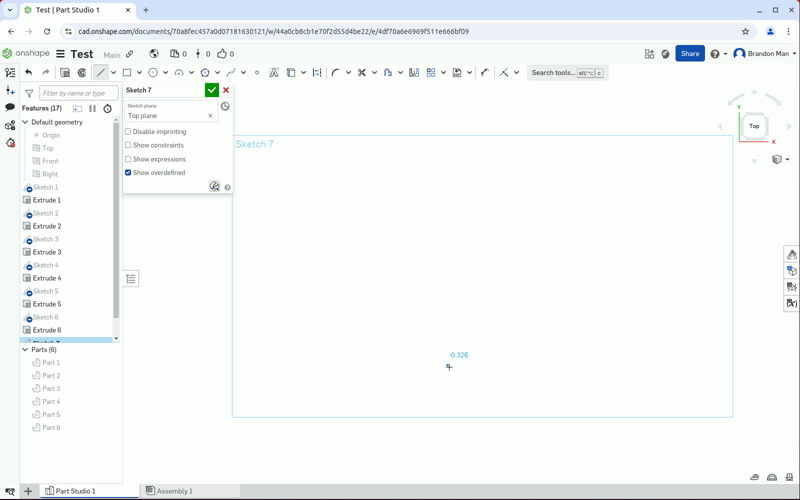
scroll(6)
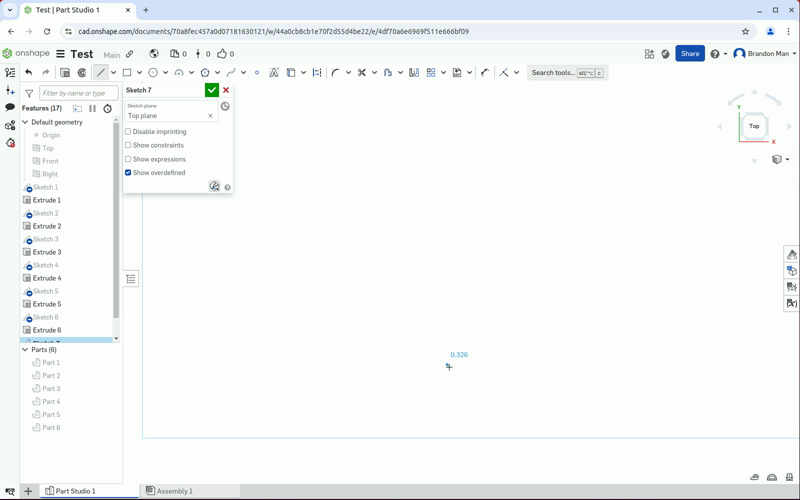
scroll(6)
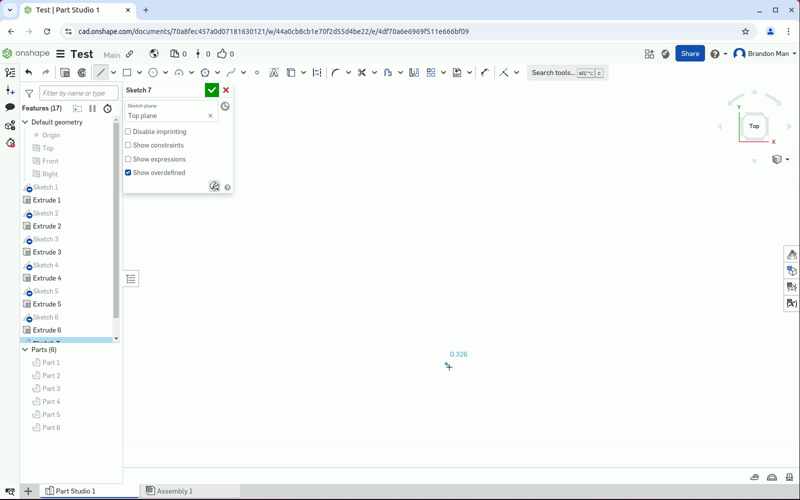
scroll(6)
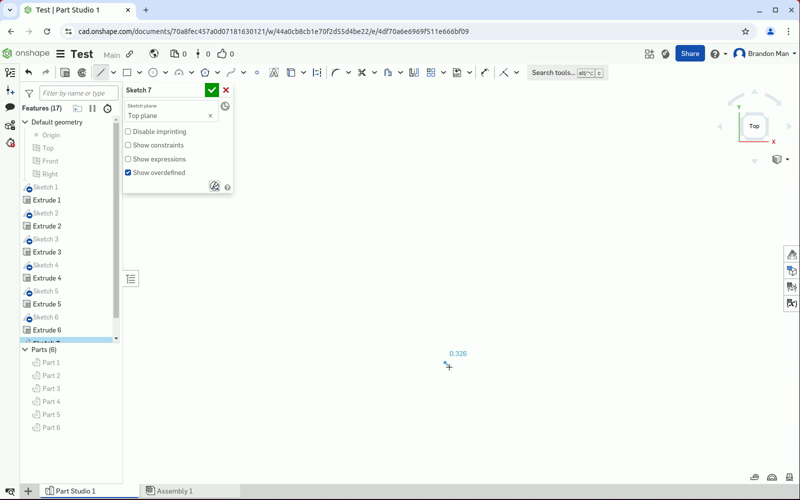
scroll(6)
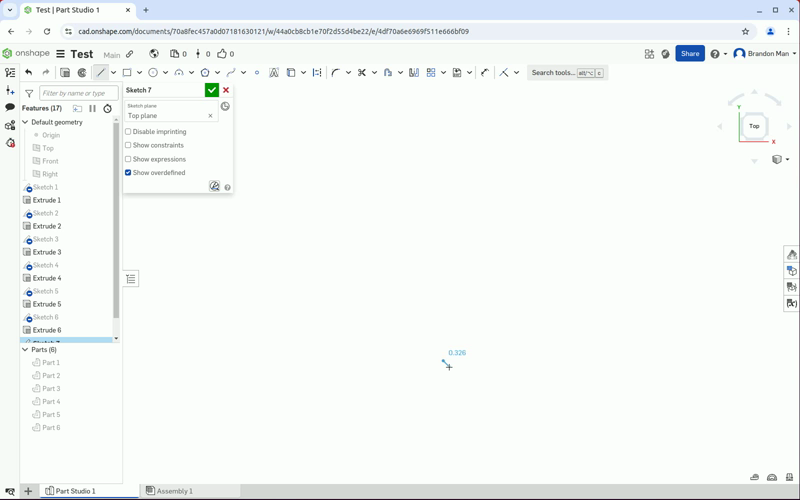
scroll(6)
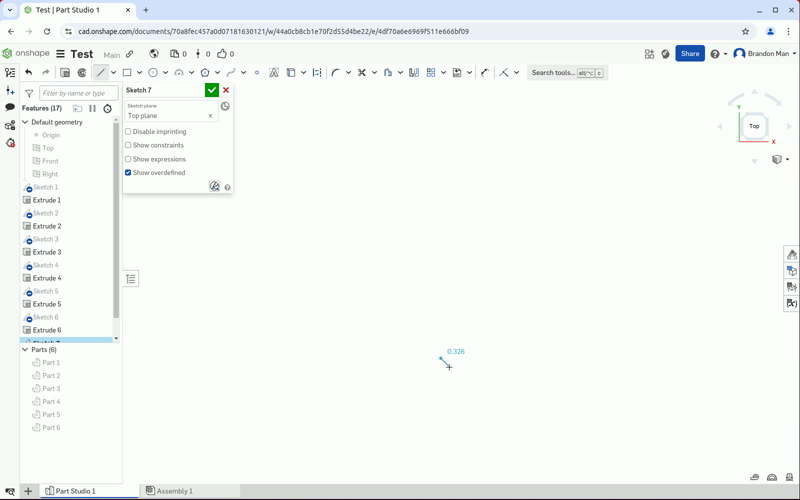
scroll(6)
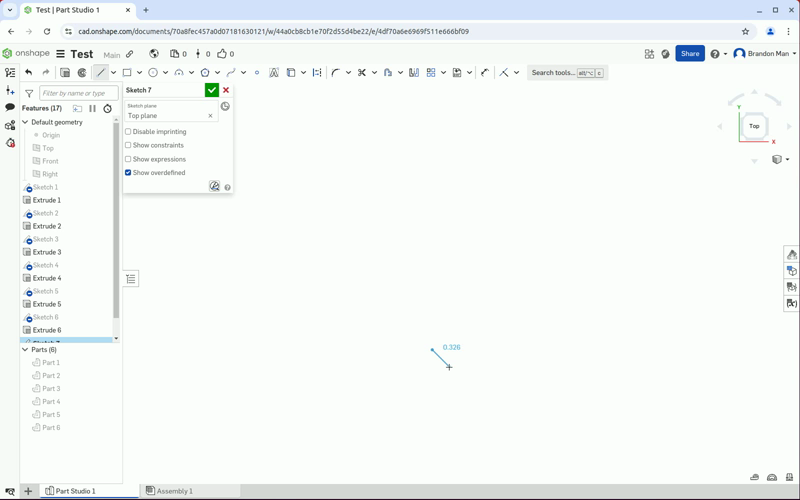
click(449, 366)
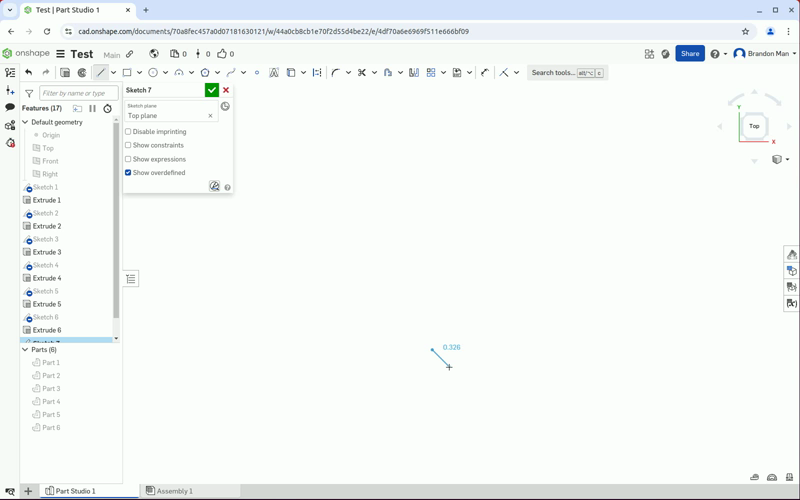
scroll(-6)
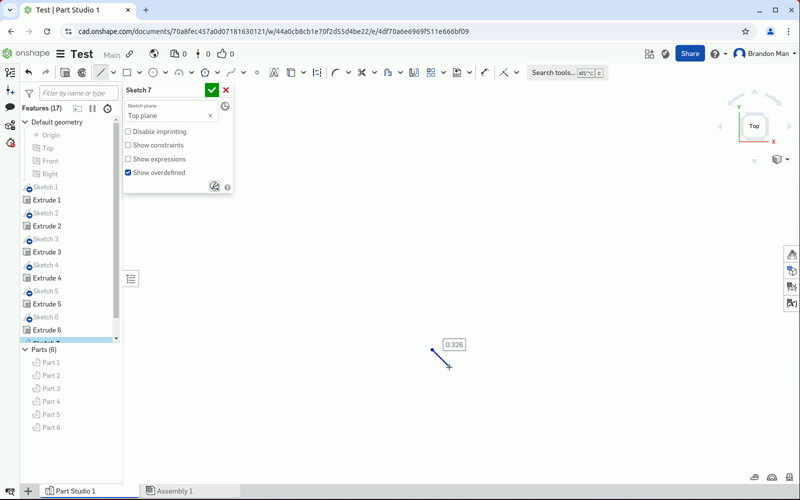
scroll(-6)
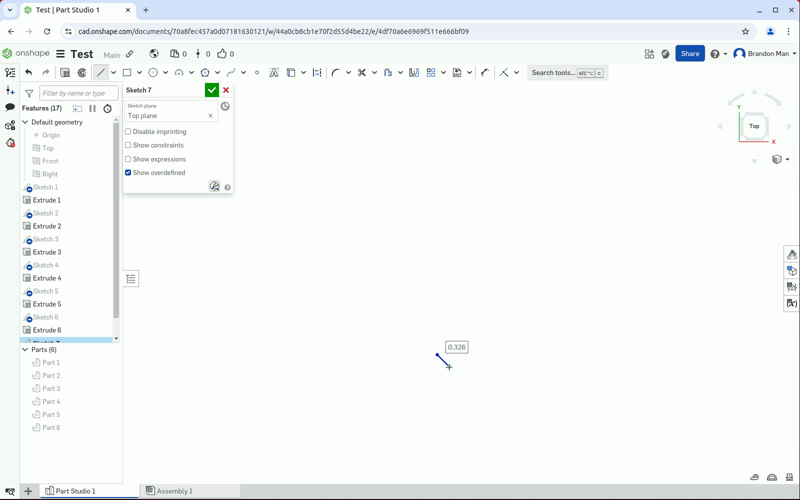
scroll(-6)
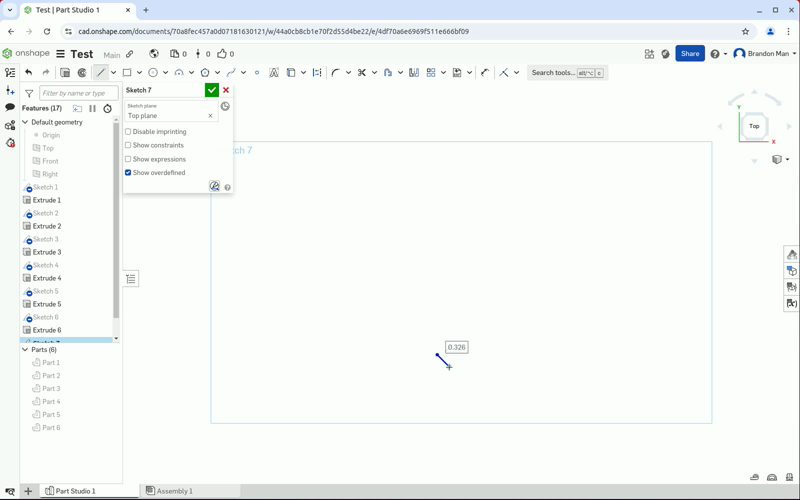
scroll(-6)
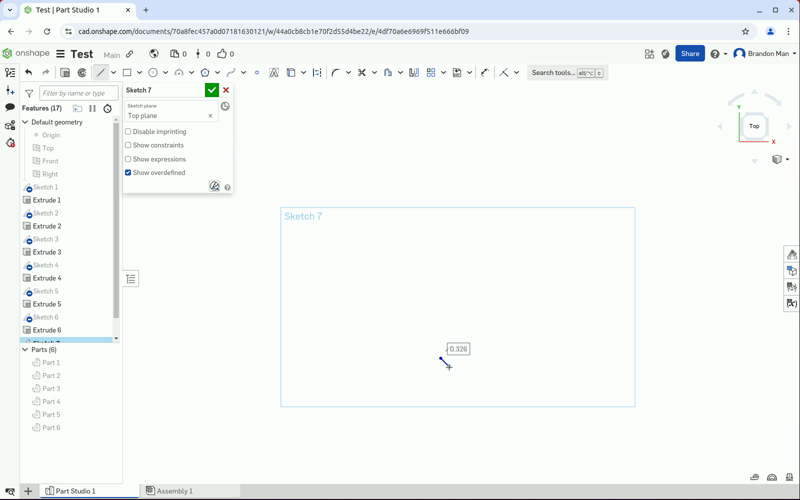
scroll(-6)
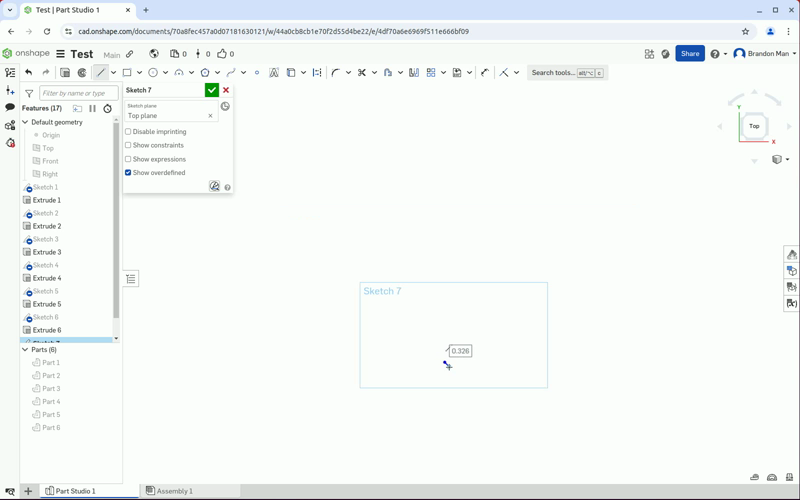
scroll(-6)
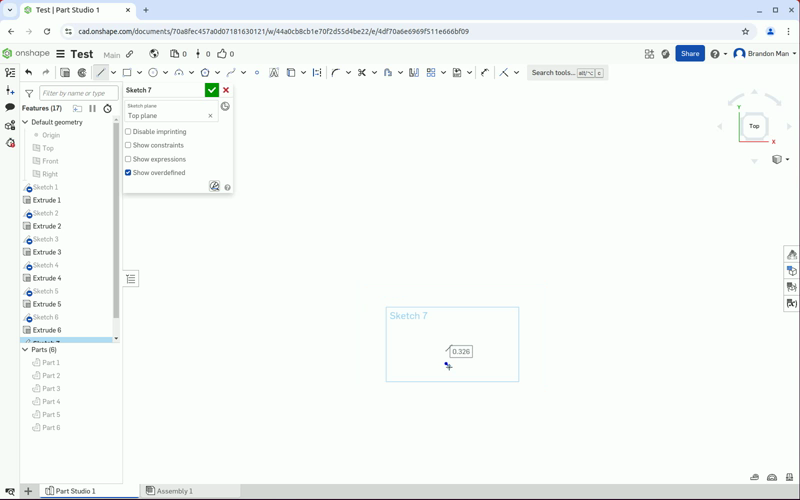
scroll(-6)
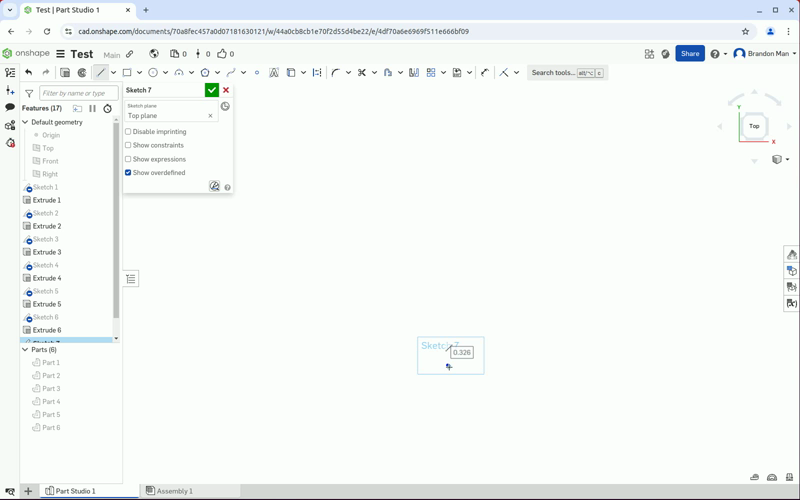
key_up(shift)
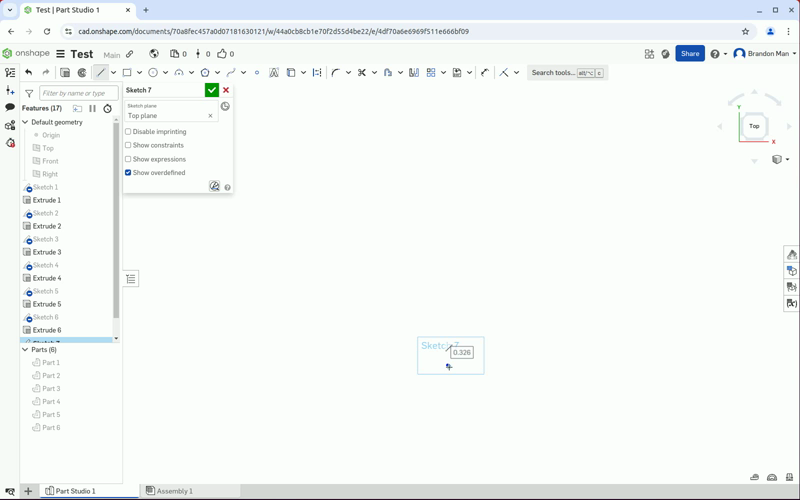
key_down(shift)
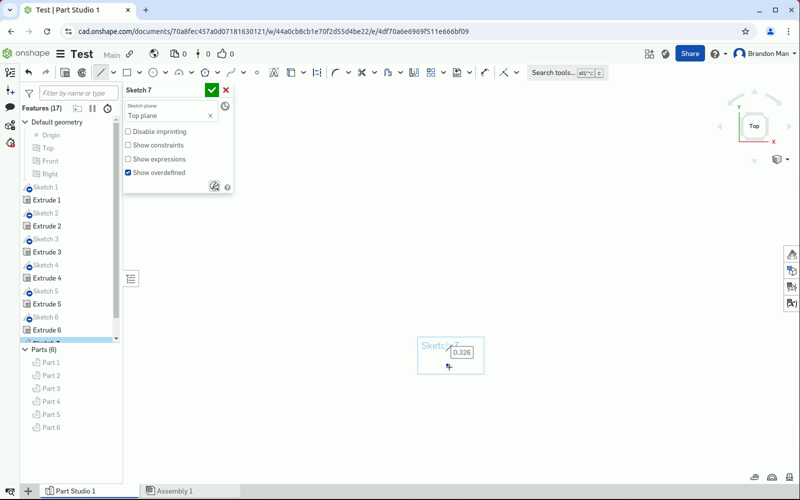
mouse_move(479, 366)
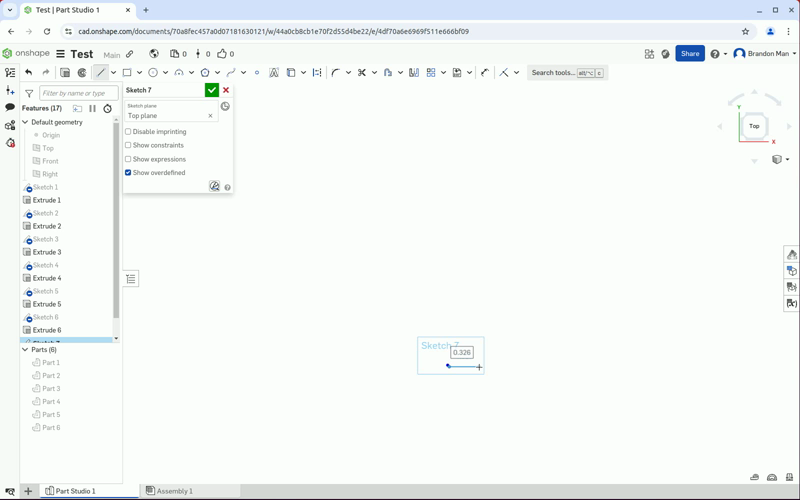
mouse_move(451, 366)
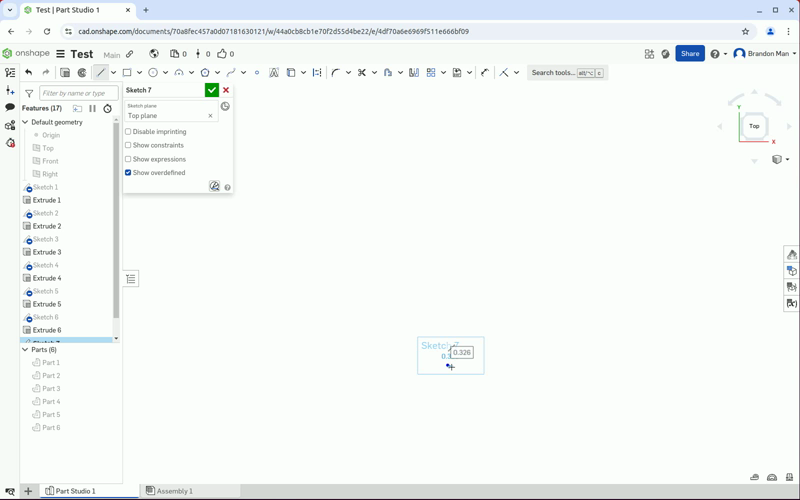
scroll(6)
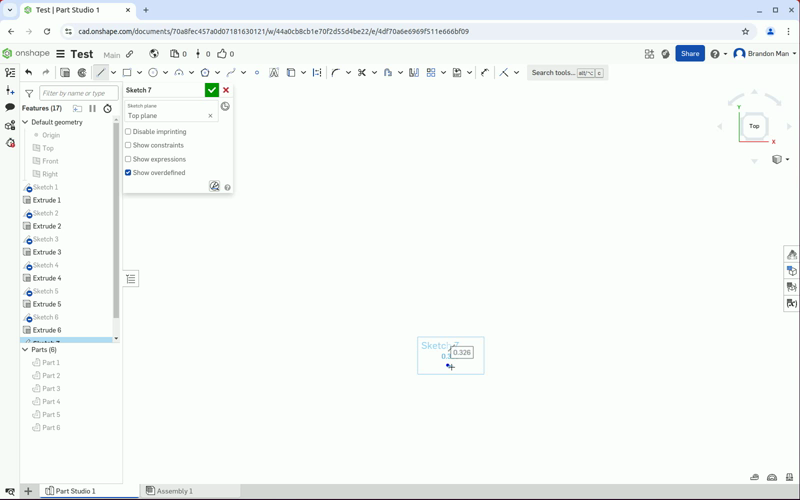
scroll(6)
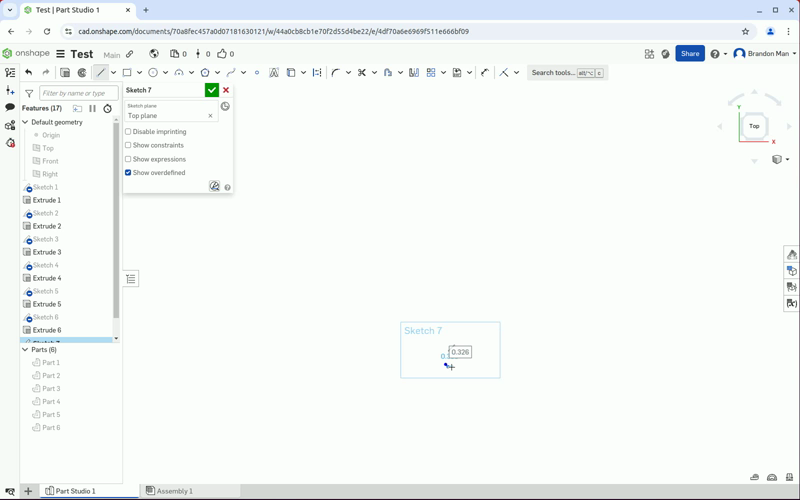
scroll(6)
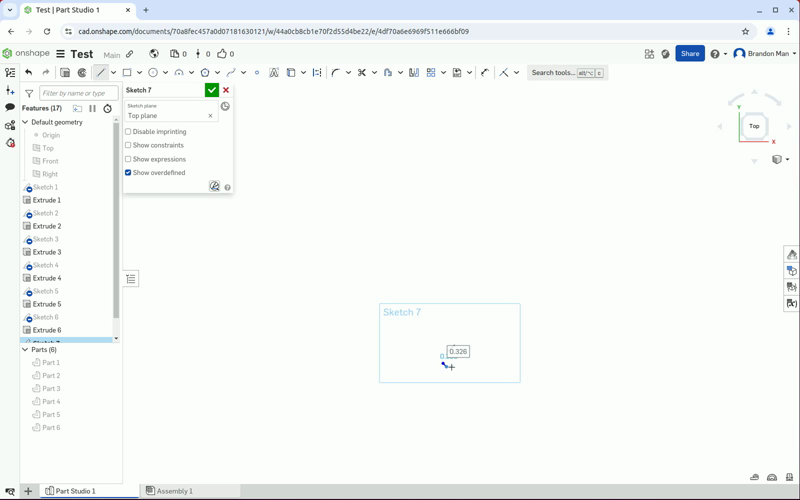
scroll(6)
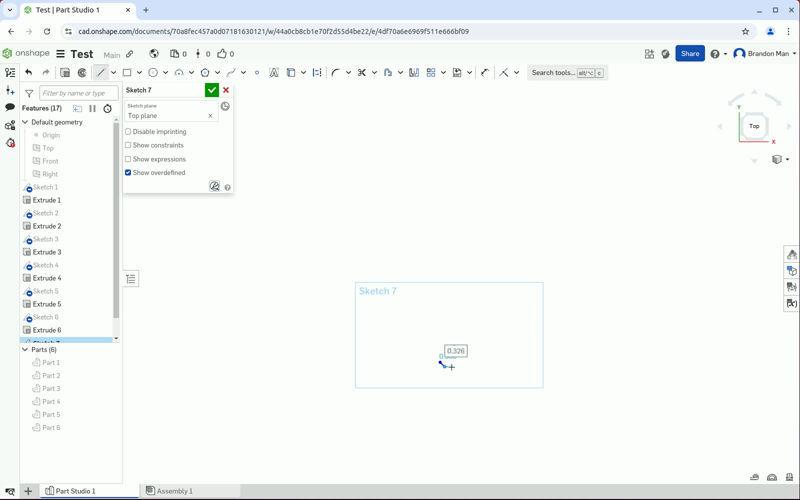
scroll(6)
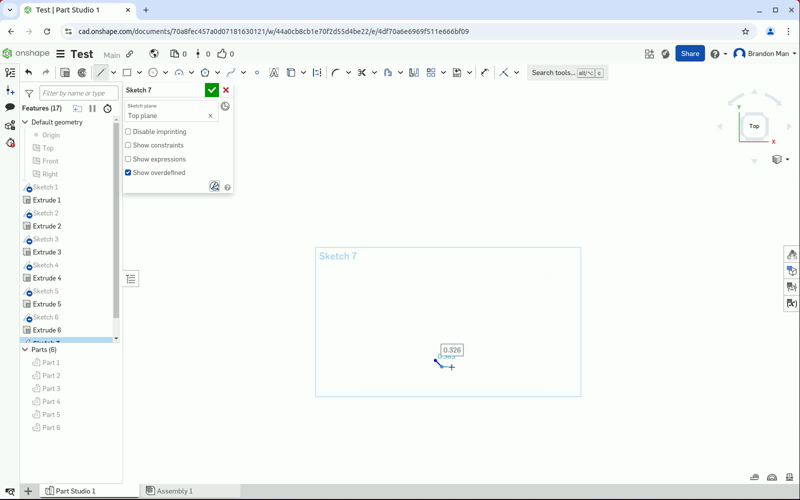
scroll(6)
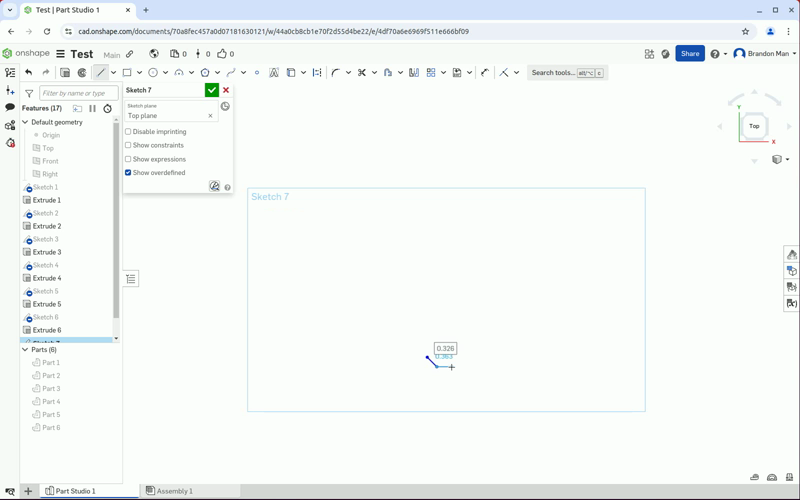
scroll(6)
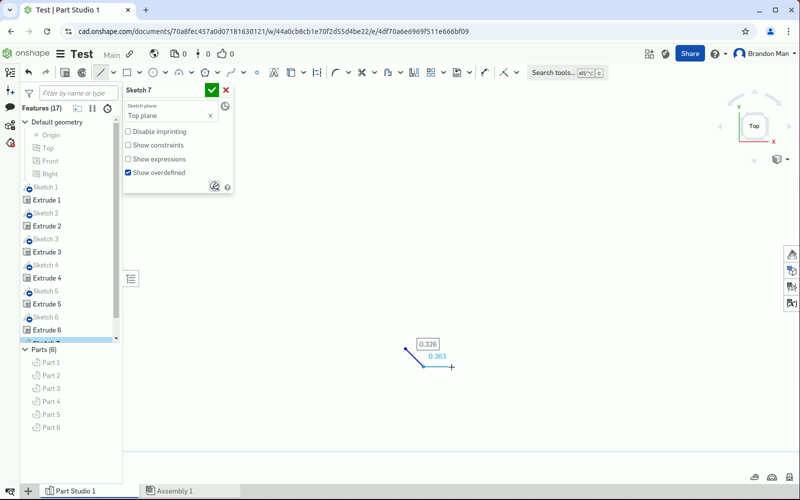
click(451, 366)
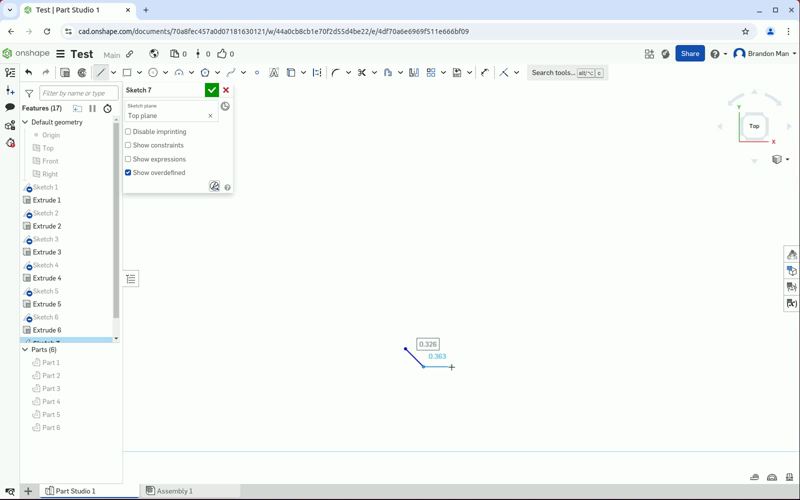
scroll(-6)
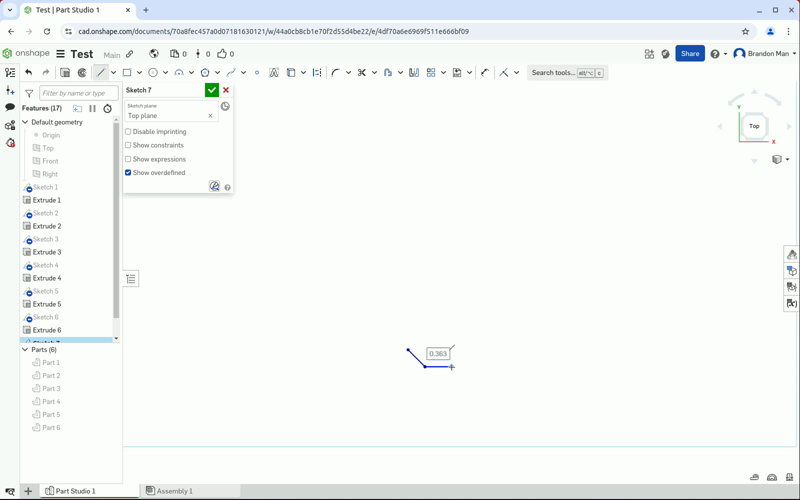
scroll(-6)
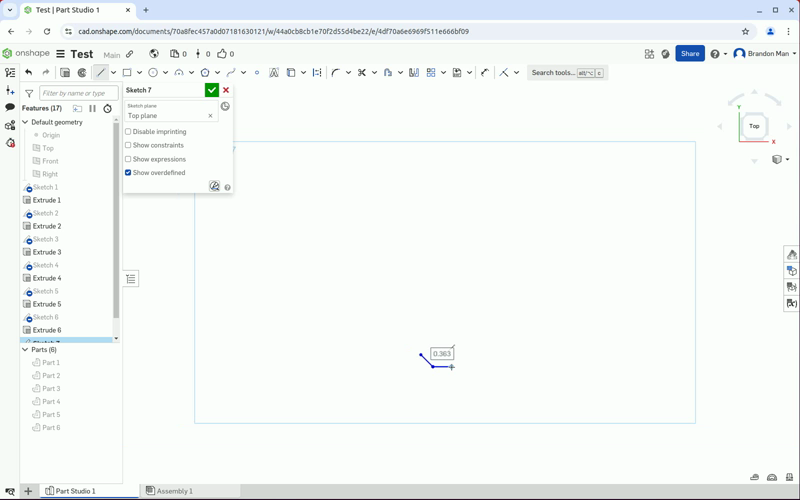
scroll(-6)
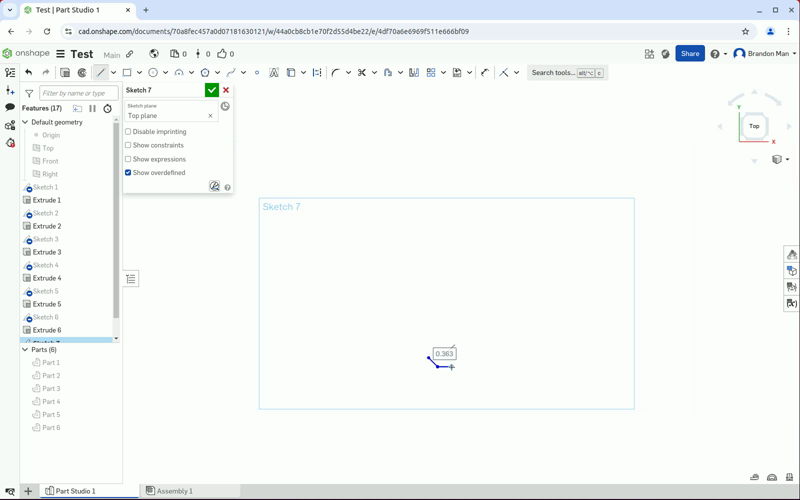
scroll(-6)
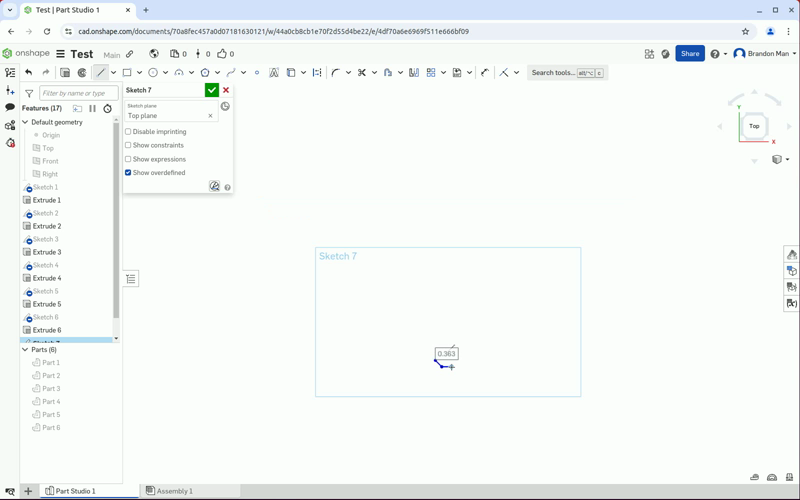
scroll(-6)
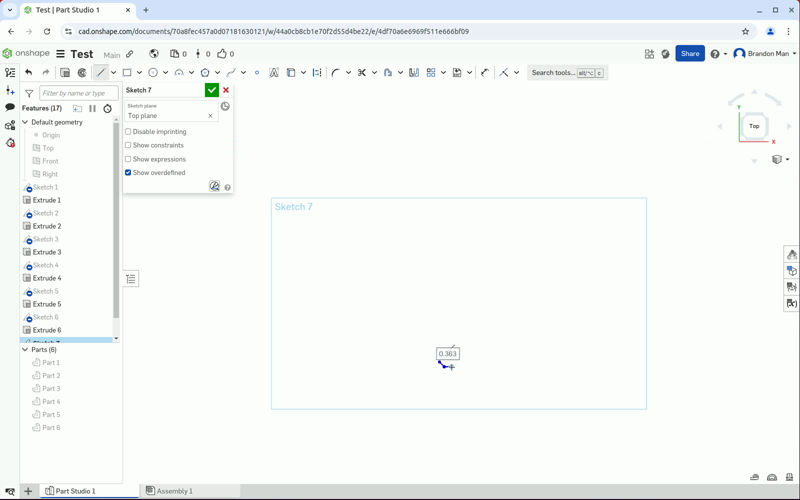
scroll(-6)
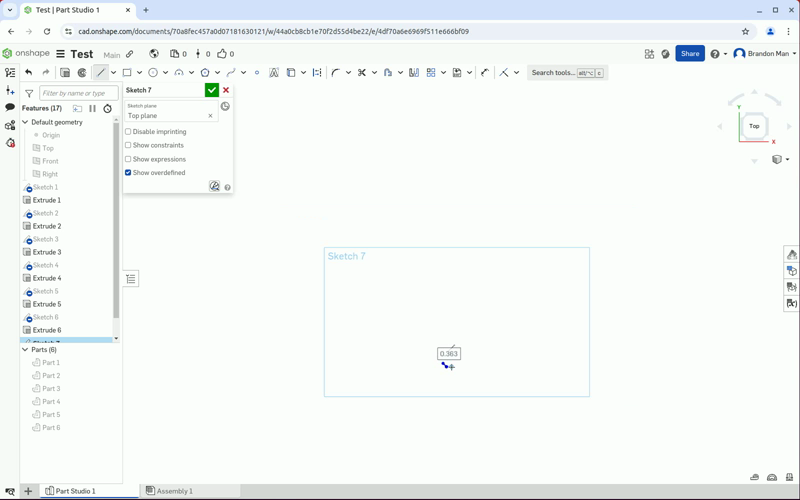
scroll(-6)
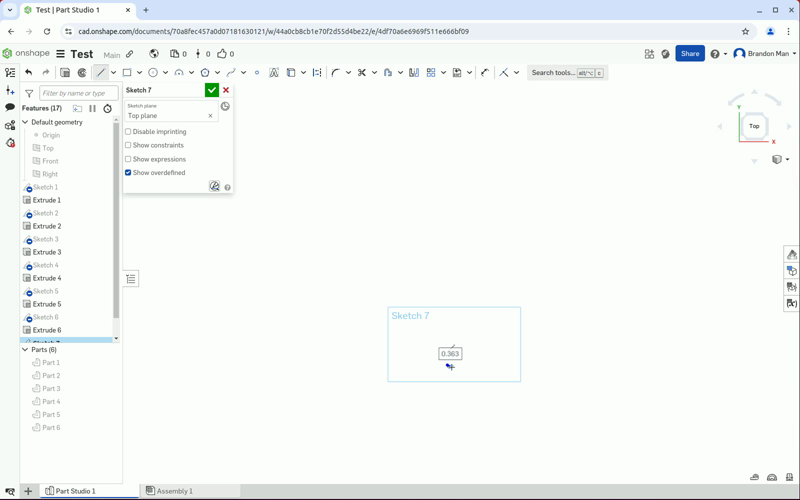
key_up(shift)
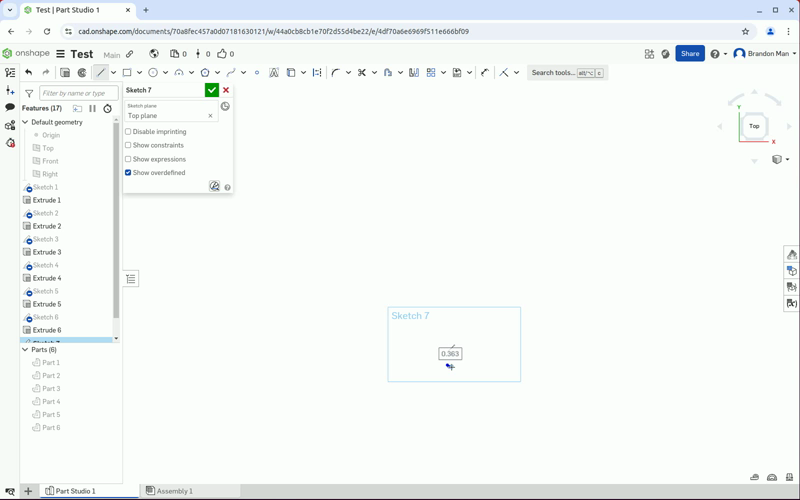
key_down(shift)
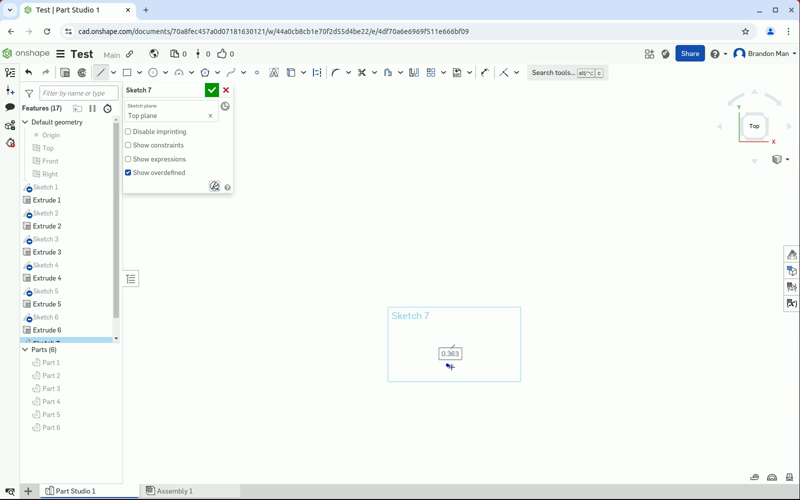
mouse_move(451, 290)
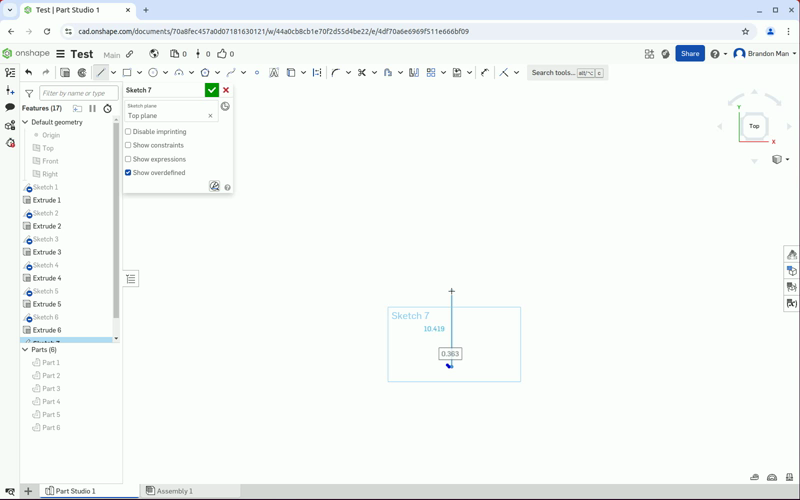
click(451, 290)
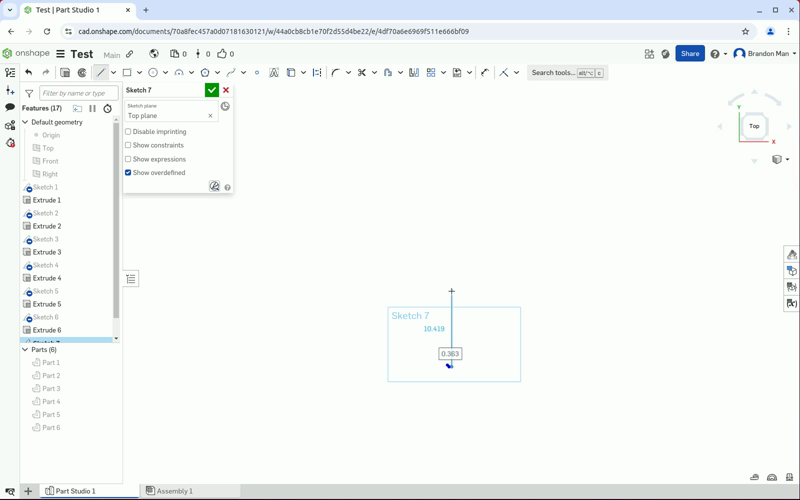
key_up(shift)
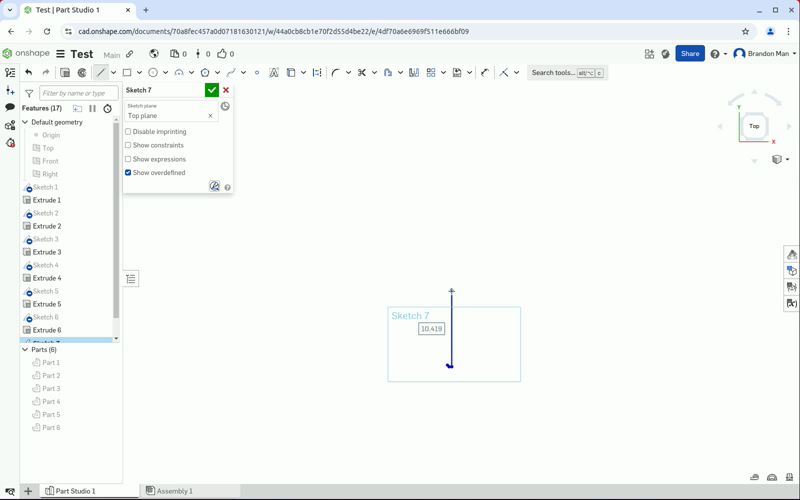
key_down(shift)
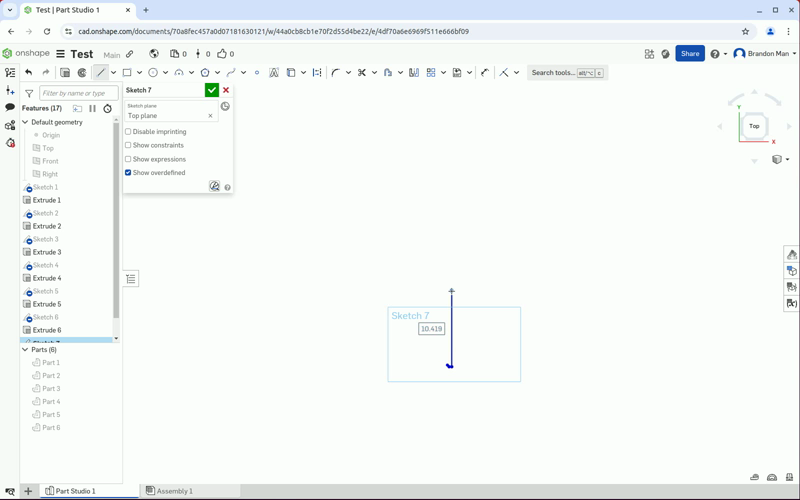
mouse_move(481, 290)
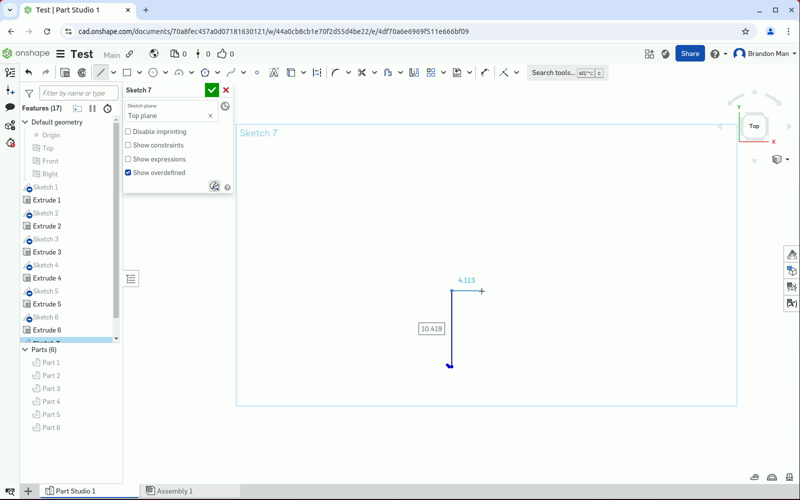
mouse_move(447, 290)
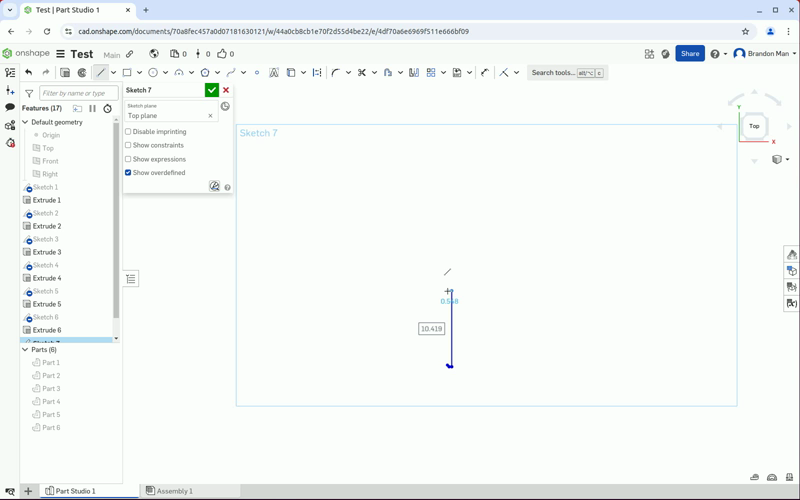
scroll(6)
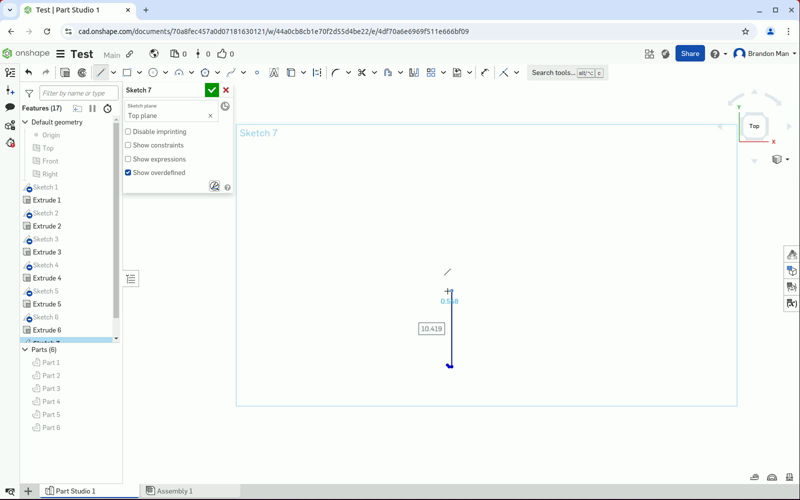
scroll(6)
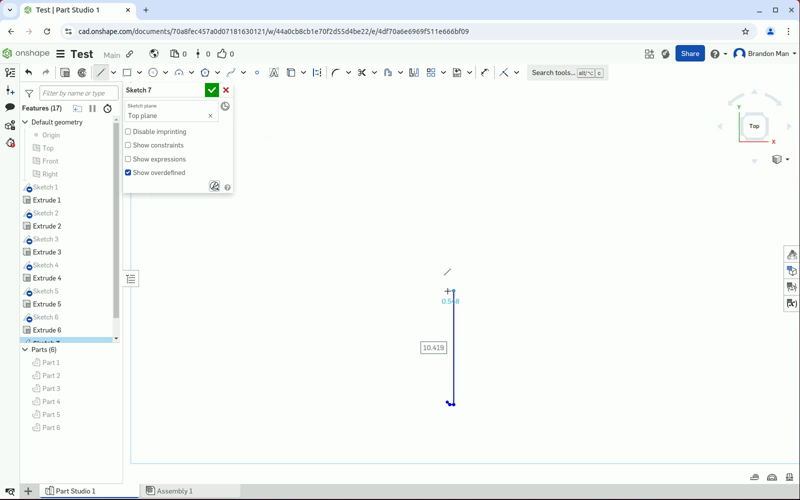
scroll(6)
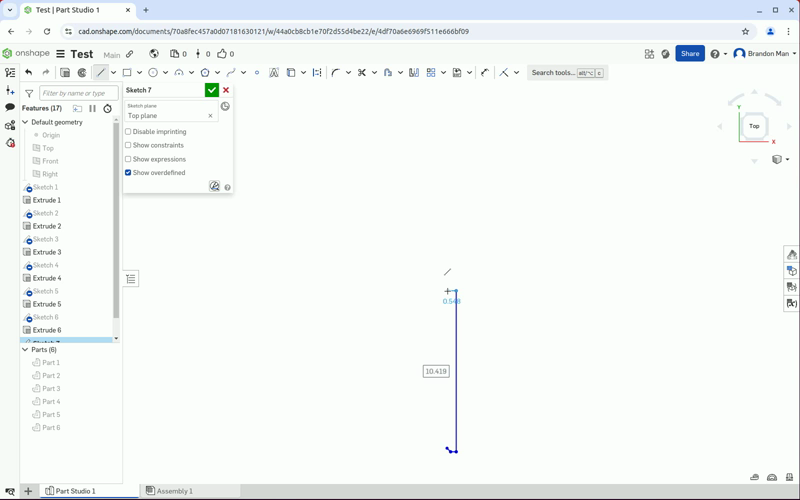
scroll(6)
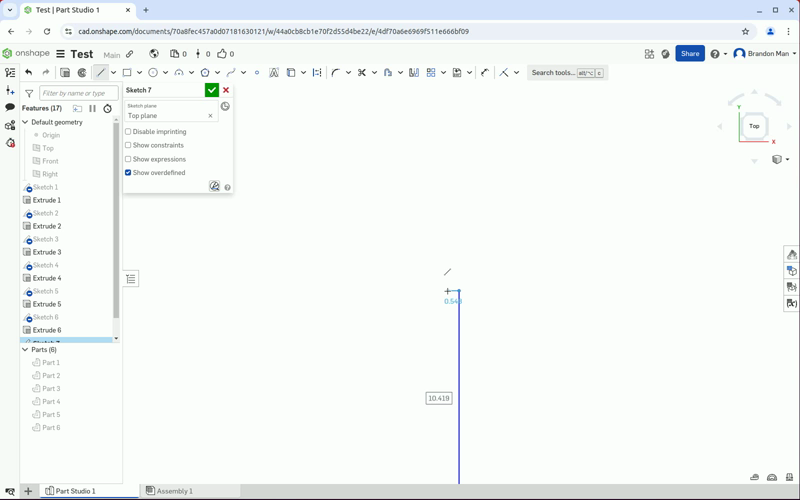
scroll(6)
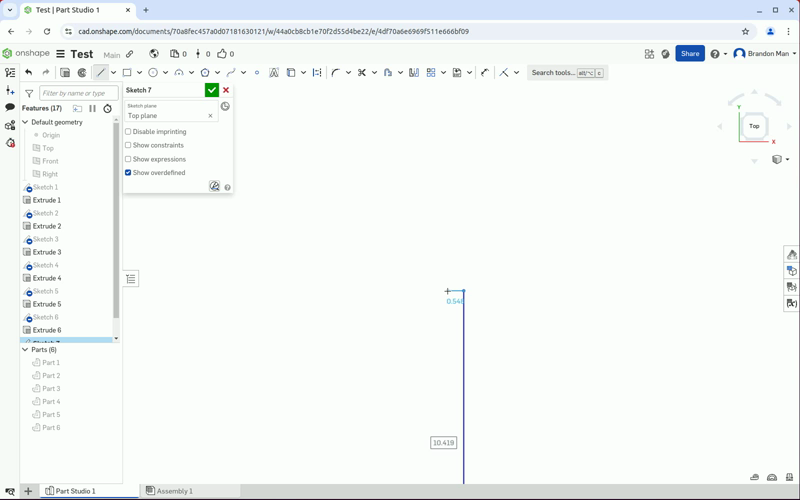
scroll(6)
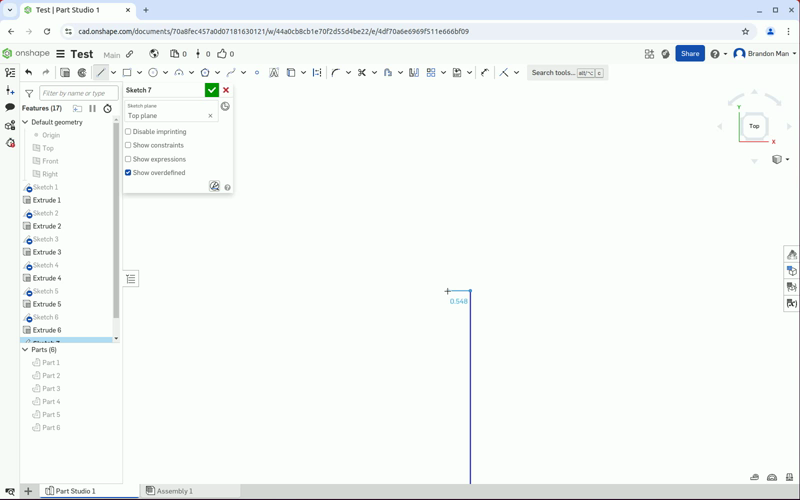
scroll(6)
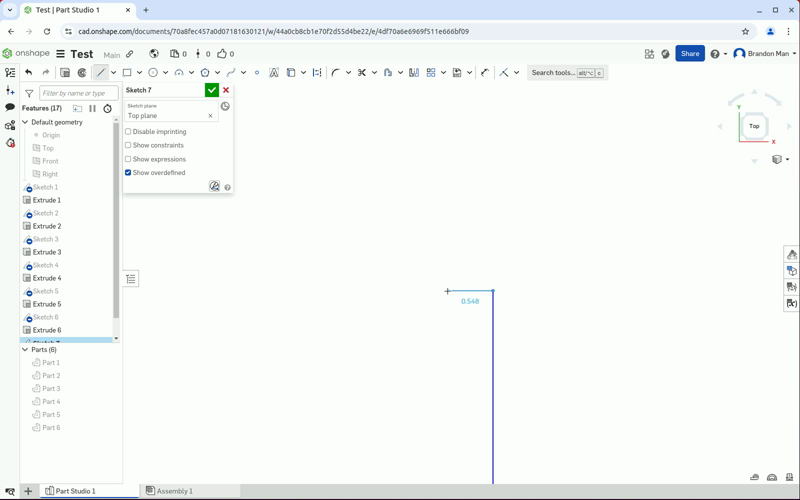
click(447, 290)
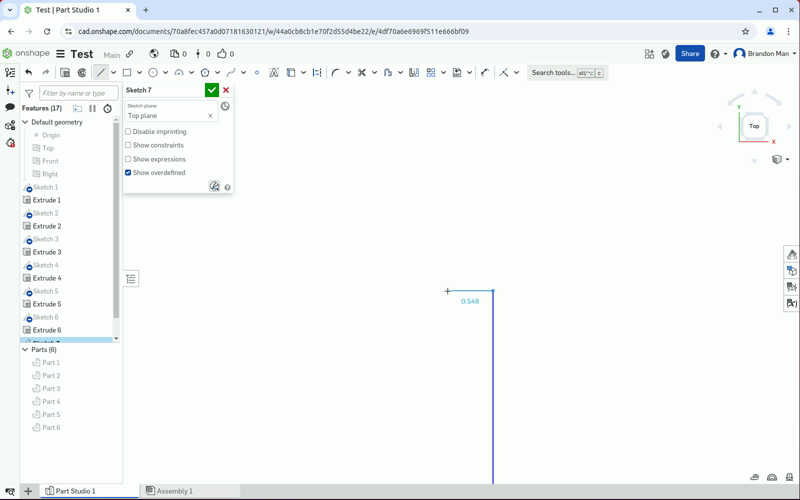
scroll(-6)
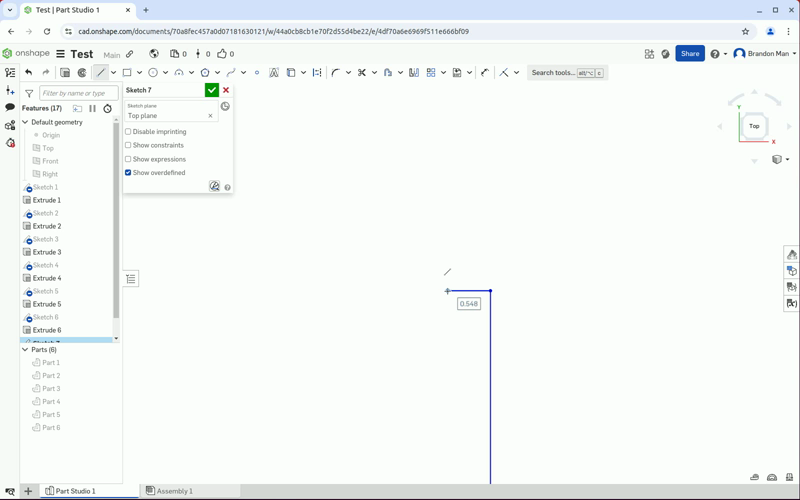
scroll(-6)
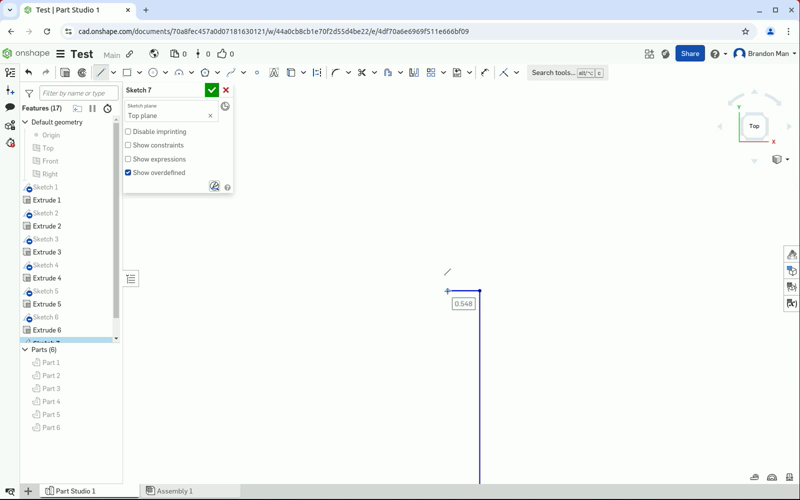
scroll(-6)
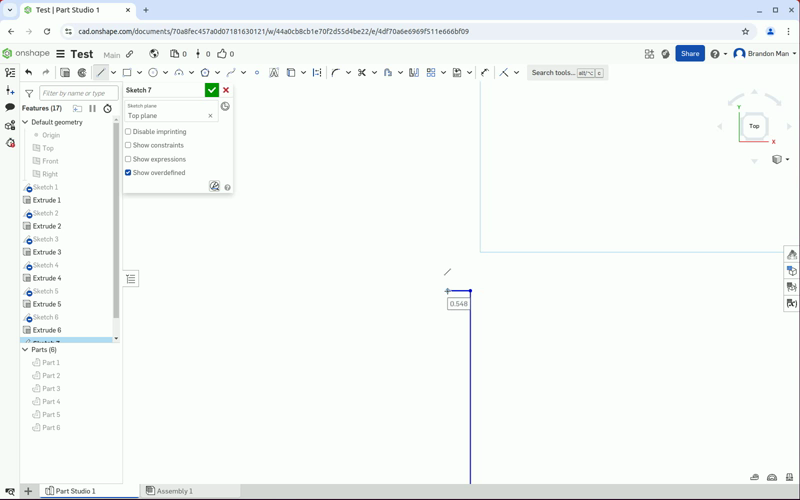
scroll(-6)
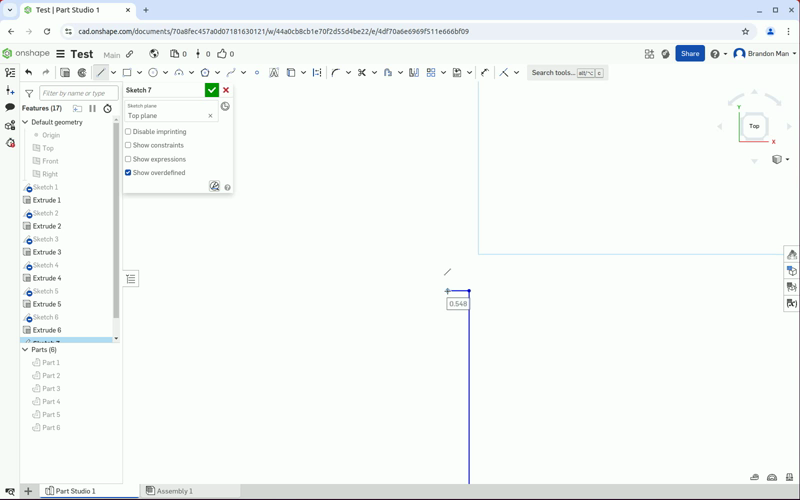
scroll(-6)
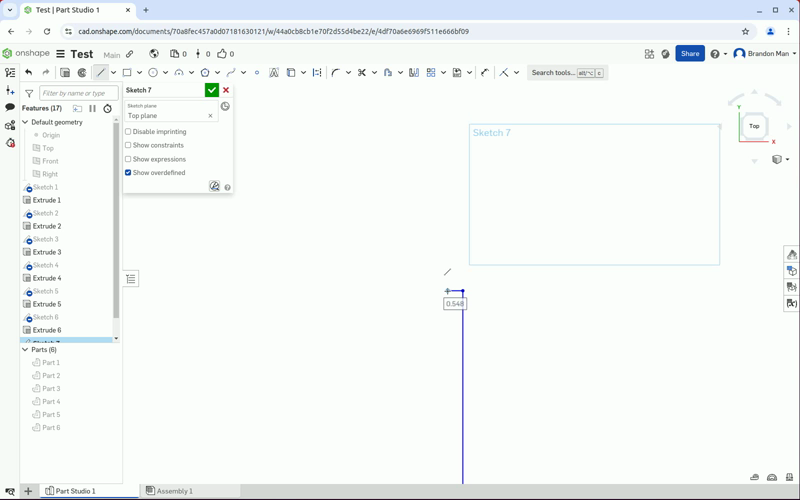
scroll(-6)
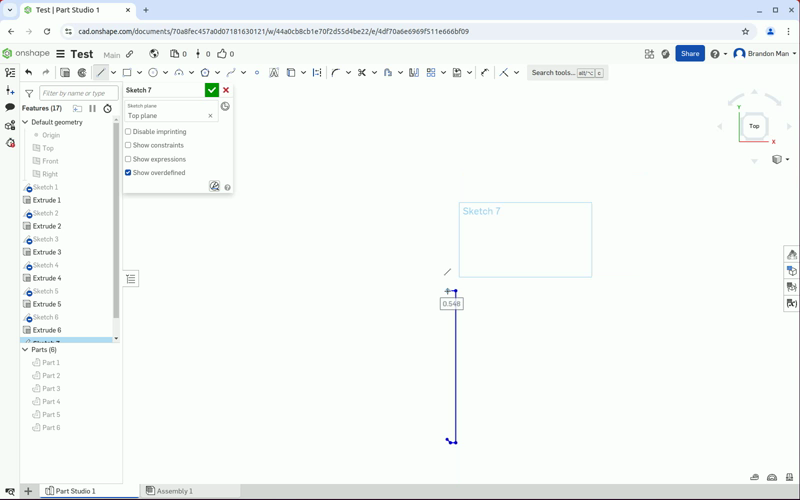
scroll(-6)
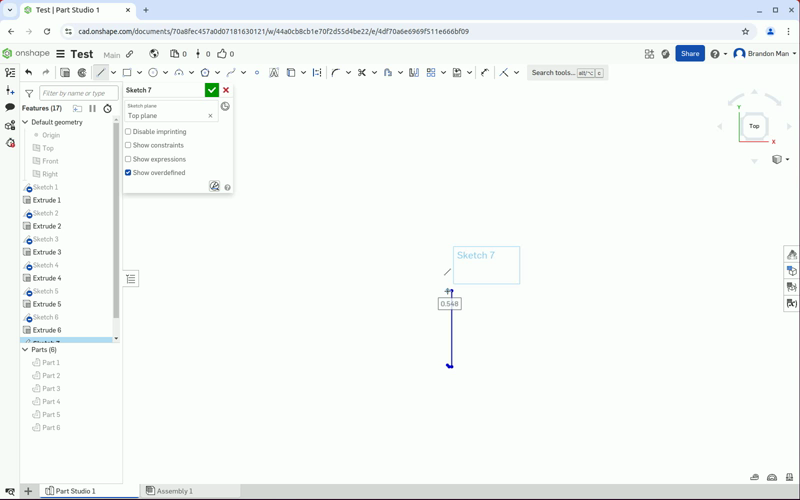
key_up(shift)
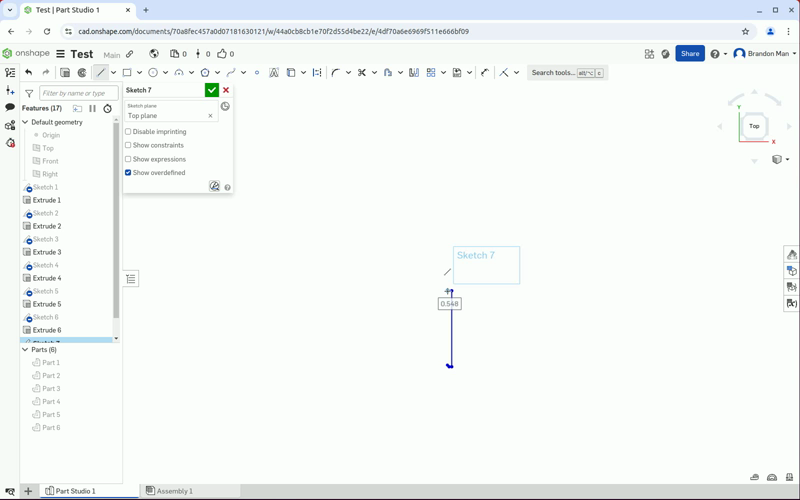
key_down(shift)
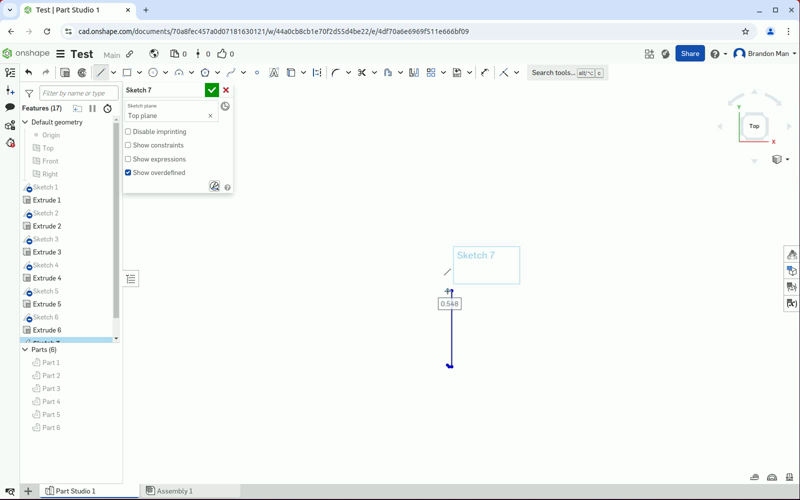
mouse_move(447, 359)
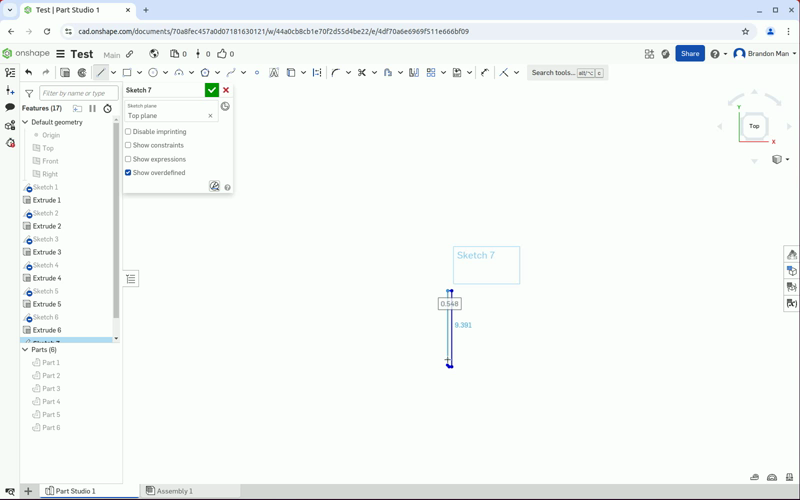
click(447, 359)
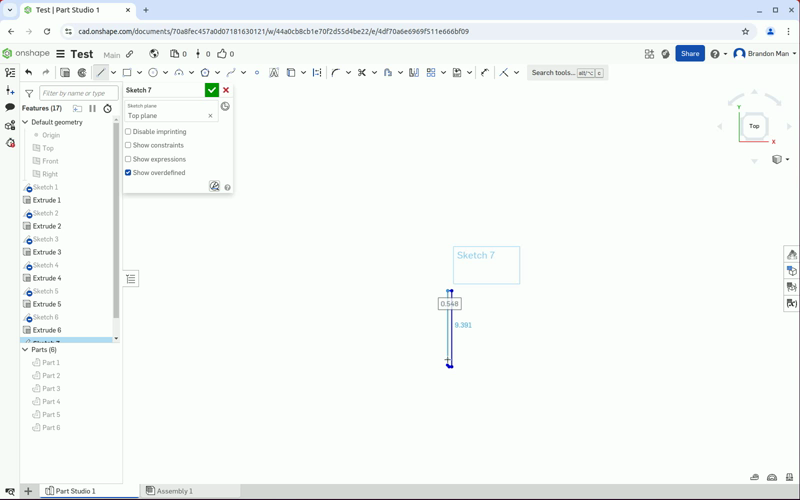
key_up(shift)
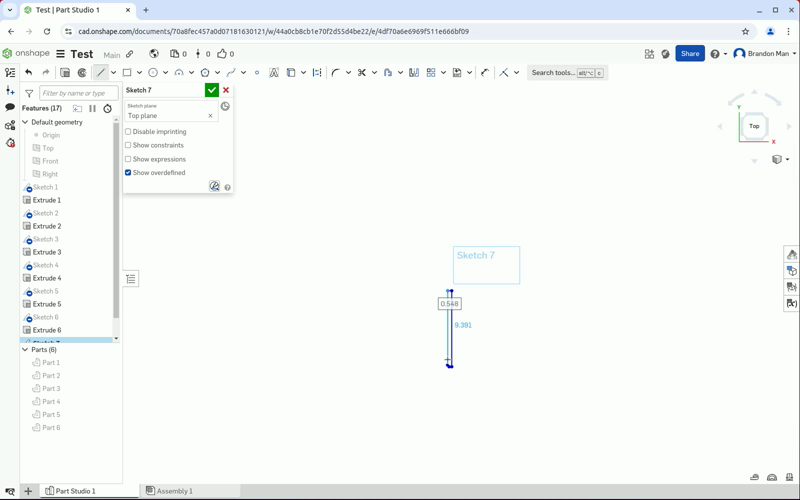
key_down(shift)
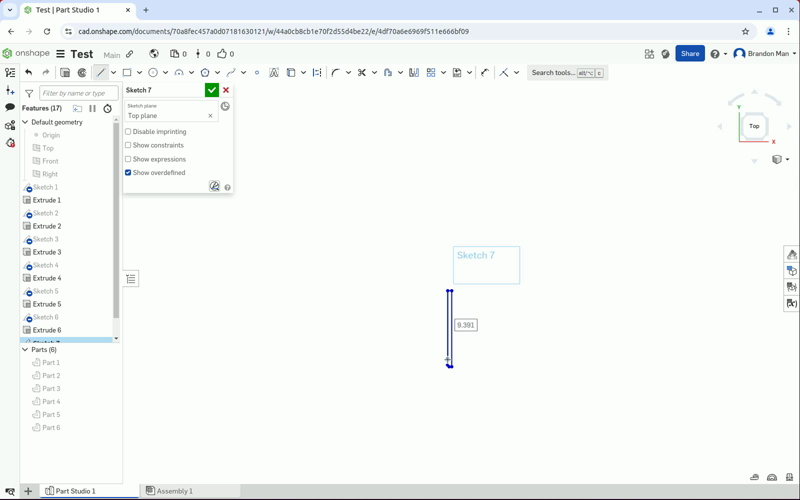
mouse_move(477, 359)
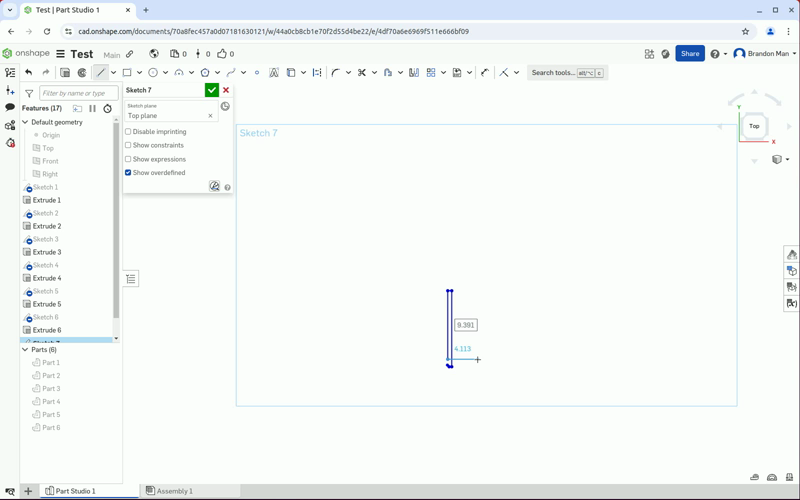
mouse_move(447, 363)
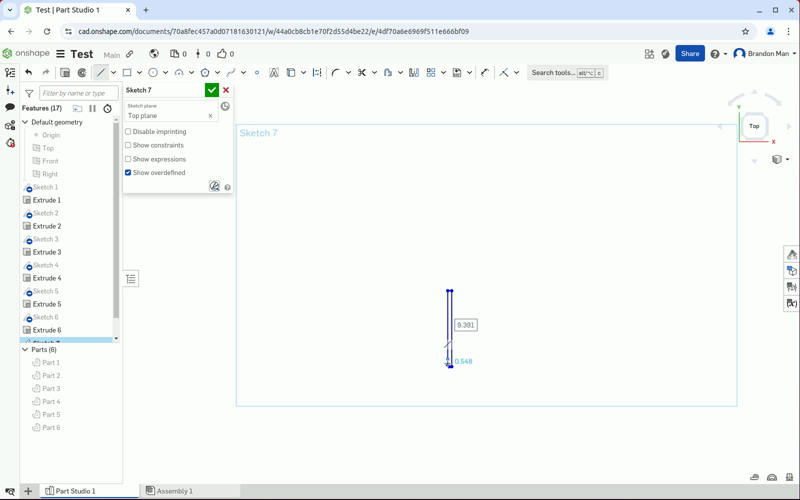
scroll(6)
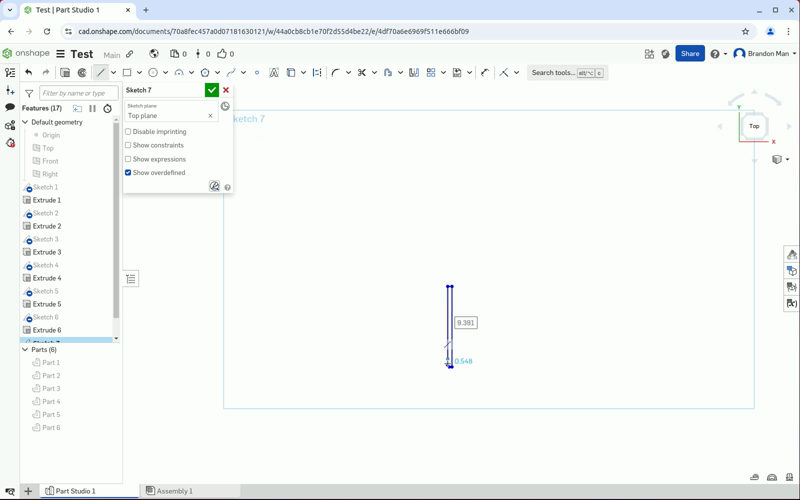
scroll(6)
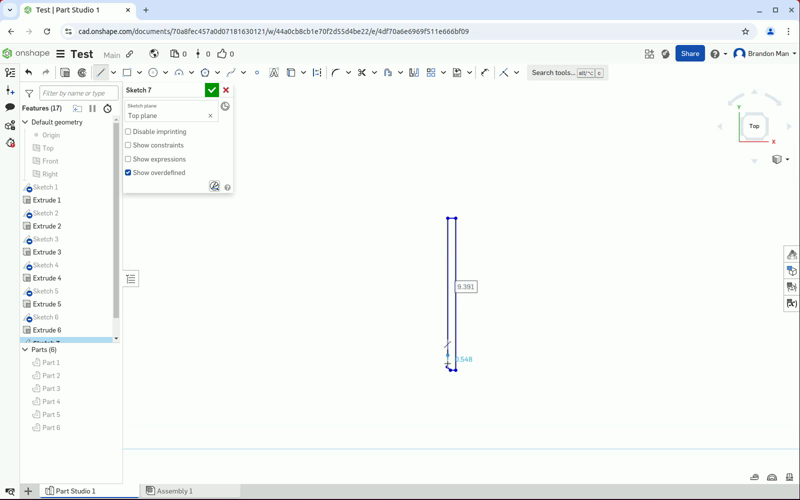
scroll(6)
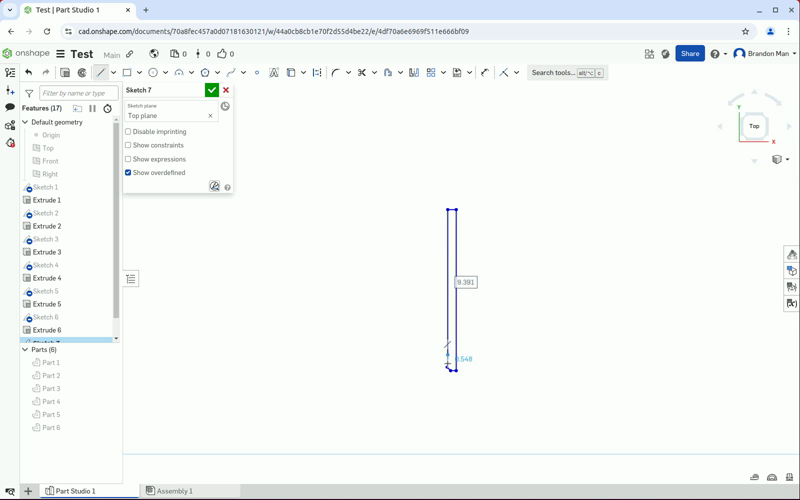
scroll(6)
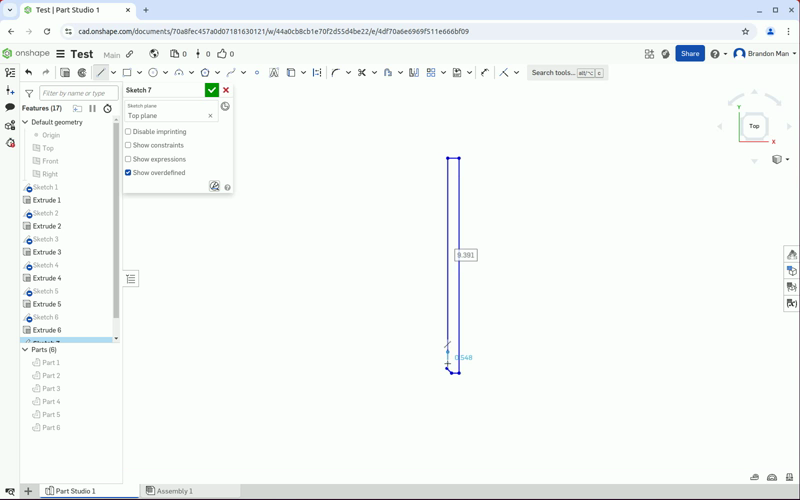
scroll(6)
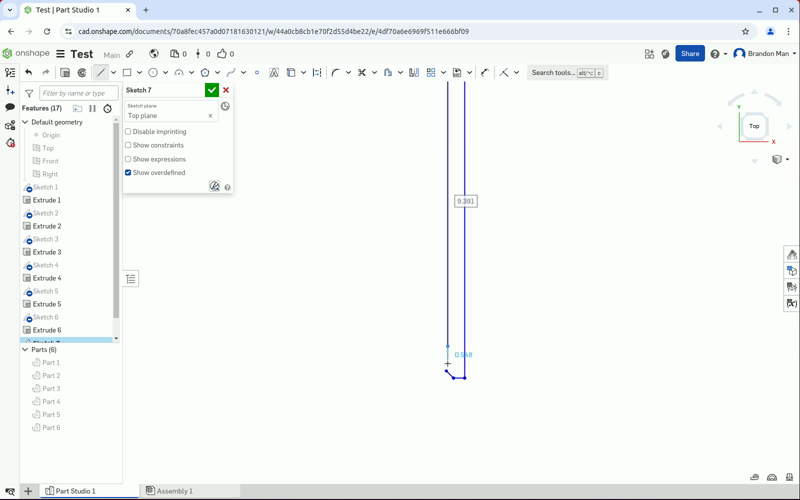
scroll(6)
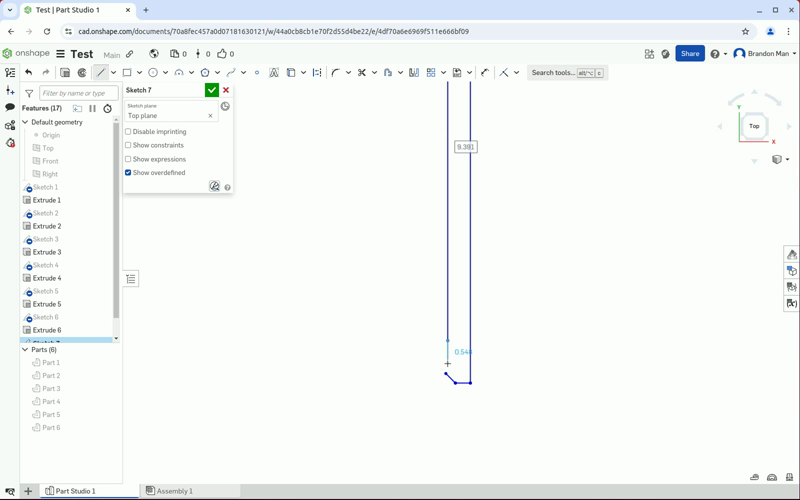
scroll(6)
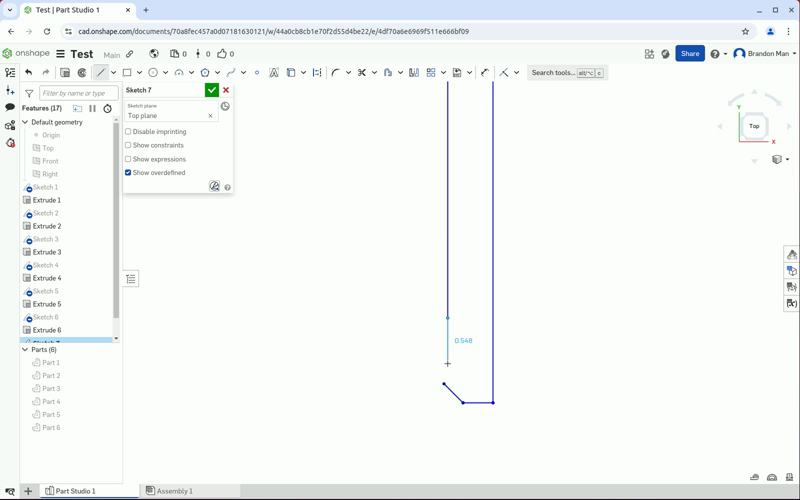
click(447, 363)
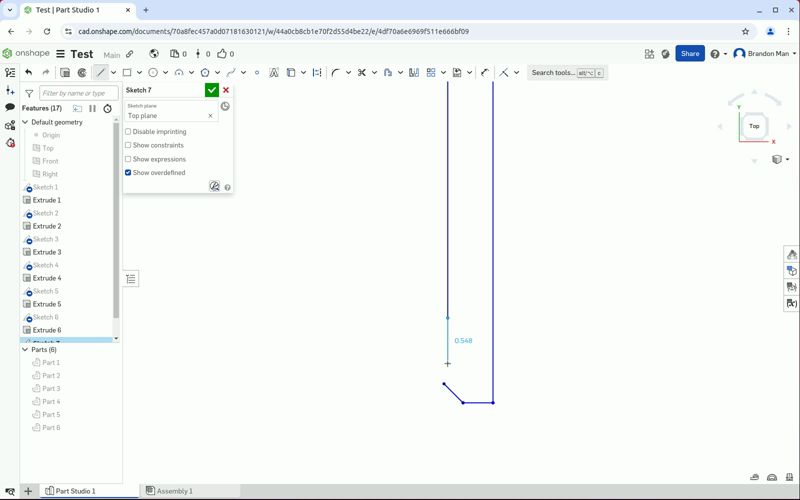
scroll(-6)
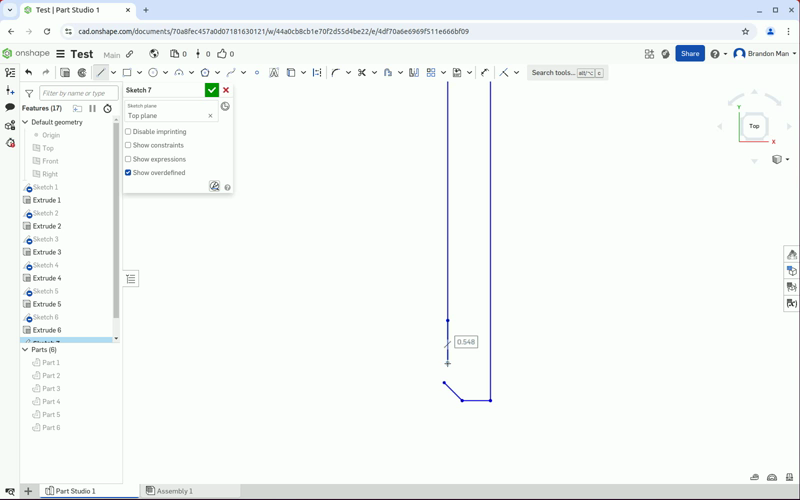
scroll(-6)
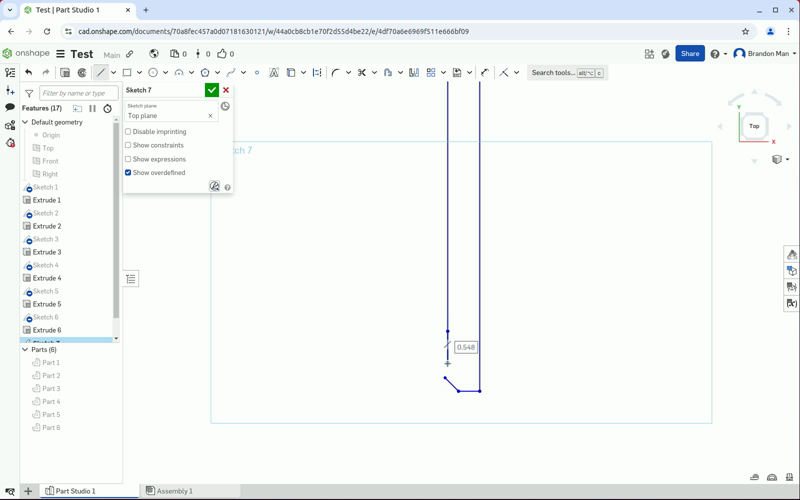
scroll(-6)
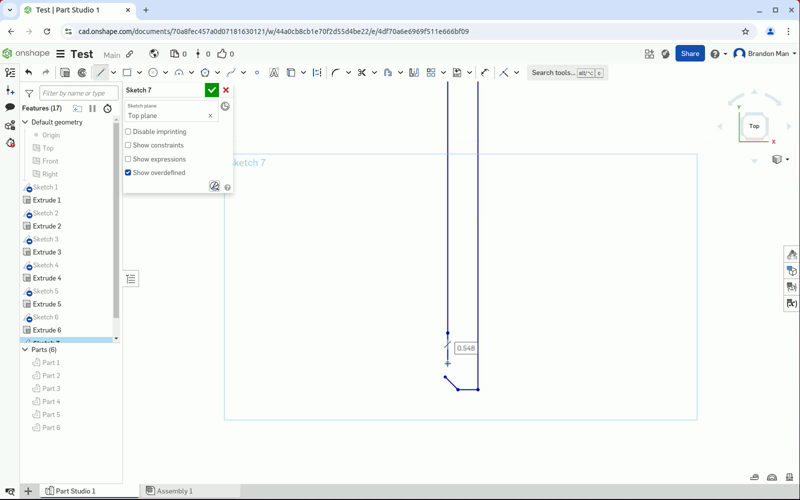
scroll(-6)
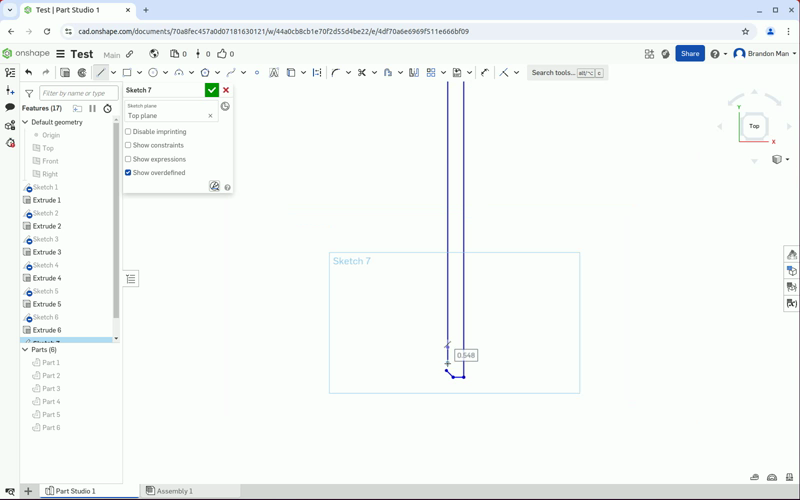
scroll(-6)
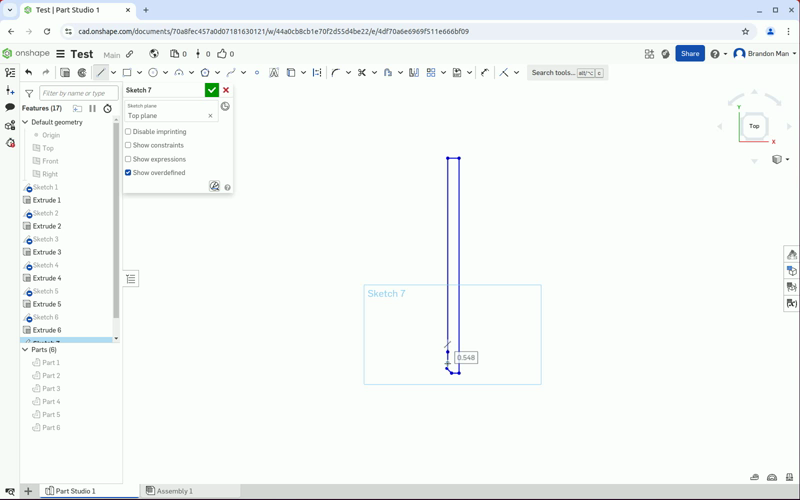
scroll(-6)
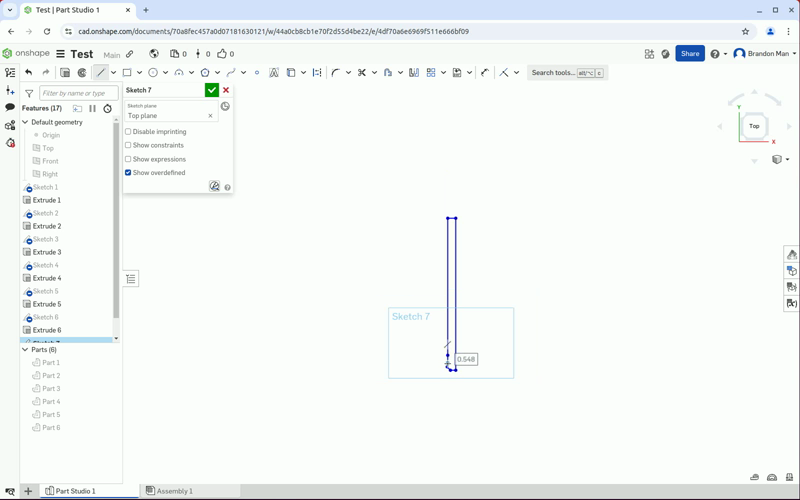
scroll(-6)
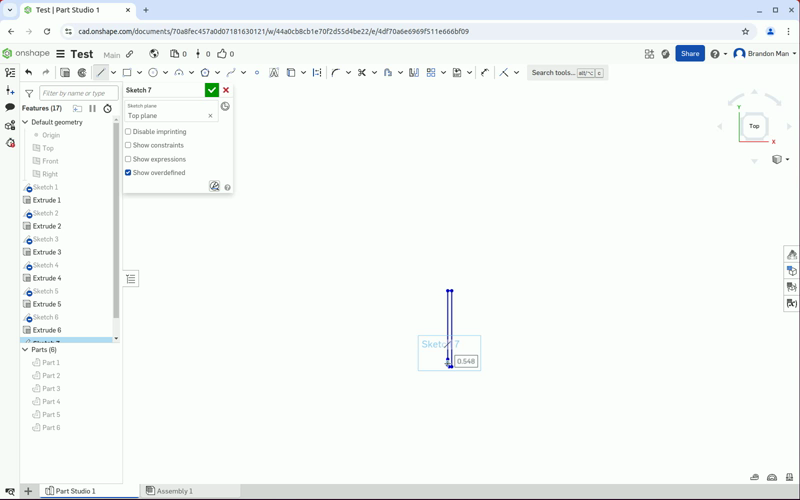
key_up(shift)
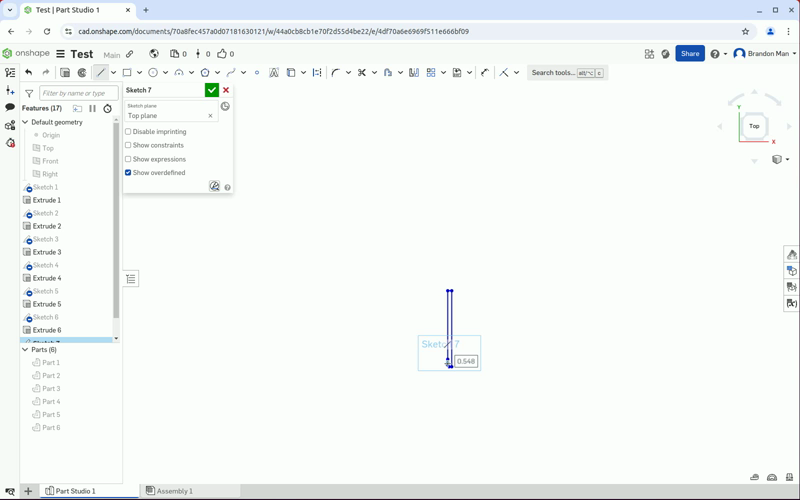
mouse_move(477, 363)
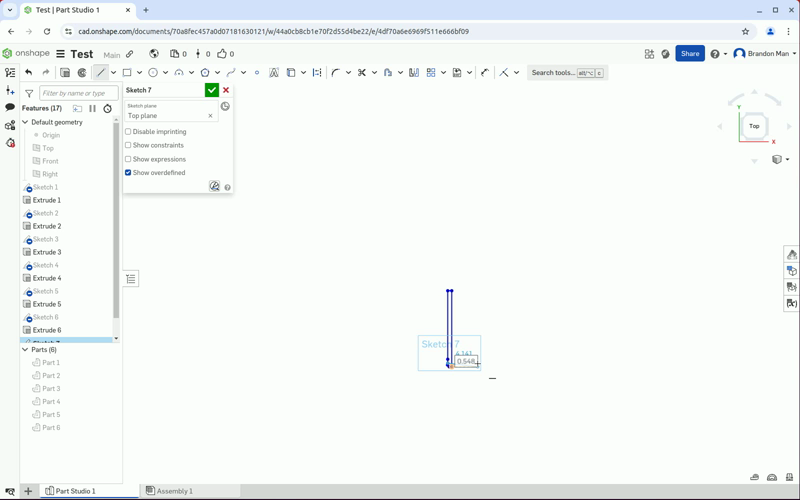
key_down(shift)
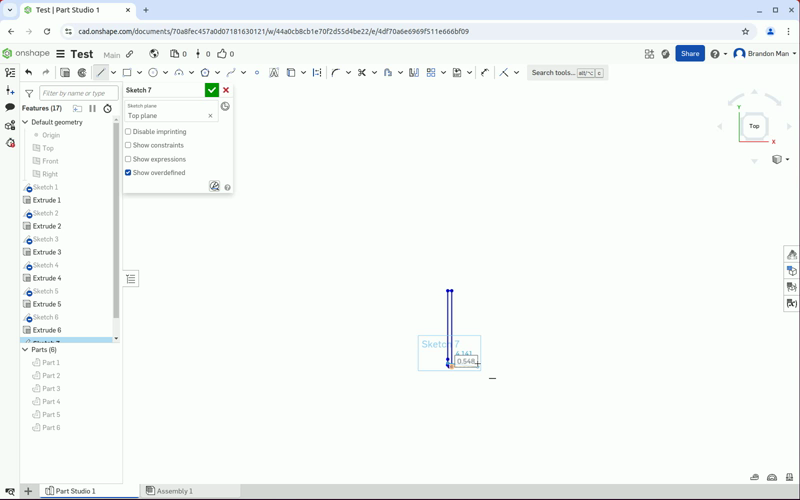
mouse_move(447, 365)
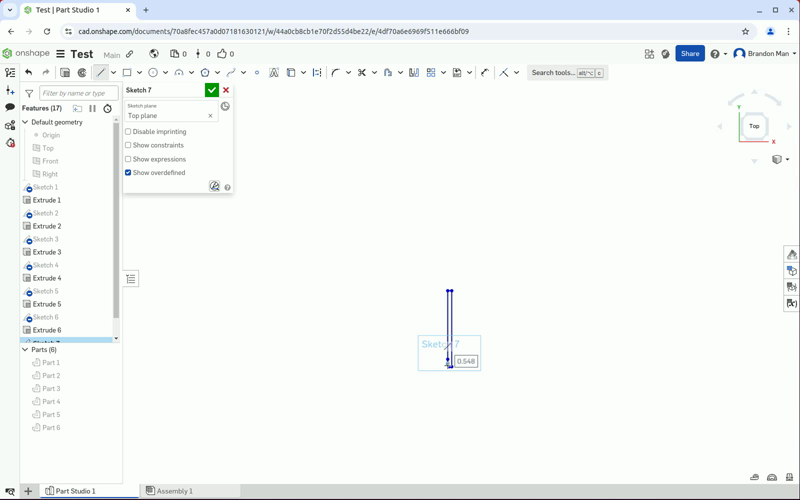
scroll(6)
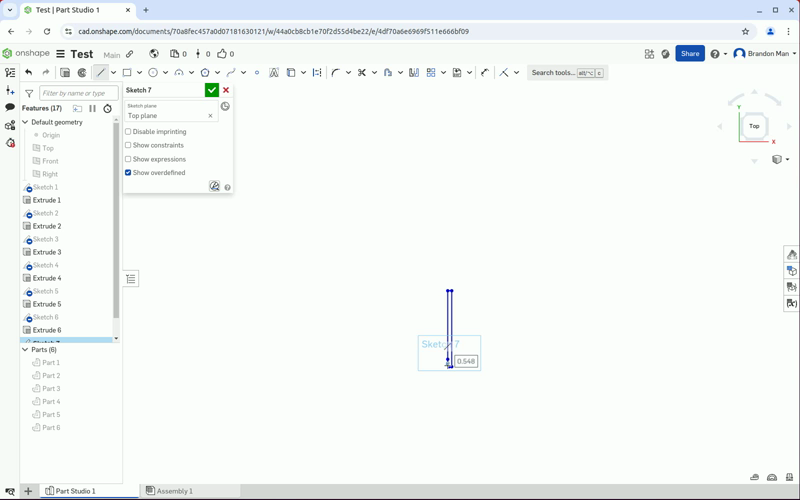
scroll(6)
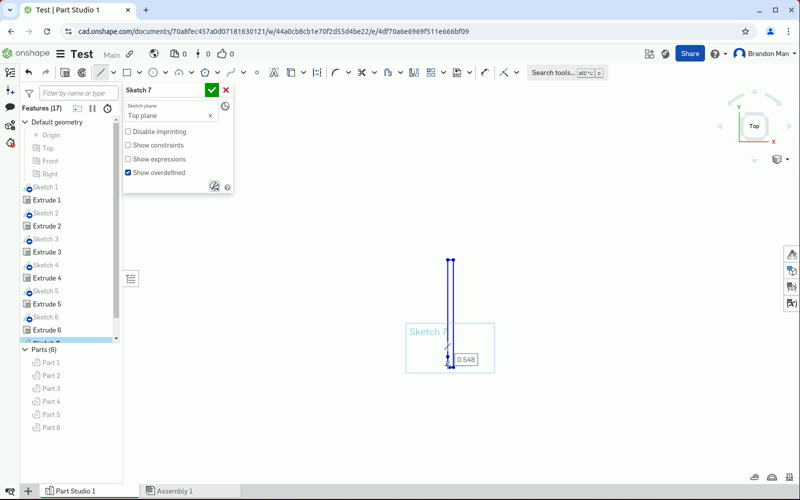
scroll(6)
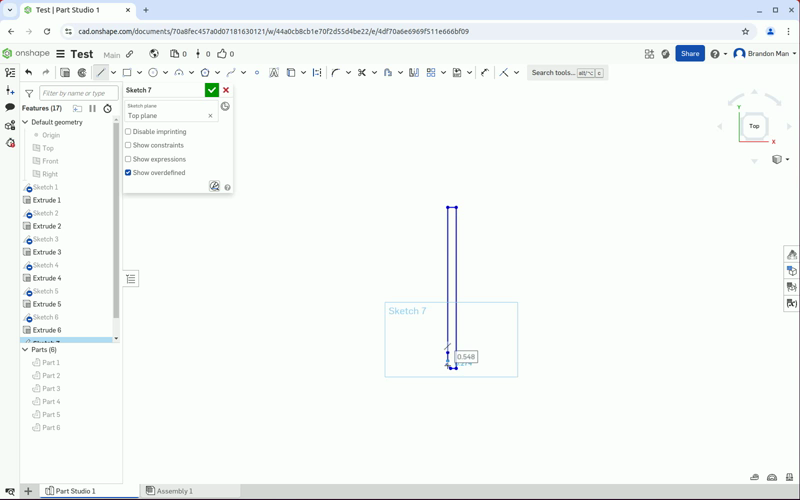
scroll(6)
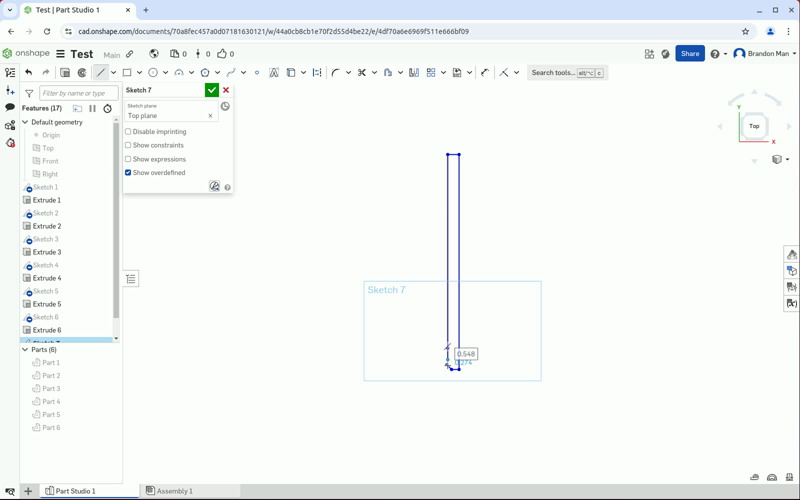
scroll(6)
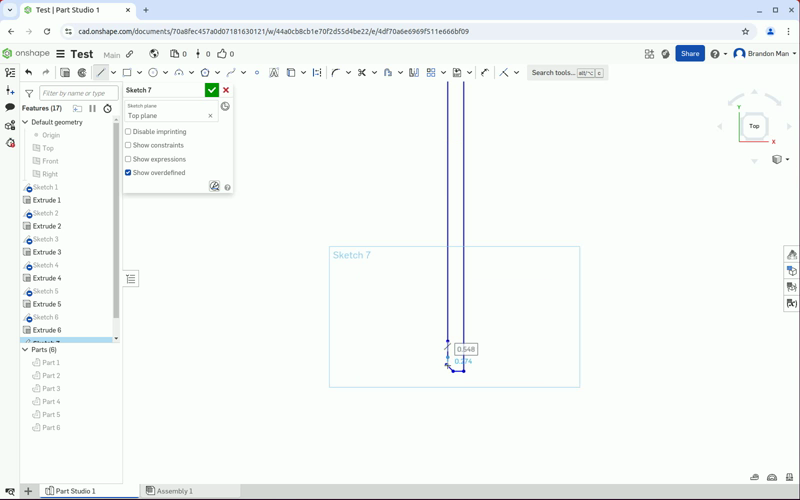
scroll(6)
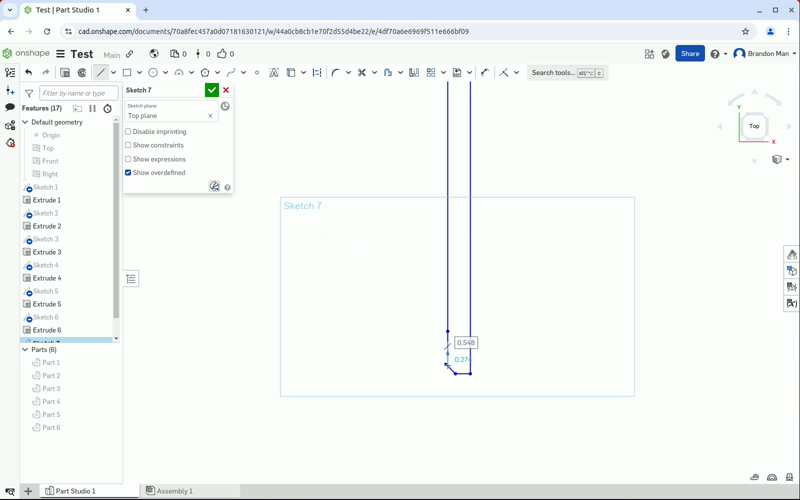
scroll(6)
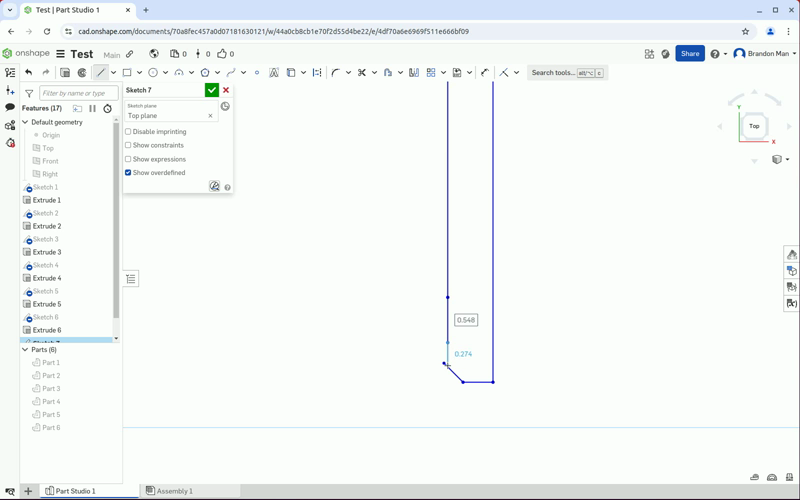
key_up(shift)
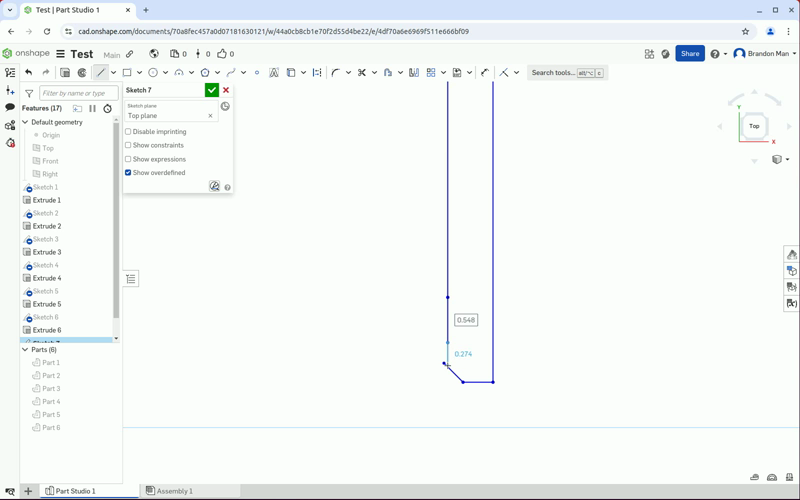
click(447, 365)
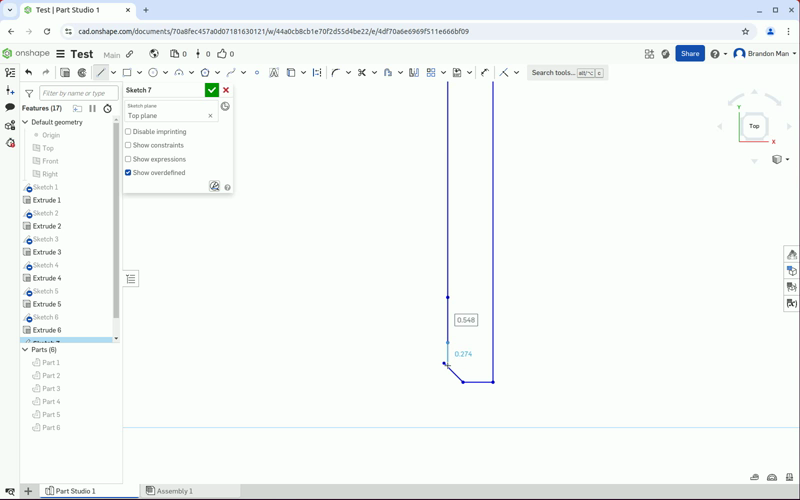
scroll(-6)
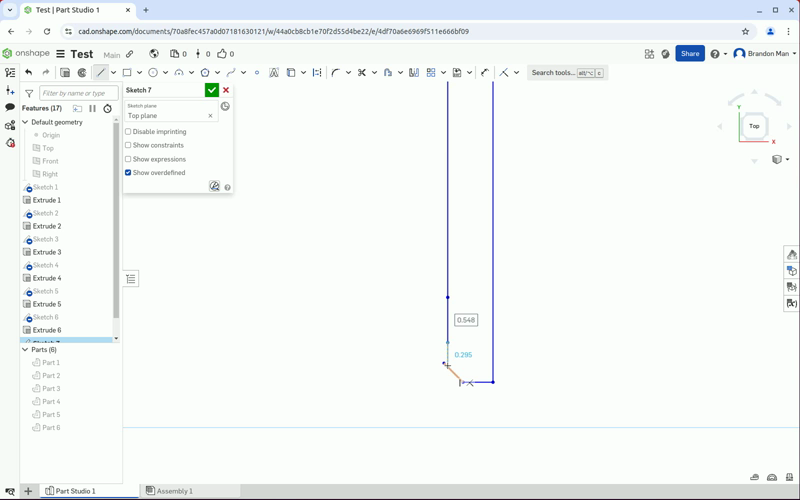
scroll(-6)
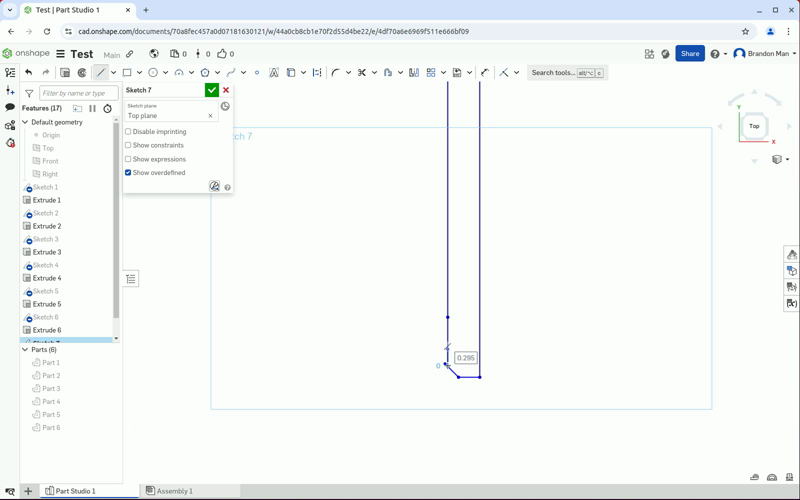
scroll(-6)
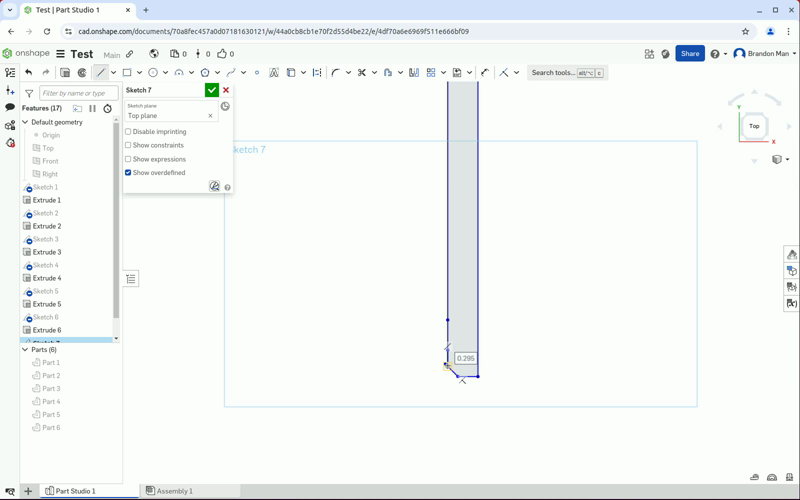
scroll(-6)
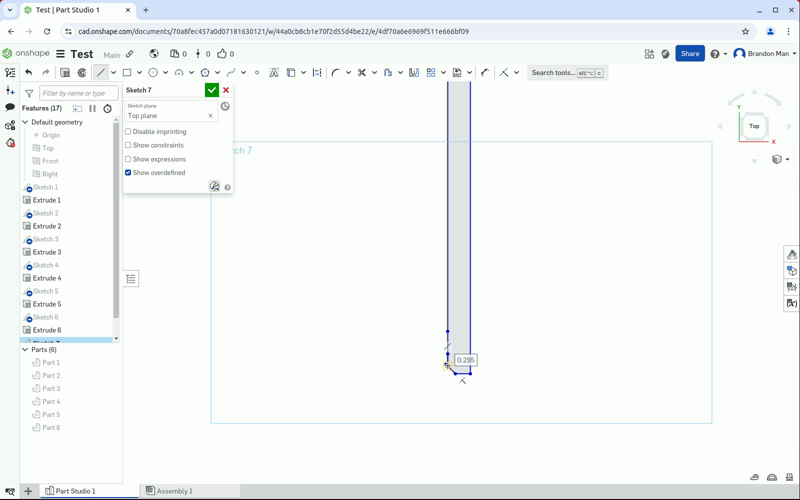
scroll(-6)
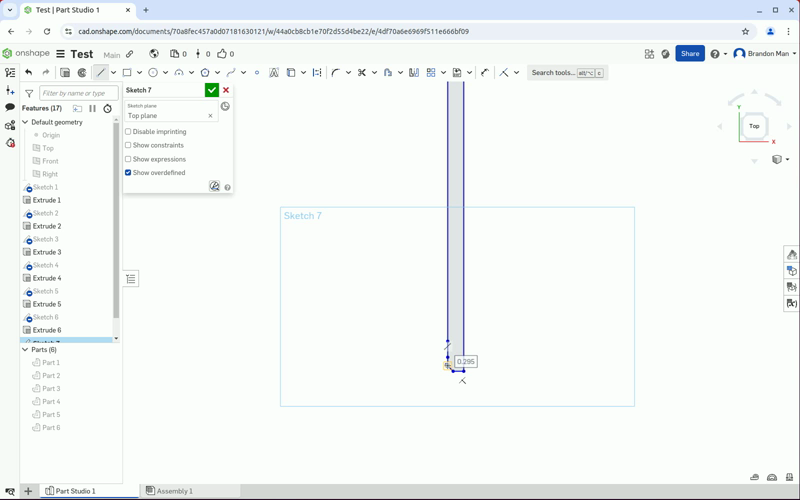
scroll(-6)
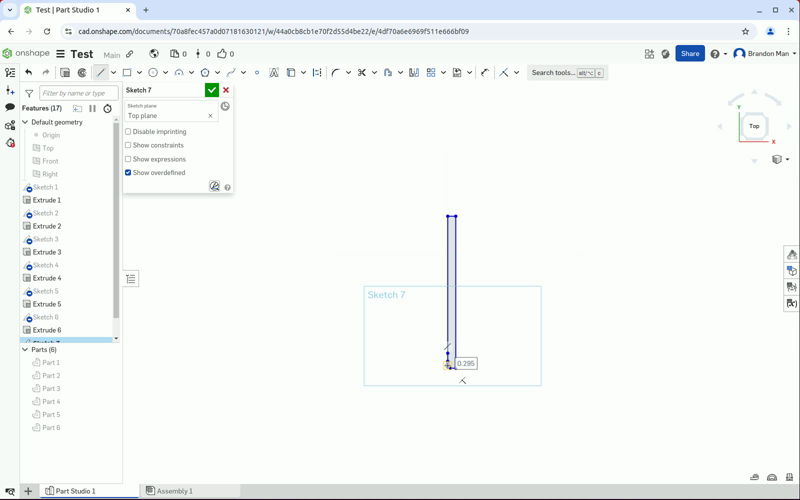
scroll(-6)
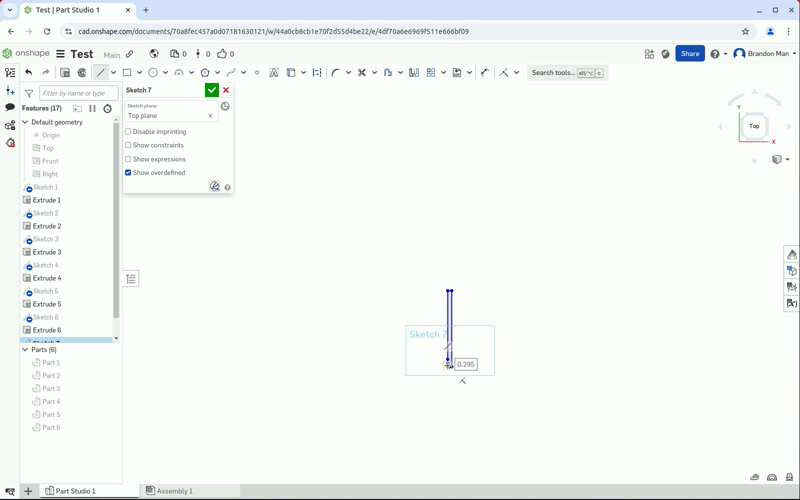
key(esc)
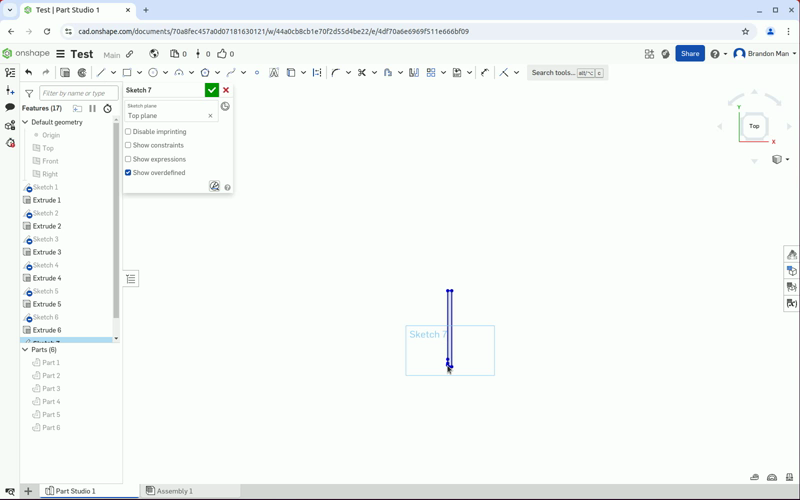
mouse_move(449, 303)
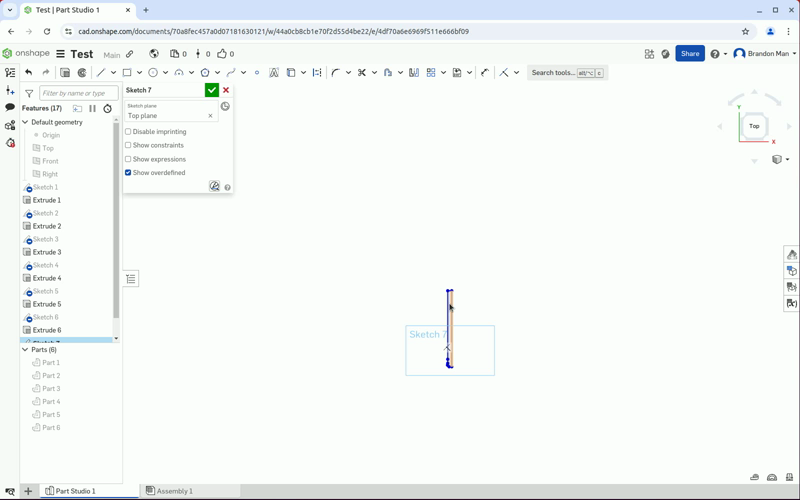
scroll(6)
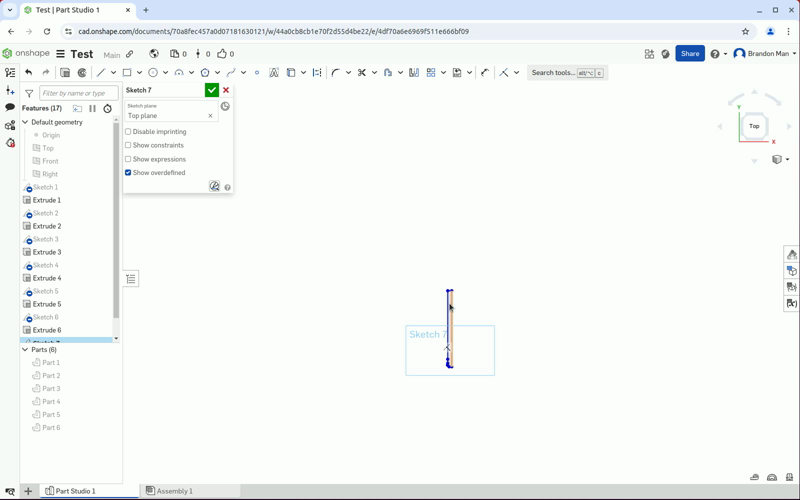
scroll(6)
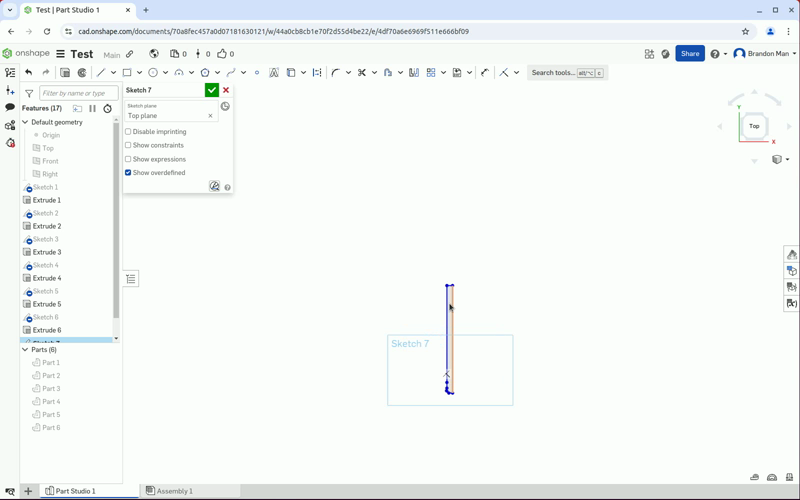
scroll(6)
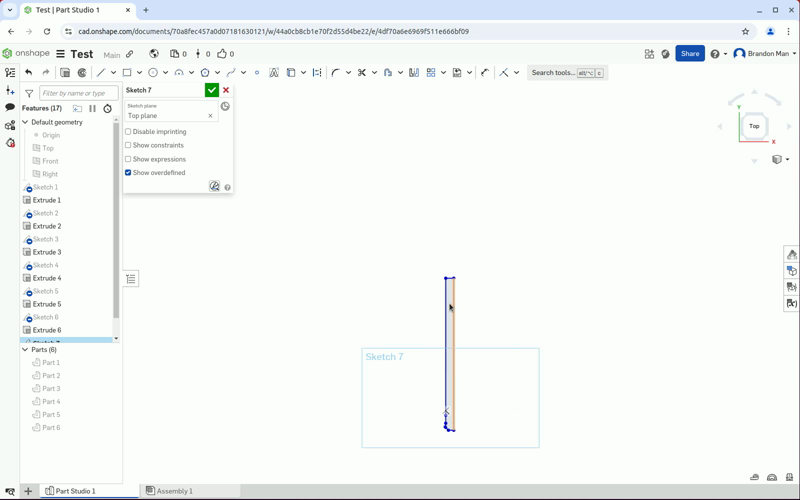
scroll(6)
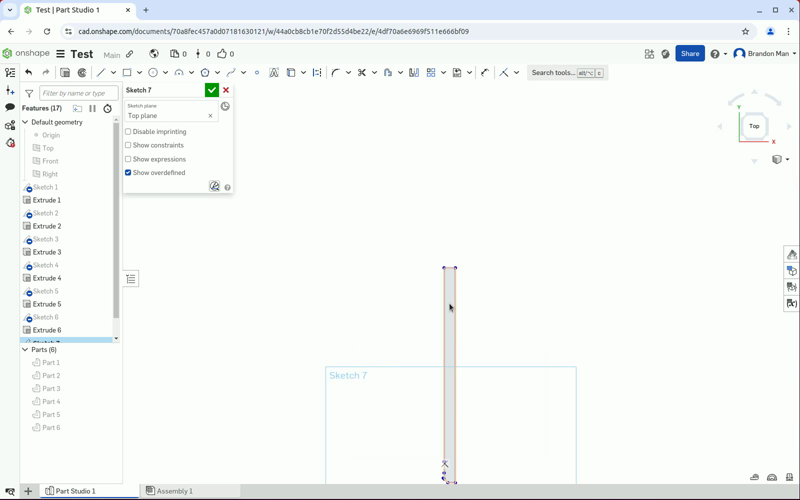
scroll(6)
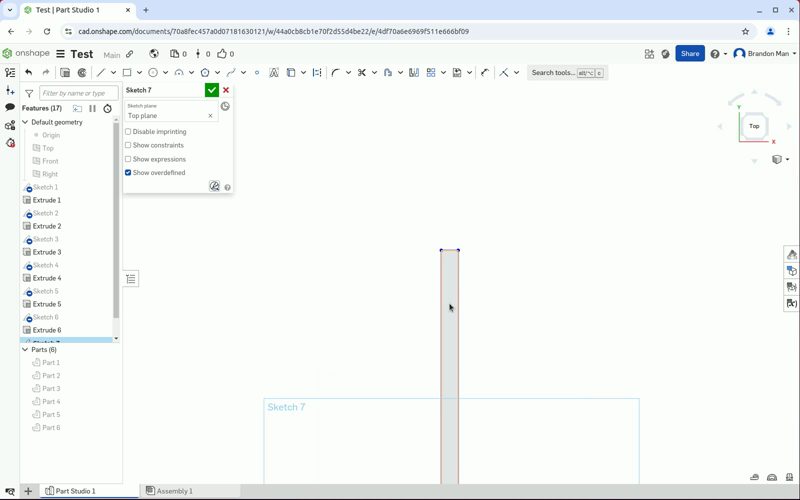
scroll(6)
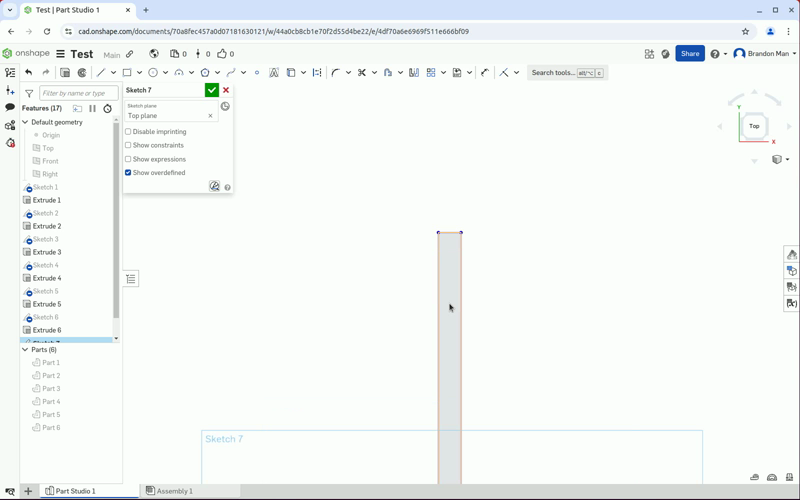
scroll(6)
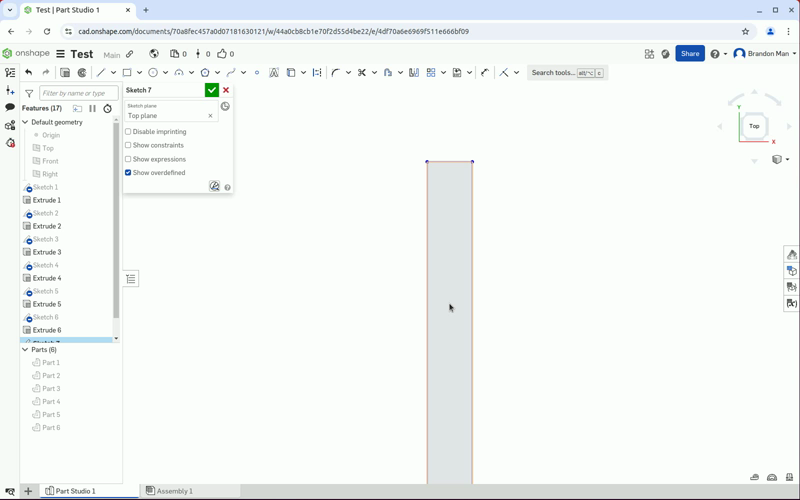
click(449, 303)
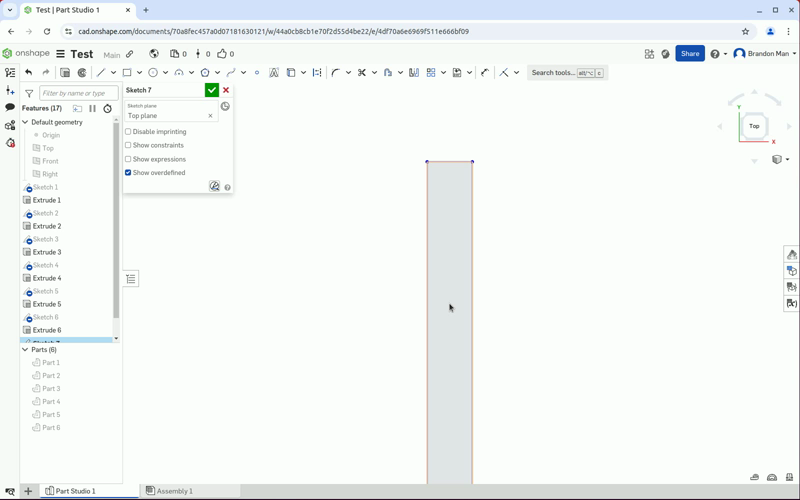
scroll(-6)
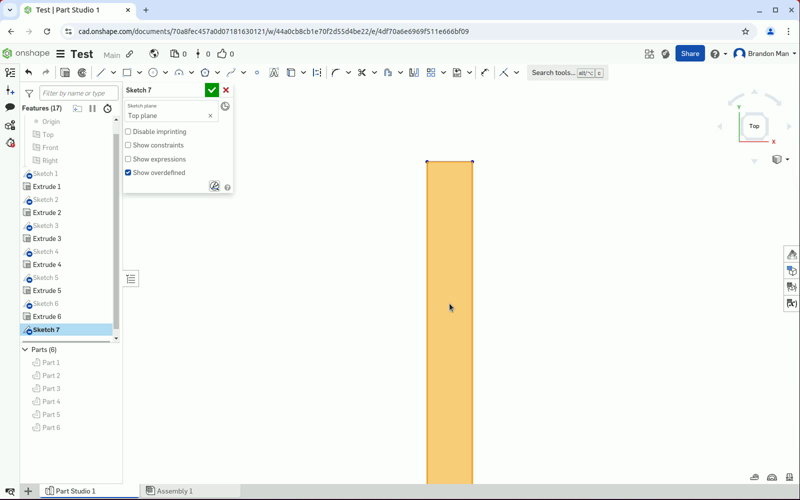
scroll(-6)
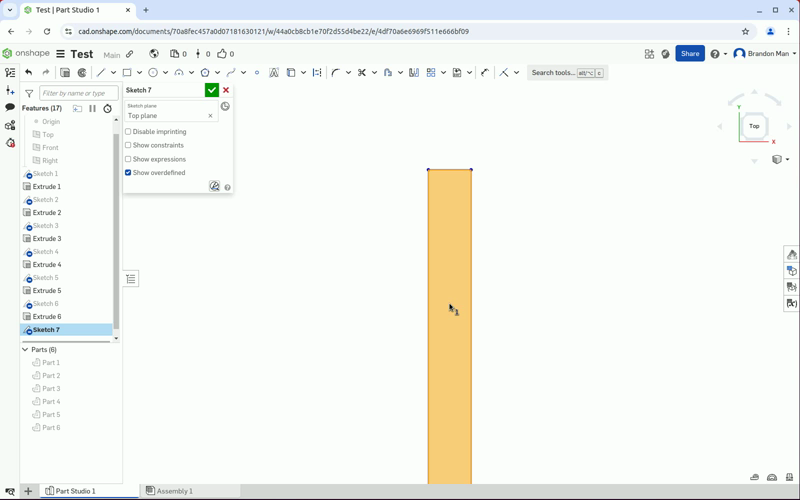
scroll(-6)
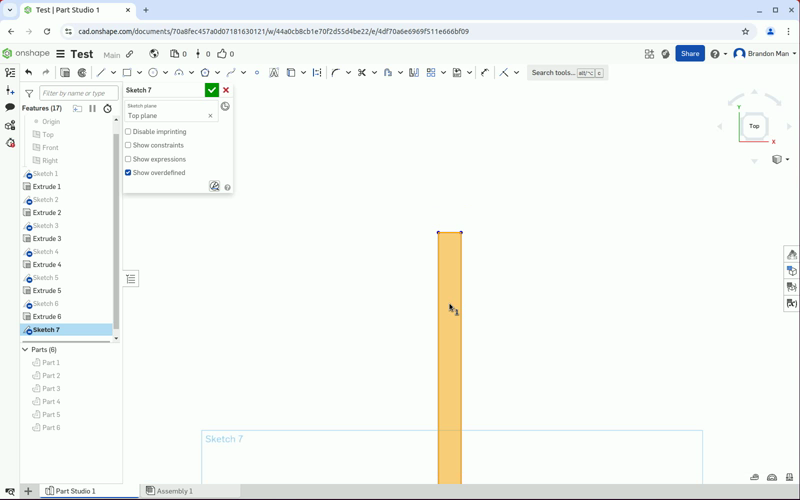
scroll(-6)
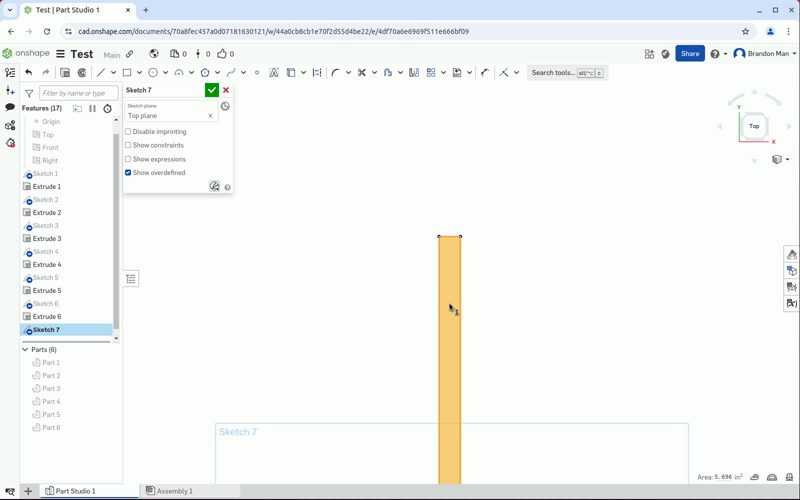
scroll(-6)
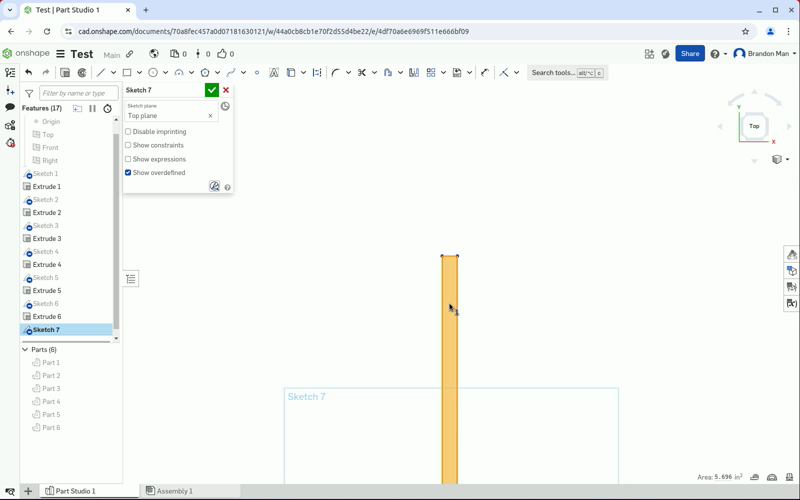
scroll(-6)
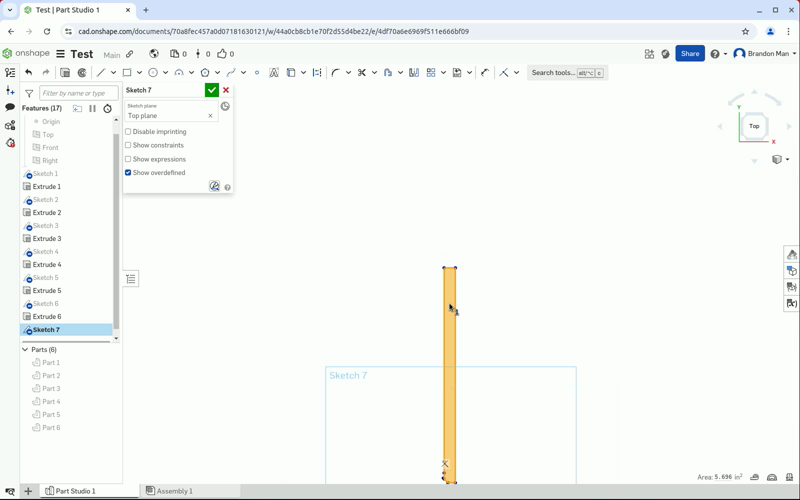
scroll(-6)
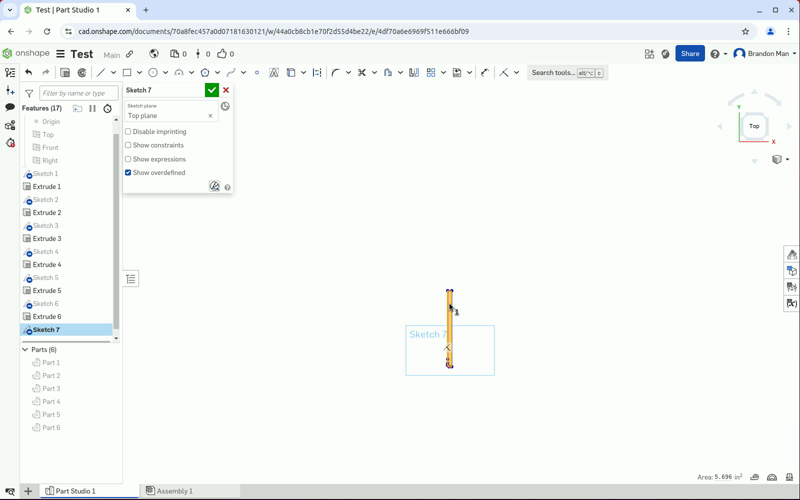
mouse_move(73, 352)
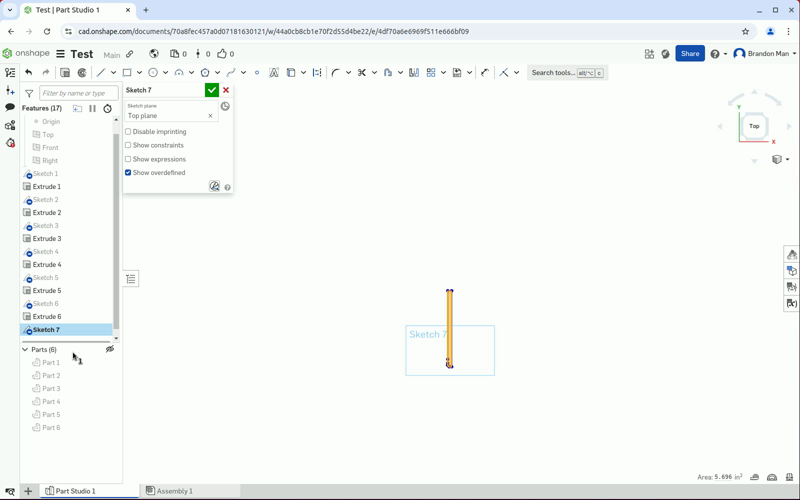
key(shift+y)
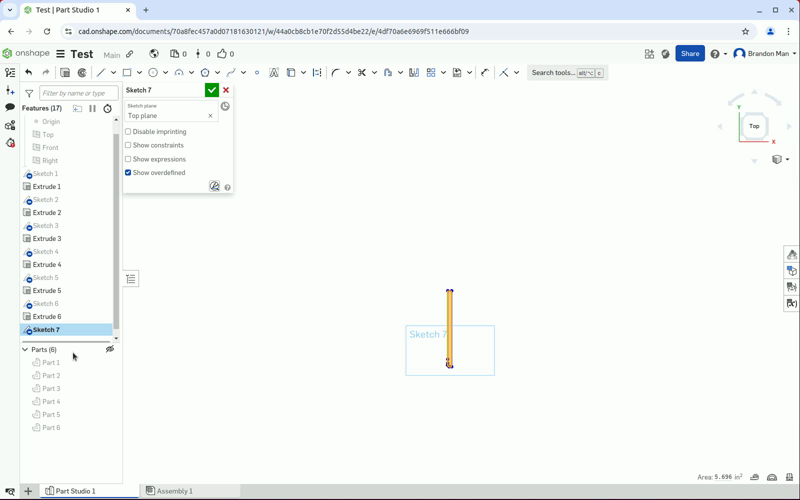
key(shift+e)
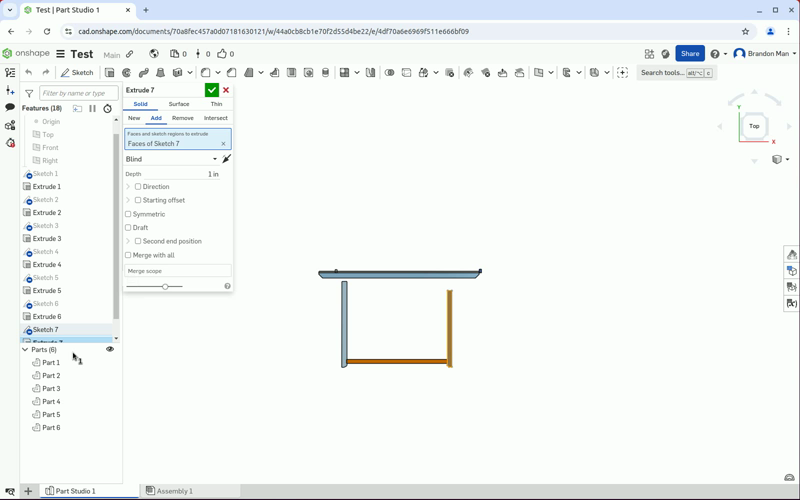
mouse_move(143, 106)
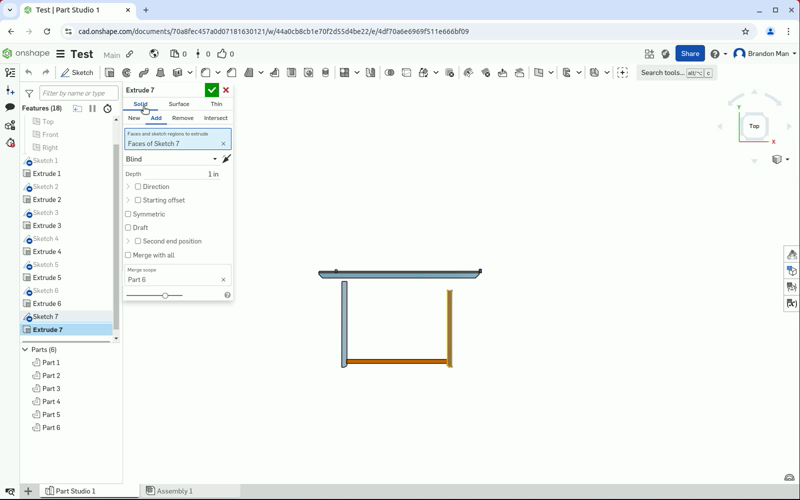
click(143, 106)
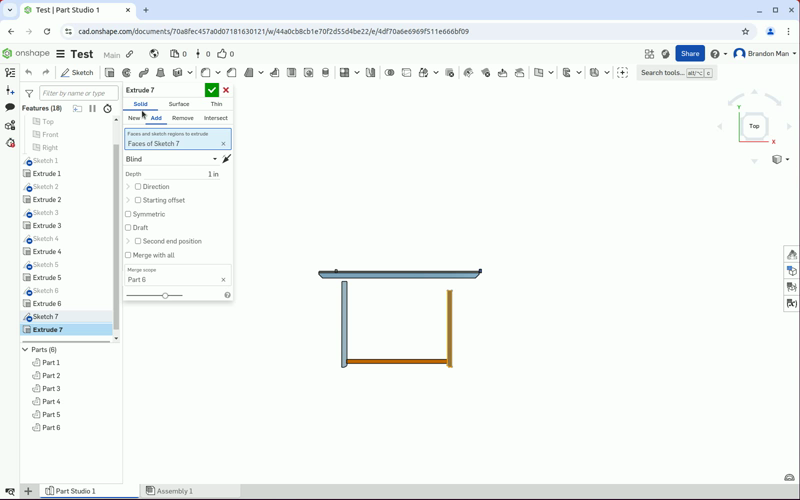
mouse_move(137, 120)
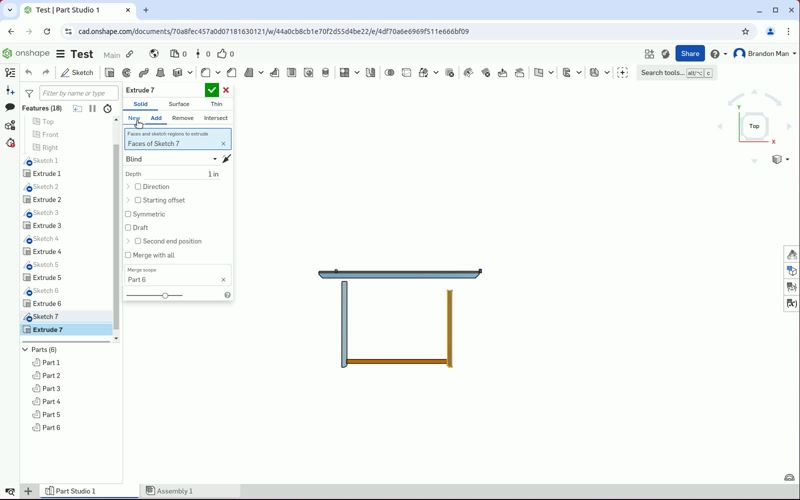
click(137, 120)
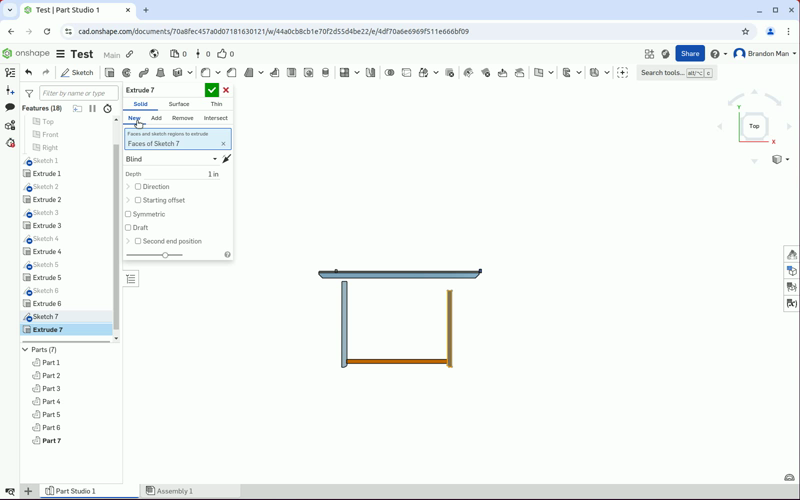
key(tab, 4)
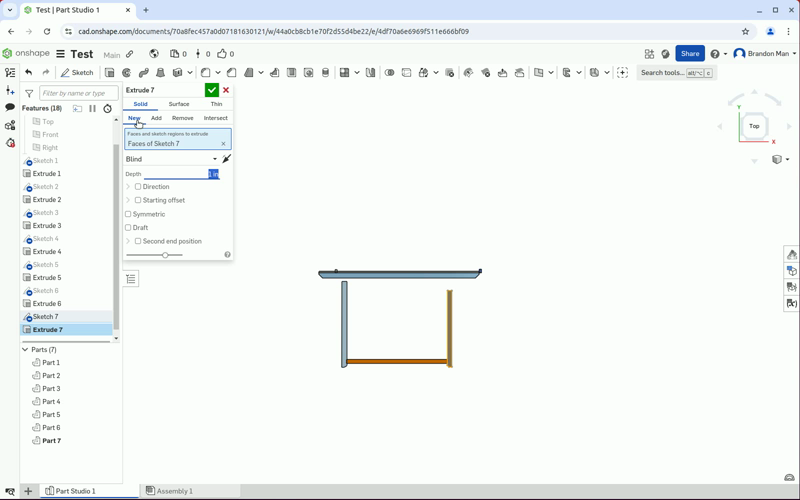
text(0.241)
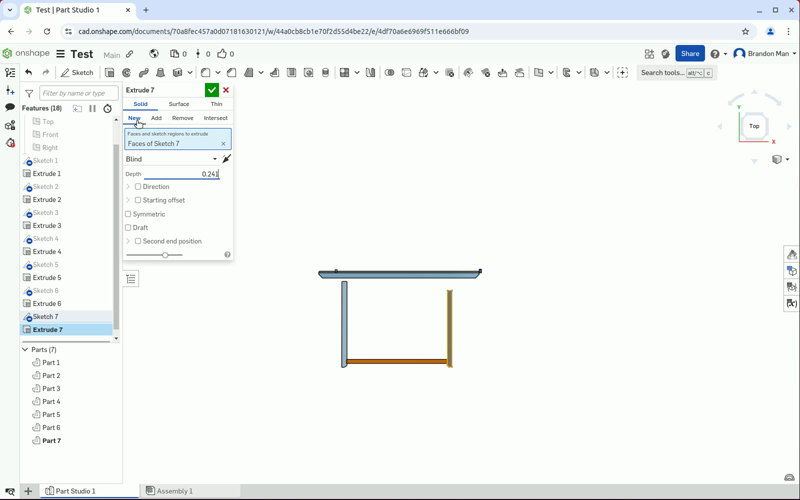
key(enter)
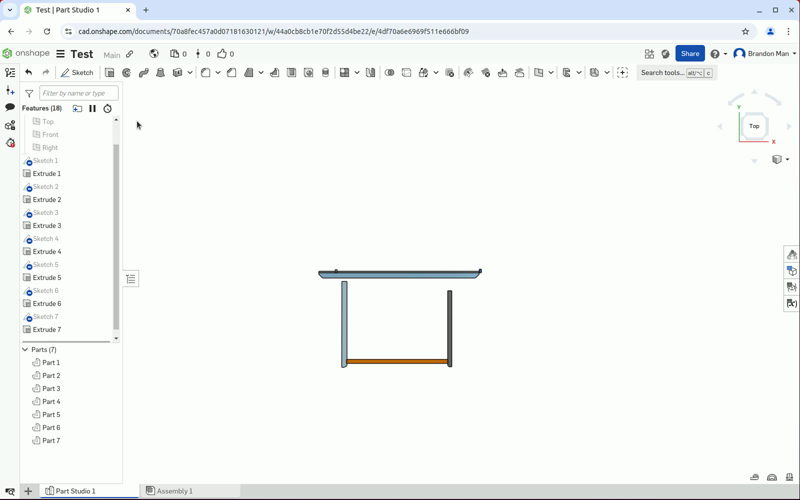
key(shift+h)
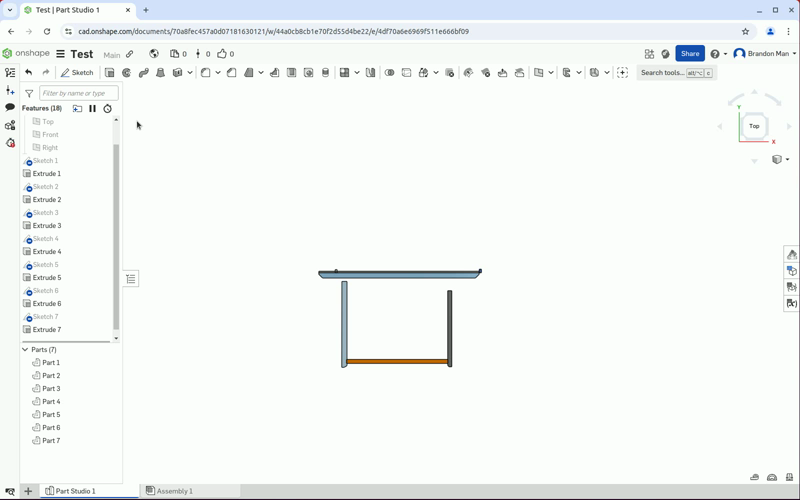
key(shift+h)
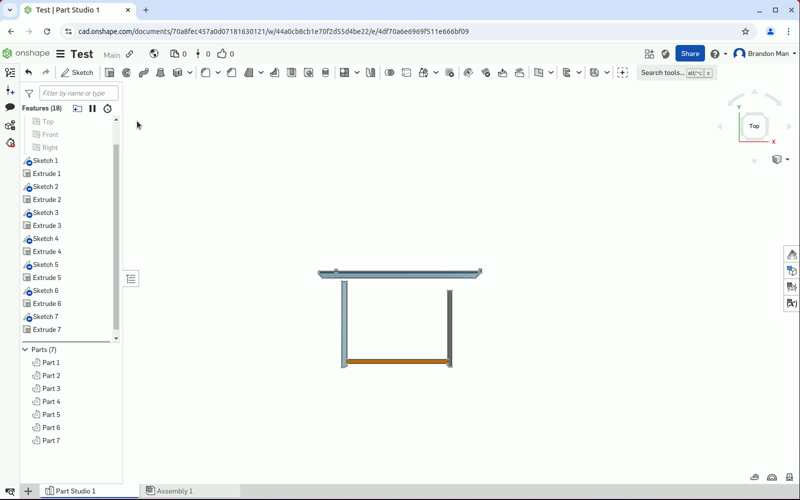
key(shift+7)
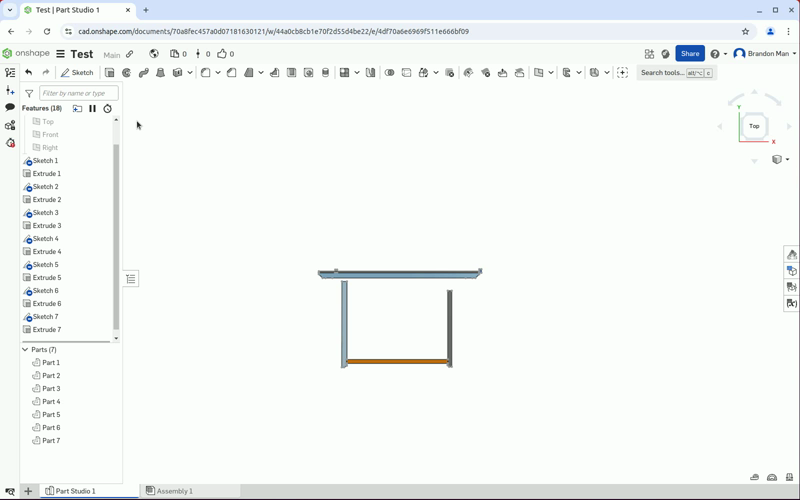
key(up, 3)
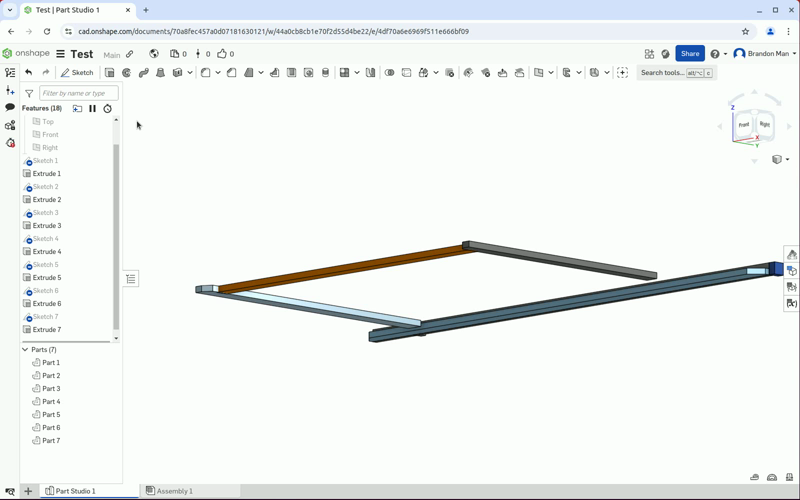
key(left, 3)
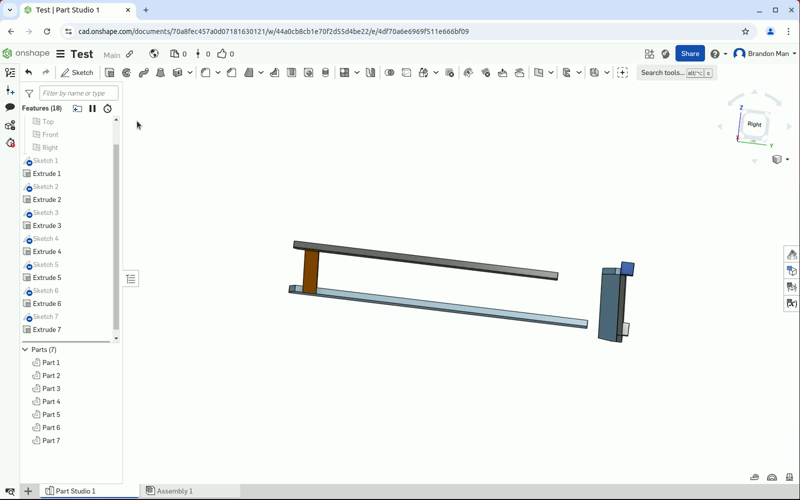
key(right, 3)
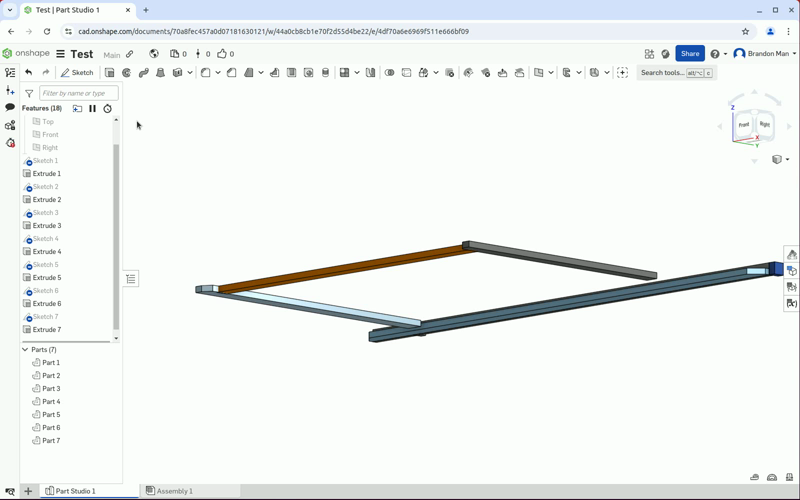
key(down, 3)
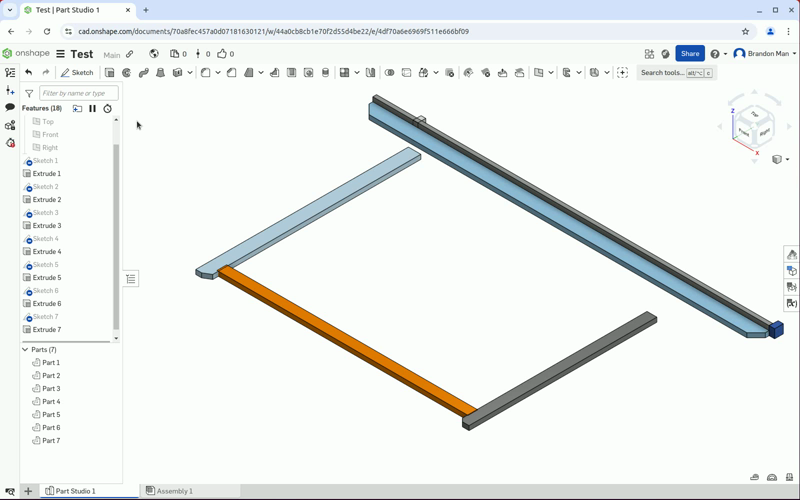
mouse_move(69, 163)
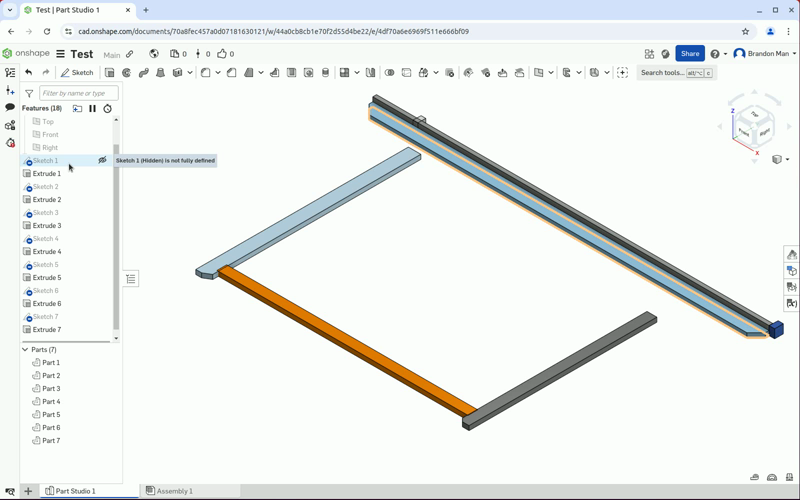
click(69, 163)